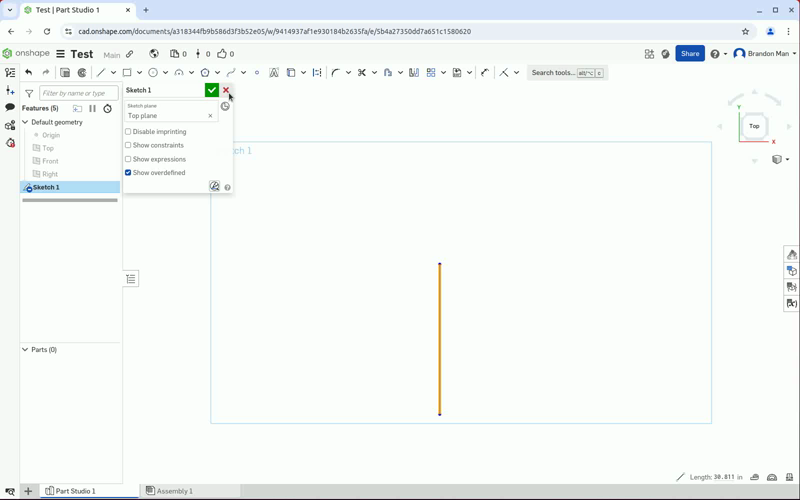
key(shift+h)
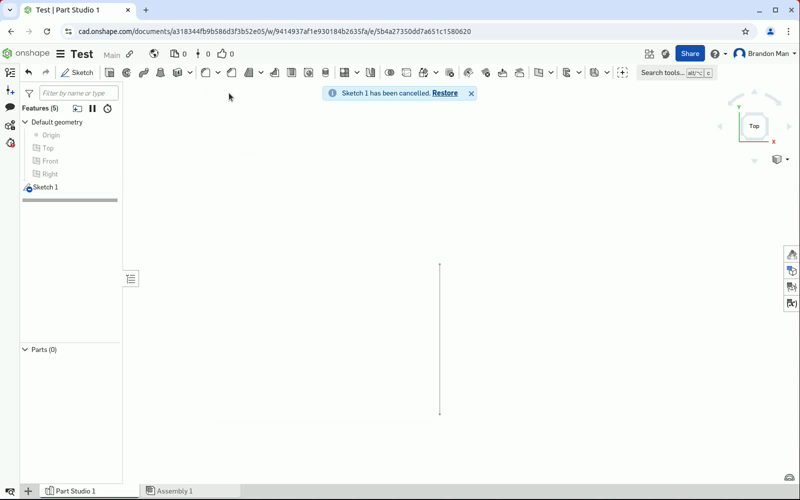
mouse_move(73, 352)
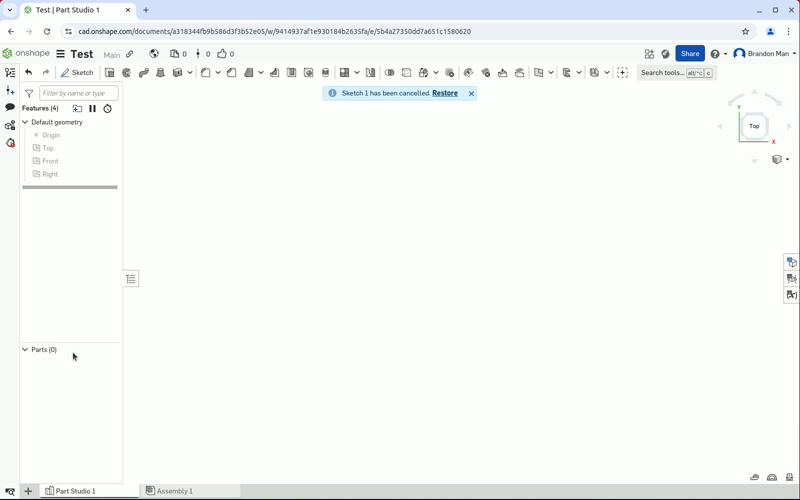
key(y)
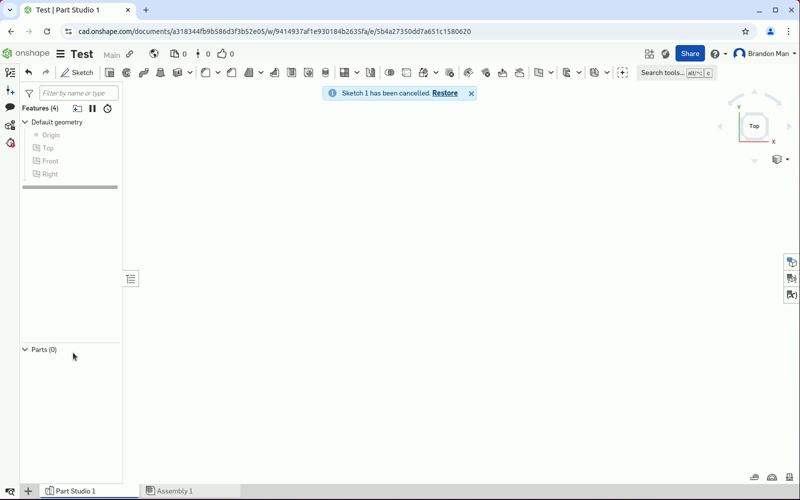
key(shift+p)
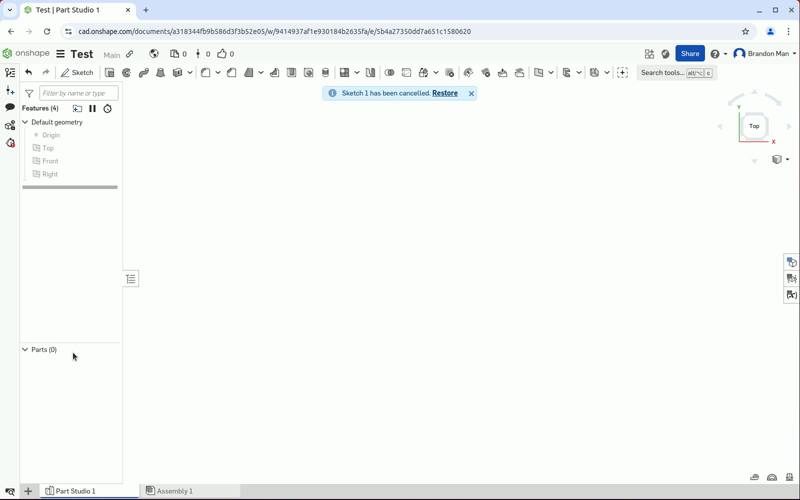
key(space)
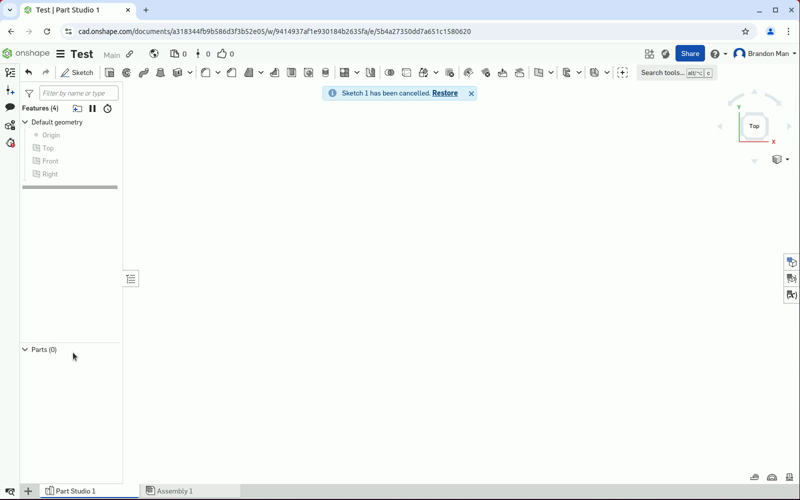
key_down(shift)
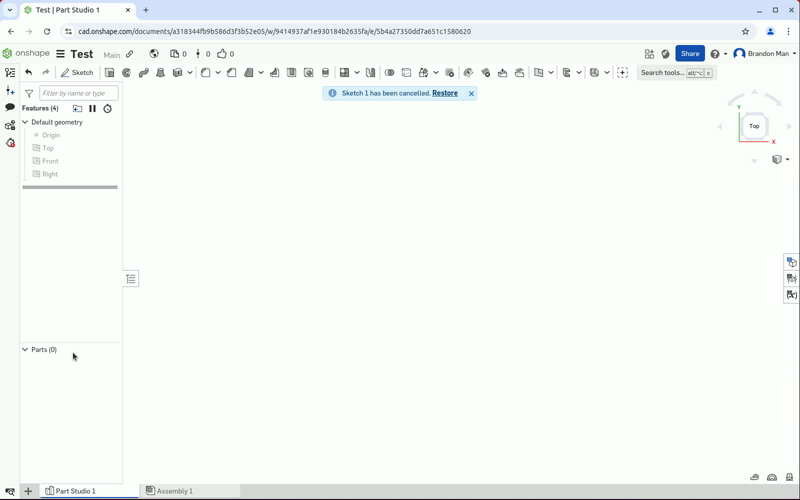
key(up)
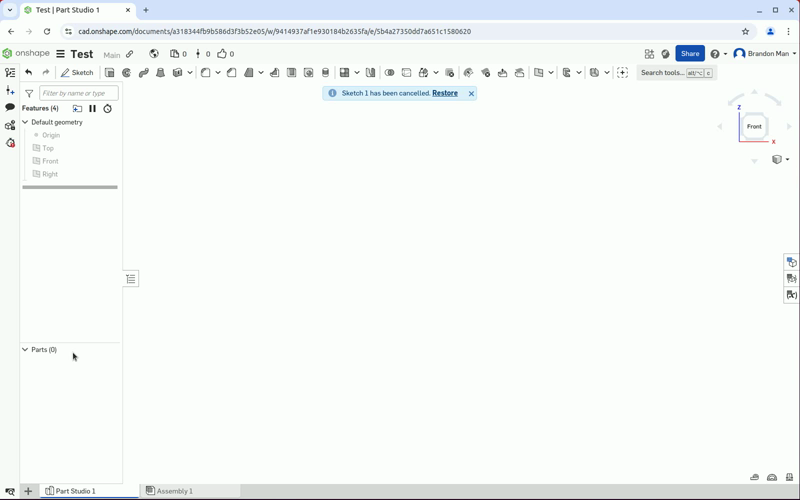
key_up(shift)
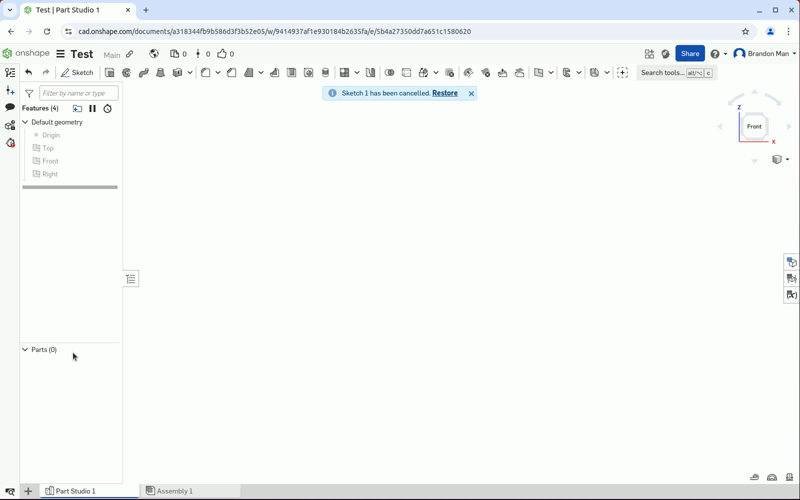
mouse_move(73, 352)
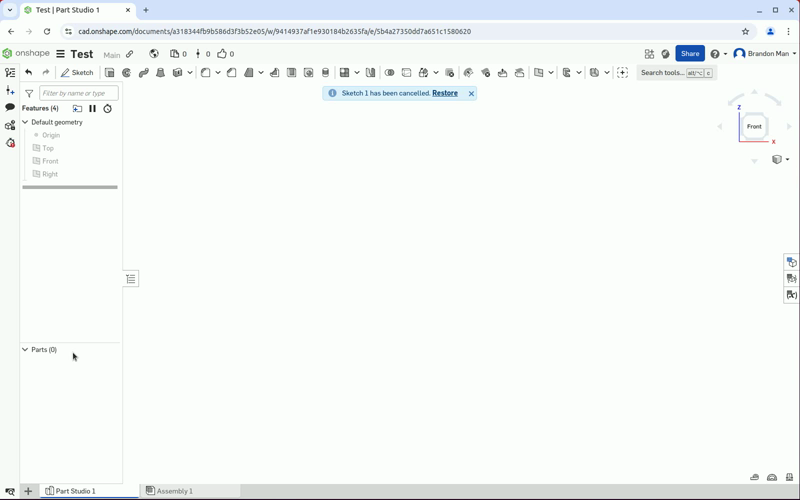
key(shift+y)
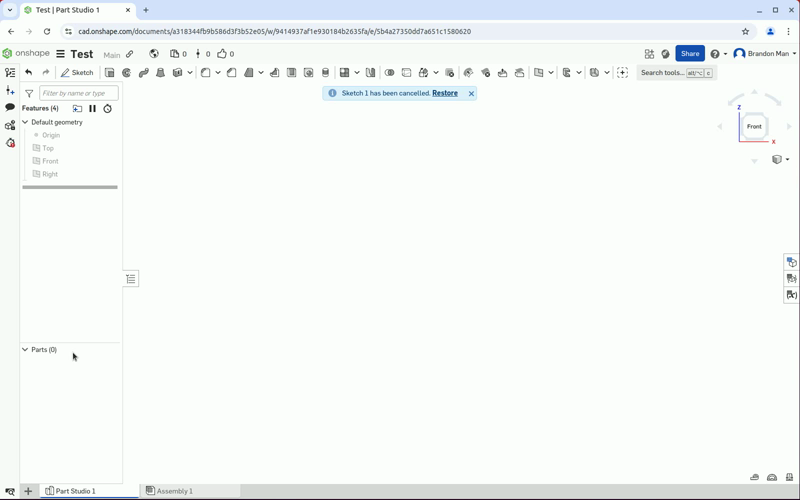
key(shift+s)
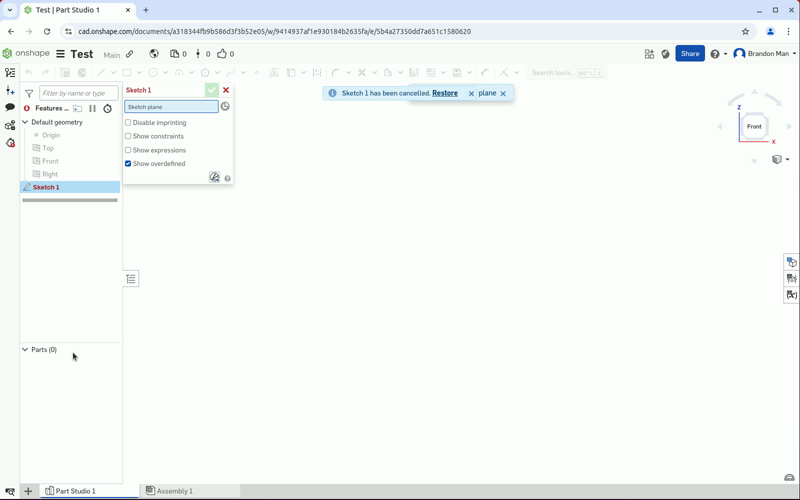
mouse_move(73, 163)
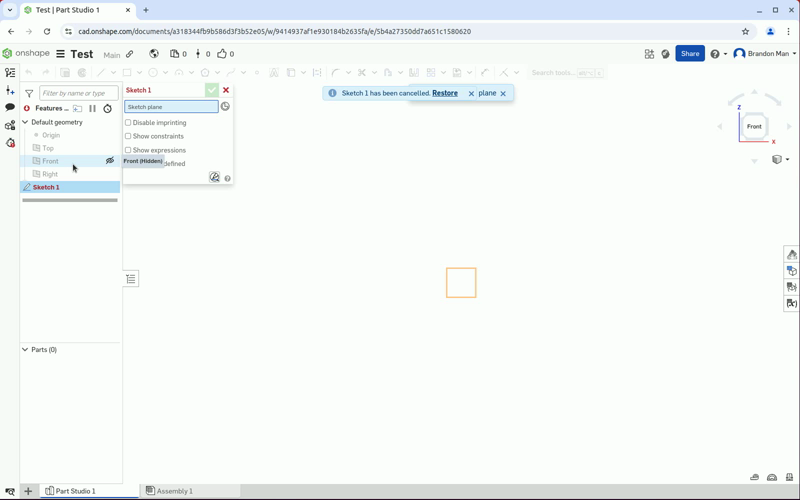
click(73, 163)
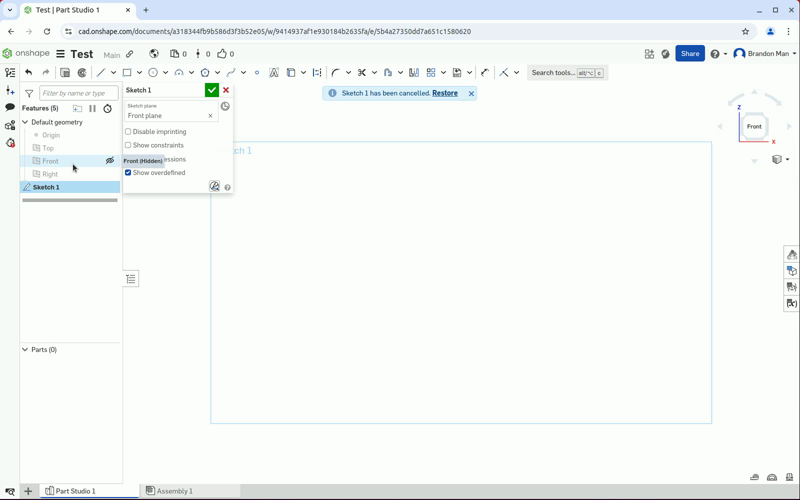
mouse_move(73, 352)
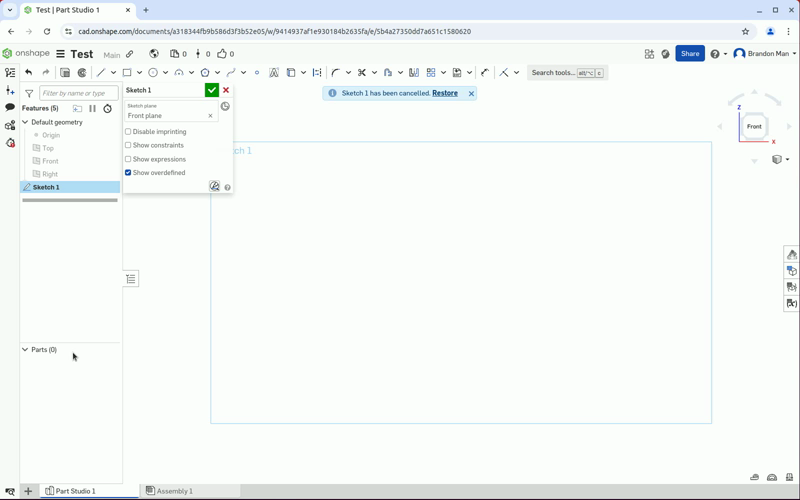
key(y)
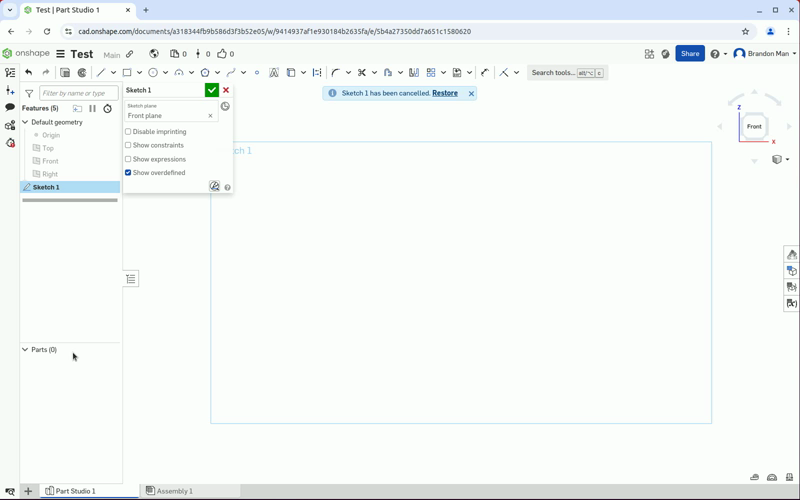
key(l)
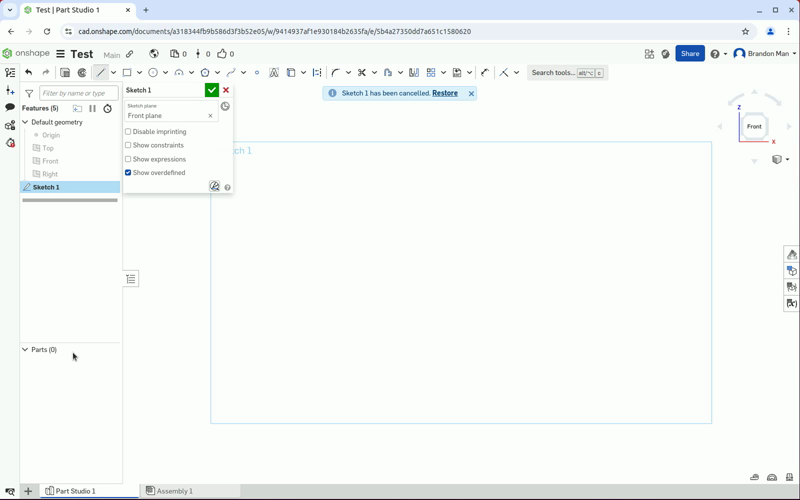
key_down(shift)
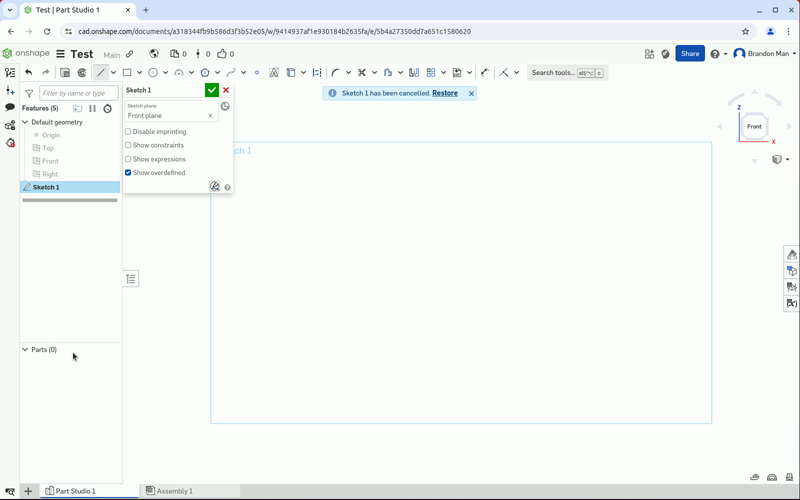
mouse_move(460, 282)
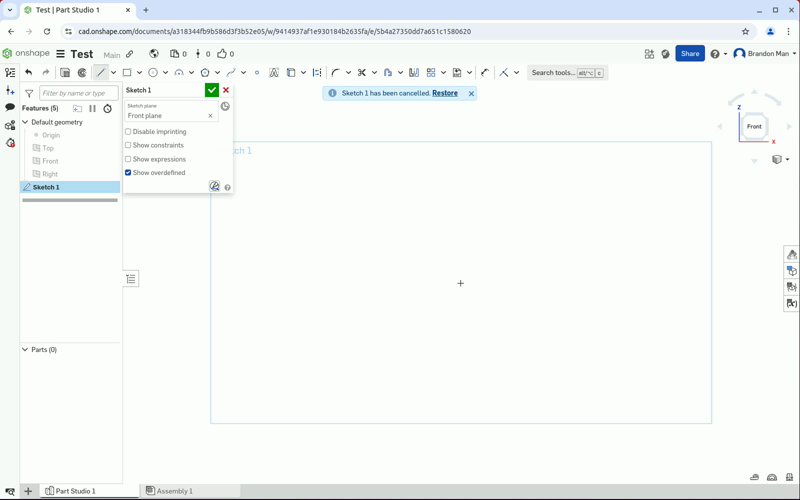
click(460, 282)
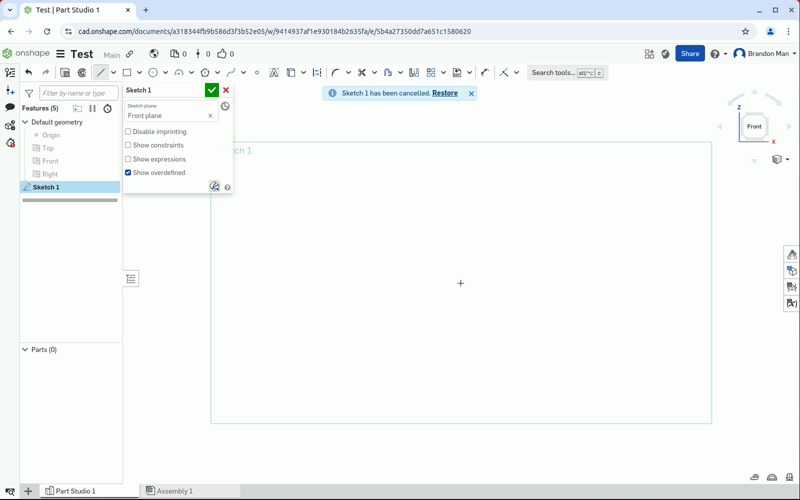
key_up(shift)
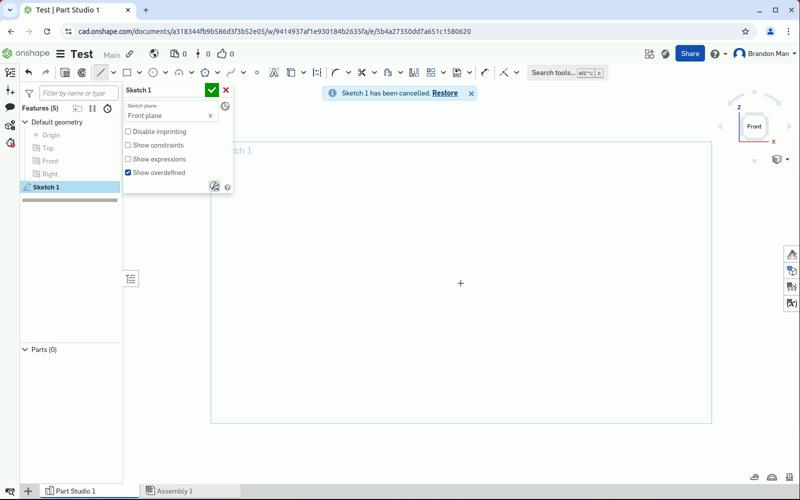
key_down(shift)
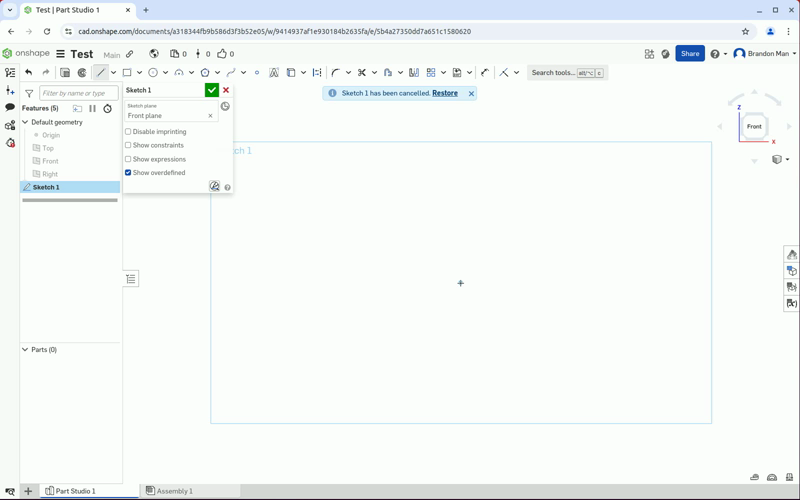
mouse_move(569, 282)
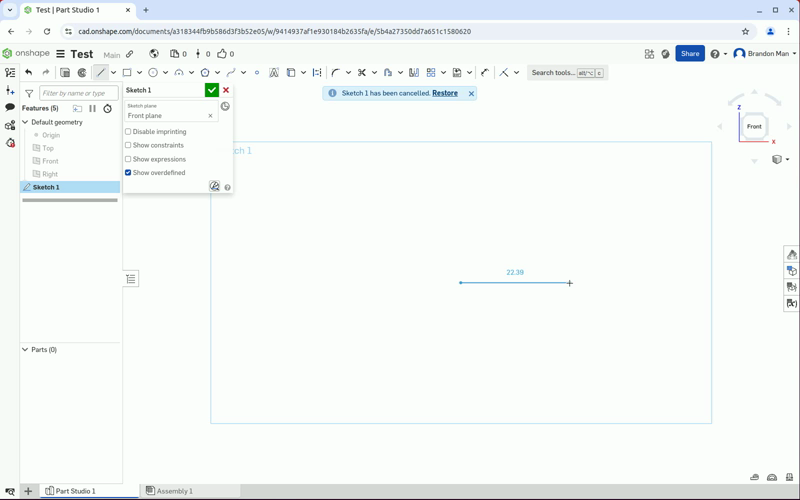
click(569, 282)
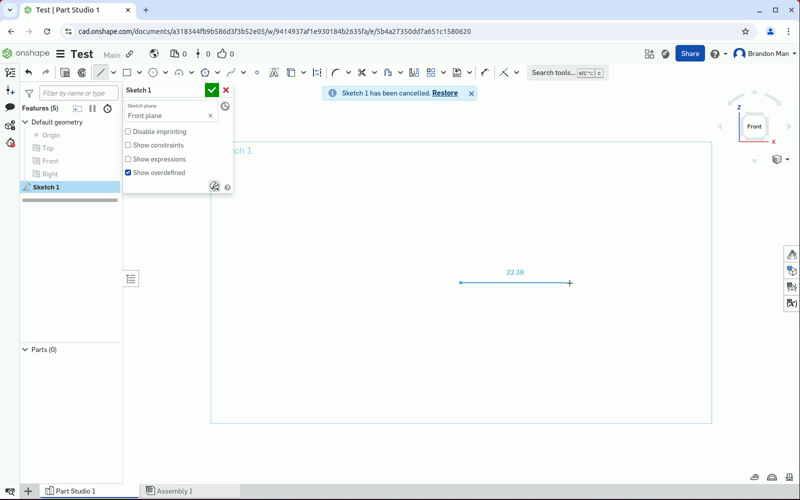
key_up(shift)
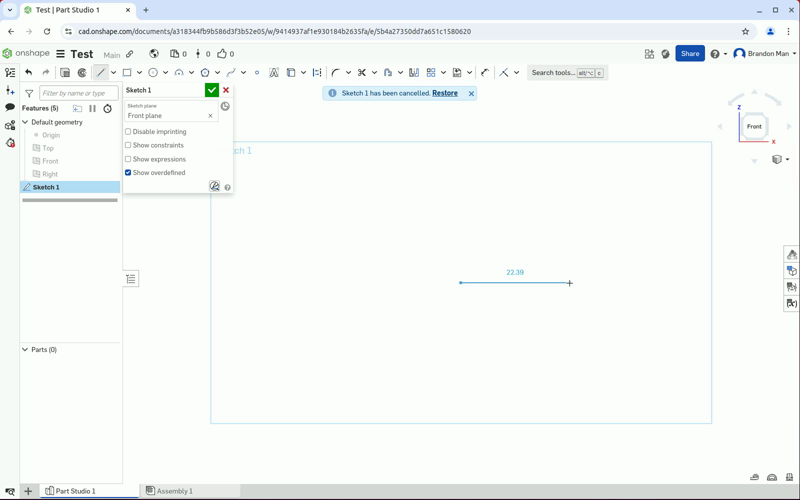
key_down(shift)
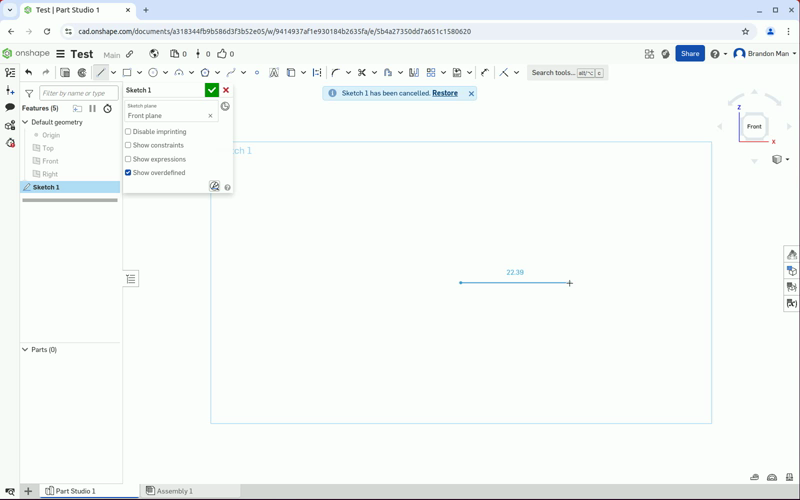
mouse_move(589, 282)
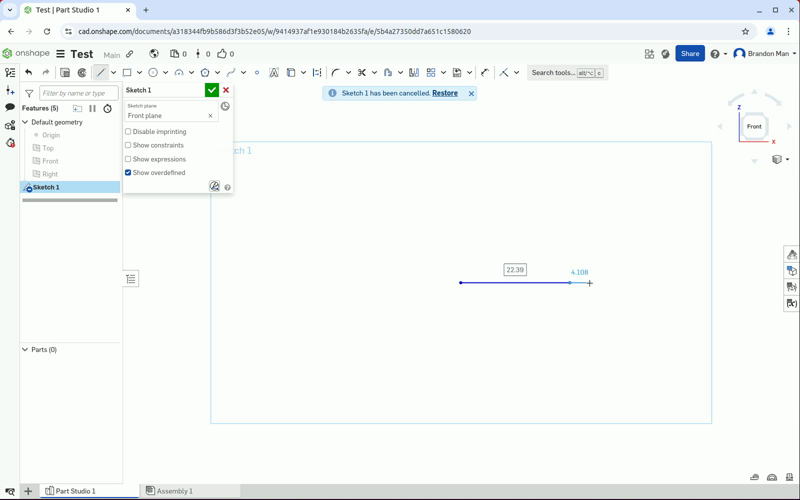
mouse_move(573, 278)
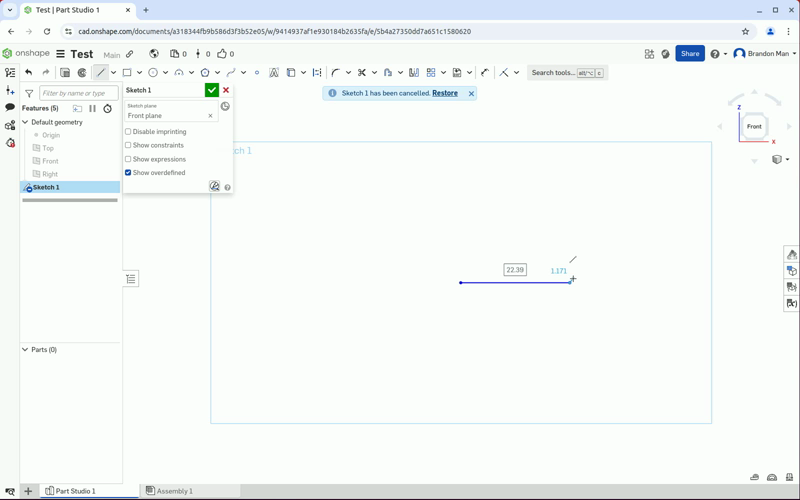
scroll(6)
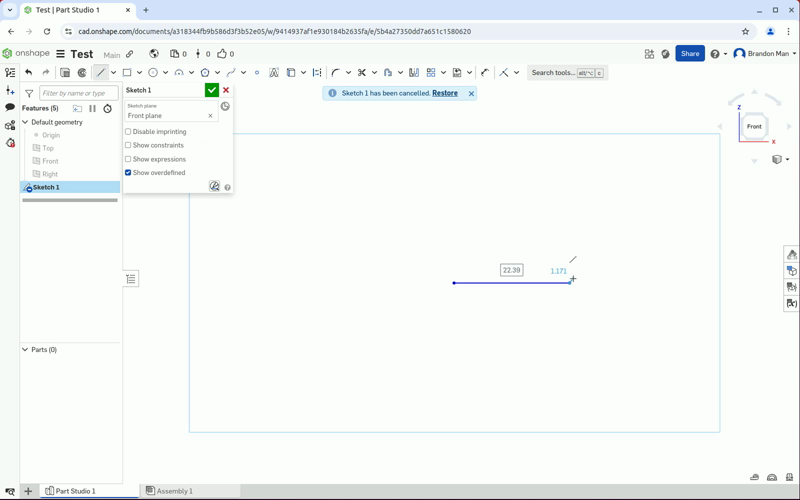
scroll(6)
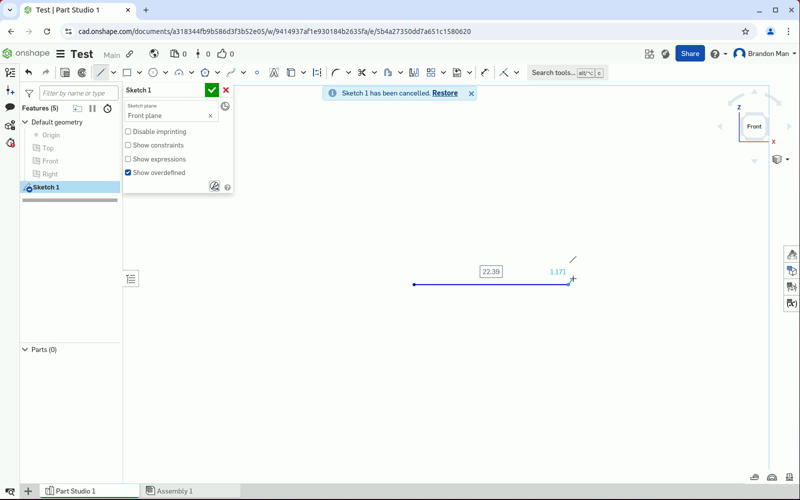
scroll(6)
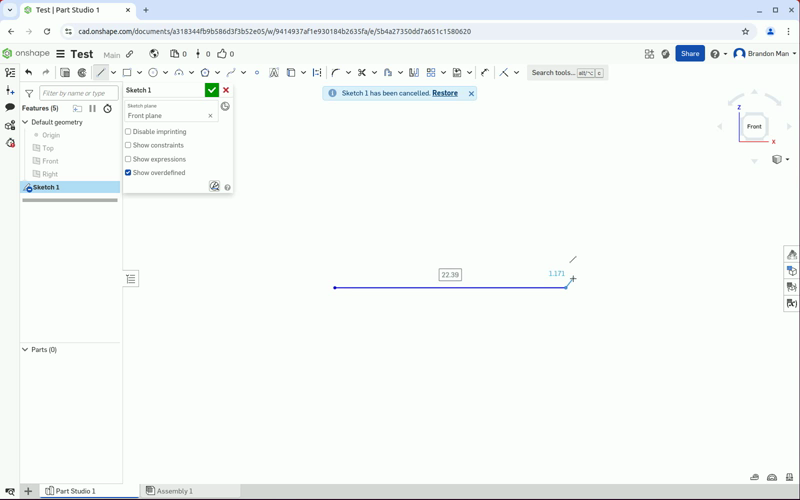
scroll(6)
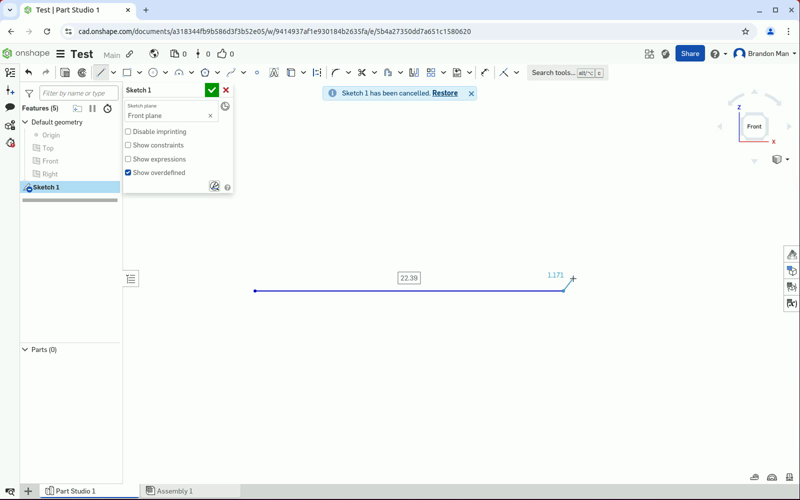
scroll(6)
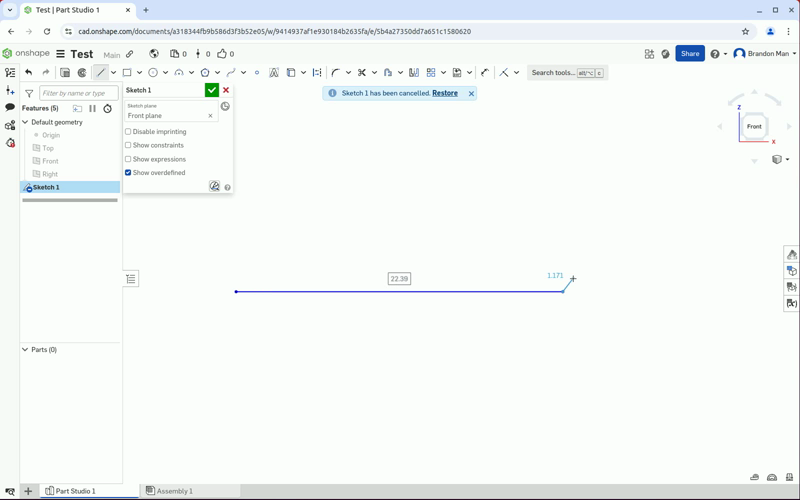
scroll(6)
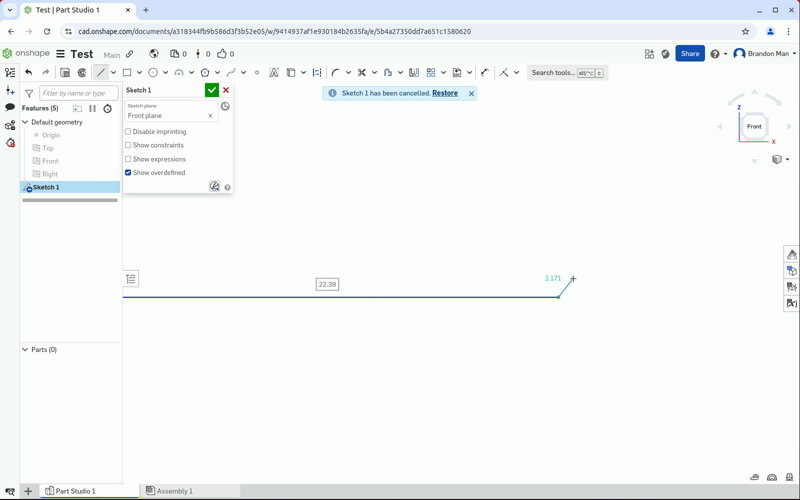
scroll(6)
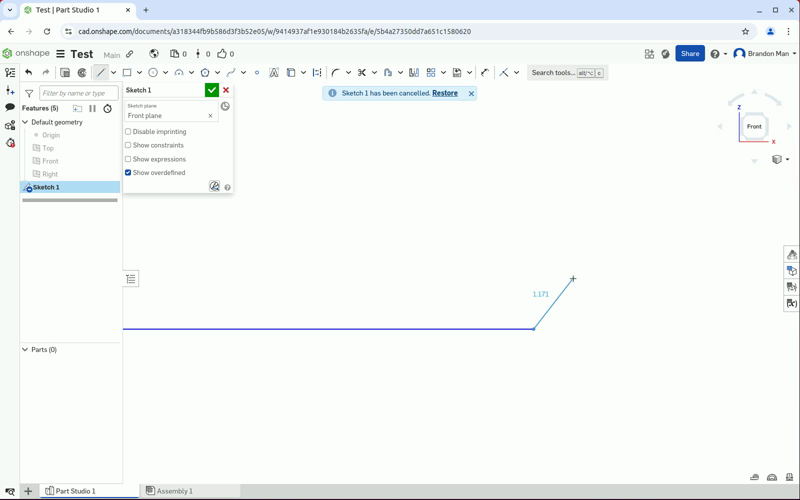
click(573, 278)
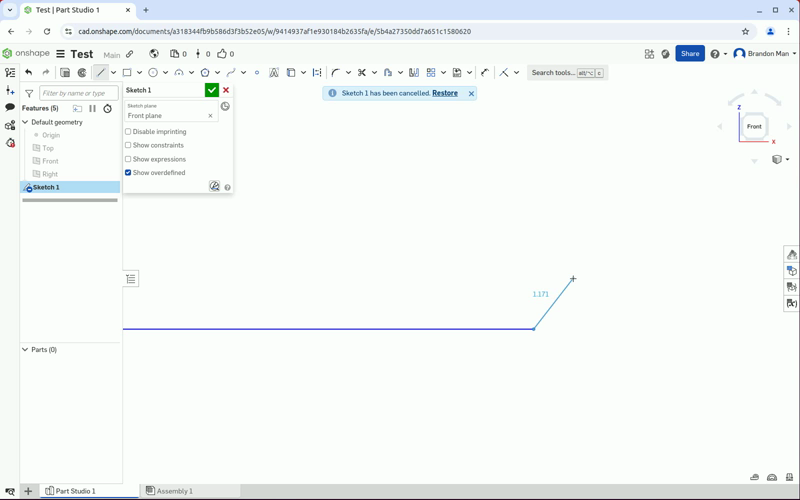
scroll(-6)
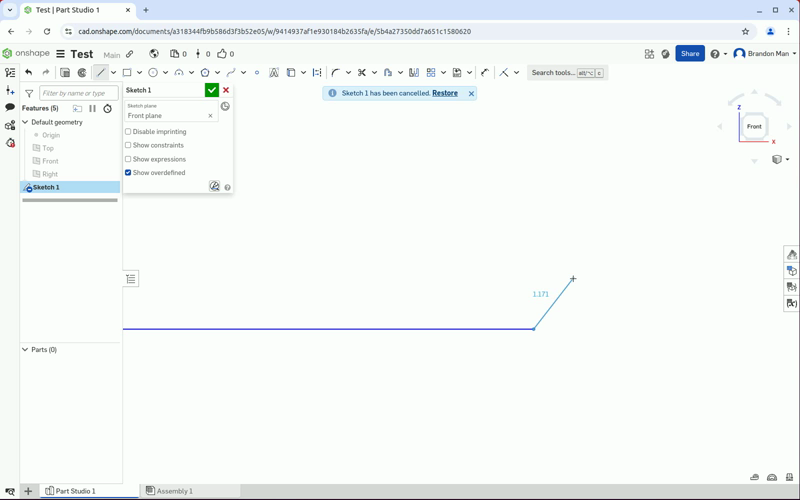
scroll(-6)
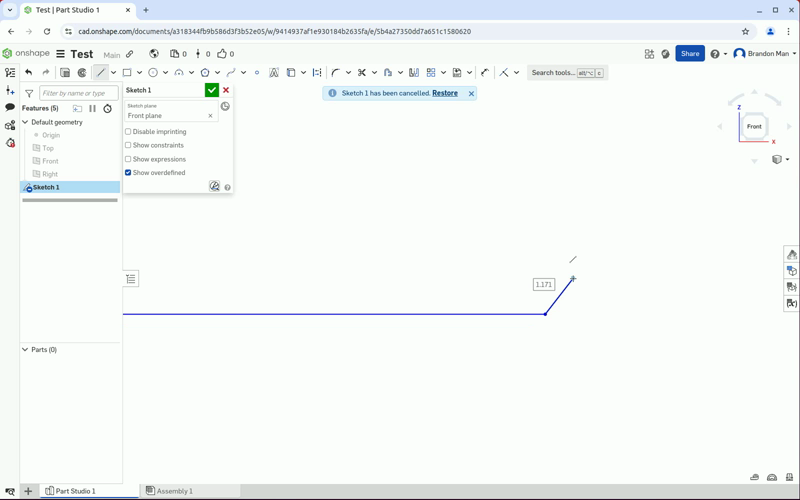
scroll(-6)
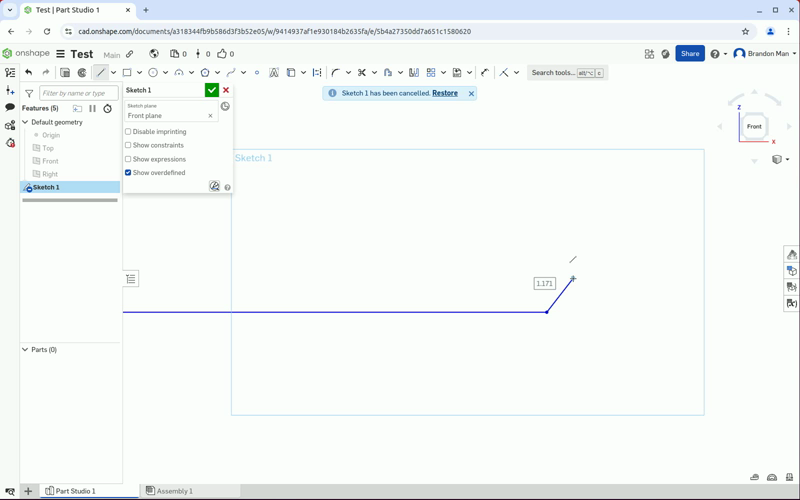
scroll(-6)
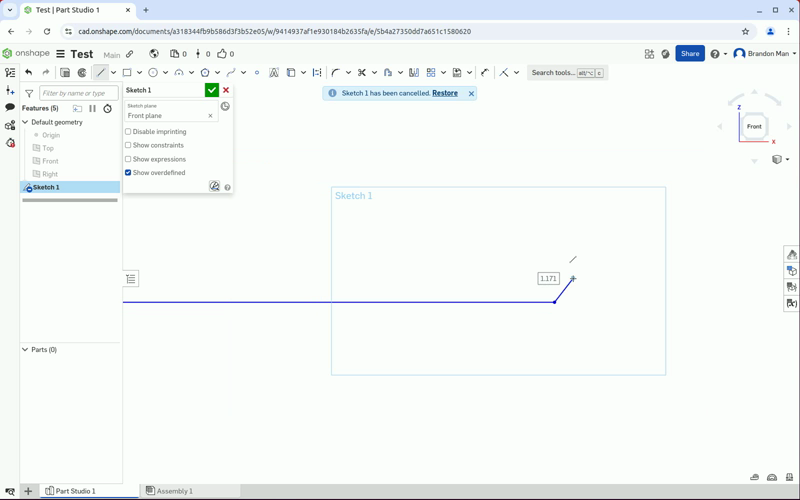
scroll(-6)
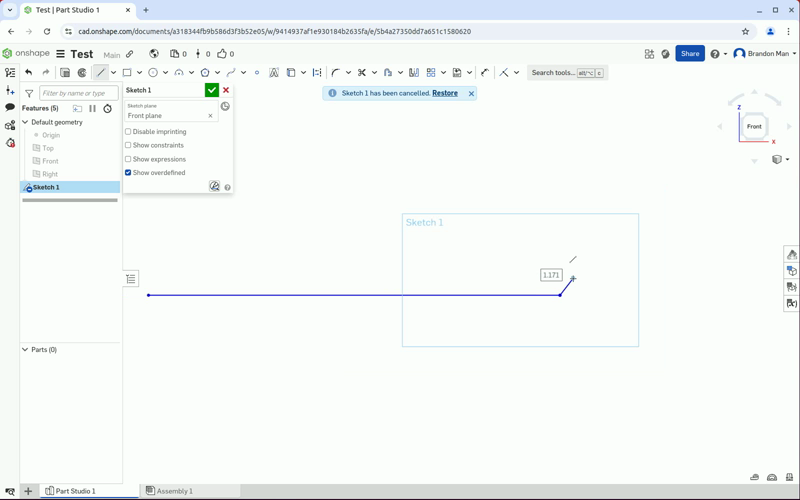
scroll(-6)
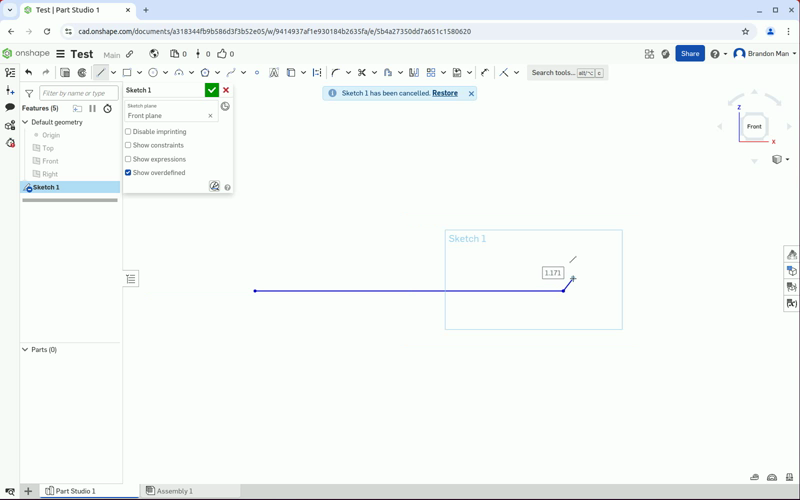
scroll(-6)
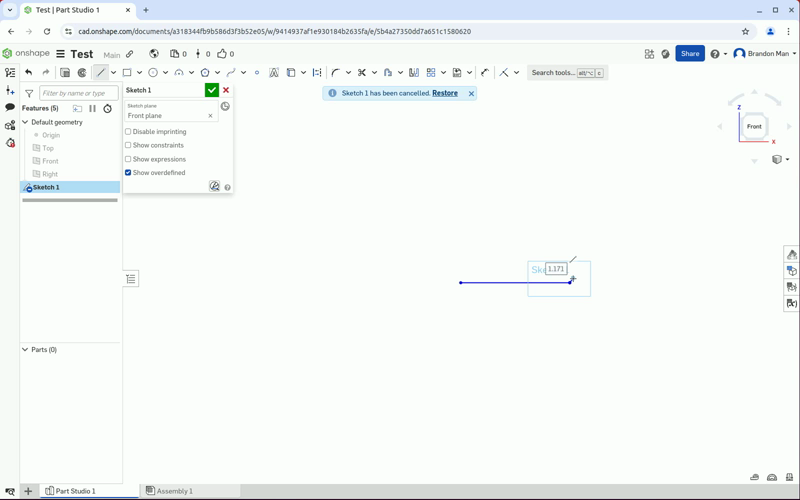
key_up(shift)
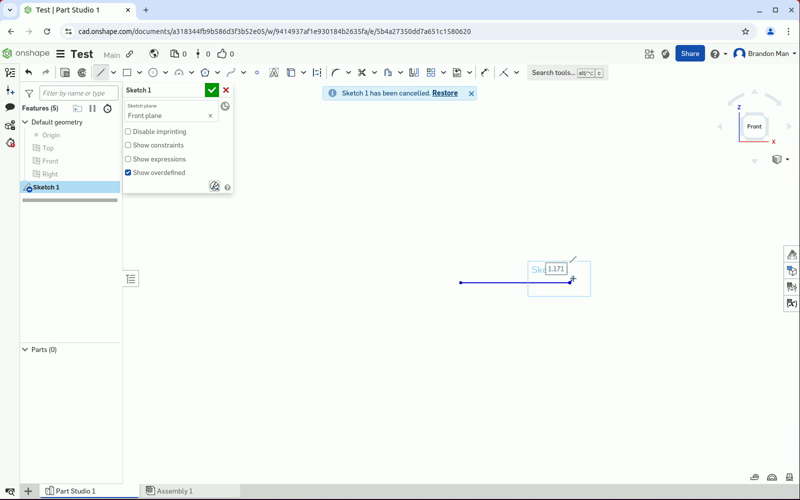
key_down(shift)
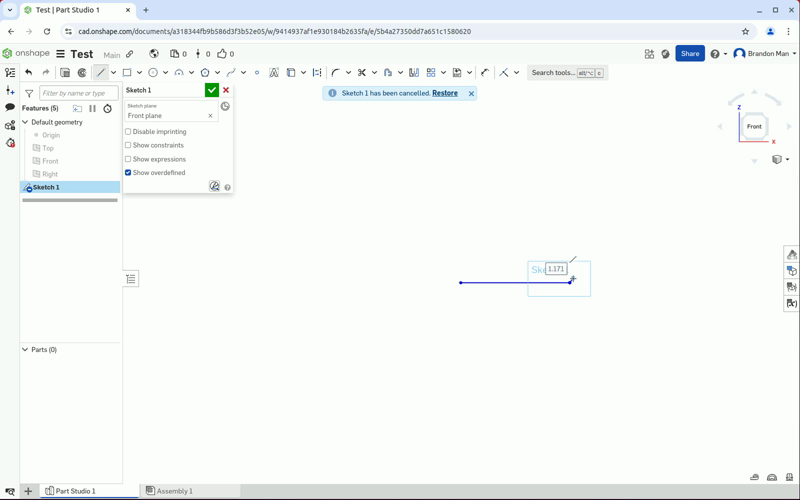
mouse_move(464, 278)
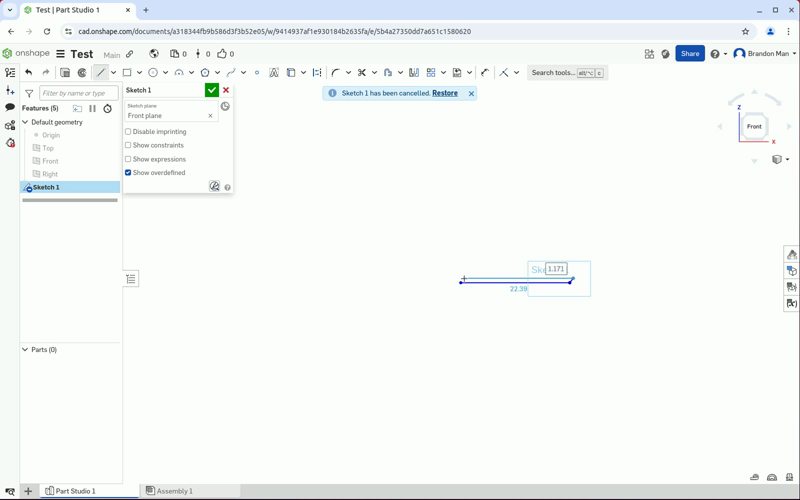
click(464, 278)
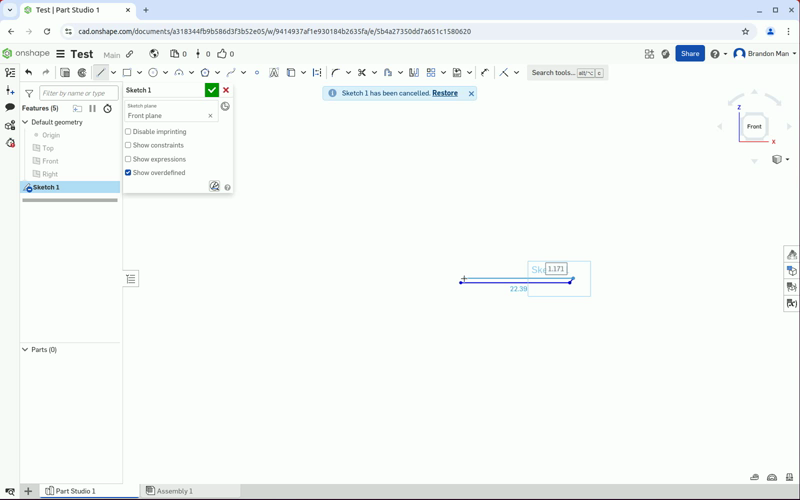
key_up(shift)
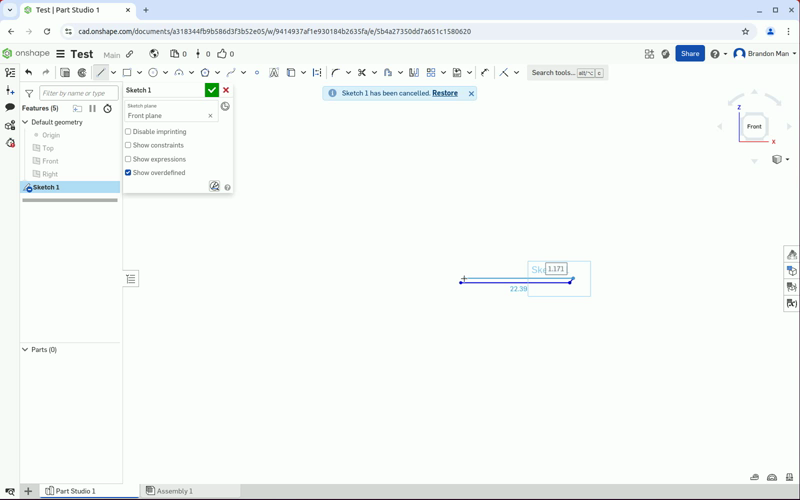
mouse_move(494, 278)
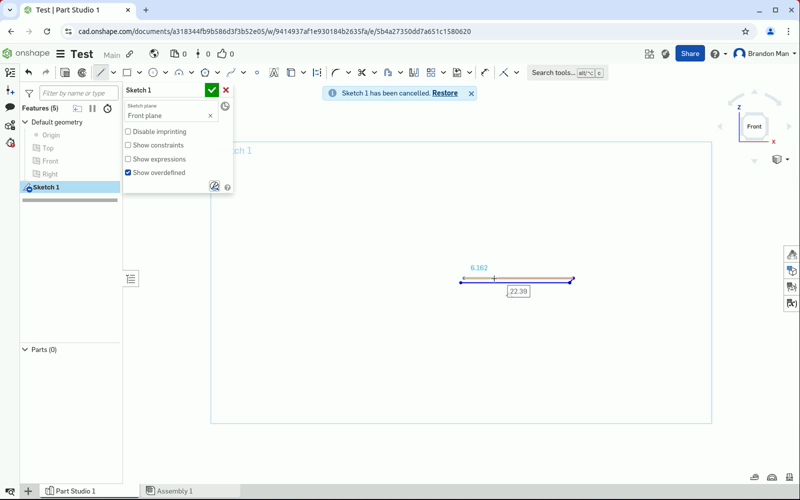
key_down(shift)
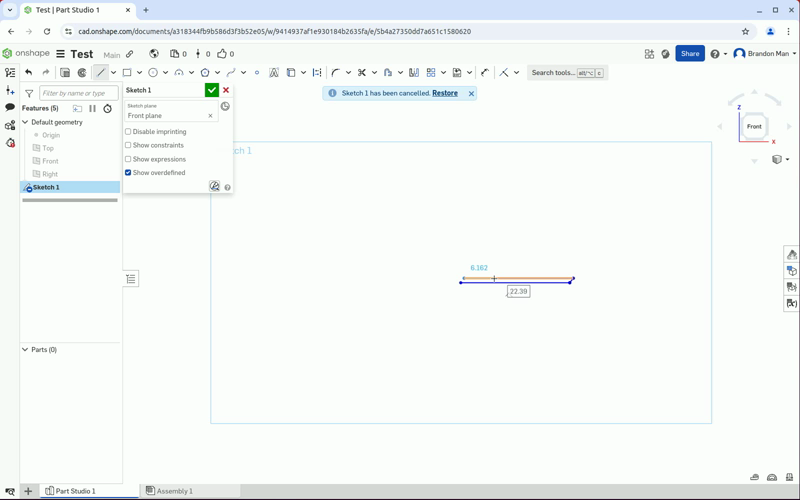
mouse_move(460, 282)
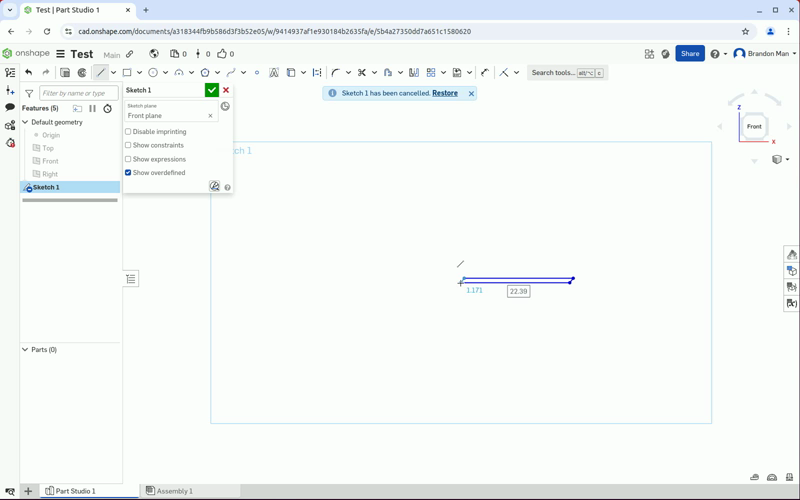
scroll(6)
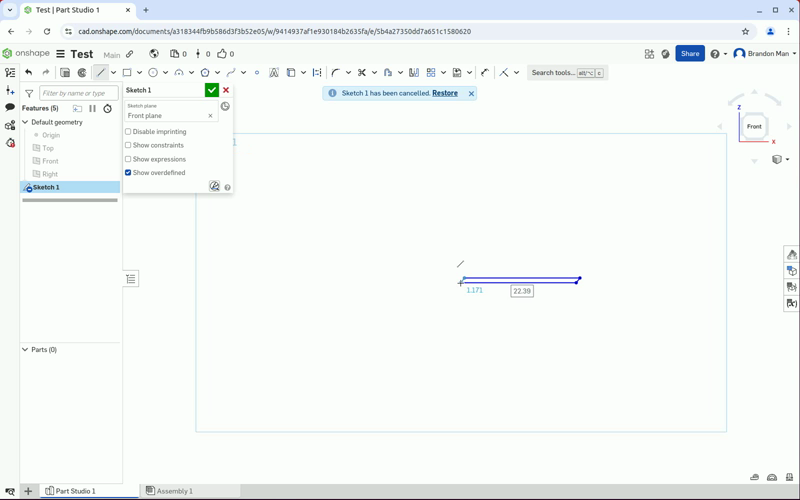
scroll(6)
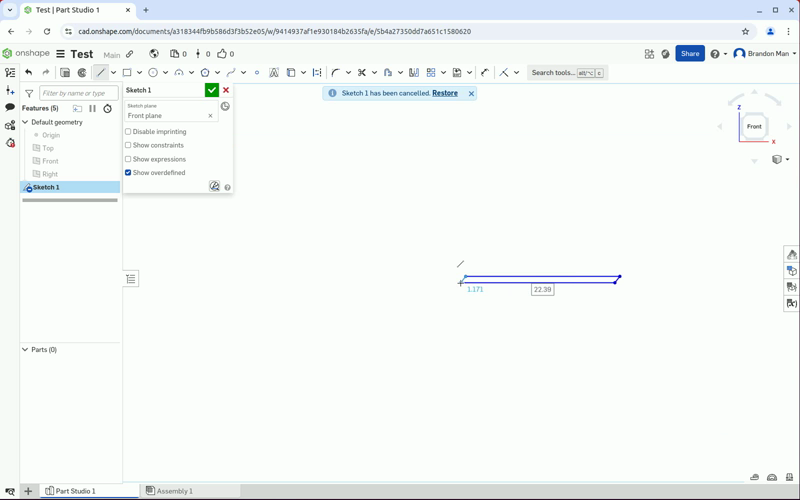
scroll(6)
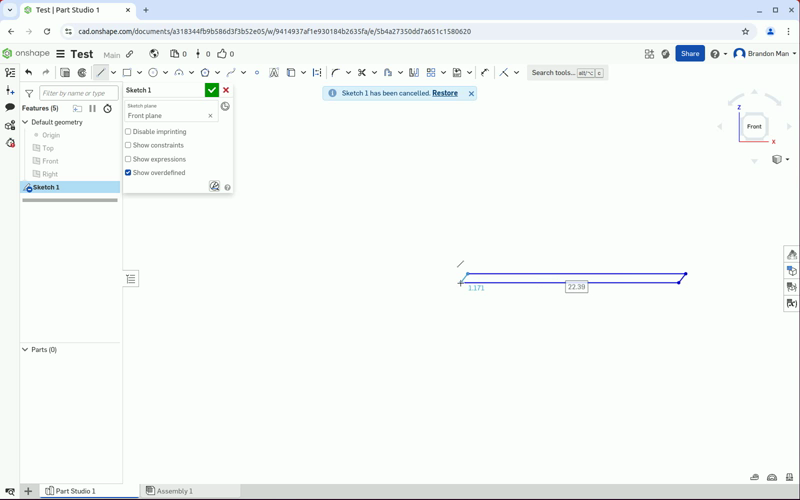
scroll(6)
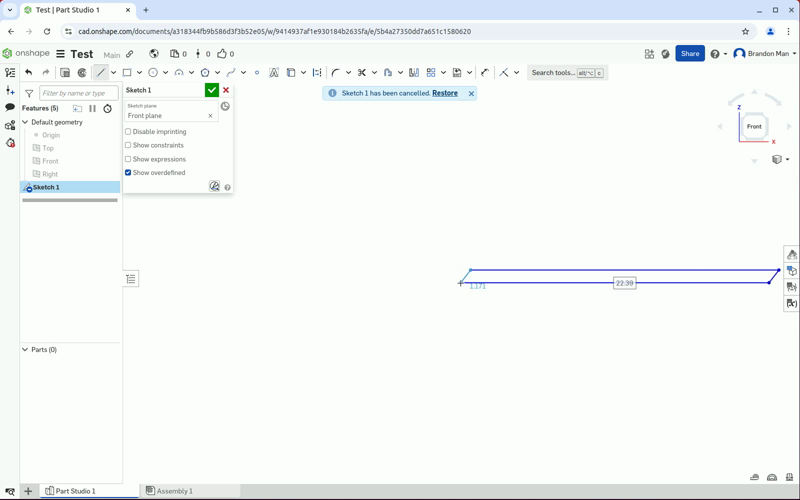
scroll(6)
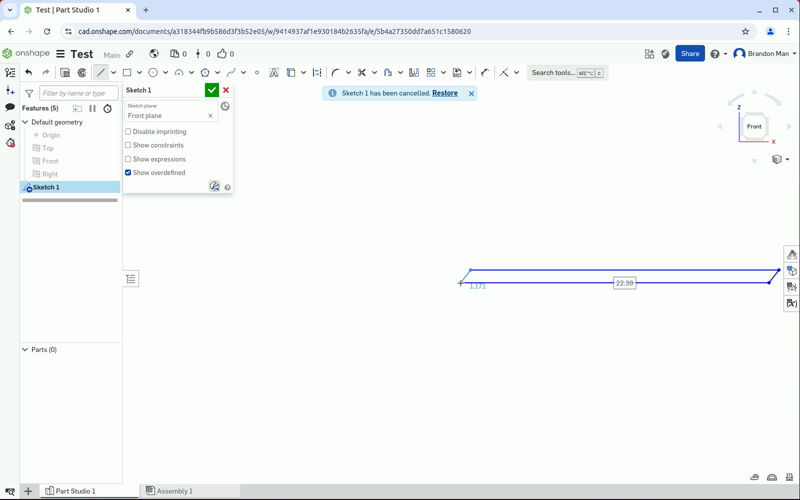
scroll(6)
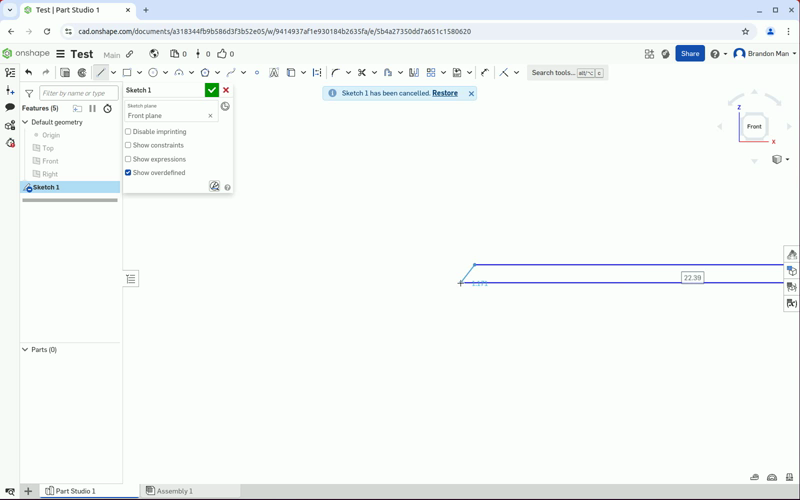
scroll(6)
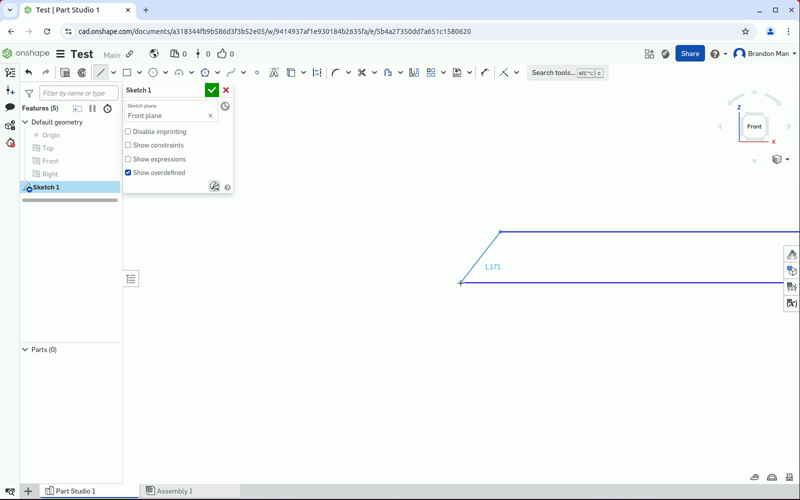
key_up(shift)
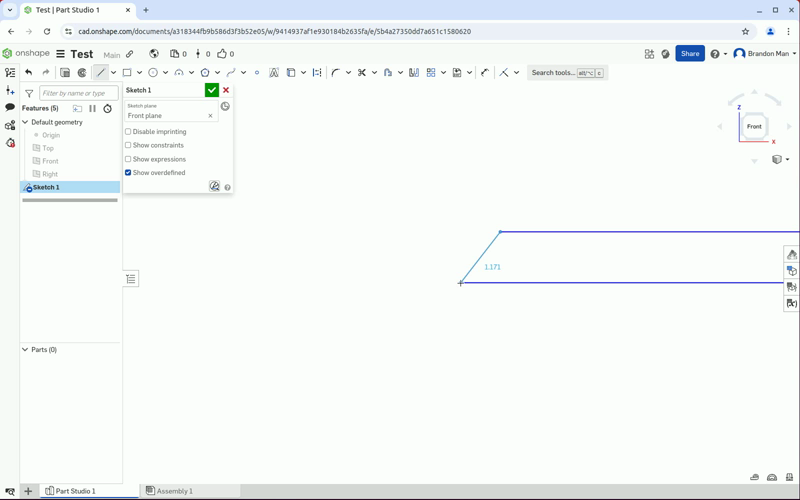
click(460, 282)
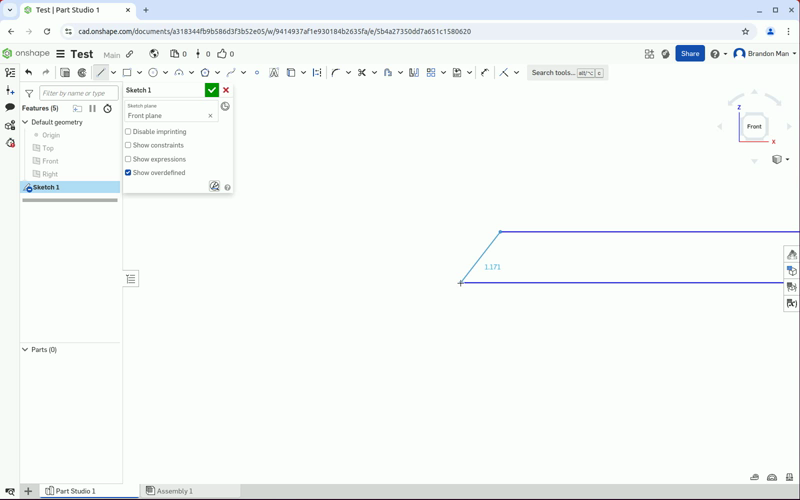
scroll(-6)
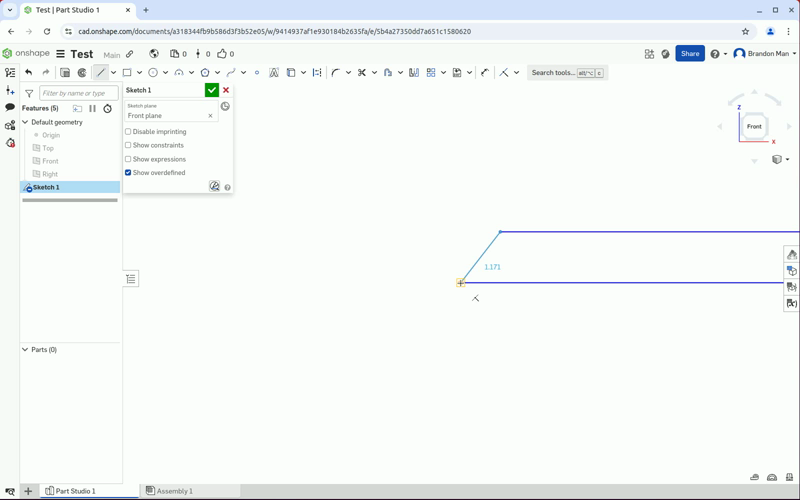
scroll(-6)
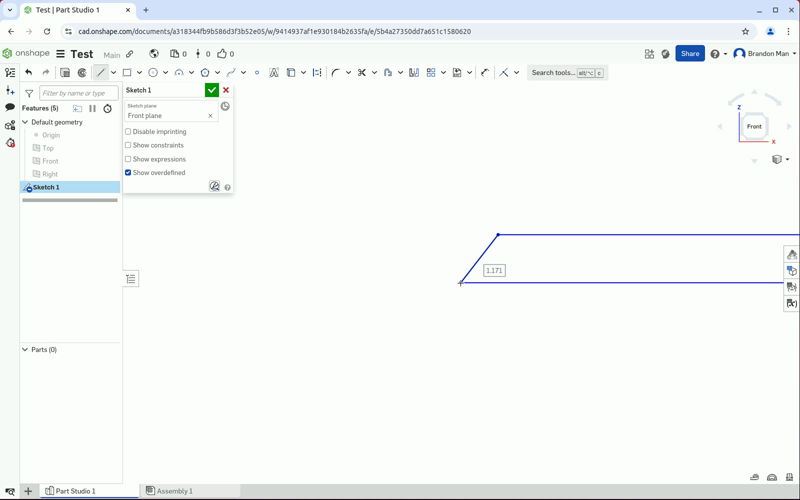
scroll(-6)
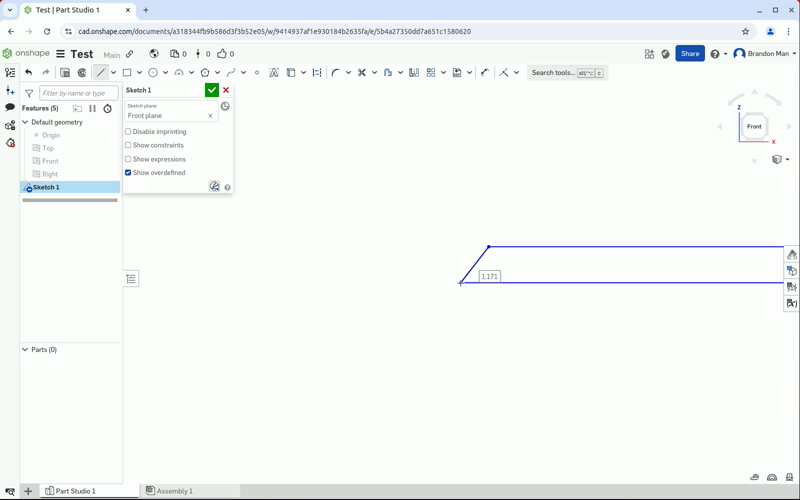
scroll(-6)
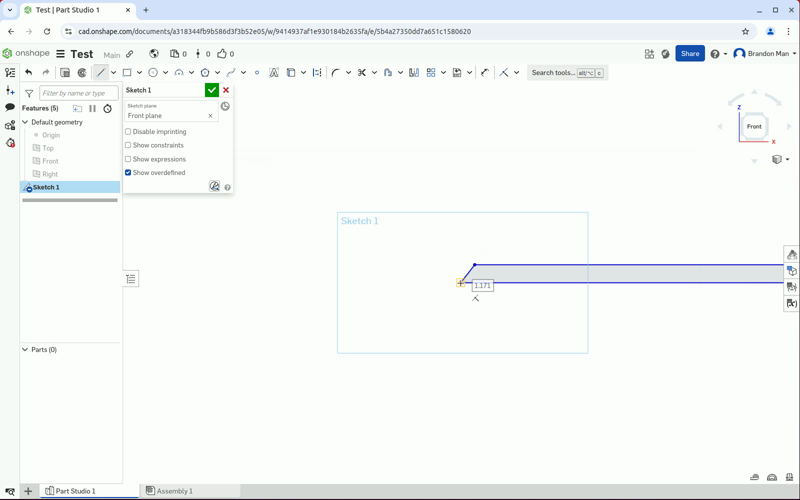
scroll(-6)
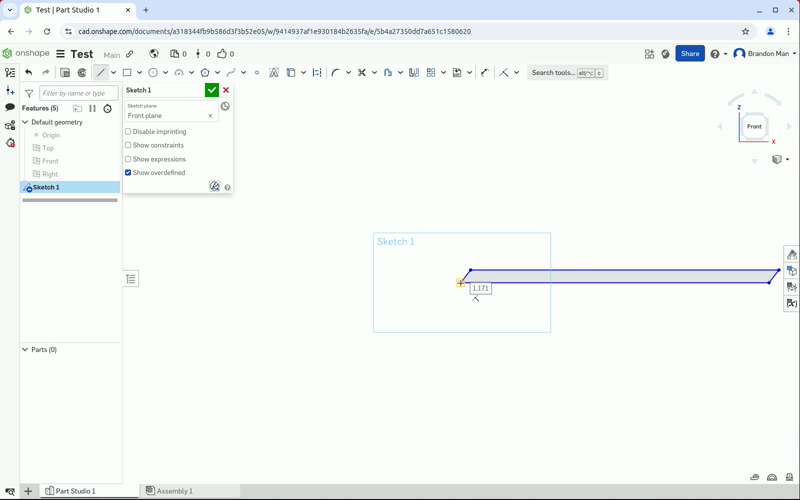
scroll(-6)
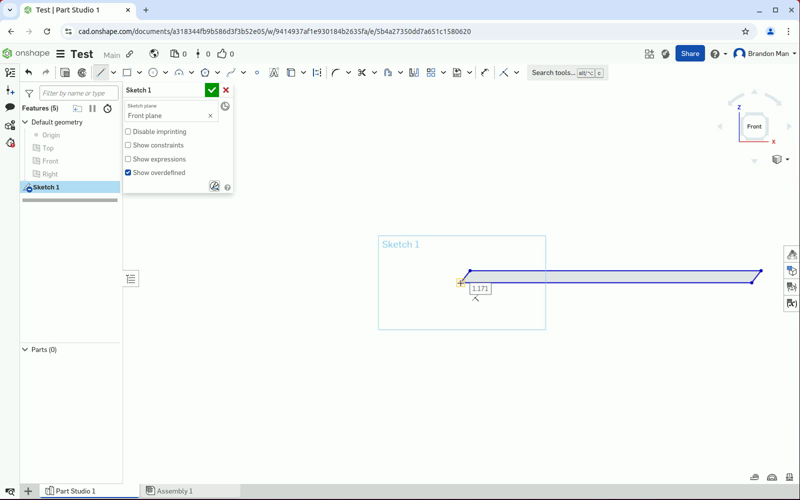
scroll(-6)
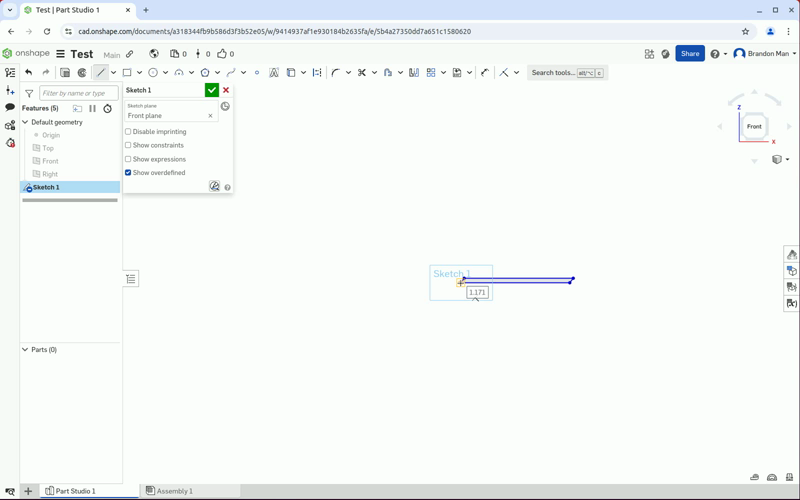
key(esc)
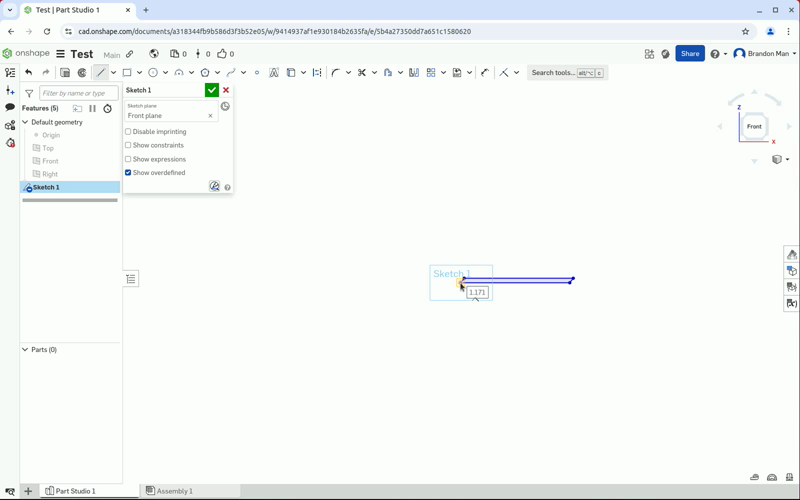
mouse_move(569, 280)
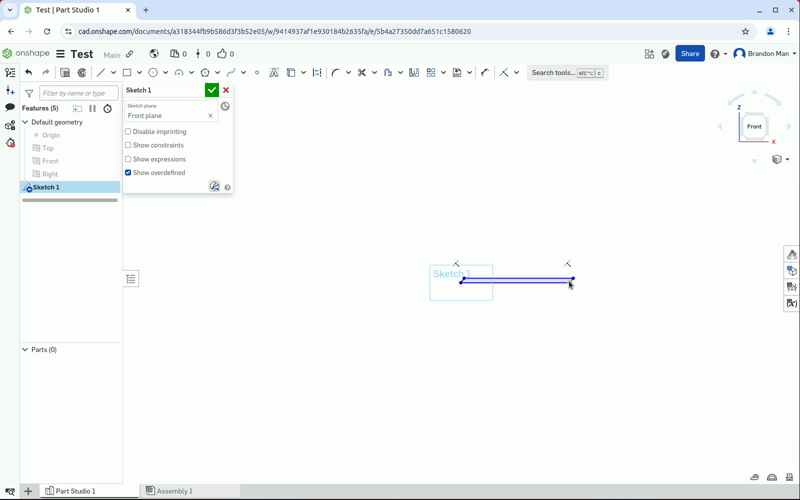
scroll(6)
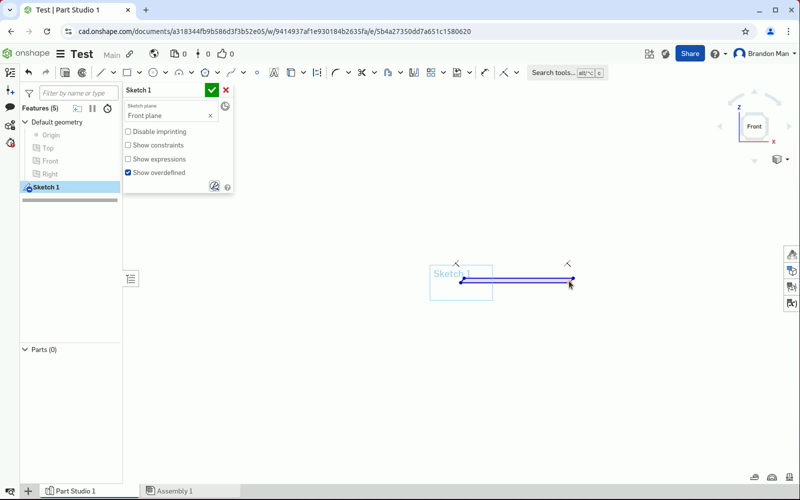
scroll(6)
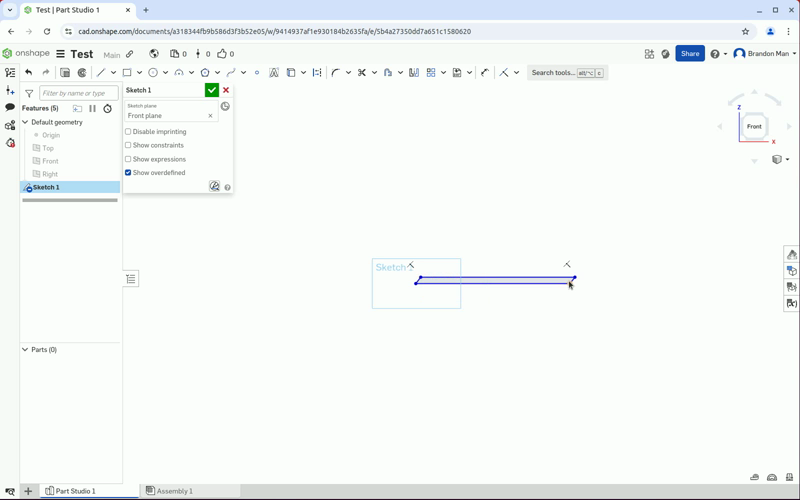
scroll(6)
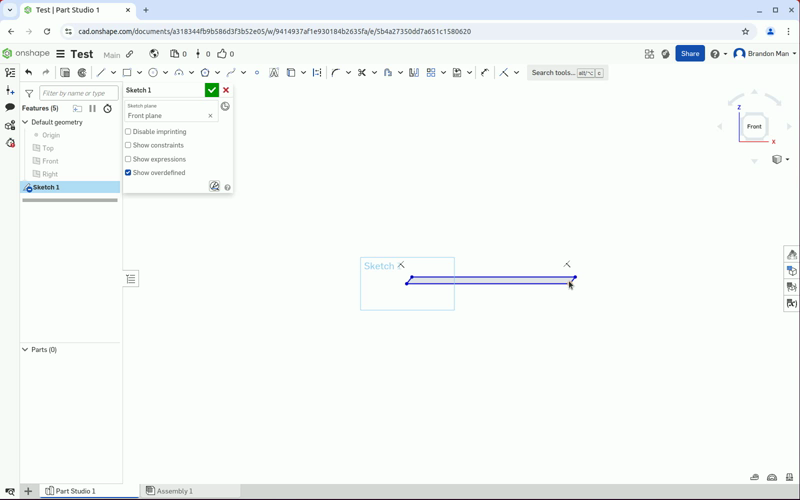
scroll(6)
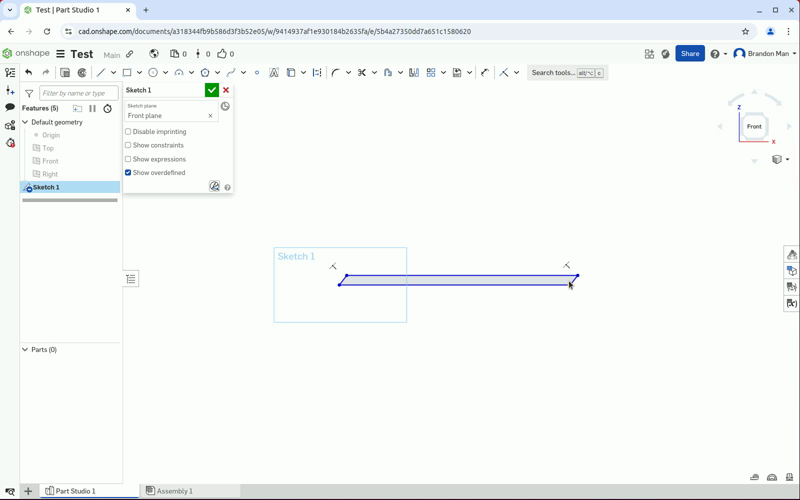
scroll(6)
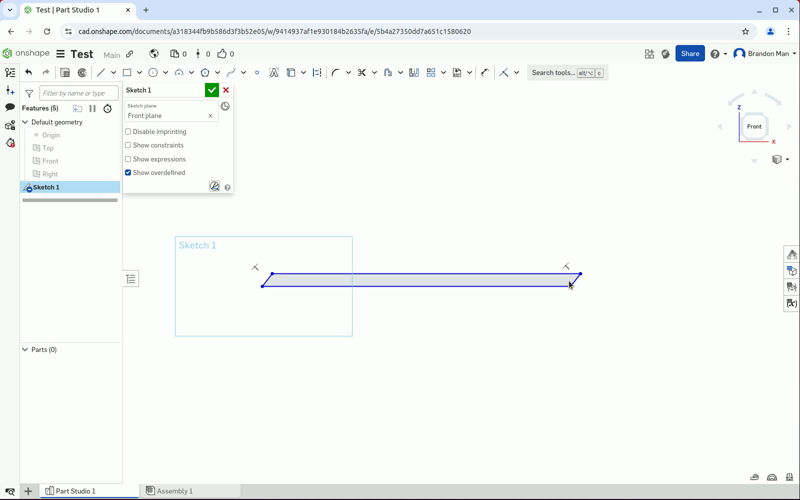
scroll(6)
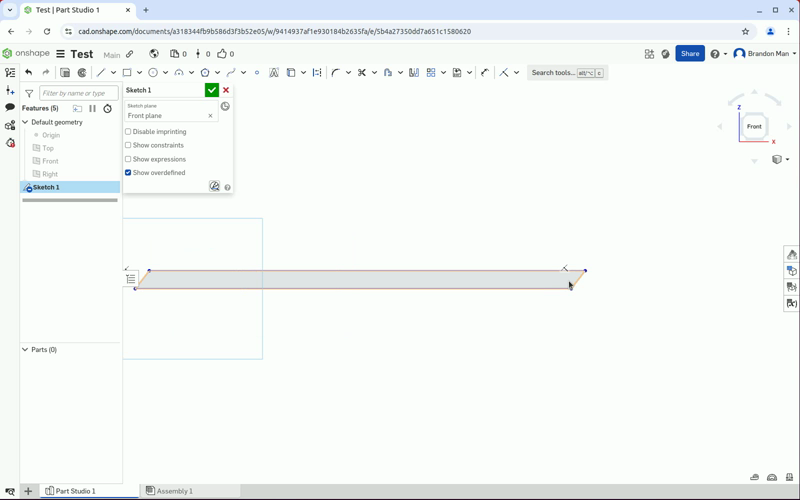
scroll(6)
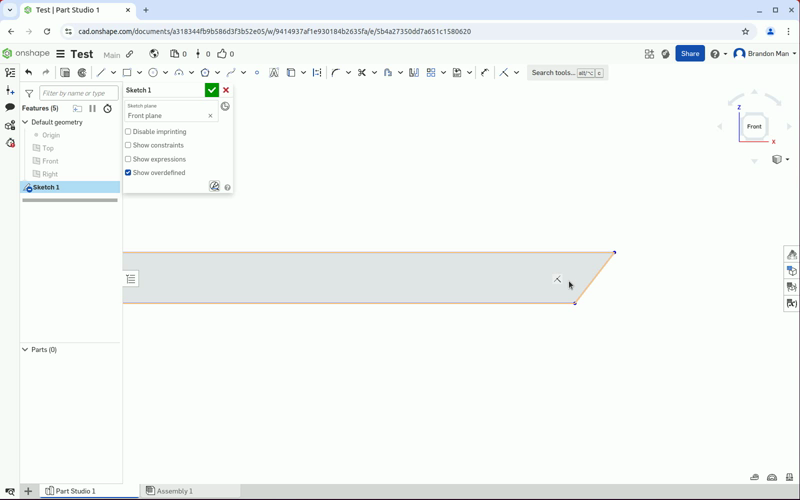
click(569, 280)
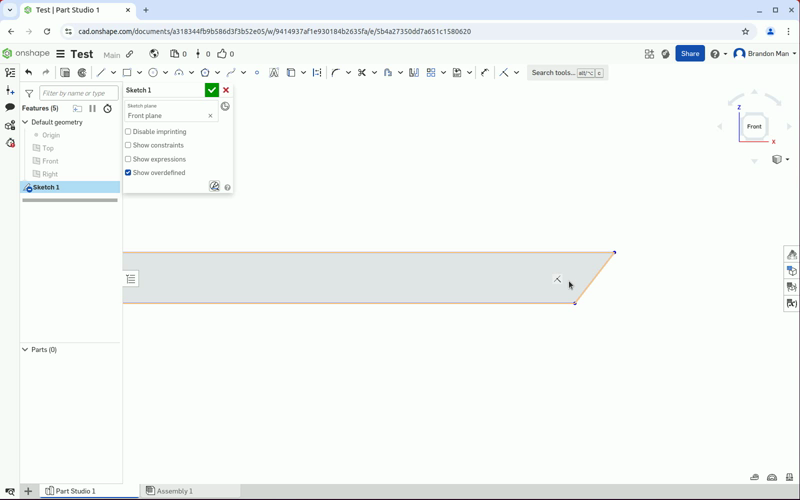
scroll(-6)
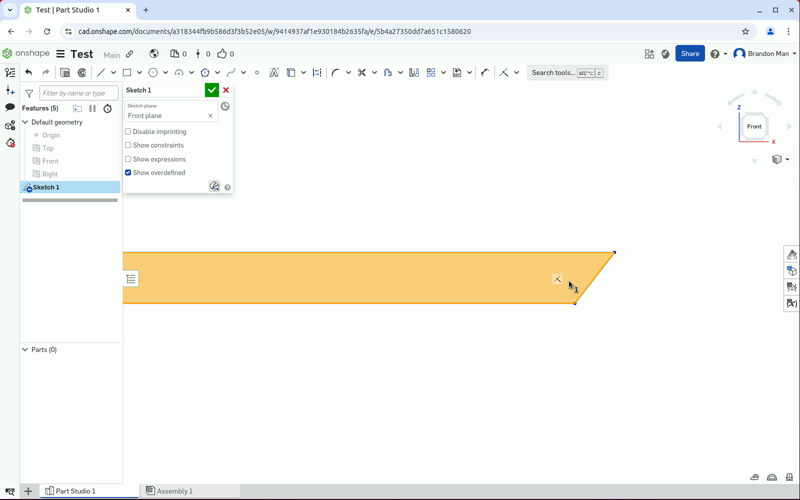
scroll(-6)
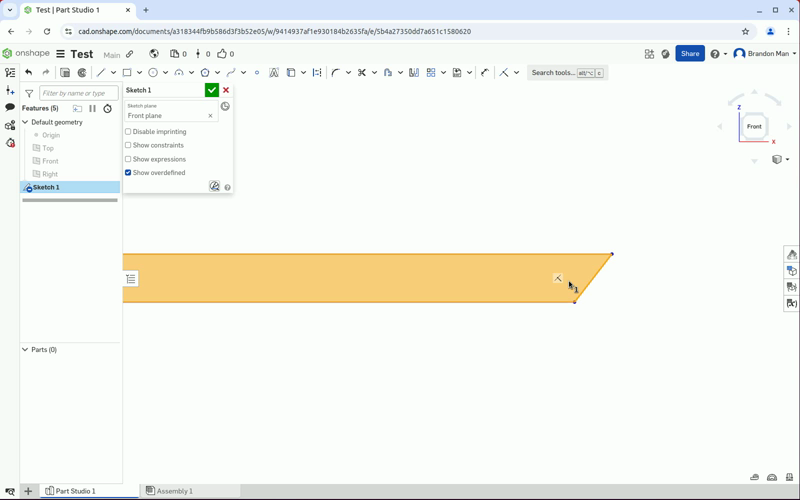
scroll(-6)
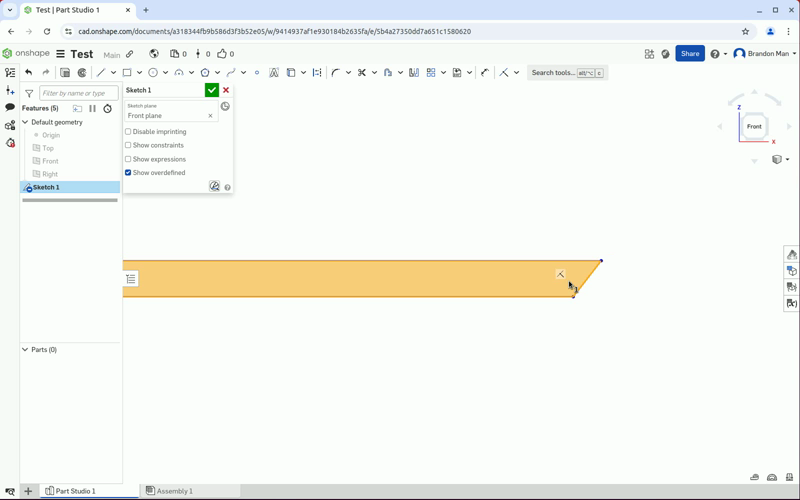
scroll(-6)
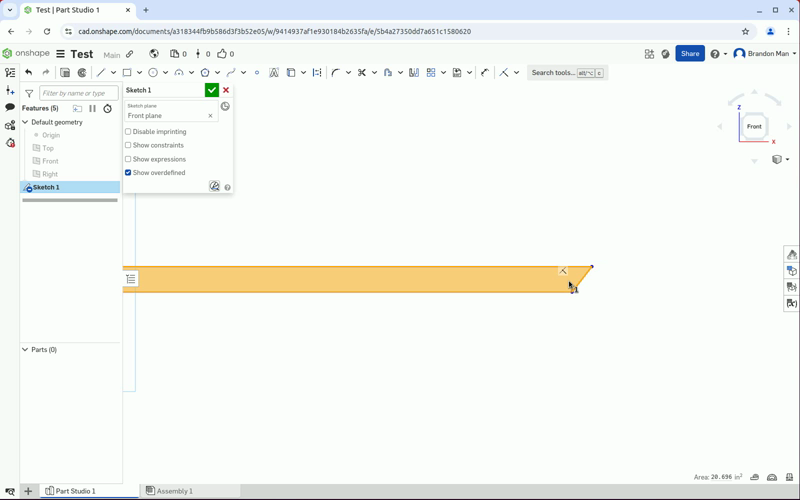
scroll(-6)
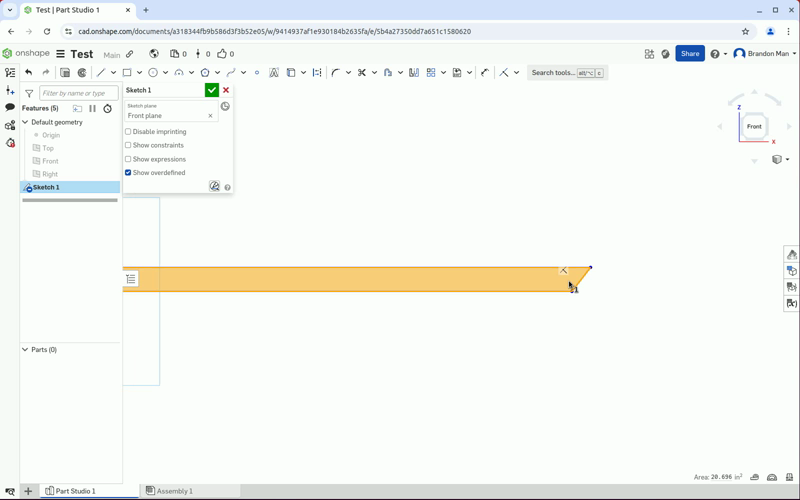
scroll(-6)
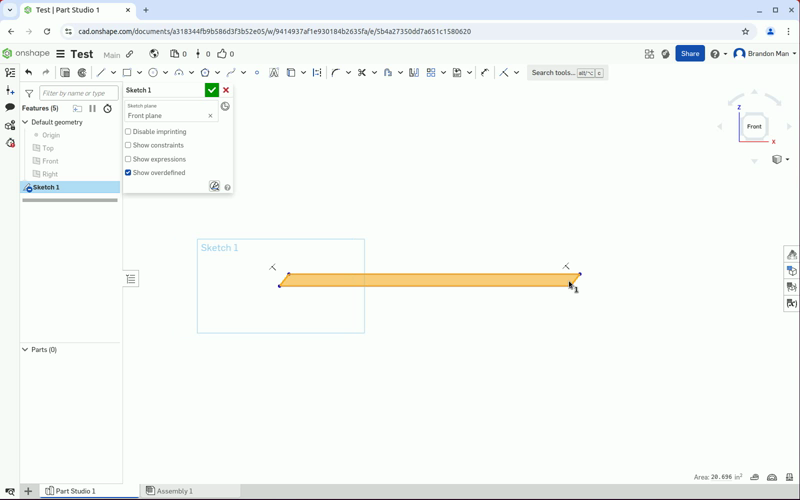
scroll(-6)
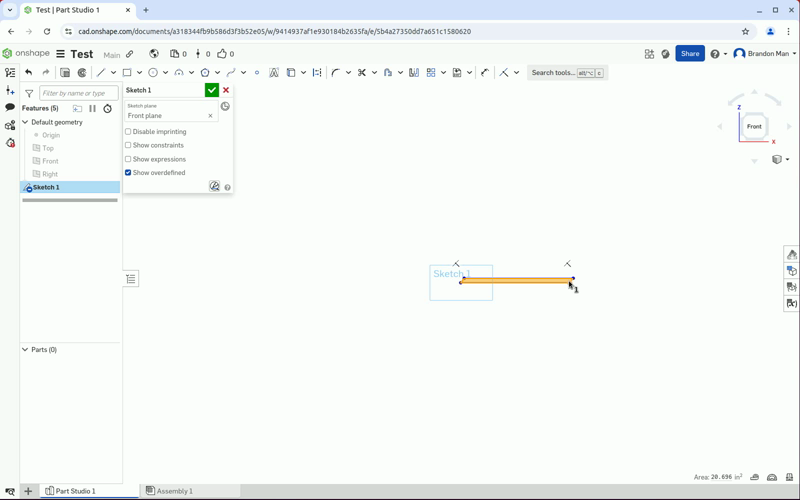
mouse_move(73, 352)
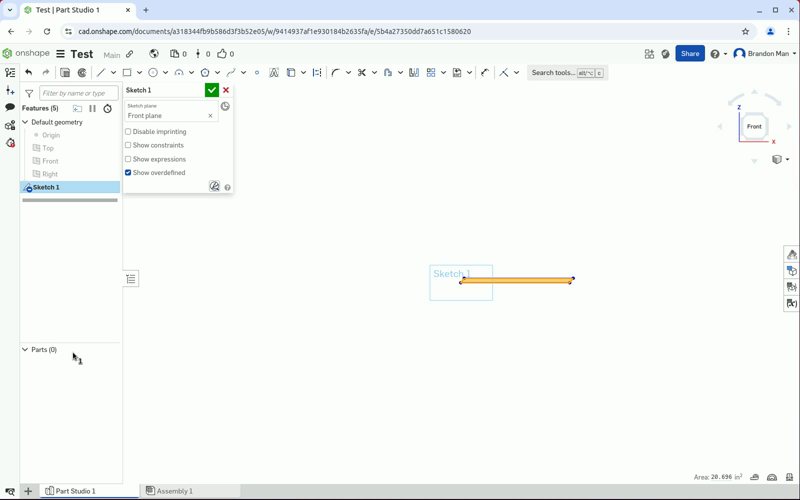
key(shift+y)
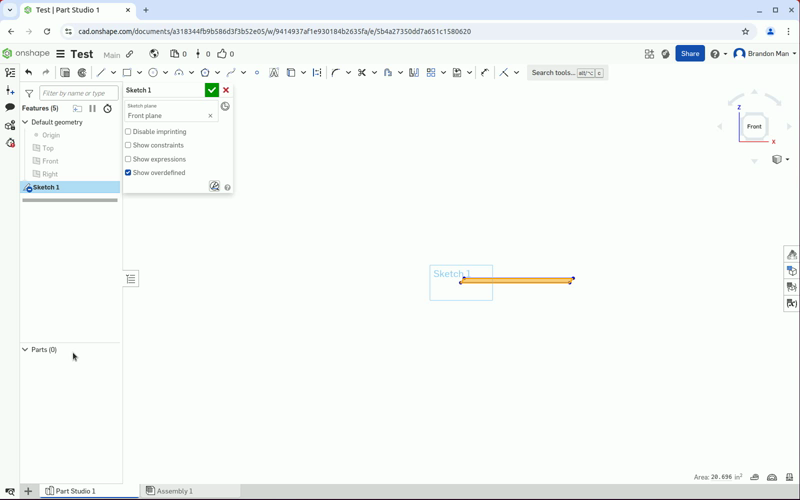
key(shift+e)
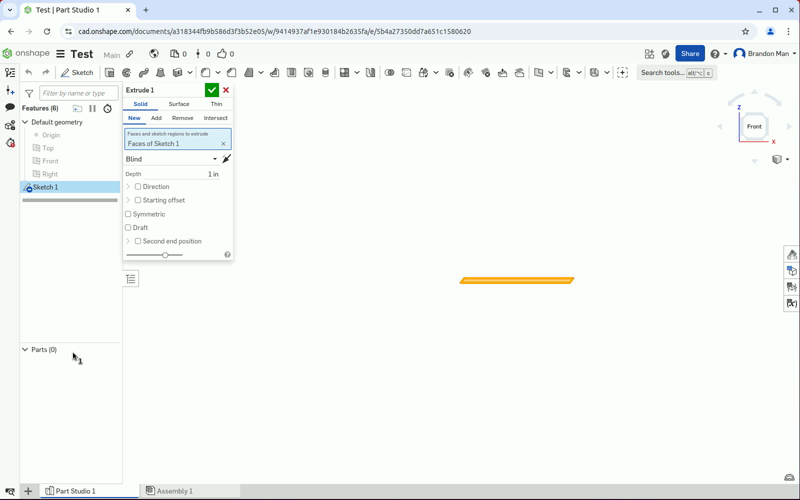
mouse_move(143, 106)
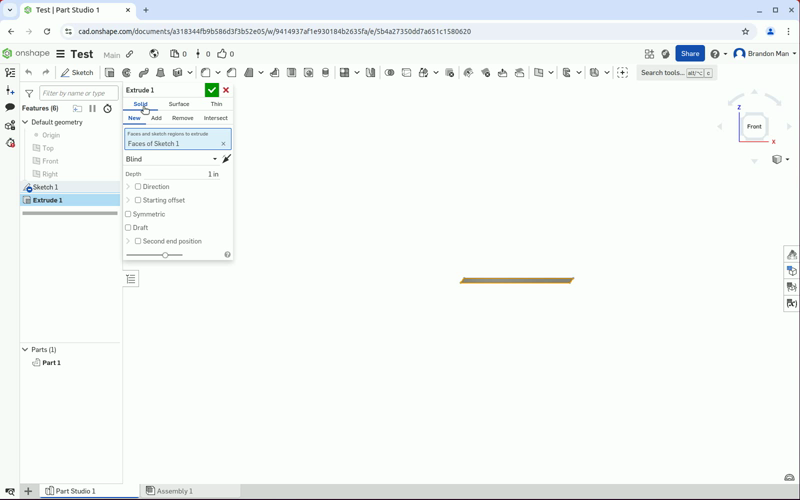
click(143, 106)
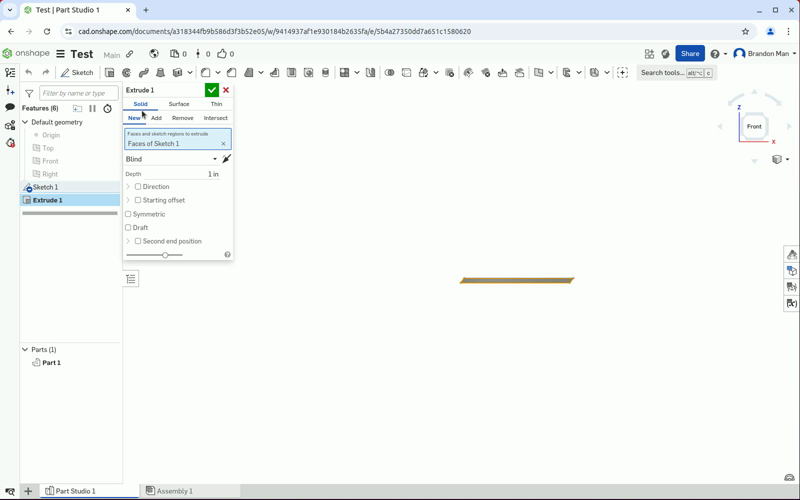
mouse_move(137, 120)
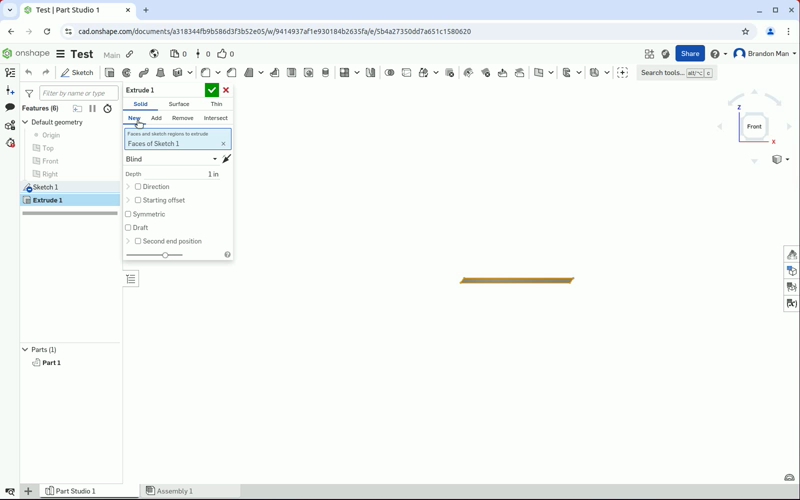
click(137, 120)
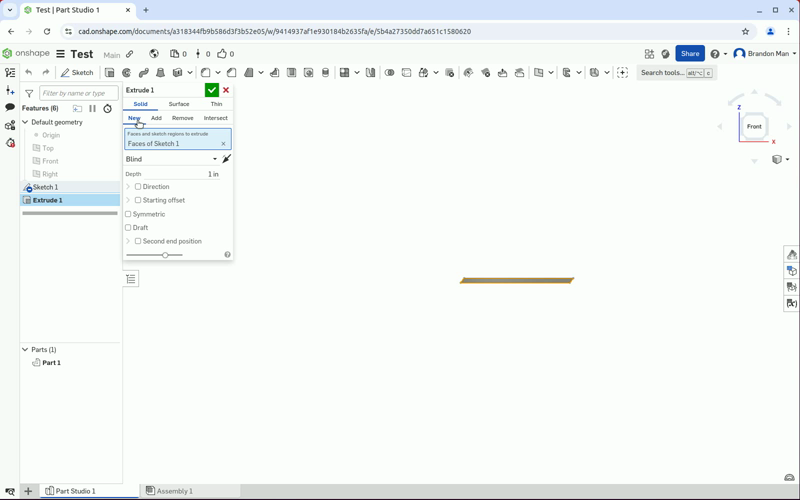
key(tab, 4)
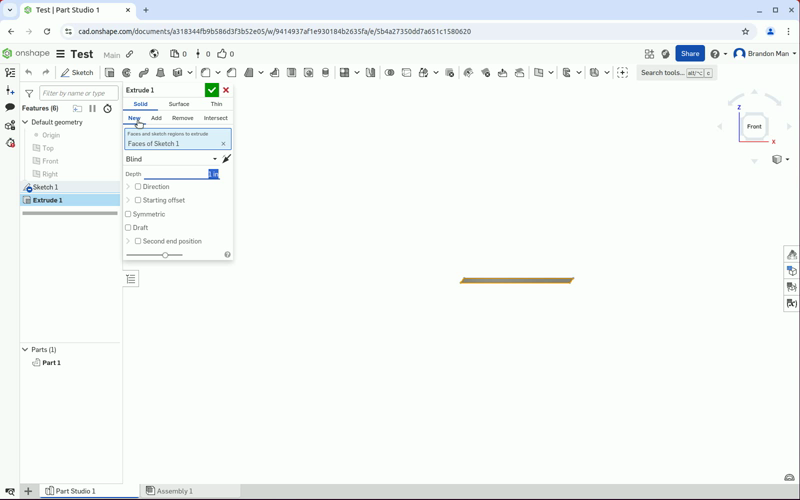
text(0.241)
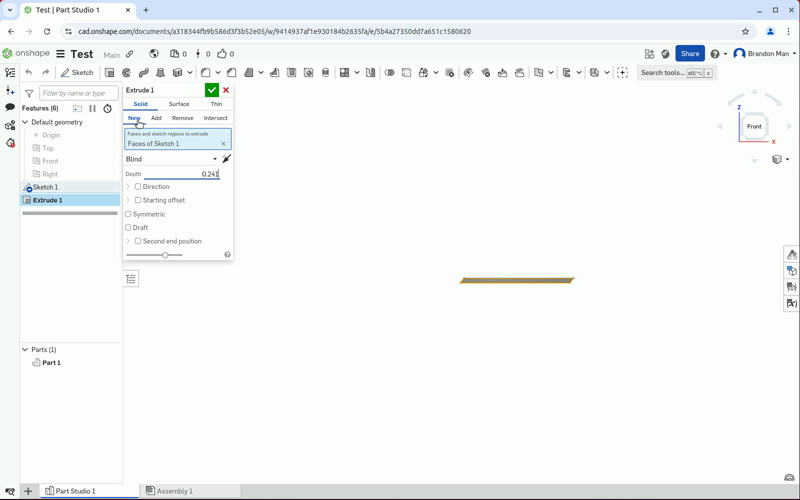
key(enter)
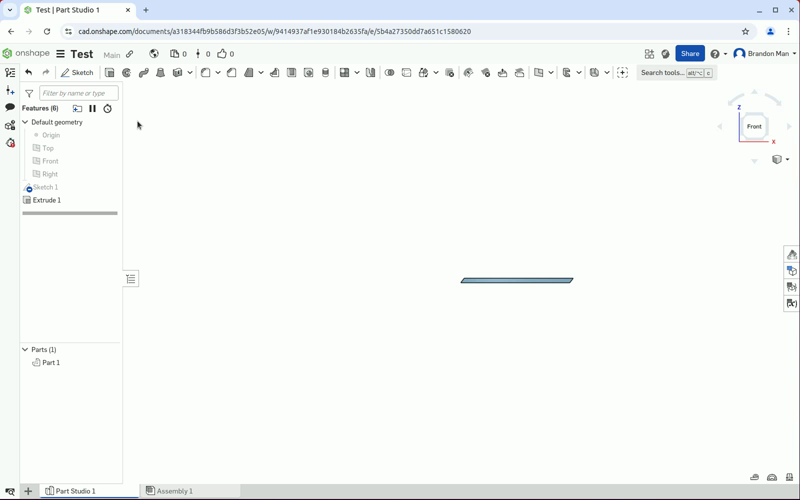
key(shift+h)
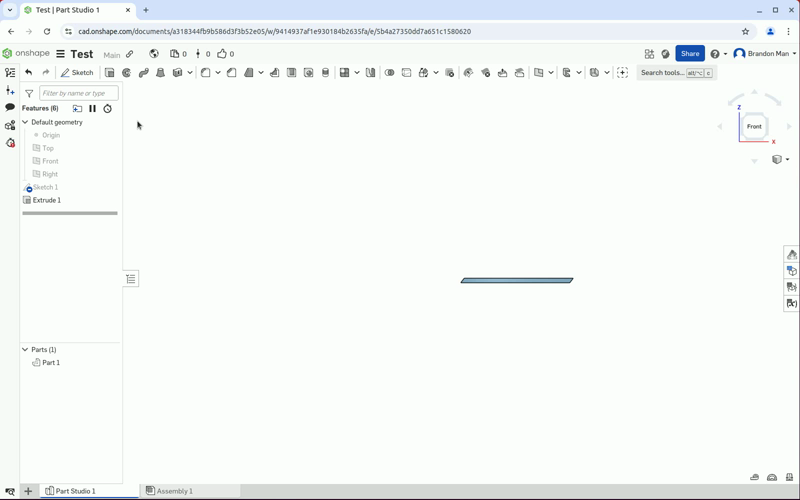
key(shift+h)
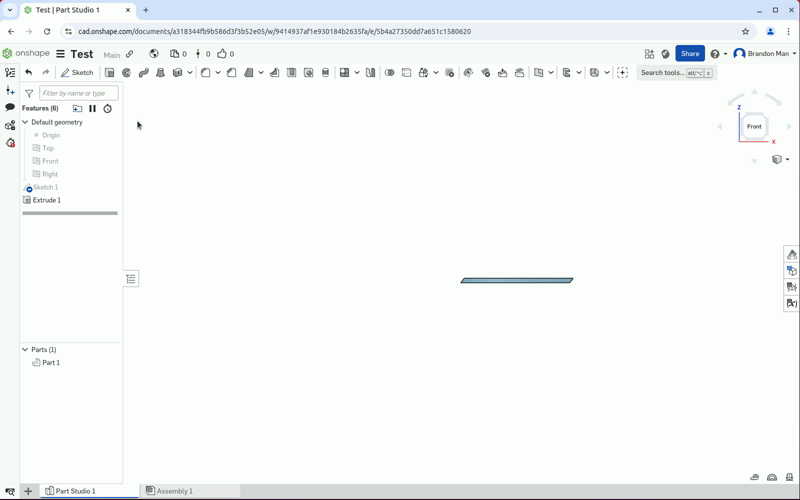
mouse_move(73, 189)
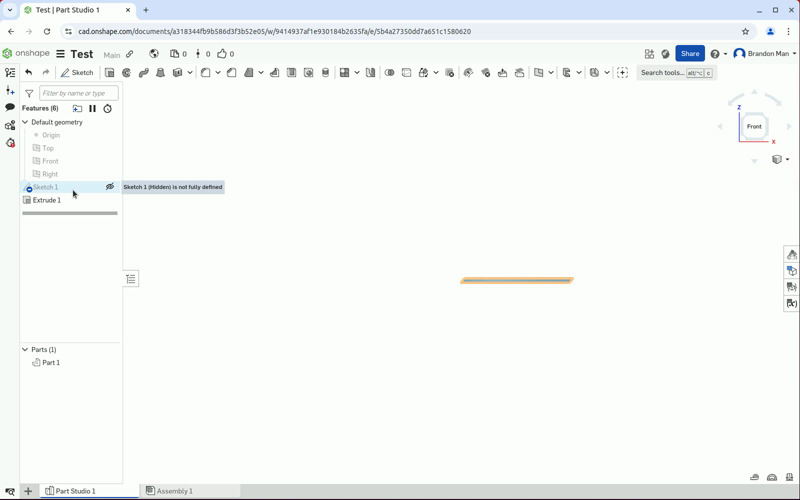
click(73, 189)
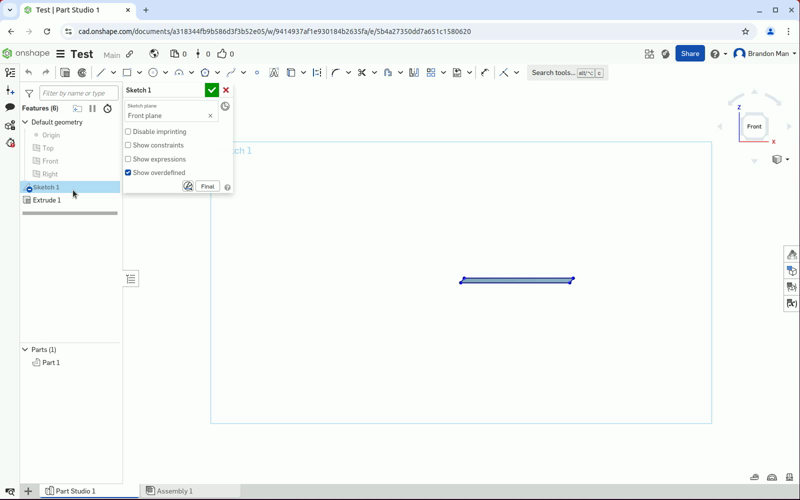
mouse_move(229, 92)
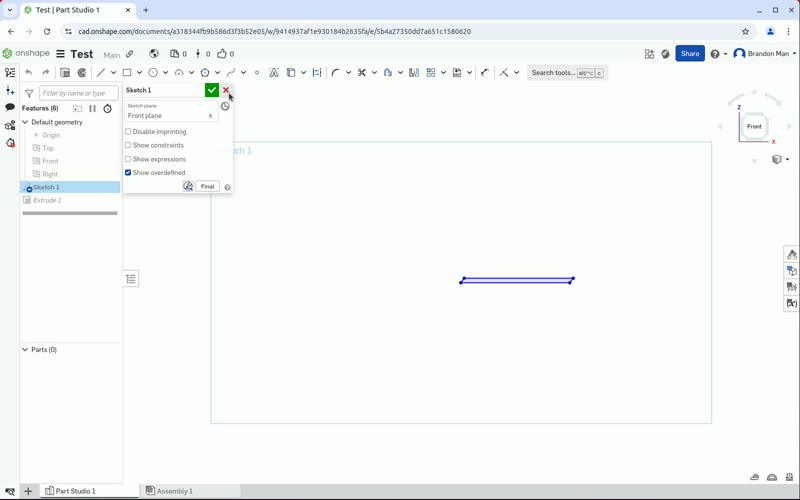
click(229, 92)
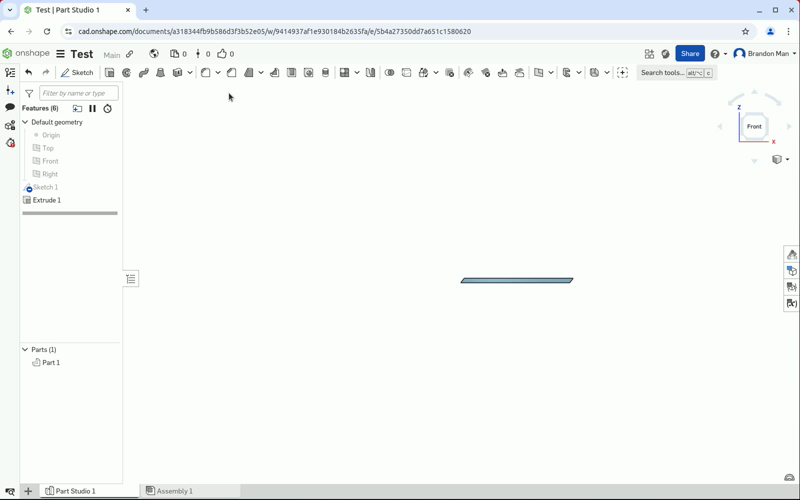
mouse_move(541, 75)
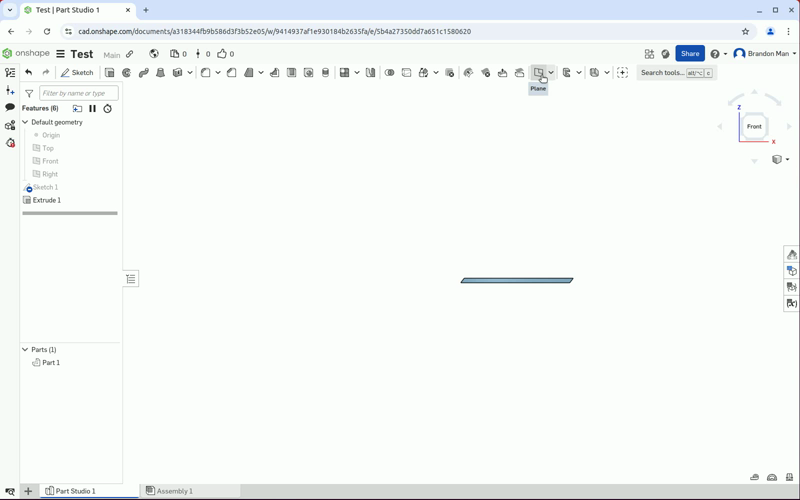
click(541, 75)
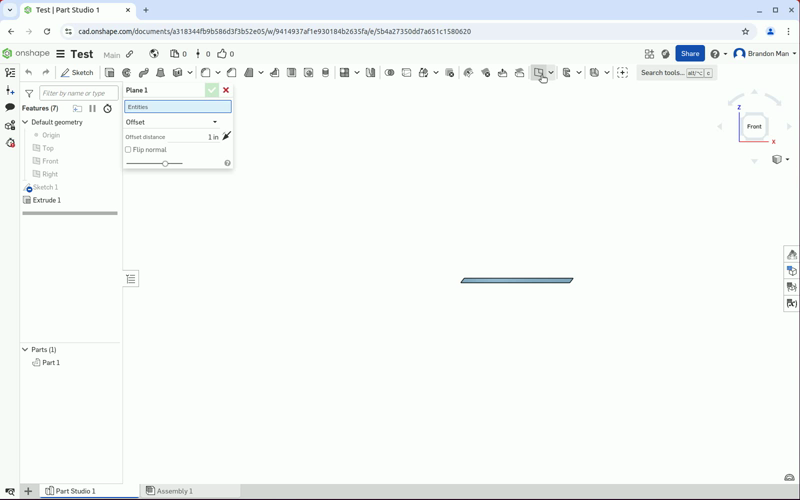
mouse_move(73, 163)
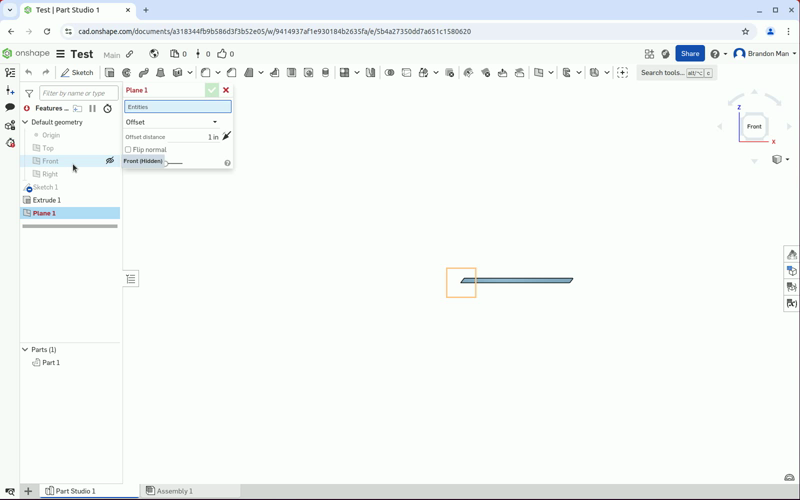
click(73, 163)
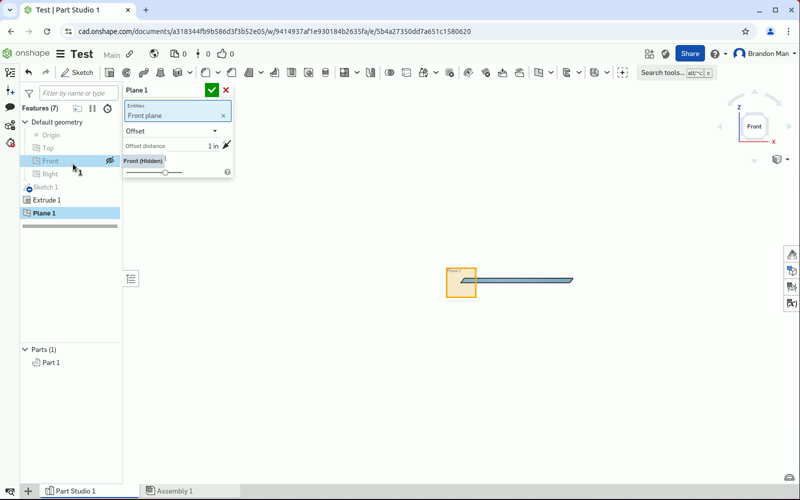
key(tab, 2)
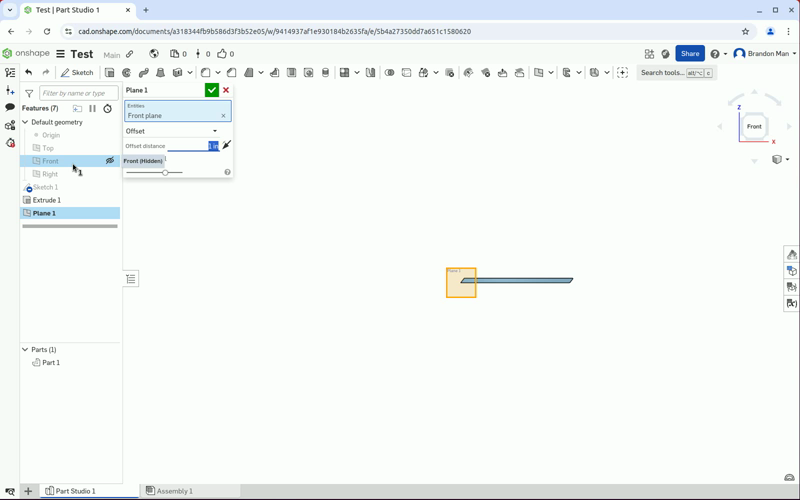
text(0.246)
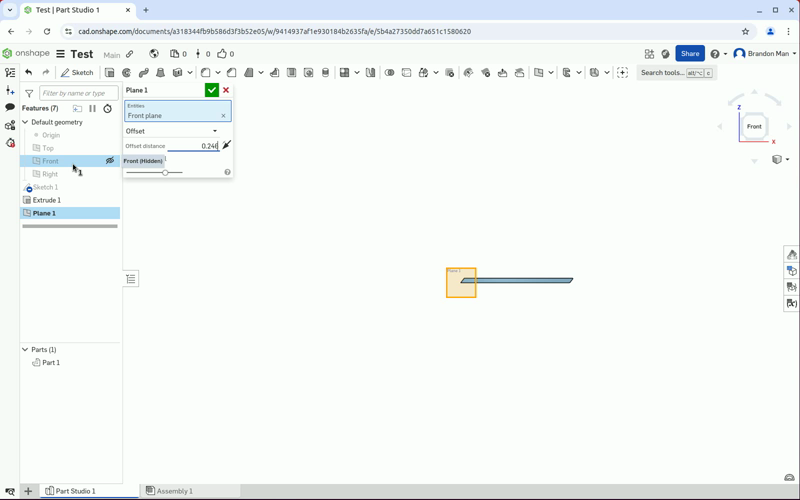
key(enter, 2)
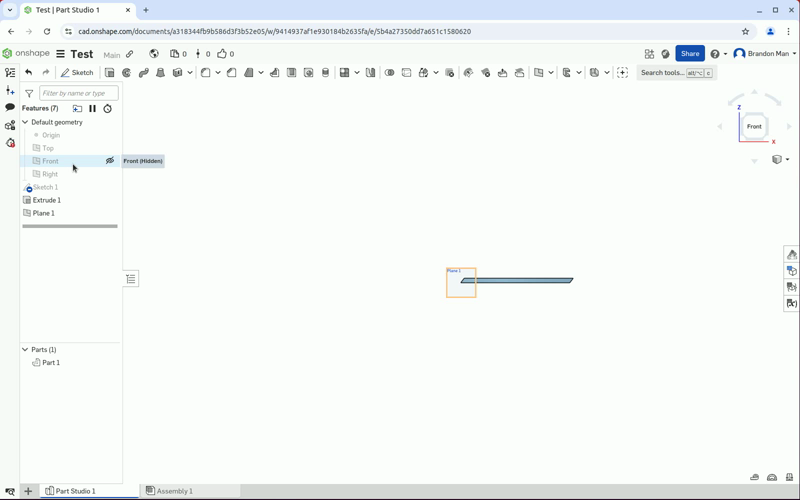
key(shift+s)
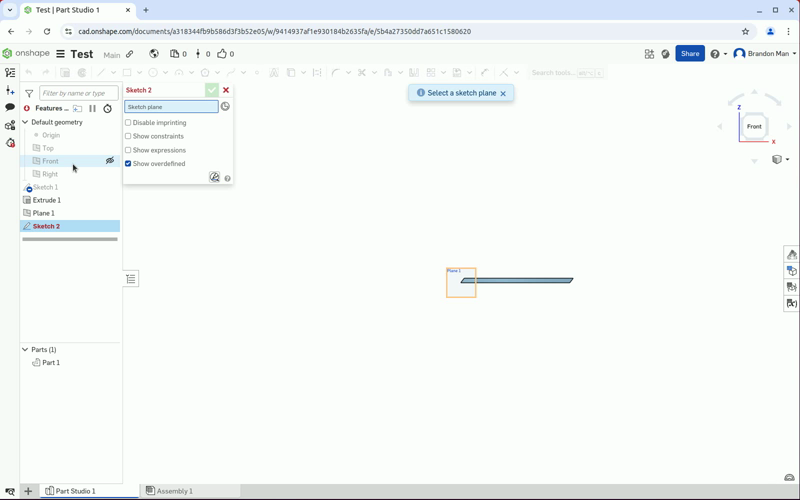
mouse_move(73, 215)
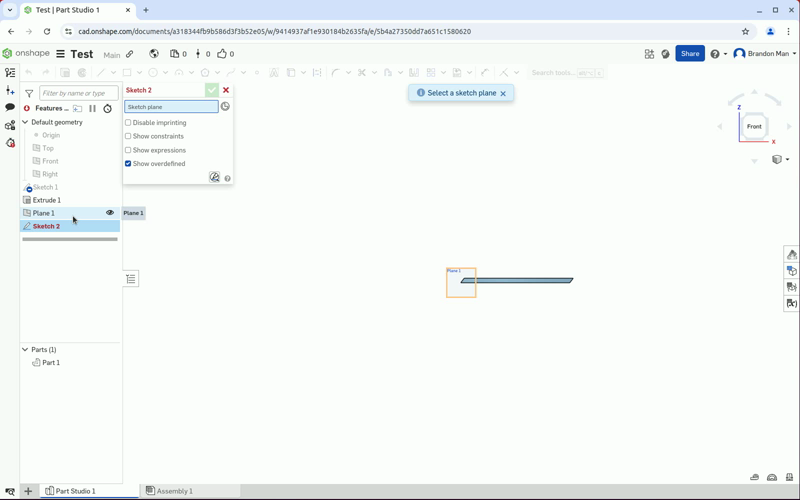
click(73, 215)
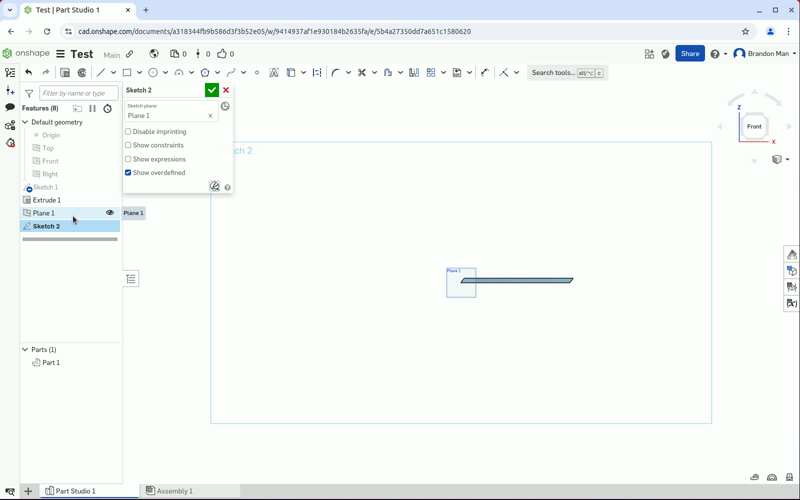
mouse_move(73, 352)
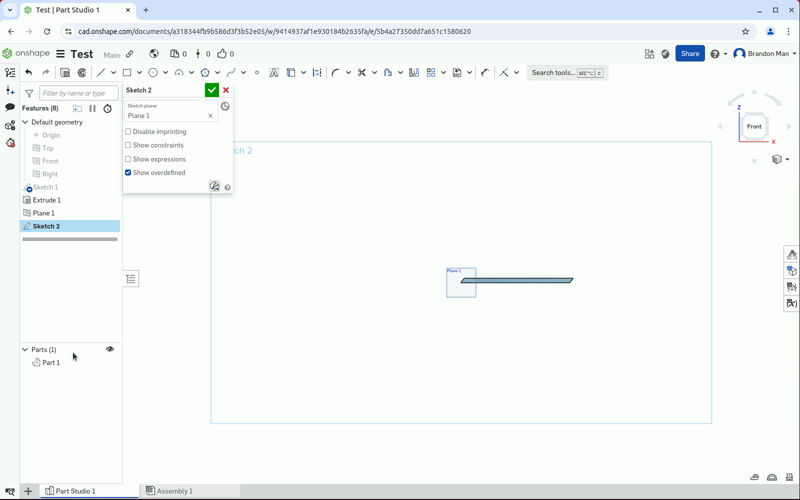
key(y)
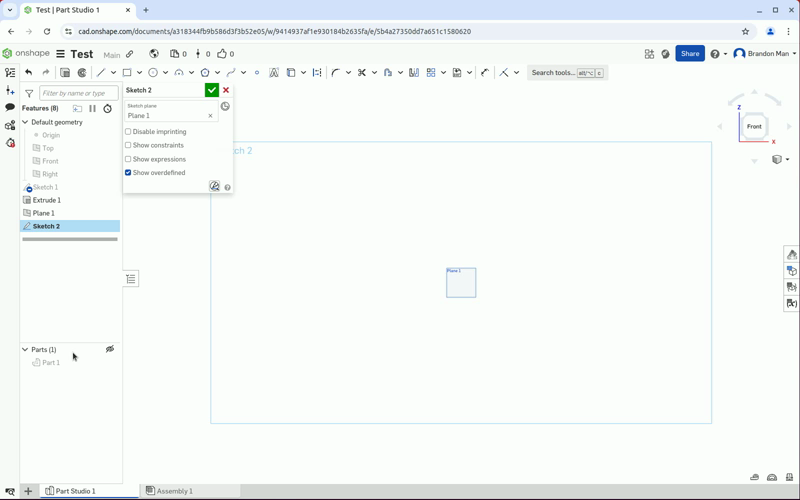
key(l)
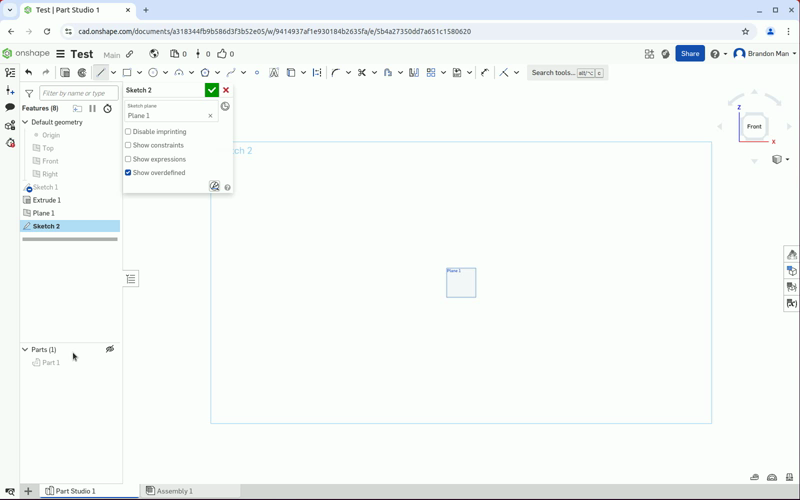
key_down(shift)
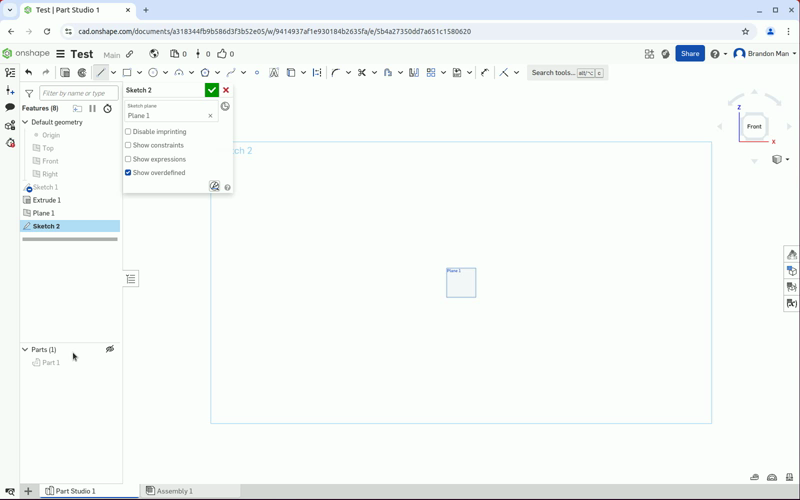
mouse_move(464, 282)
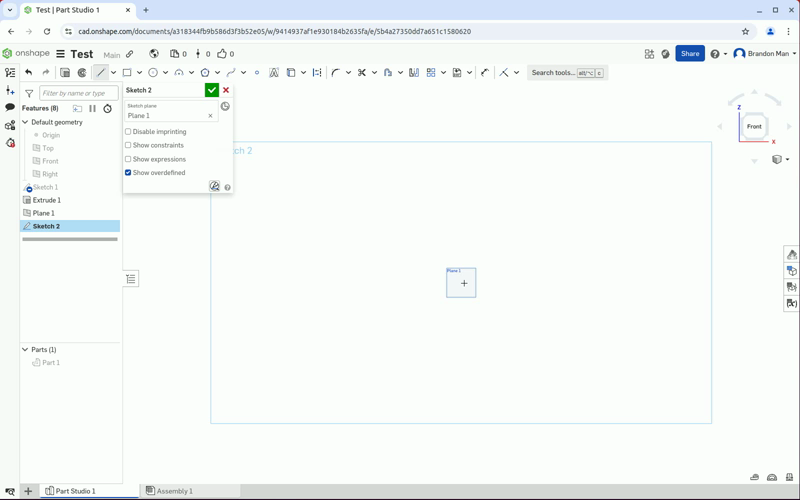
click(464, 282)
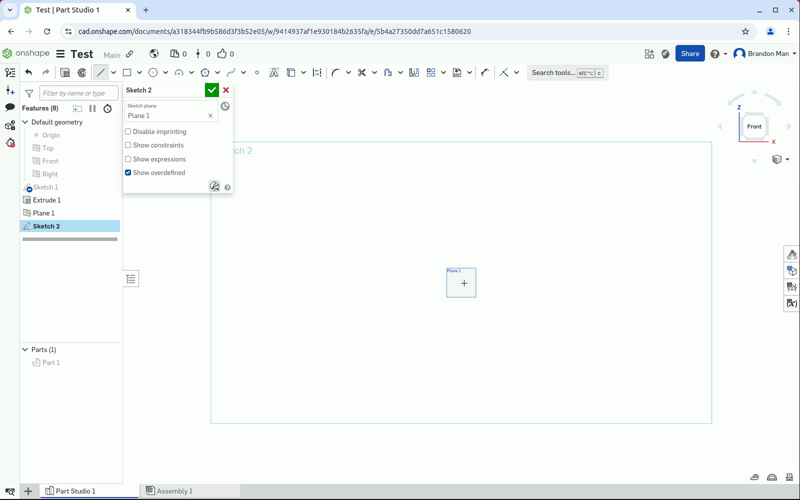
key_up(shift)
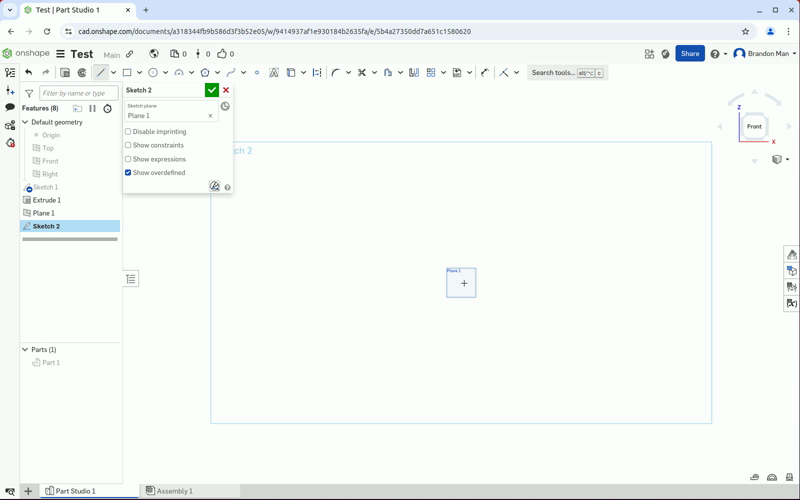
key_down(shift)
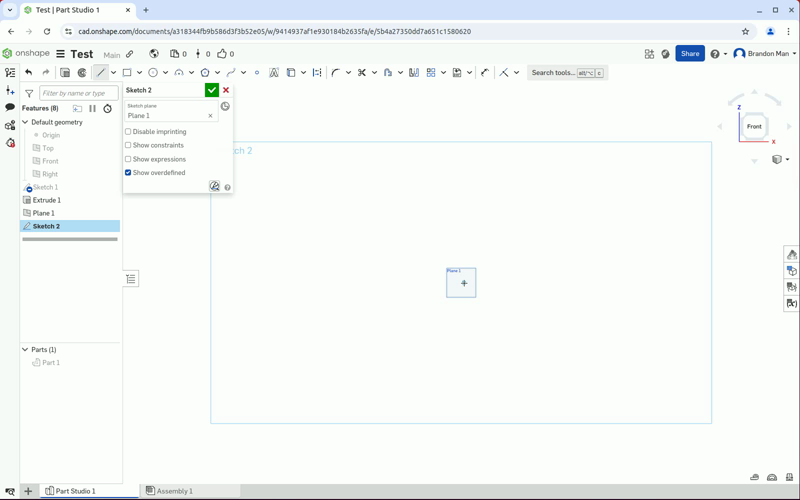
mouse_move(494, 282)
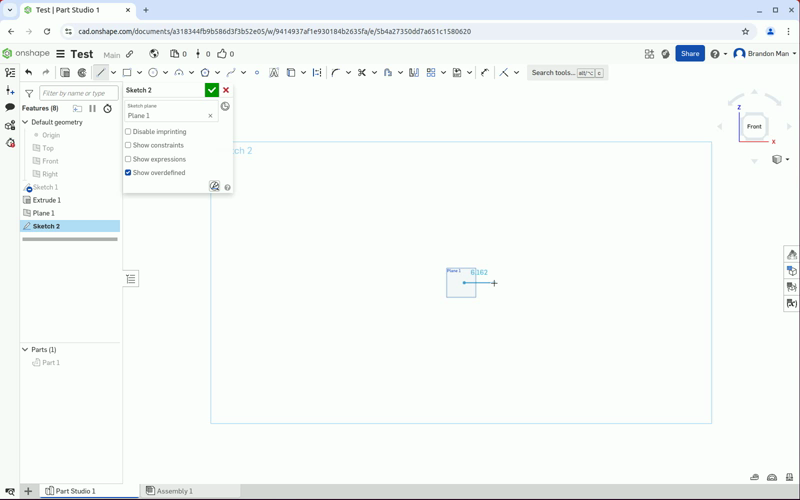
mouse_move(466, 282)
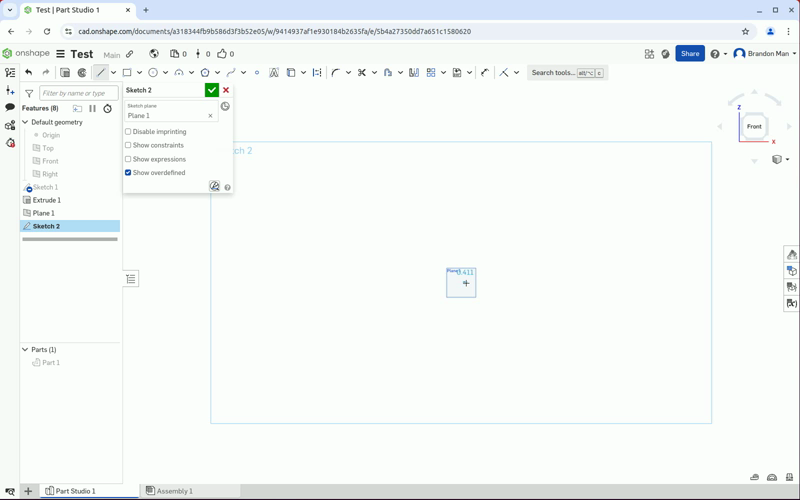
scroll(6)
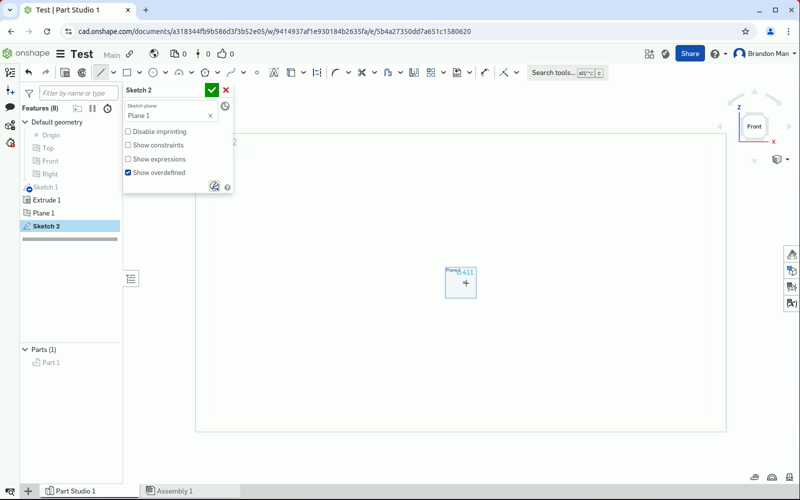
scroll(6)
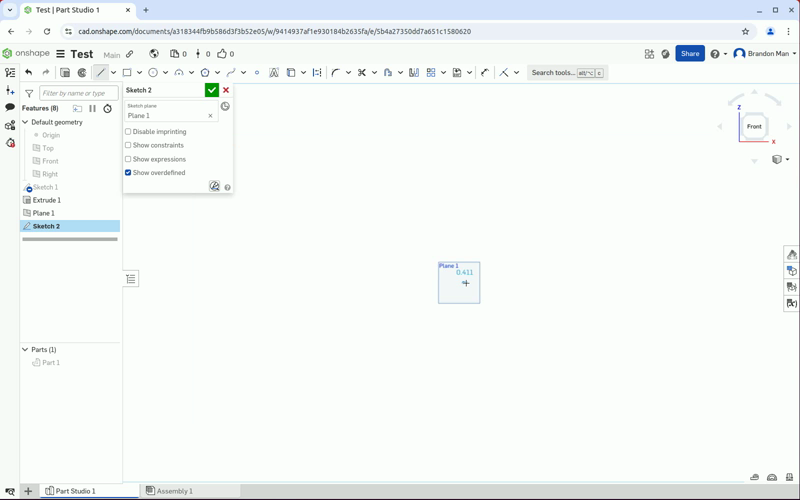
scroll(6)
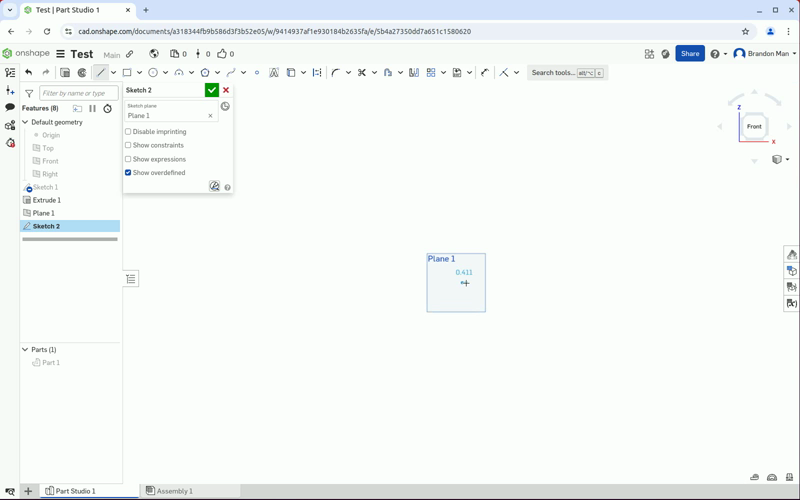
scroll(6)
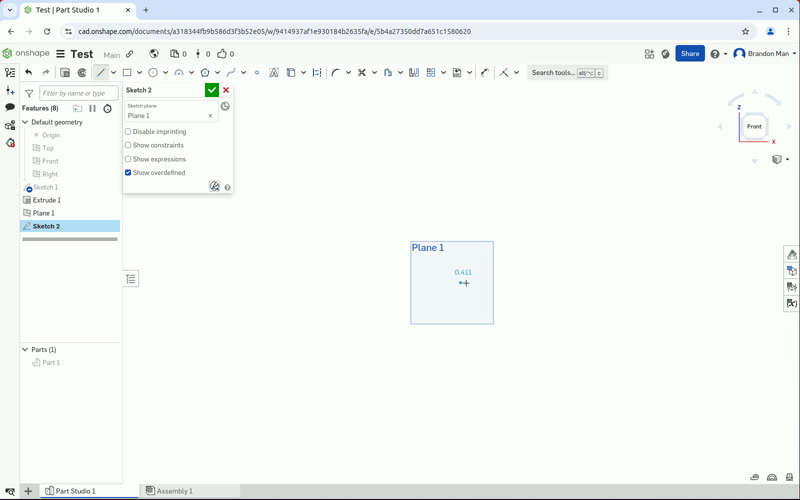
scroll(6)
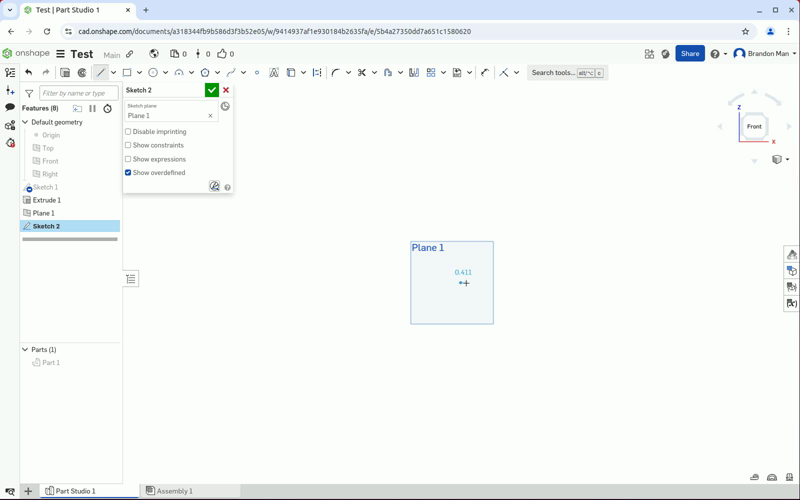
scroll(6)
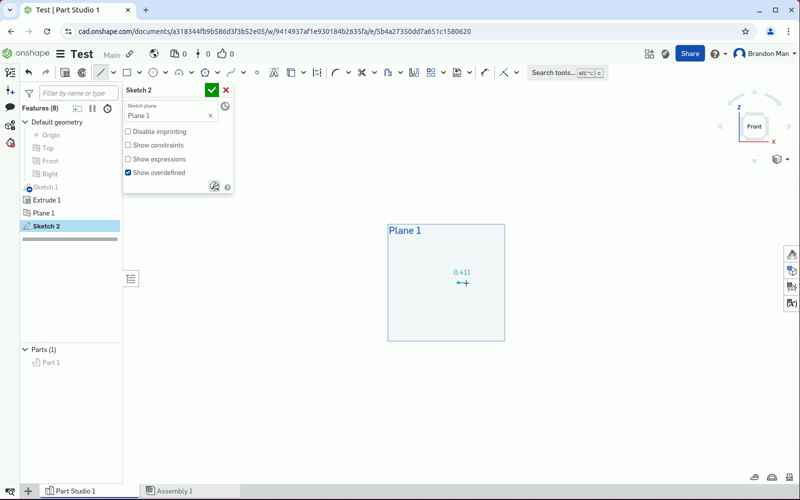
scroll(6)
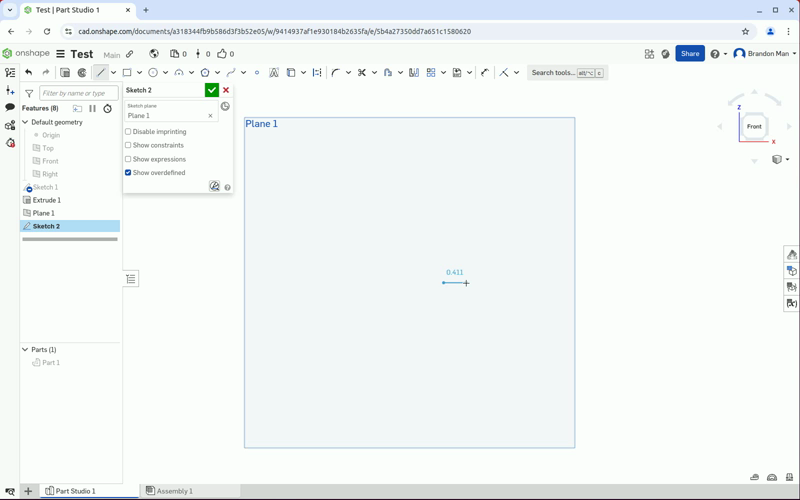
click(466, 282)
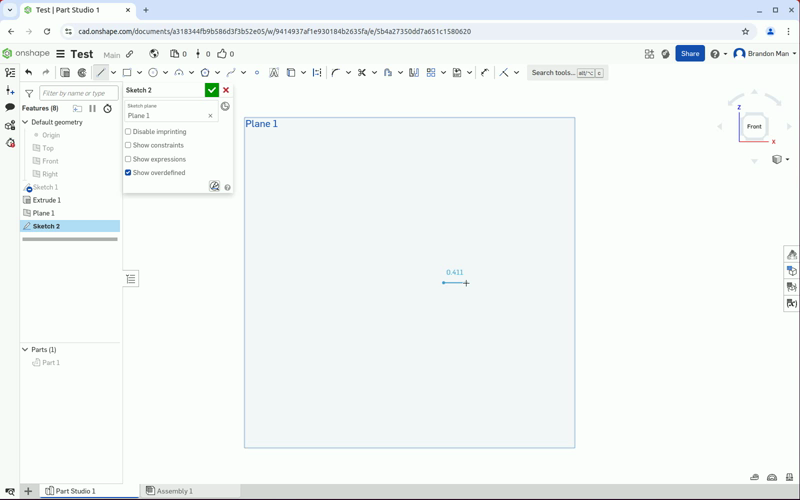
scroll(-6)
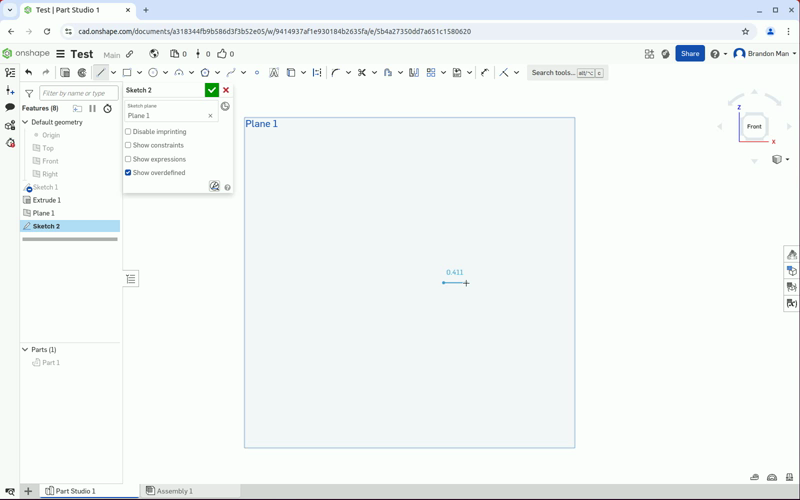
scroll(-6)
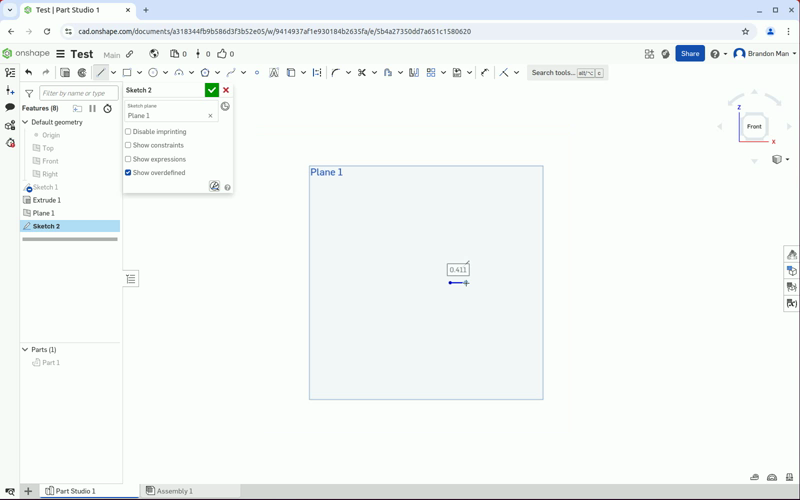
scroll(-6)
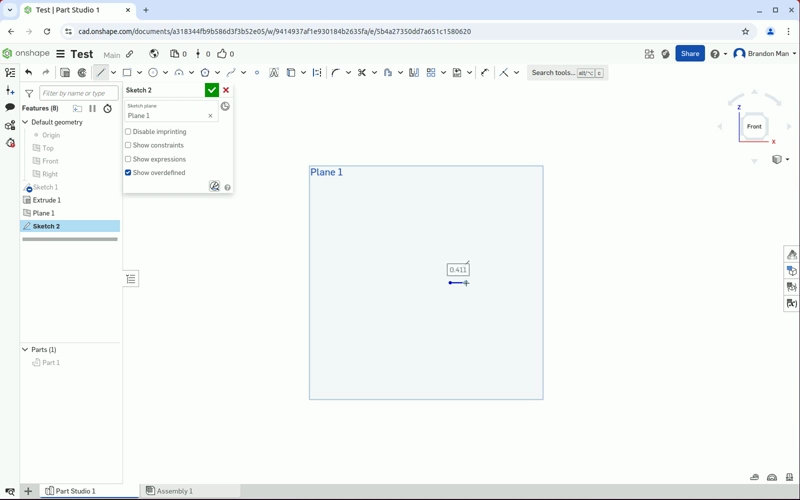
scroll(-6)
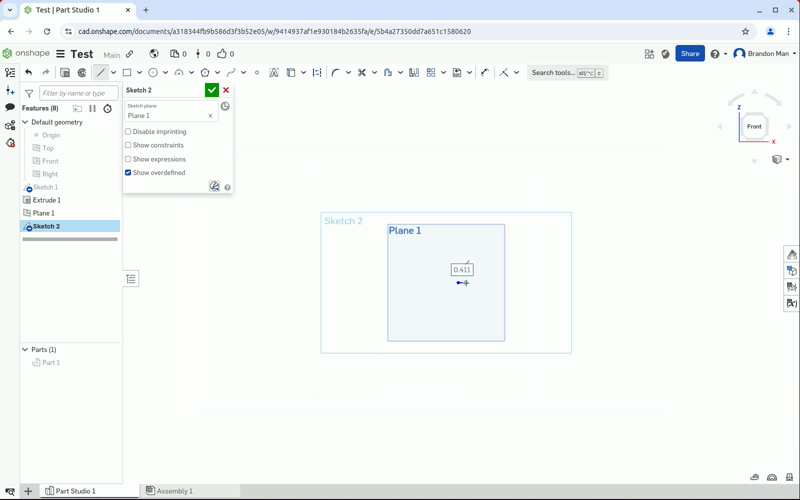
scroll(-6)
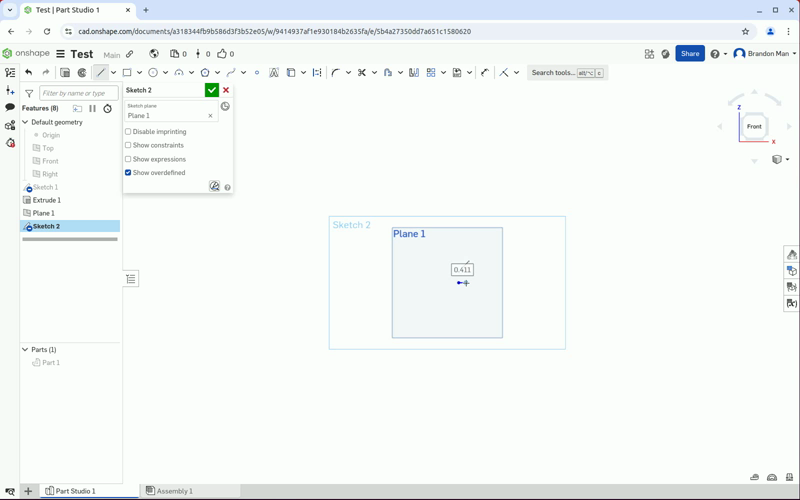
scroll(-6)
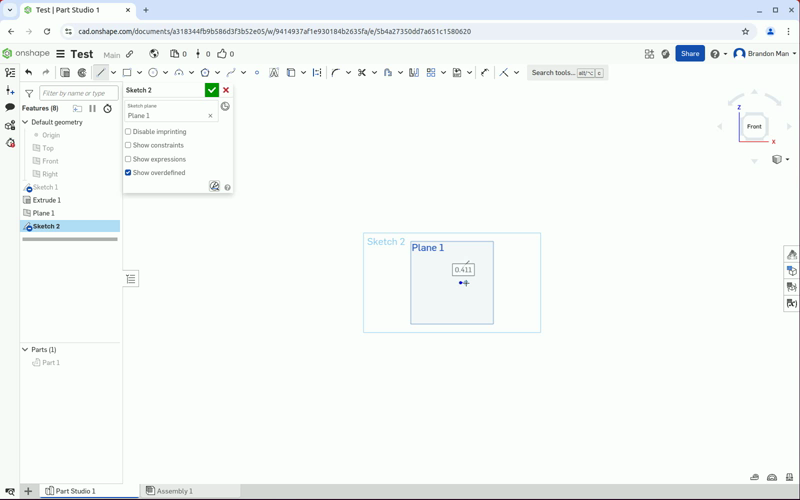
scroll(-6)
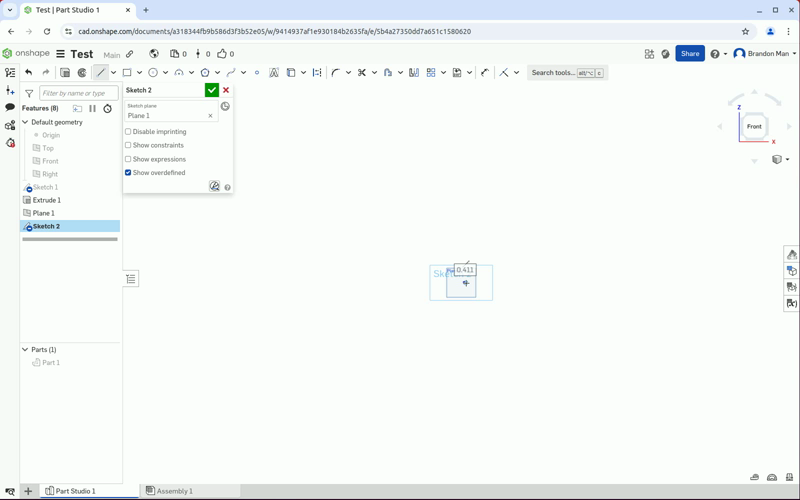
key_up(shift)
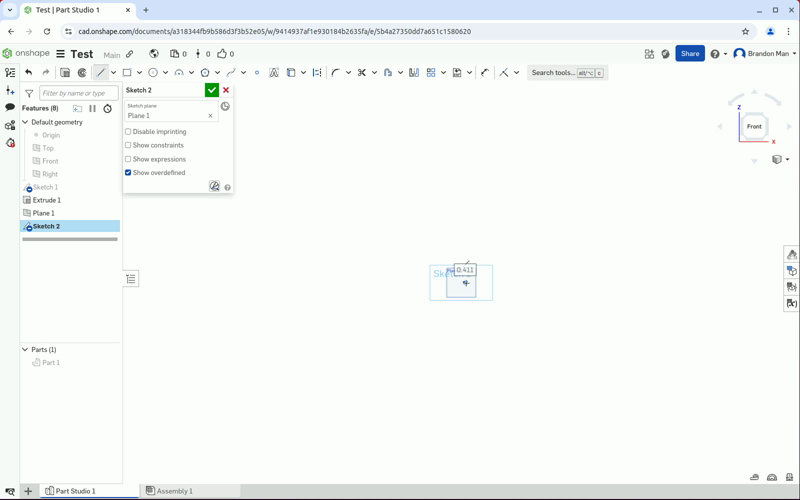
key_down(shift)
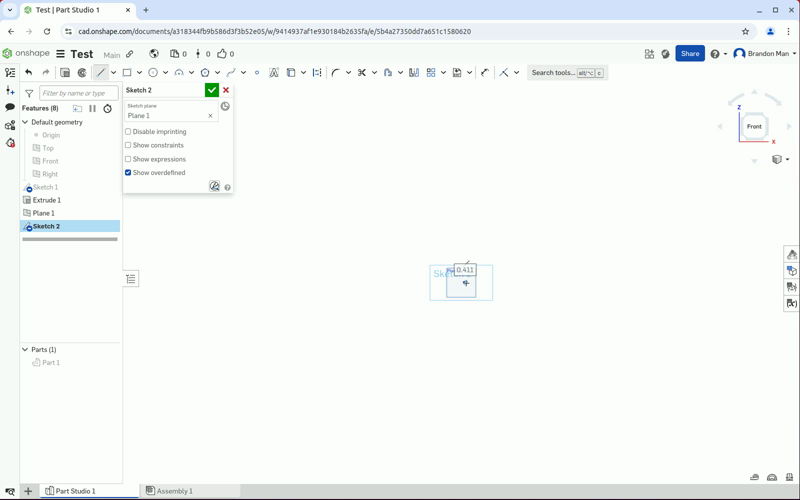
mouse_move(496, 282)
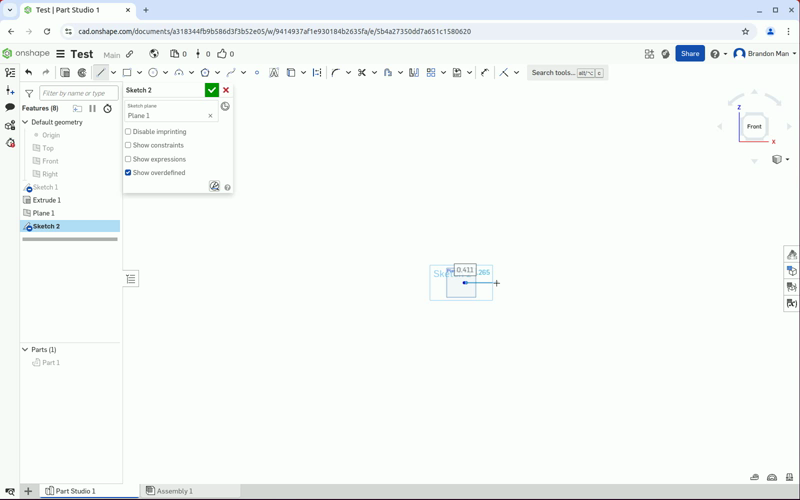
mouse_move(466, 277)
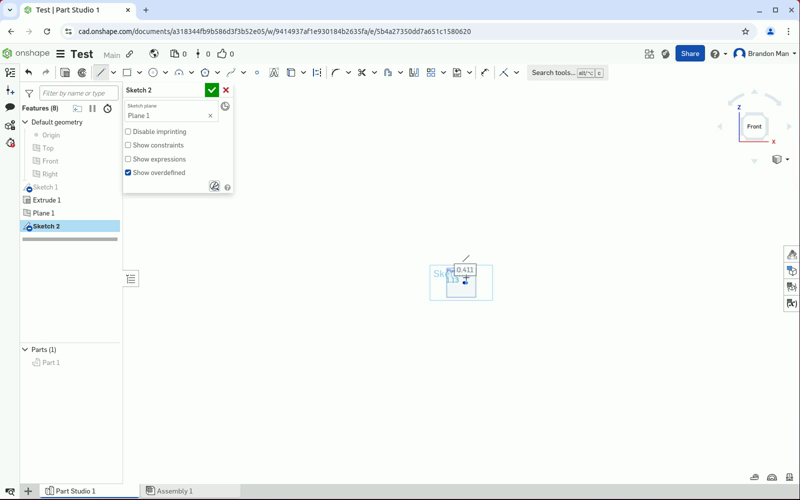
scroll(6)
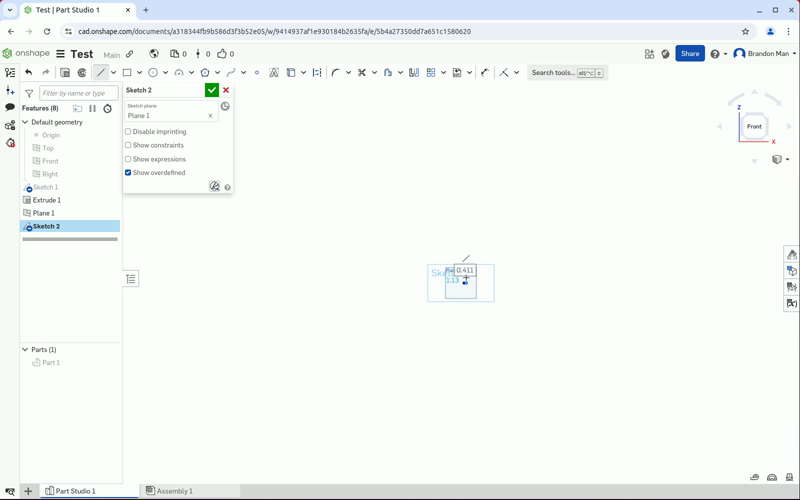
scroll(6)
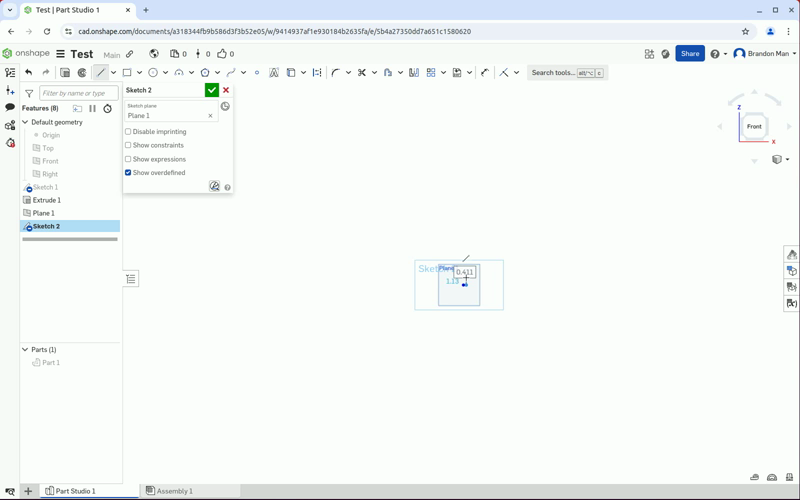
scroll(6)
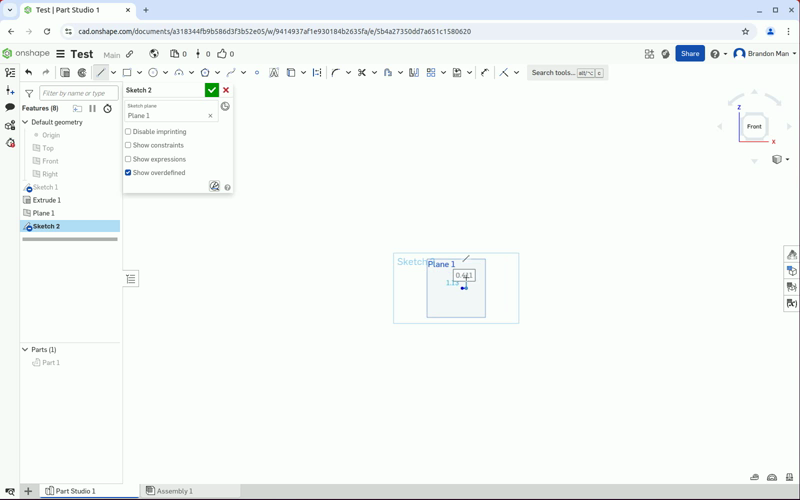
scroll(6)
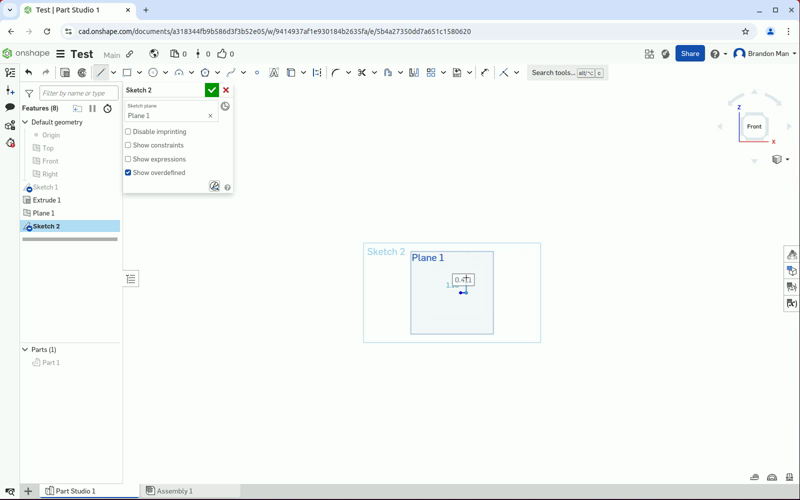
scroll(6)
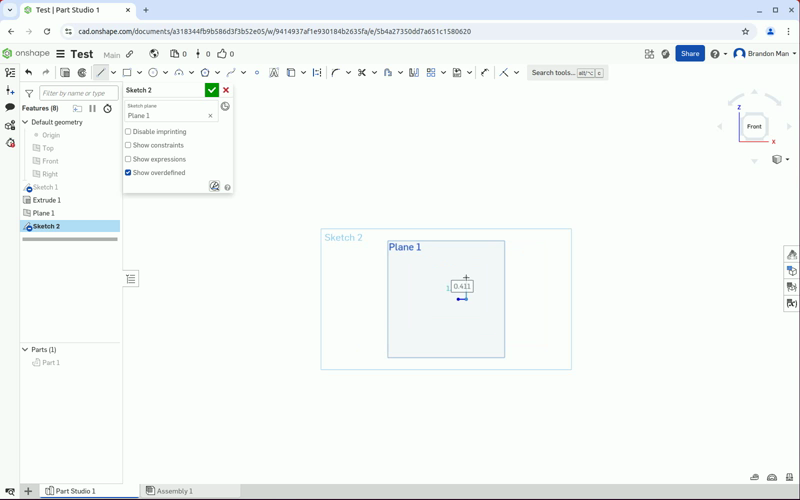
scroll(6)
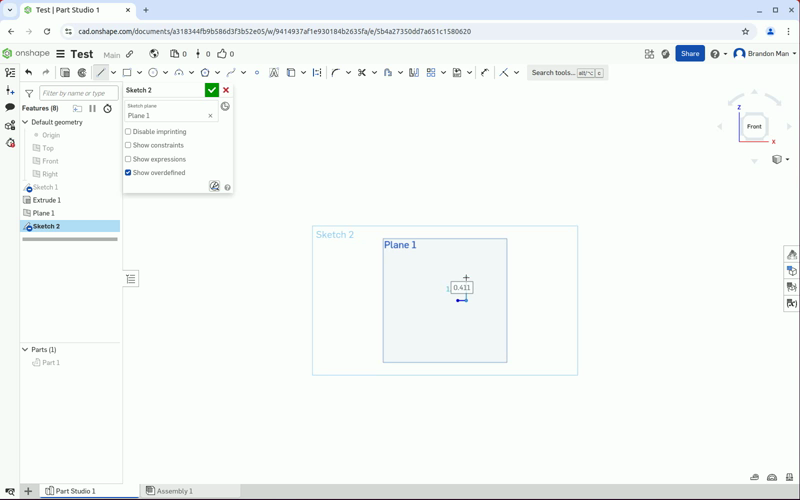
scroll(6)
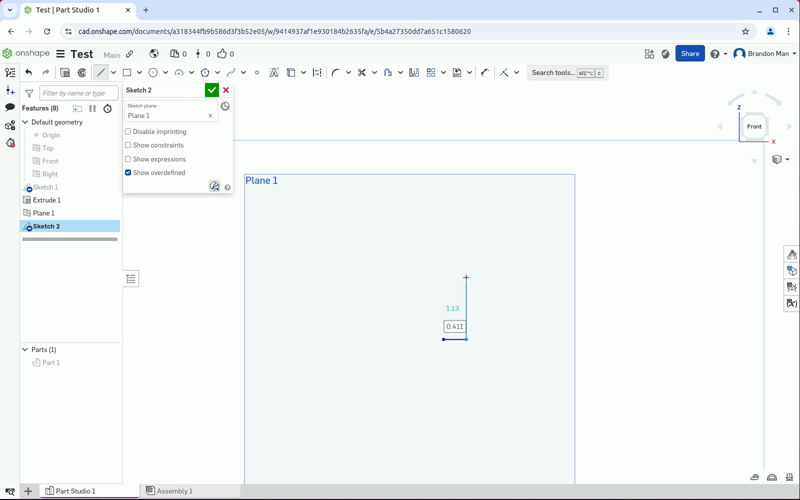
click(466, 277)
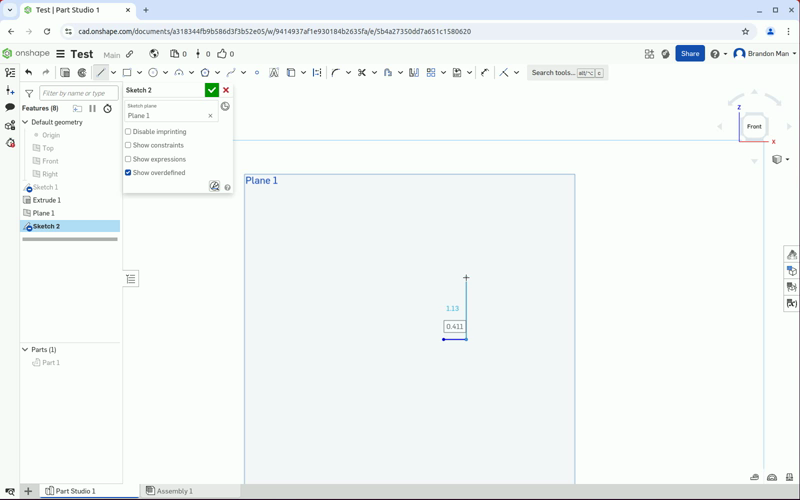
scroll(-6)
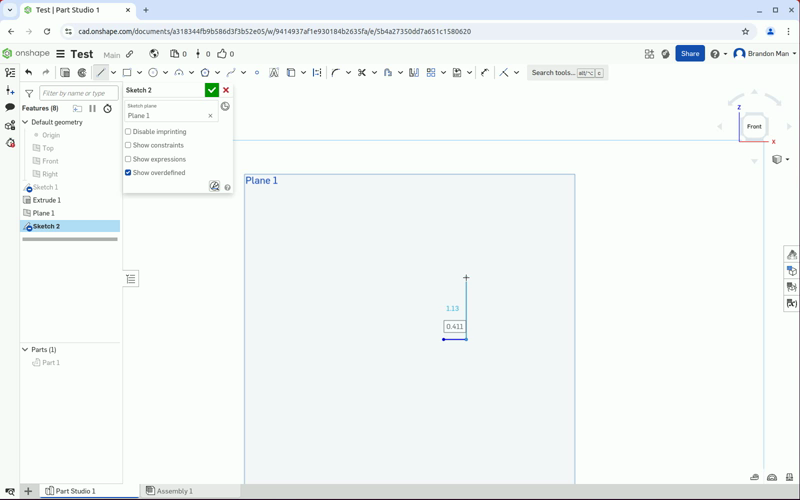
scroll(-6)
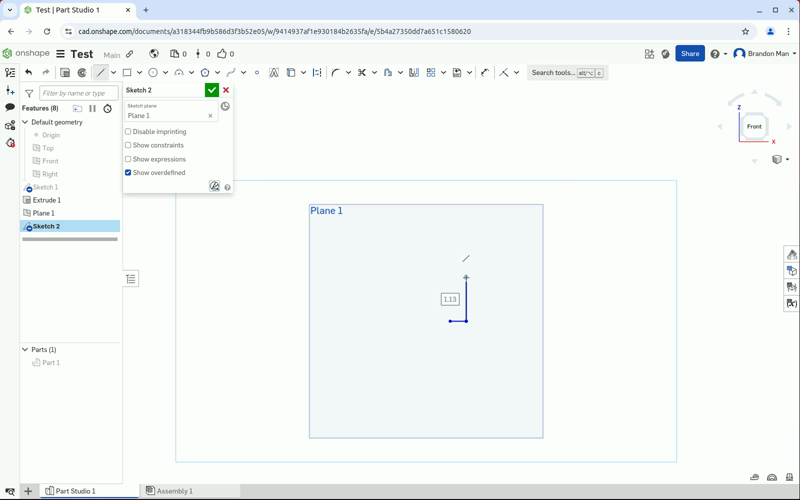
scroll(-6)
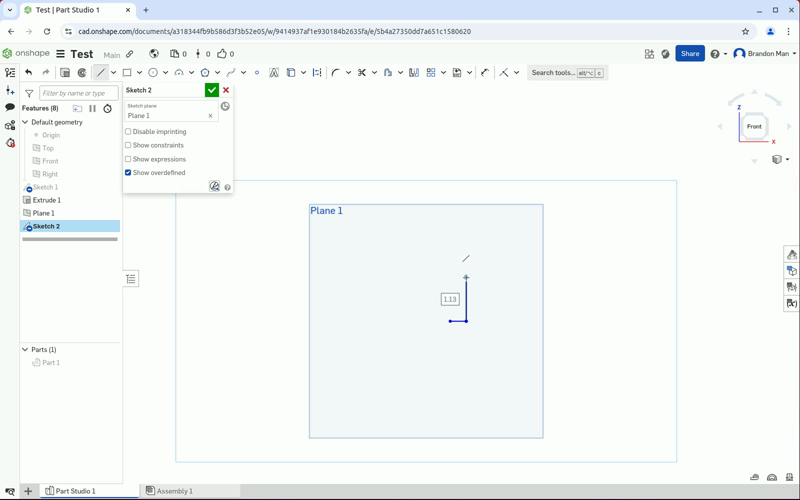
scroll(-6)
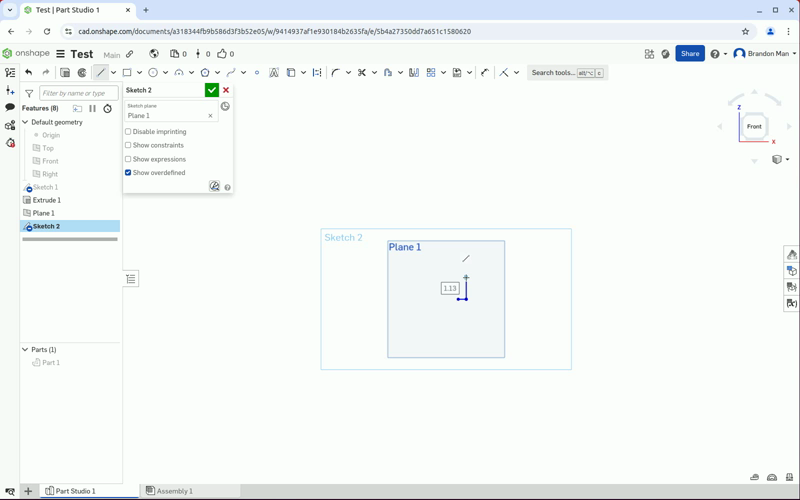
scroll(-6)
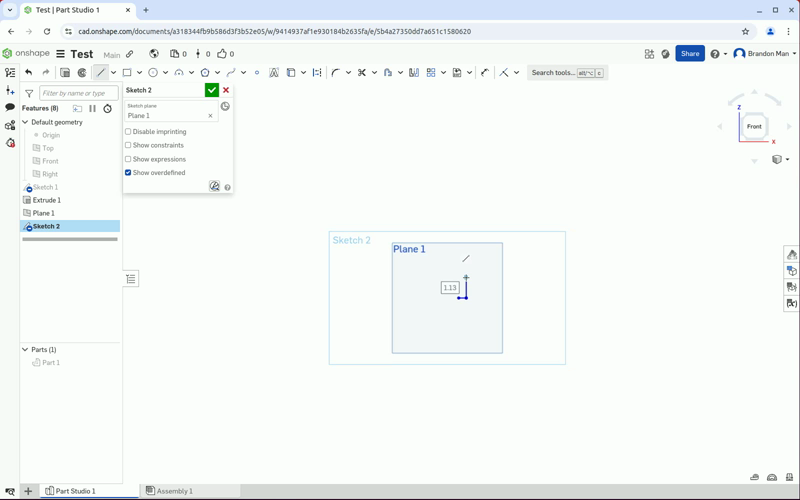
scroll(-6)
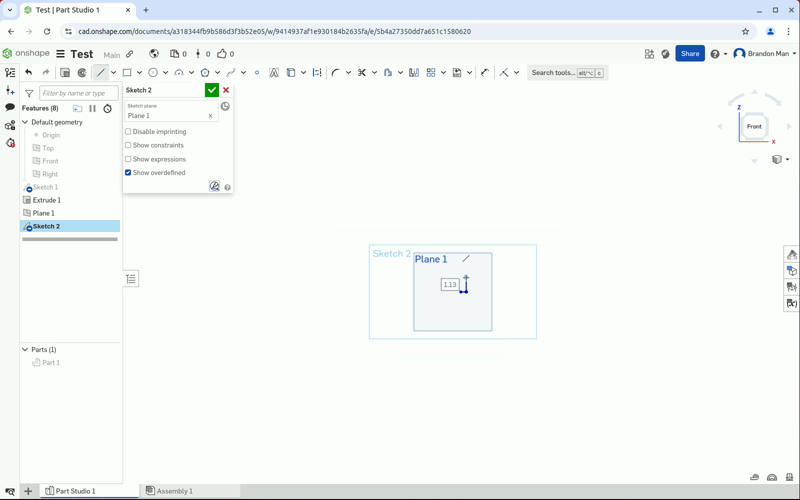
scroll(-6)
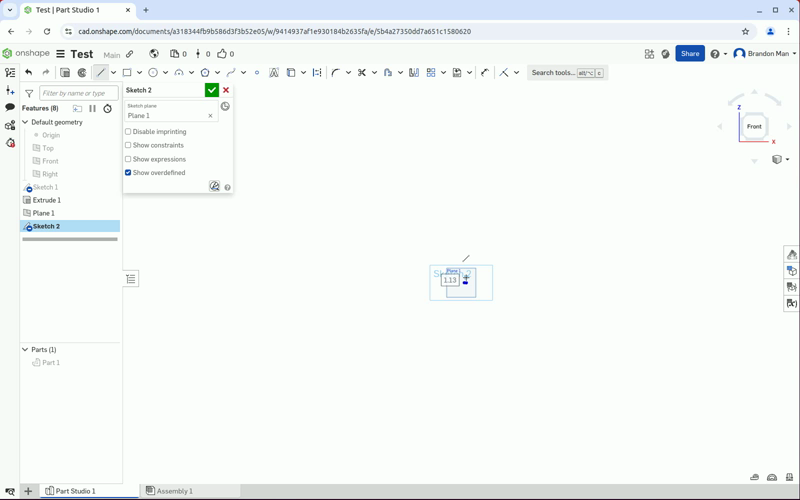
key_up(shift)
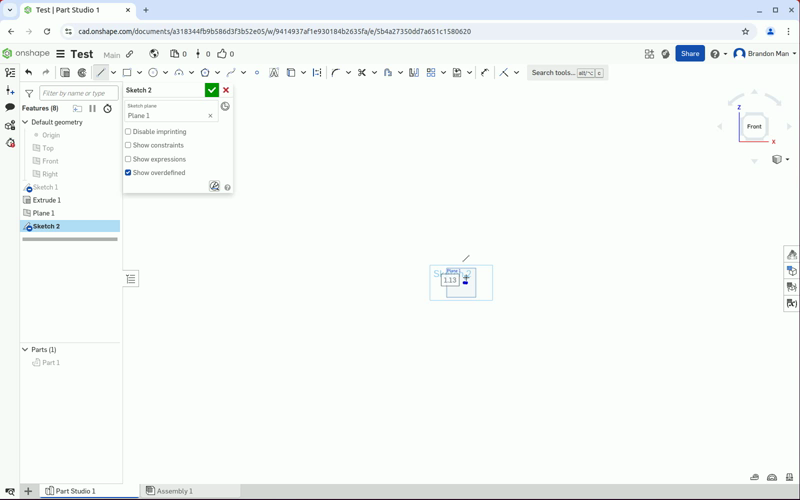
key_down(shift)
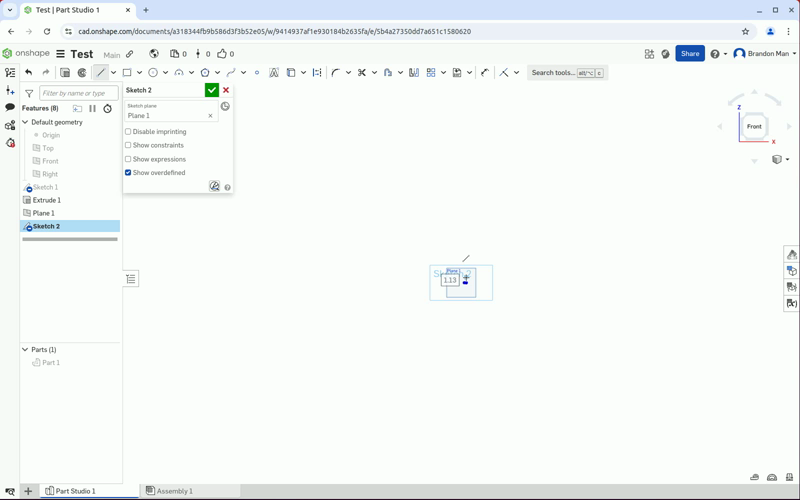
mouse_move(496, 277)
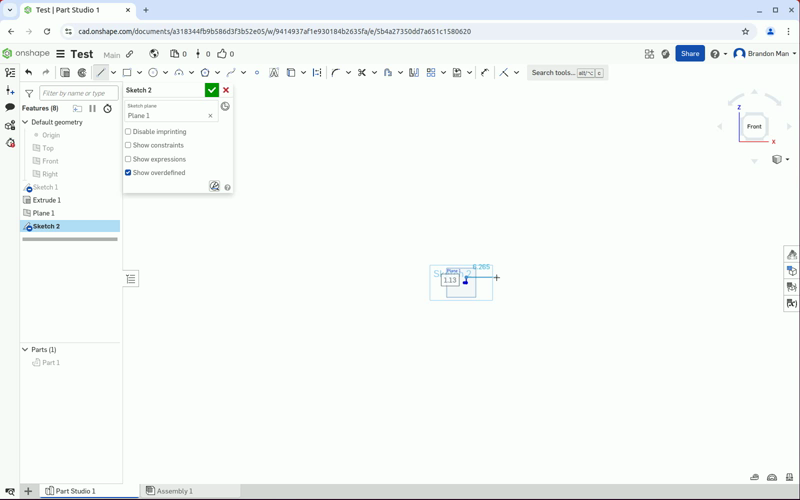
mouse_move(464, 277)
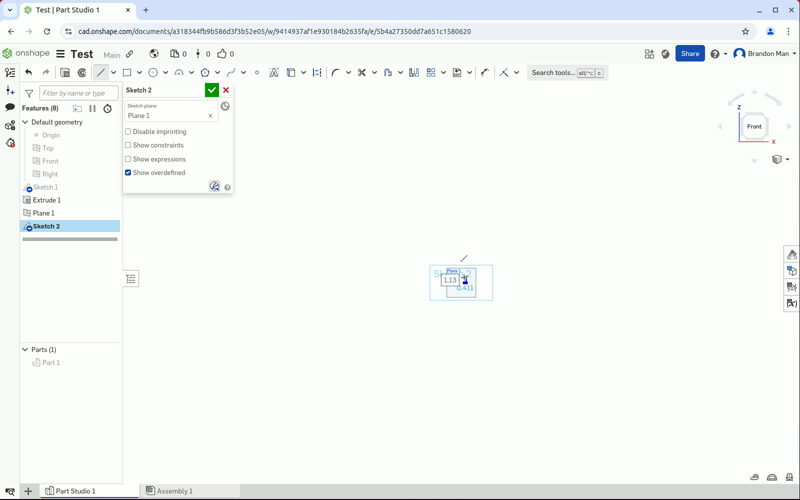
scroll(6)
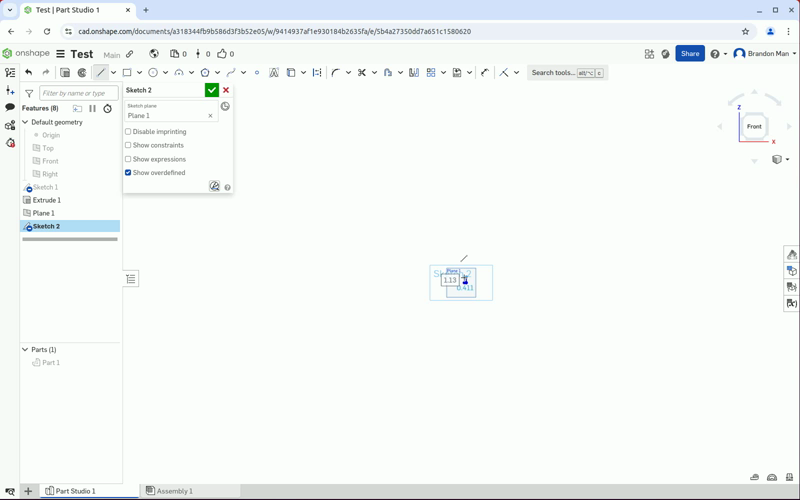
scroll(6)
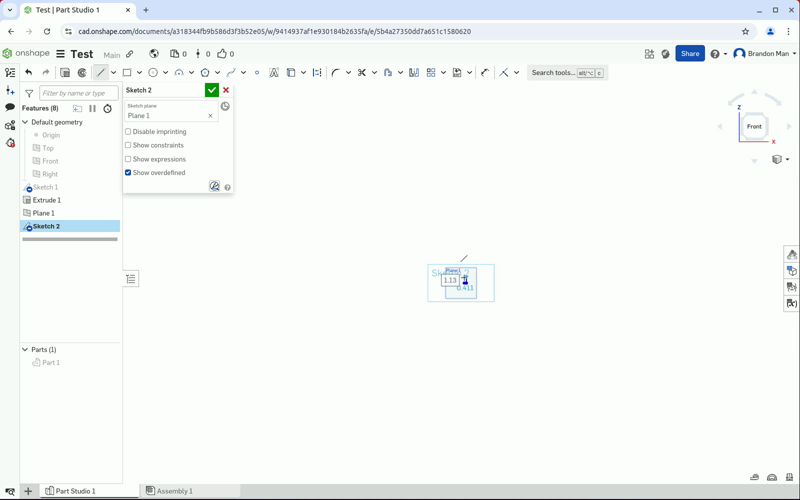
scroll(6)
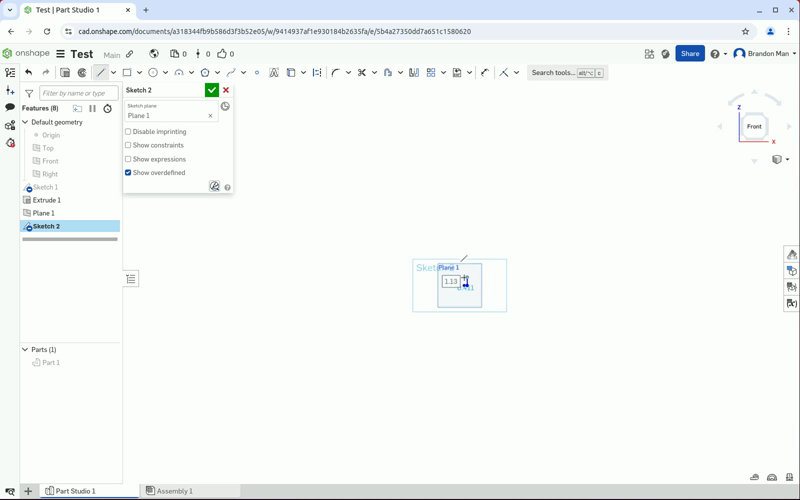
scroll(6)
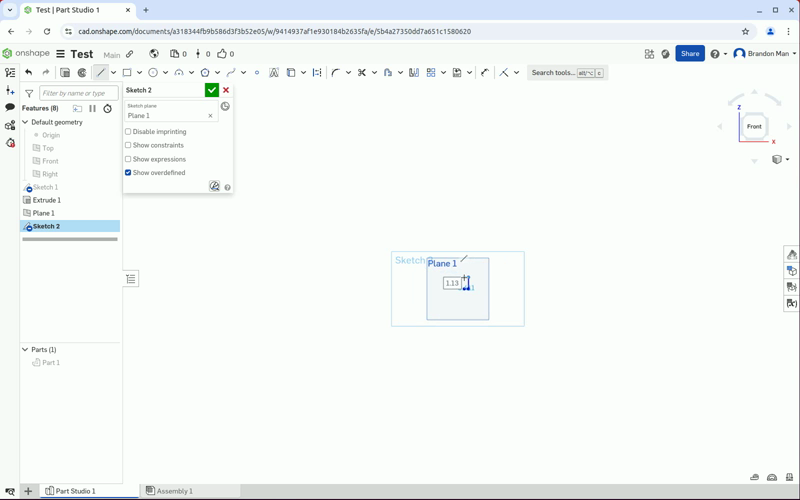
scroll(6)
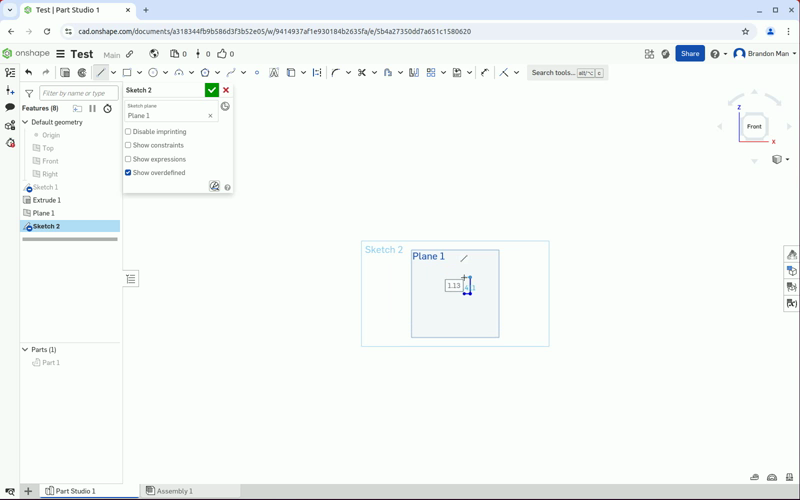
scroll(6)
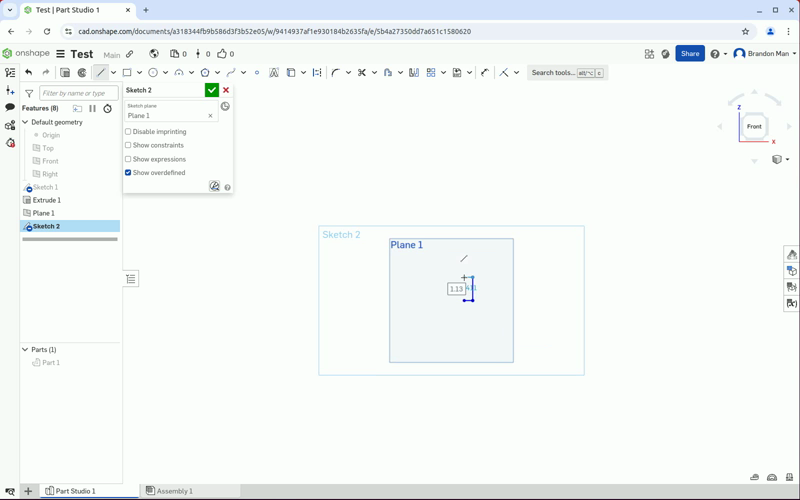
scroll(6)
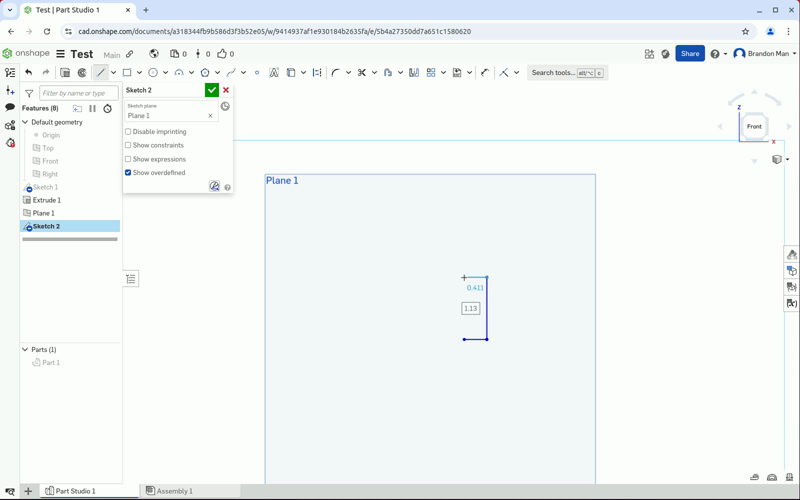
click(464, 277)
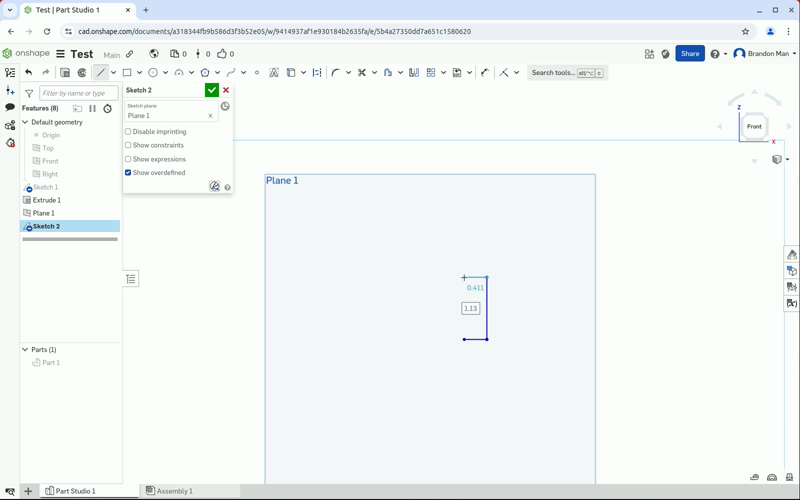
scroll(-6)
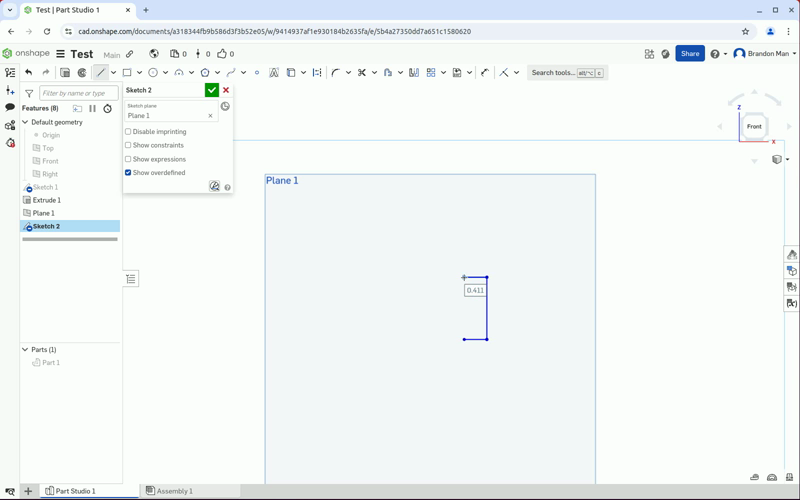
scroll(-6)
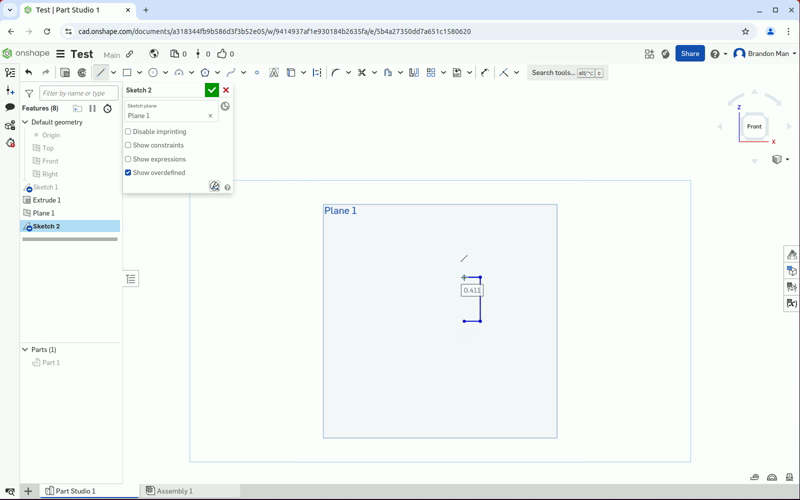
scroll(-6)
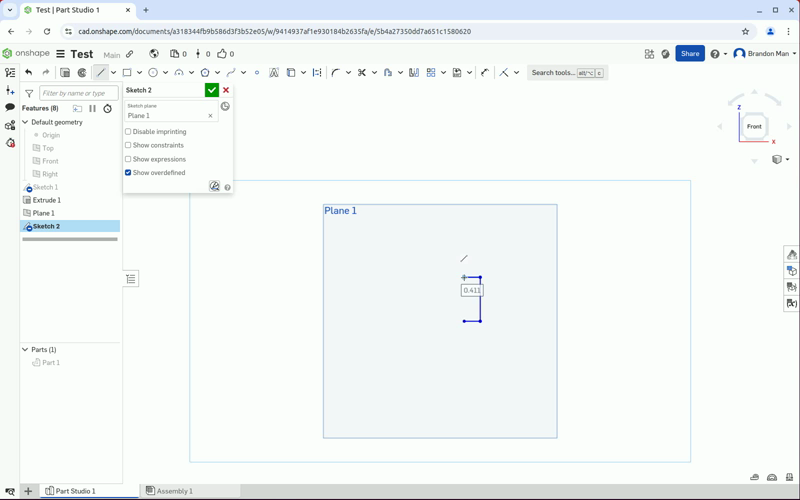
scroll(-6)
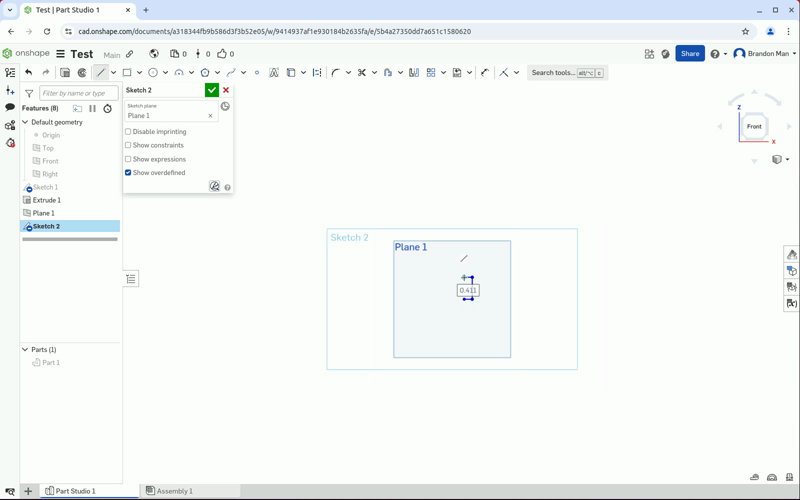
scroll(-6)
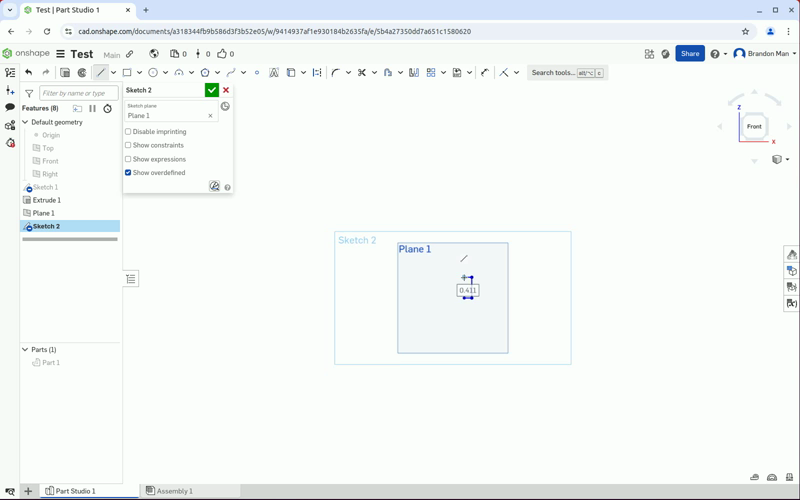
scroll(-6)
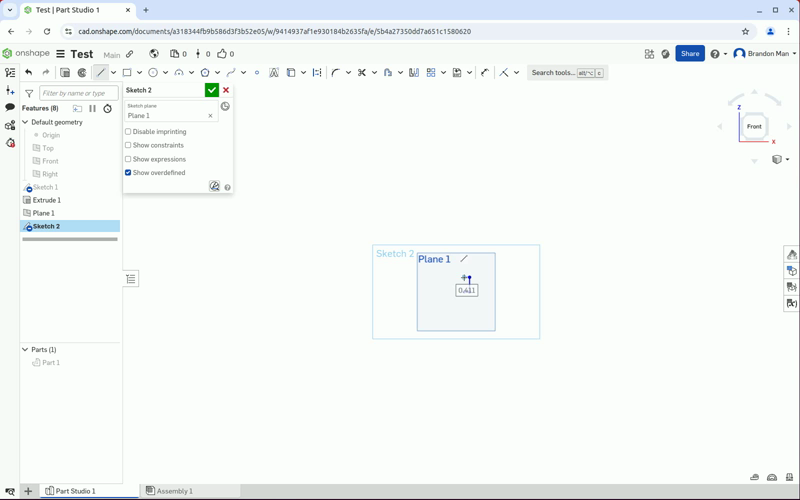
scroll(-6)
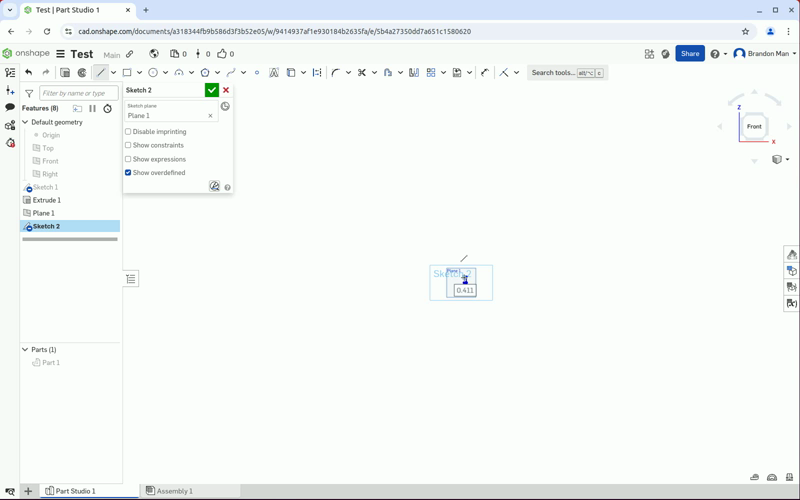
key_up(shift)
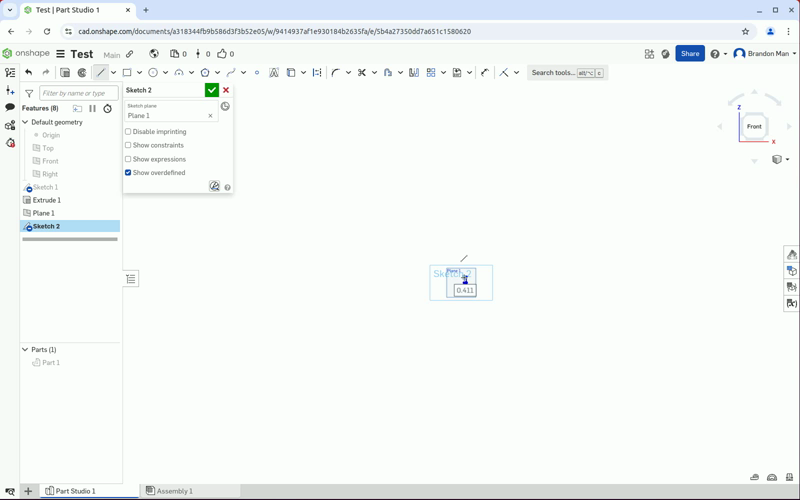
mouse_move(494, 277)
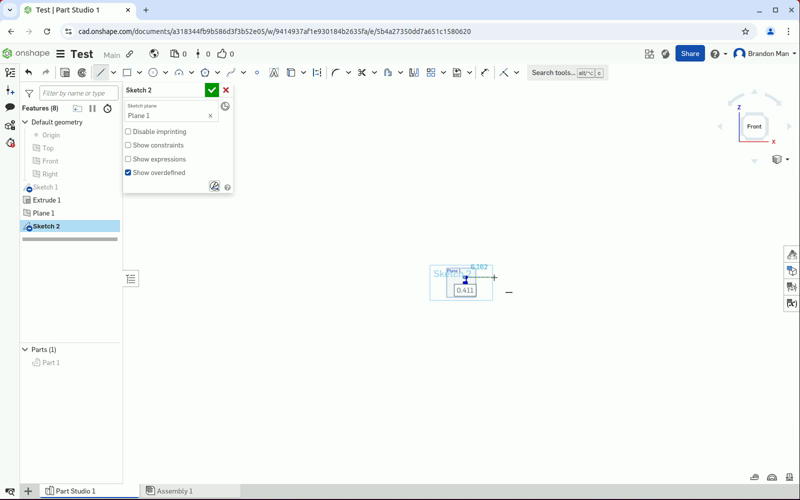
key_down(shift)
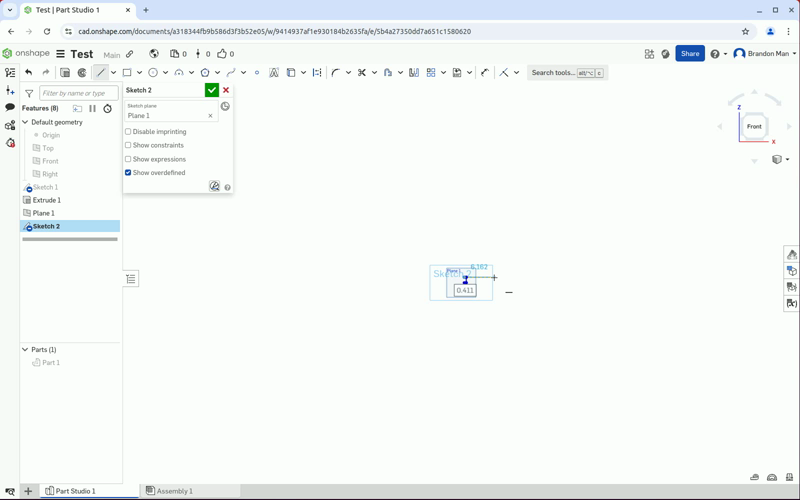
mouse_move(464, 282)
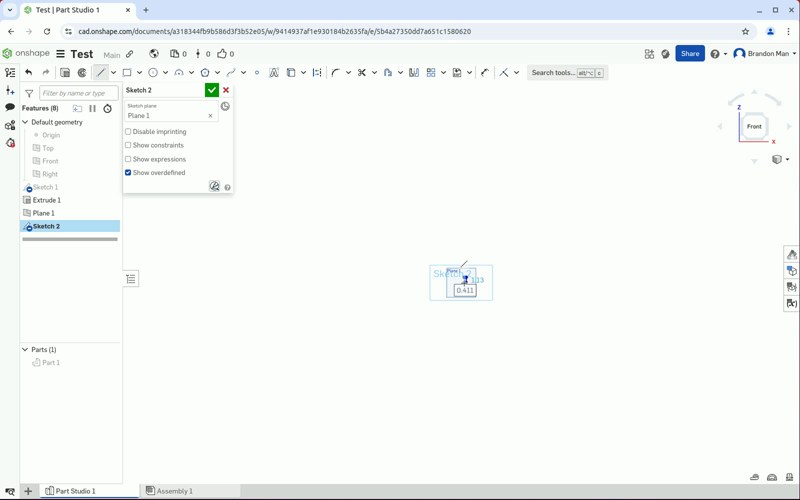
scroll(6)
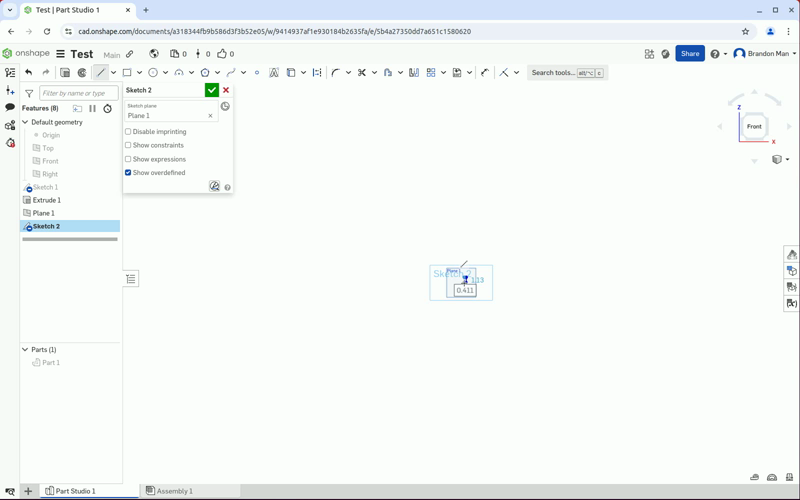
scroll(6)
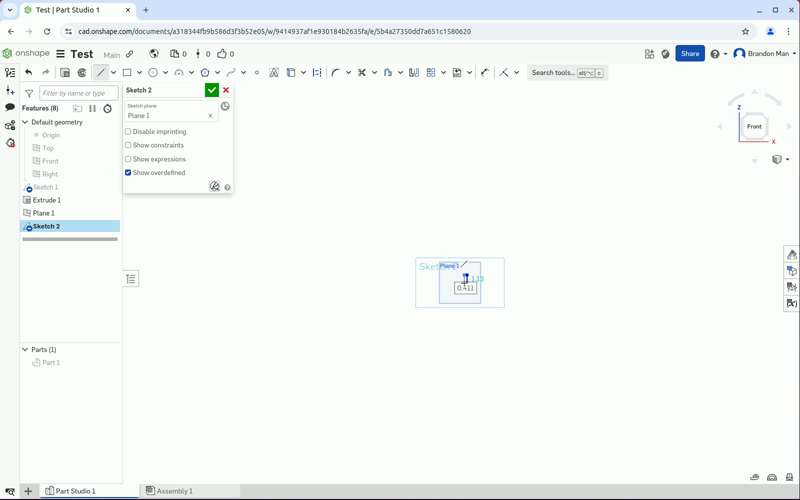
scroll(6)
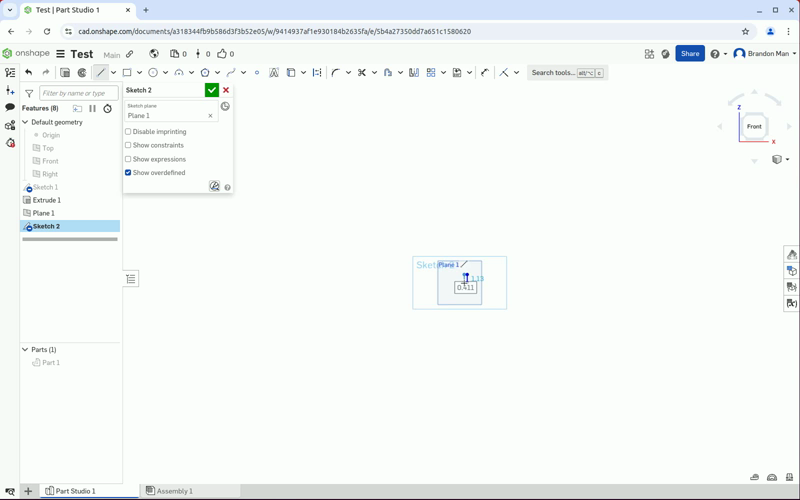
scroll(6)
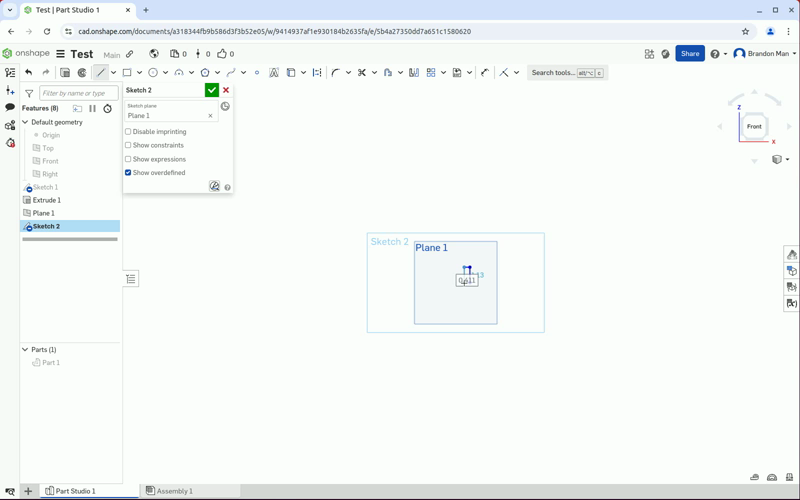
scroll(6)
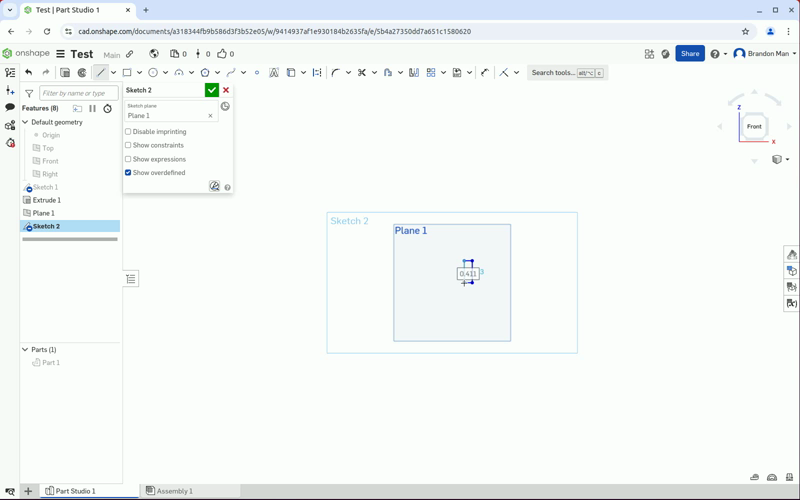
scroll(6)
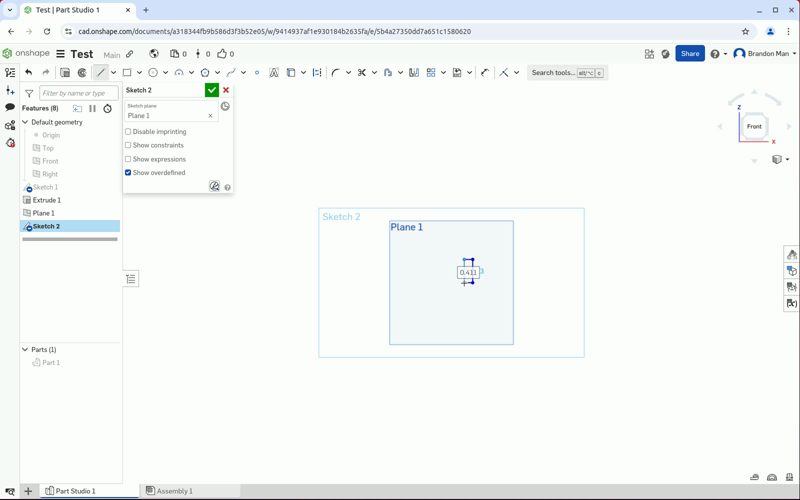
scroll(6)
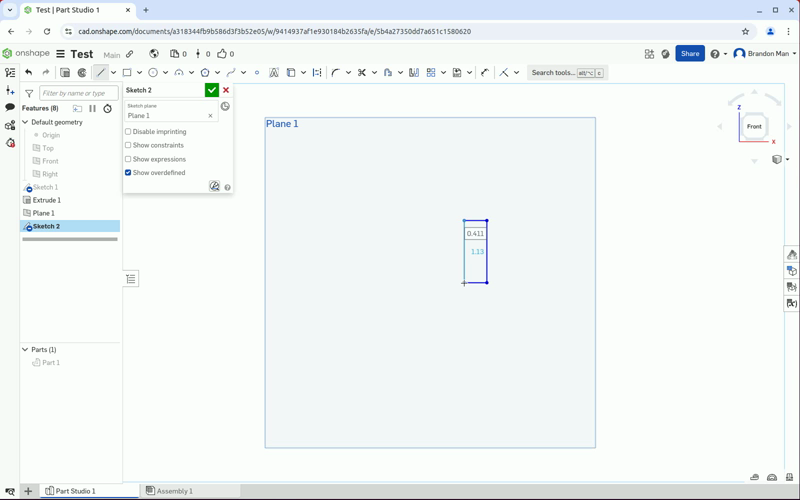
key_up(shift)
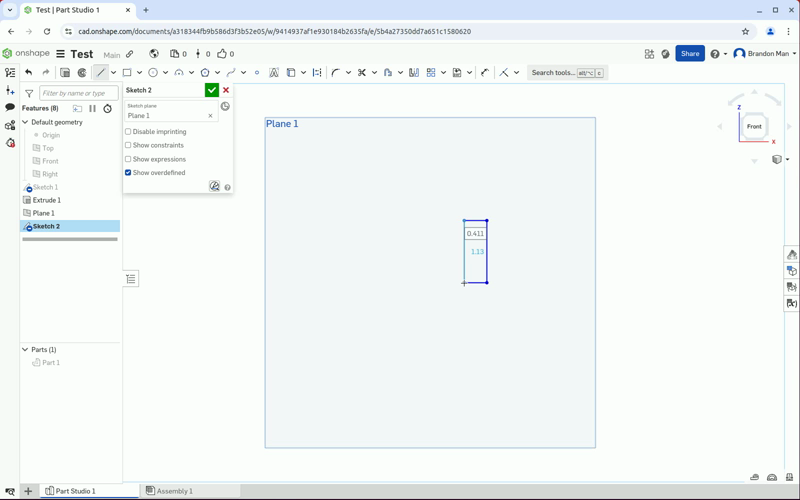
click(464, 282)
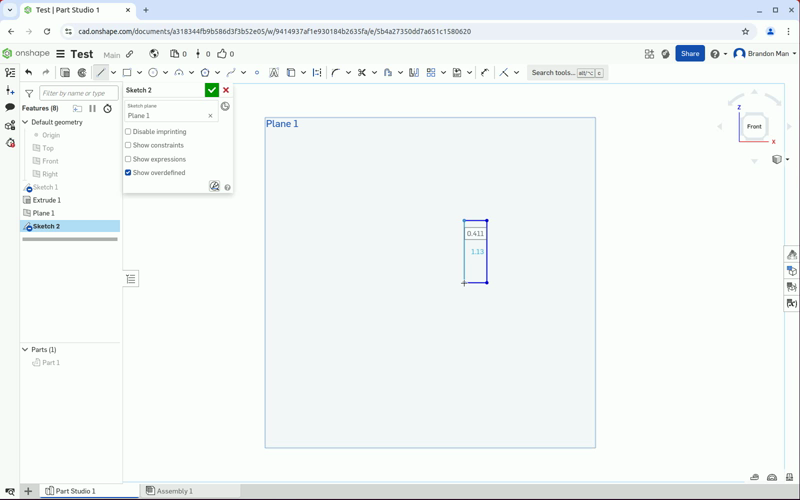
scroll(-6)
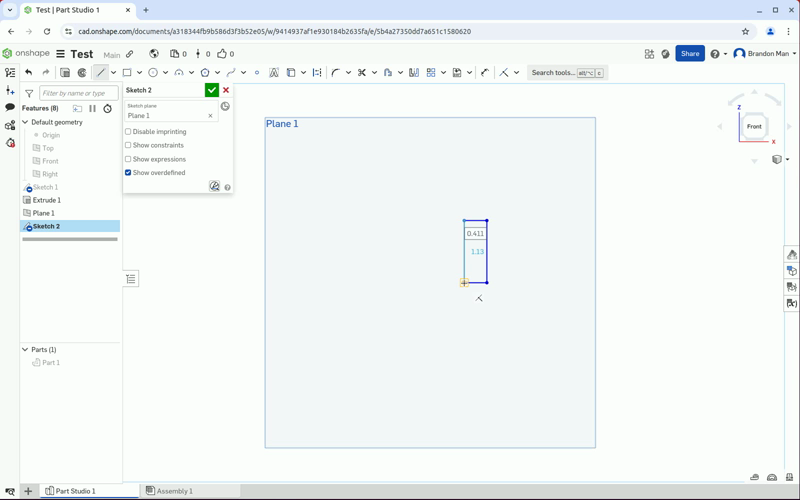
scroll(-6)
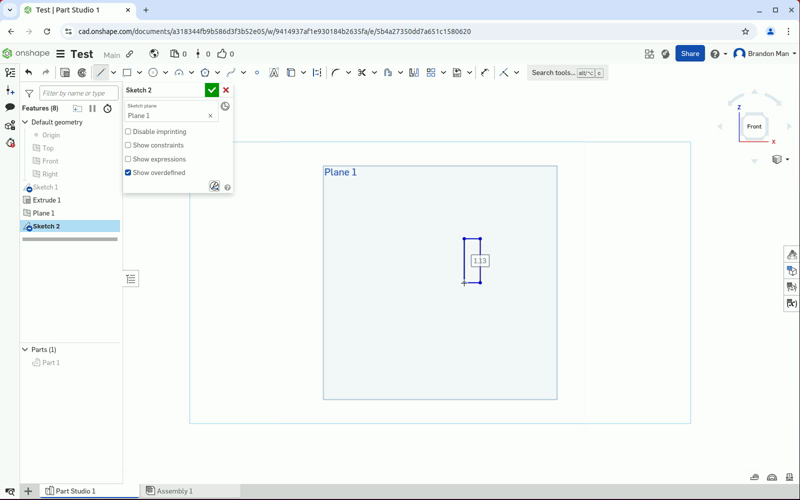
scroll(-6)
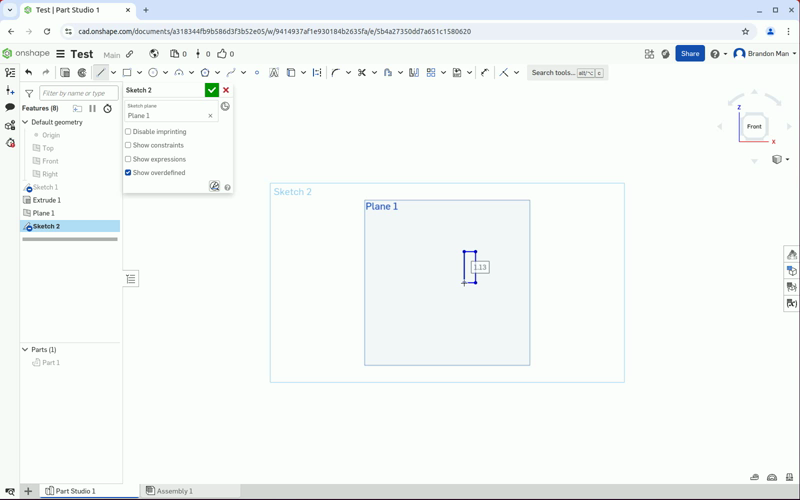
scroll(-6)
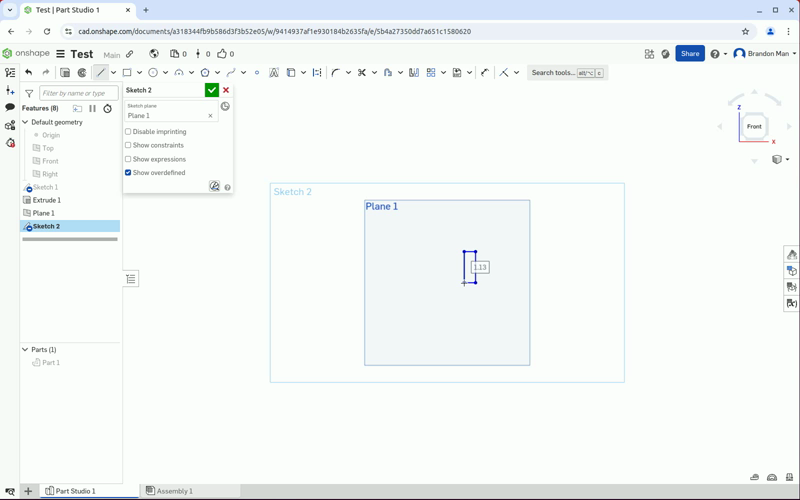
scroll(-6)
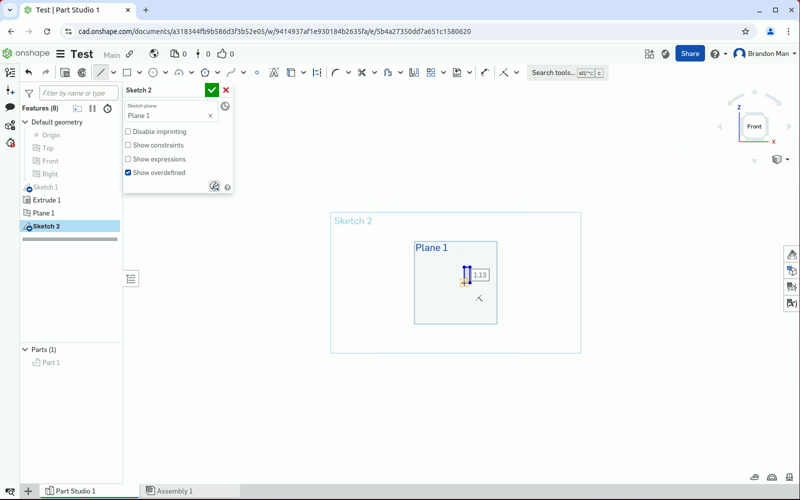
scroll(-6)
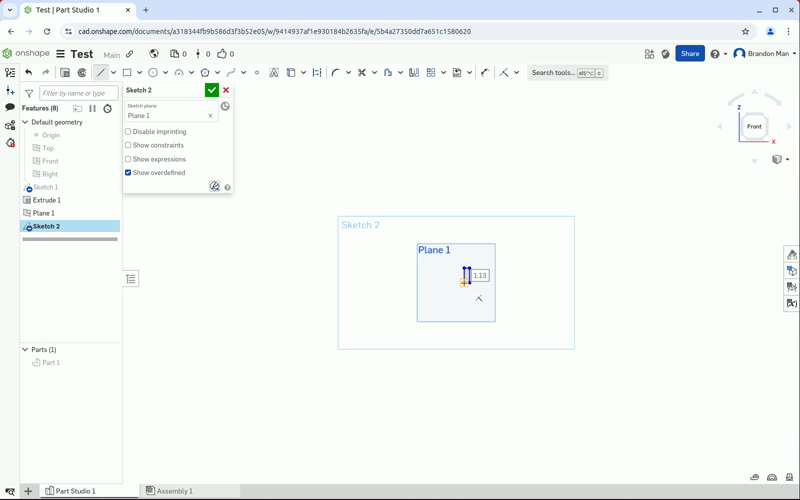
scroll(-6)
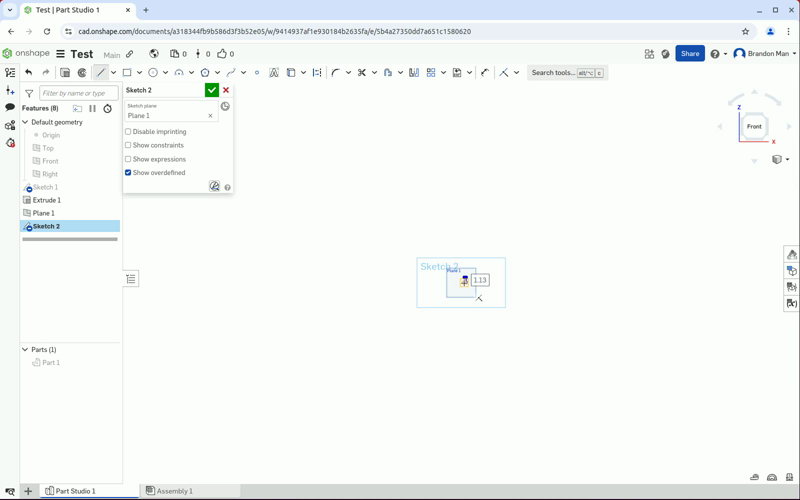
key(esc)
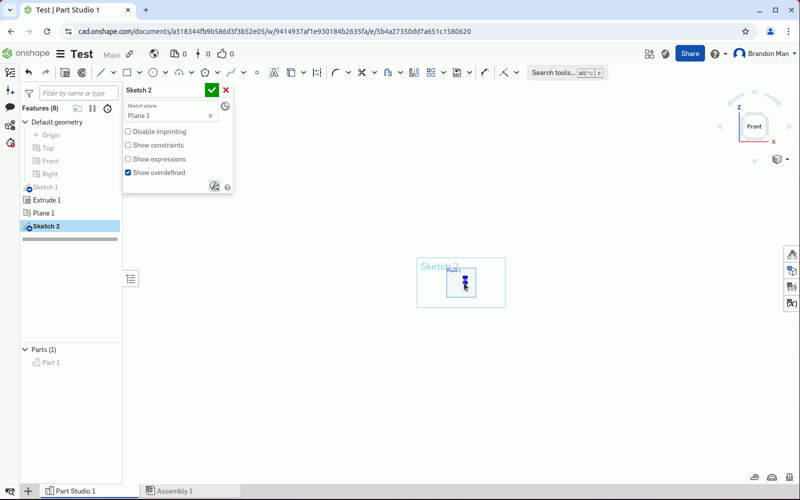
mouse_move(465, 282)
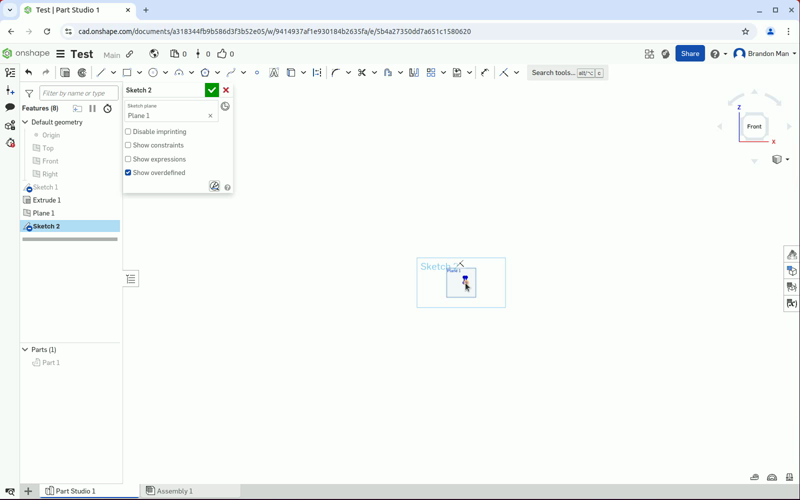
scroll(6)
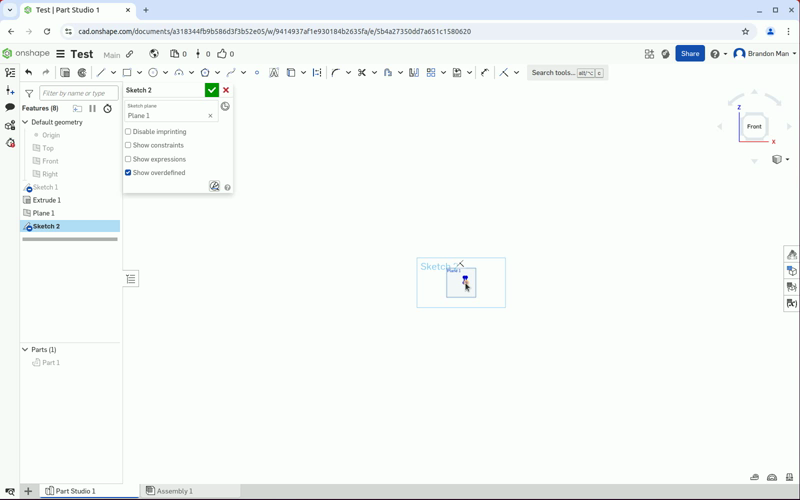
scroll(6)
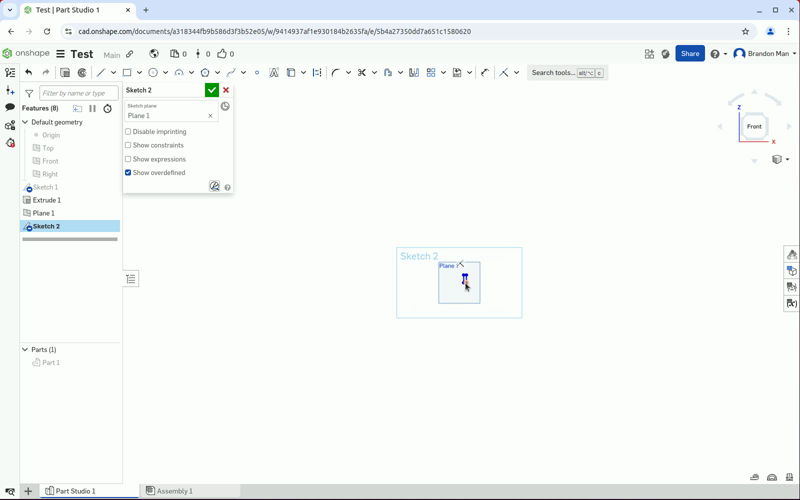
scroll(6)
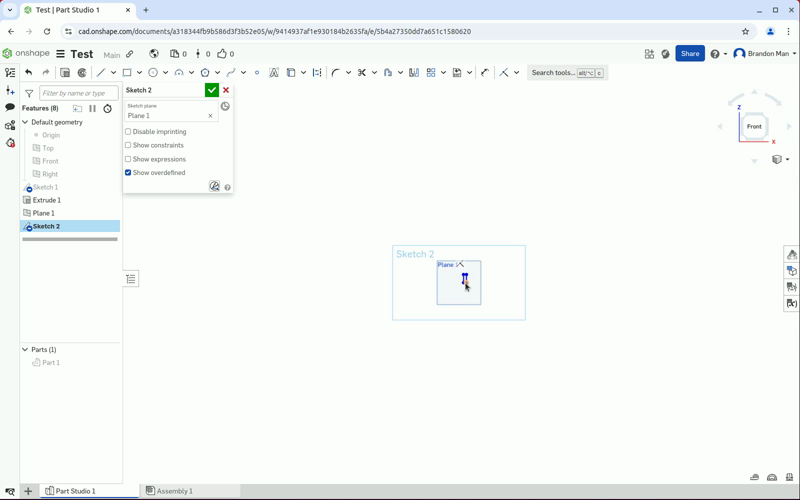
scroll(6)
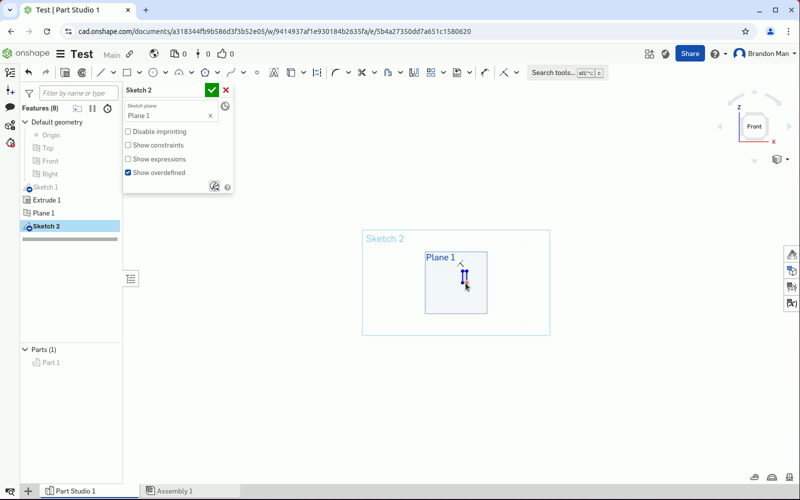
scroll(6)
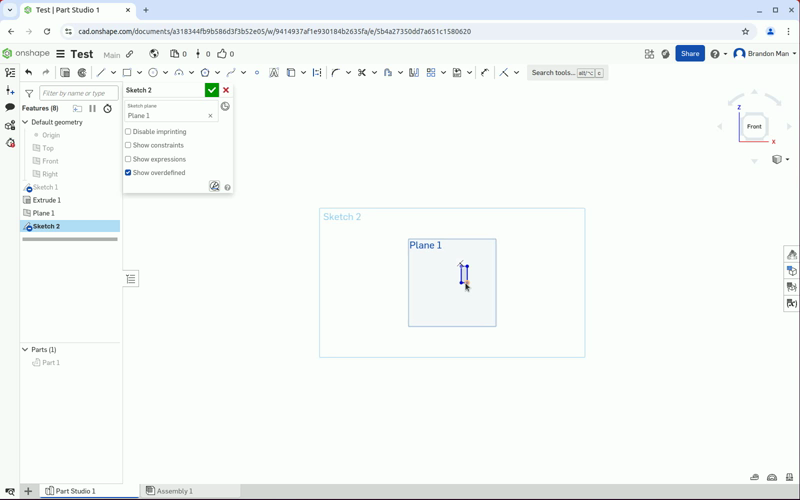
scroll(6)
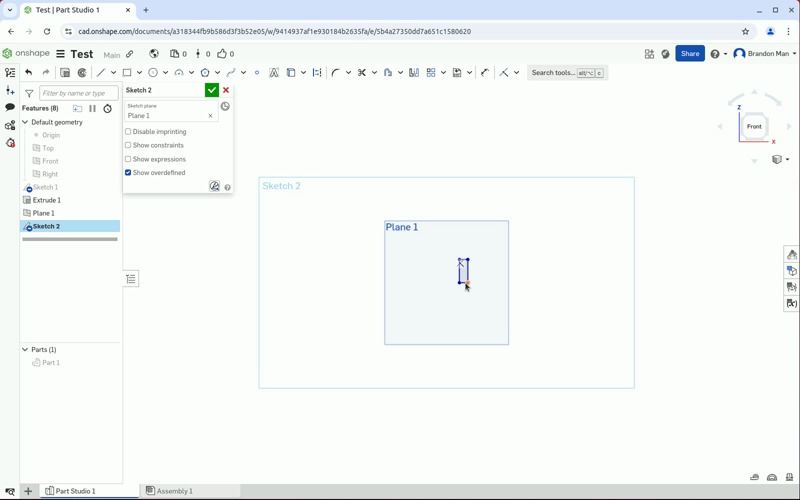
scroll(6)
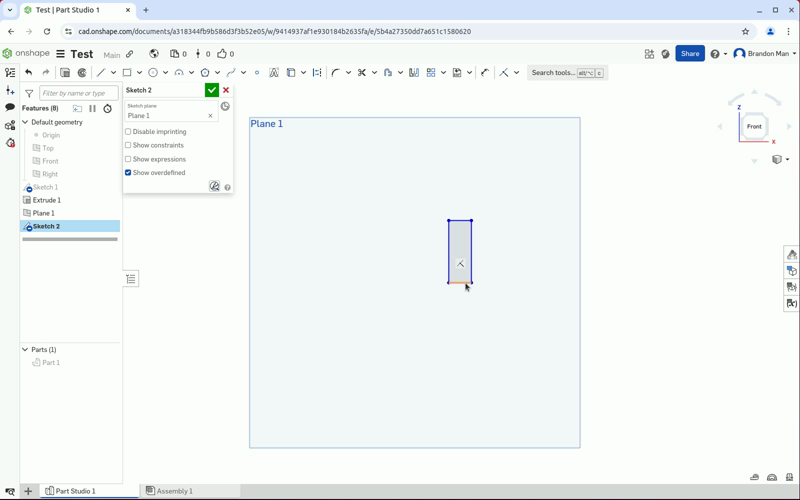
click(465, 282)
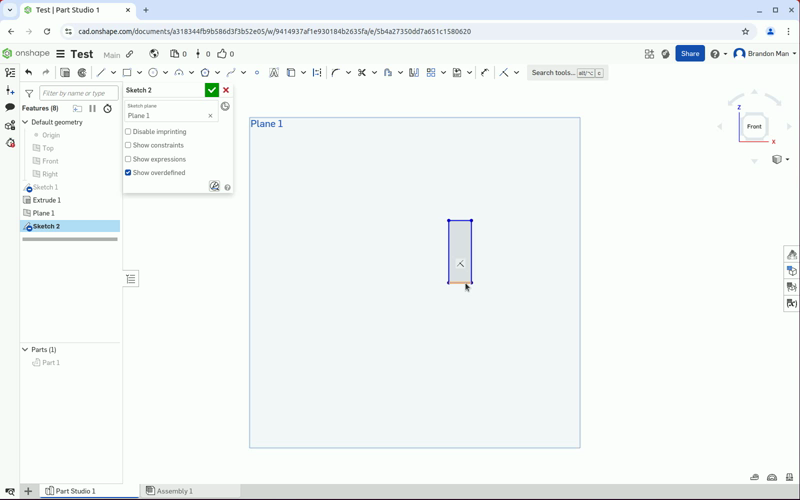
scroll(-6)
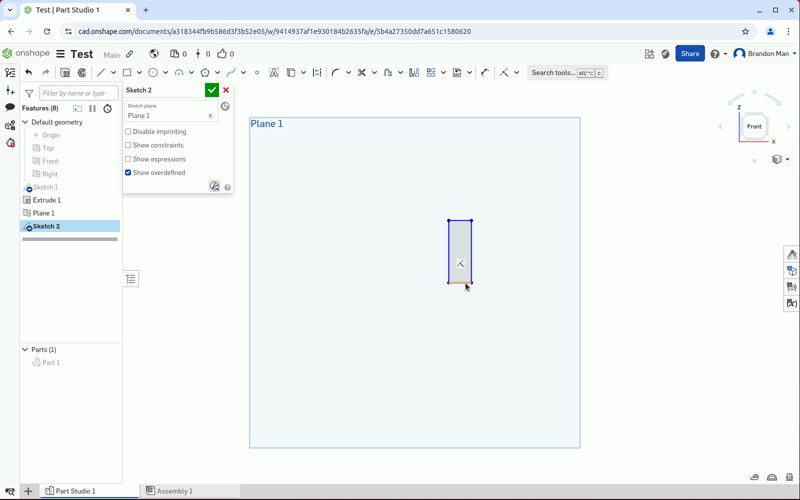
scroll(-6)
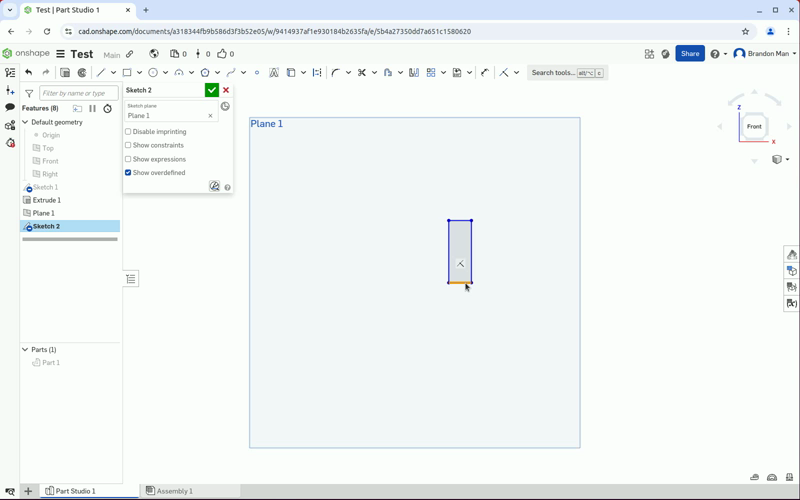
scroll(-6)
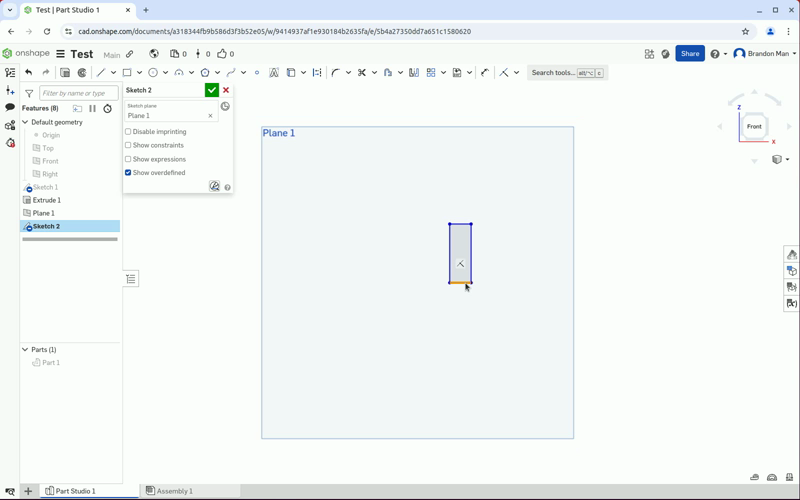
scroll(-6)
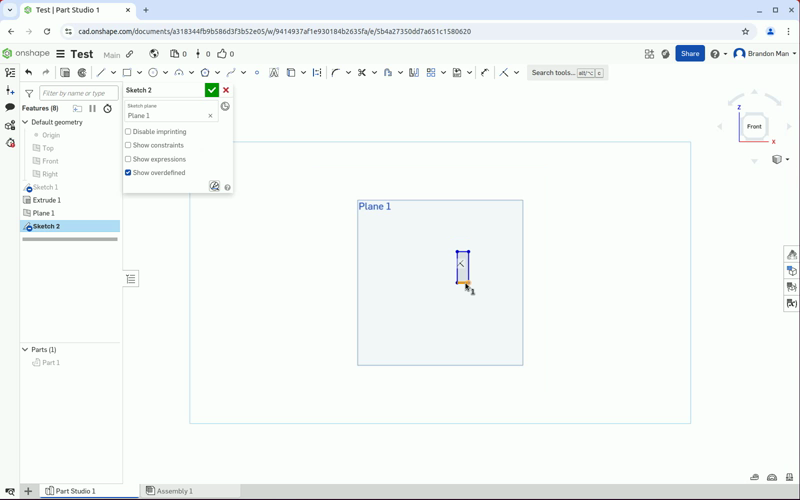
scroll(-6)
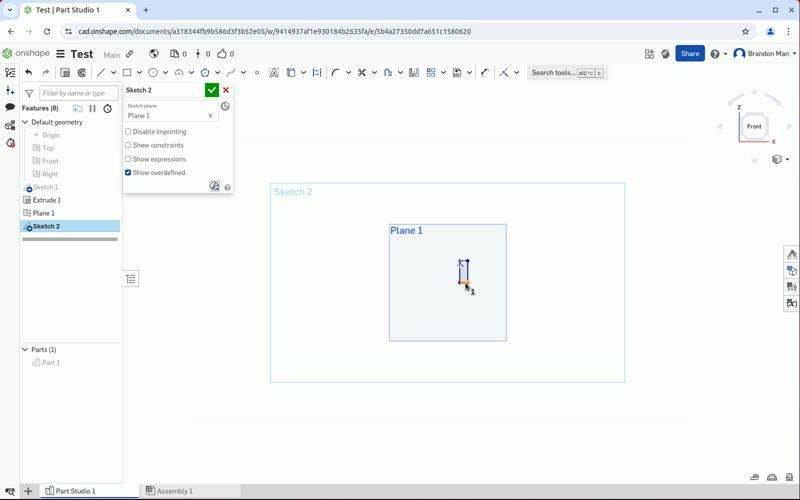
scroll(-6)
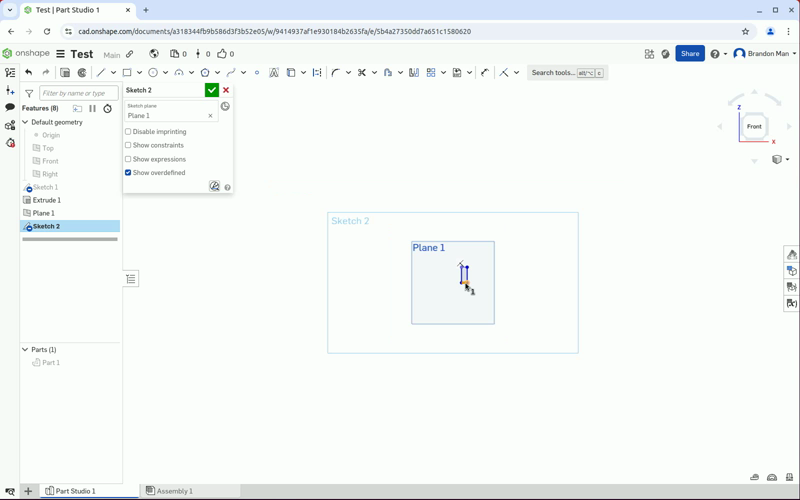
scroll(-6)
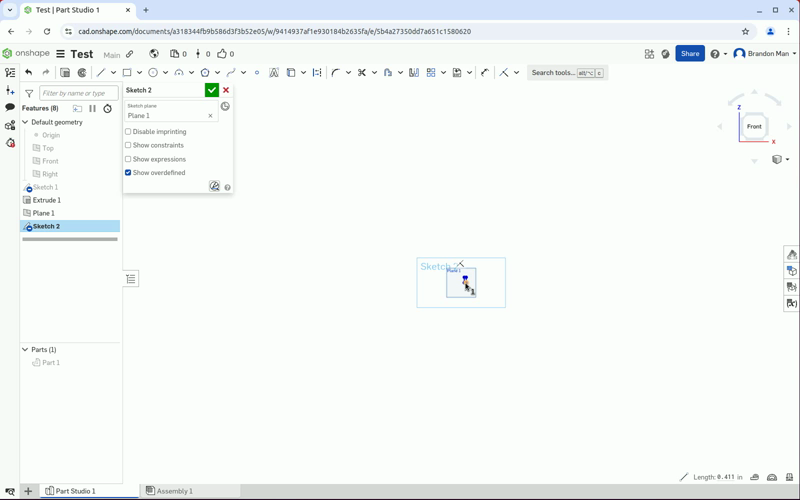
mouse_move(73, 352)
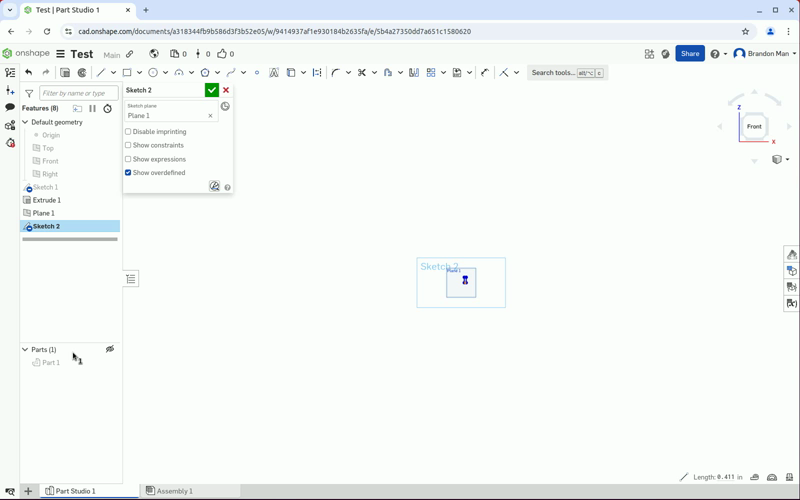
key(shift+y)
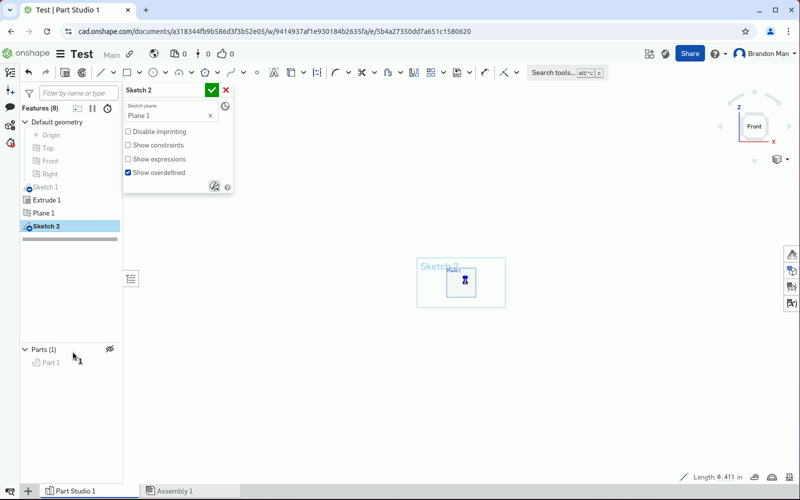
key(shift+e)
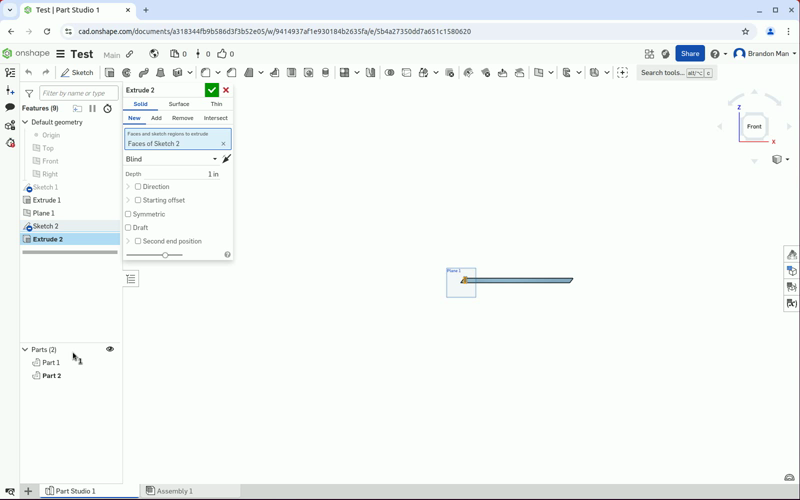
mouse_move(143, 106)
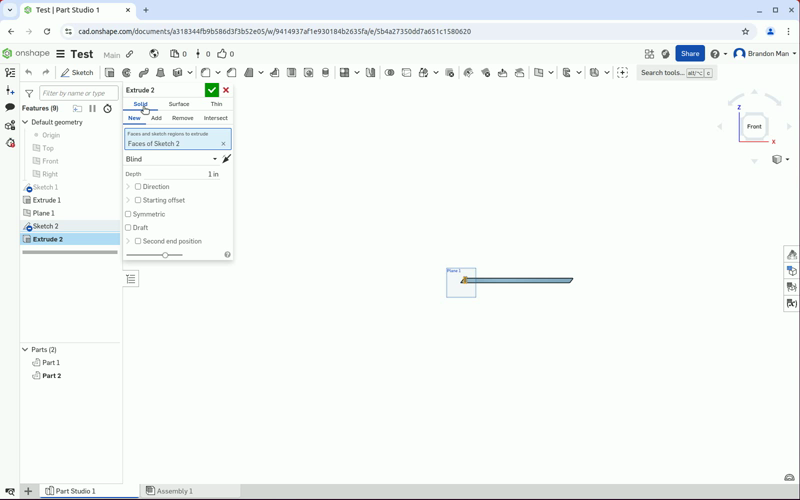
click(143, 106)
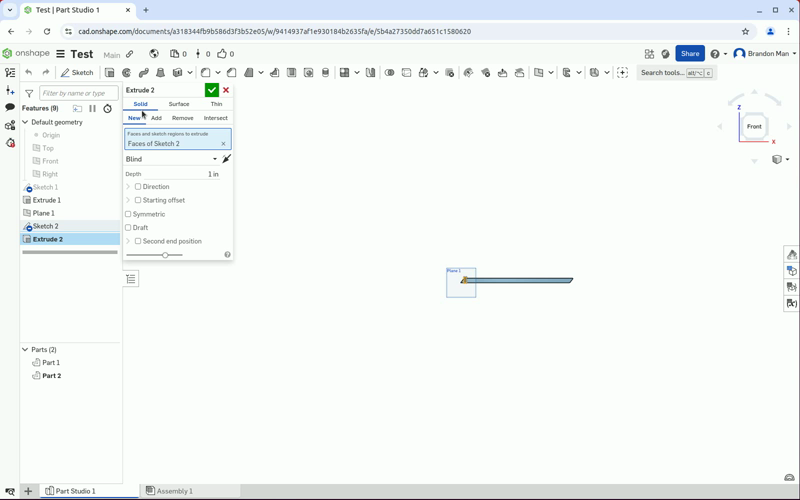
mouse_move(137, 120)
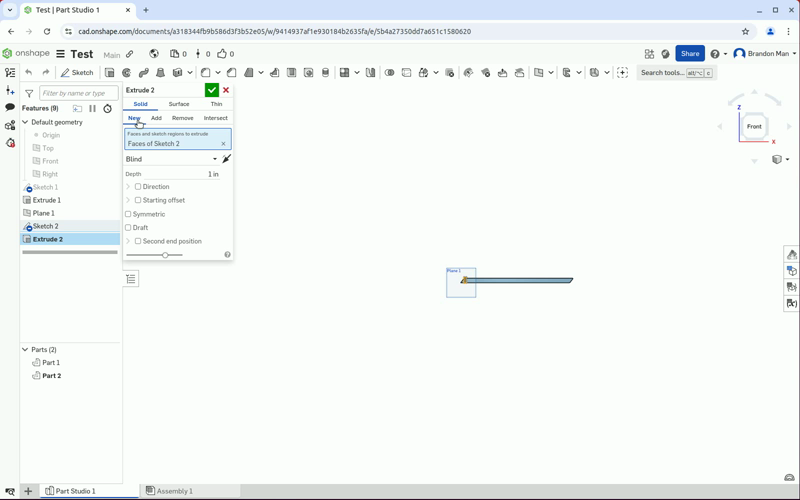
click(137, 120)
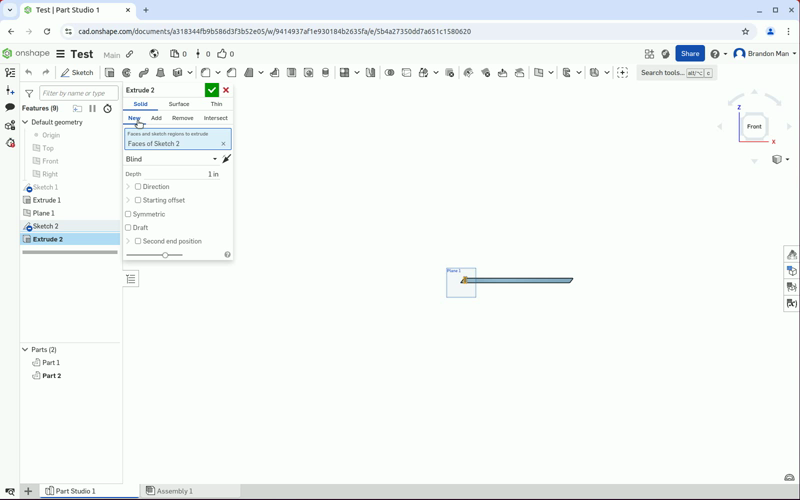
key(tab, 4)
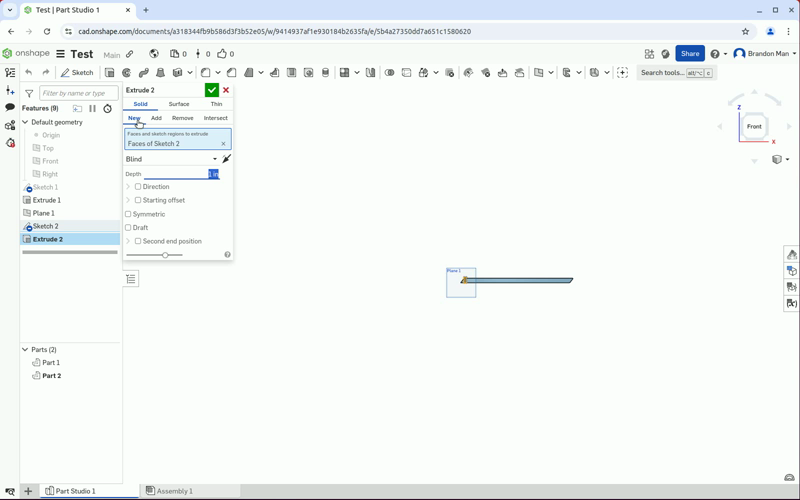
text(3.37)
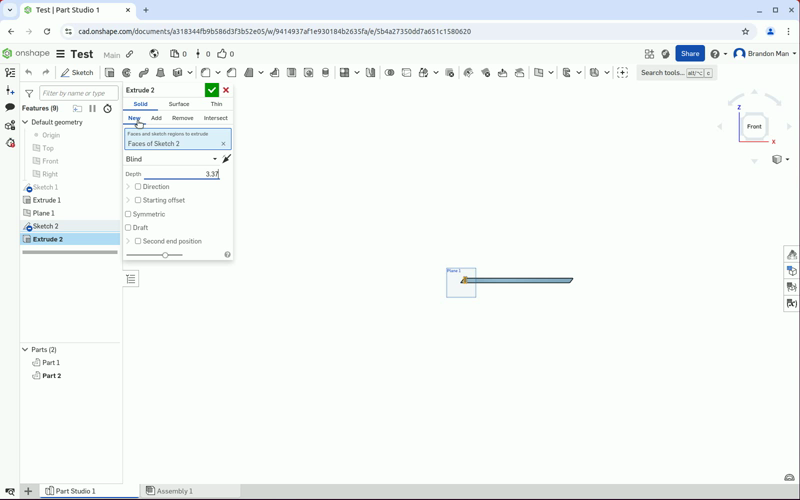
key(enter)
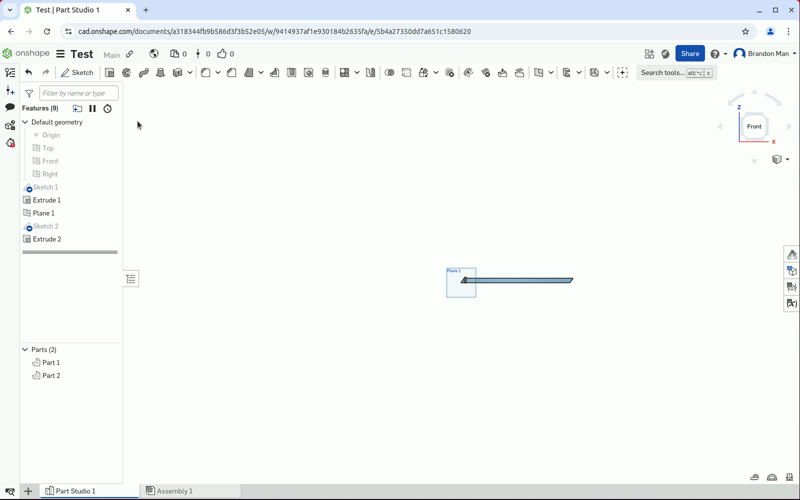
key(shift+h)
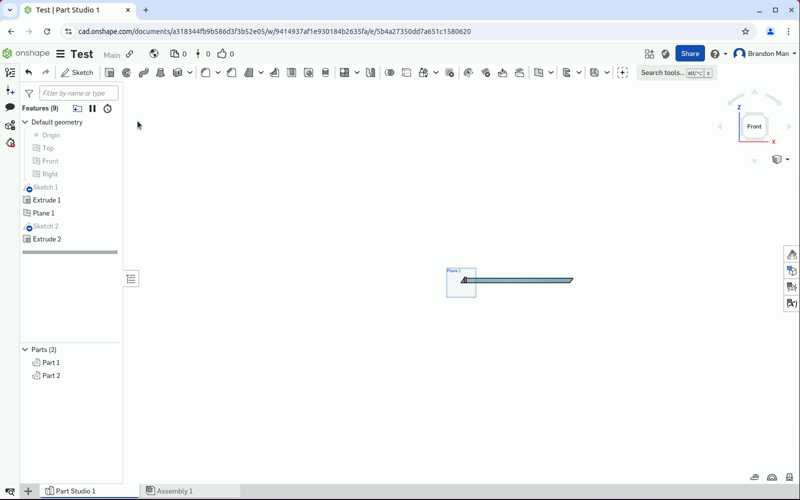
key(shift+h)
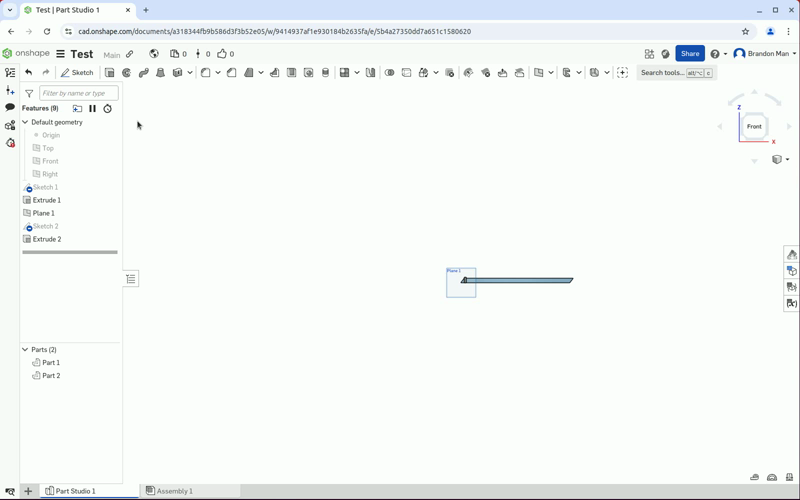
mouse_move(73, 189)
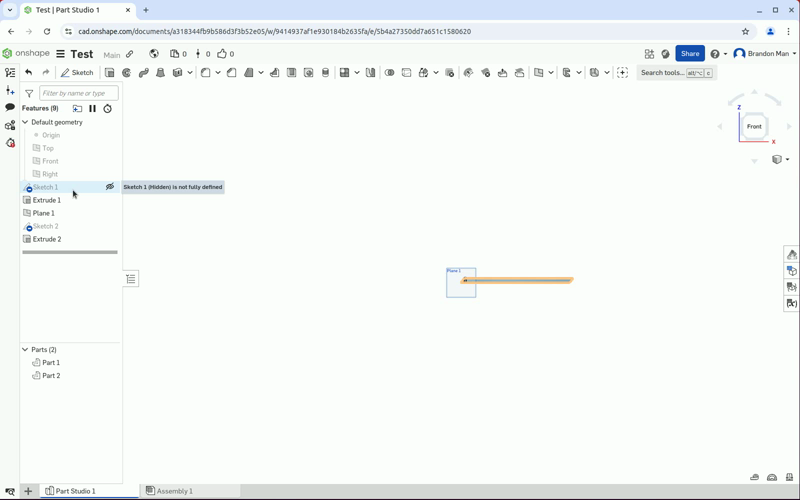
click(73, 189)
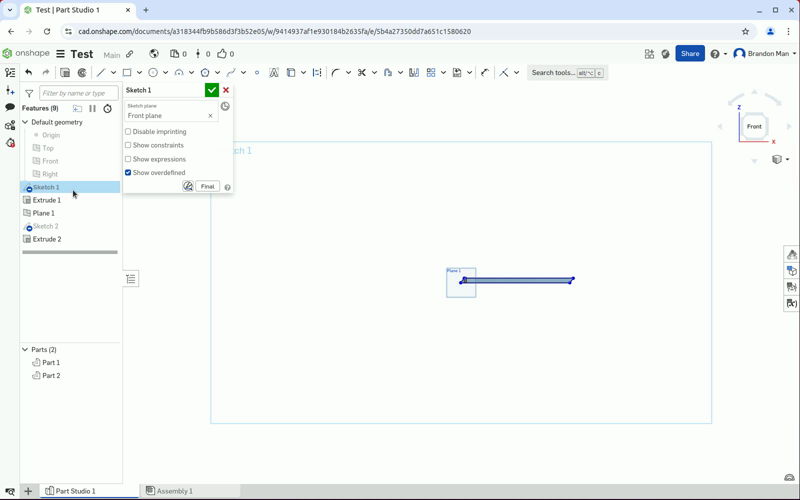
mouse_move(229, 92)
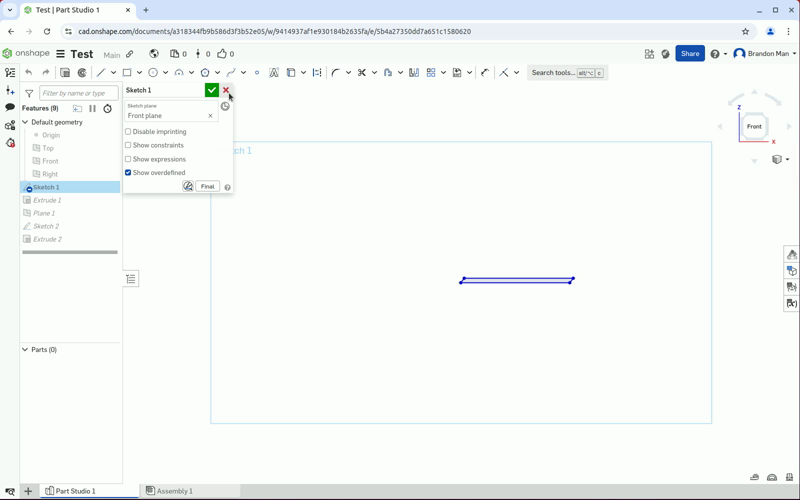
click(229, 92)
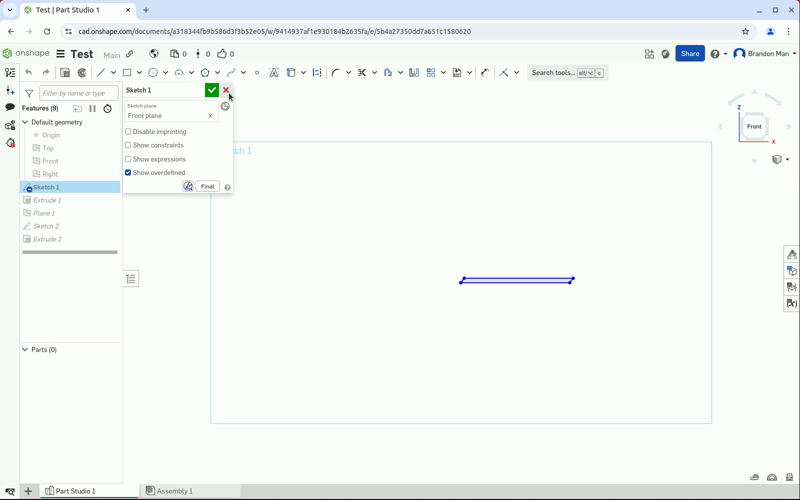
key(shift+s)
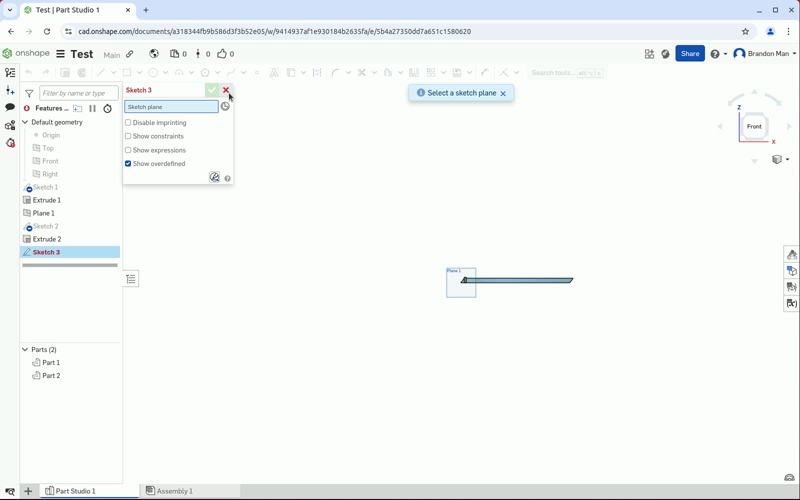
mouse_move(73, 215)
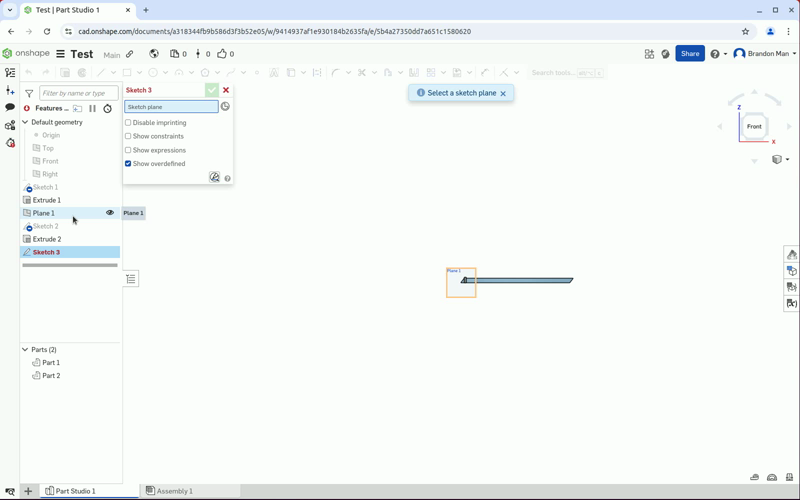
click(73, 215)
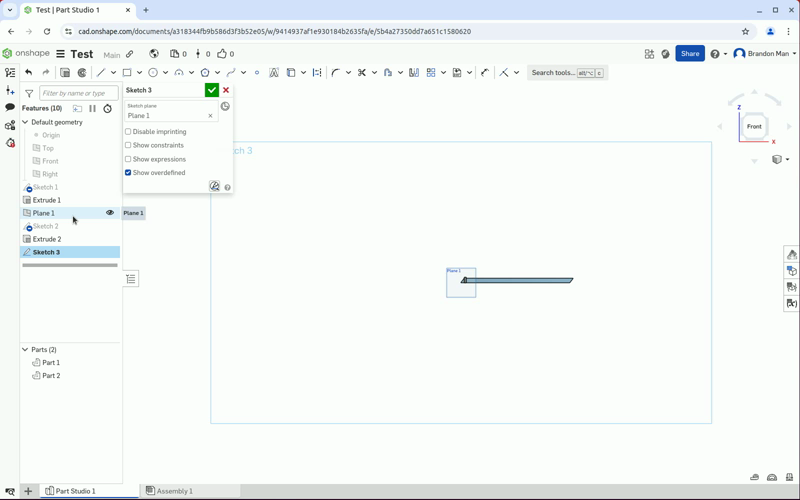
mouse_move(73, 352)
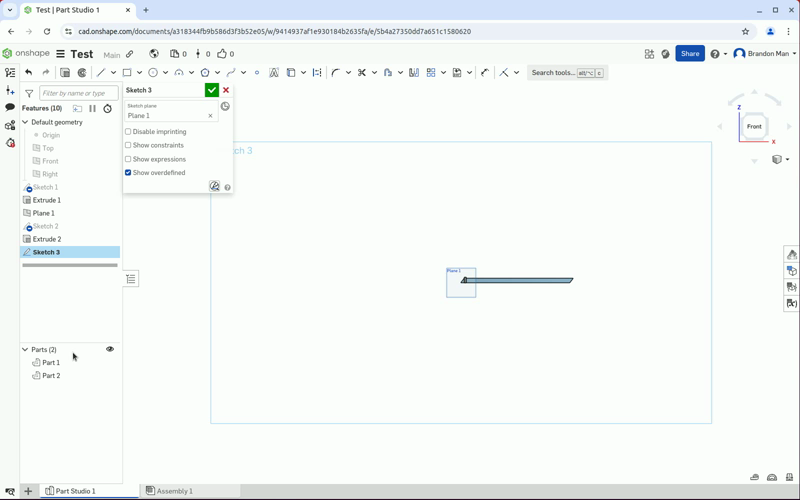
key(y)
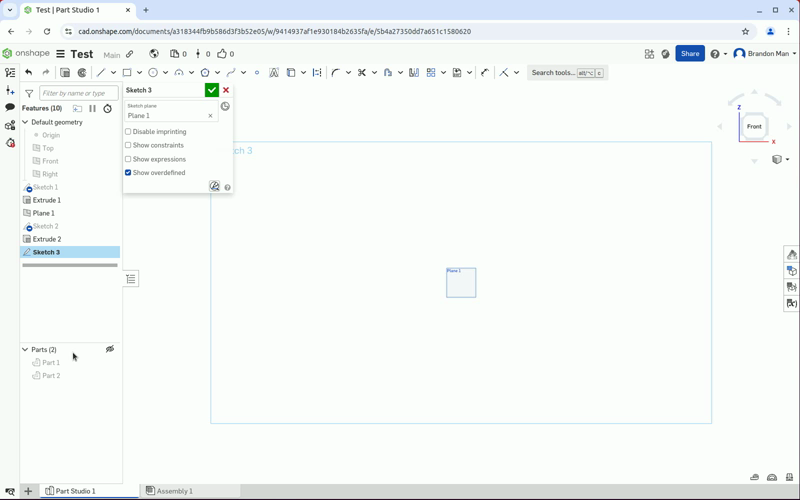
key(l)
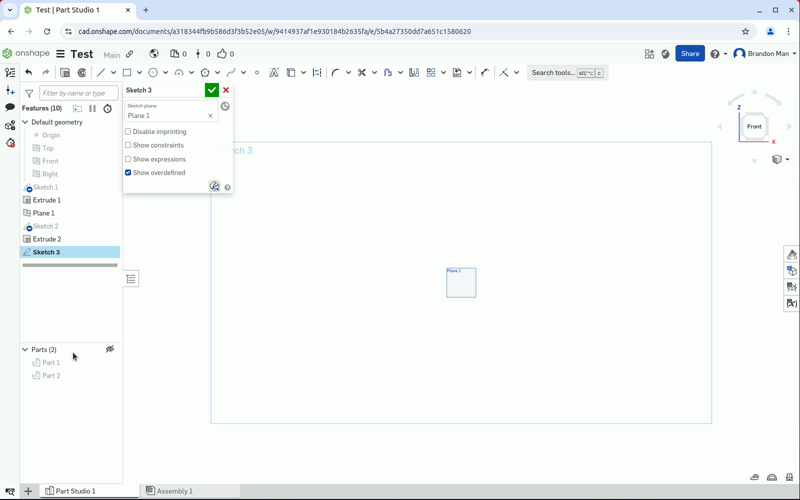
key_down(shift)
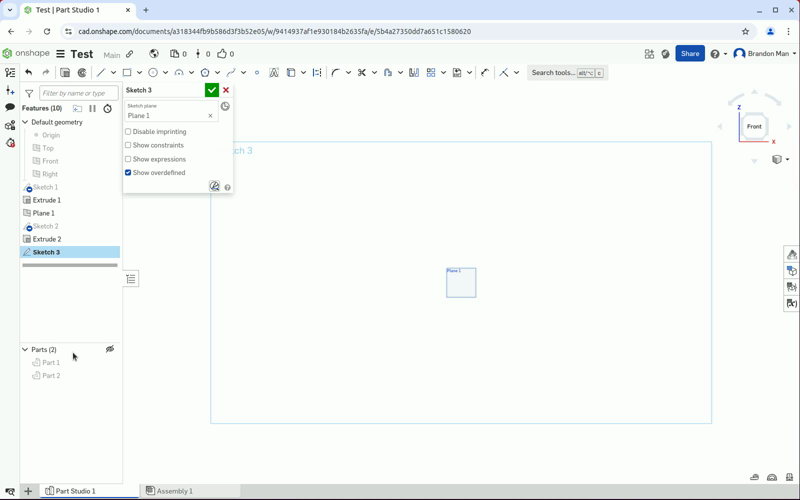
mouse_move(481, 282)
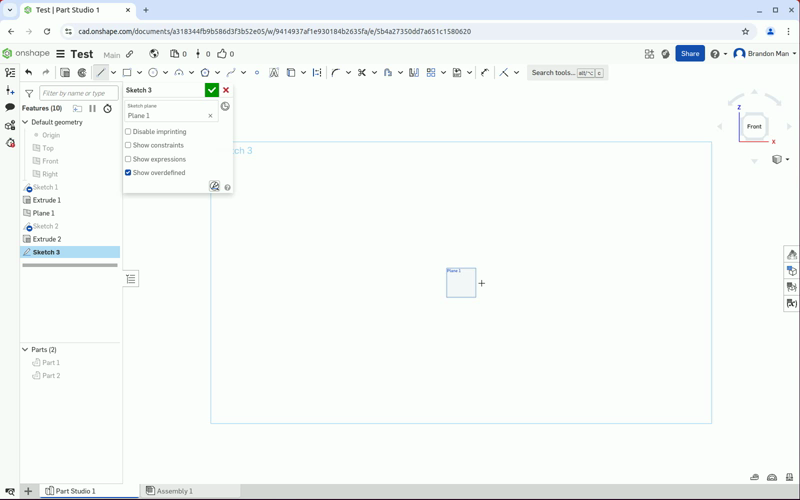
click(481, 282)
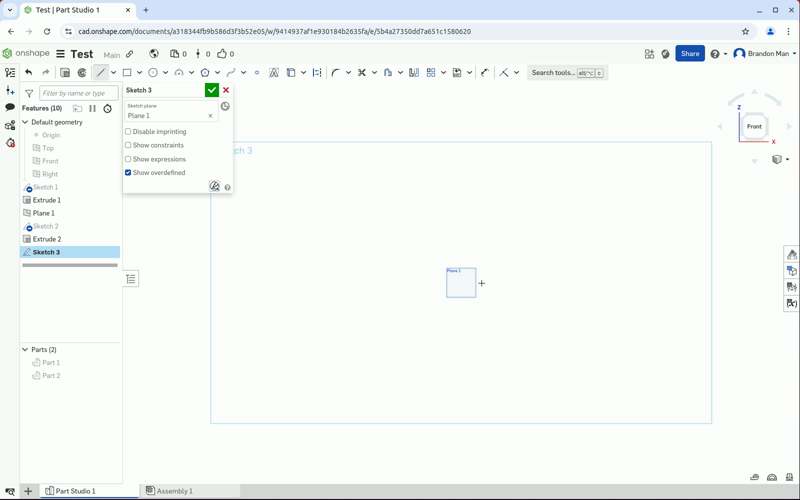
key_up(shift)
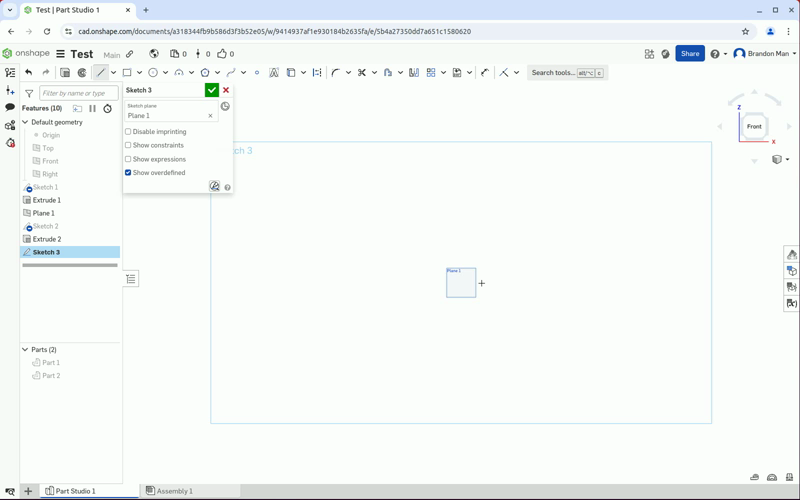
key_down(shift)
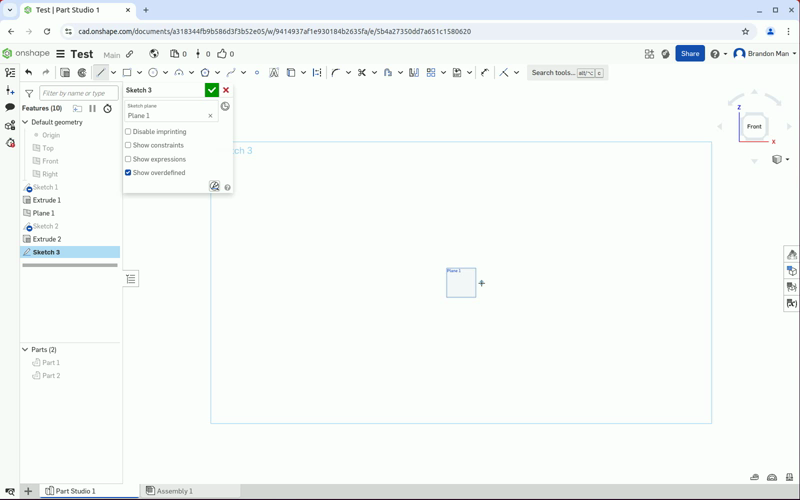
mouse_move(511, 282)
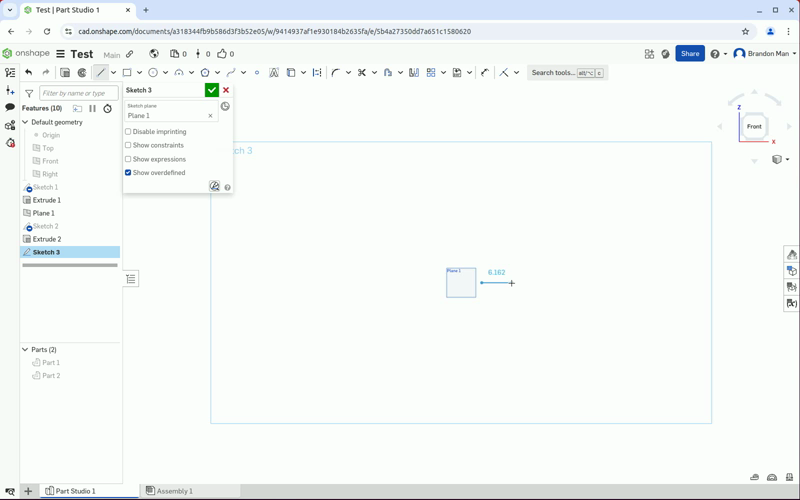
mouse_move(484, 282)
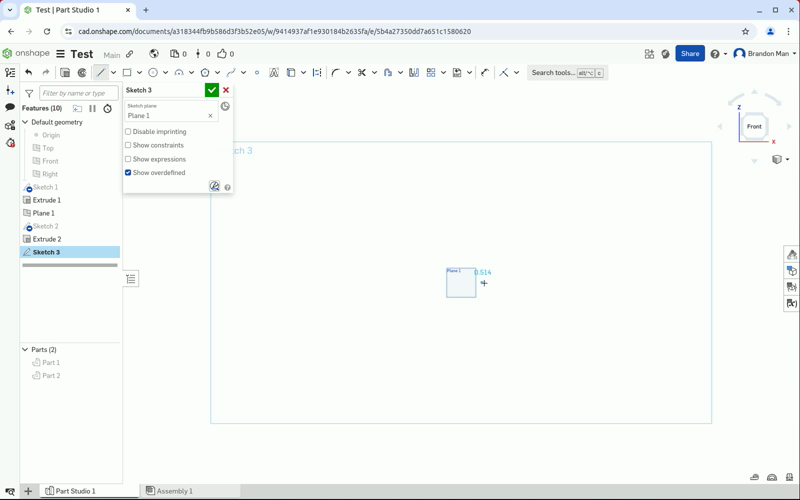
scroll(6)
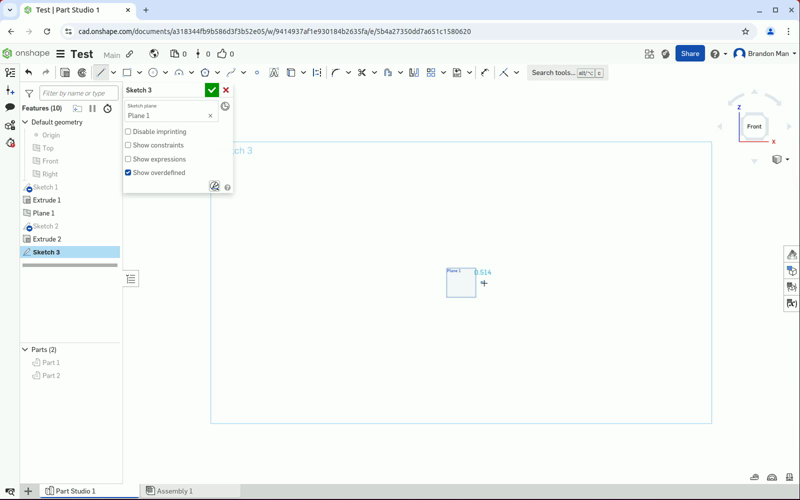
scroll(6)
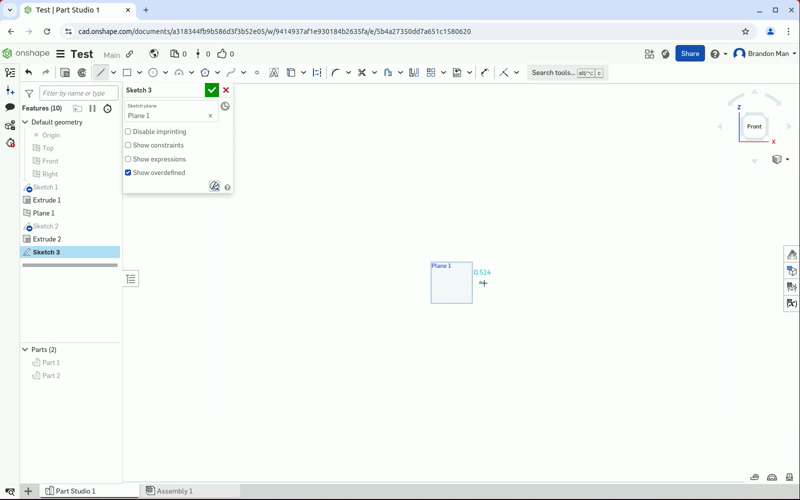
scroll(6)
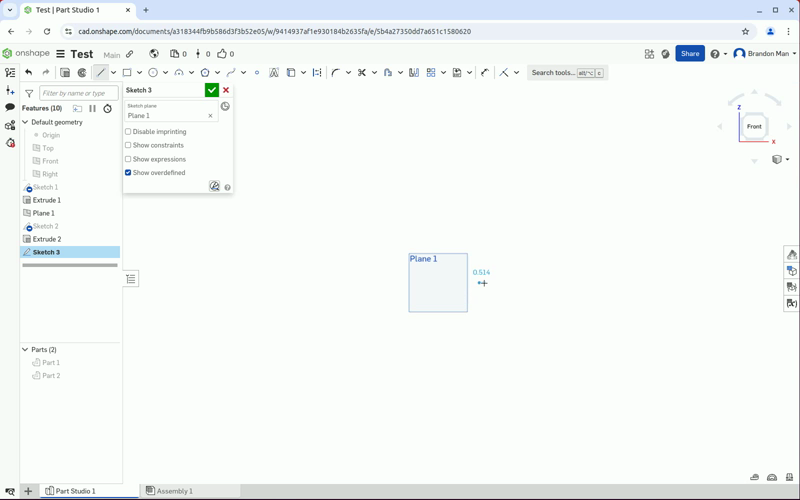
scroll(6)
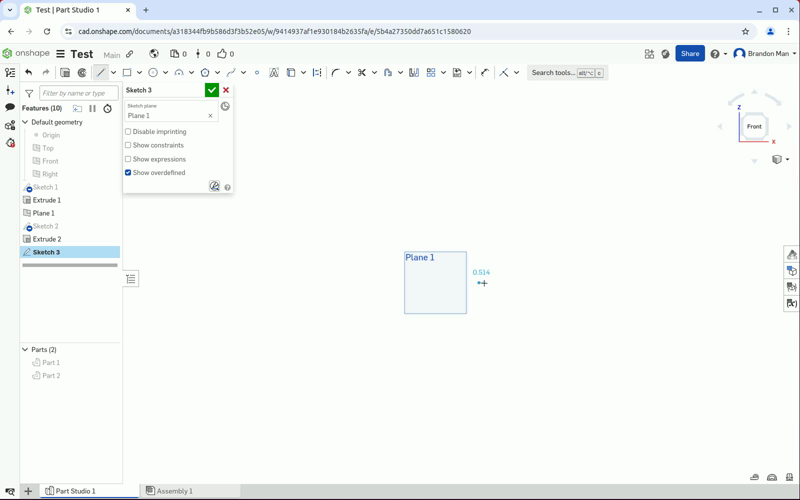
scroll(6)
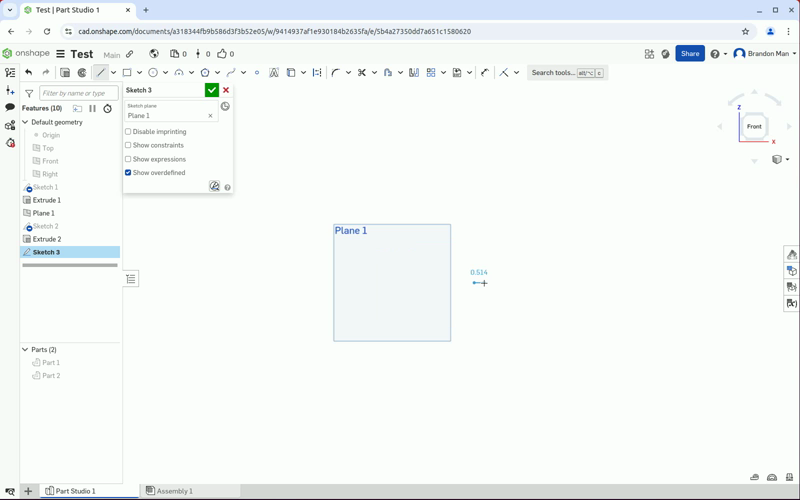
scroll(6)
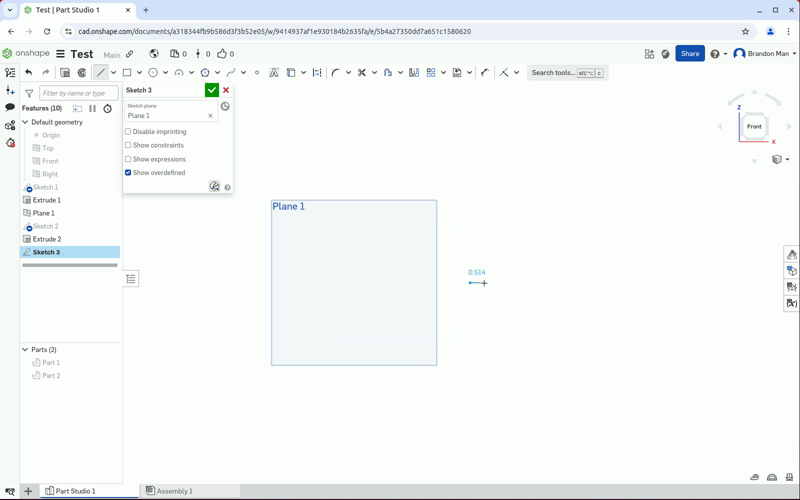
scroll(6)
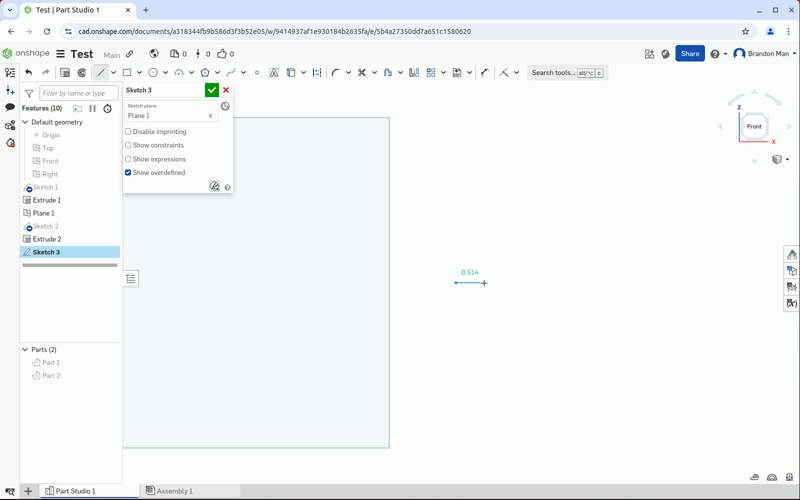
click(484, 282)
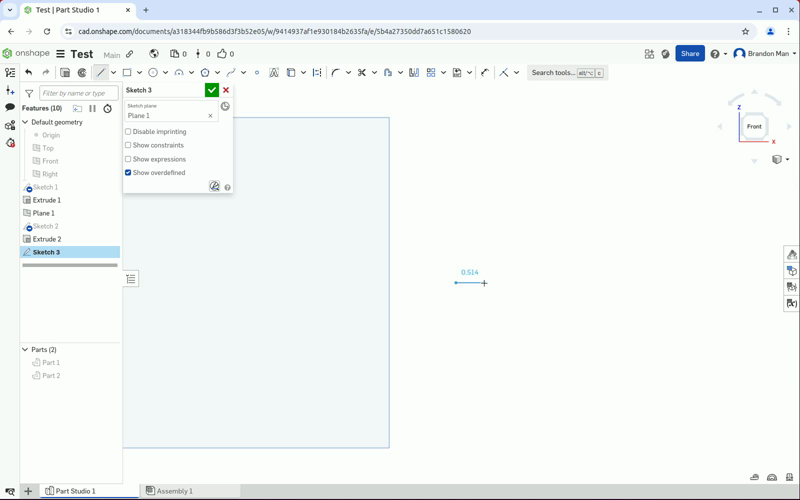
scroll(-6)
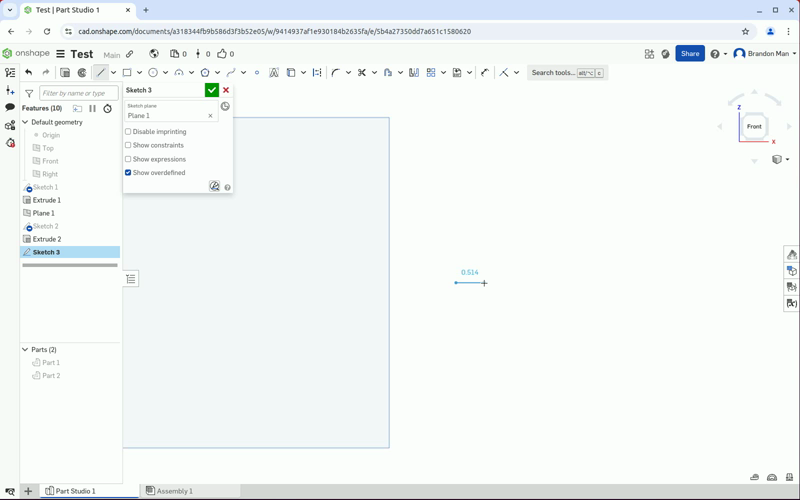
scroll(-6)
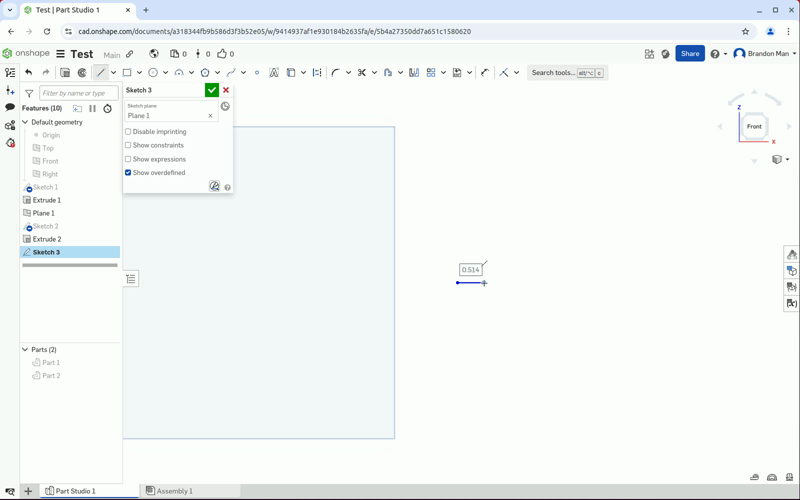
scroll(-6)
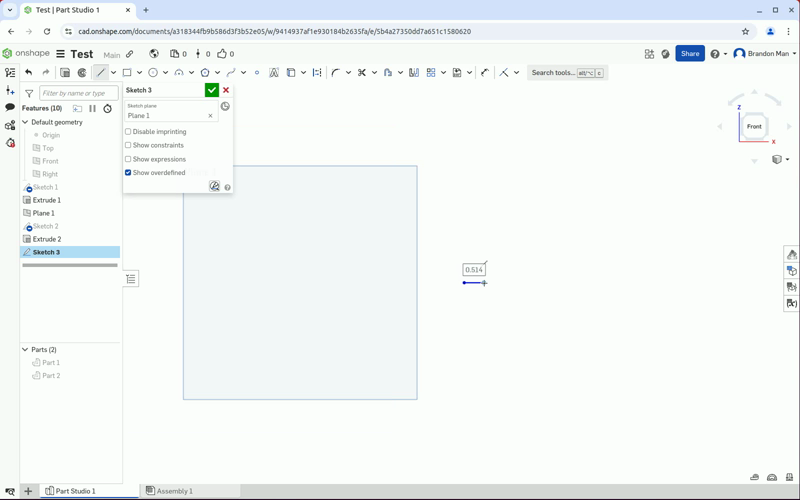
scroll(-6)
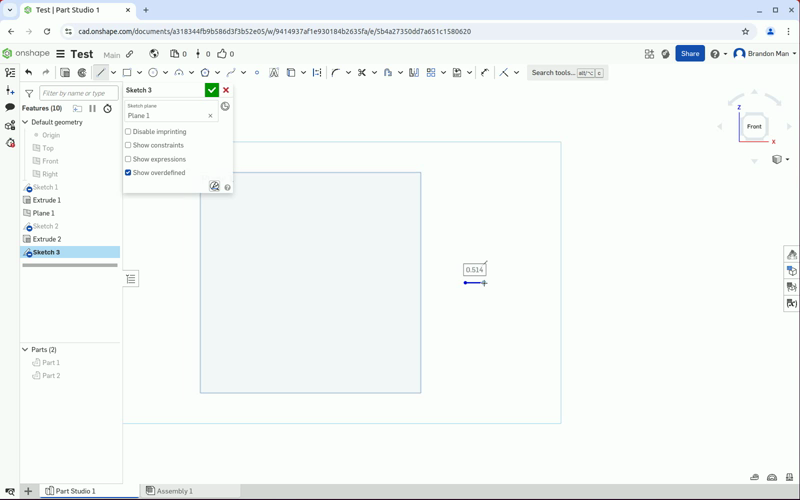
scroll(-6)
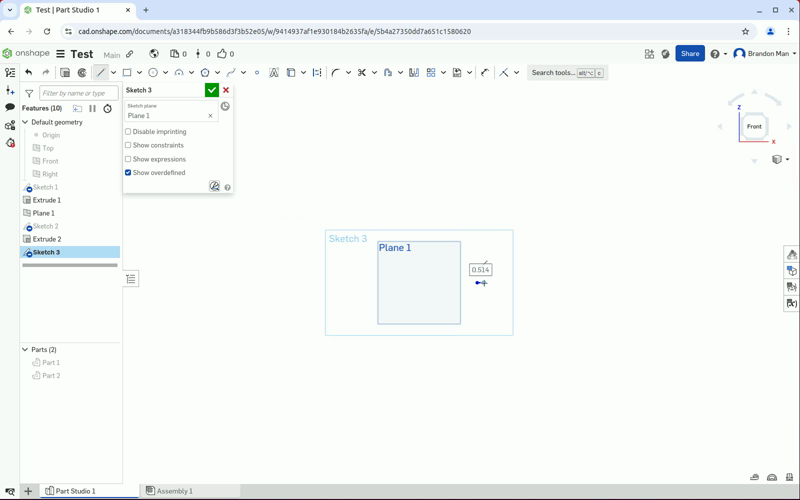
scroll(-6)
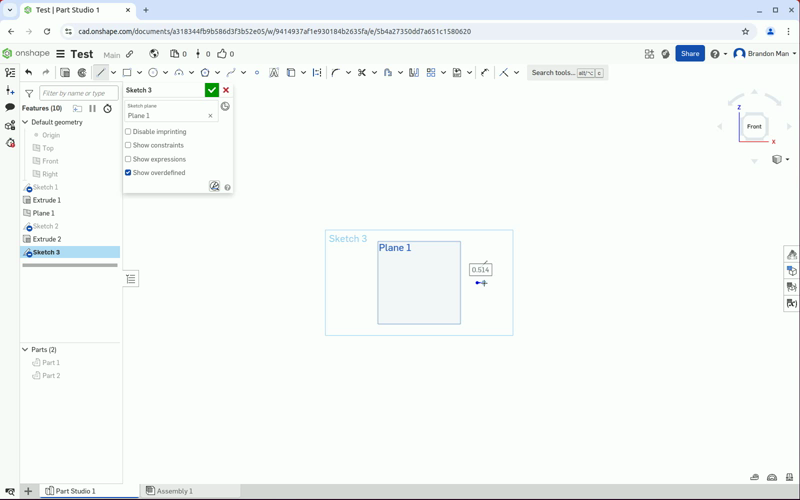
scroll(-6)
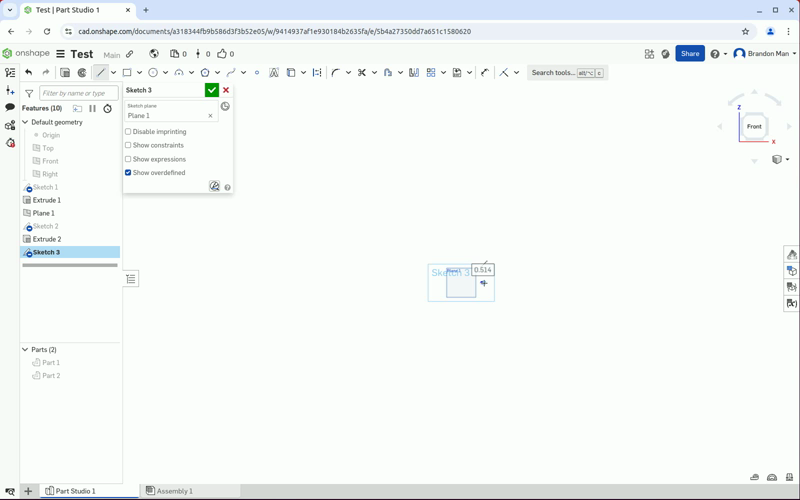
key_up(shift)
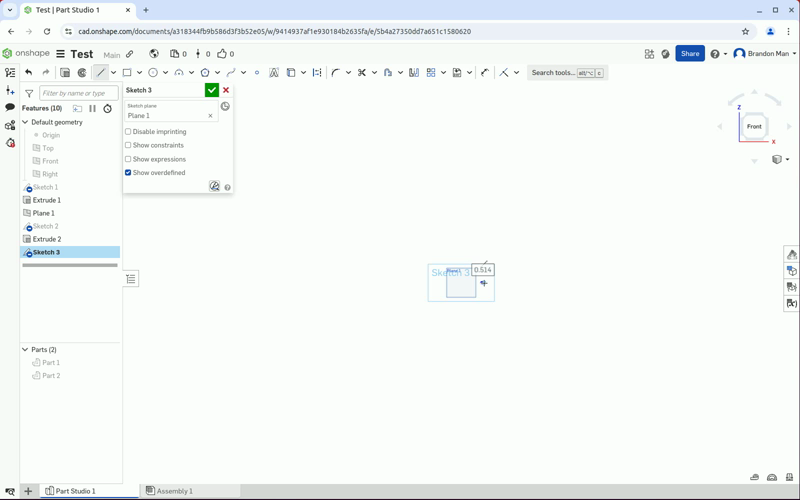
key_down(shift)
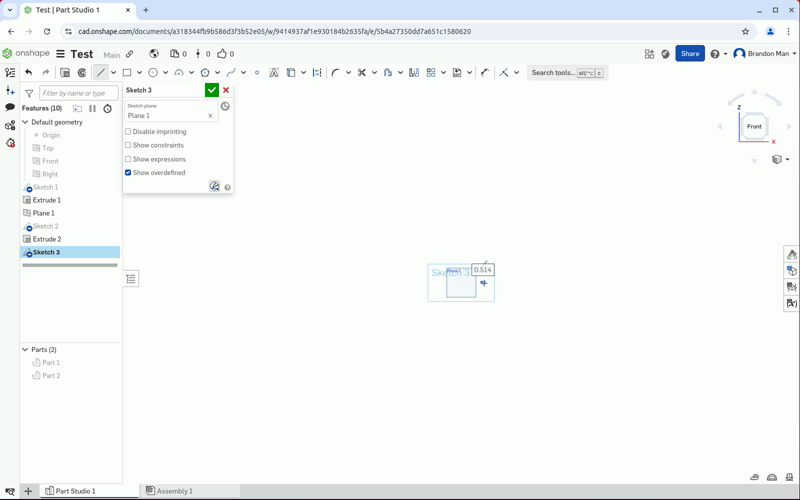
mouse_move(514, 282)
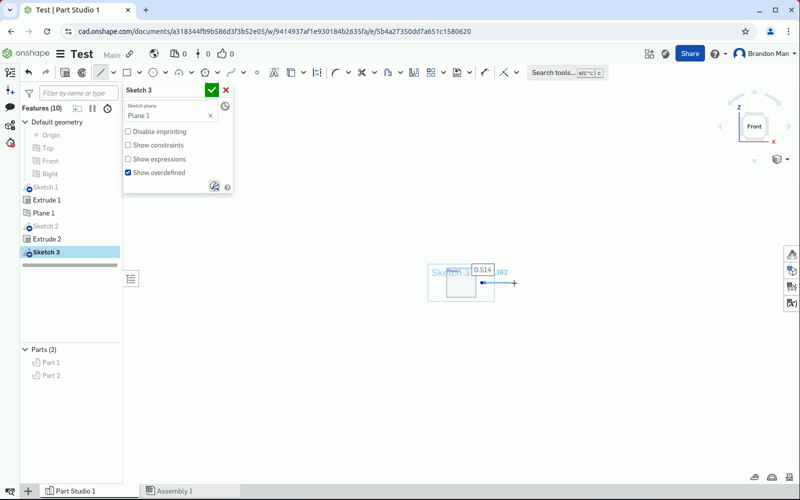
mouse_move(484, 277)
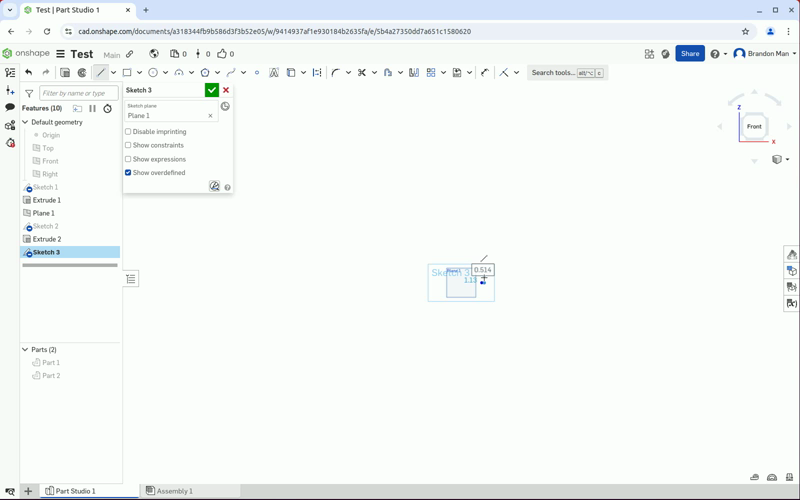
scroll(6)
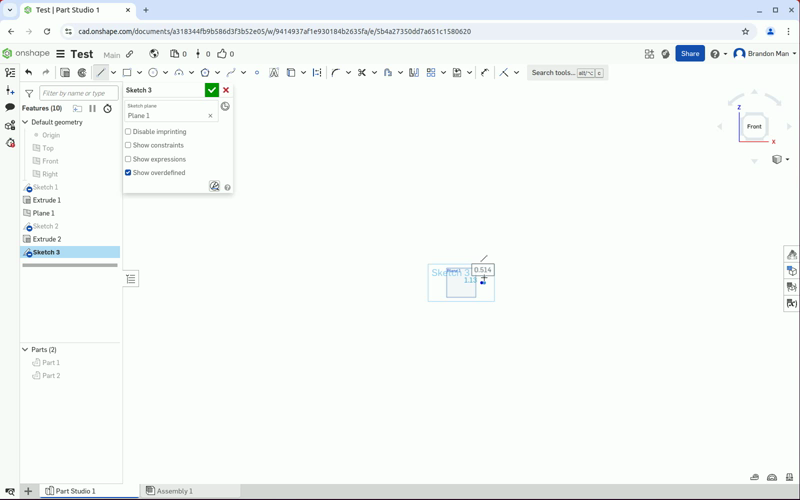
scroll(6)
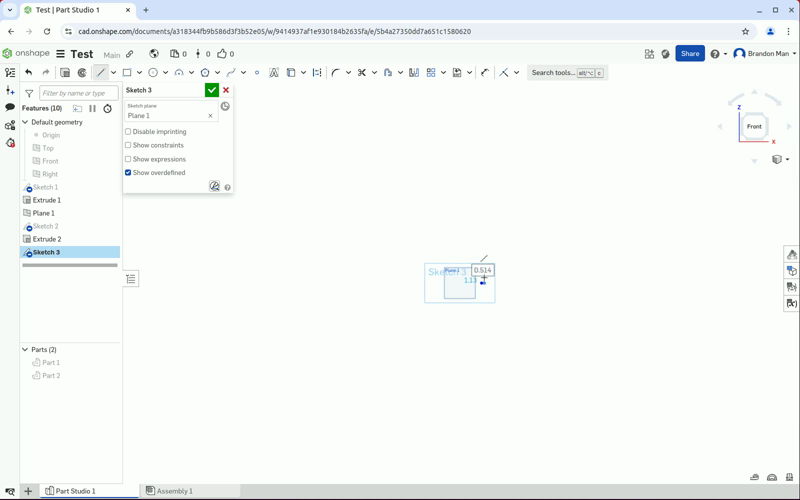
scroll(6)
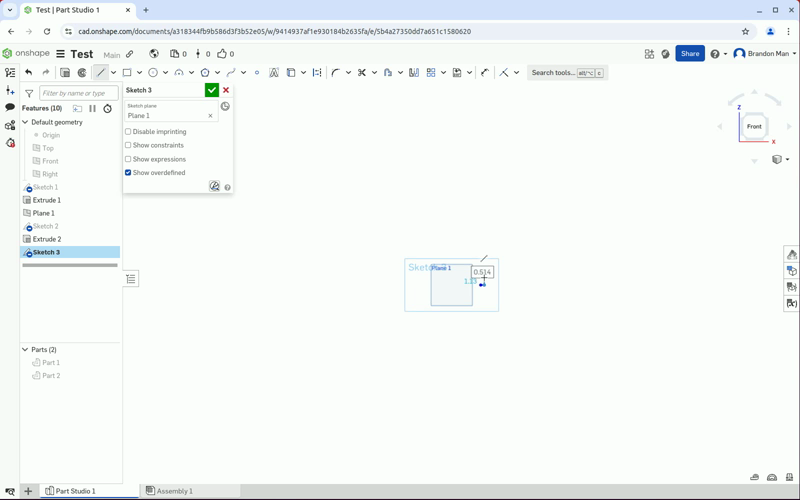
scroll(6)
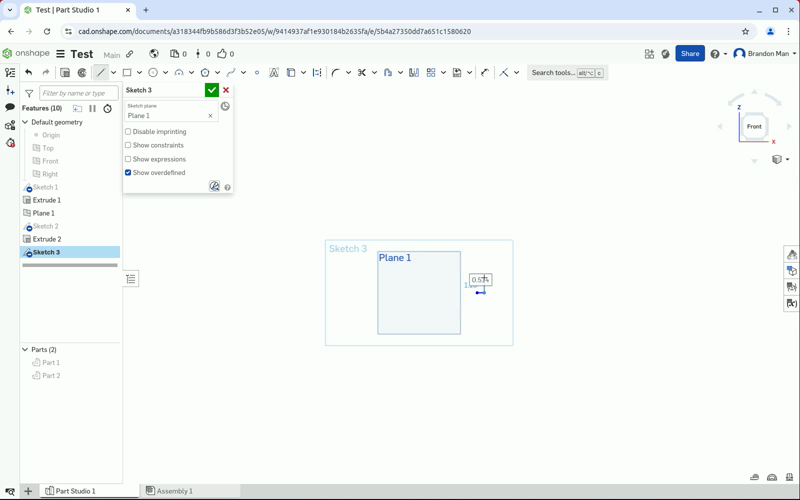
scroll(6)
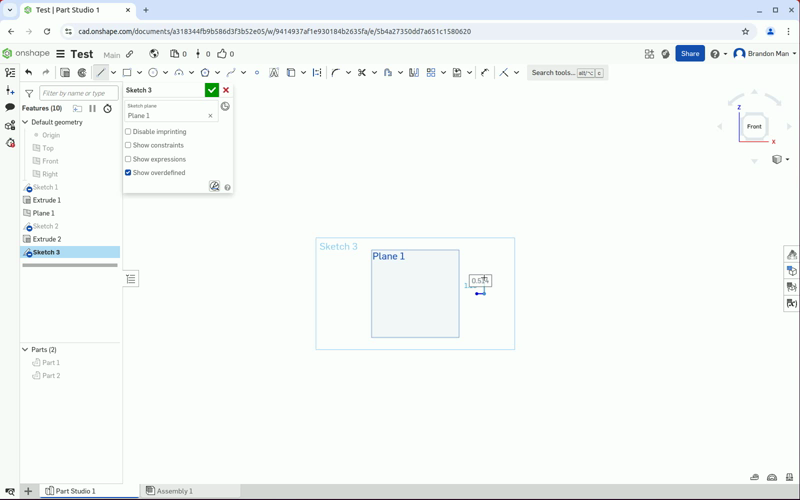
scroll(6)
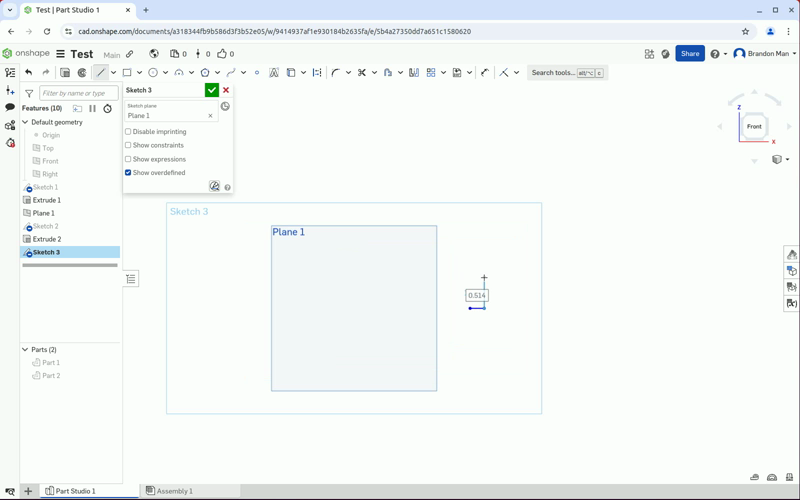
scroll(6)
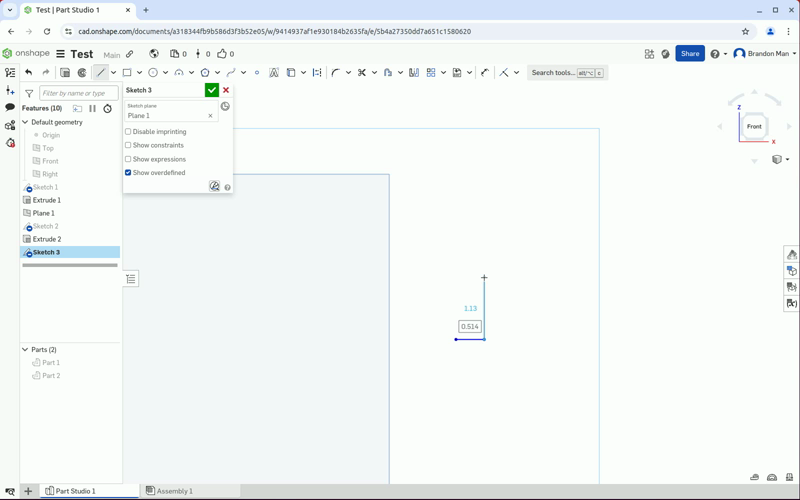
click(484, 277)
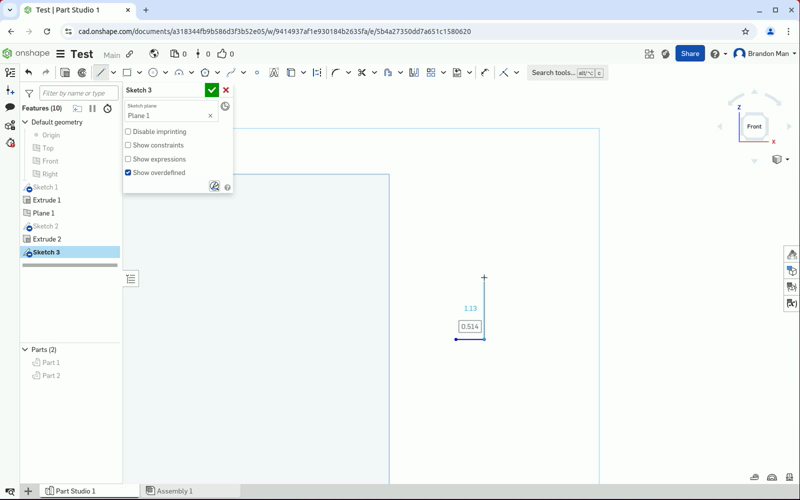
scroll(-6)
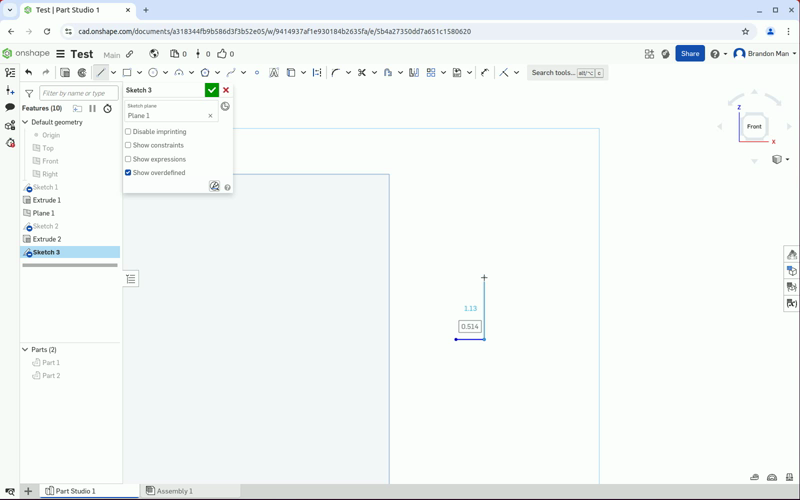
scroll(-6)
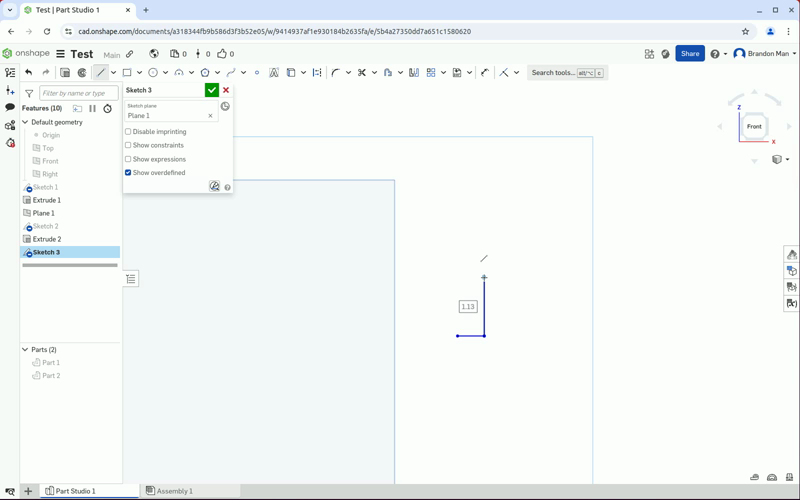
scroll(-6)
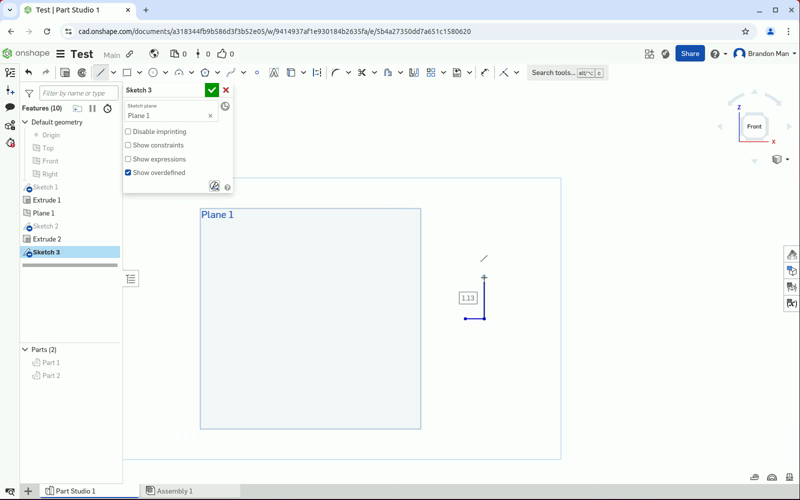
scroll(-6)
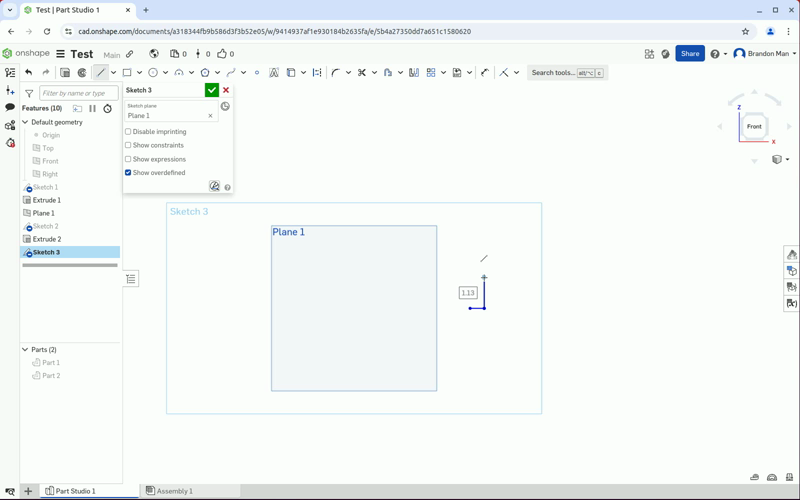
scroll(-6)
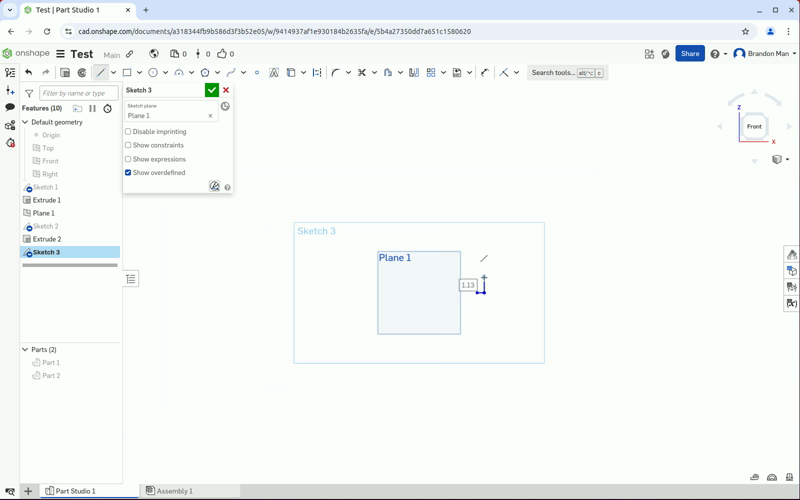
scroll(-6)
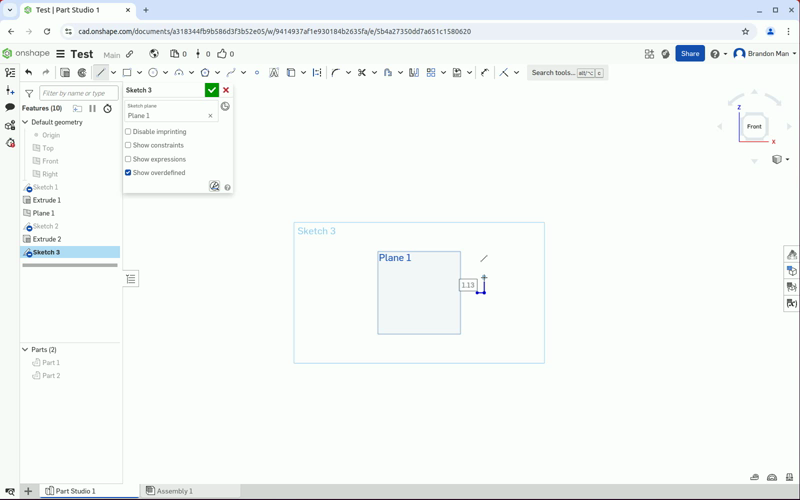
scroll(-6)
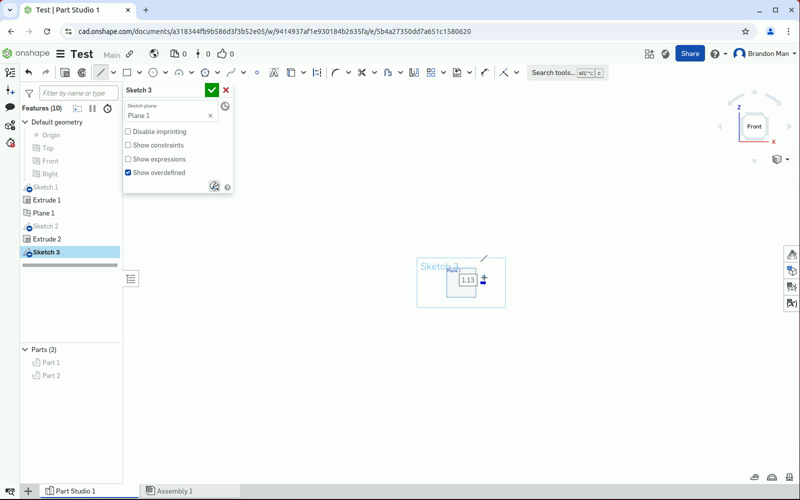
key_up(shift)
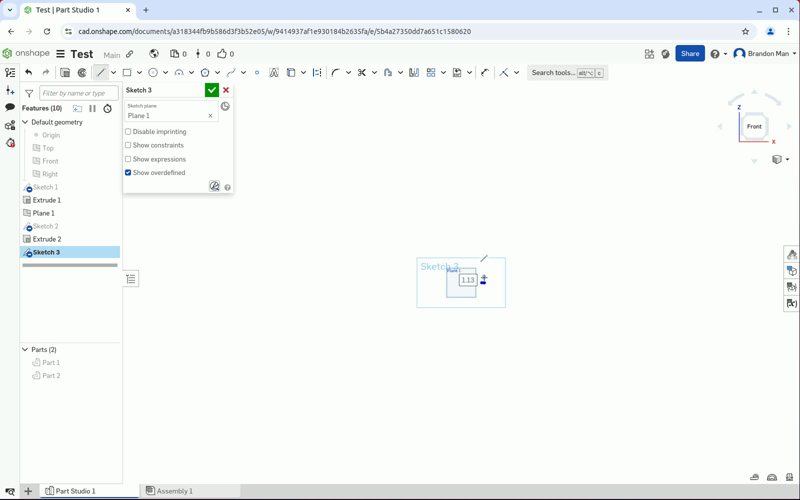
key_down(shift)
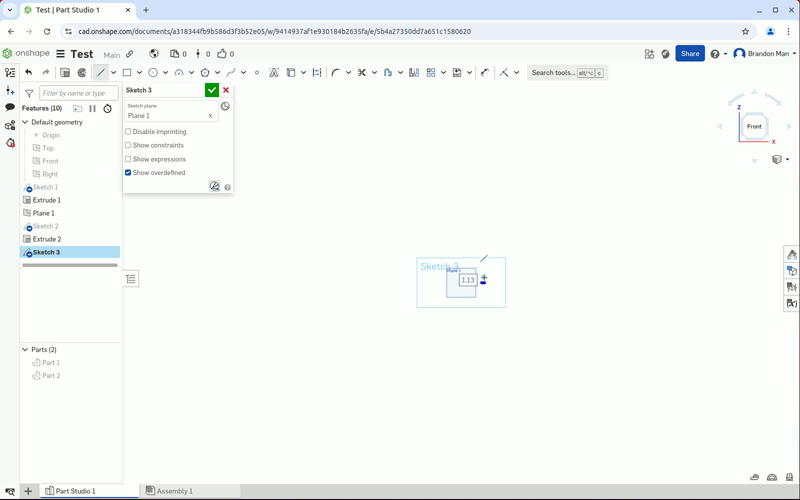
mouse_move(514, 277)
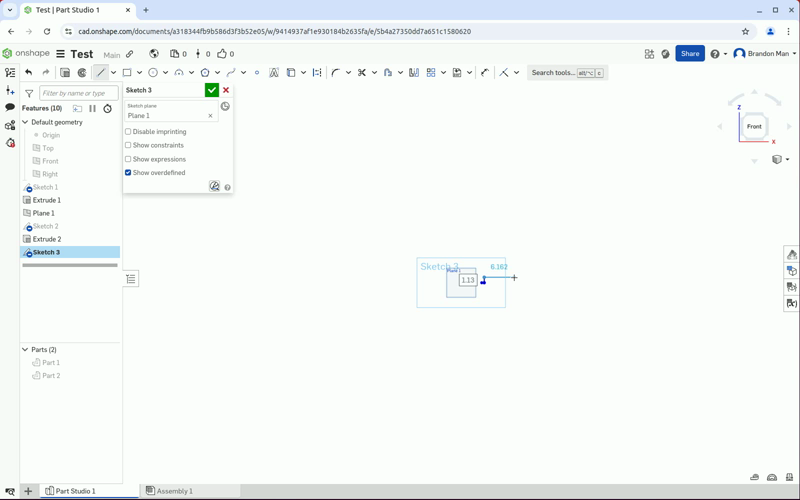
mouse_move(481, 277)
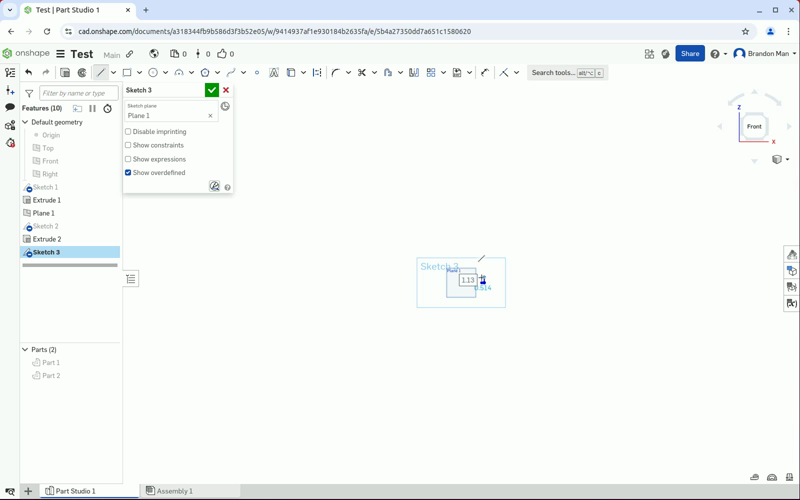
scroll(6)
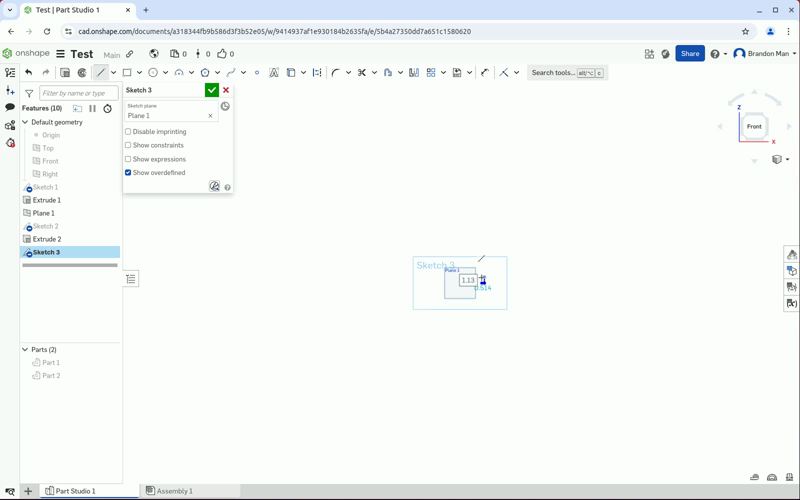
scroll(6)
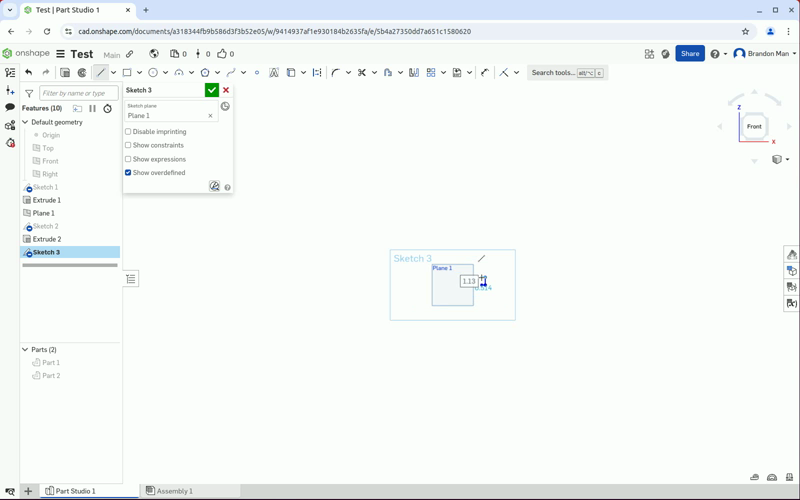
scroll(6)
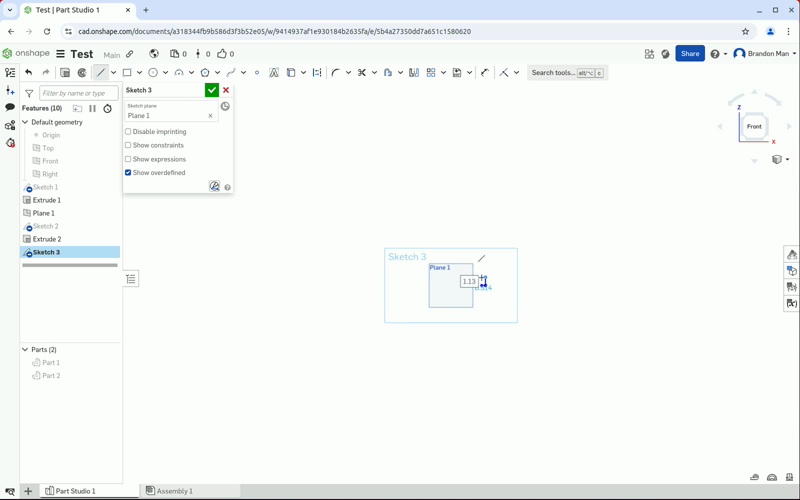
scroll(6)
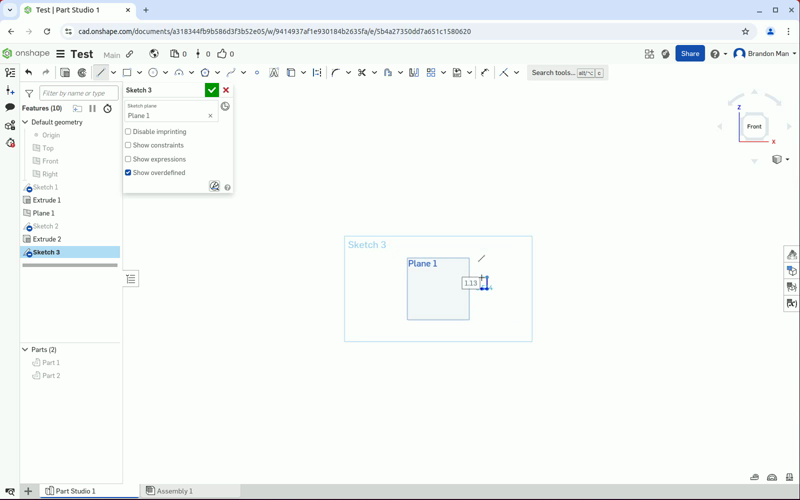
scroll(6)
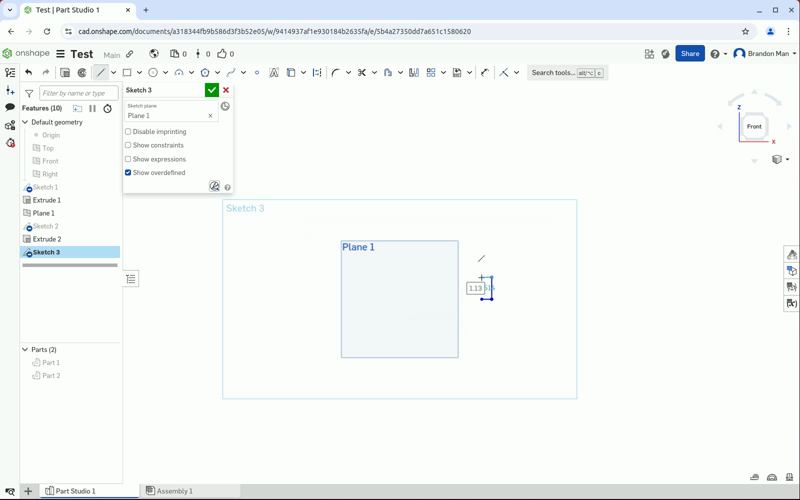
scroll(6)
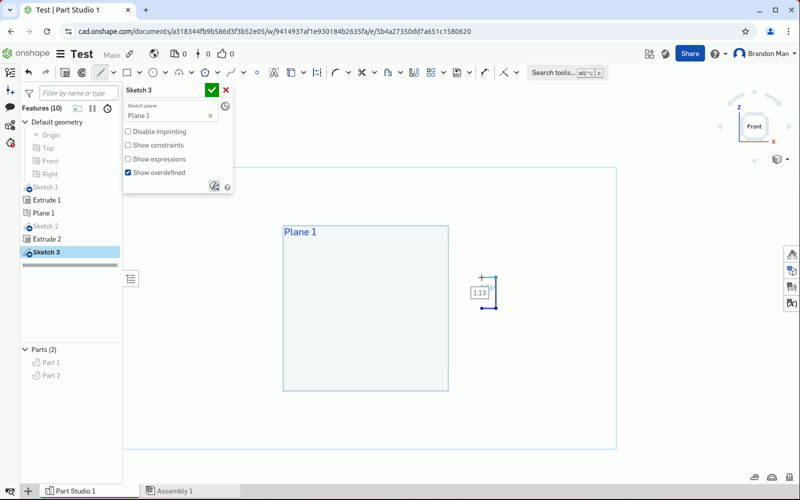
scroll(6)
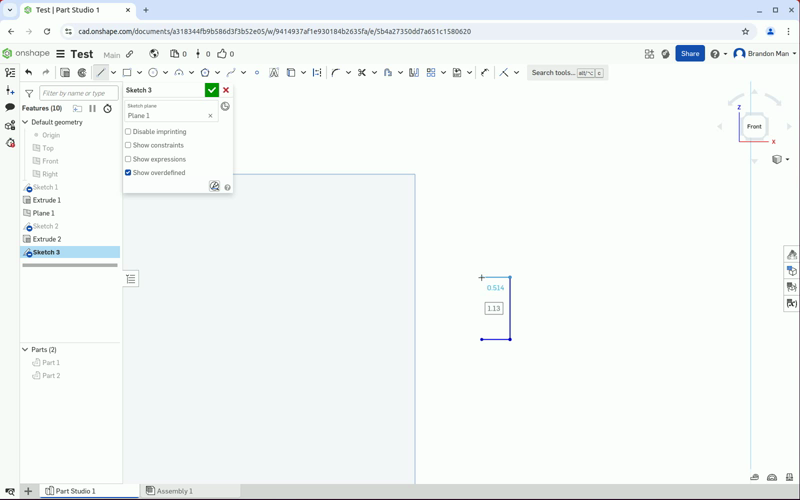
click(481, 277)
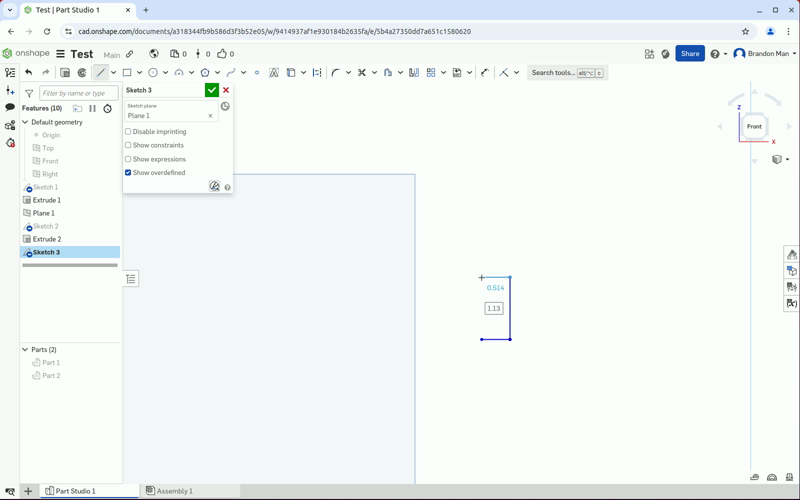
scroll(-6)
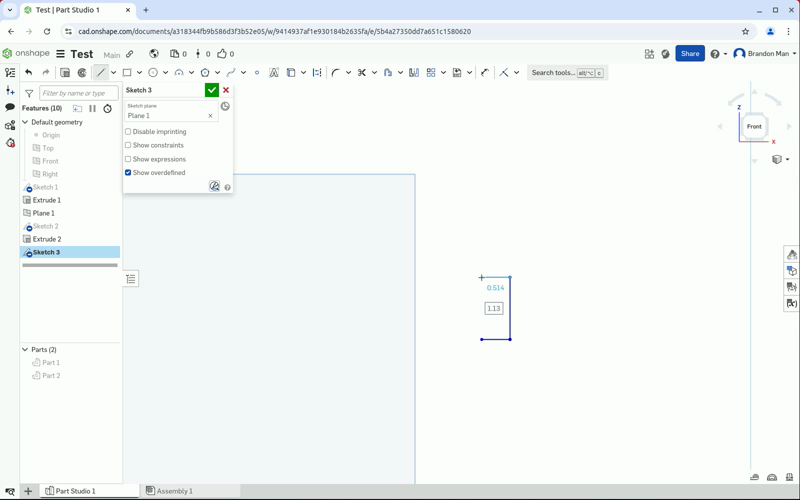
scroll(-6)
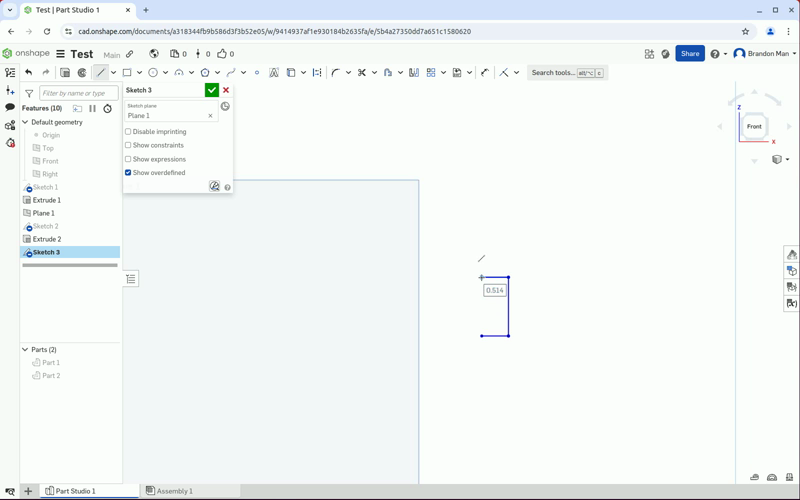
scroll(-6)
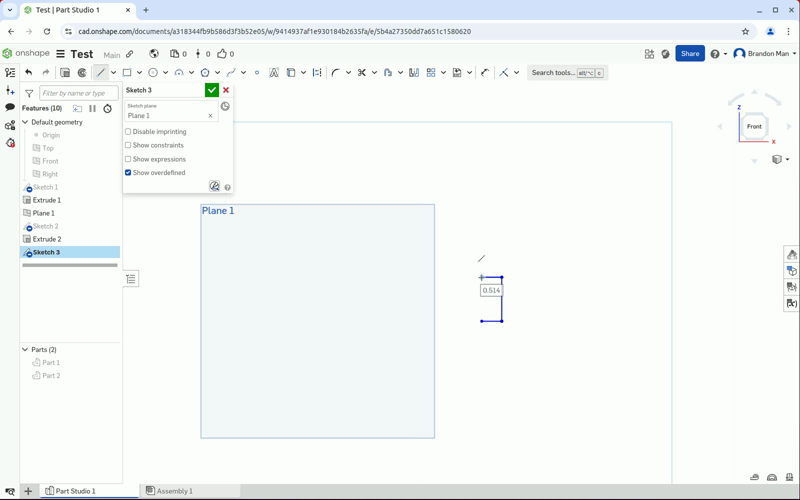
scroll(-6)
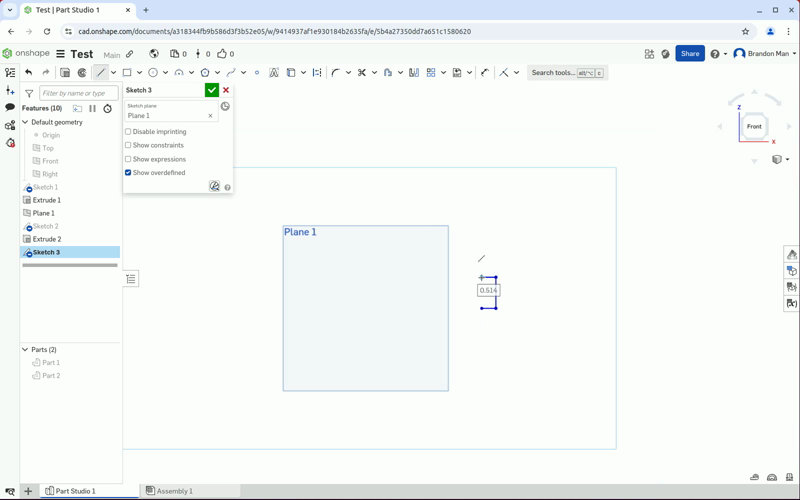
scroll(-6)
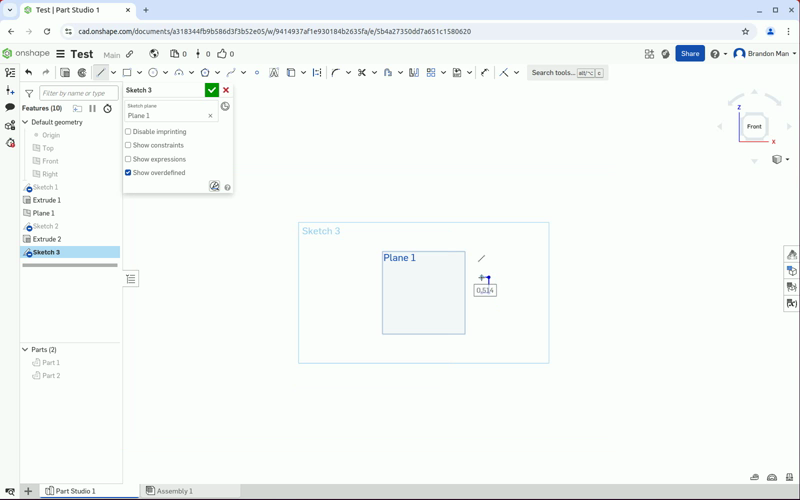
scroll(-6)
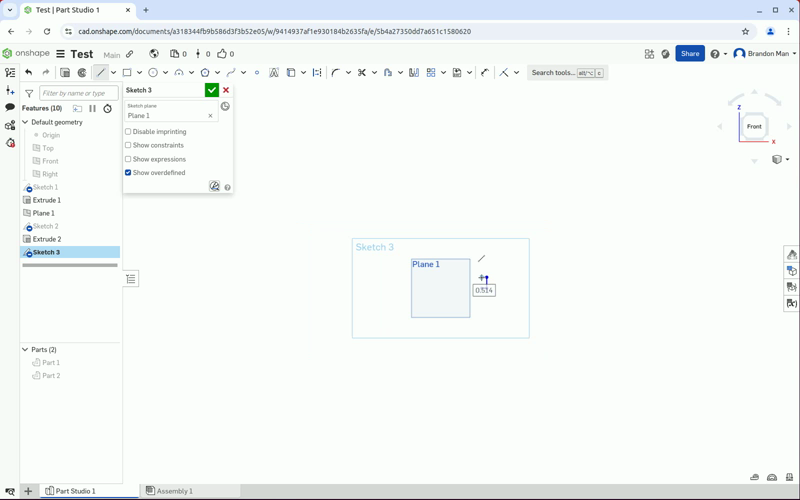
scroll(-6)
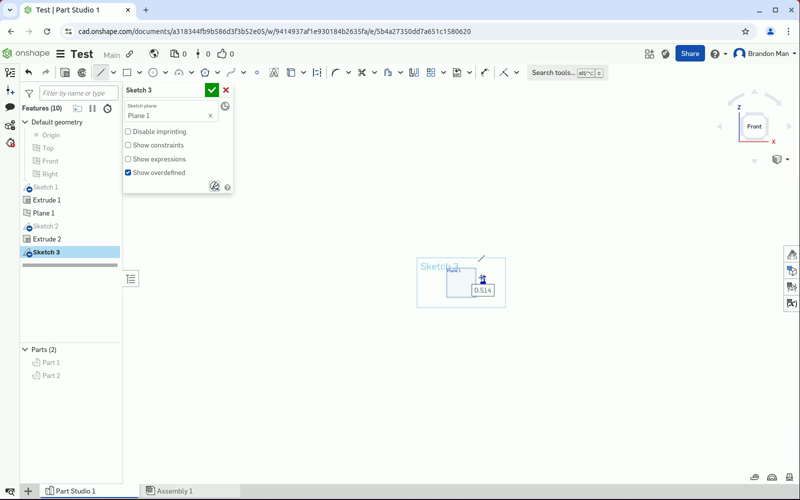
key_up(shift)
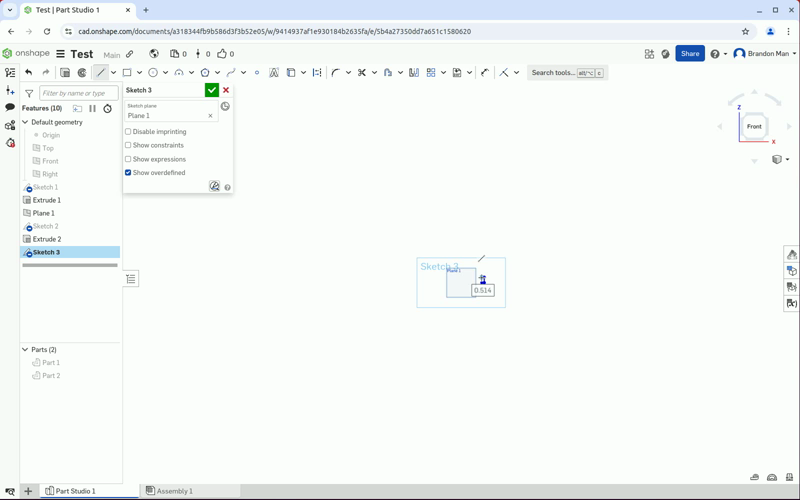
mouse_move(511, 277)
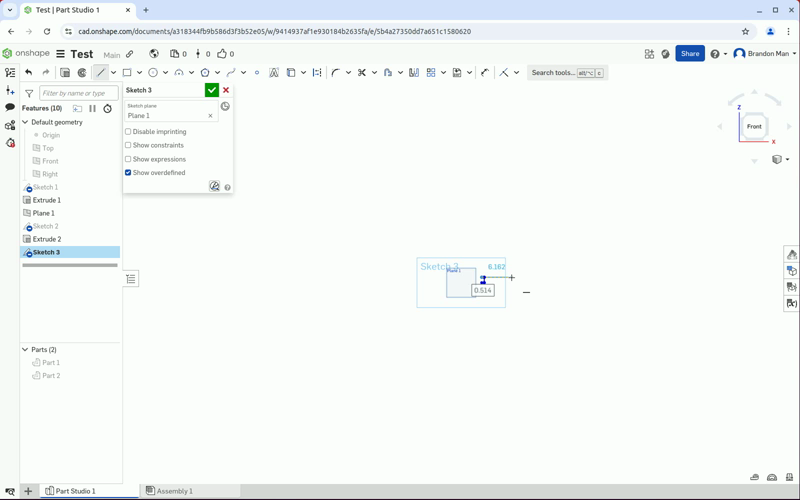
key_down(shift)
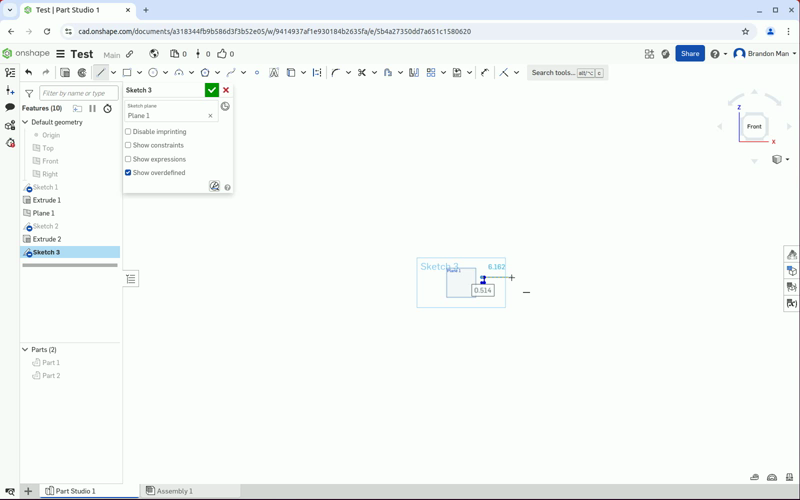
mouse_move(481, 282)
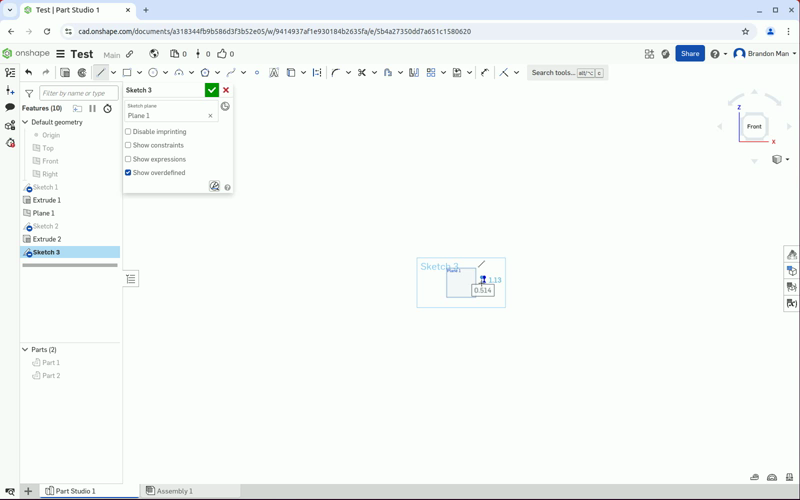
scroll(6)
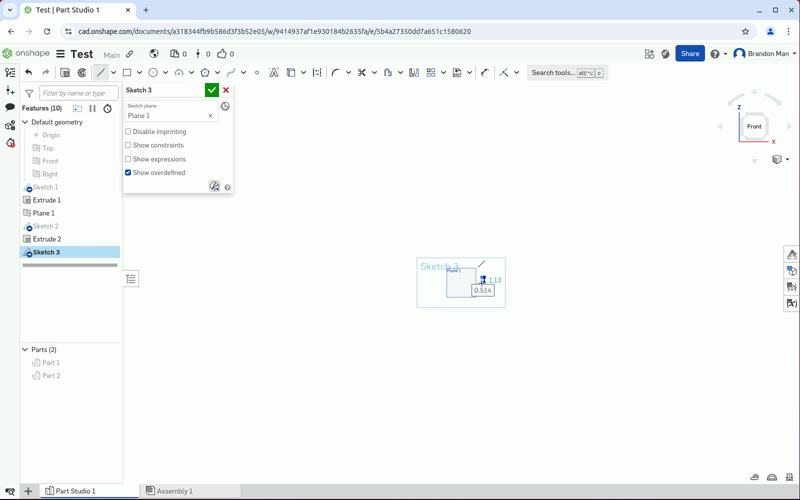
scroll(6)
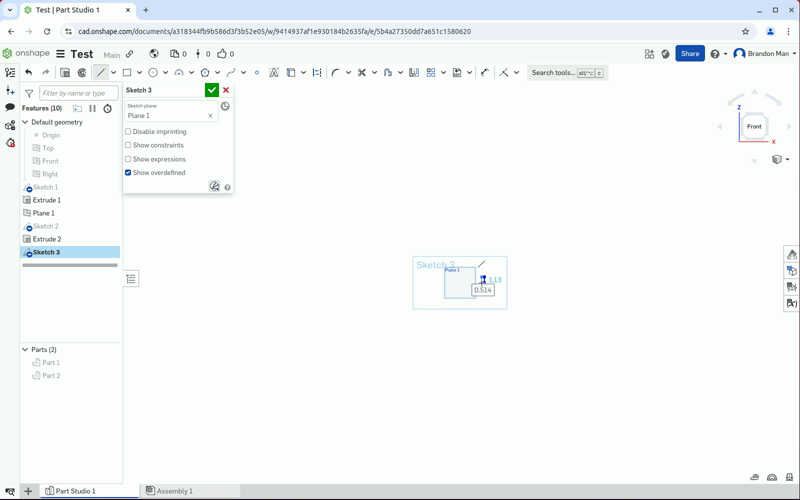
scroll(6)
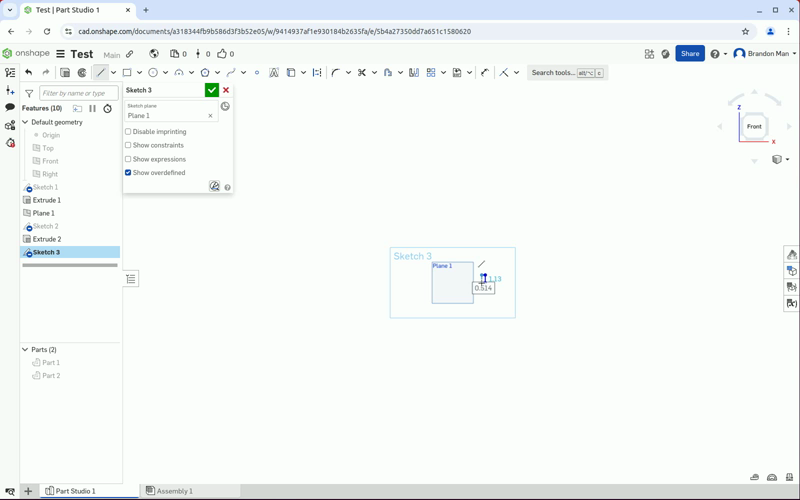
scroll(6)
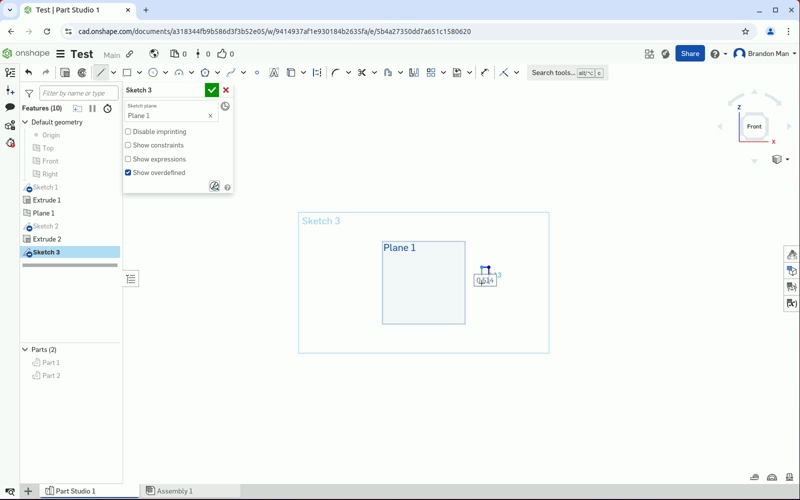
scroll(6)
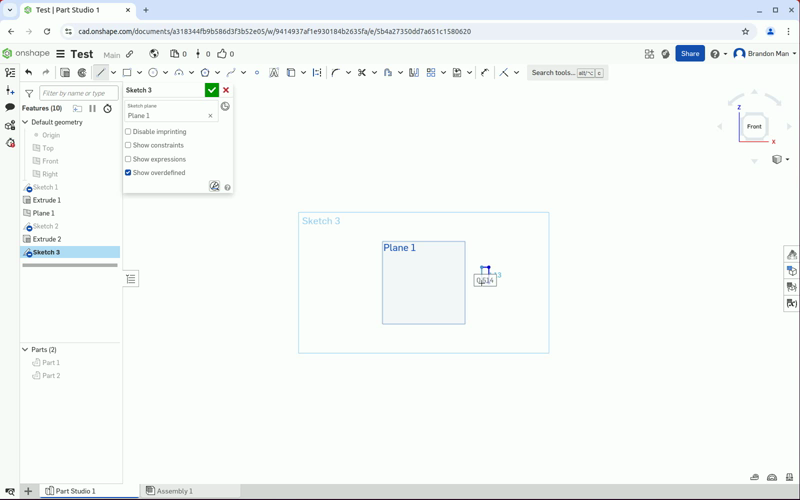
scroll(6)
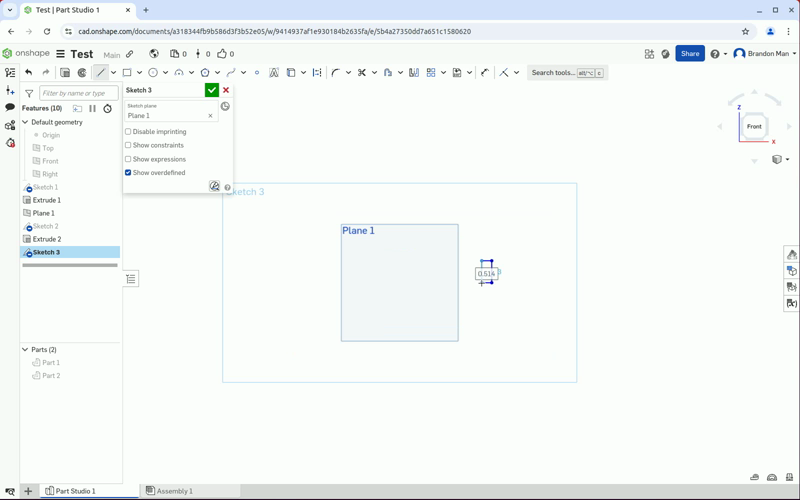
scroll(6)
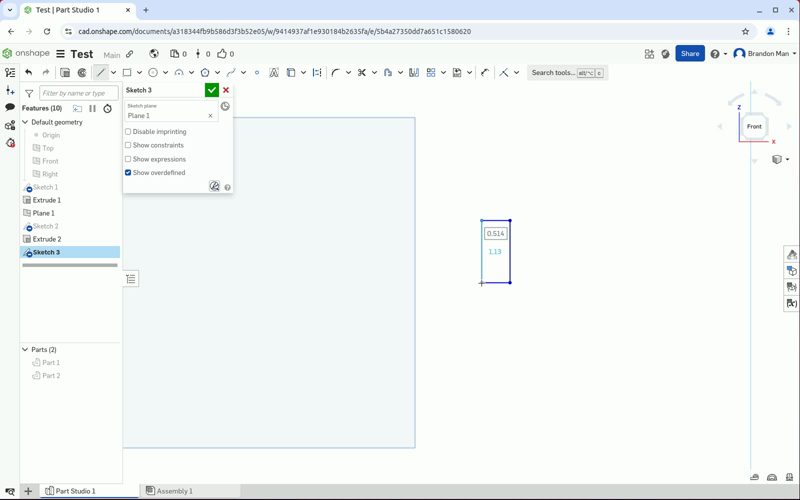
key_up(shift)
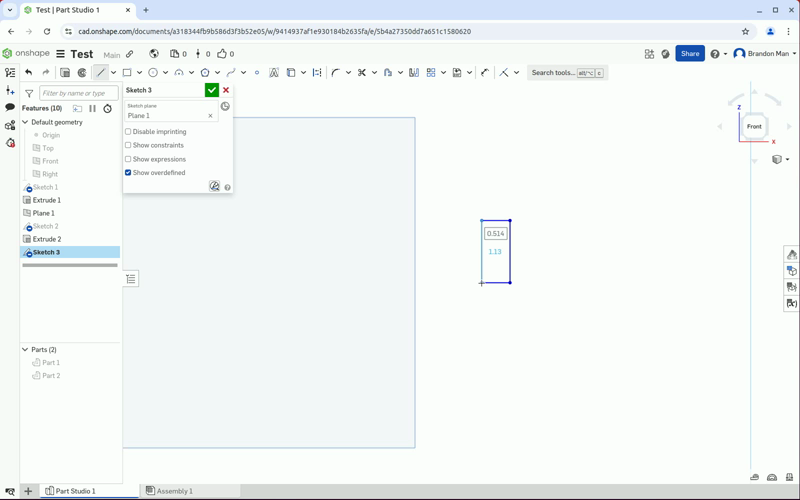
click(481, 282)
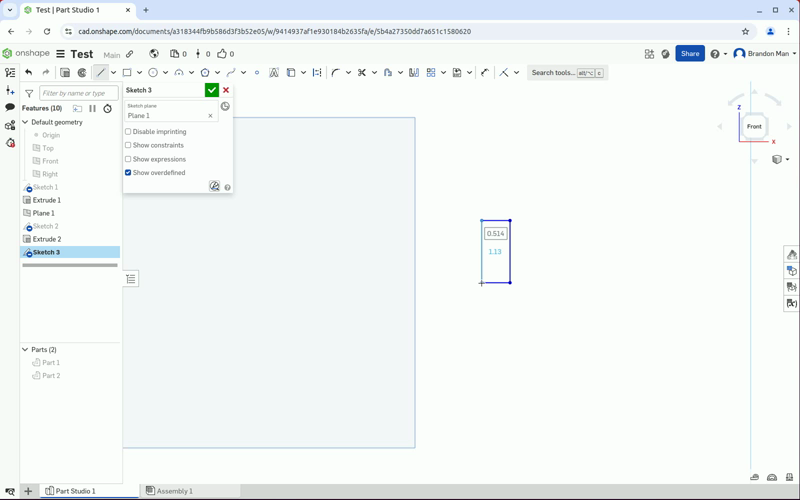
scroll(-6)
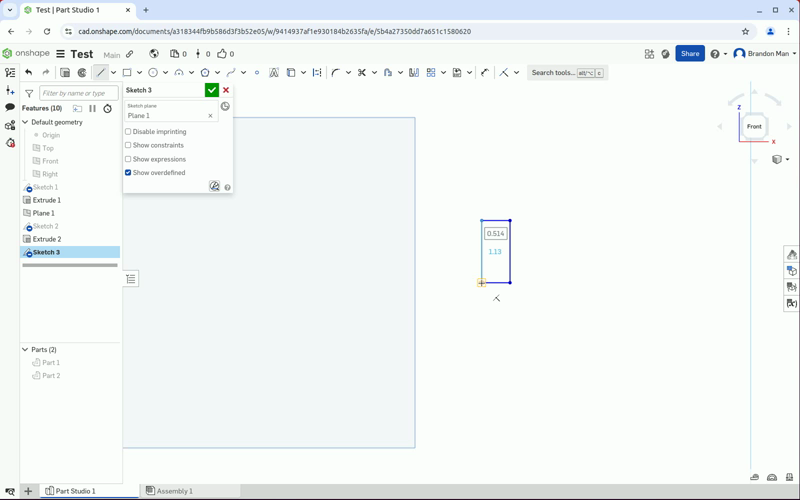
scroll(-6)
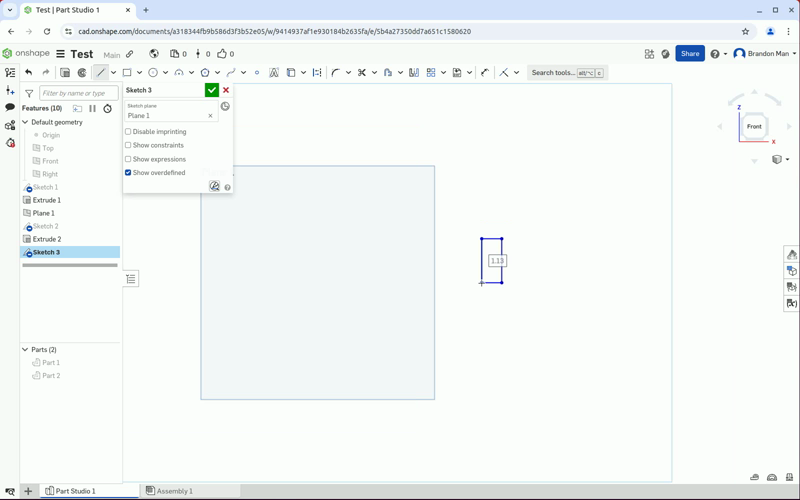
scroll(-6)
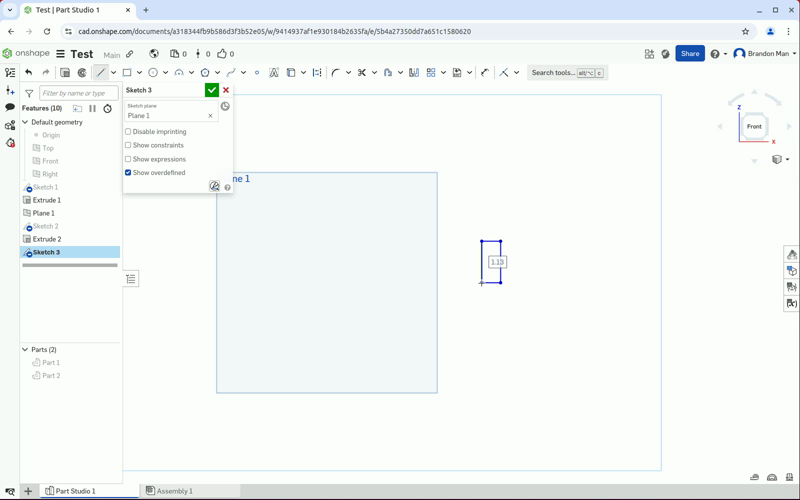
scroll(-6)
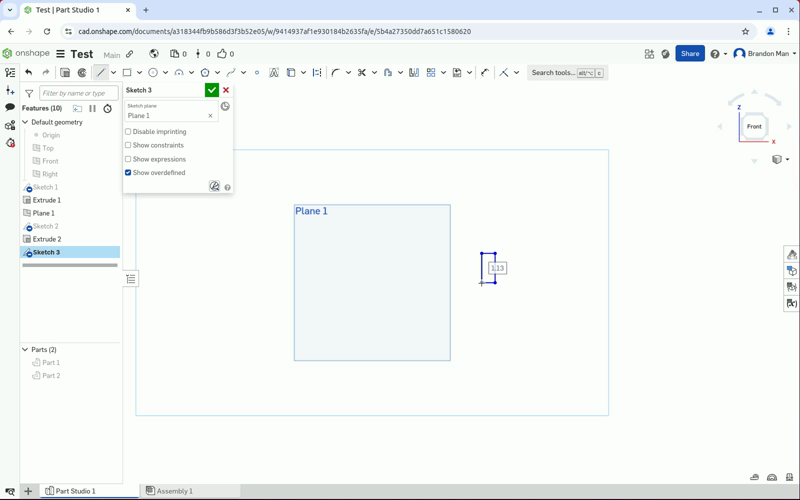
scroll(-6)
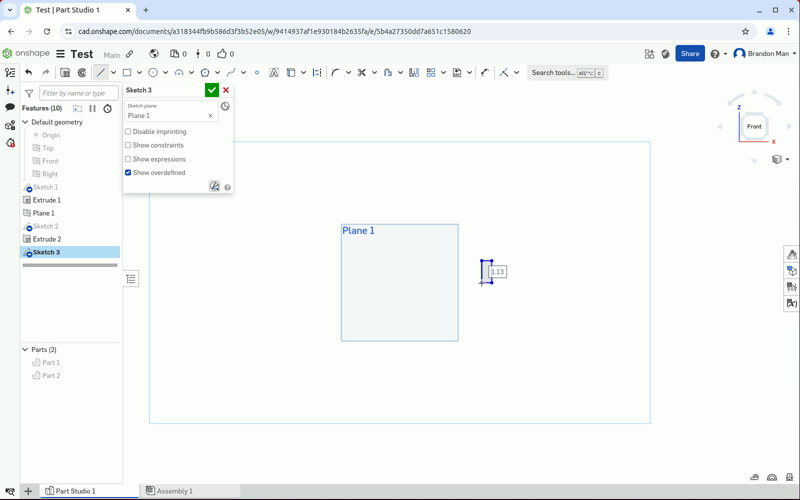
scroll(-6)
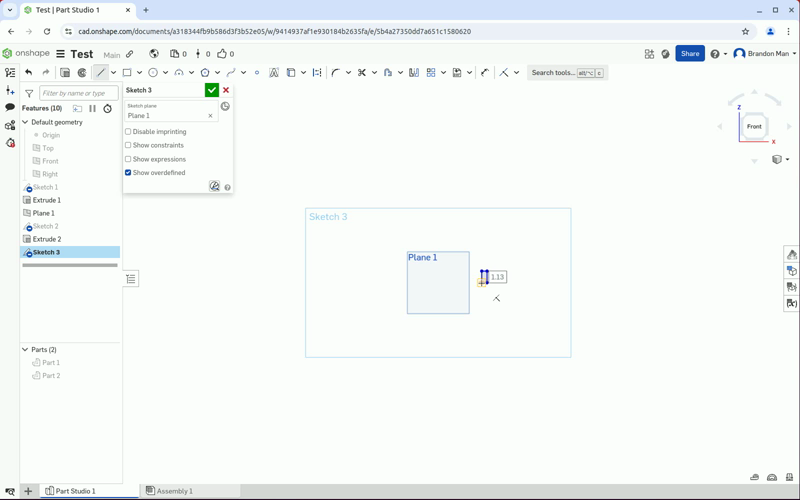
scroll(-6)
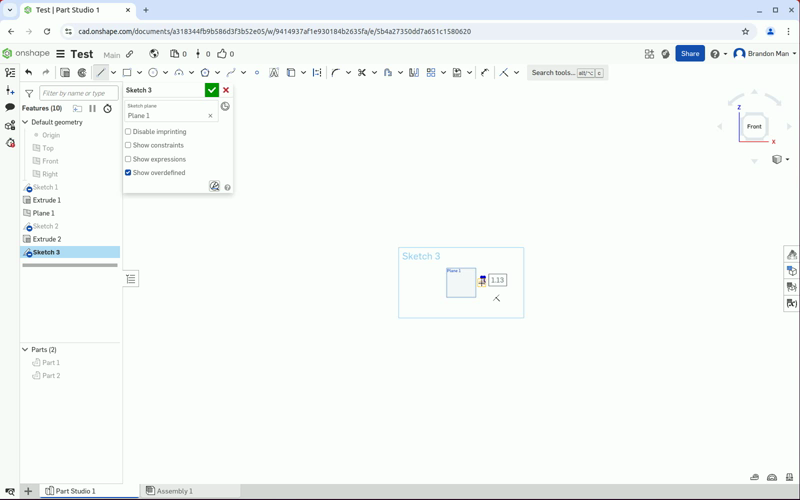
key(esc)
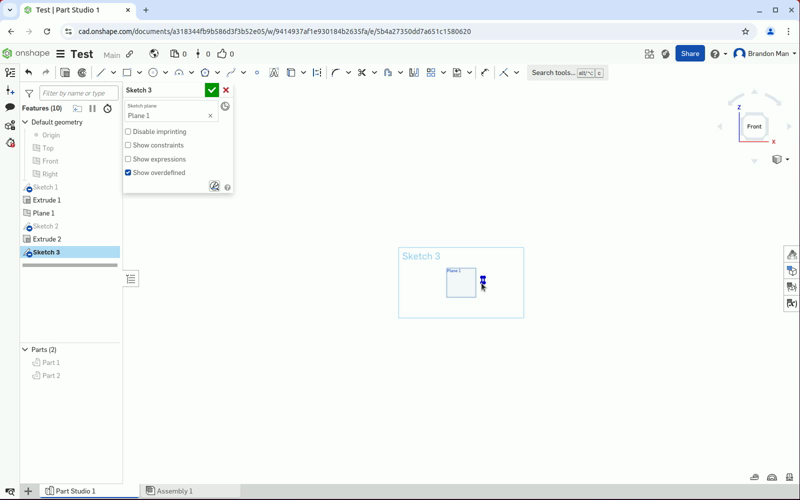
mouse_move(481, 277)
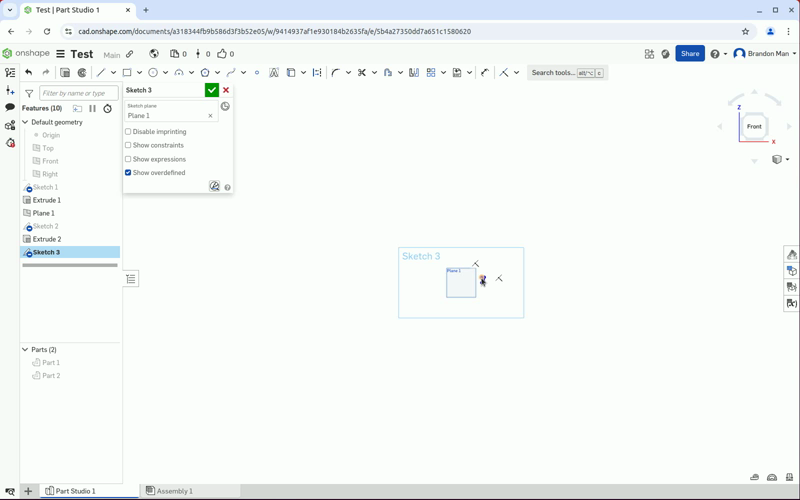
scroll(6)
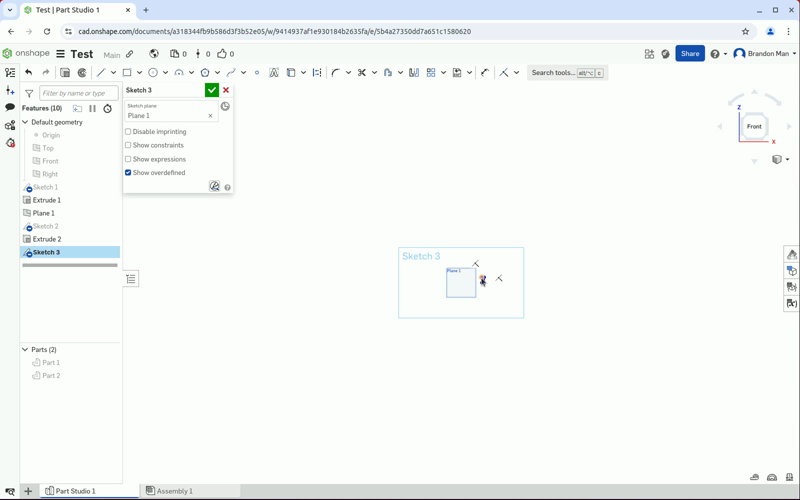
scroll(6)
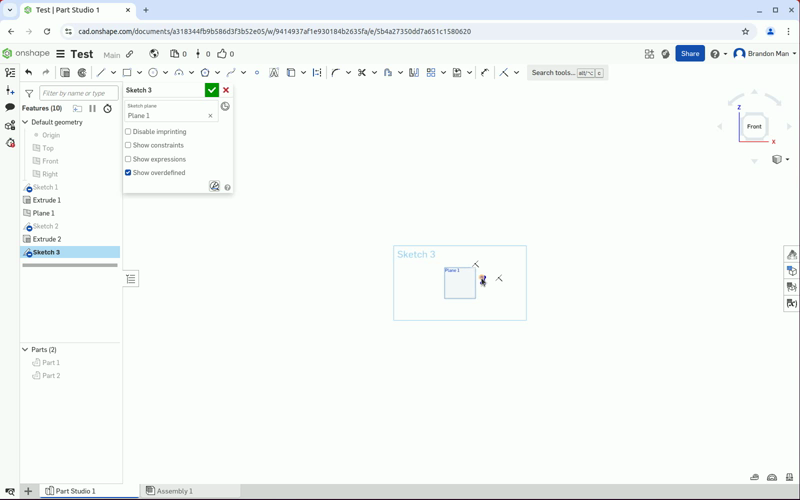
scroll(6)
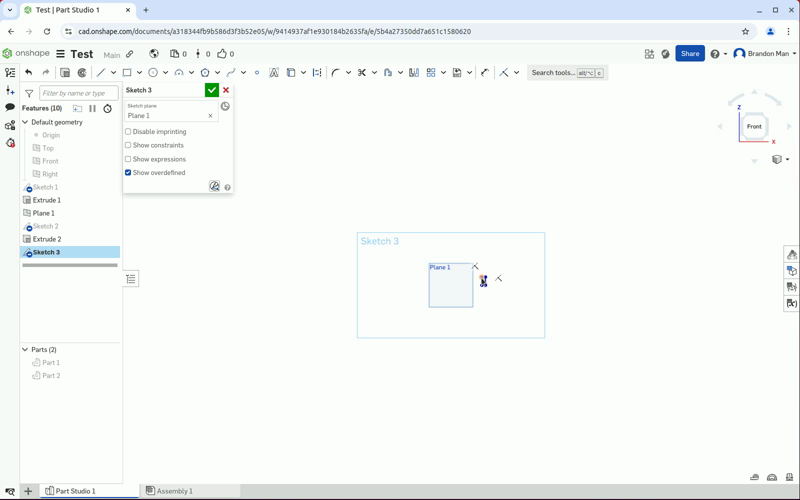
scroll(6)
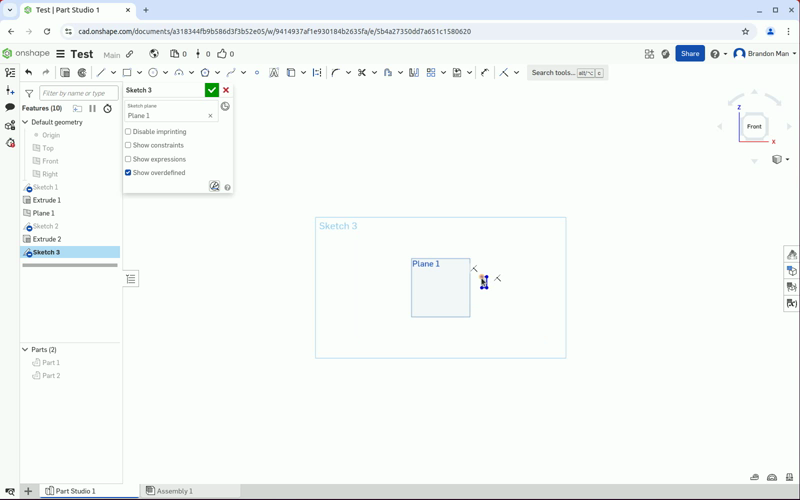
scroll(6)
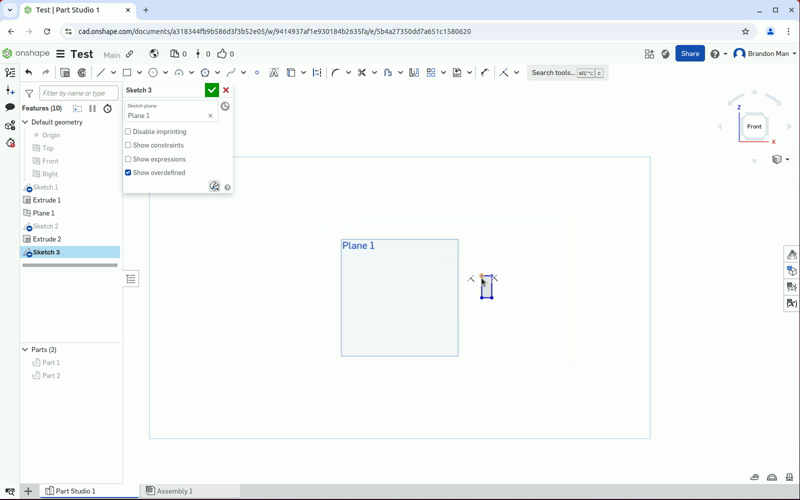
scroll(6)
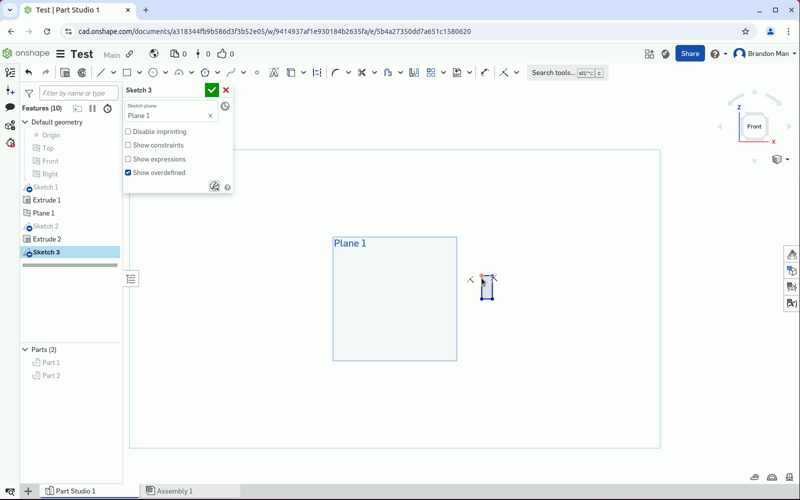
scroll(6)
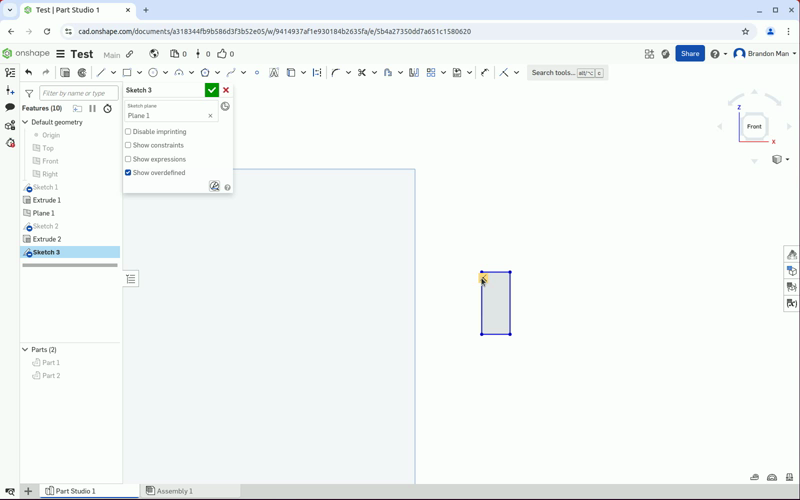
click(481, 277)
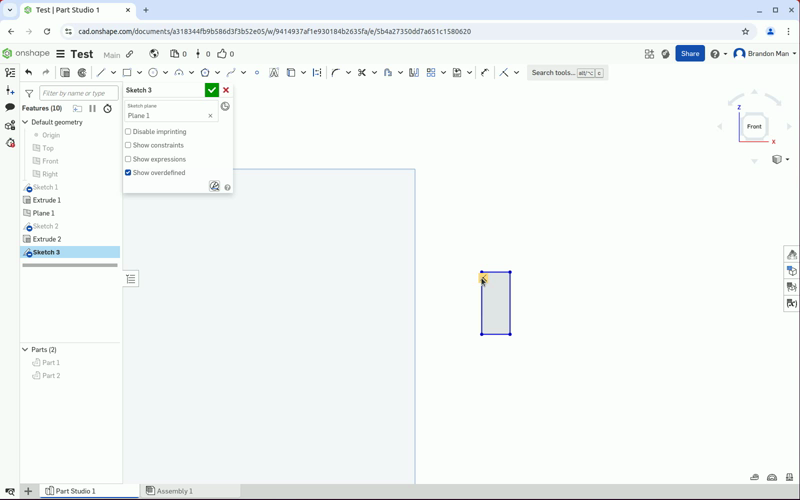
scroll(-6)
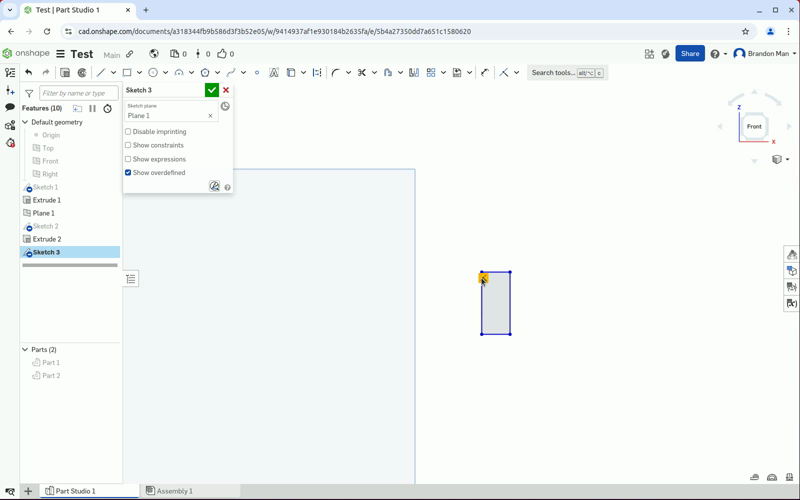
scroll(-6)
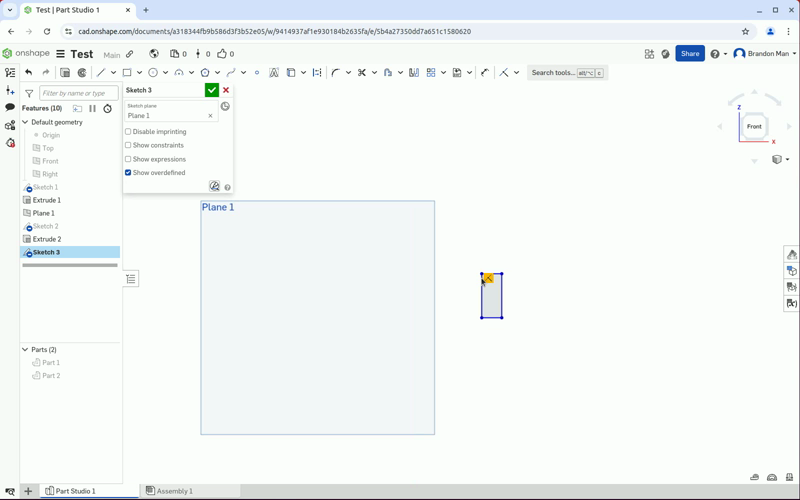
scroll(-6)
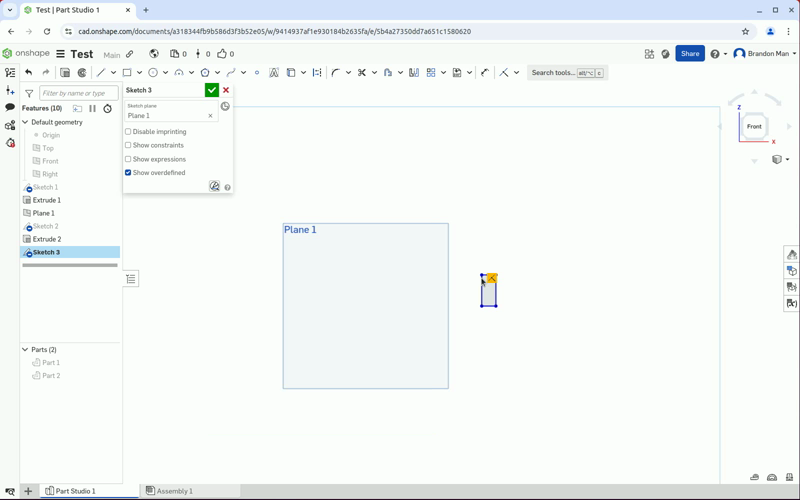
scroll(-6)
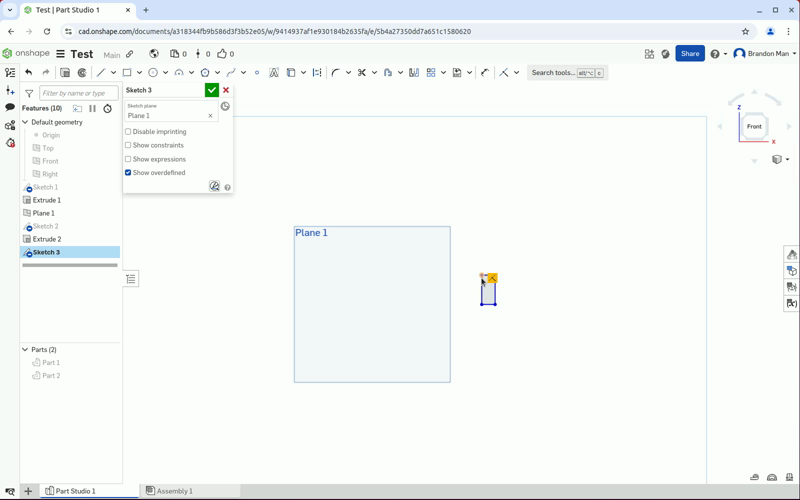
scroll(-6)
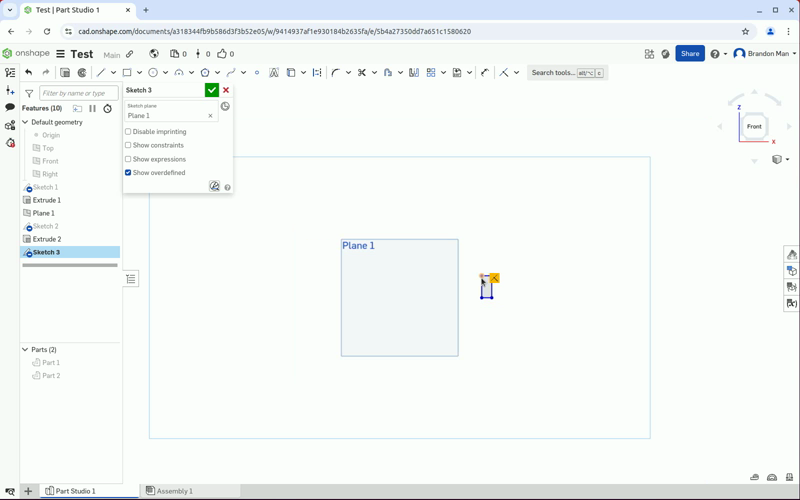
scroll(-6)
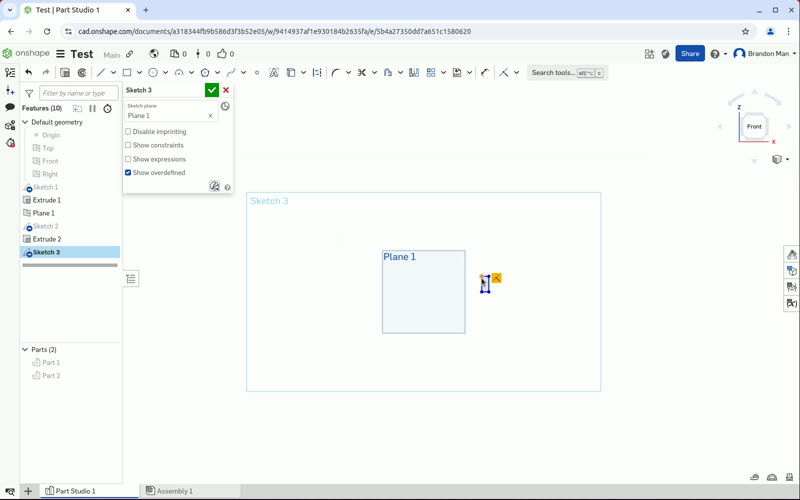
scroll(-6)
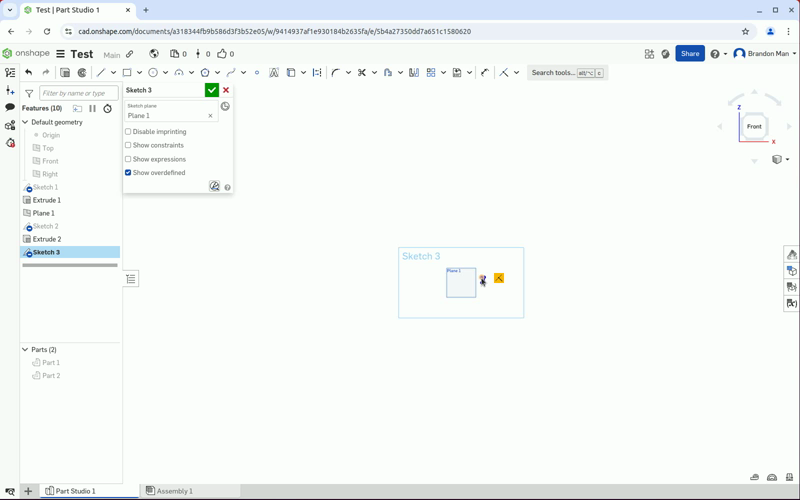
mouse_move(73, 352)
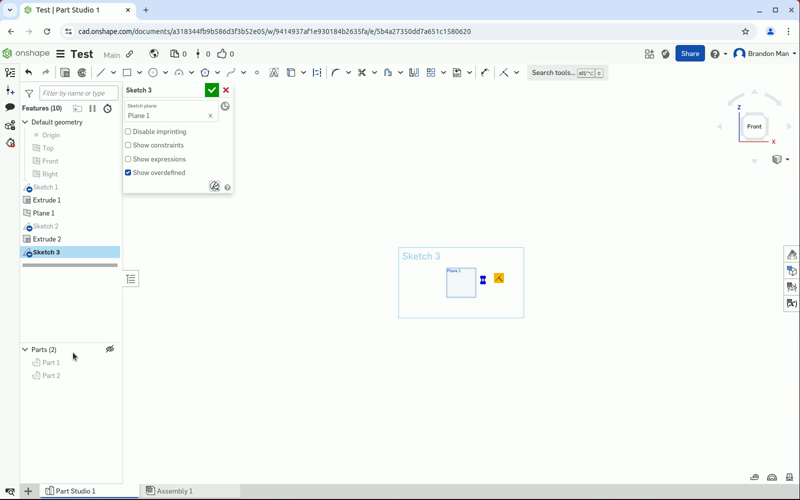
key(shift+y)
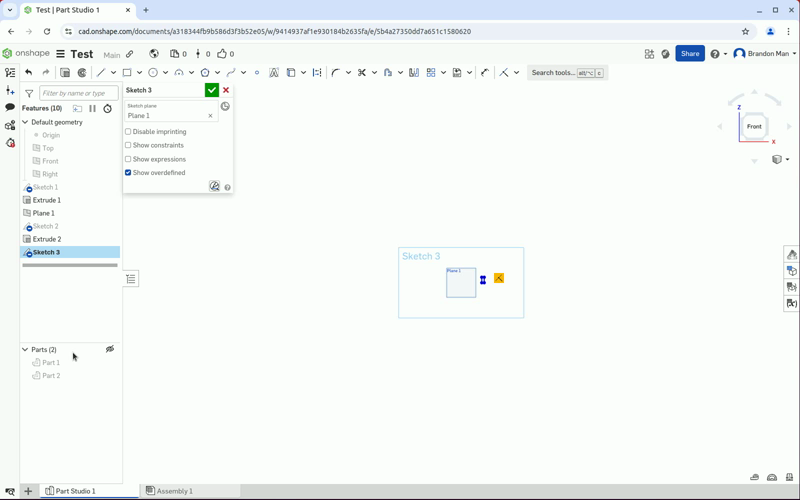
key(shift+e)
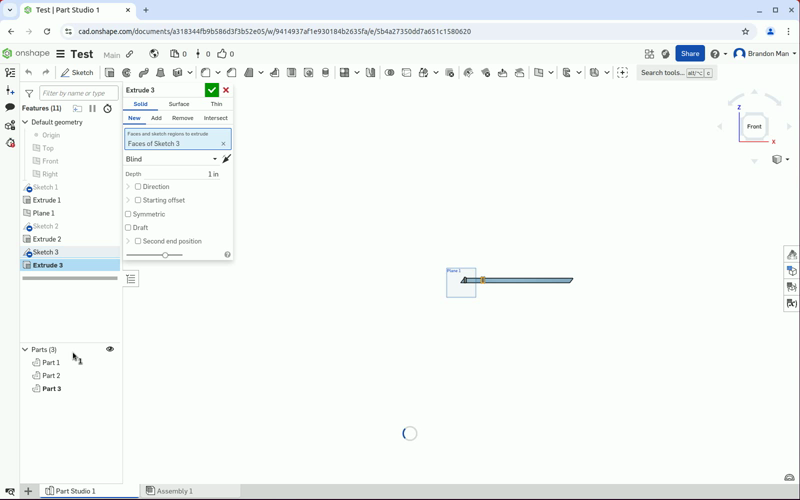
mouse_move(143, 106)
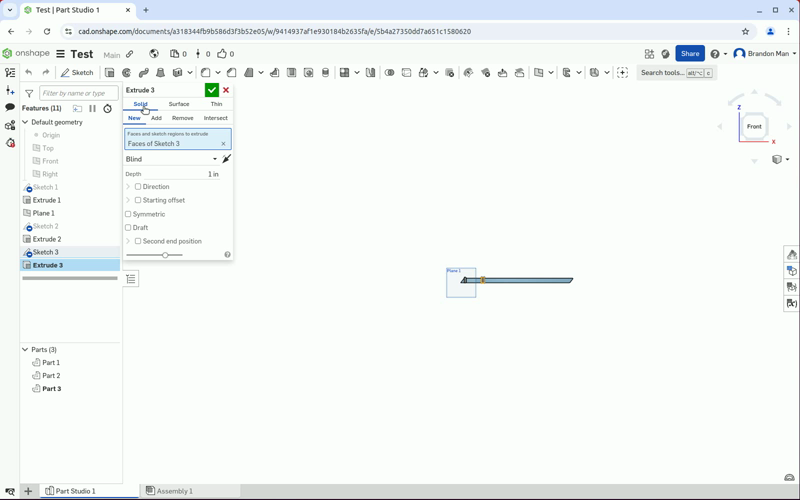
click(143, 106)
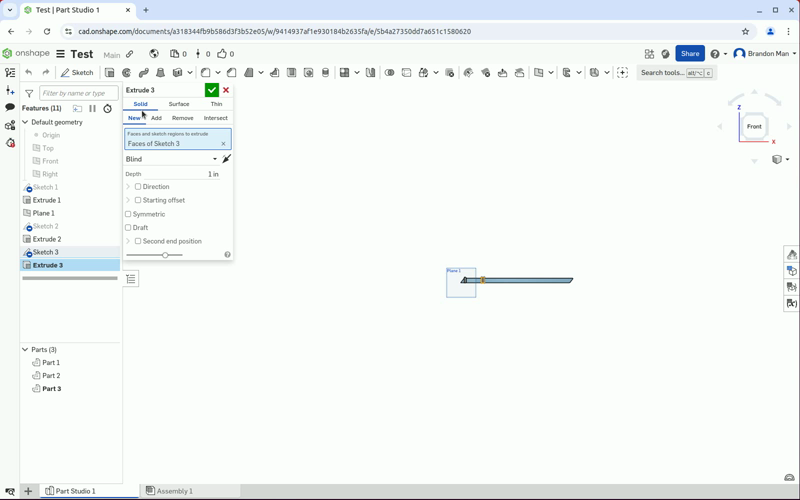
mouse_move(137, 120)
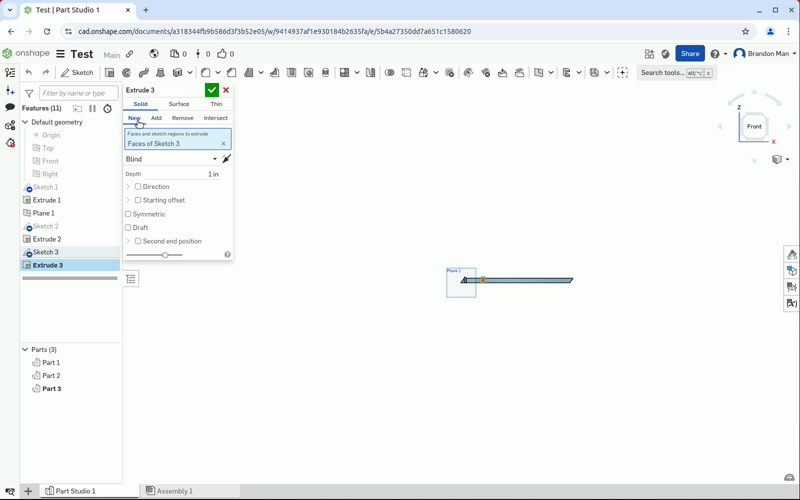
click(137, 120)
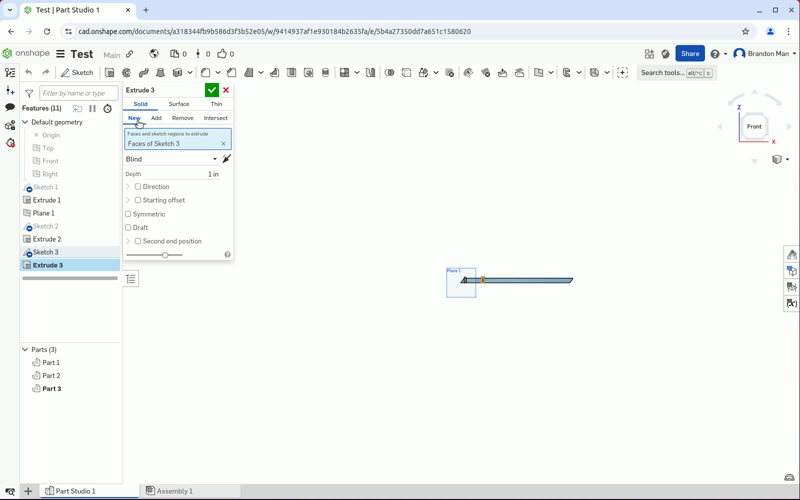
key(tab, 4)
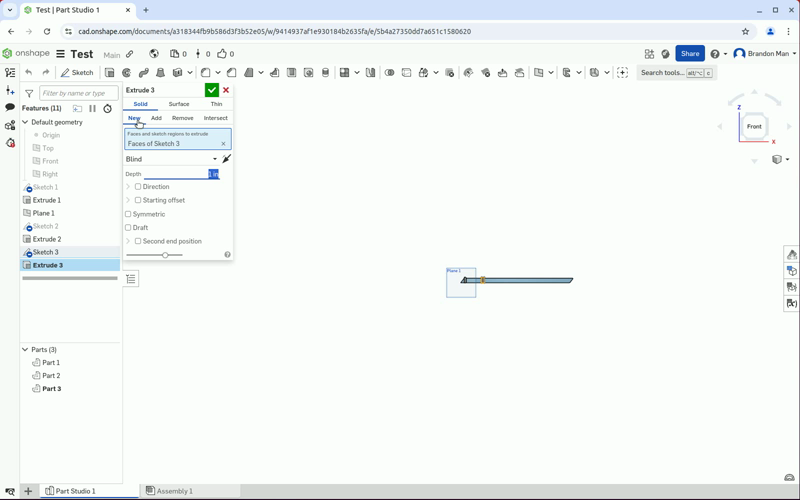
text(3.37)
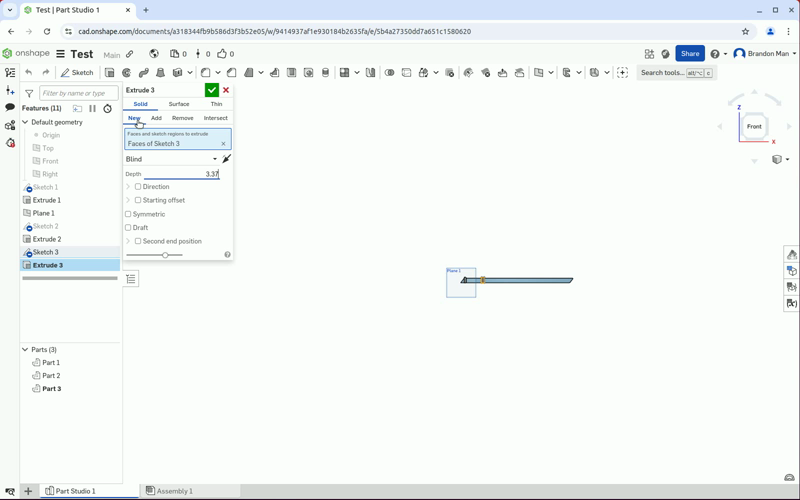
key(enter)
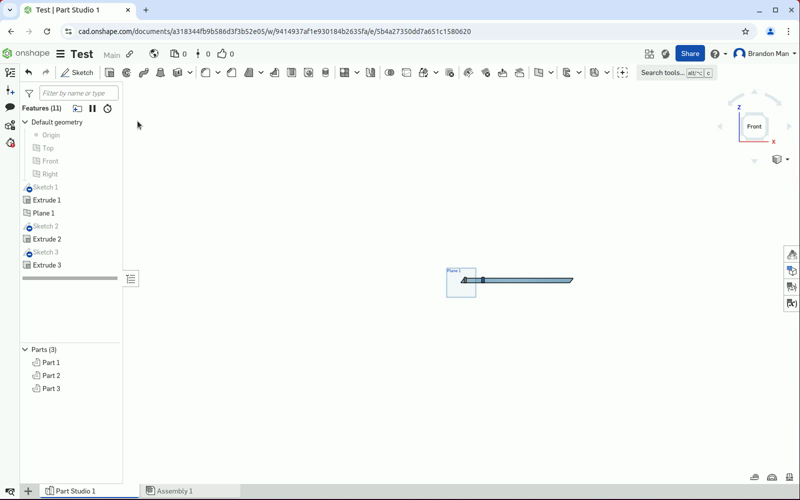
key(shift+h)
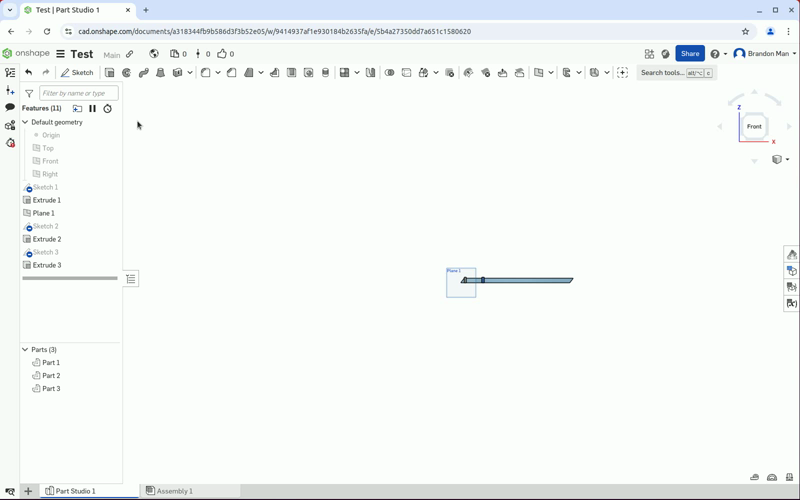
key(shift+h)
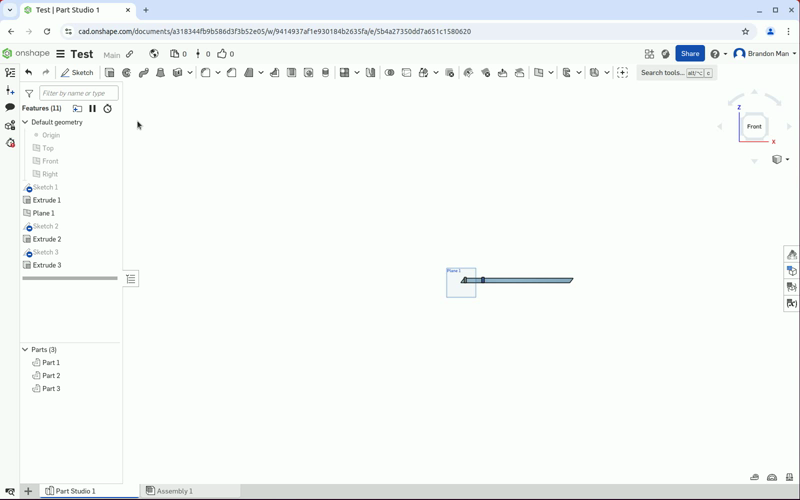
mouse_move(73, 189)
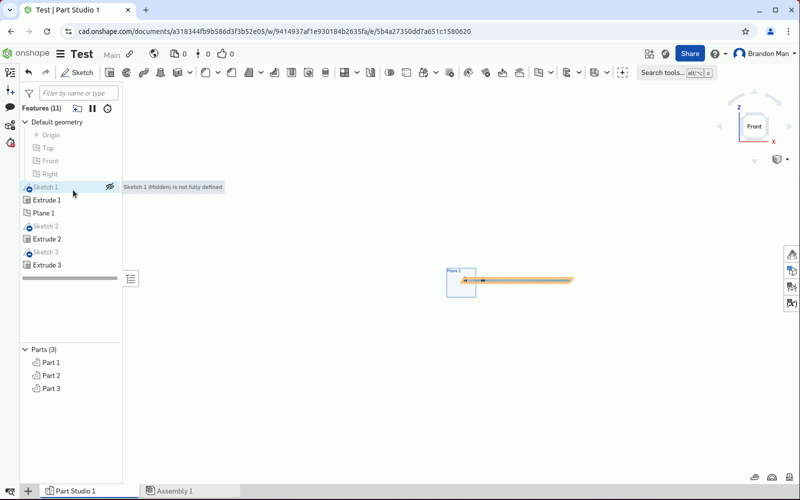
click(73, 189)
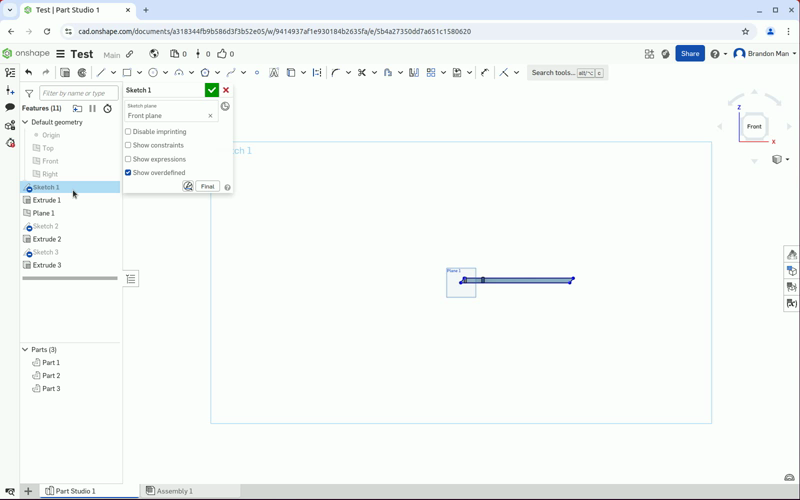
mouse_move(229, 92)
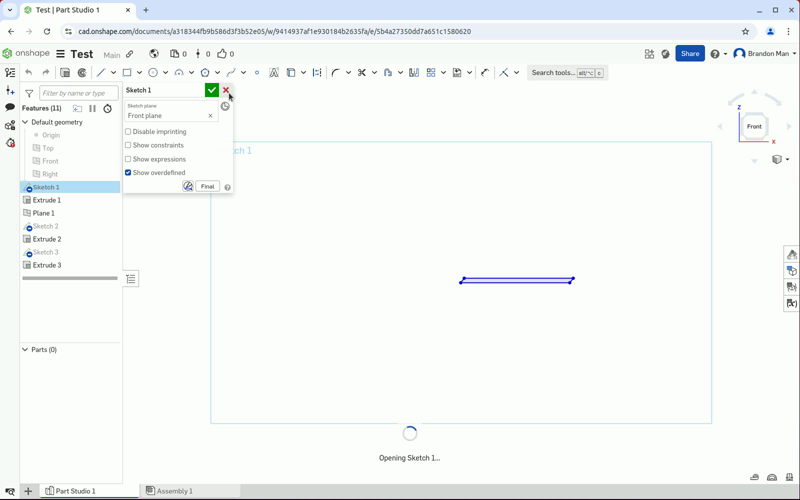
click(229, 92)
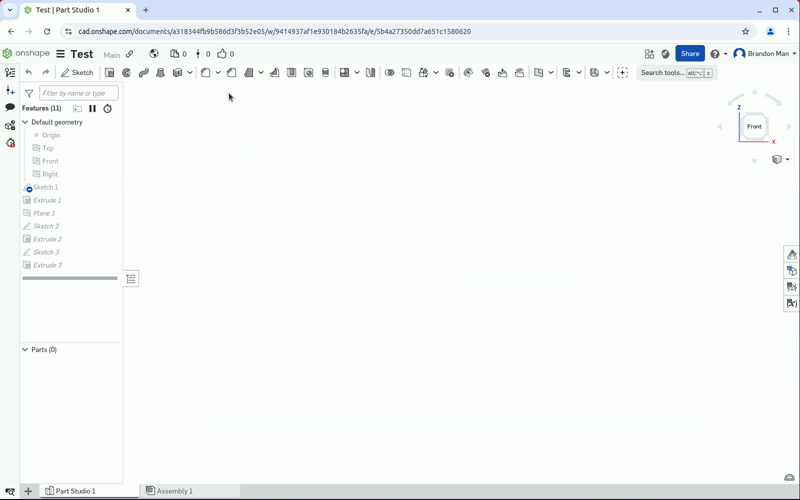
key(shift+s)
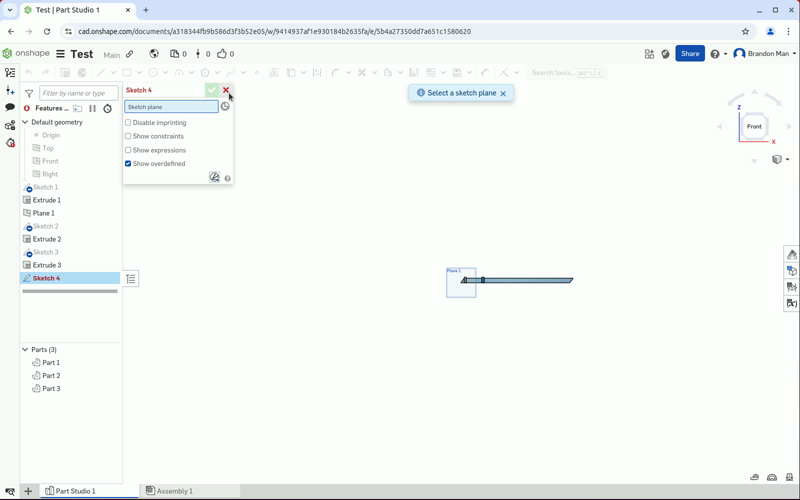
mouse_move(73, 215)
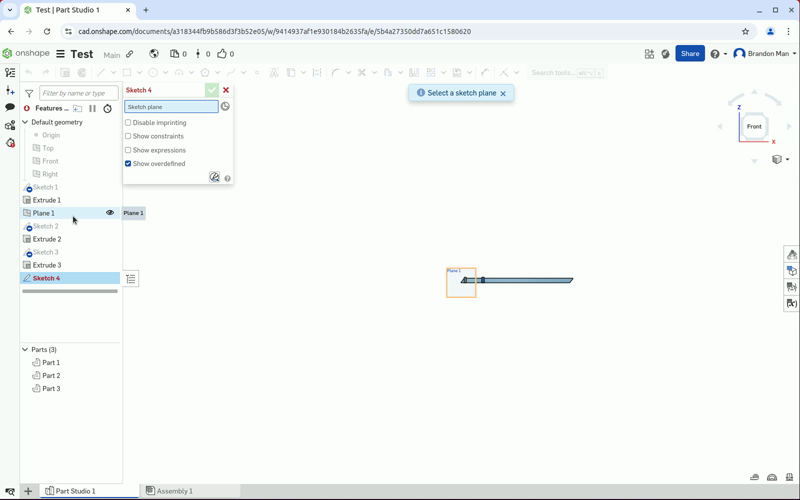
click(73, 215)
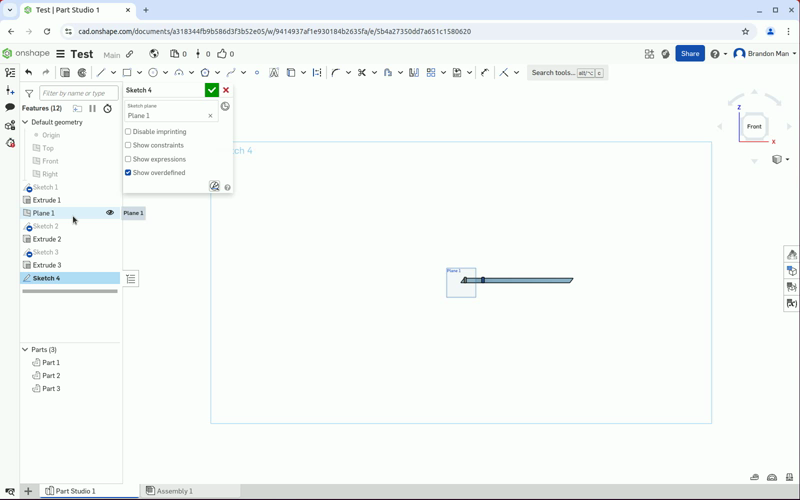
mouse_move(73, 352)
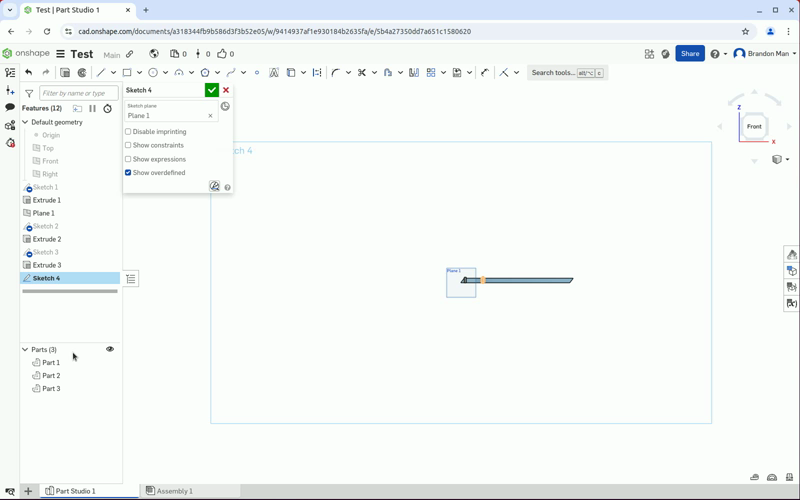
key(y)
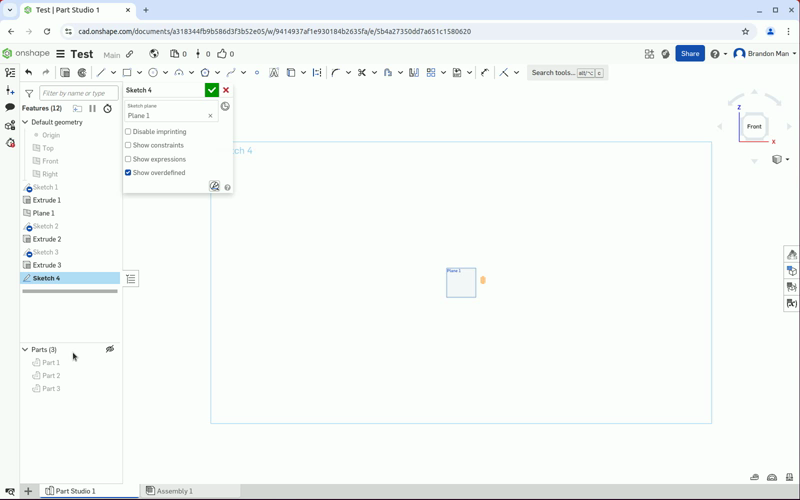
key(l)
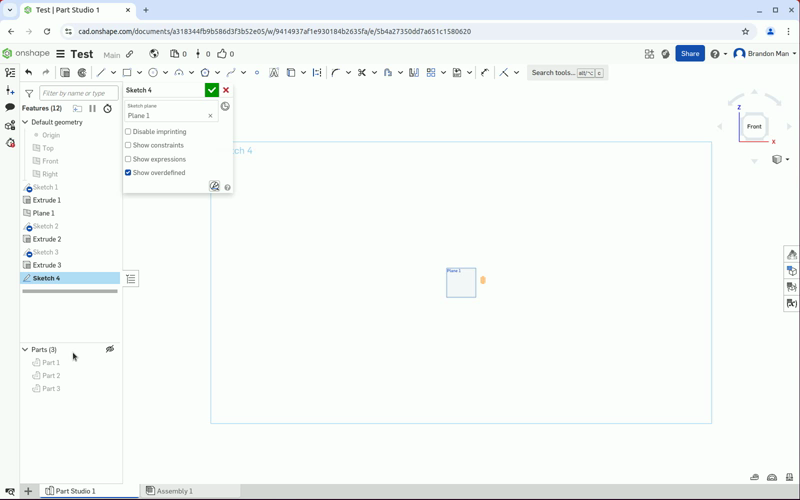
key_down(shift)
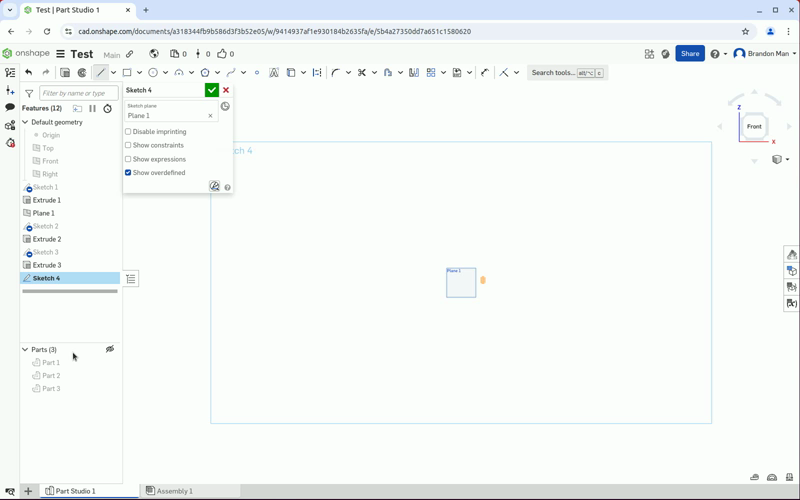
mouse_move(498, 282)
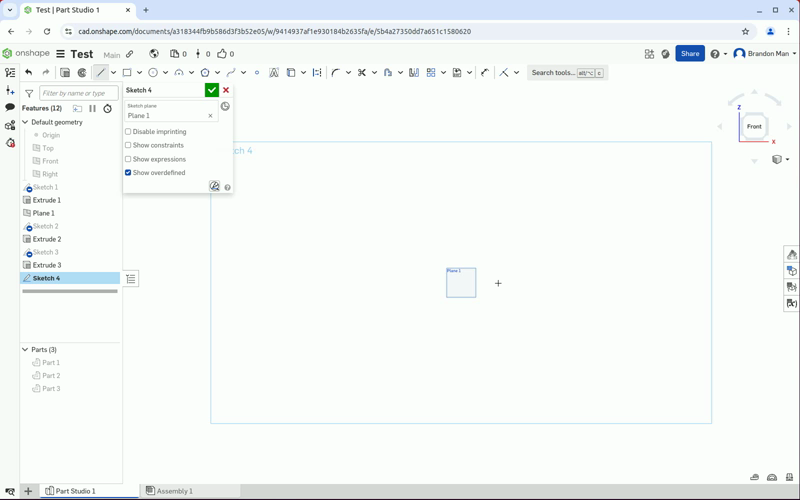
click(498, 282)
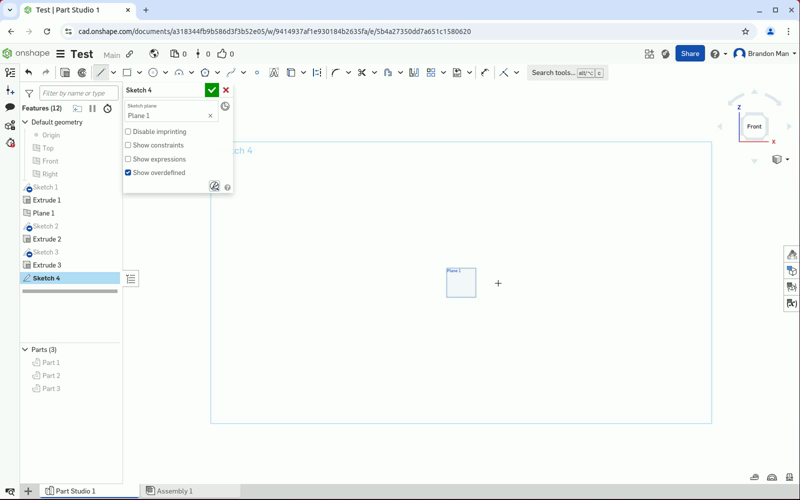
key_up(shift)
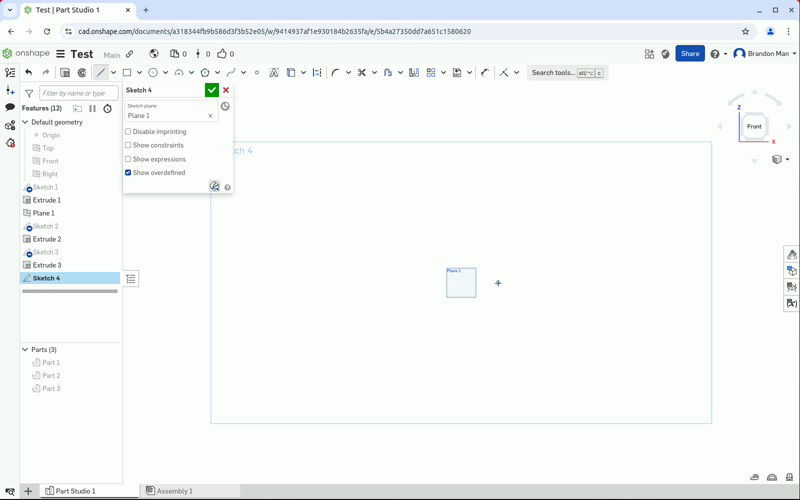
key_down(shift)
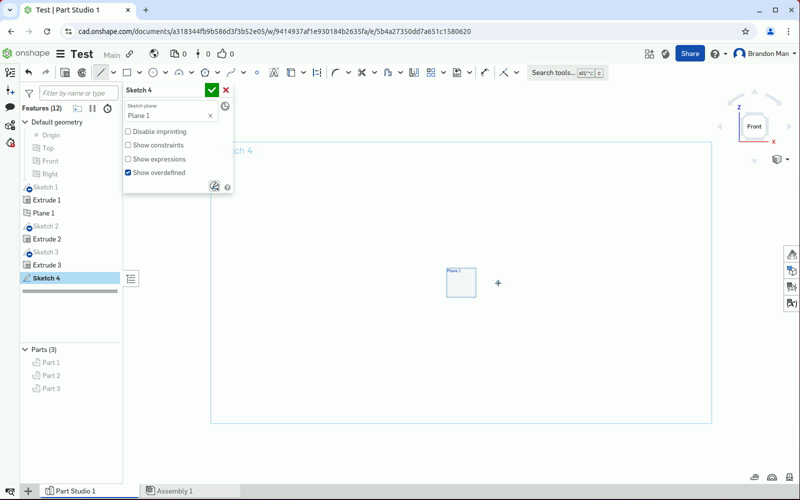
mouse_move(528, 282)
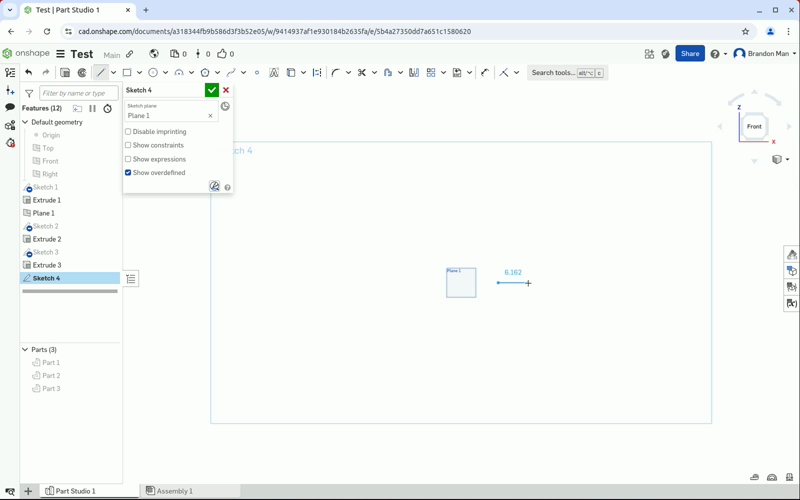
mouse_move(500, 282)
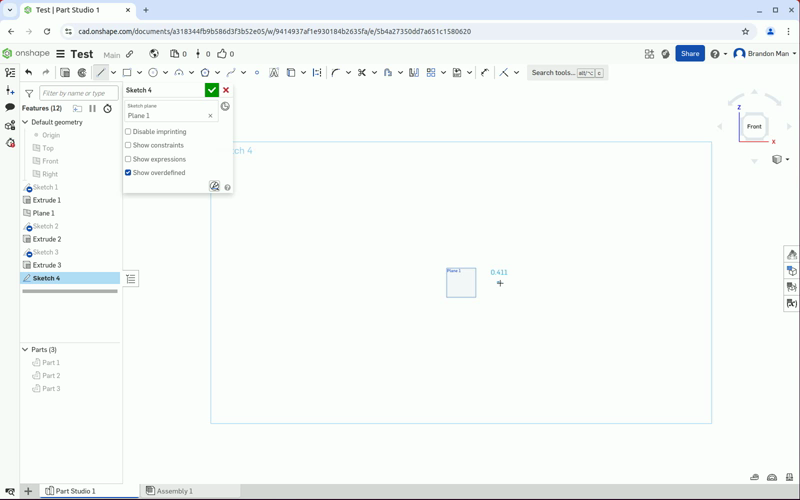
scroll(6)
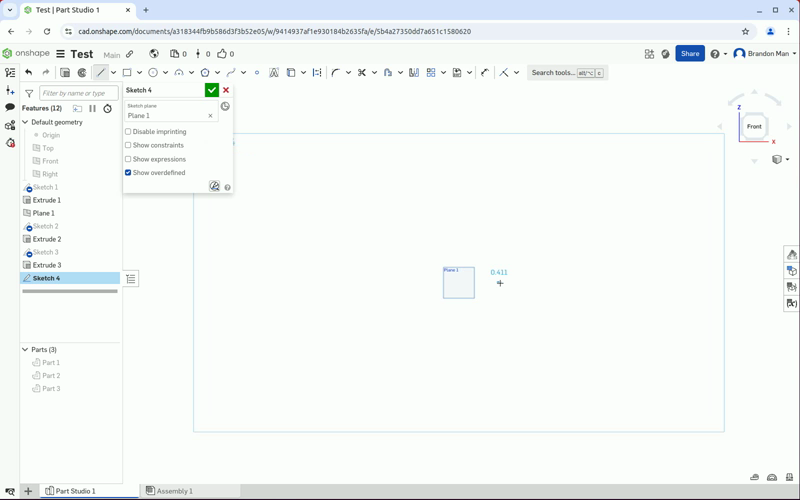
scroll(6)
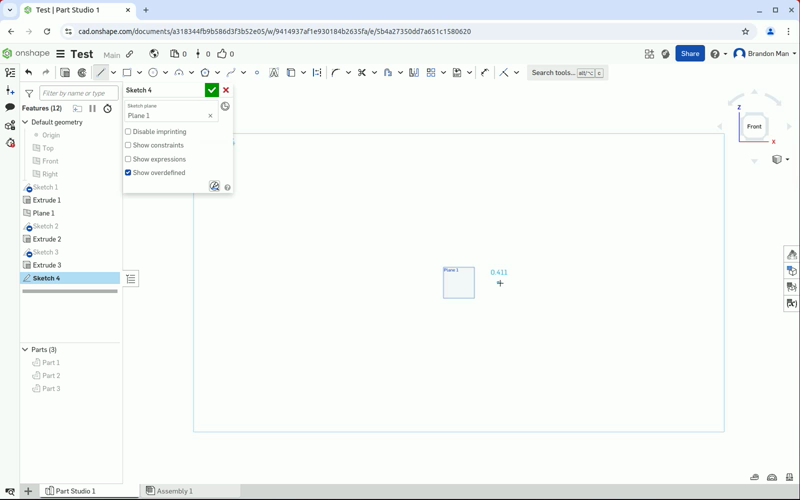
scroll(6)
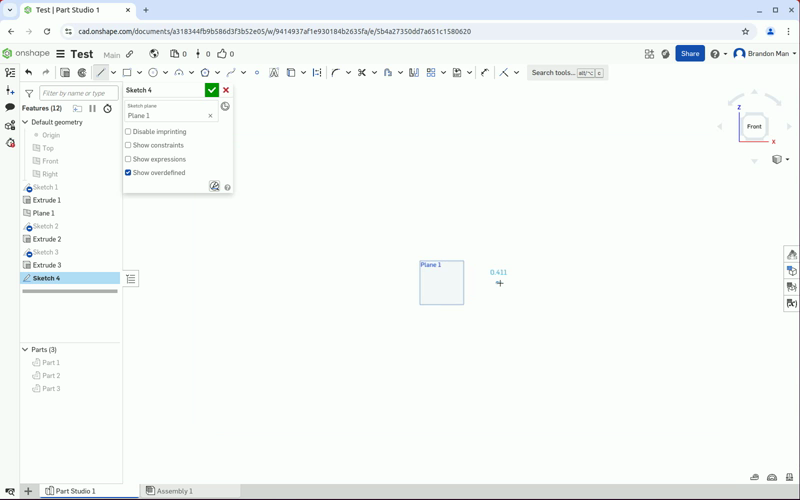
scroll(6)
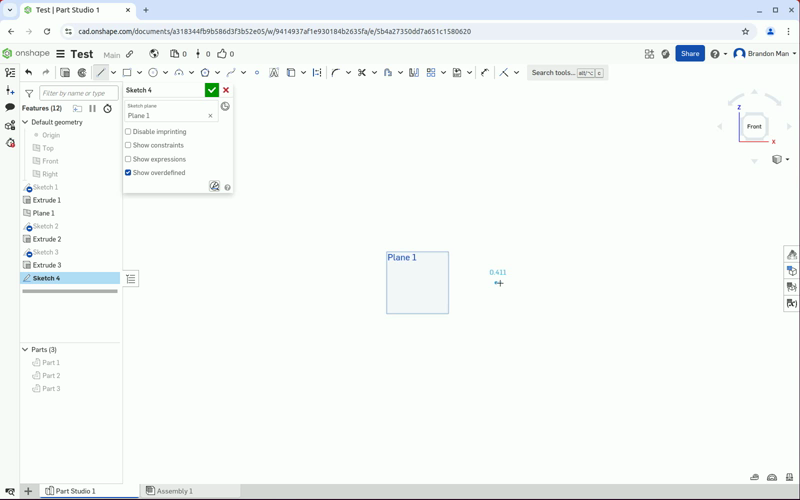
scroll(6)
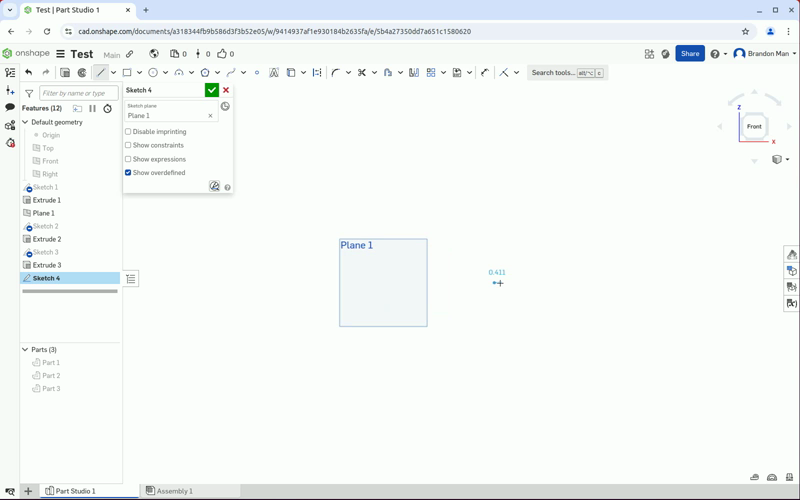
scroll(6)
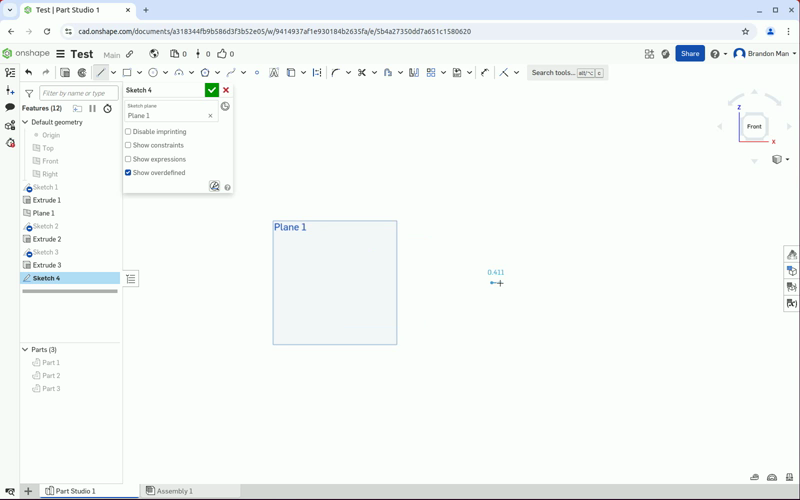
scroll(6)
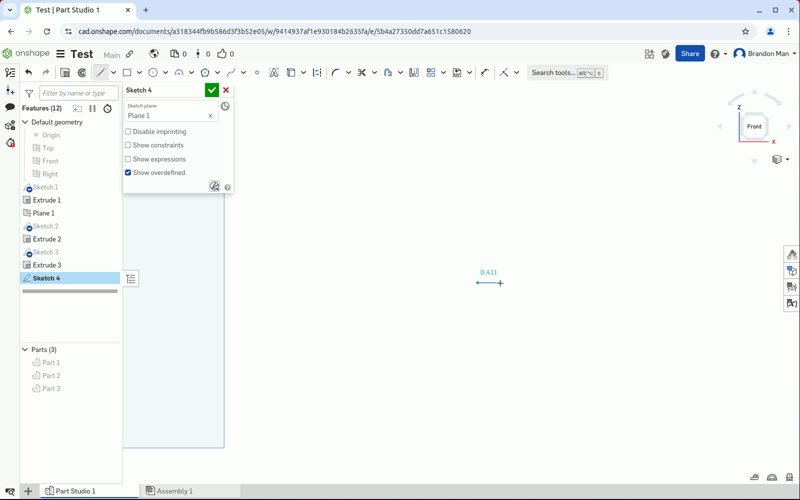
click(500, 282)
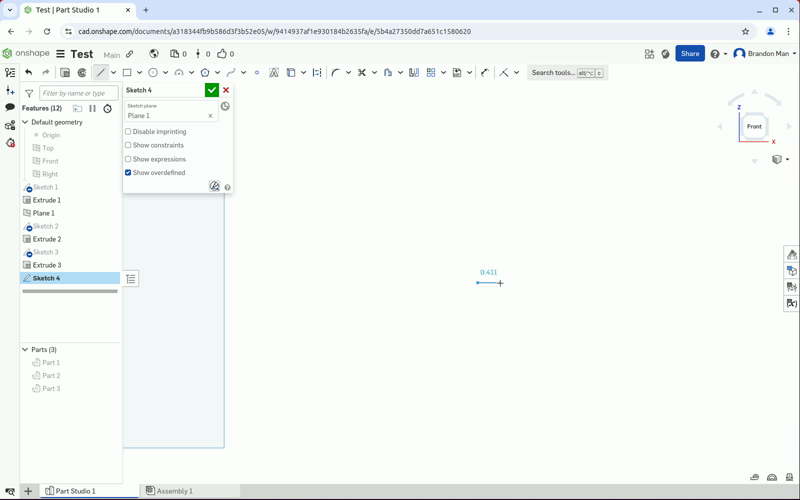
scroll(-6)
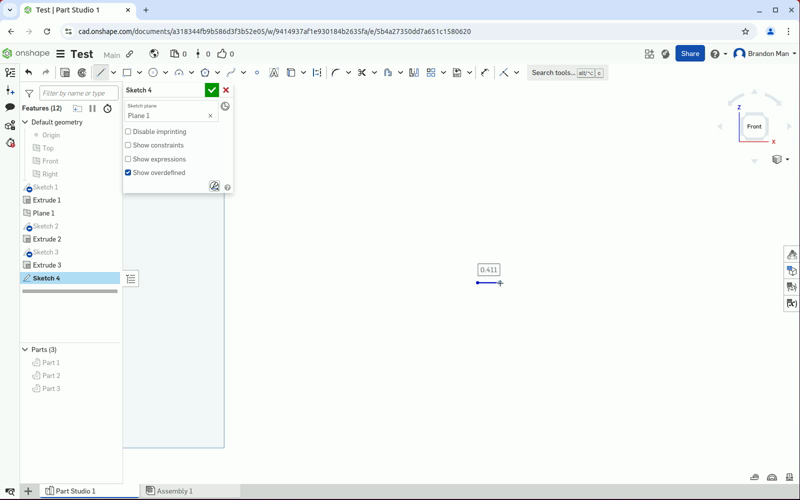
scroll(-6)
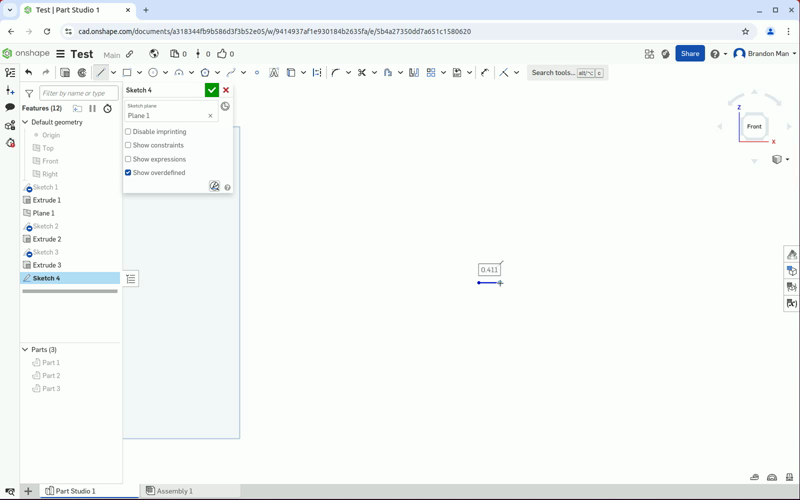
scroll(-6)
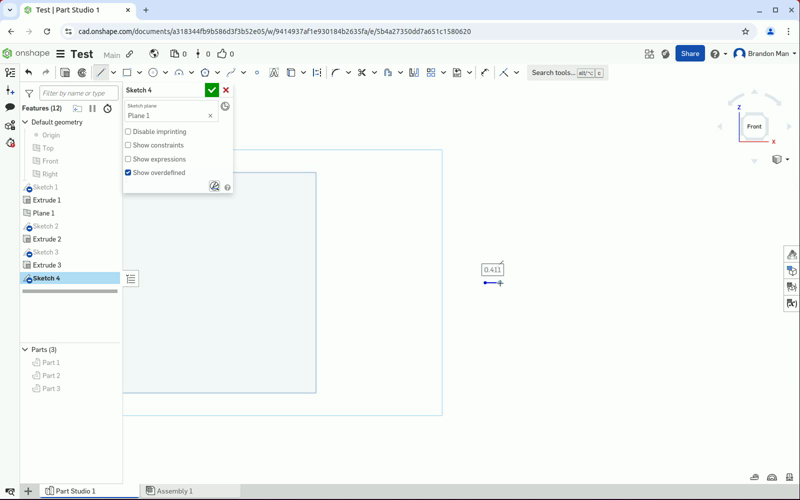
scroll(-6)
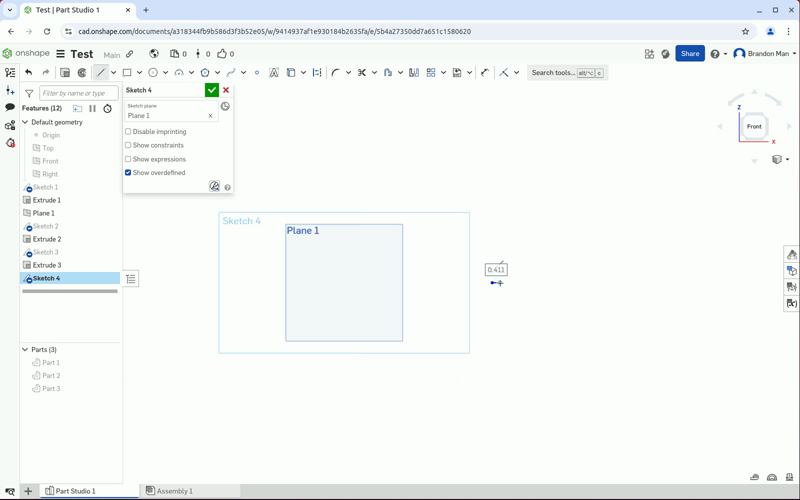
scroll(-6)
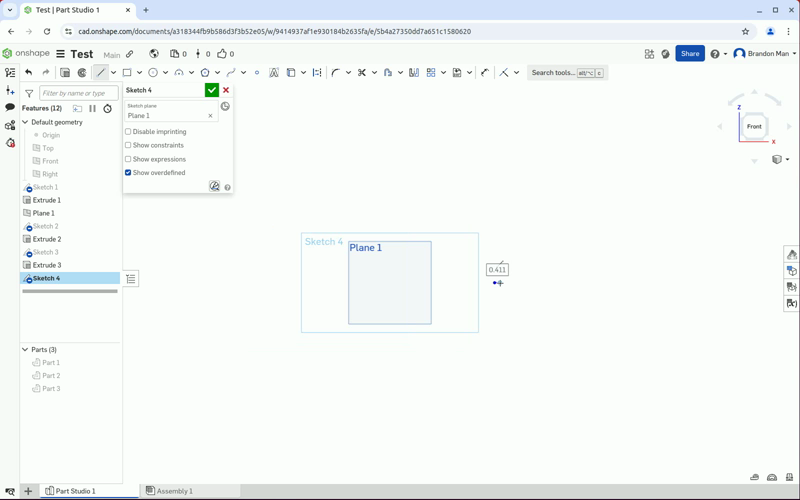
scroll(-6)
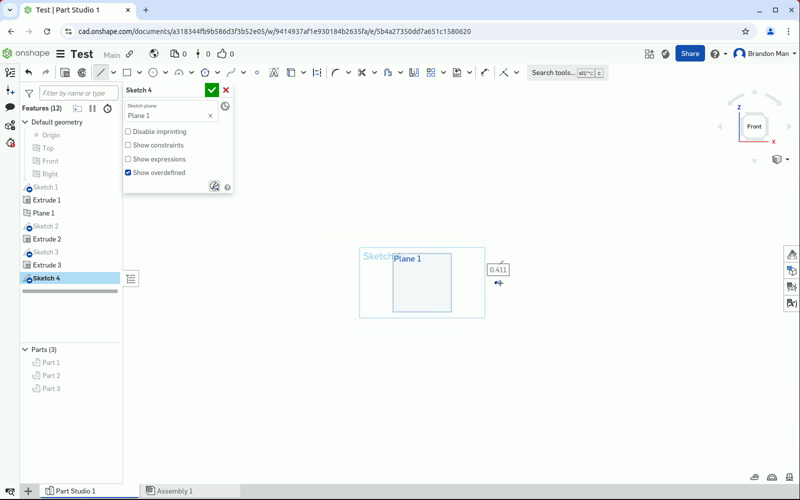
scroll(-6)
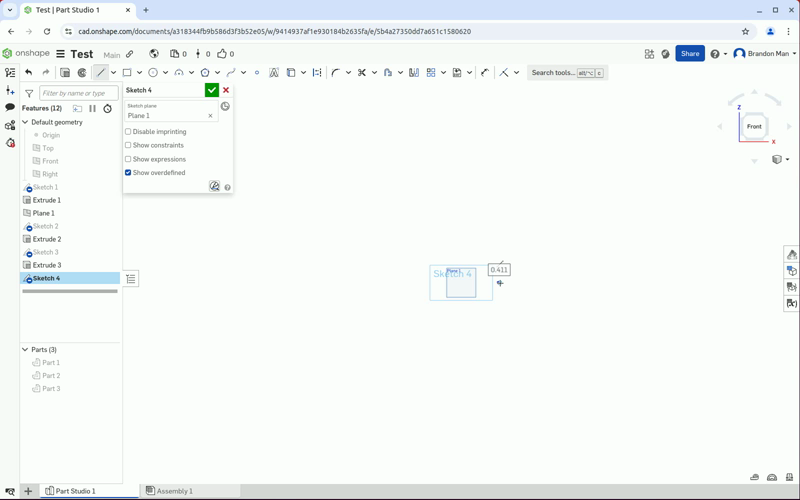
key_up(shift)
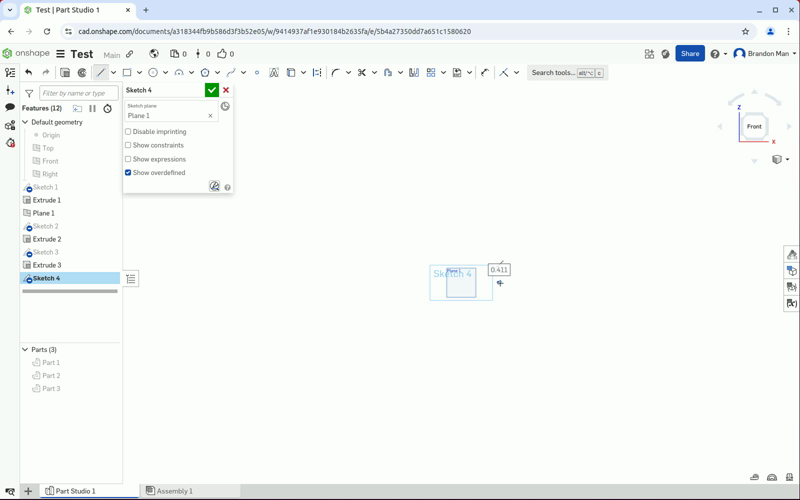
key_down(shift)
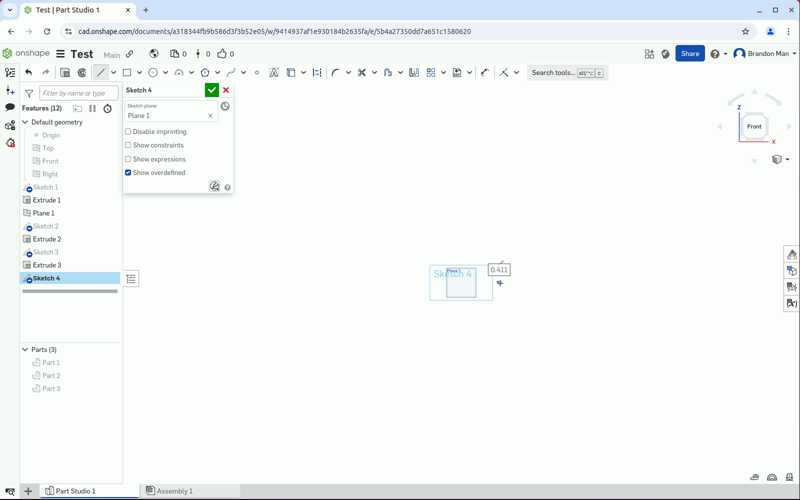
mouse_move(530, 282)
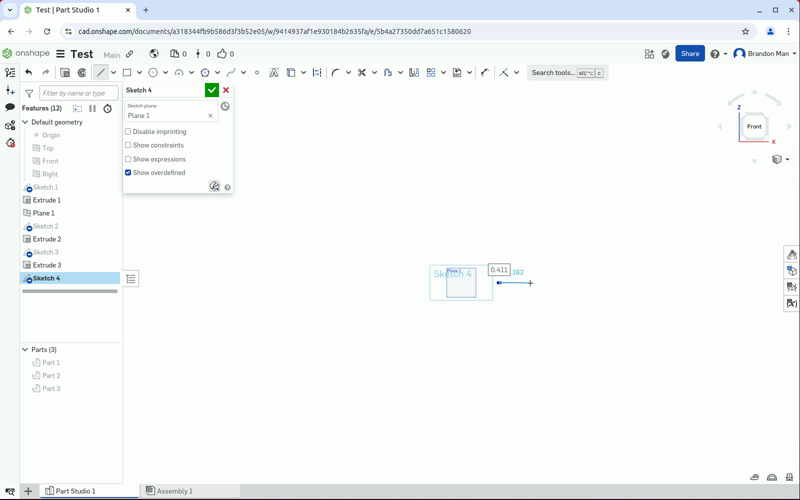
mouse_move(500, 277)
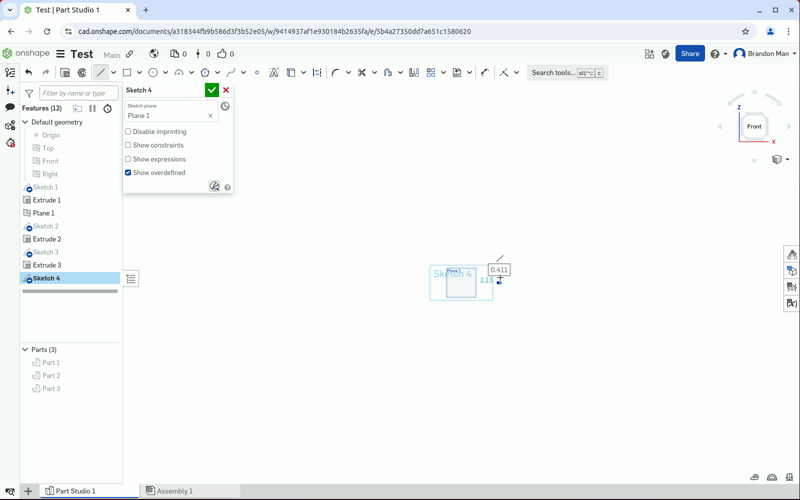
scroll(6)
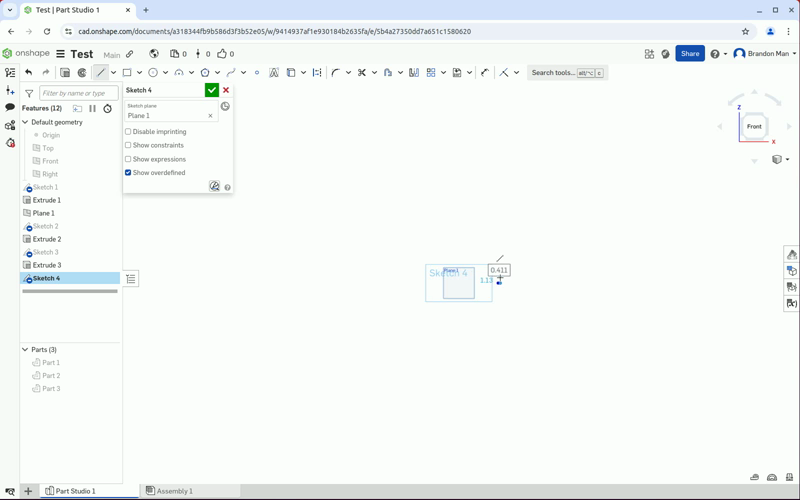
scroll(6)
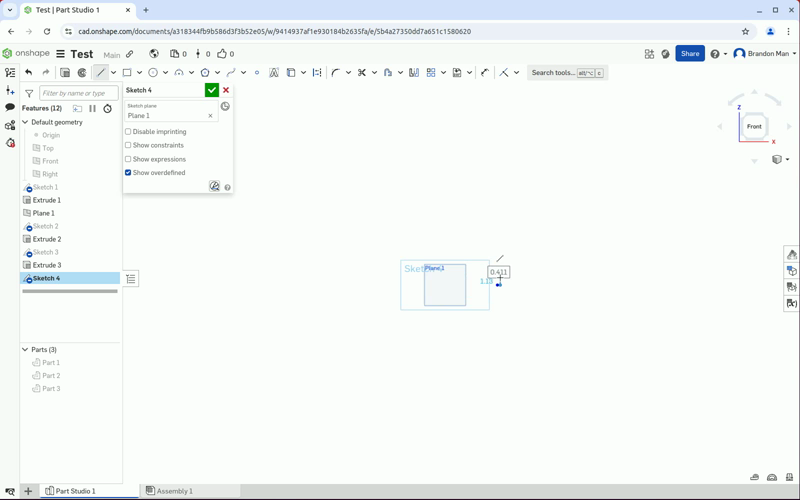
scroll(6)
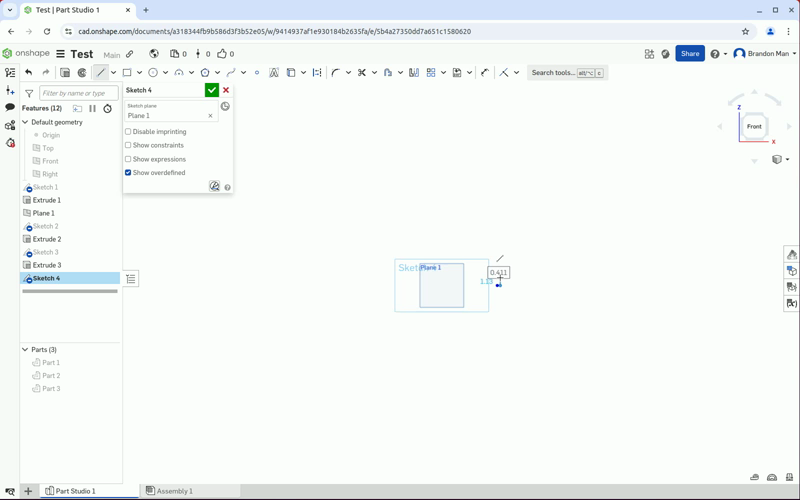
scroll(6)
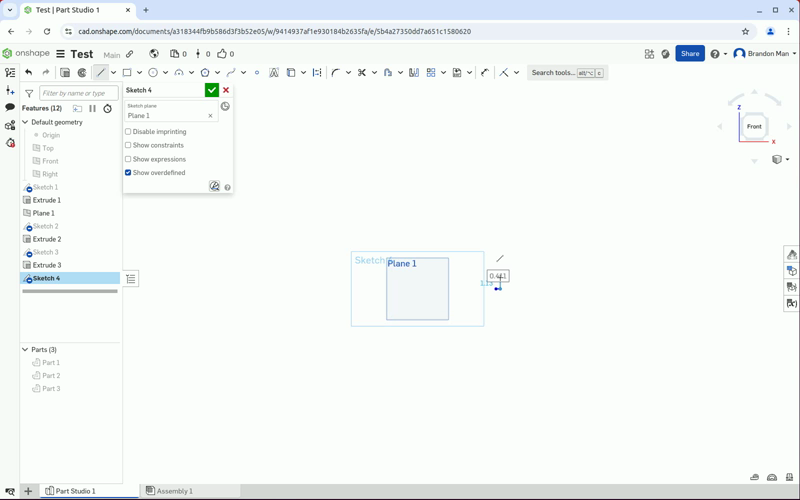
scroll(6)
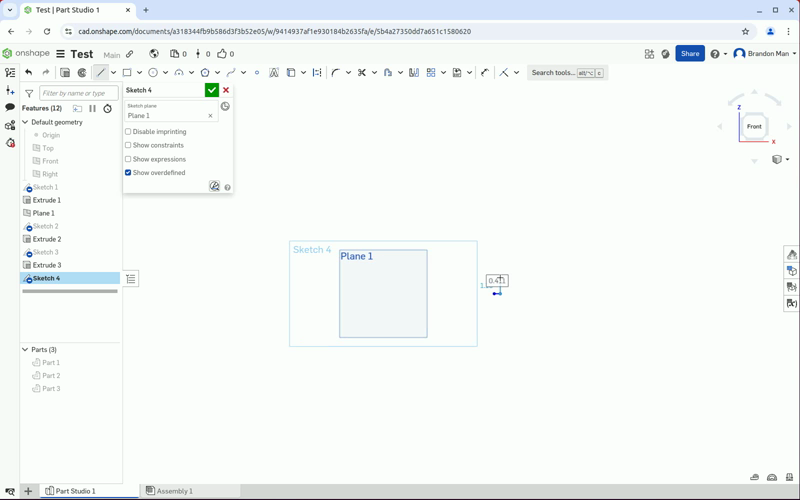
scroll(6)
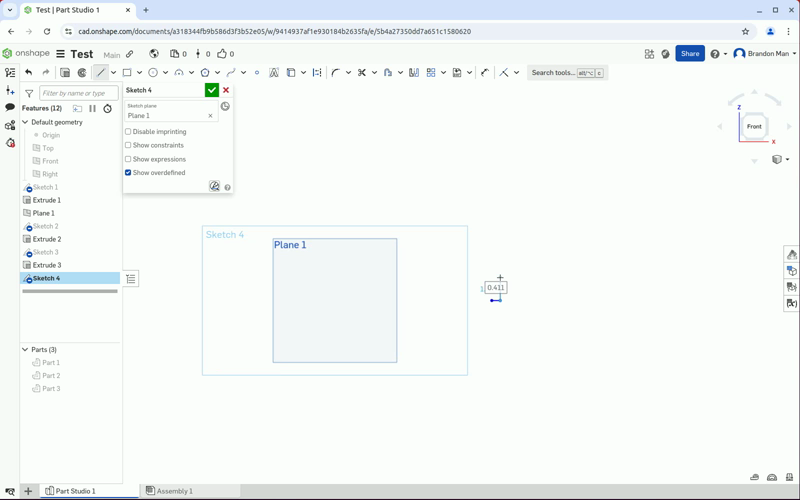
scroll(6)
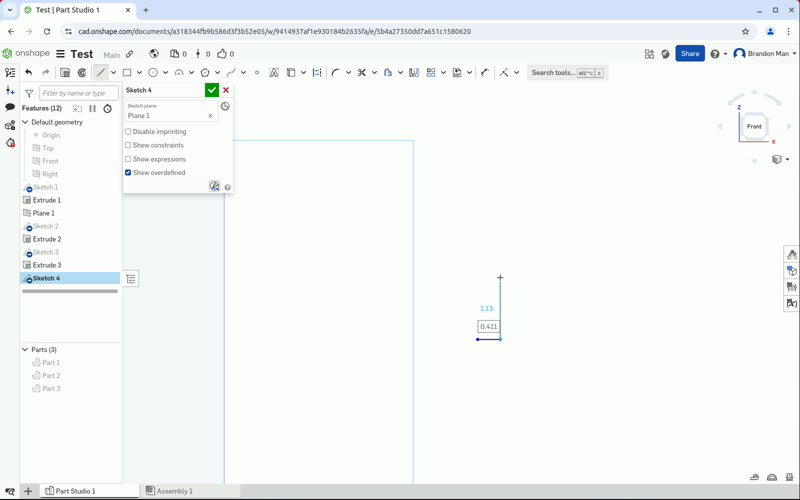
click(500, 277)
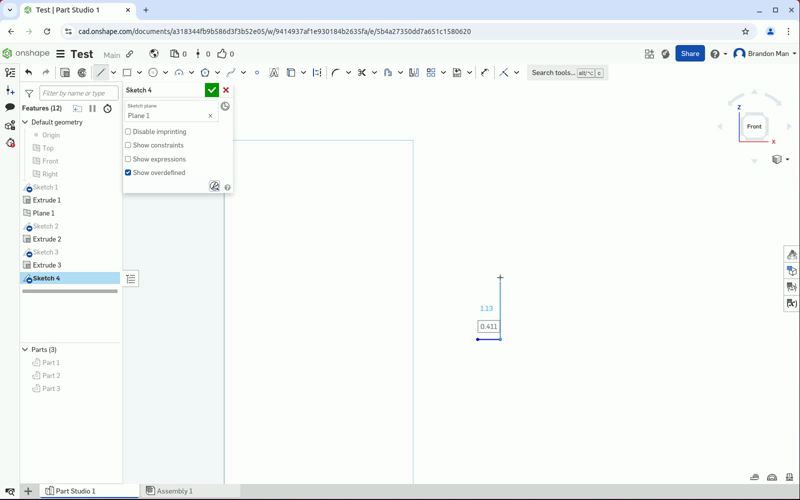
scroll(-6)
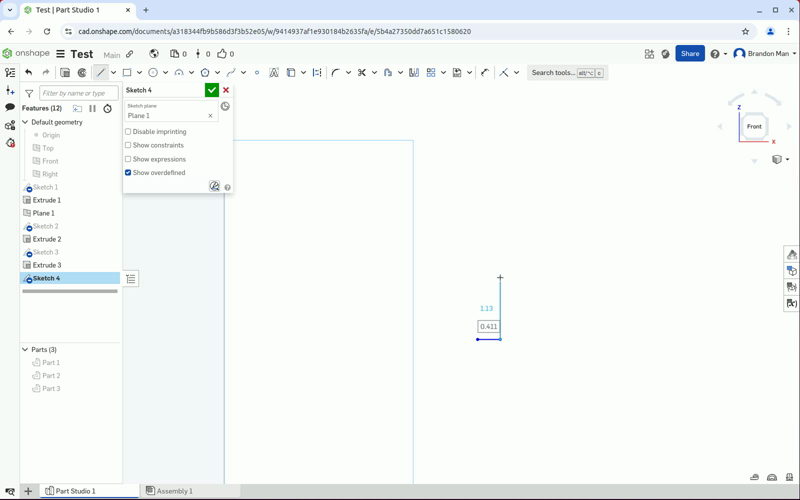
scroll(-6)
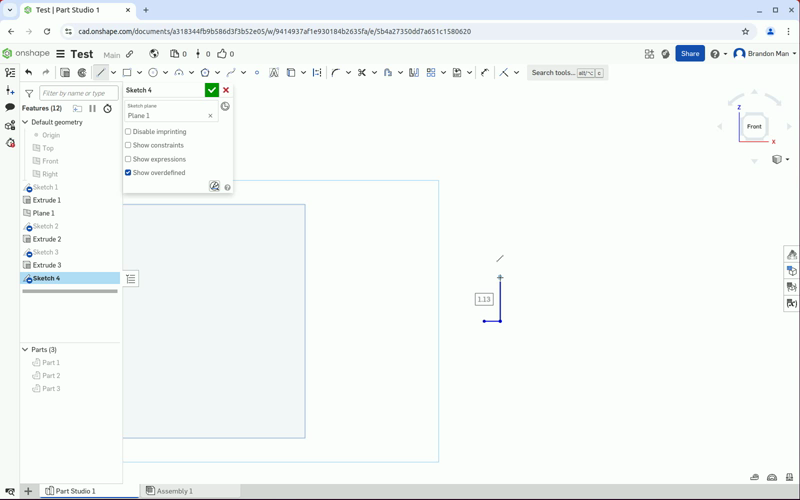
scroll(-6)
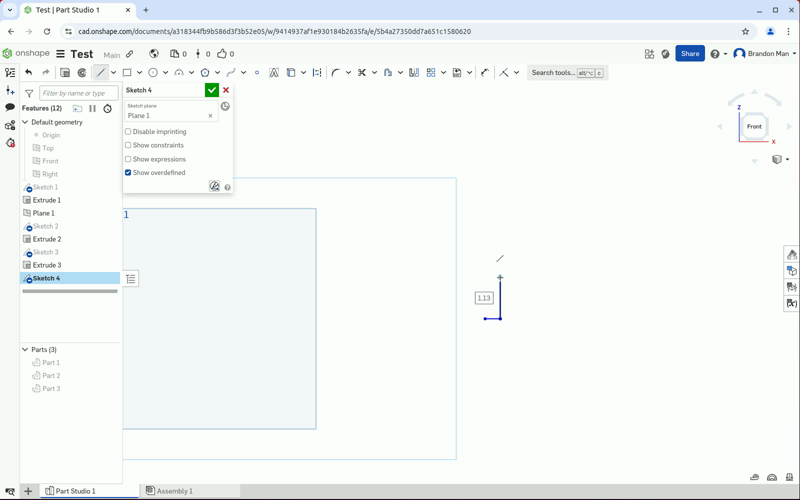
scroll(-6)
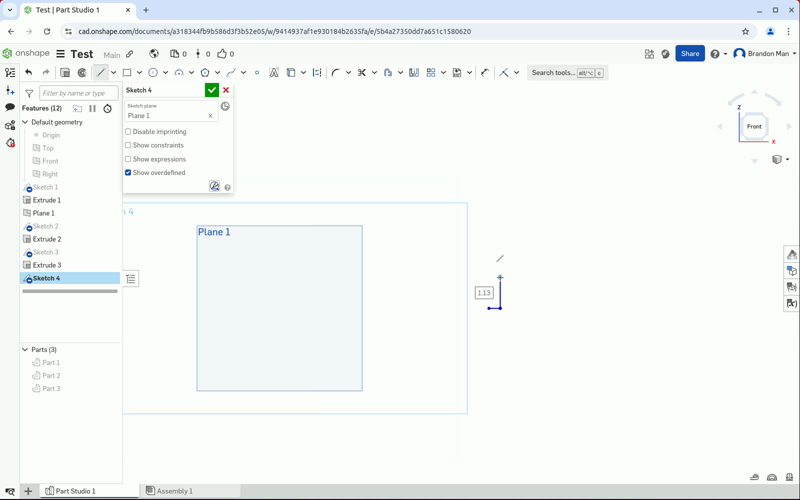
scroll(-6)
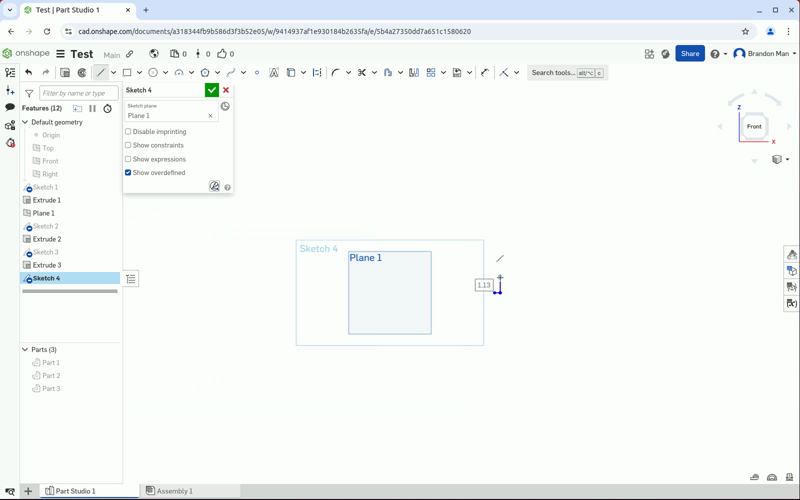
scroll(-6)
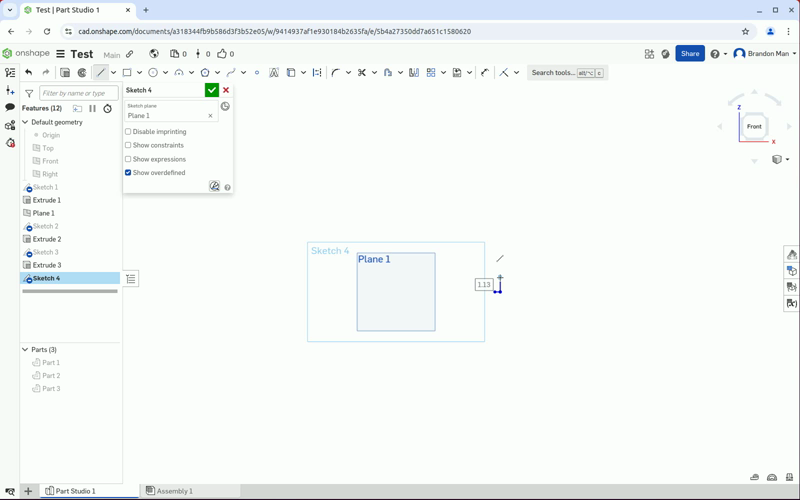
scroll(-6)
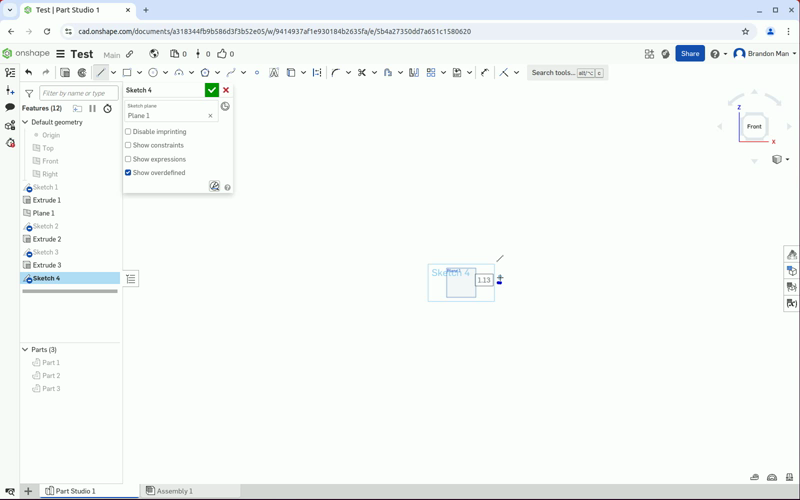
key_up(shift)
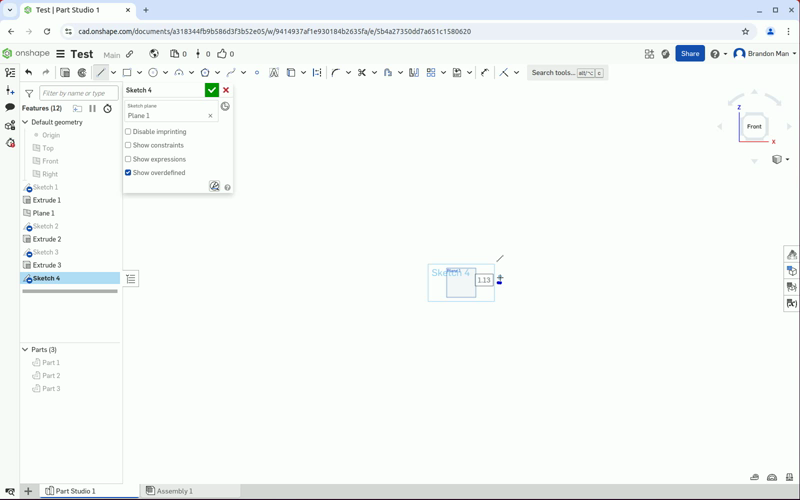
key_down(shift)
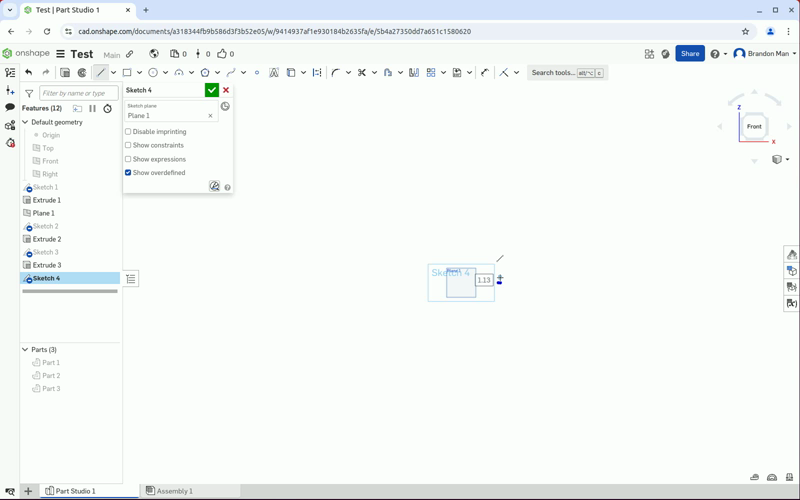
mouse_move(530, 277)
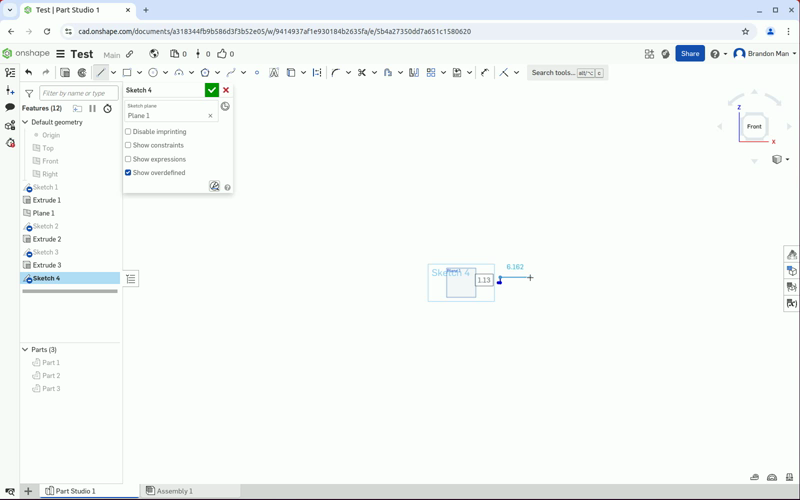
mouse_move(498, 277)
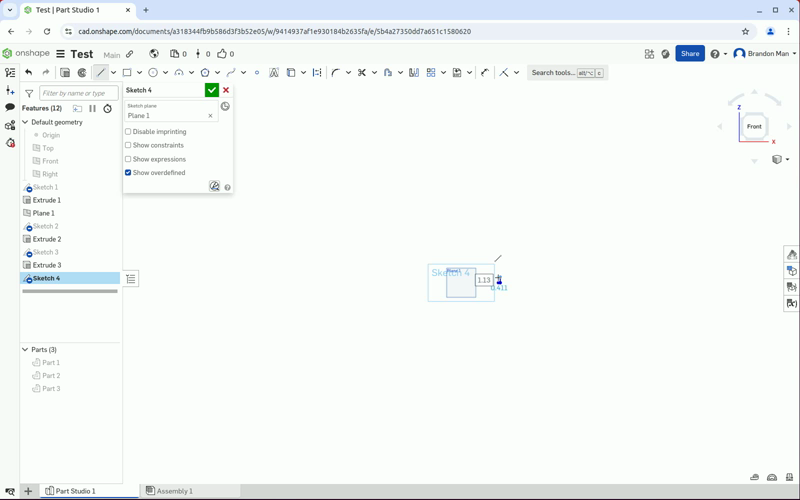
scroll(6)
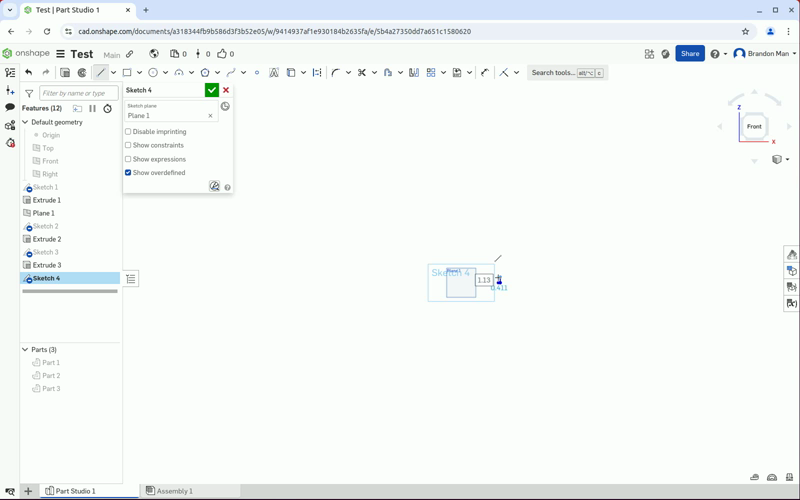
scroll(6)
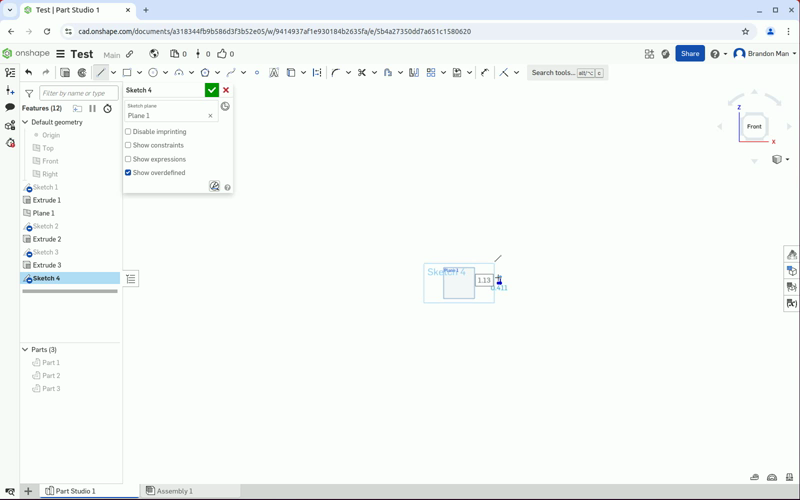
scroll(6)
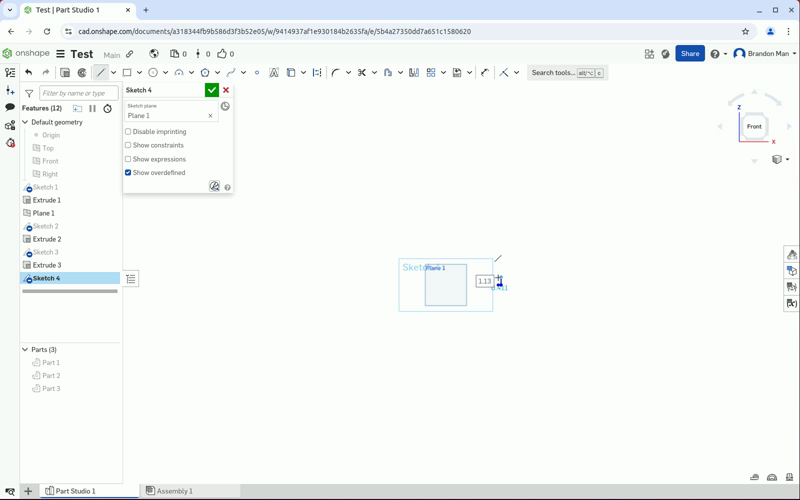
scroll(6)
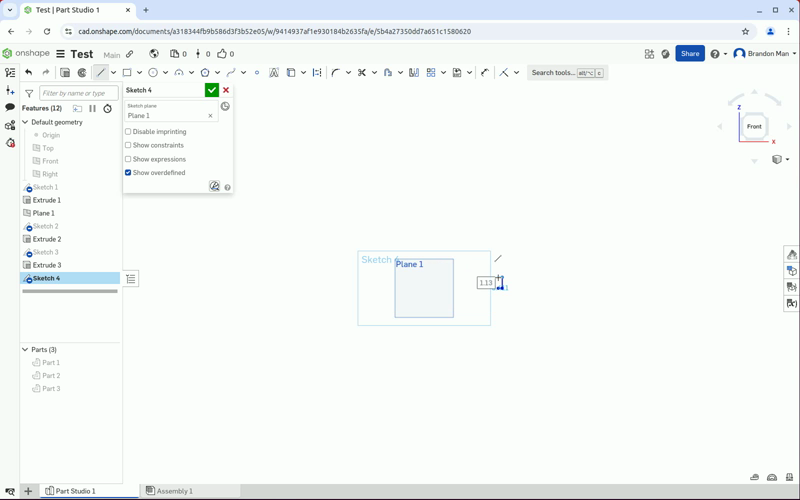
scroll(6)
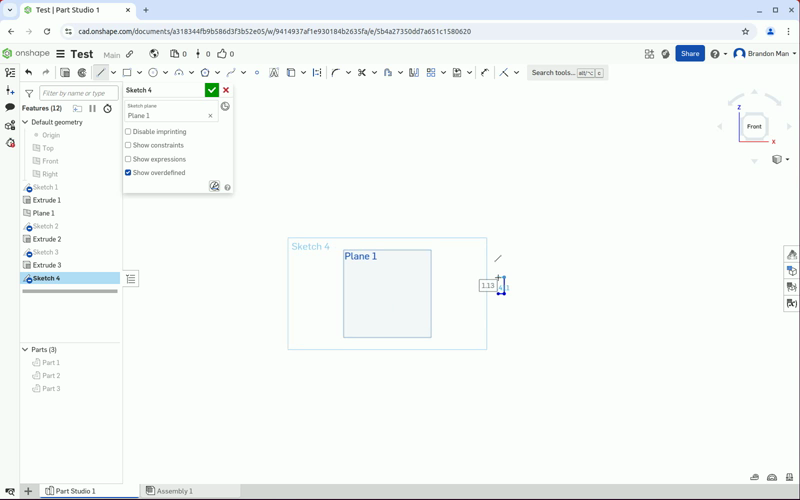
scroll(6)
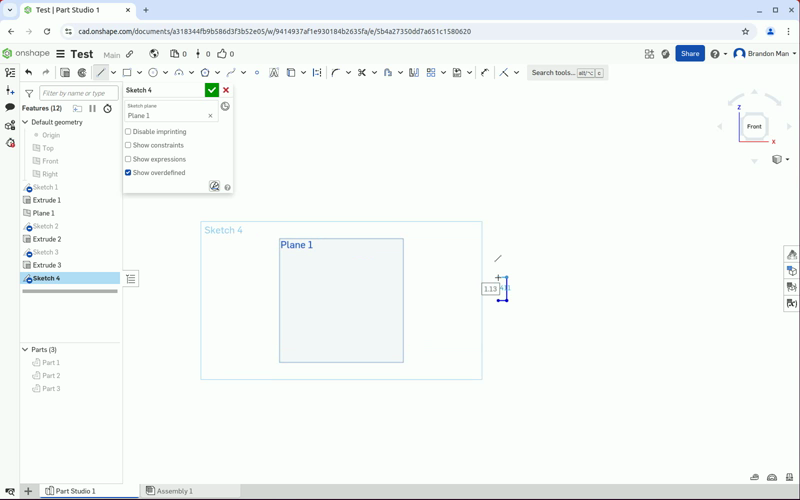
scroll(6)
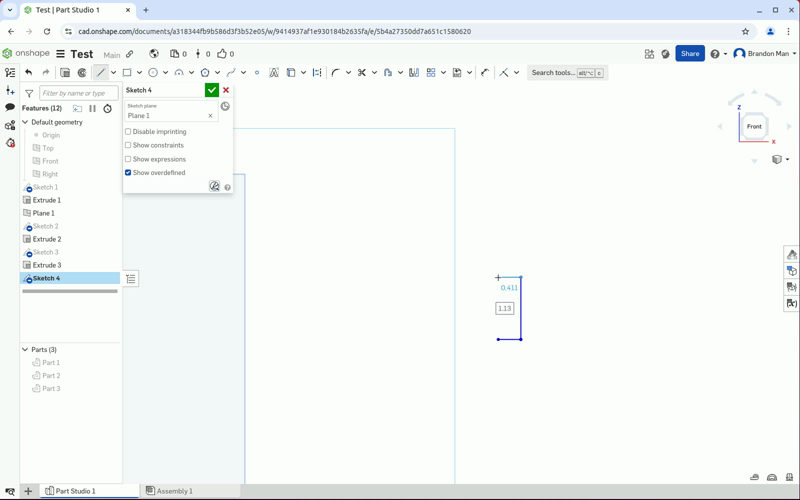
click(498, 277)
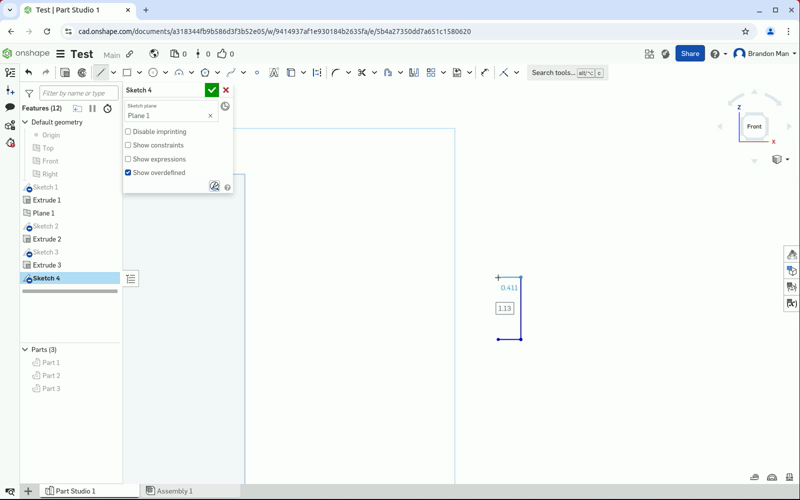
scroll(-6)
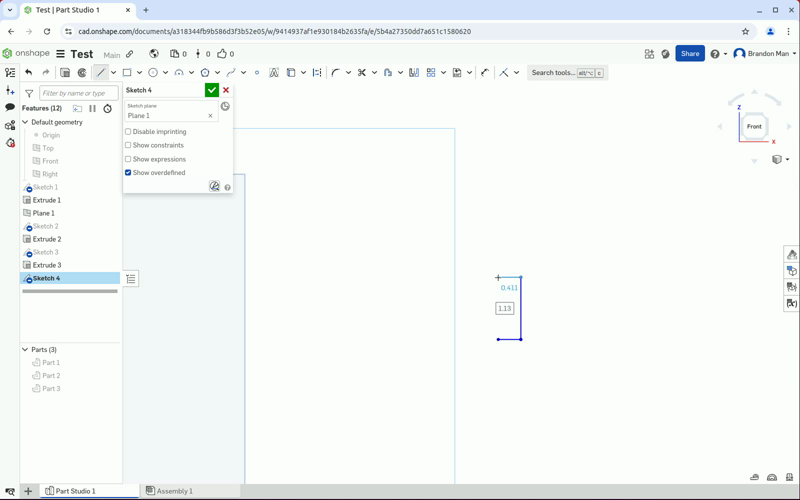
scroll(-6)
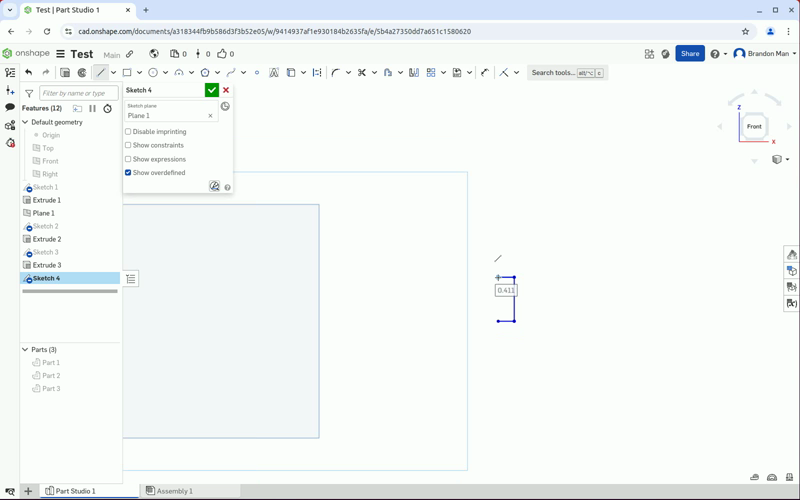
scroll(-6)
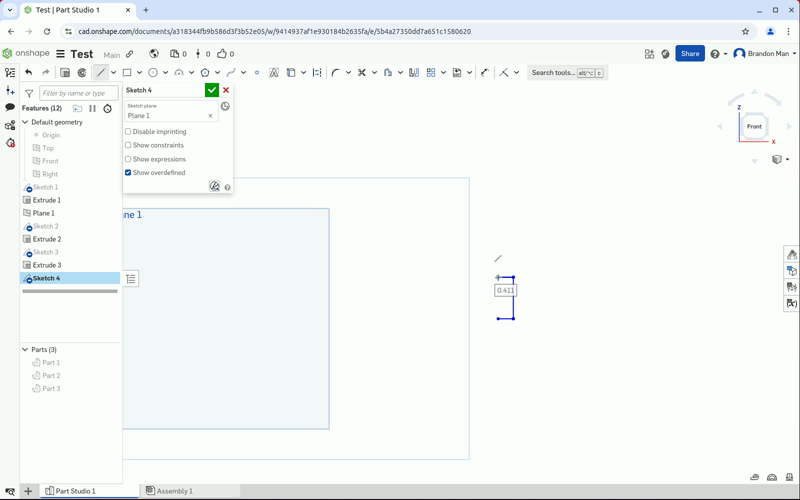
scroll(-6)
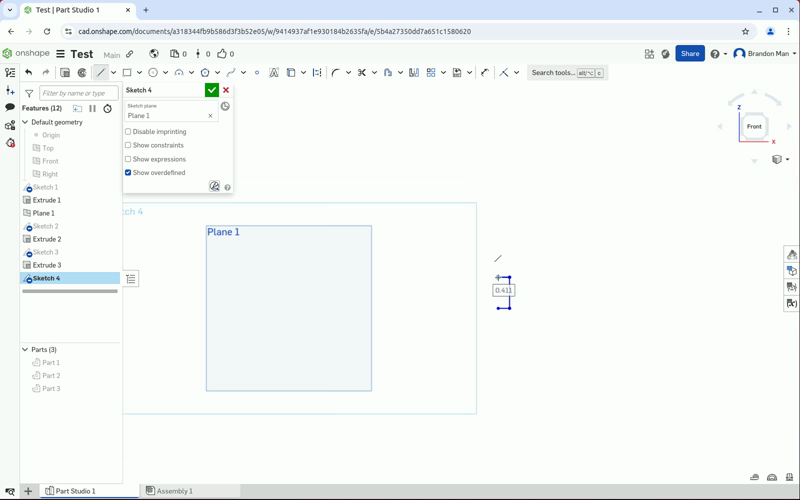
scroll(-6)
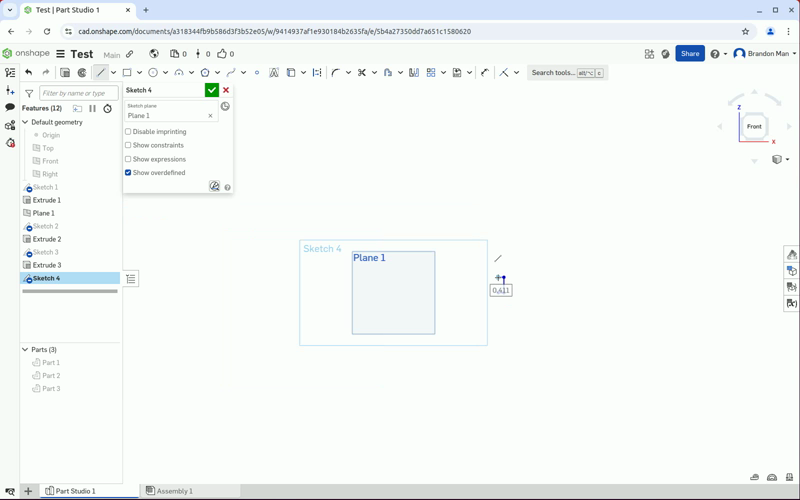
scroll(-6)
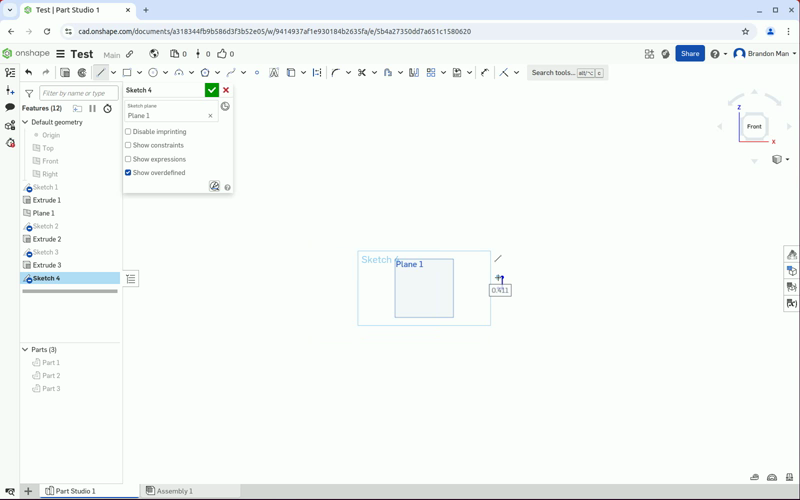
scroll(-6)
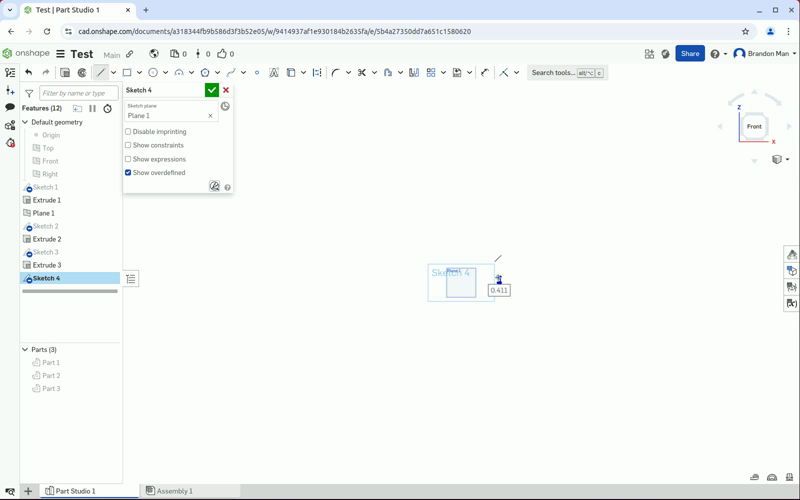
key_up(shift)
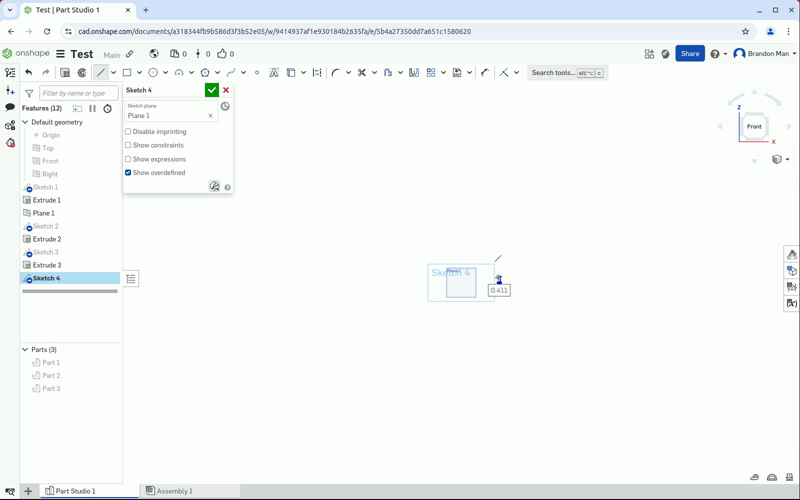
mouse_move(528, 277)
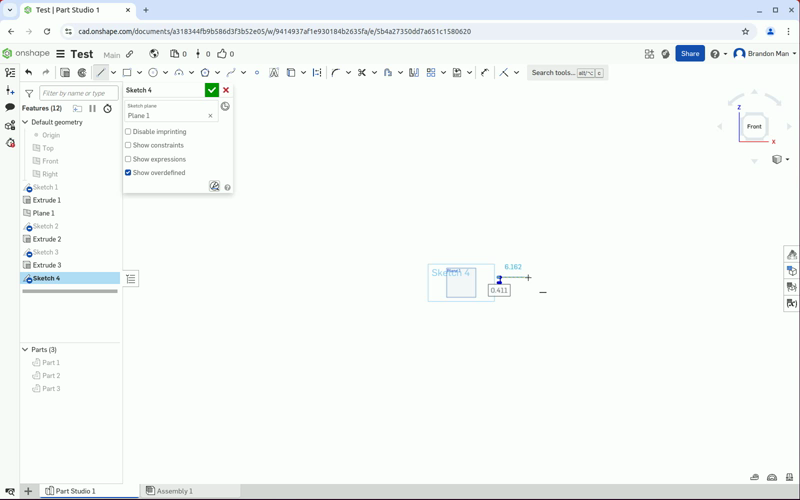
key_down(shift)
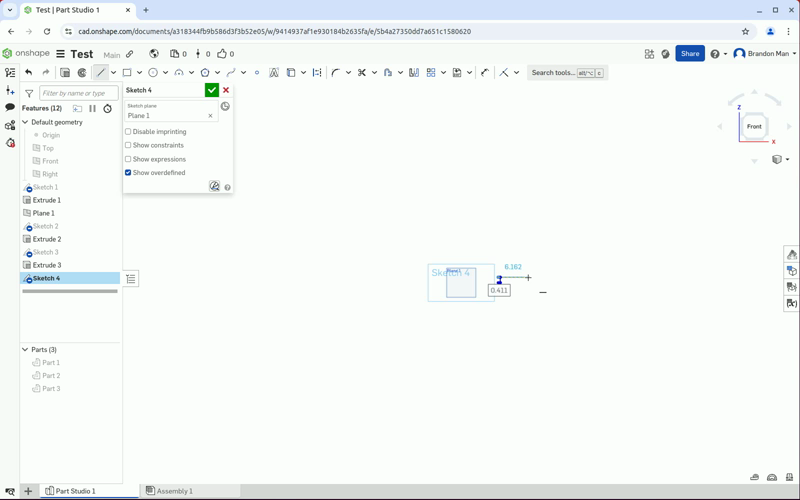
mouse_move(498, 282)
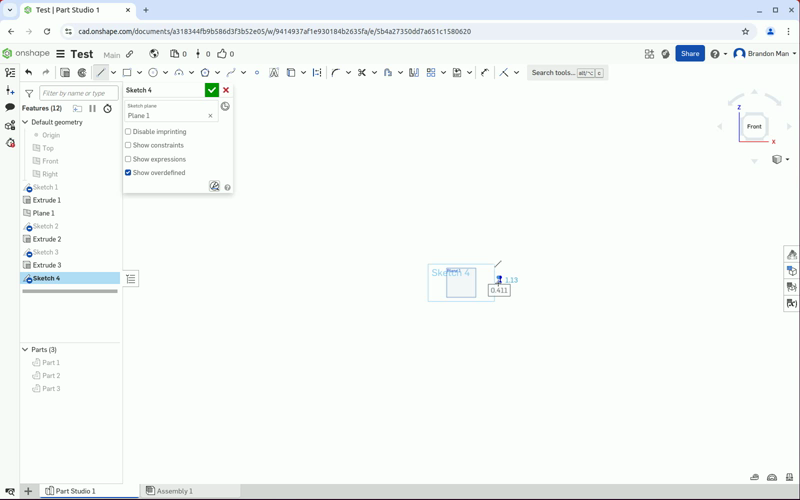
scroll(6)
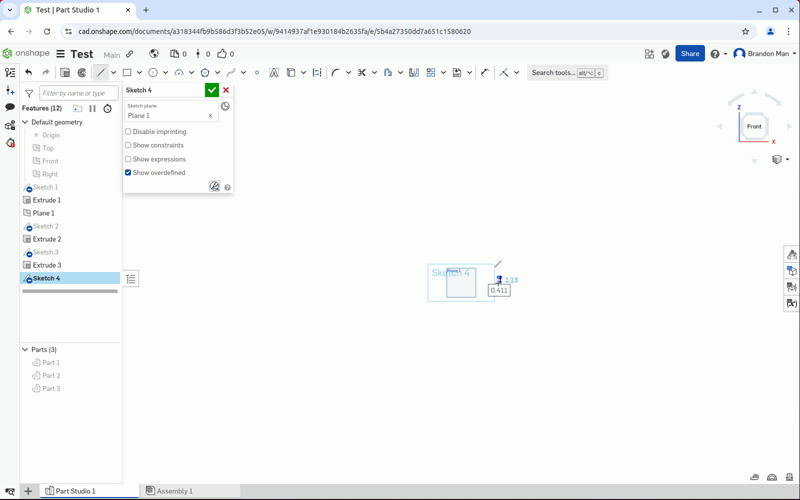
scroll(6)
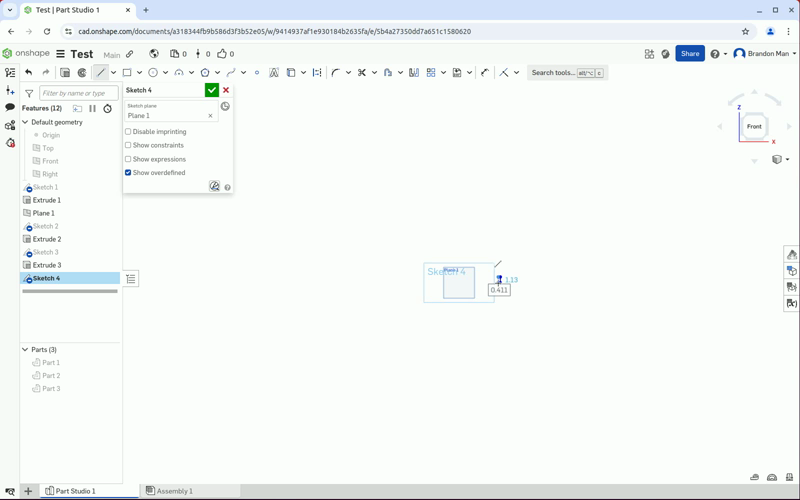
scroll(6)
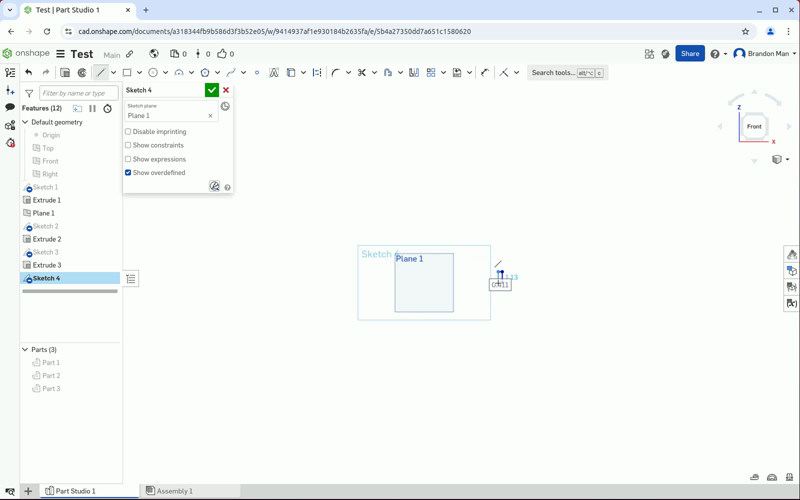
scroll(6)
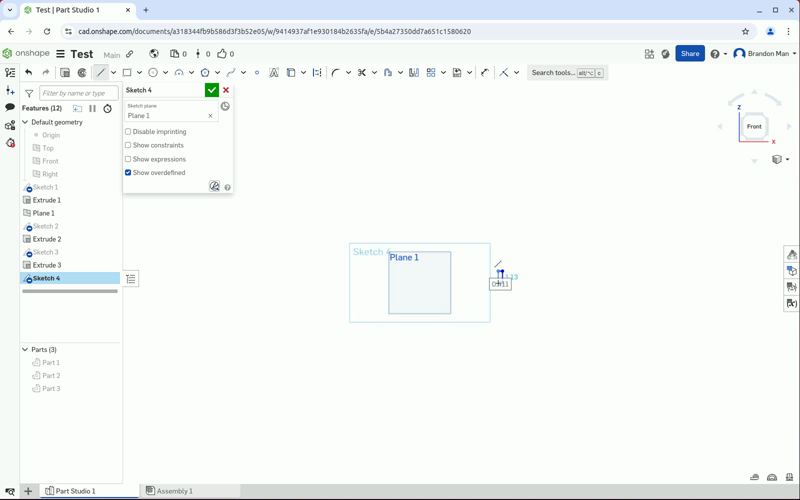
scroll(6)
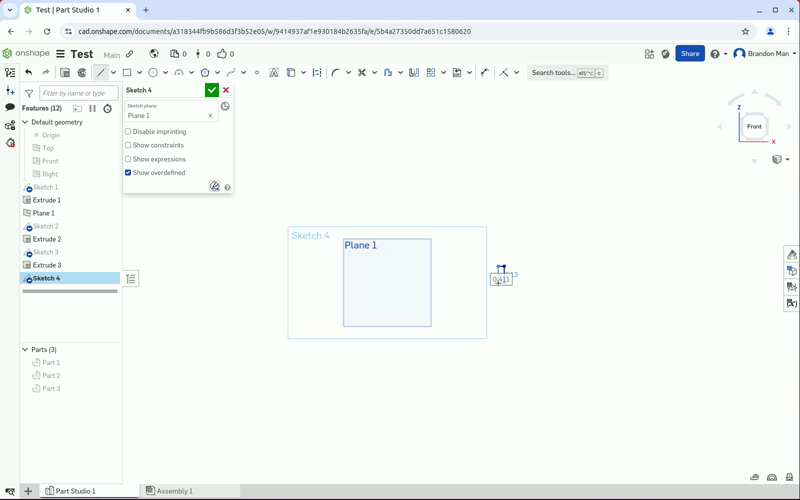
scroll(6)
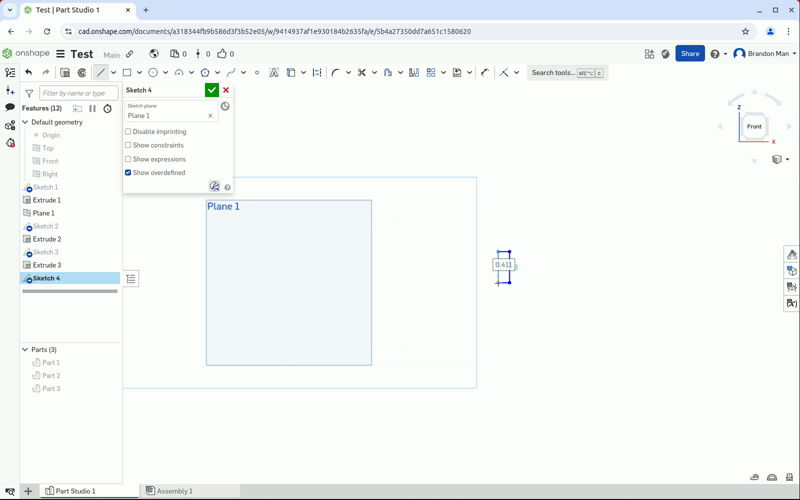
scroll(6)
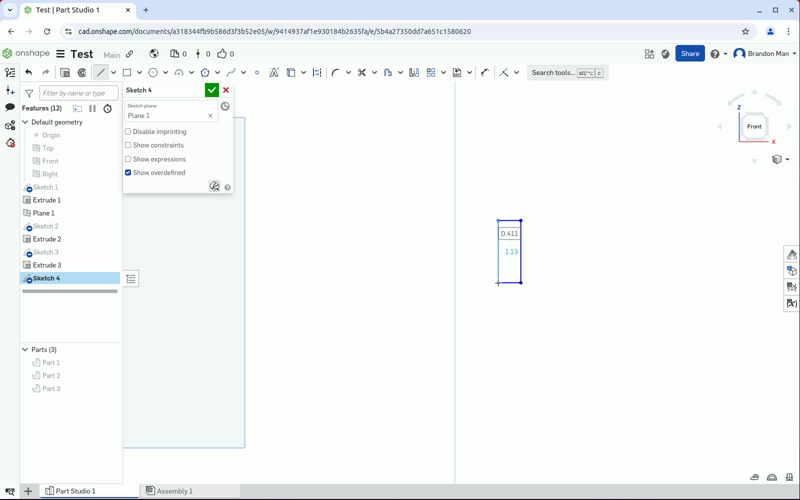
key_up(shift)
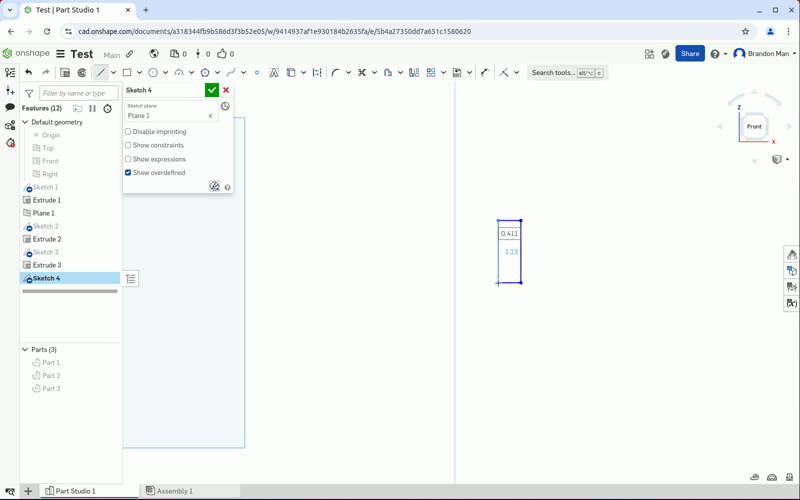
click(498, 282)
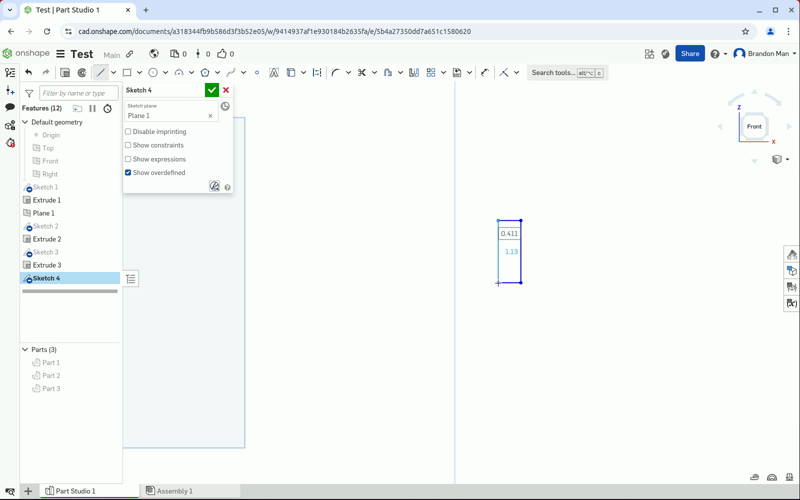
scroll(-6)
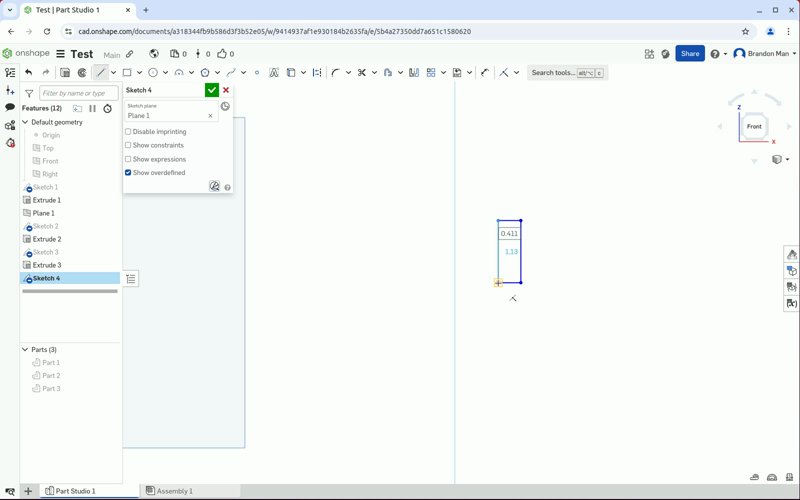
scroll(-6)
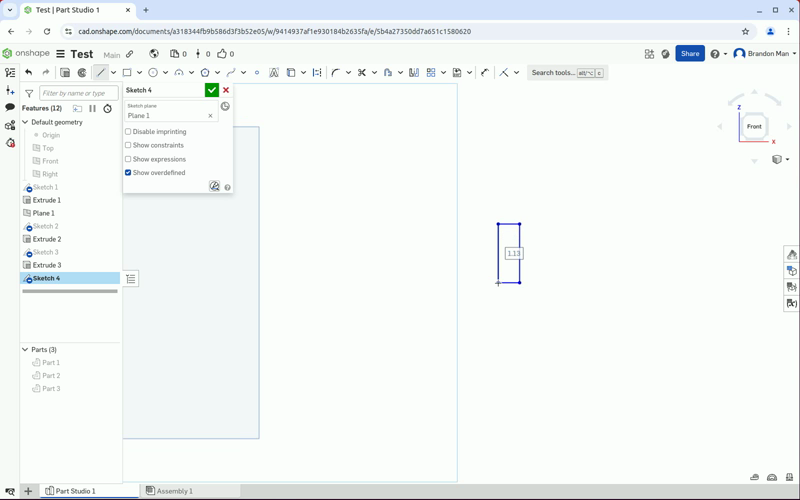
scroll(-6)
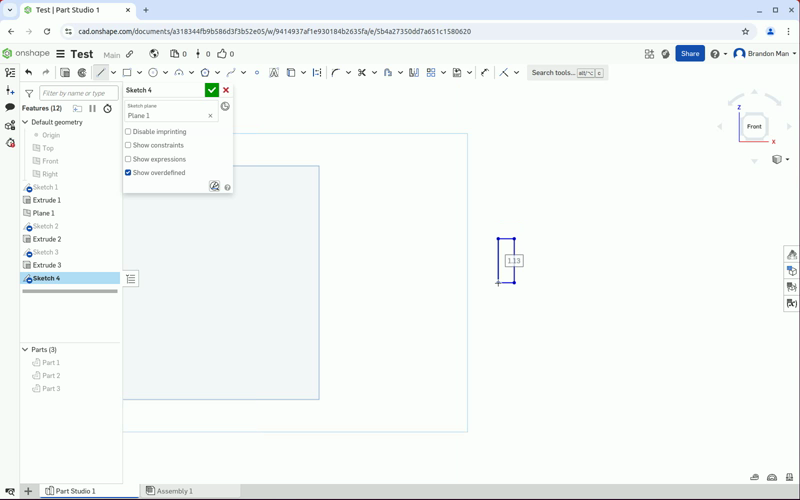
scroll(-6)
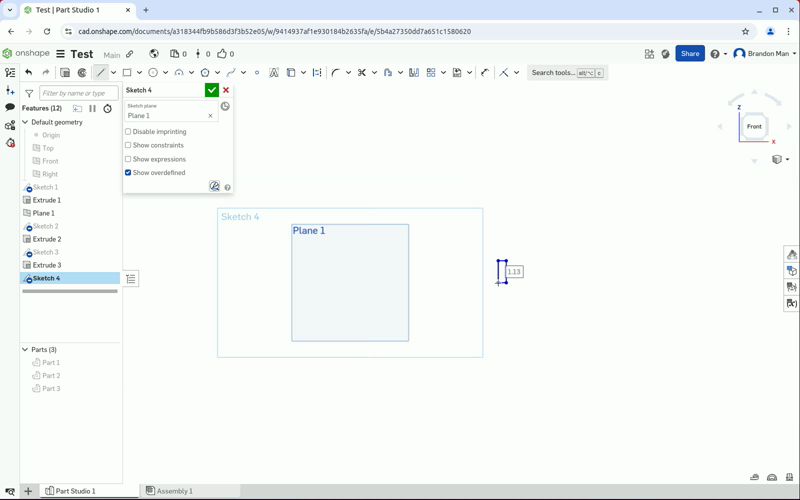
scroll(-6)
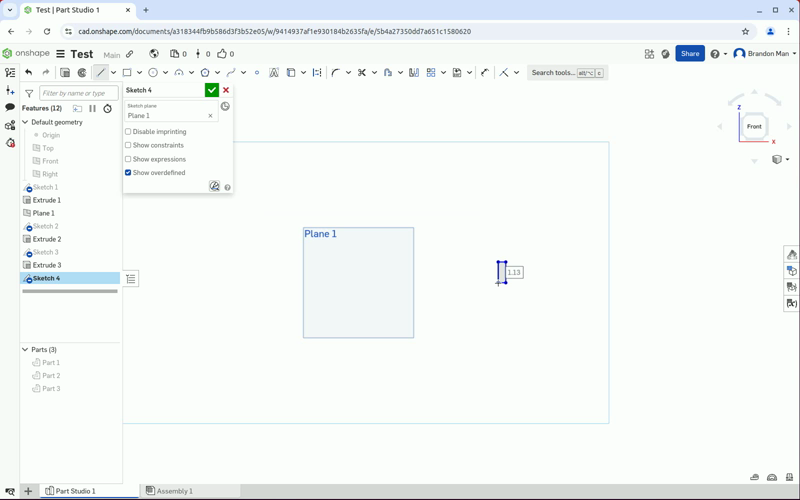
scroll(-6)
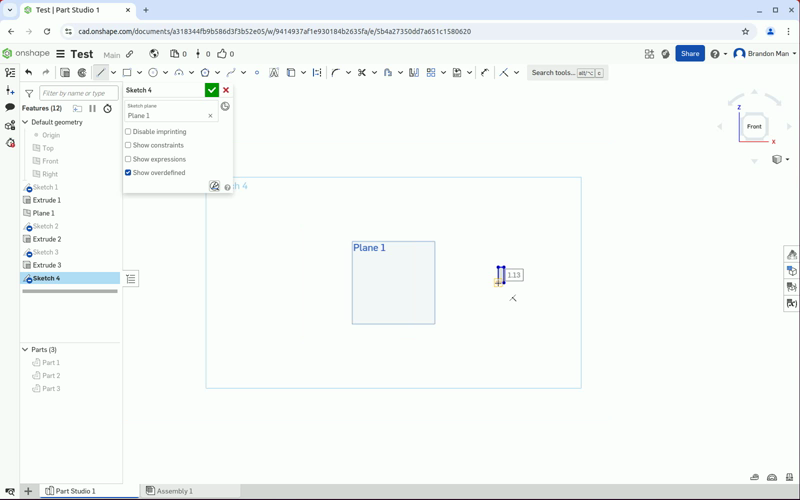
scroll(-6)
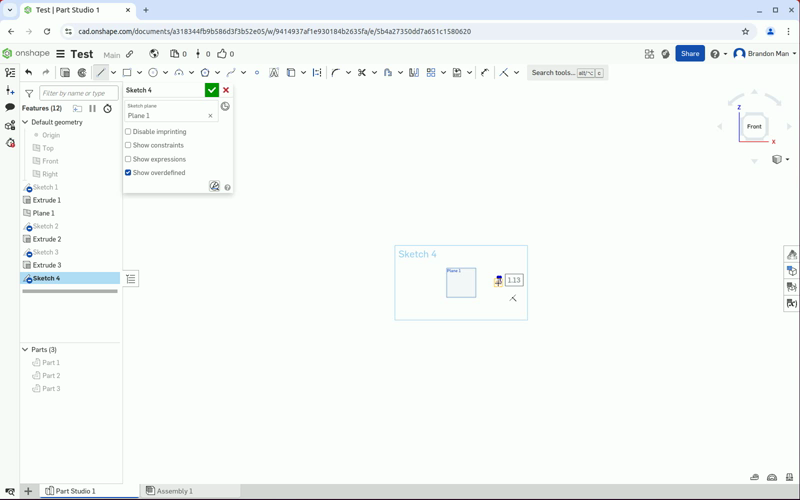
key(esc)
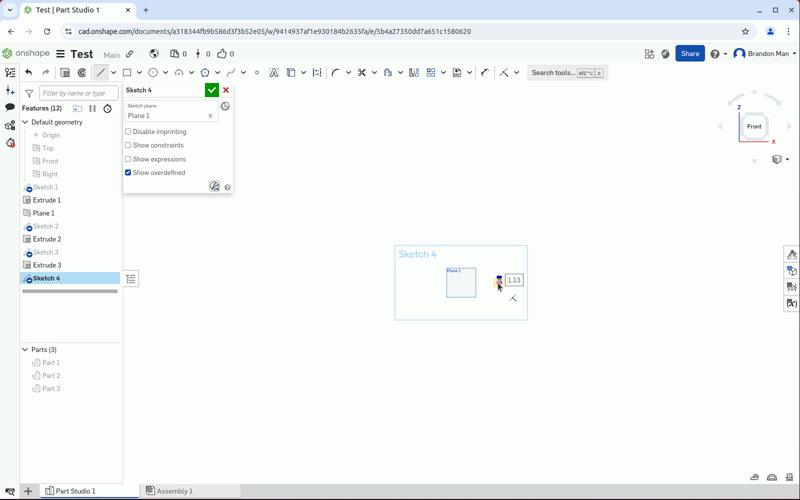
mouse_move(500, 281)
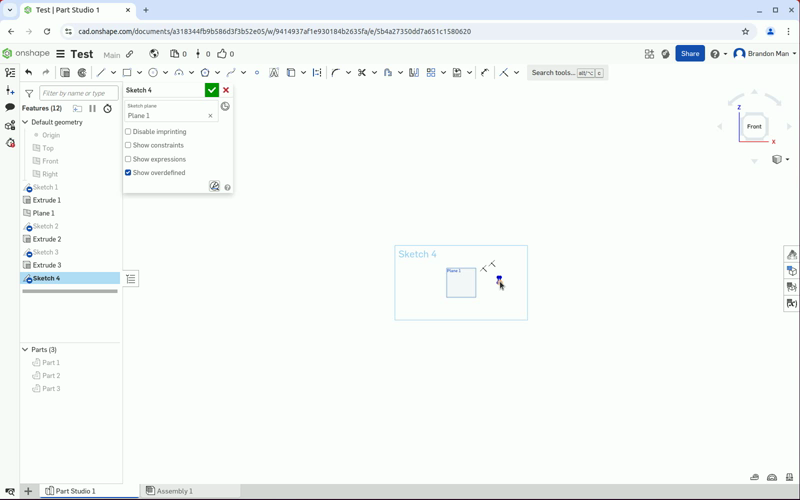
scroll(6)
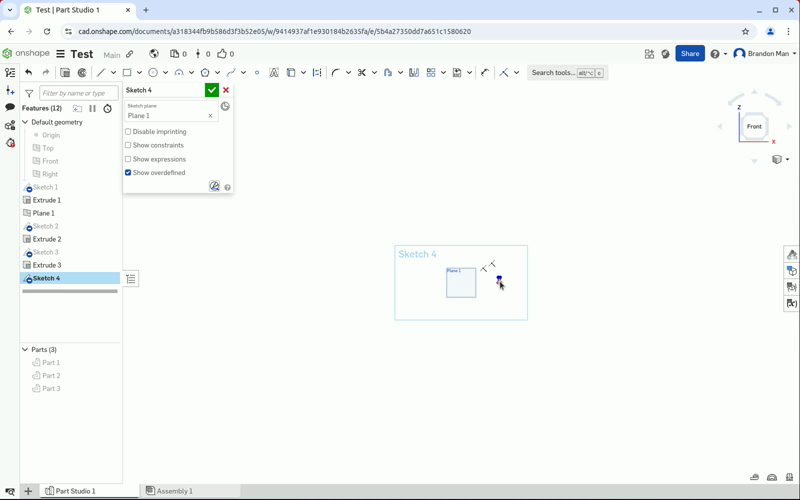
scroll(6)
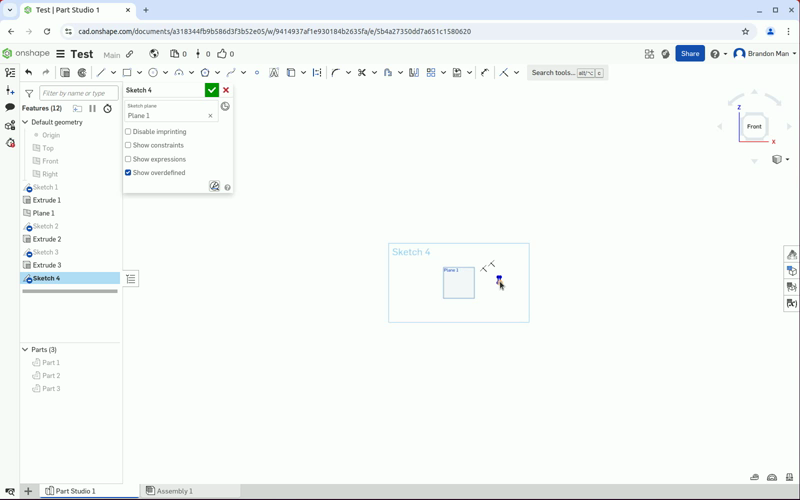
scroll(6)
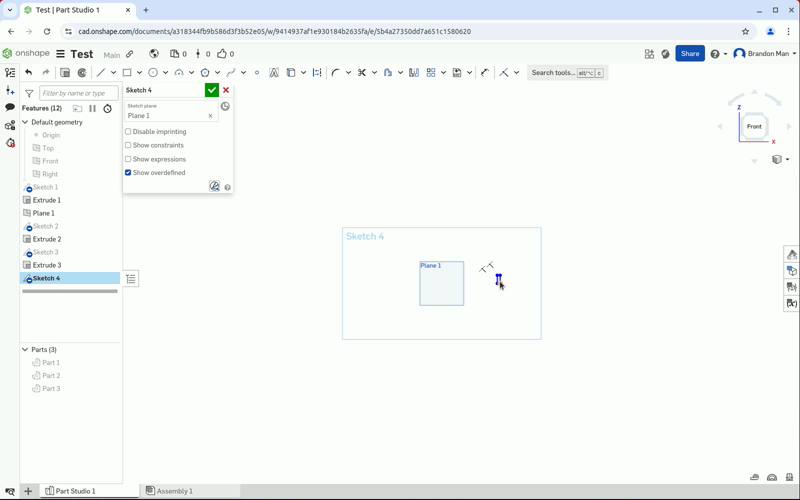
scroll(6)
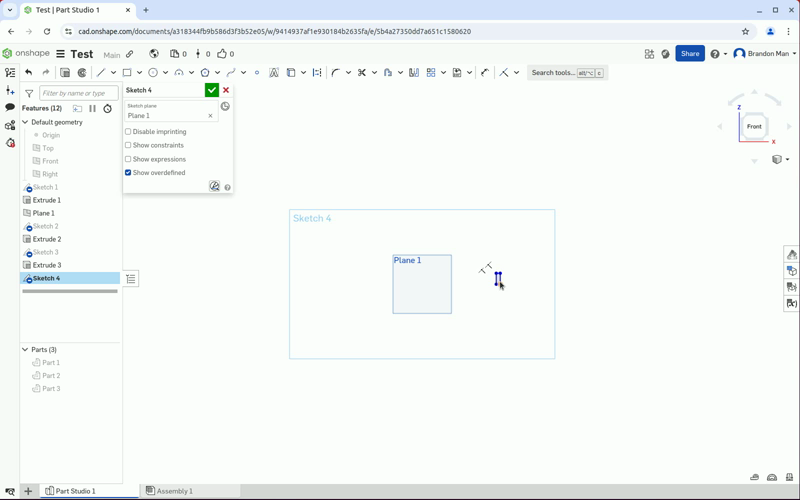
scroll(6)
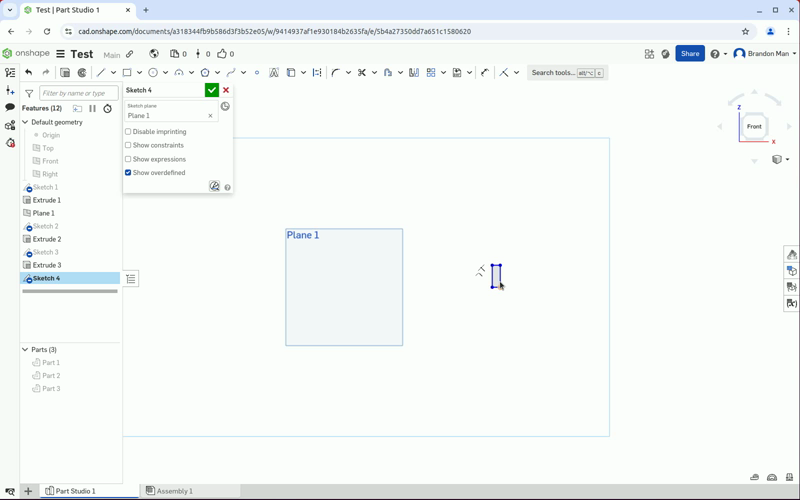
scroll(6)
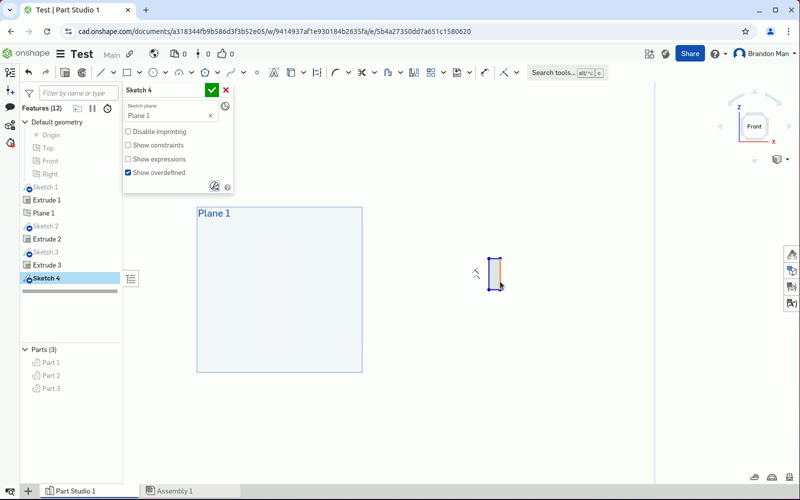
scroll(6)
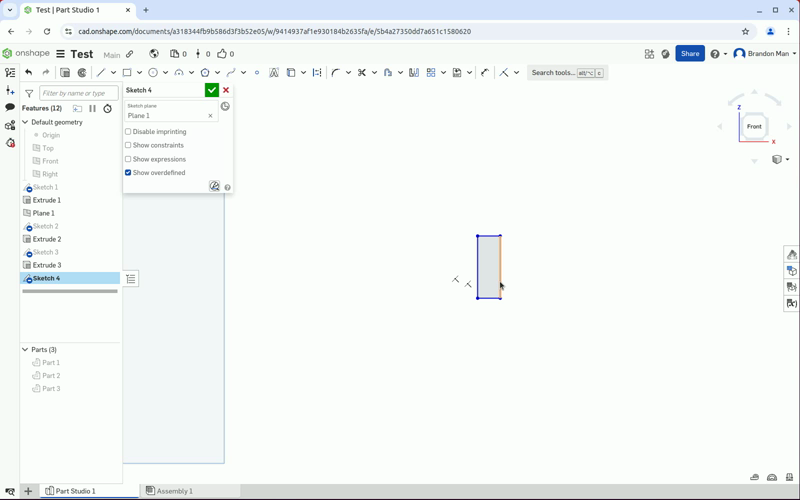
click(500, 281)
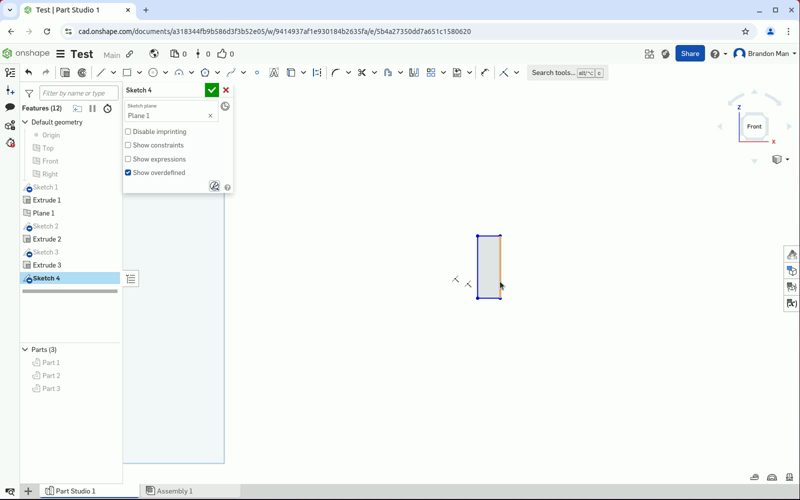
scroll(-6)
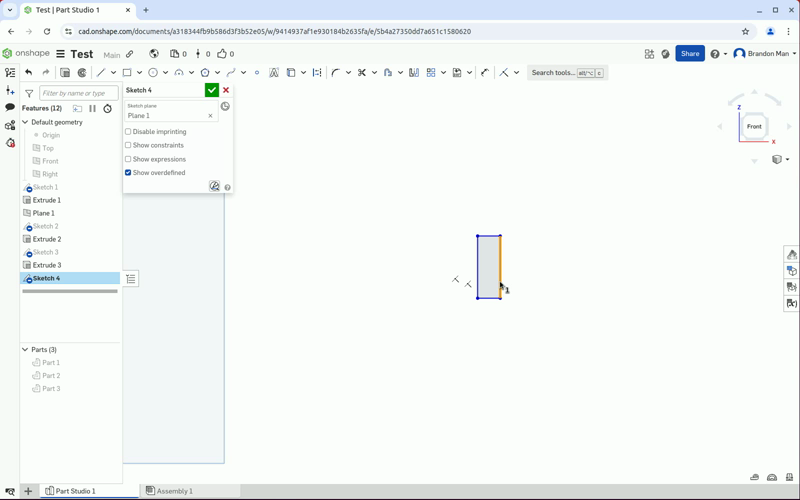
scroll(-6)
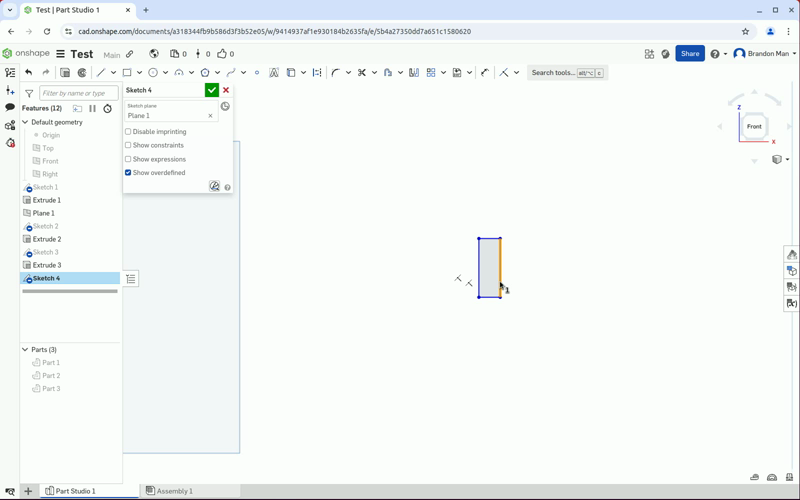
scroll(-6)
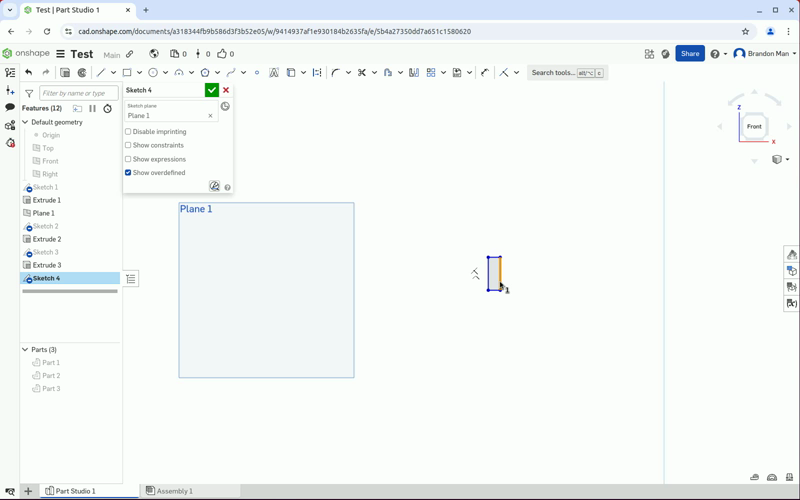
scroll(-6)
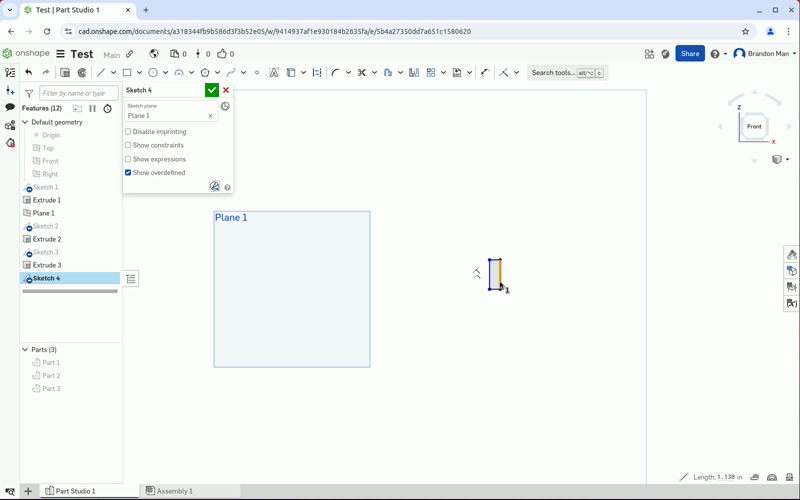
scroll(-6)
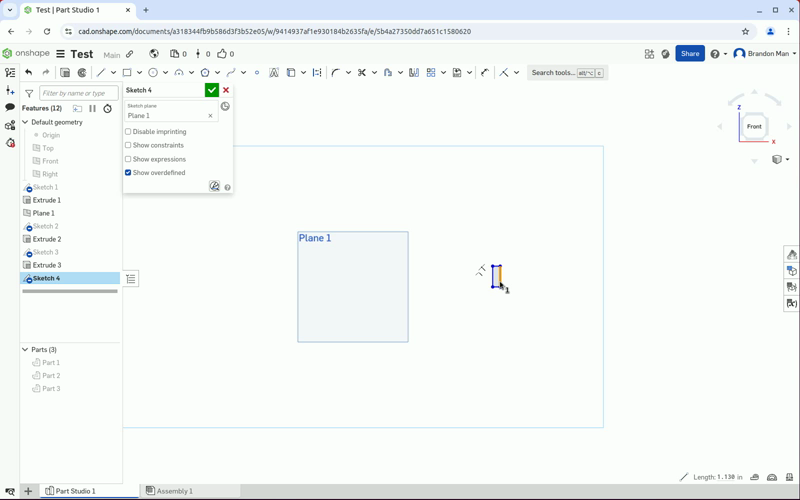
scroll(-6)
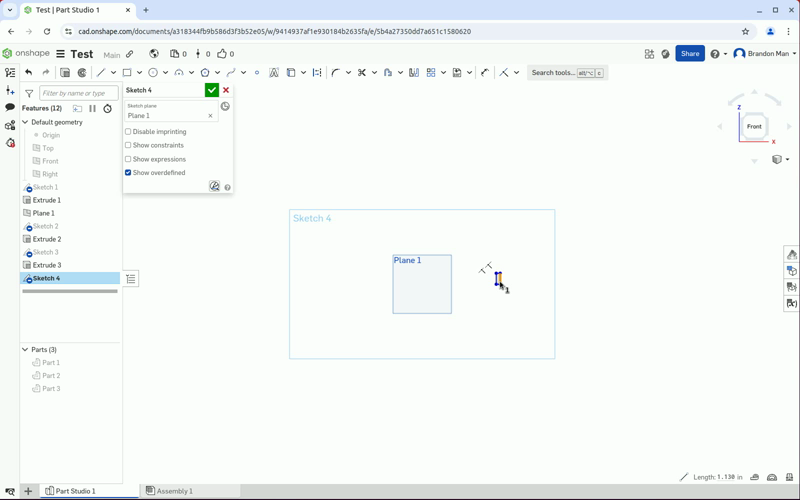
scroll(-6)
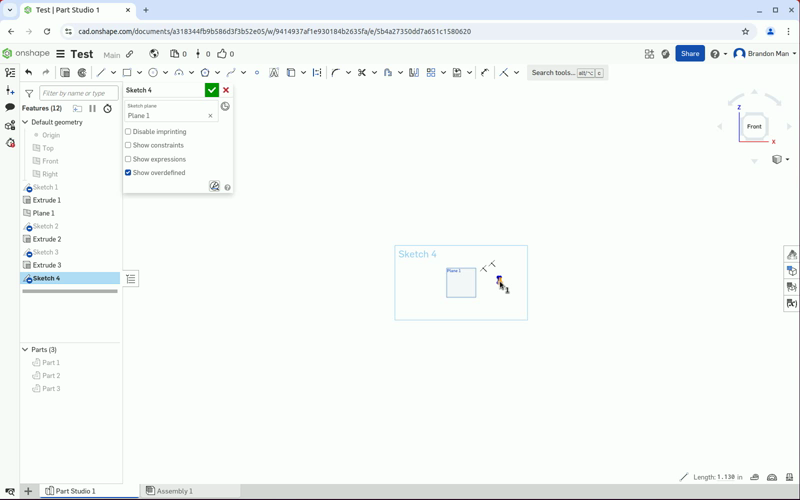
mouse_move(73, 352)
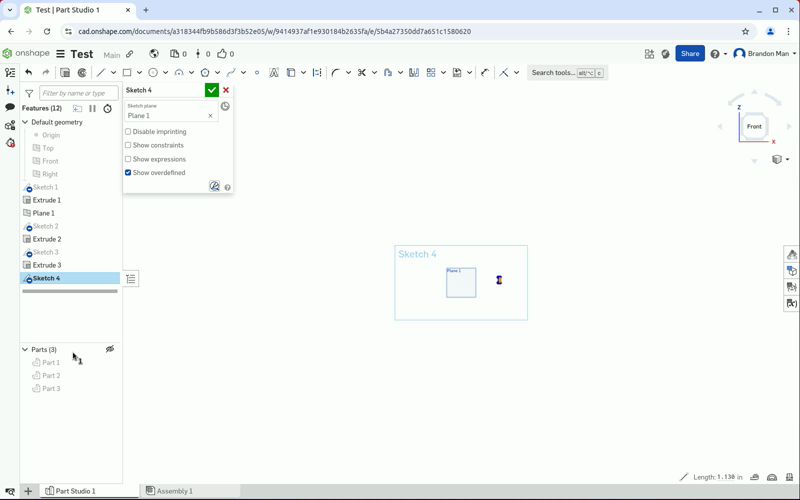
key(shift+y)
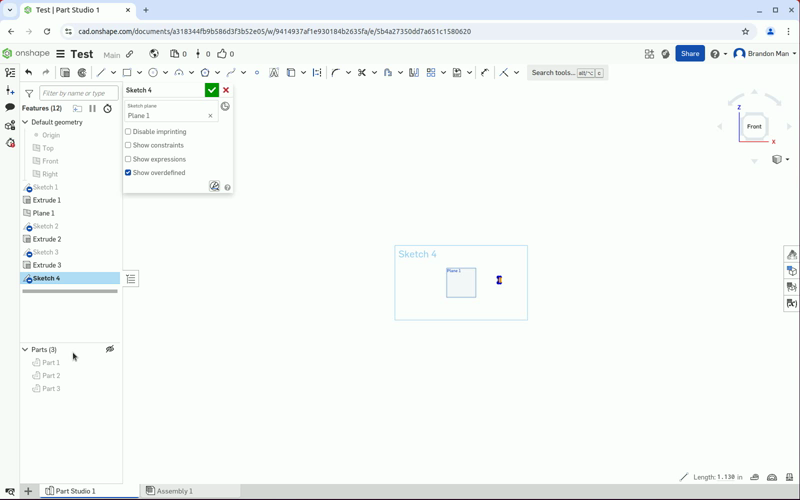
key(shift+e)
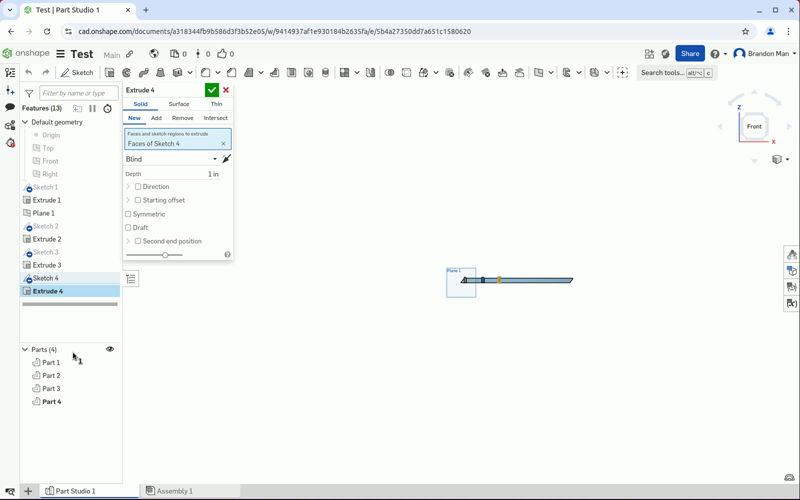
mouse_move(143, 106)
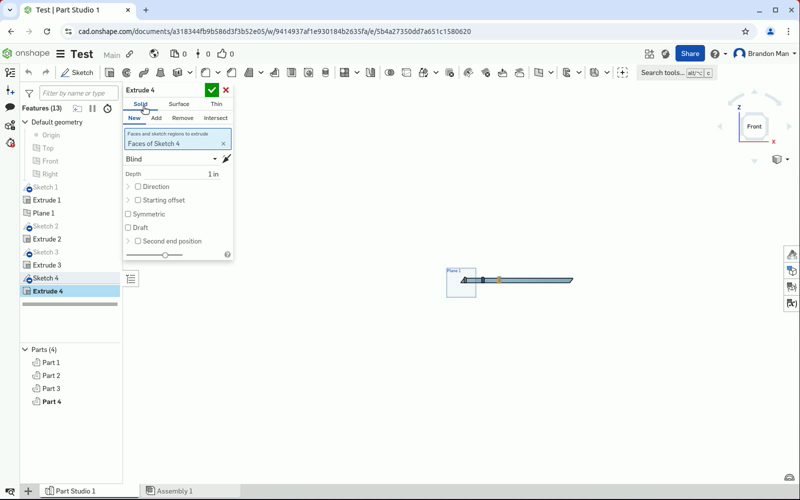
click(143, 106)
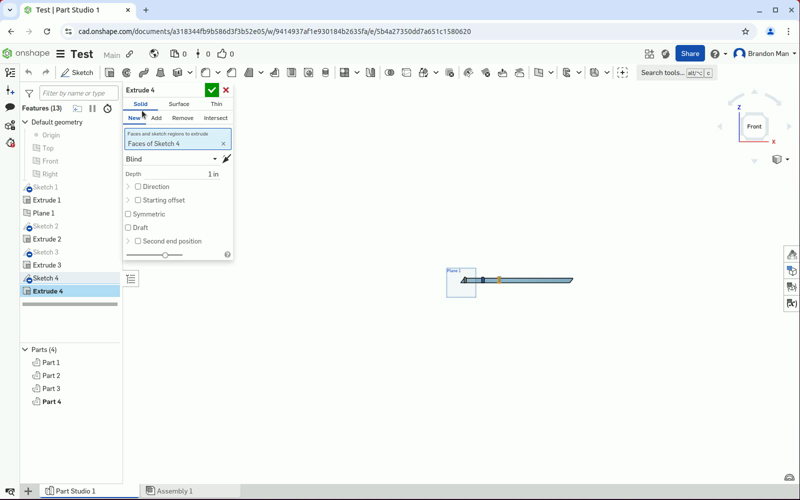
mouse_move(137, 120)
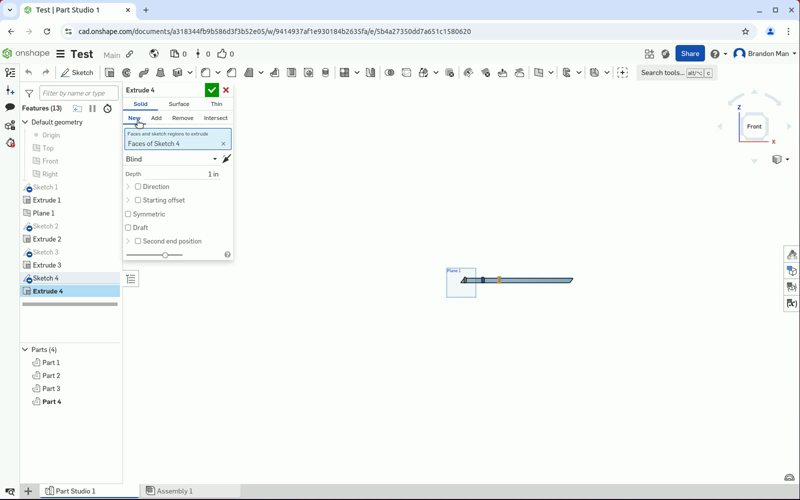
click(137, 120)
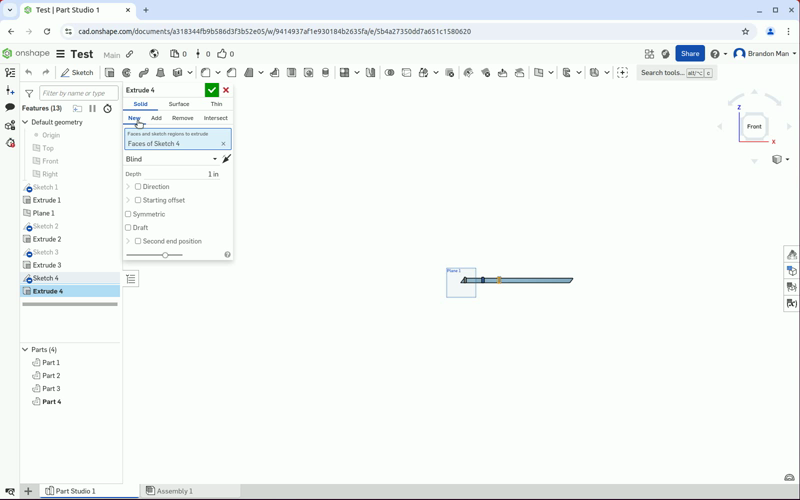
key(tab, 4)
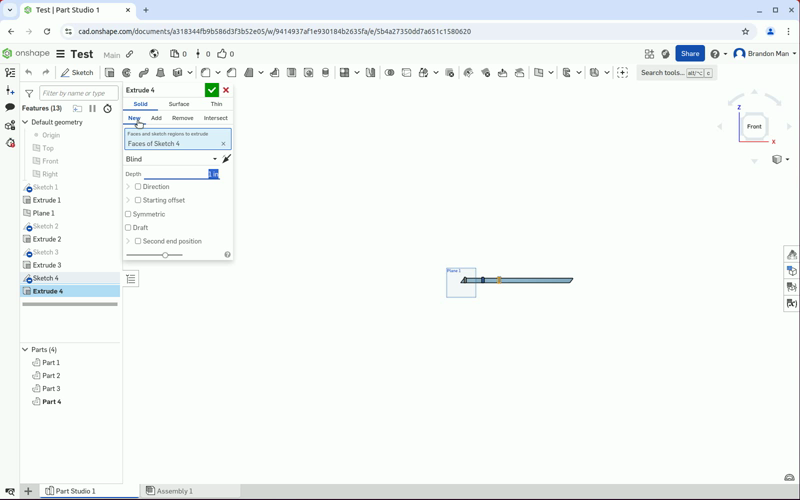
text(3.37)
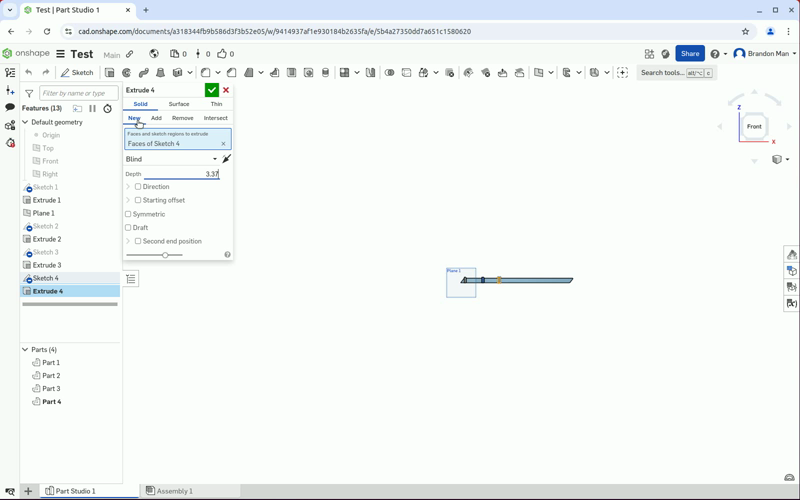
key(enter)
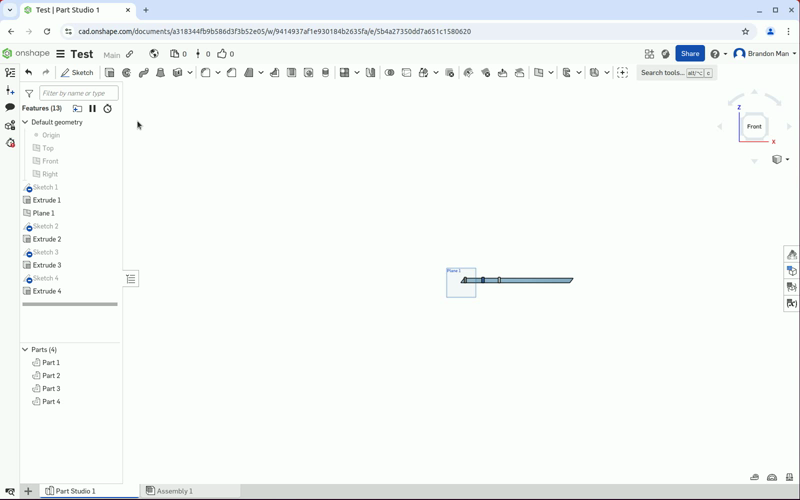
key(shift+h)
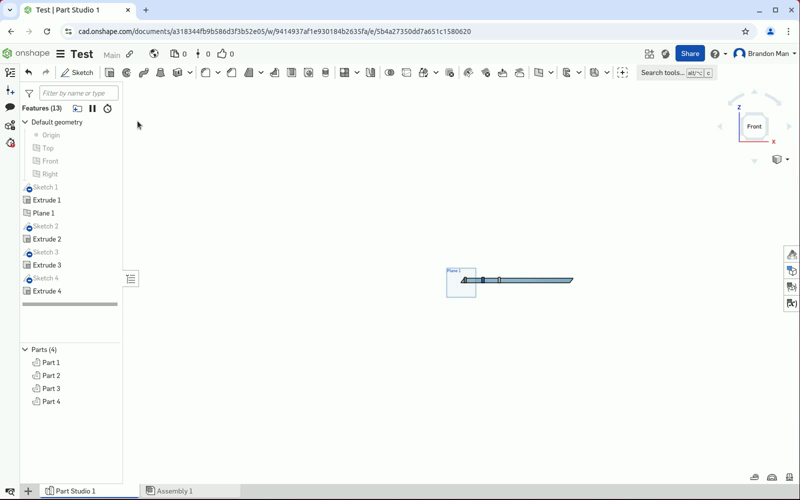
key(shift+h)
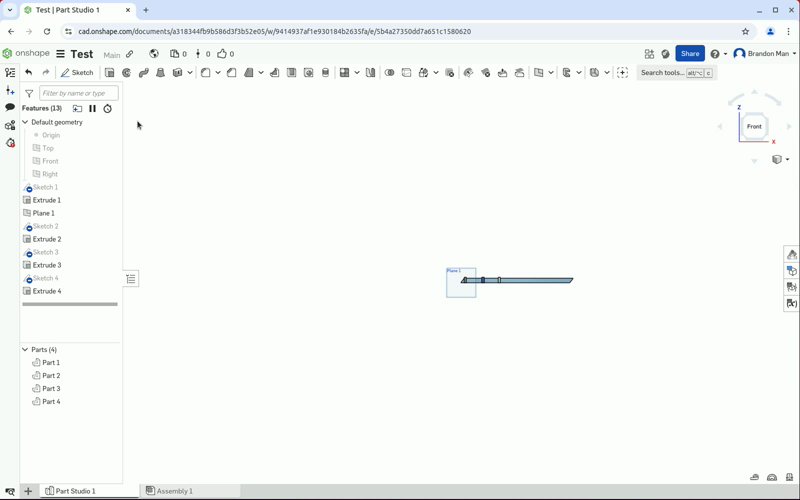
mouse_move(73, 189)
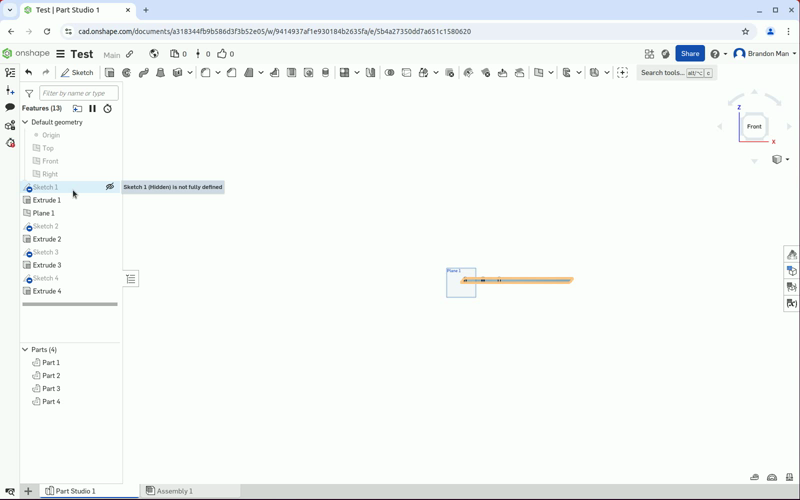
click(73, 189)
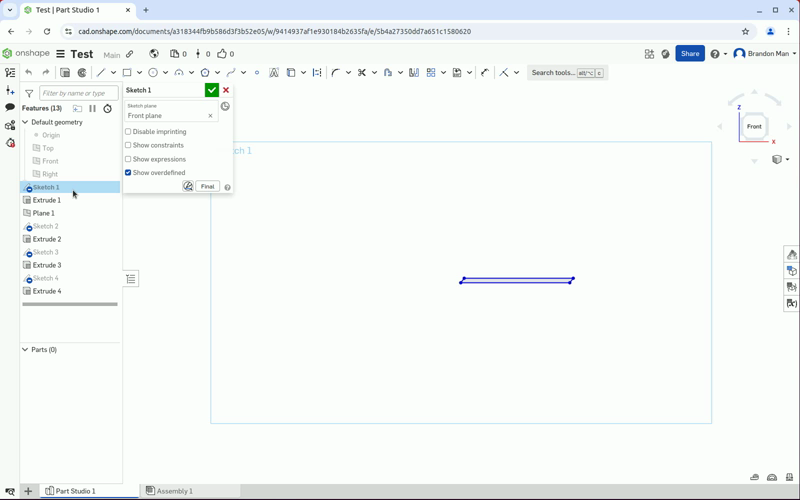
mouse_move(229, 92)
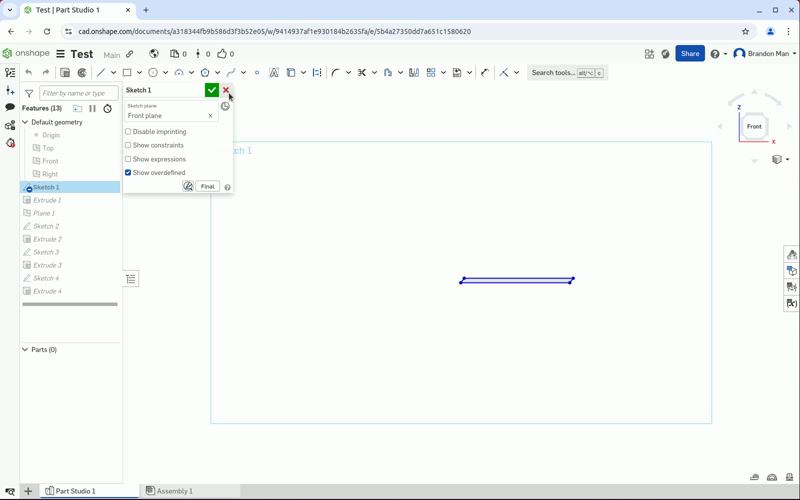
click(229, 92)
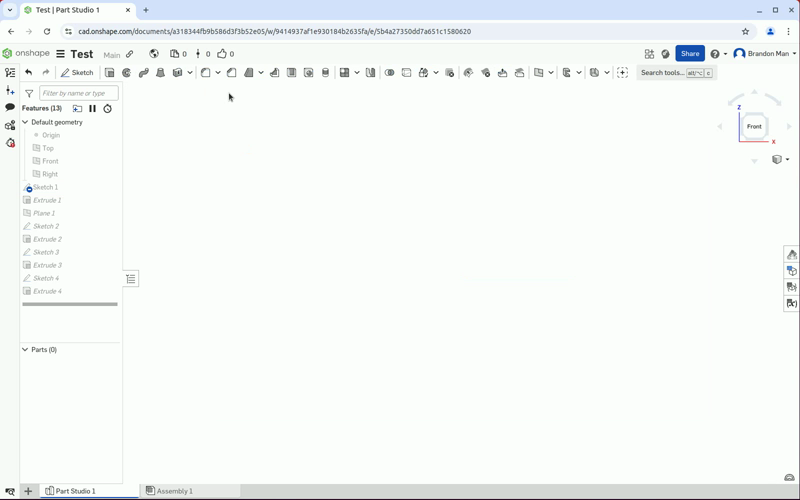
key(shift+s)
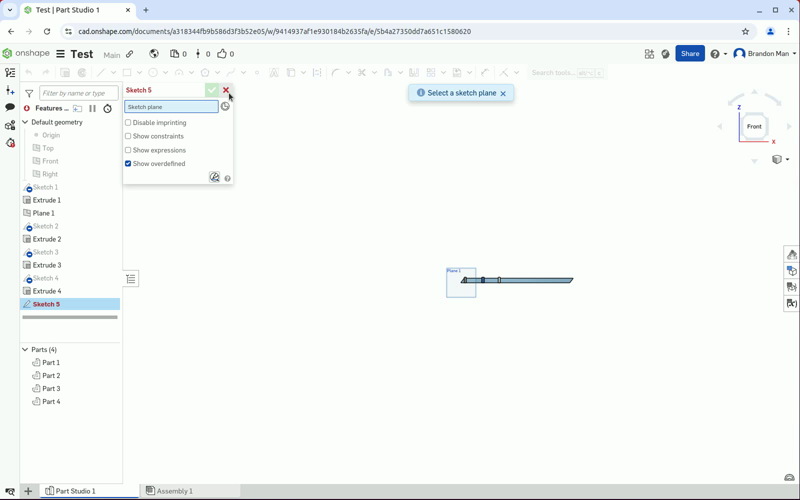
mouse_move(73, 215)
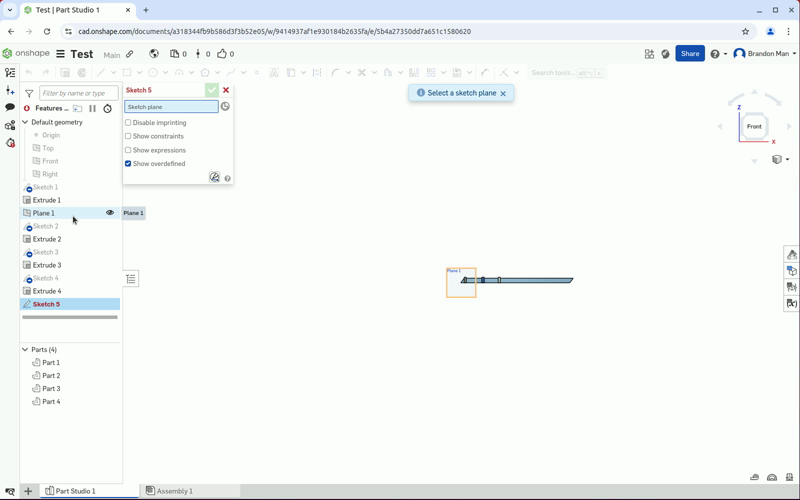
click(73, 215)
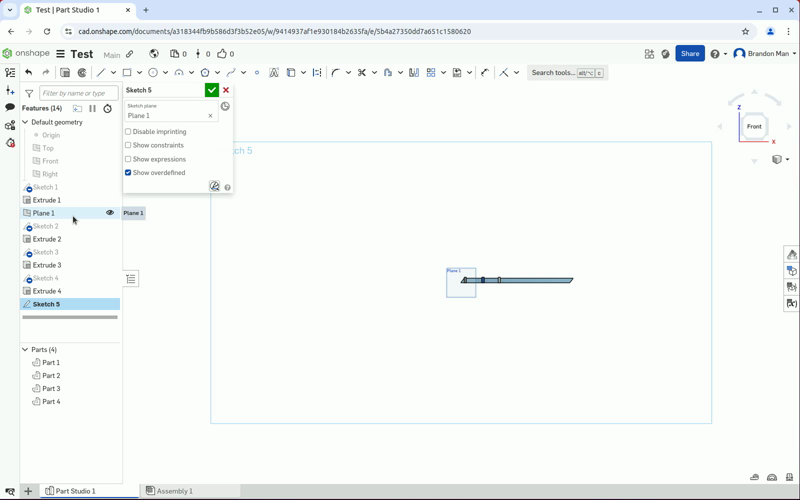
mouse_move(73, 352)
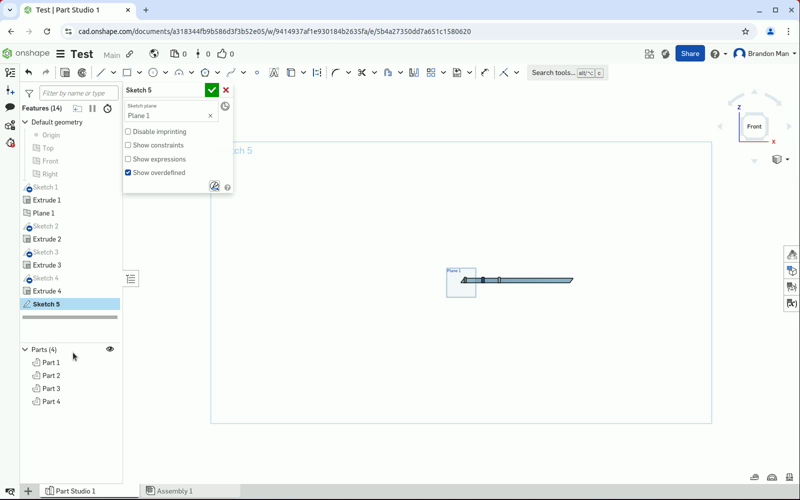
key(y)
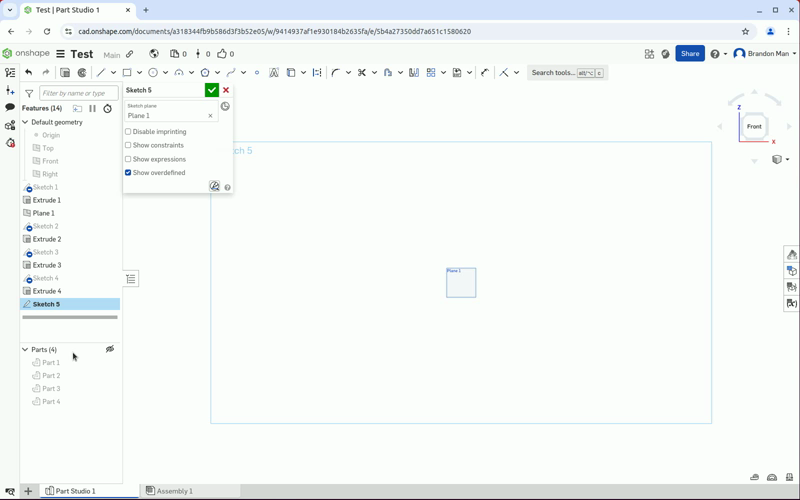
key(l)
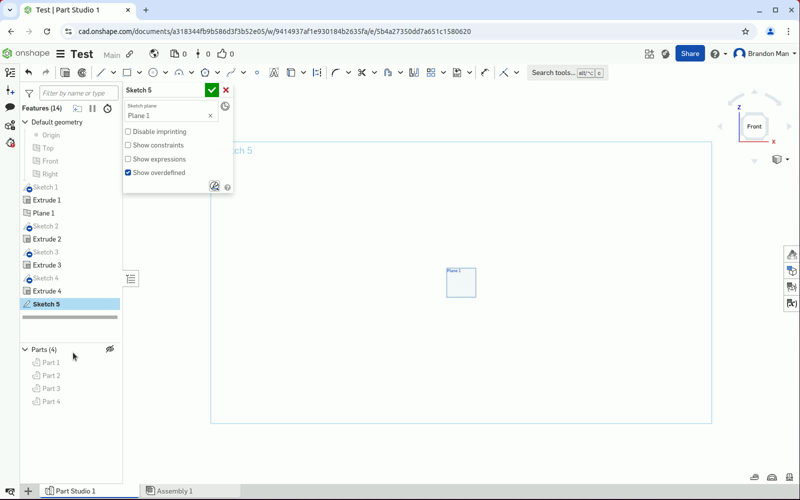
key_down(shift)
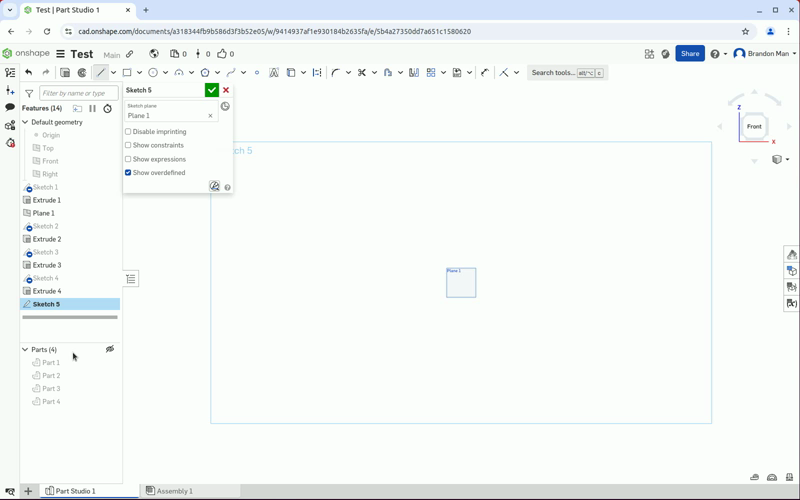
mouse_move(515, 282)
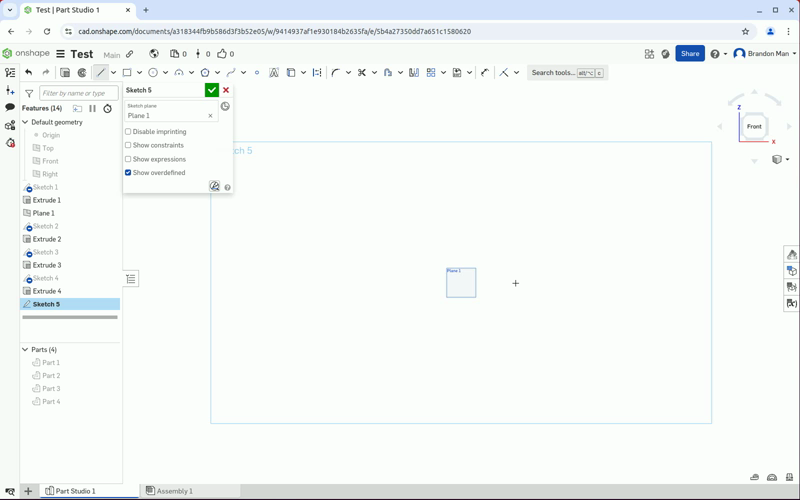
click(515, 282)
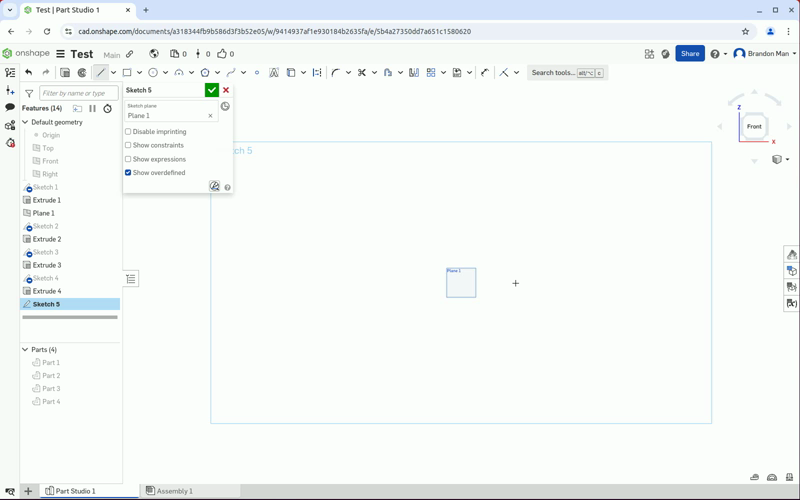
key_up(shift)
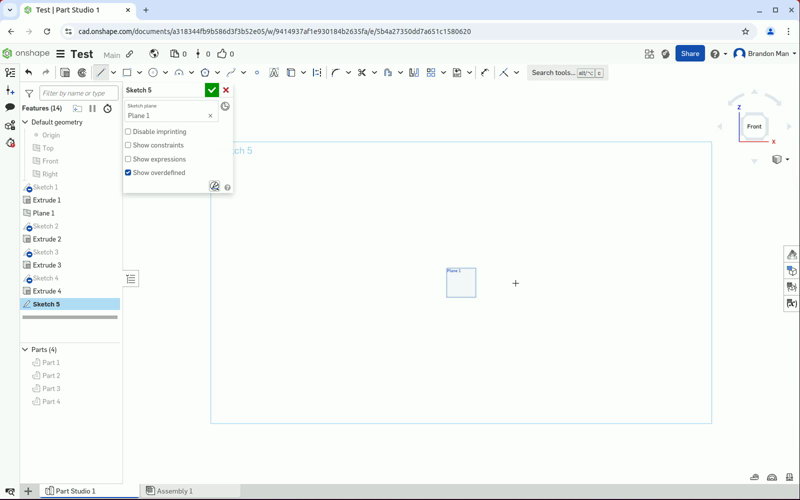
key_down(shift)
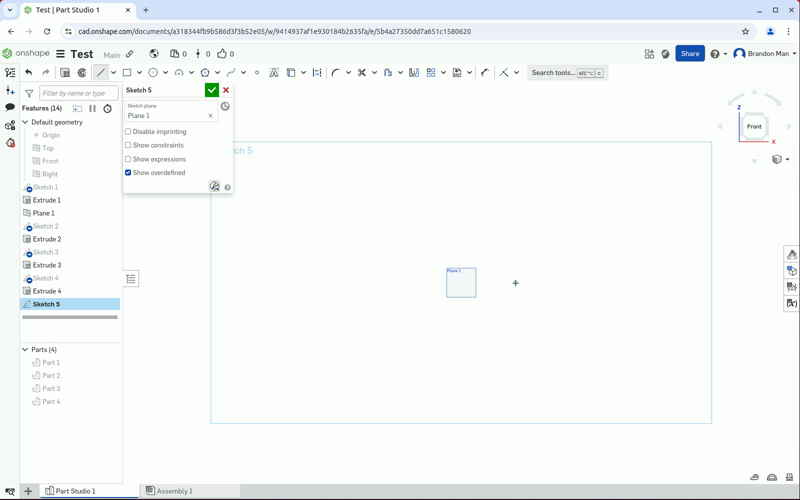
mouse_move(545, 282)
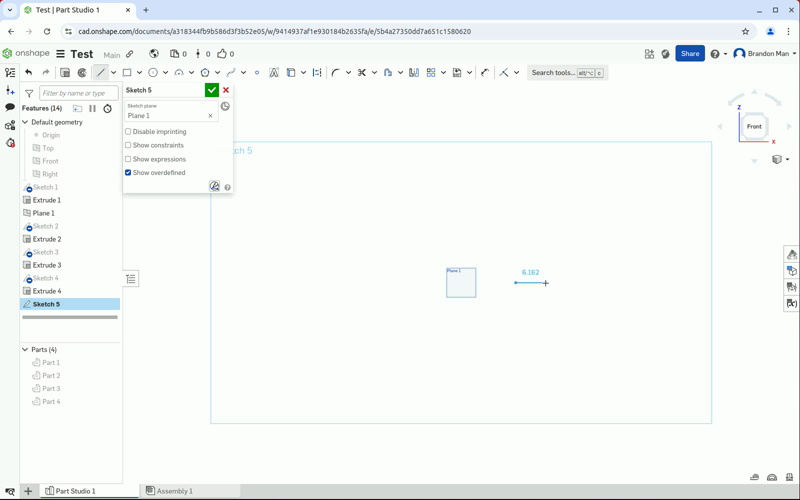
mouse_move(518, 282)
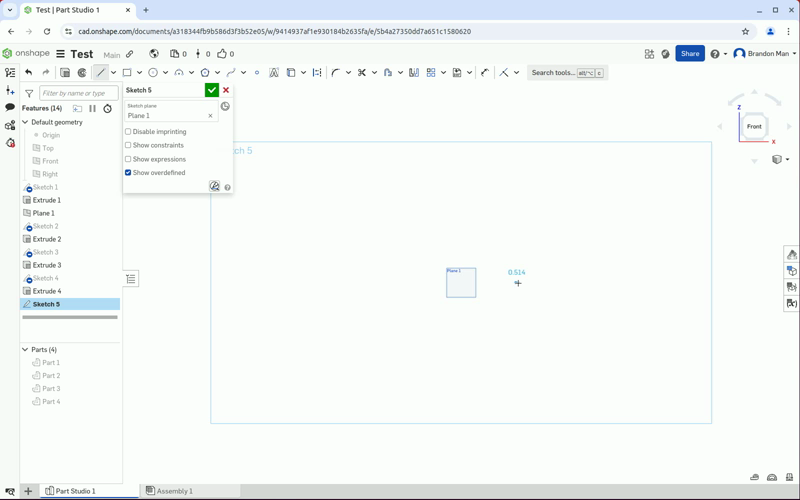
scroll(6)
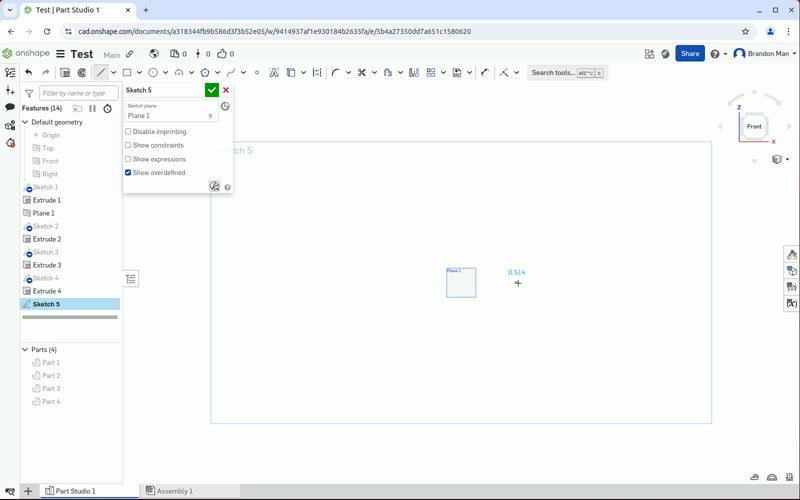
scroll(6)
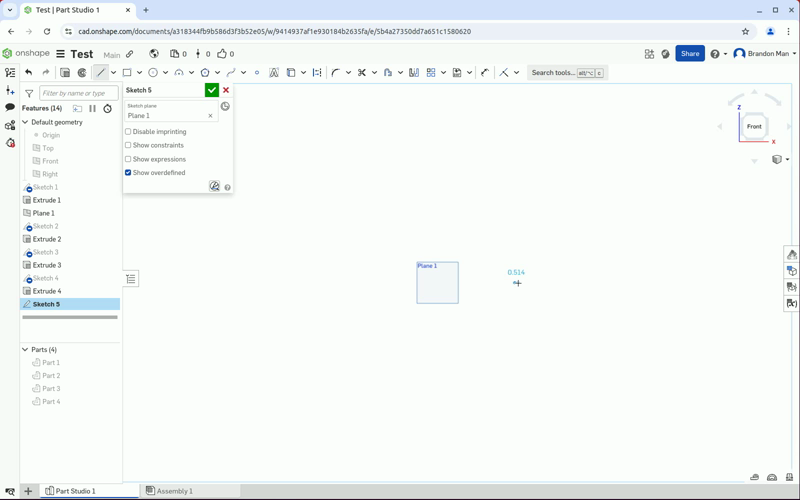
scroll(6)
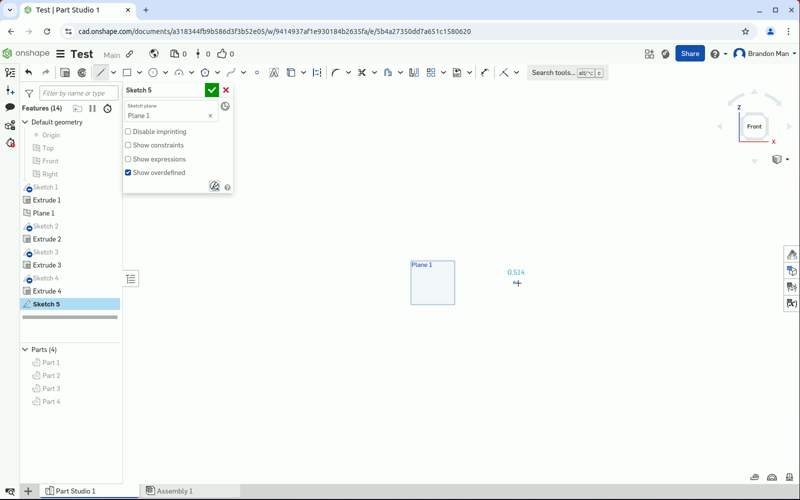
scroll(6)
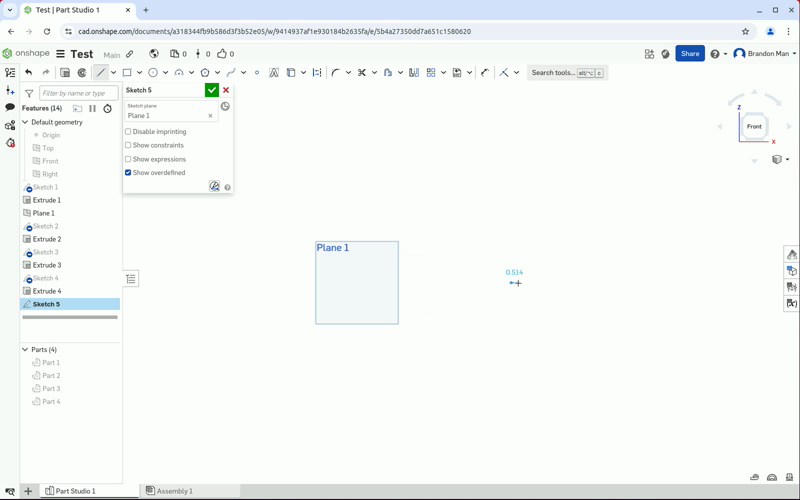
scroll(6)
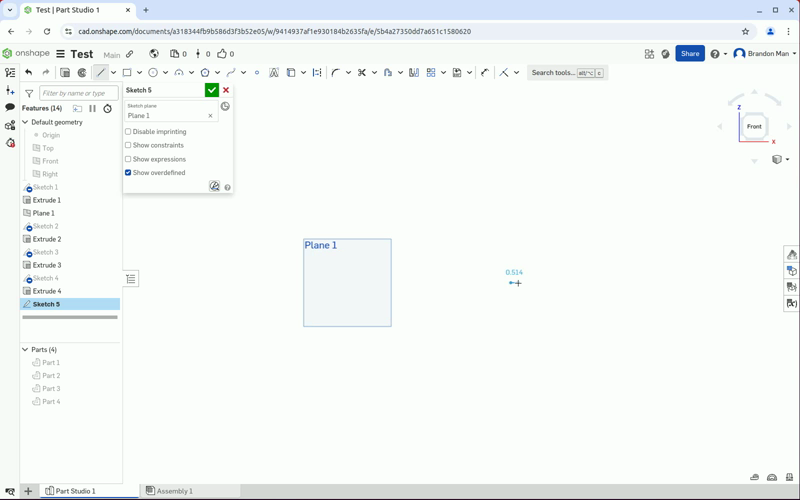
scroll(6)
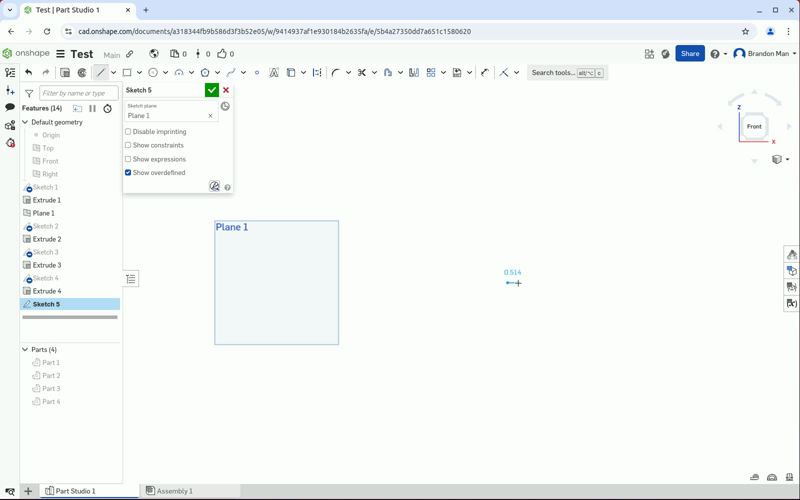
scroll(6)
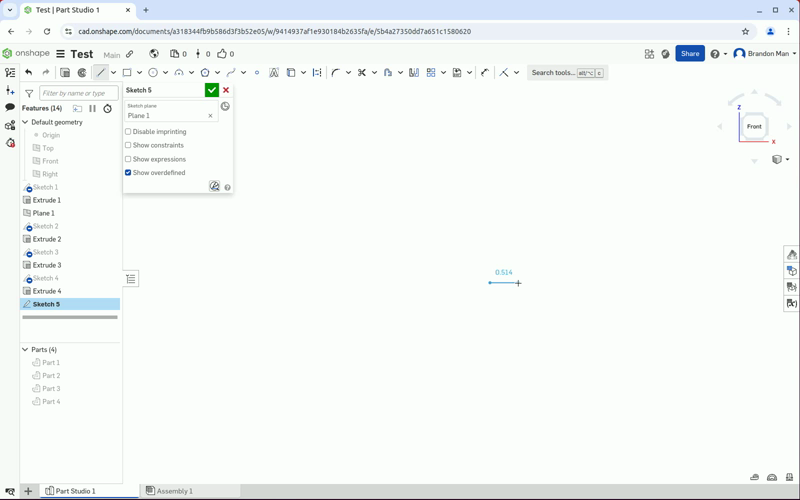
click(518, 282)
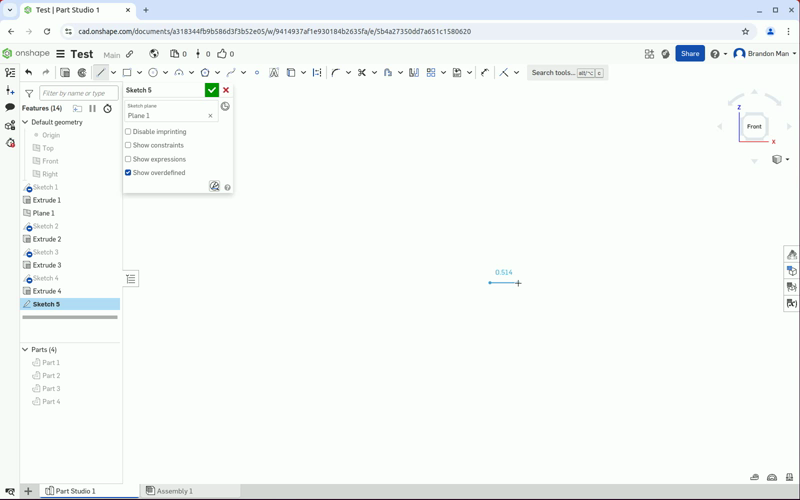
scroll(-6)
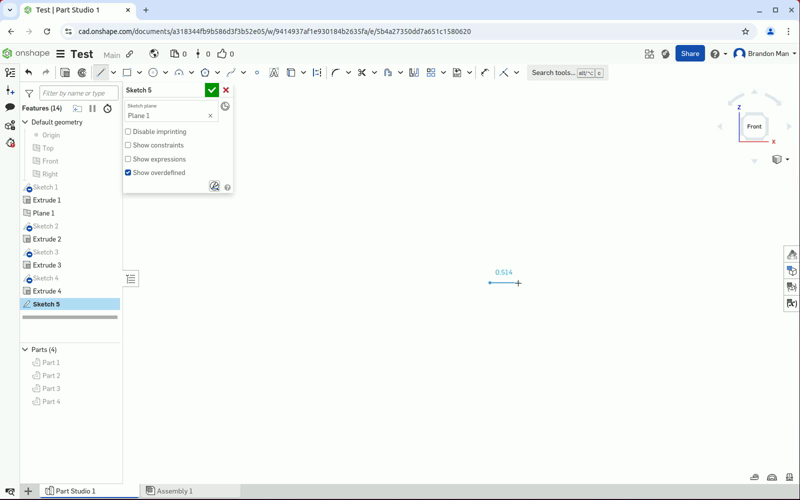
scroll(-6)
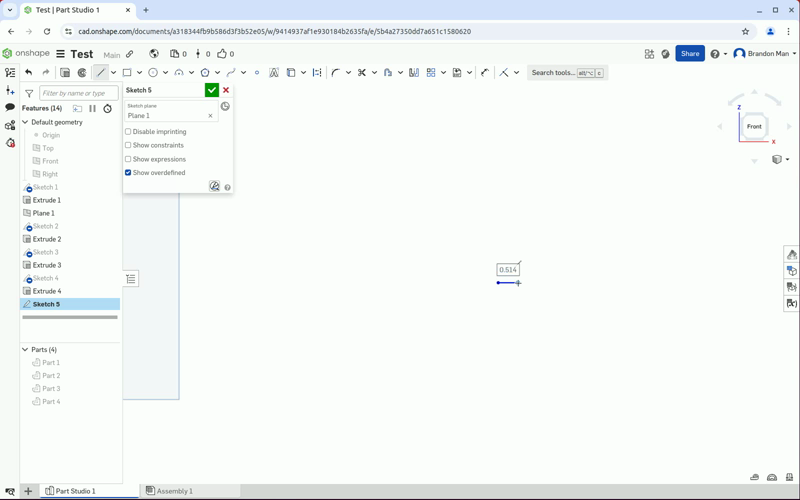
scroll(-6)
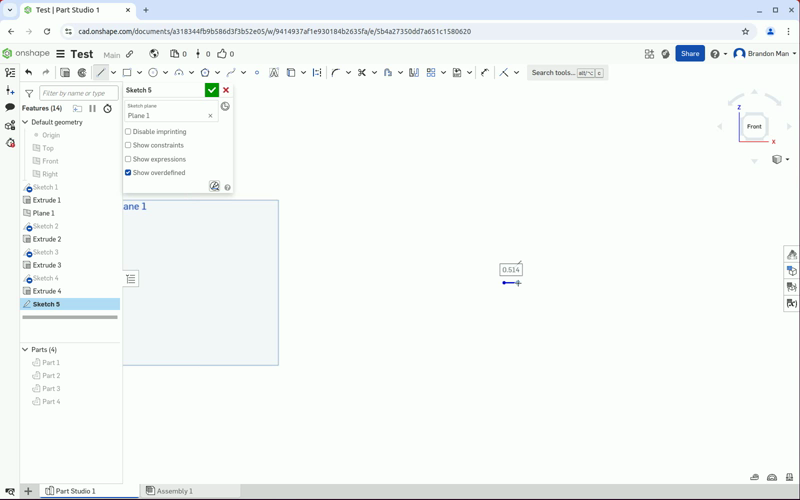
scroll(-6)
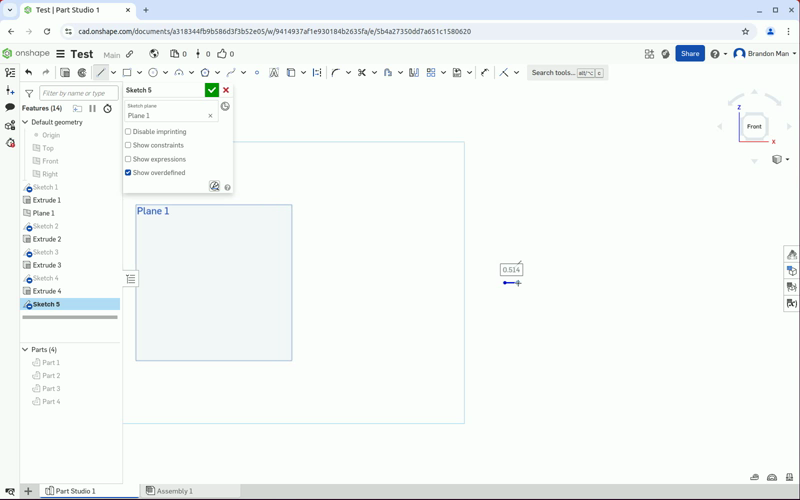
scroll(-6)
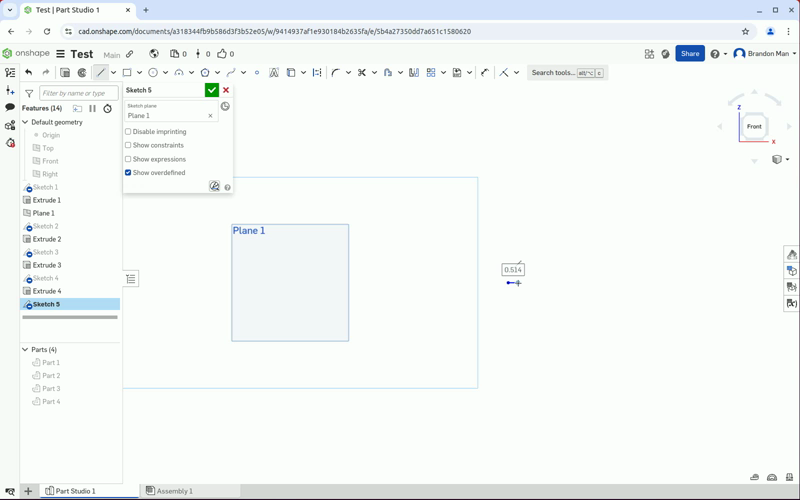
scroll(-6)
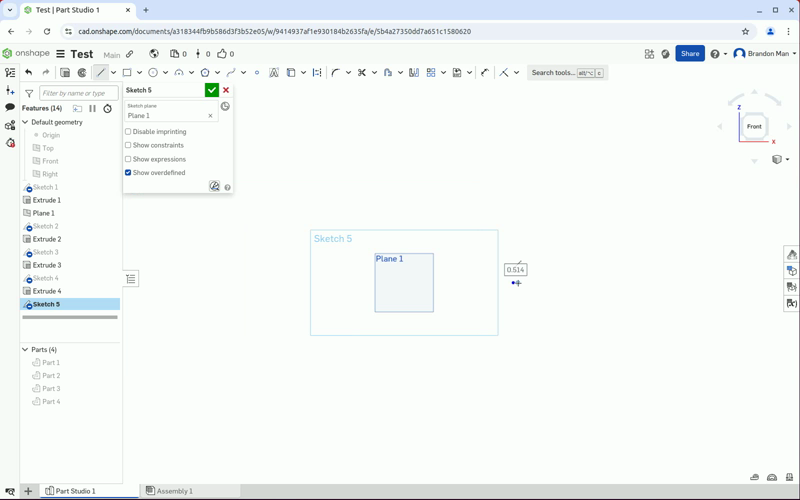
scroll(-6)
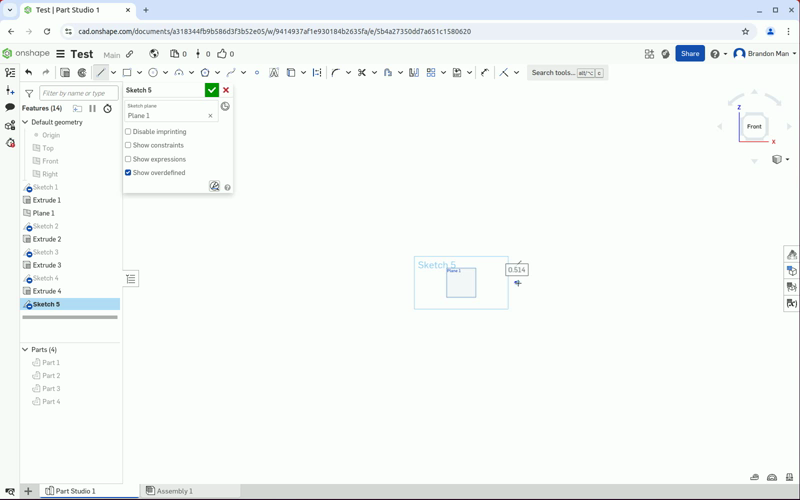
key_up(shift)
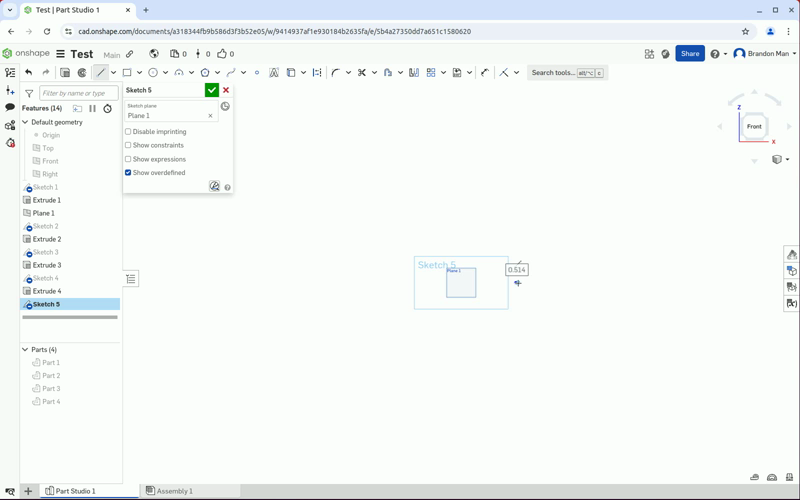
key_down(shift)
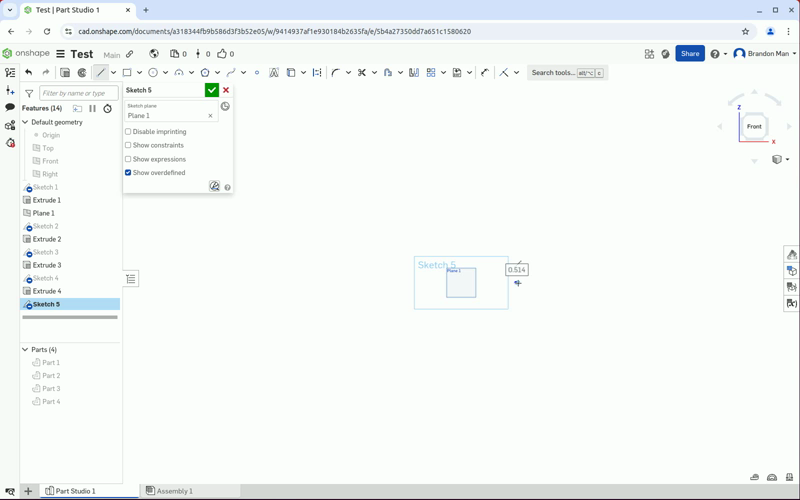
mouse_move(548, 282)
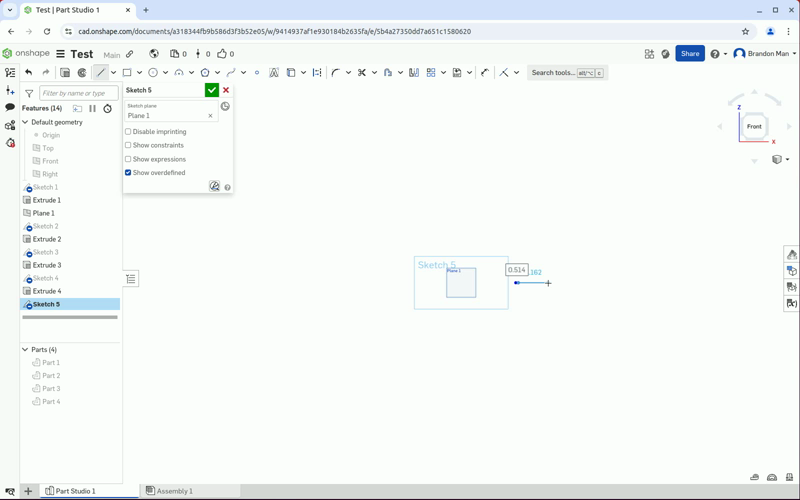
mouse_move(518, 277)
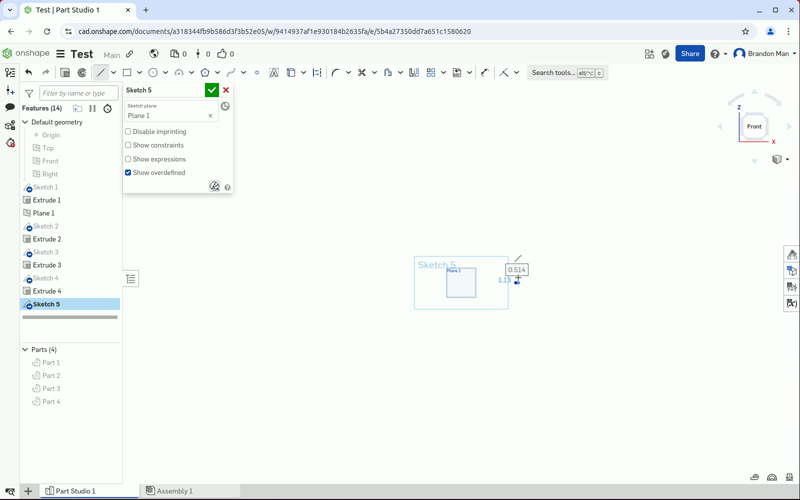
scroll(6)
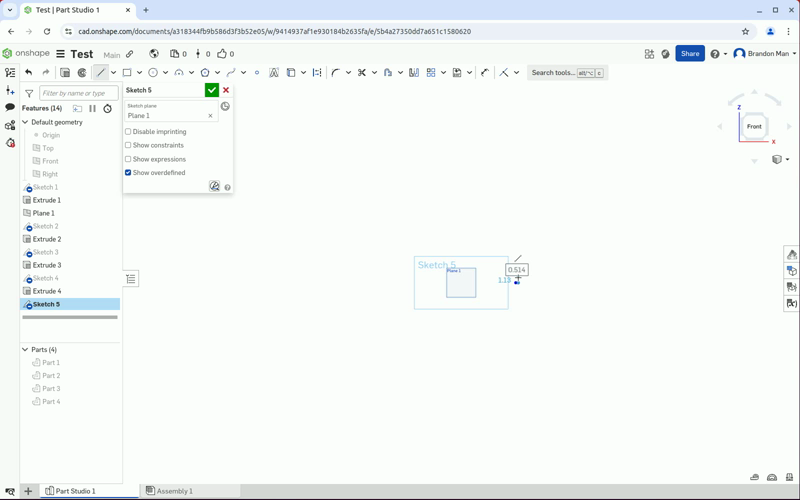
scroll(6)
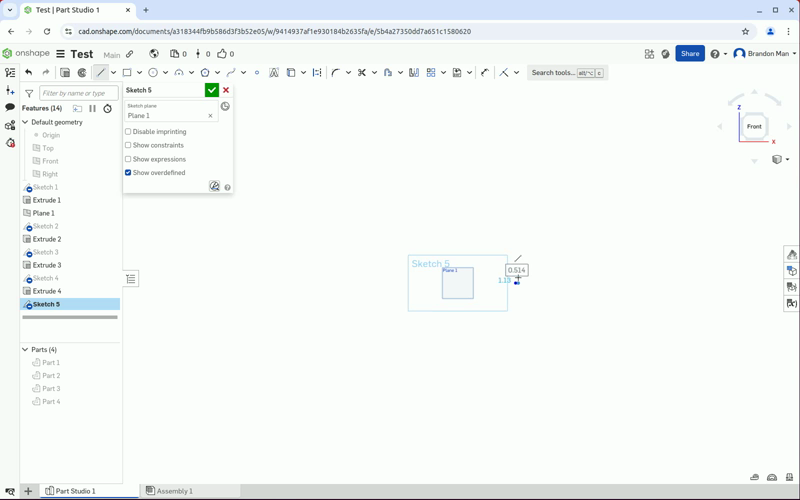
scroll(6)
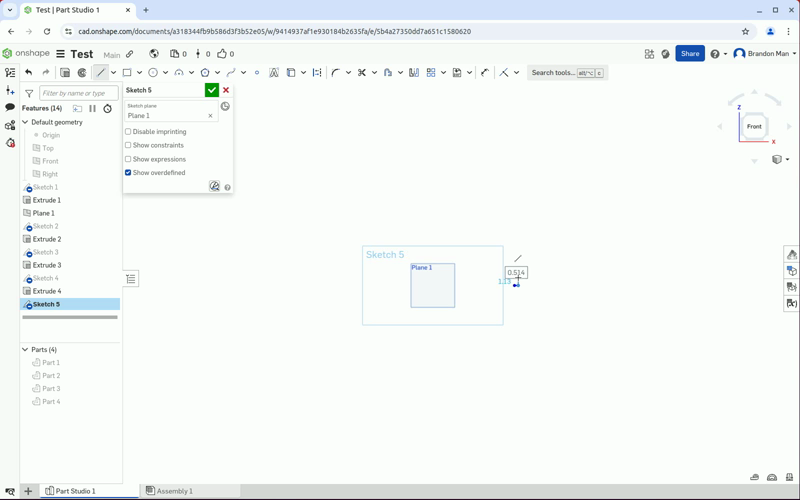
scroll(6)
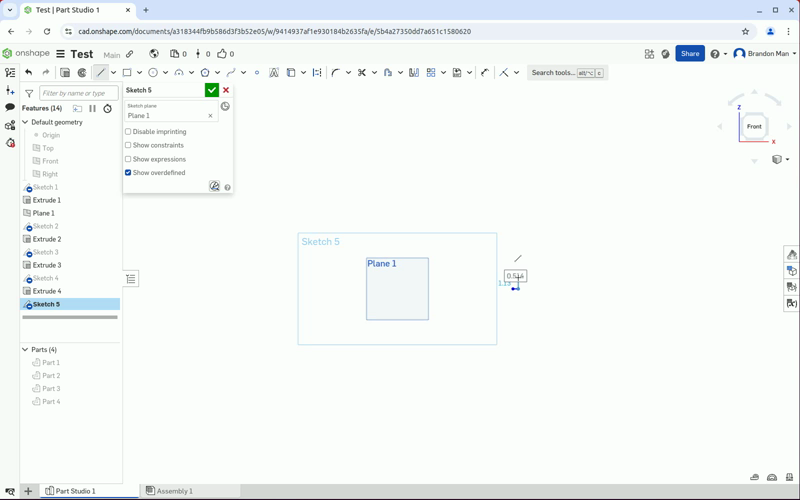
scroll(6)
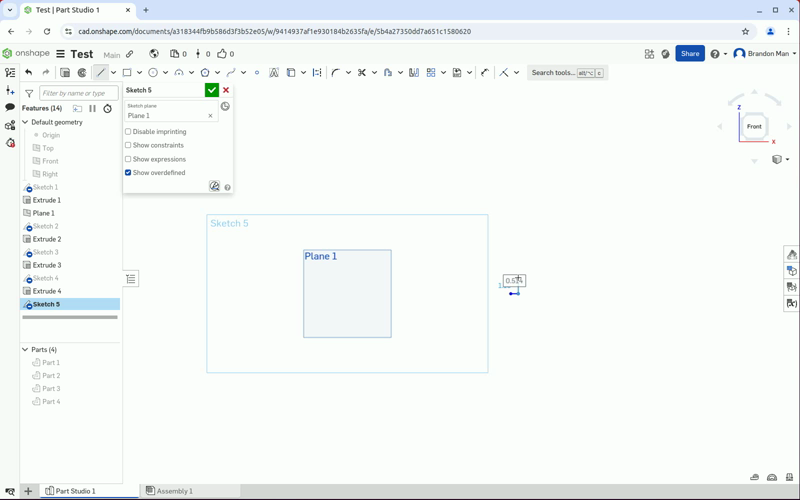
scroll(6)
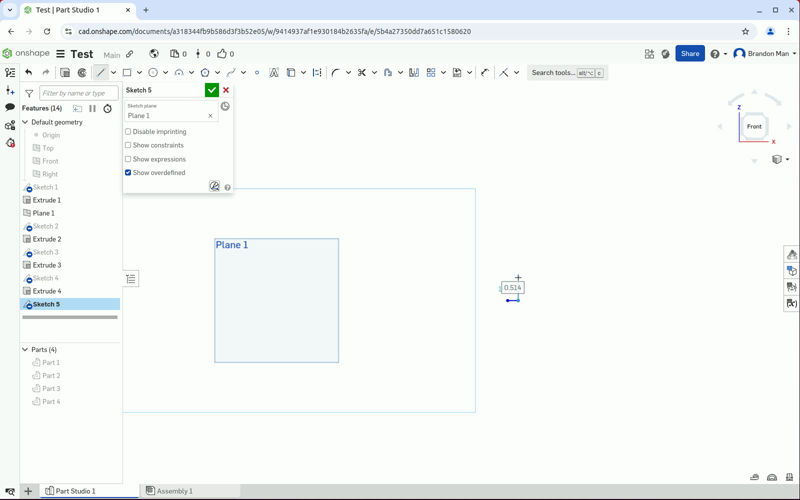
scroll(6)
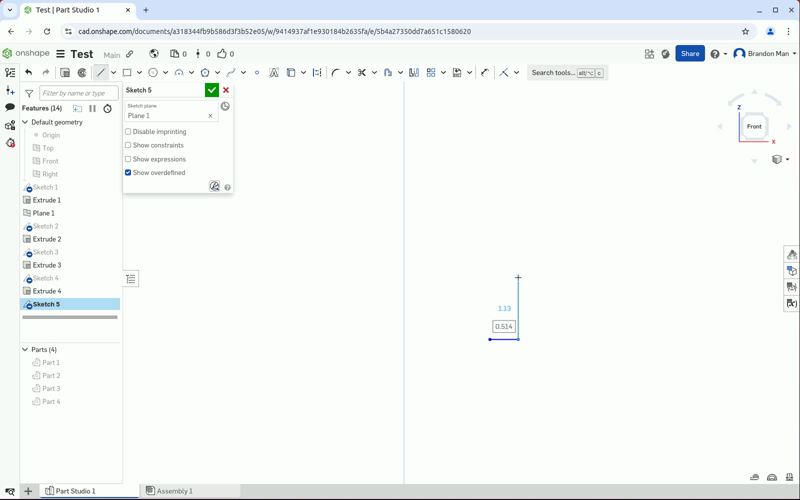
click(518, 277)
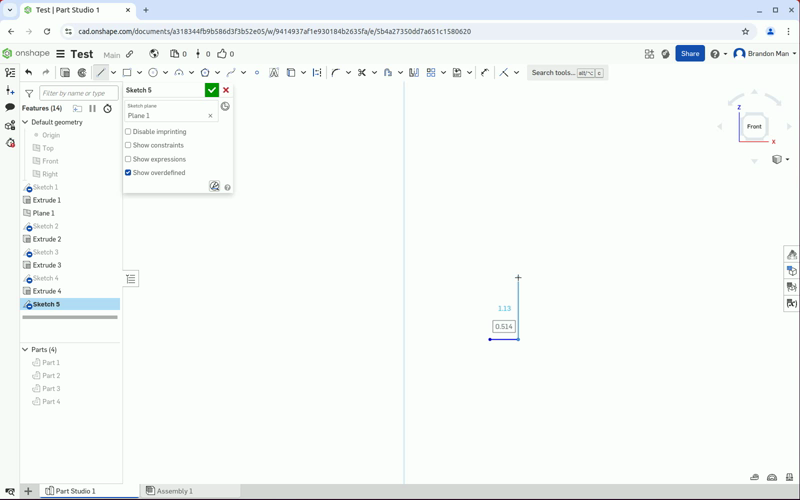
scroll(-6)
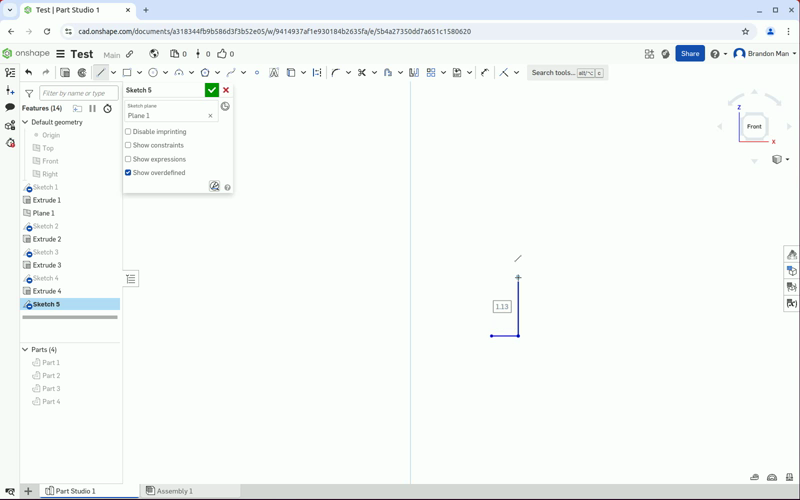
scroll(-6)
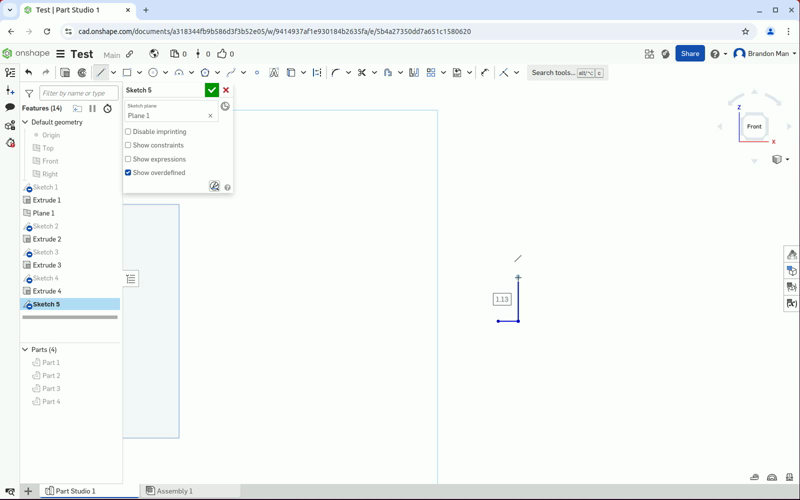
scroll(-6)
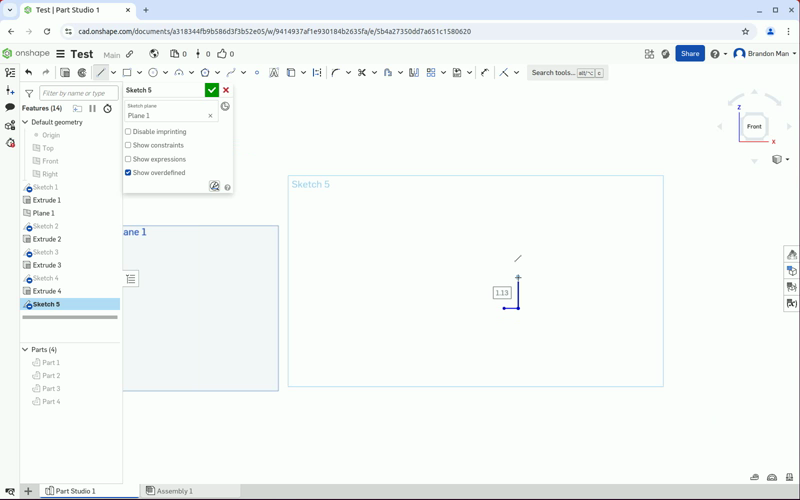
scroll(-6)
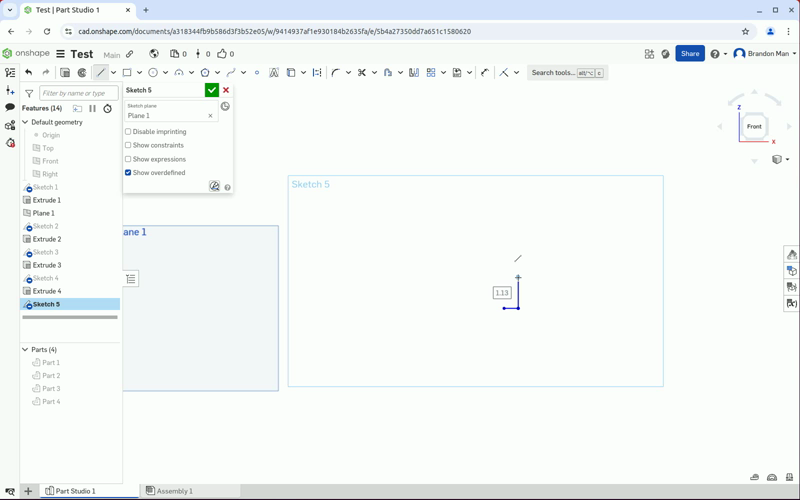
scroll(-6)
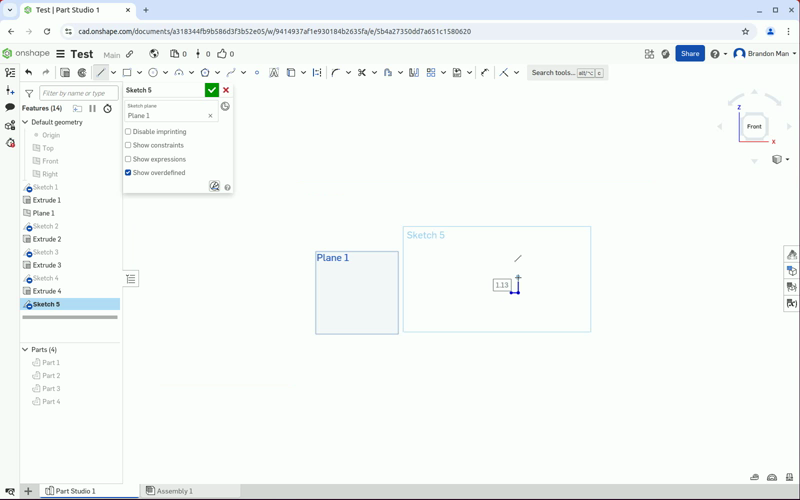
scroll(-6)
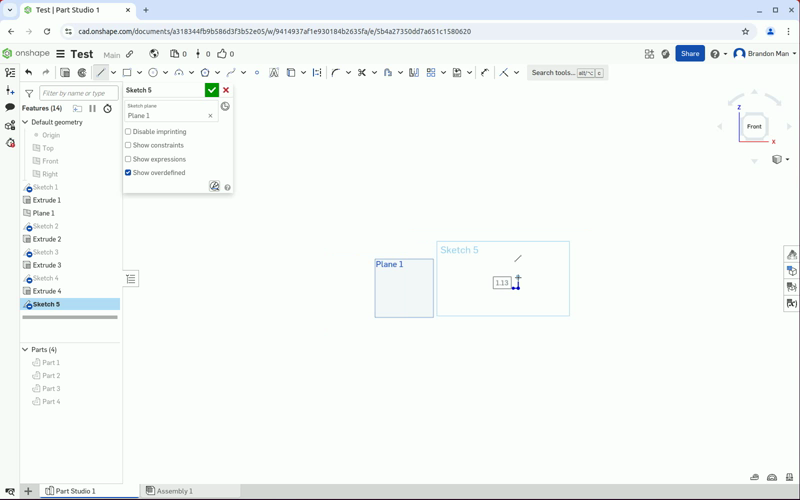
scroll(-6)
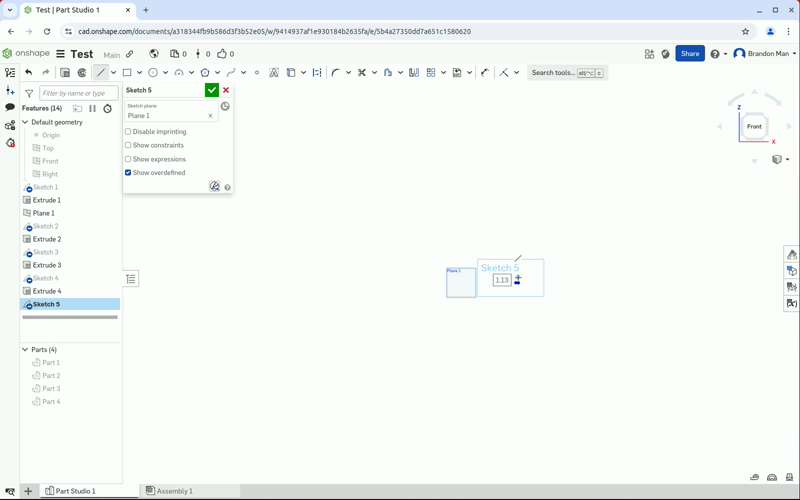
key_up(shift)
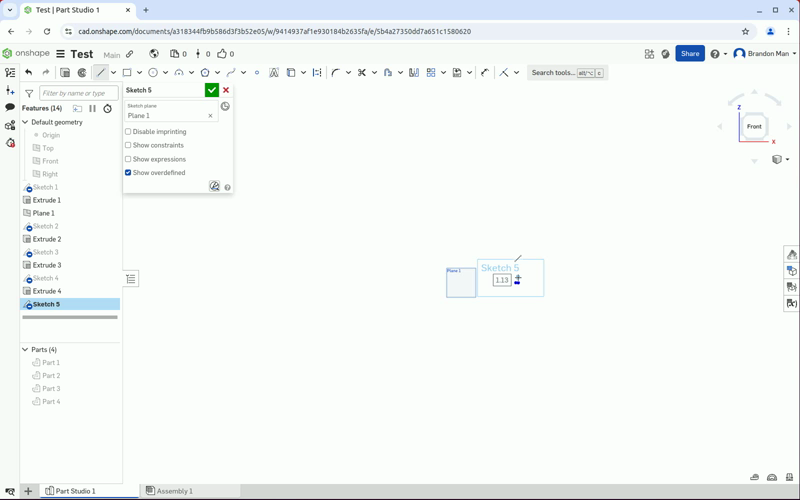
key_down(shift)
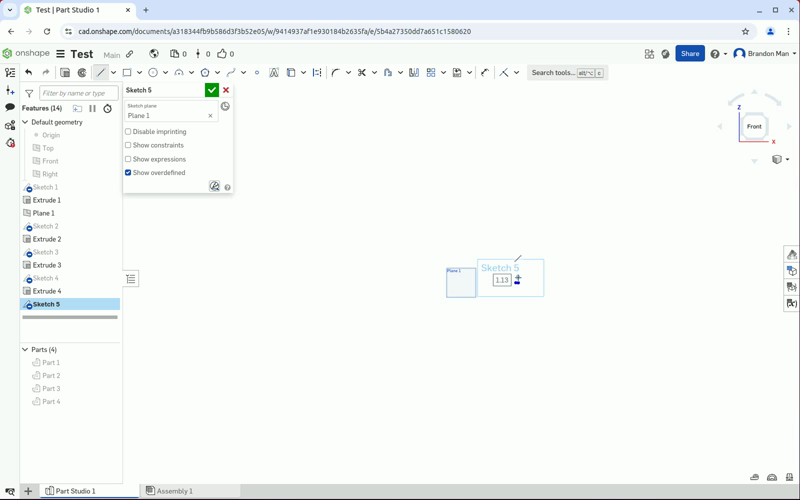
mouse_move(548, 277)
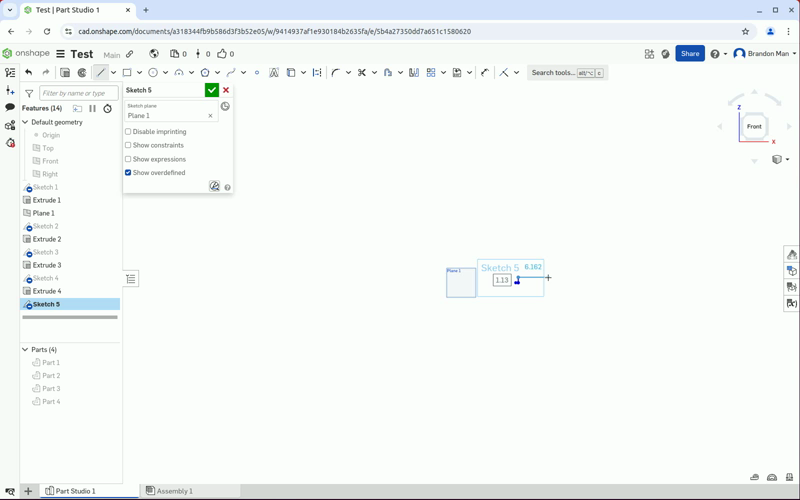
mouse_move(515, 277)
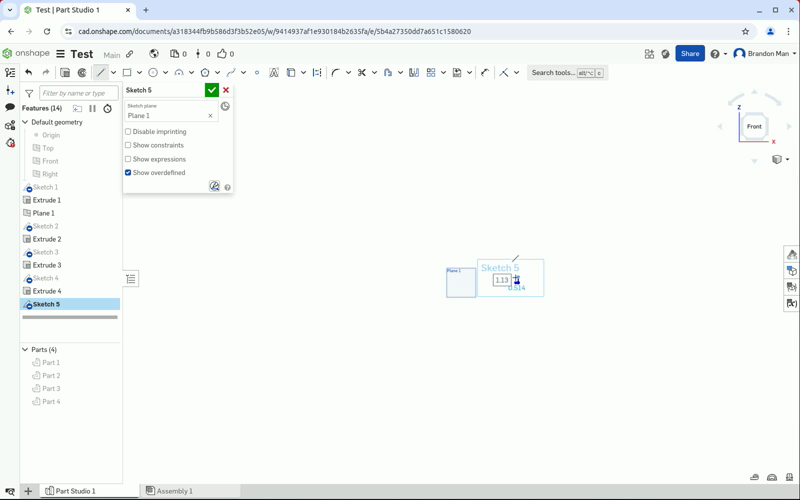
scroll(6)
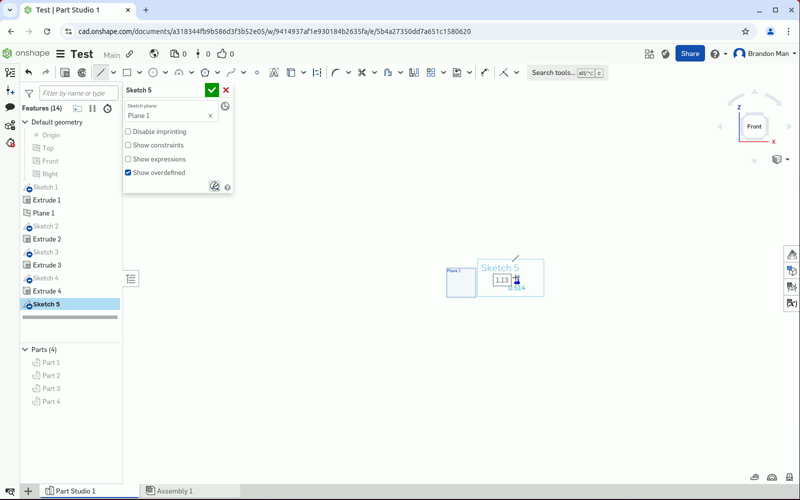
scroll(6)
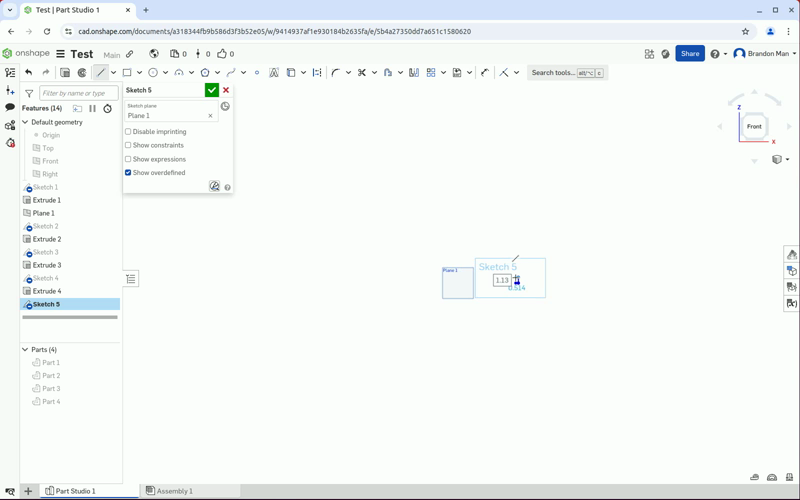
scroll(6)
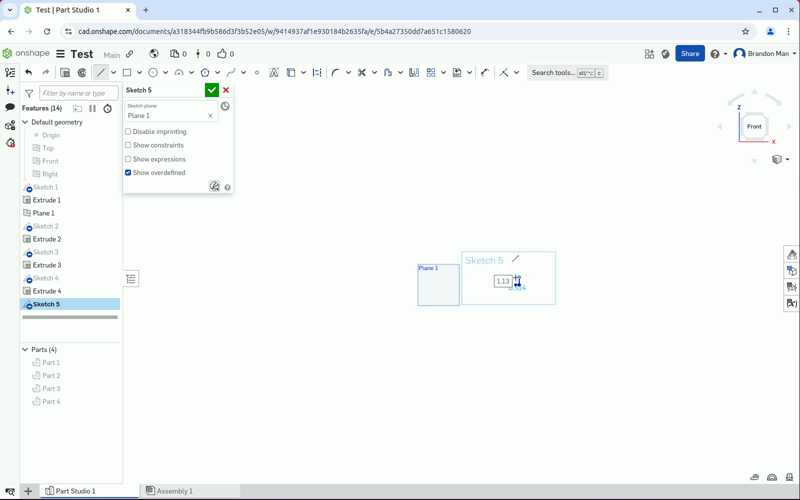
scroll(6)
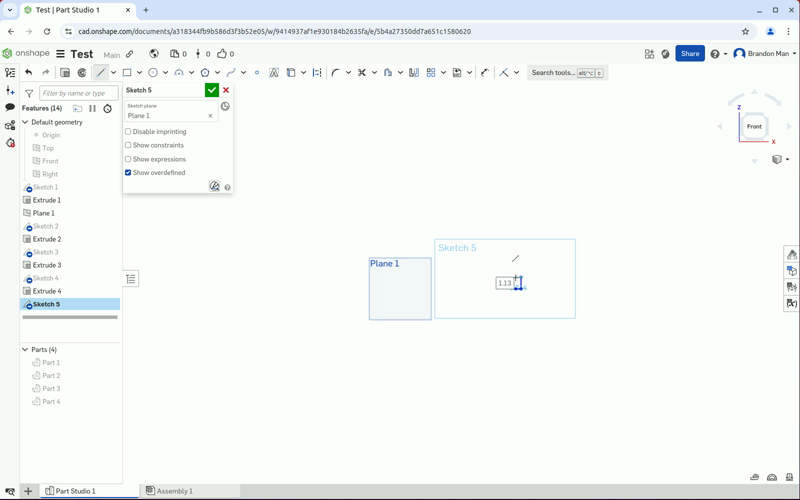
scroll(6)
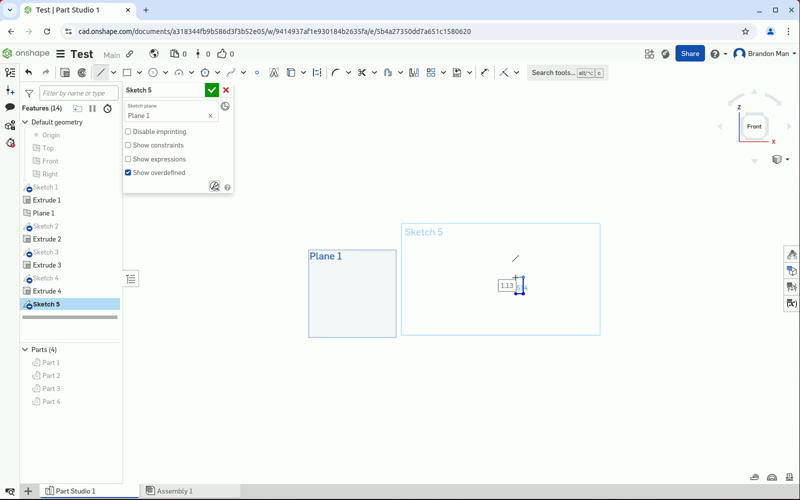
scroll(6)
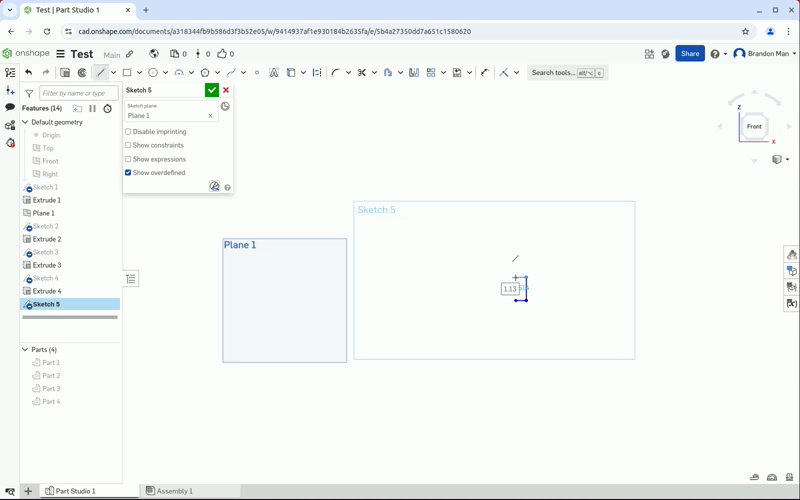
scroll(6)
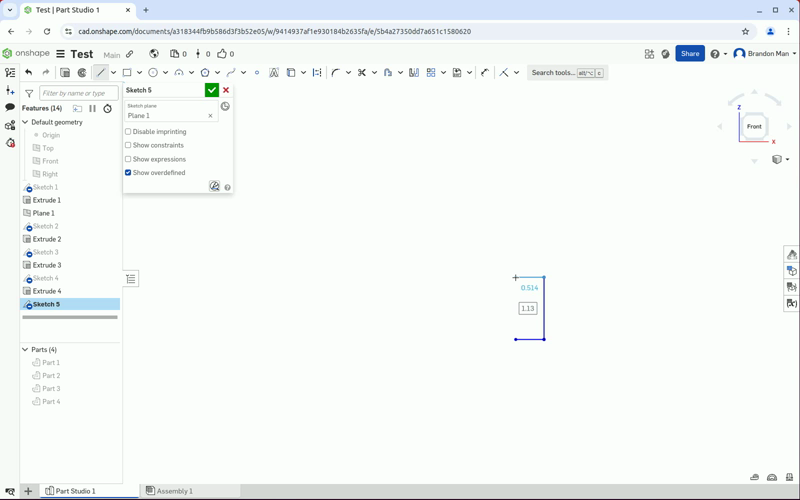
click(515, 277)
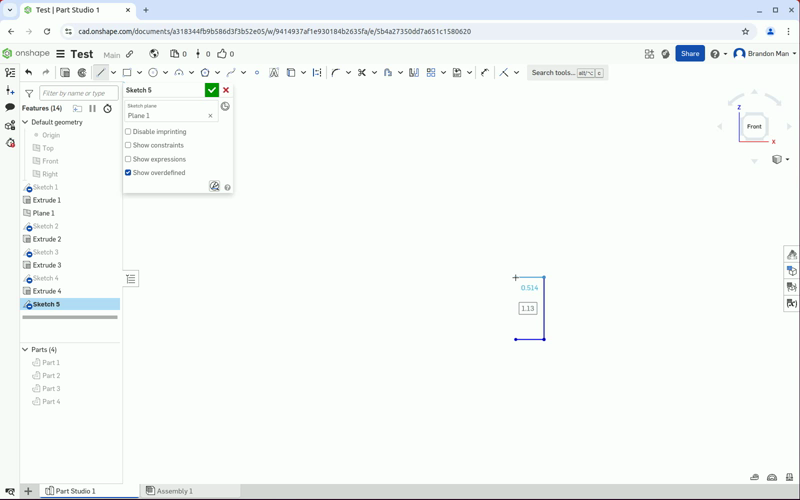
scroll(-6)
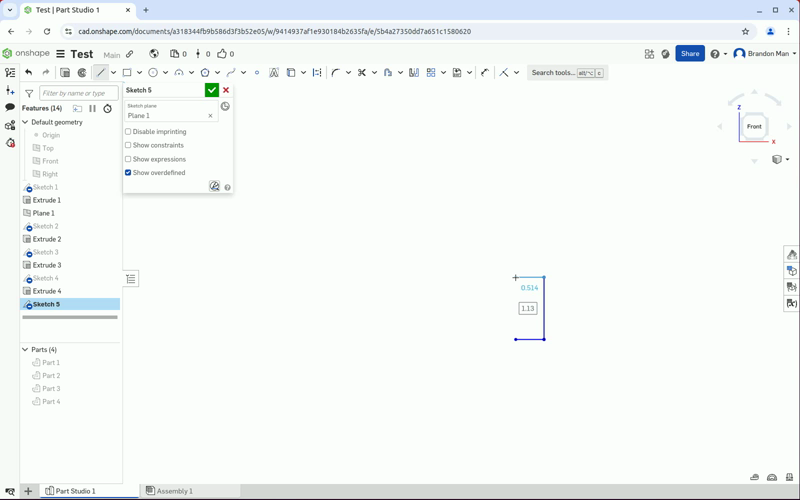
scroll(-6)
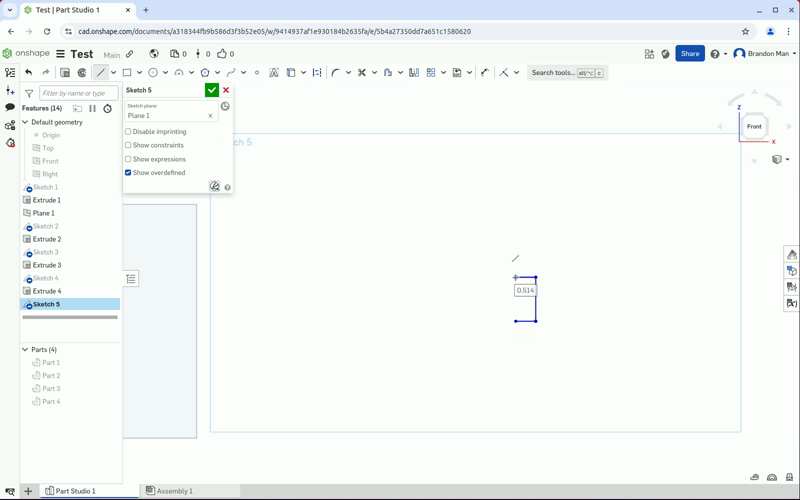
scroll(-6)
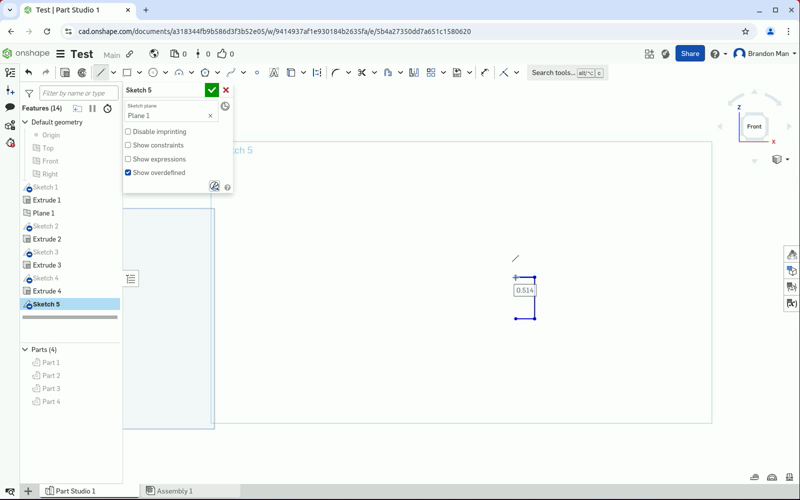
scroll(-6)
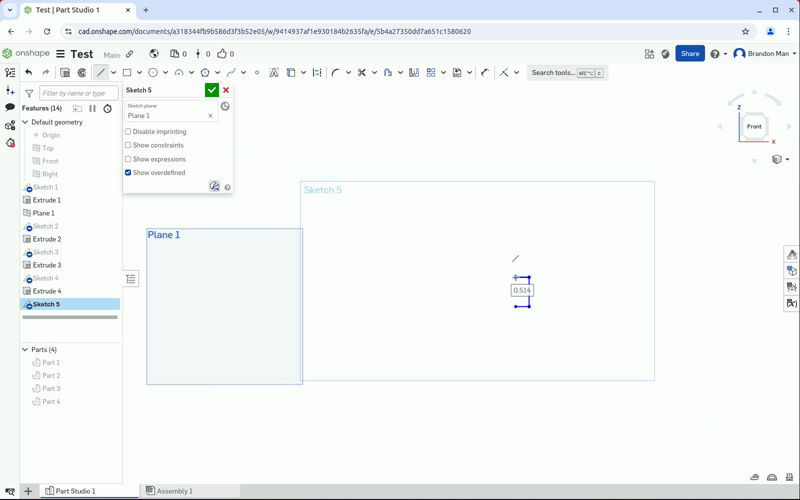
scroll(-6)
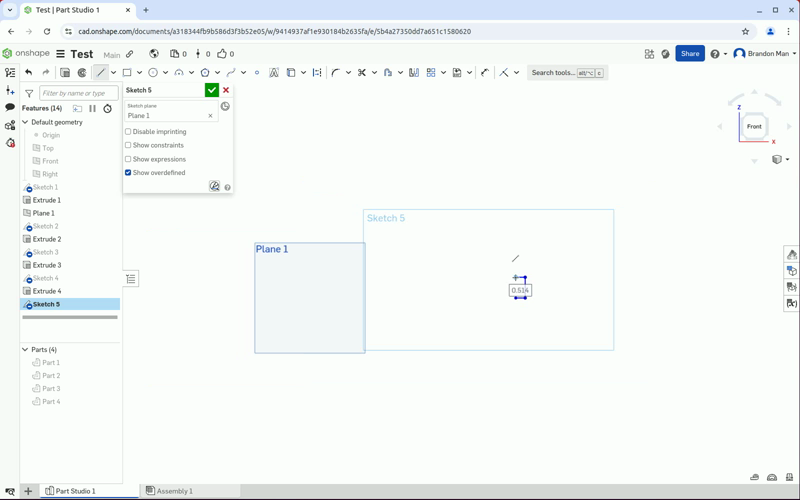
scroll(-6)
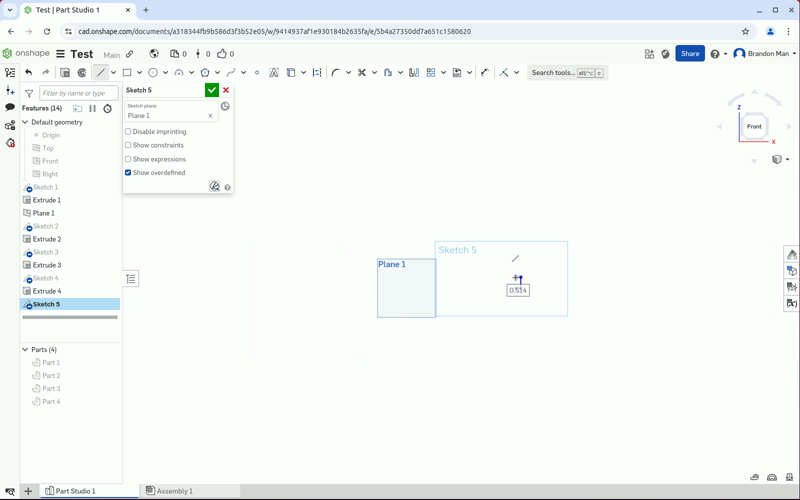
scroll(-6)
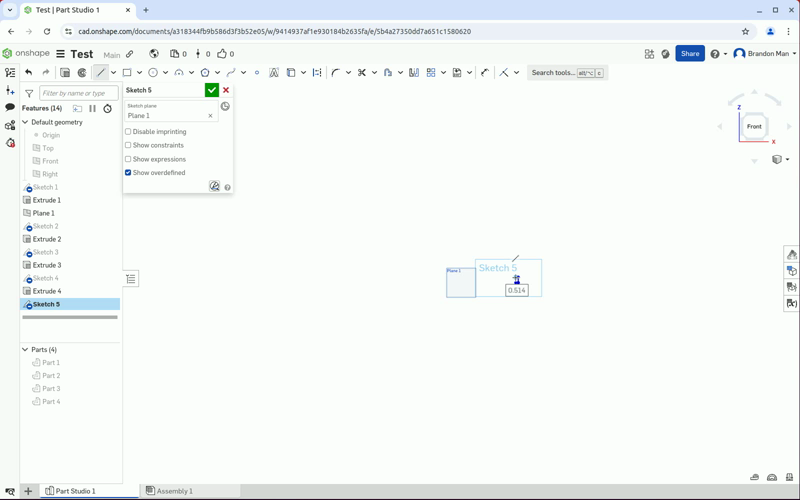
key_up(shift)
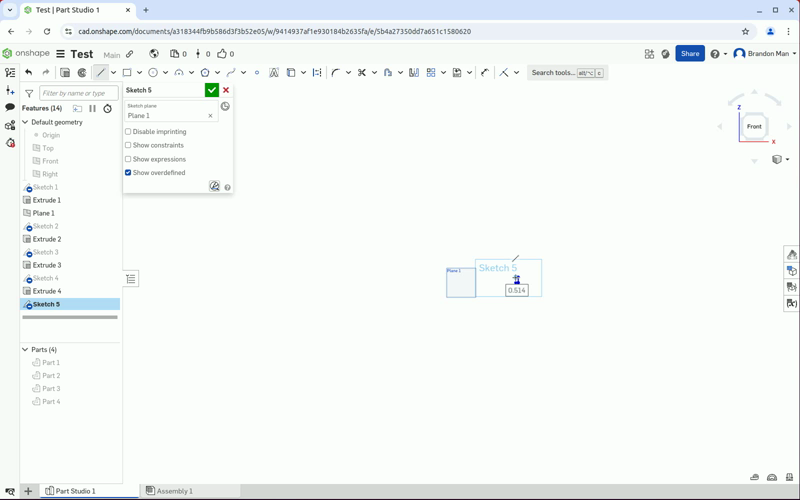
mouse_move(545, 277)
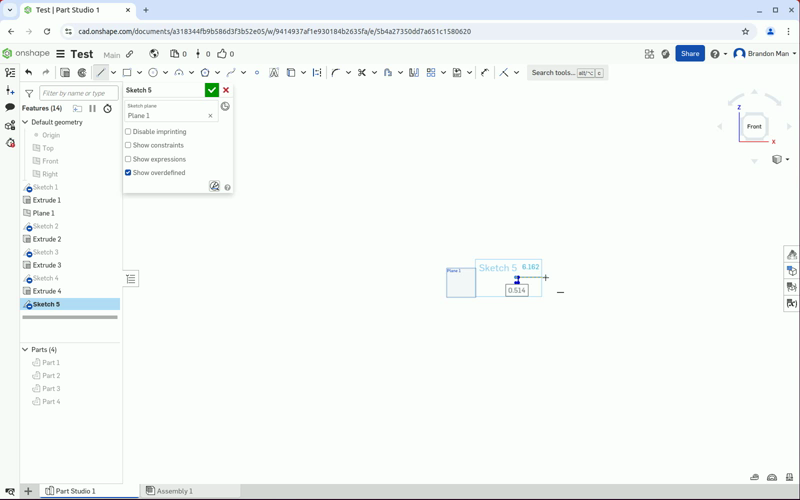
key_down(shift)
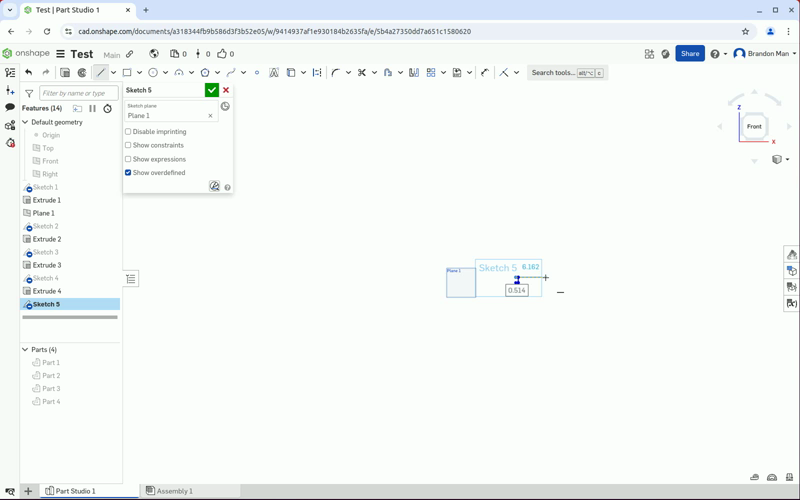
mouse_move(515, 282)
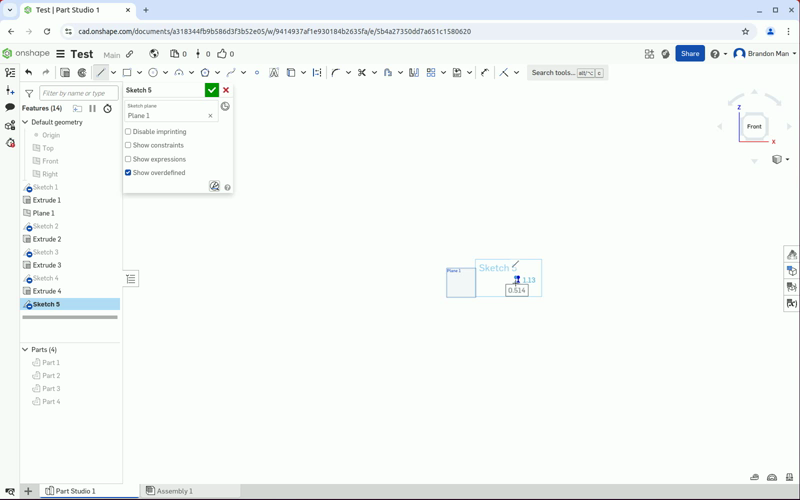
scroll(6)
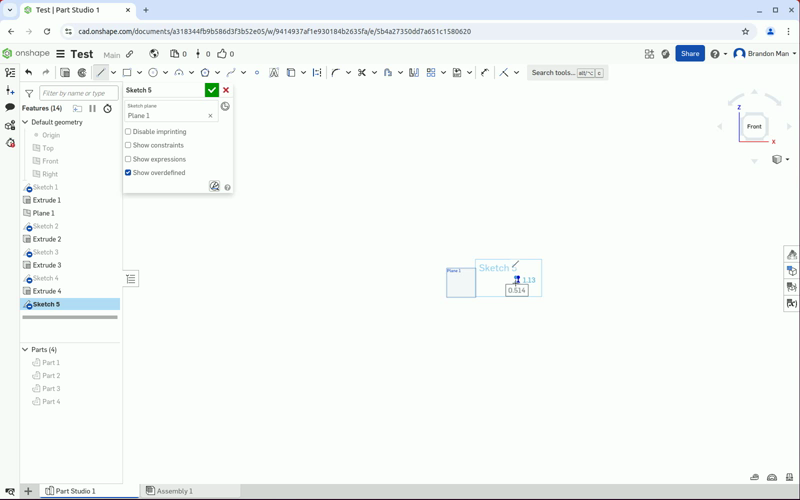
scroll(6)
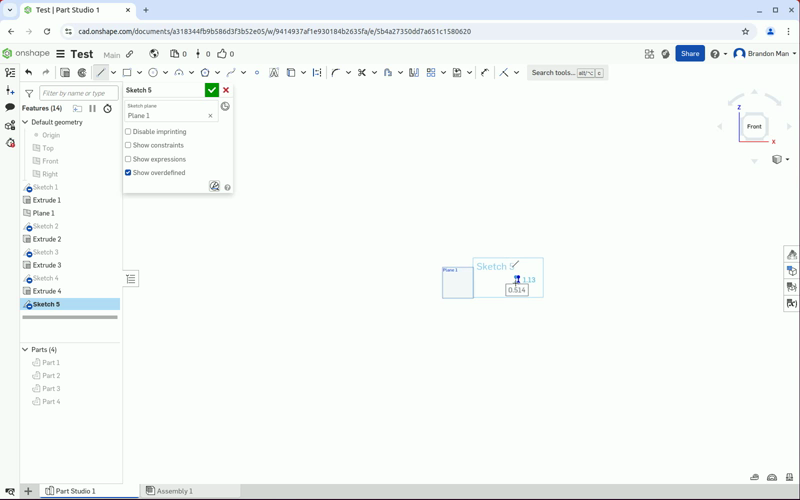
scroll(6)
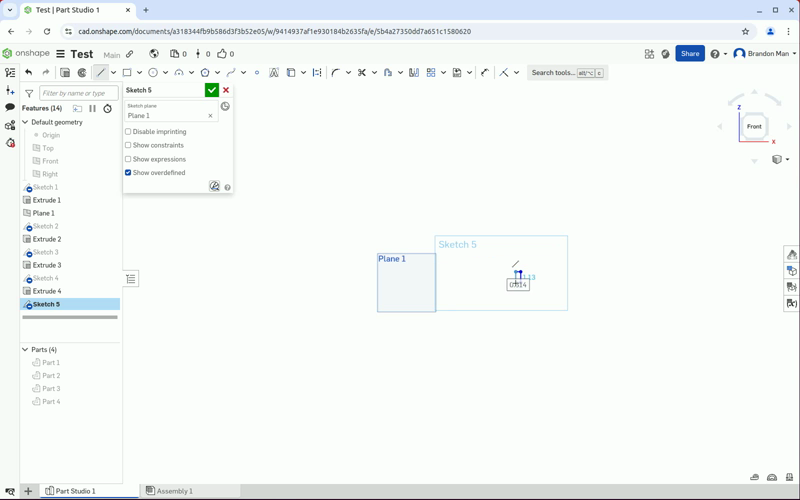
scroll(6)
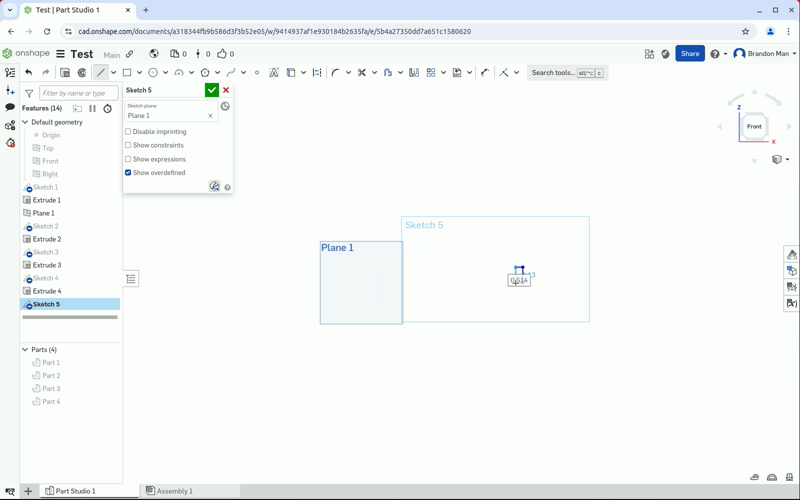
scroll(6)
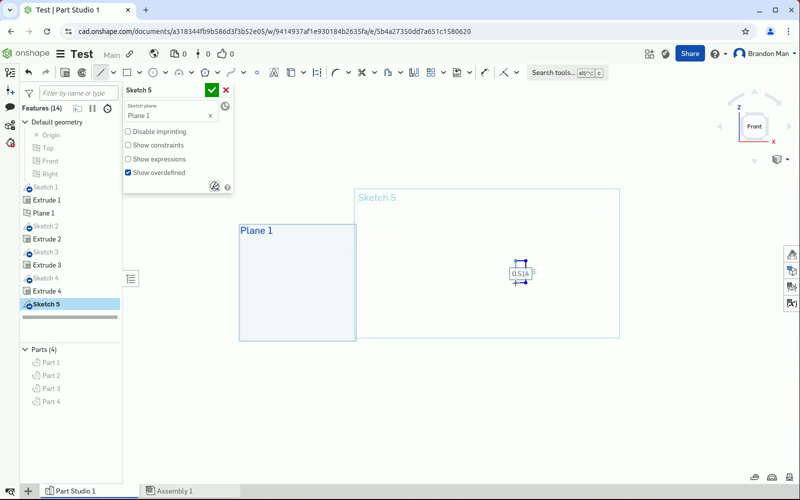
scroll(6)
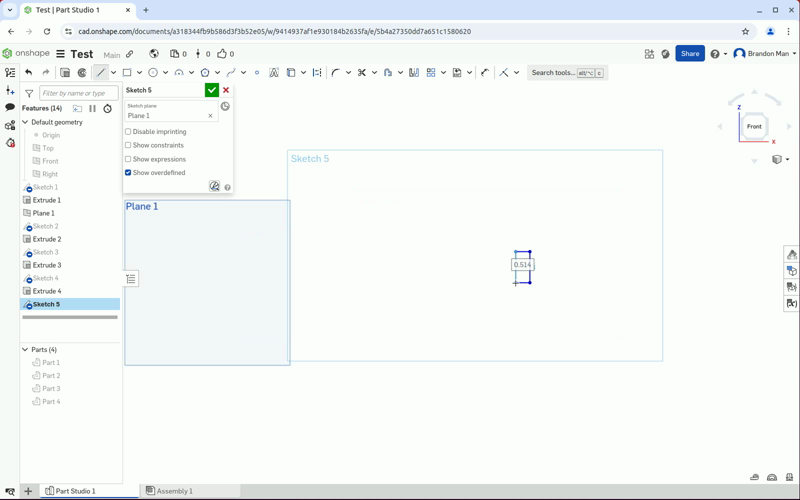
scroll(6)
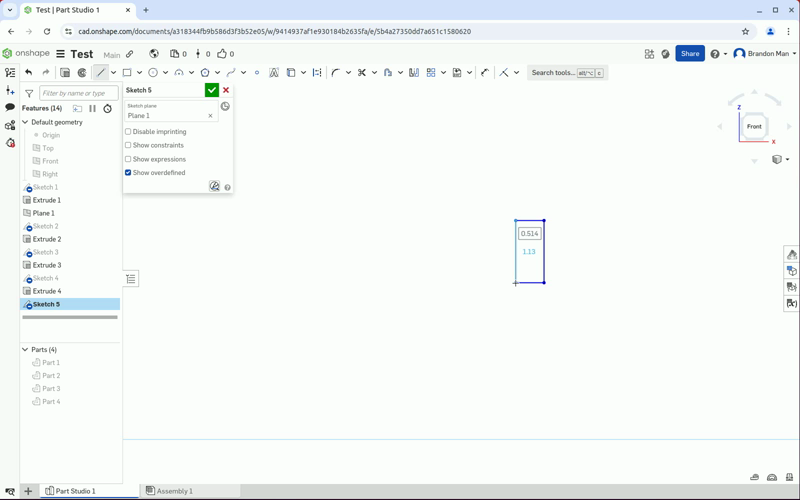
key_up(shift)
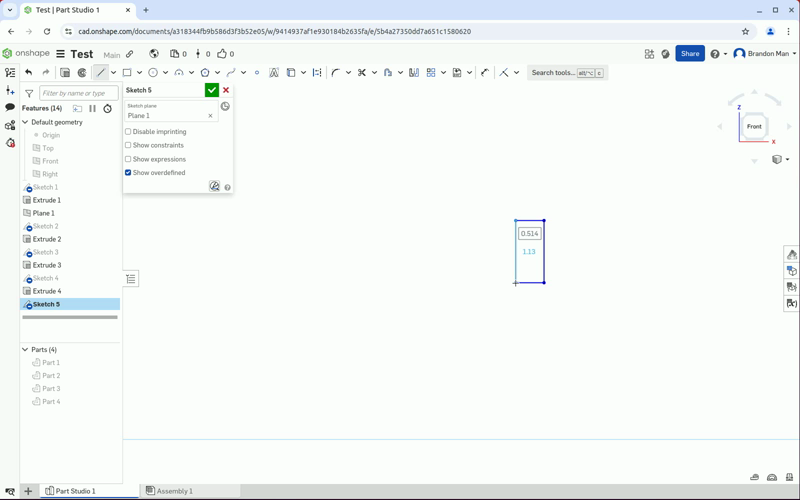
click(515, 282)
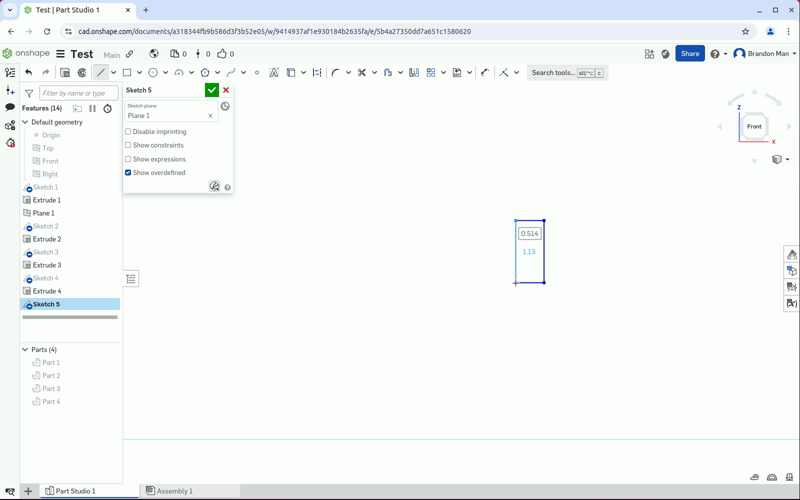
scroll(-6)
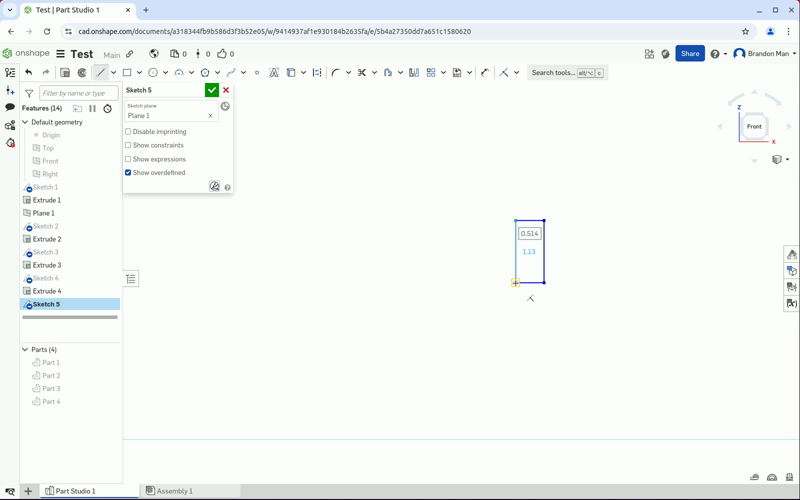
scroll(-6)
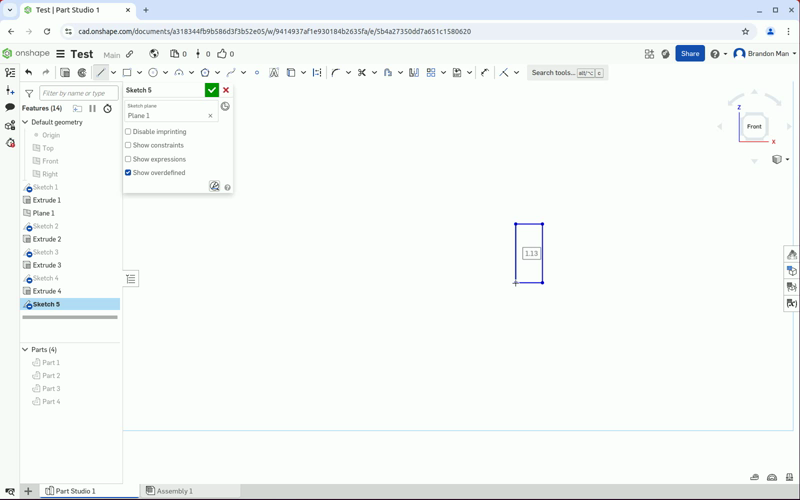
scroll(-6)
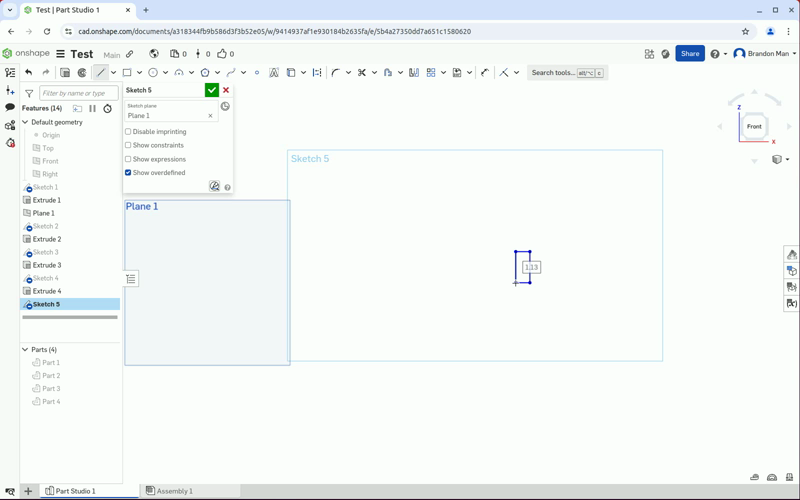
scroll(-6)
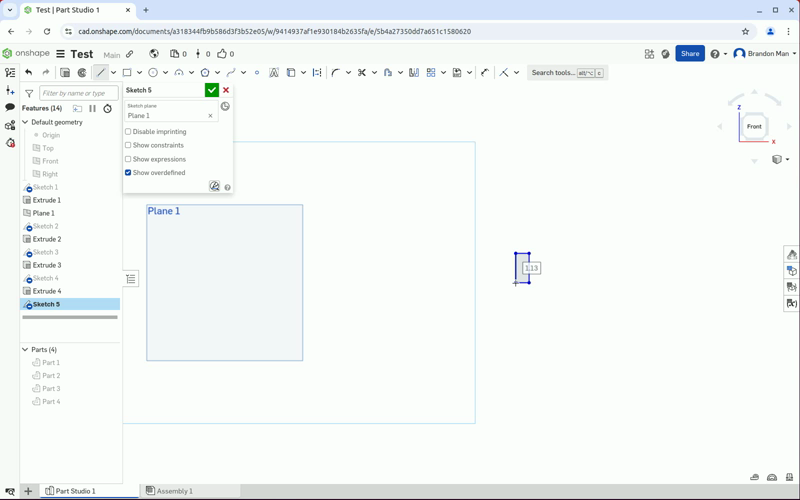
scroll(-6)
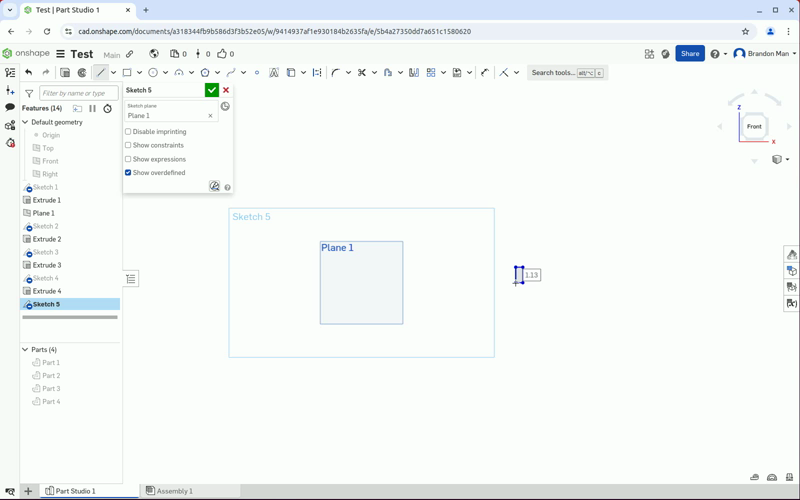
scroll(-6)
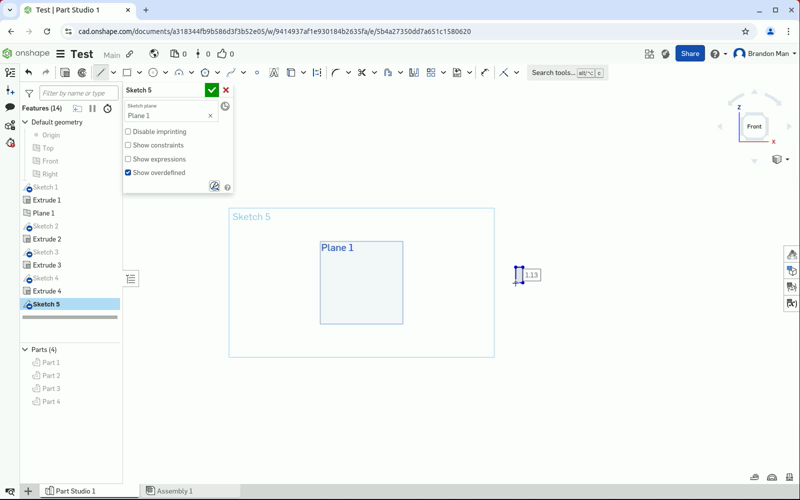
scroll(-6)
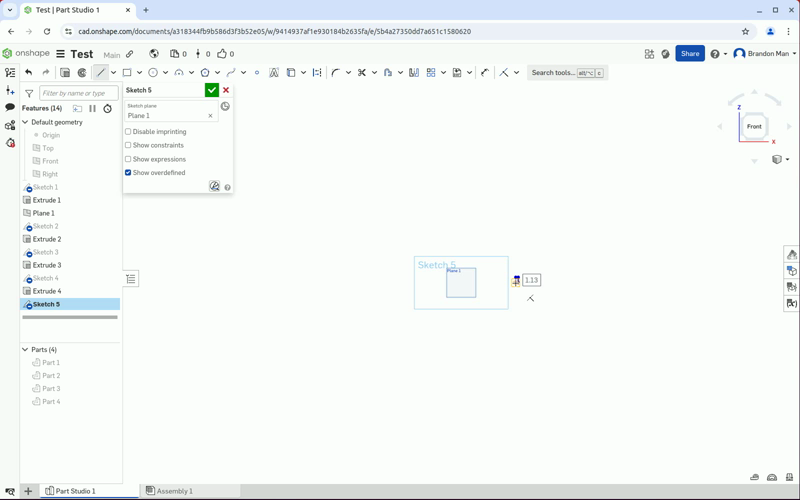
key(esc)
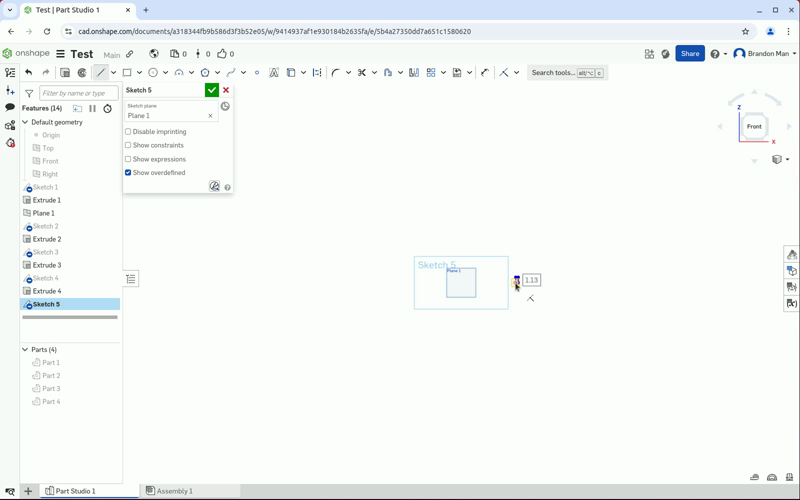
mouse_move(515, 280)
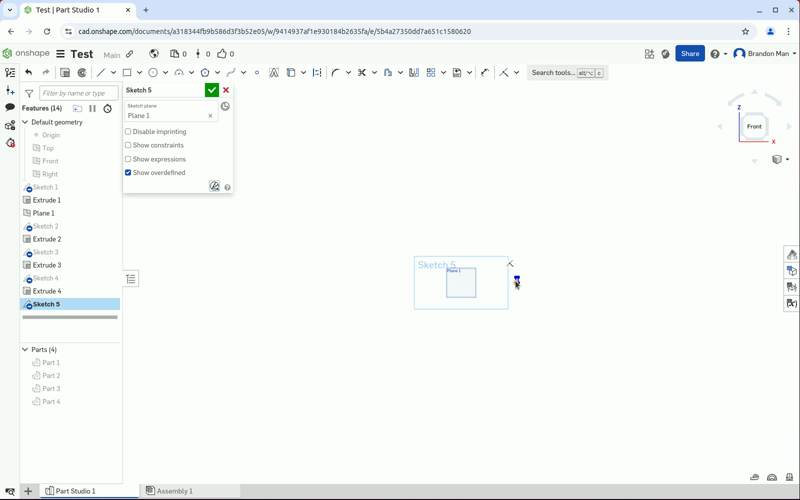
scroll(6)
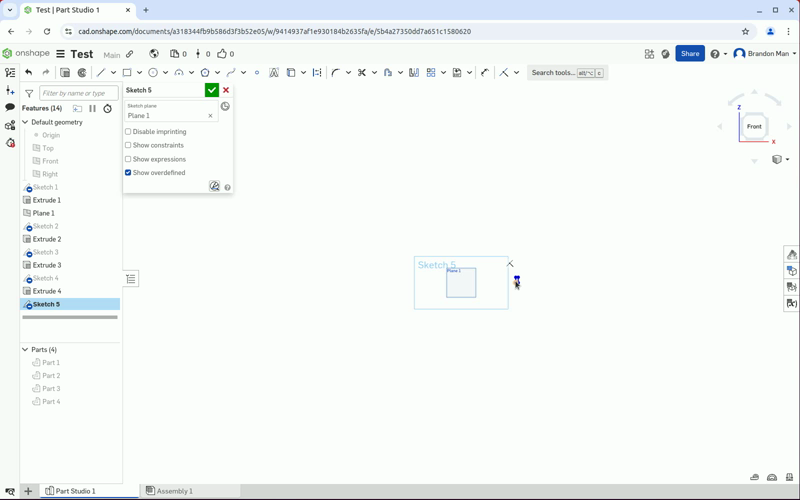
scroll(6)
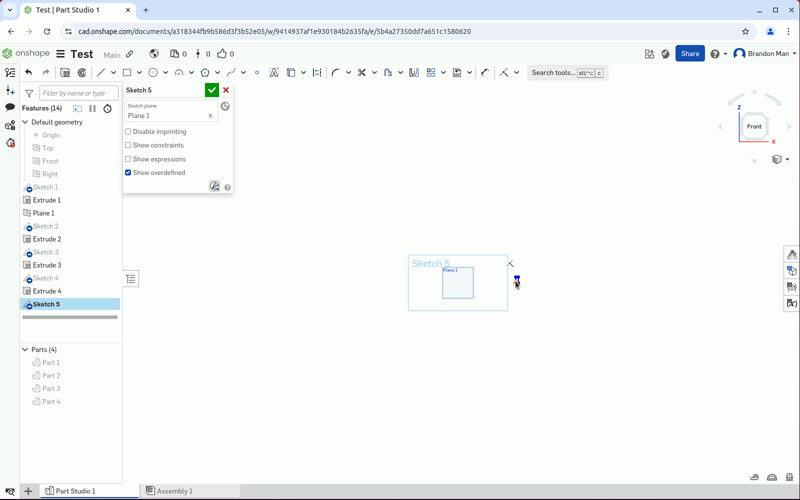
scroll(6)
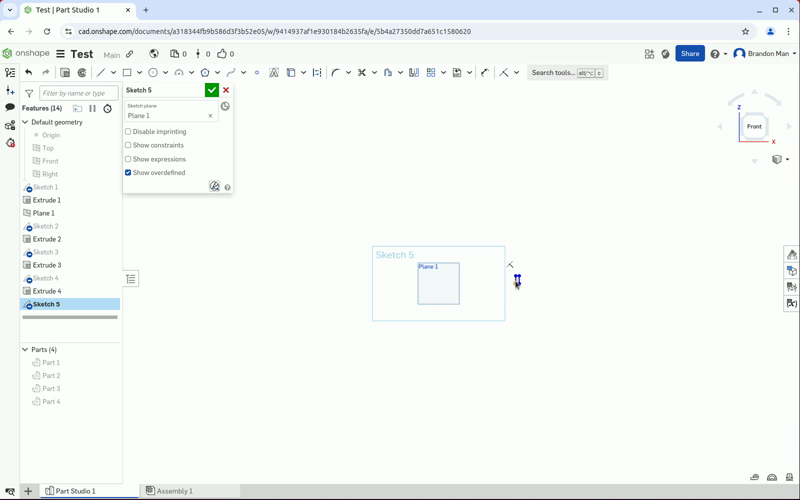
scroll(6)
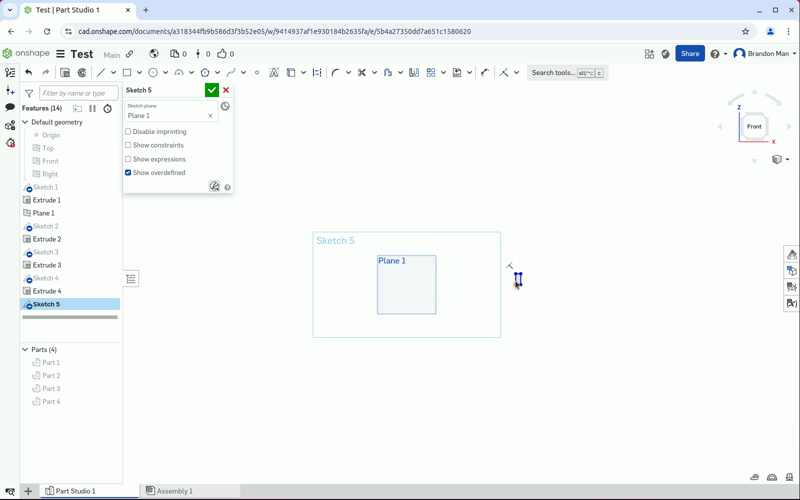
scroll(6)
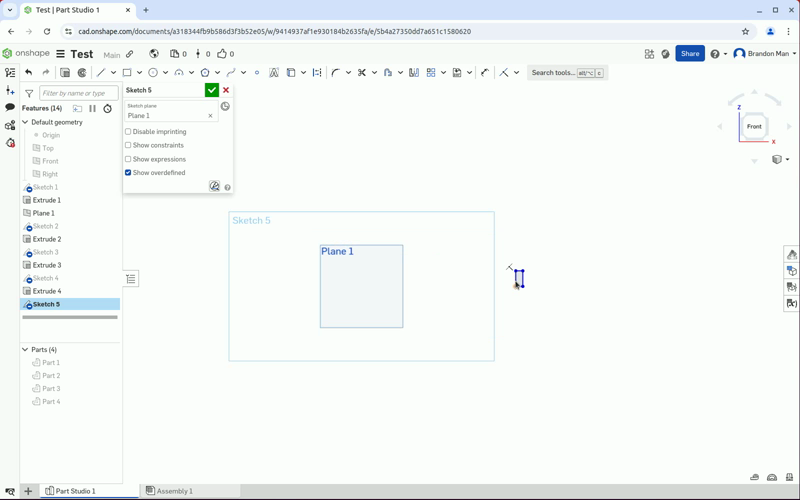
scroll(6)
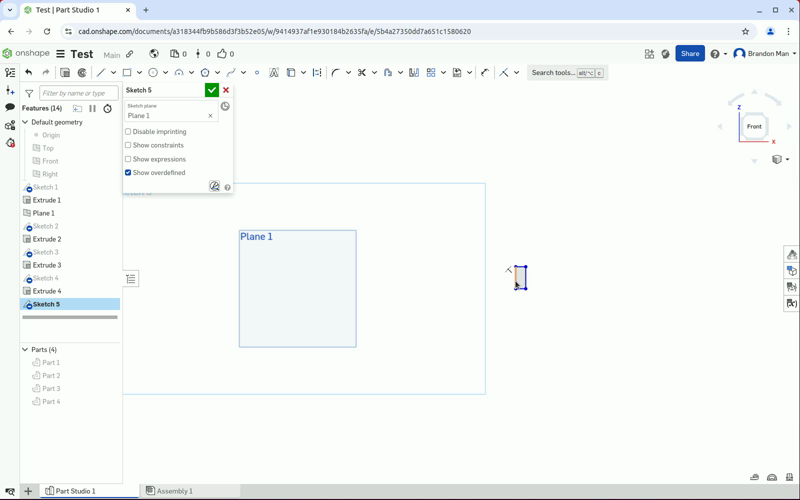
scroll(6)
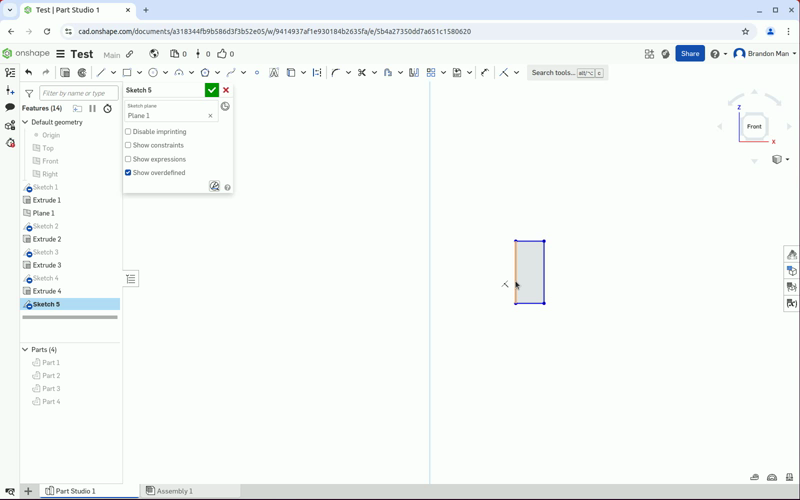
click(515, 280)
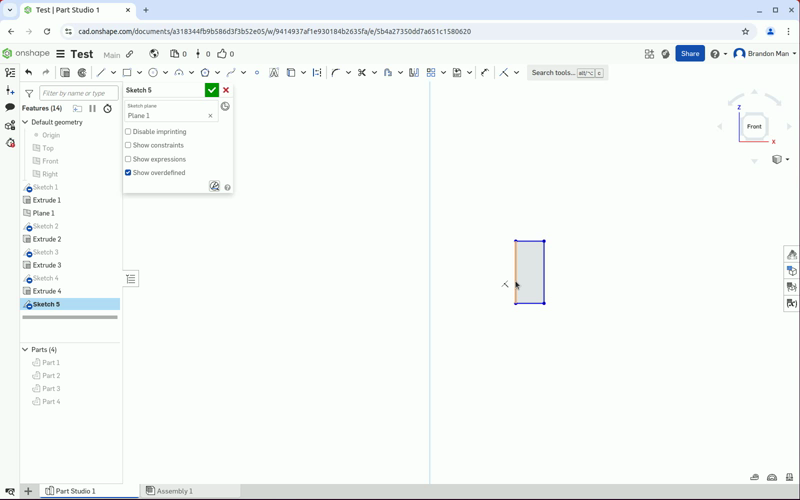
scroll(-6)
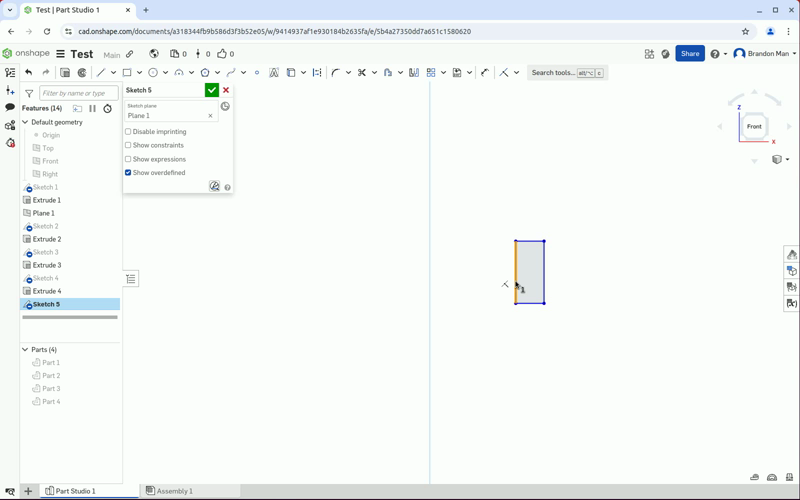
scroll(-6)
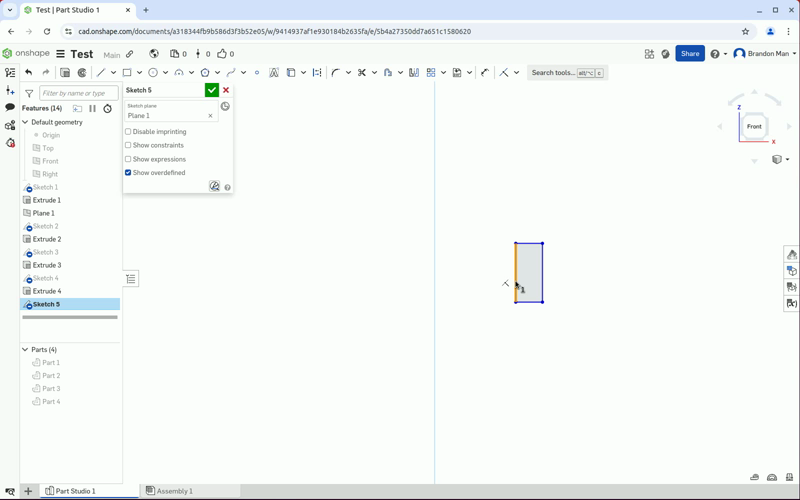
scroll(-6)
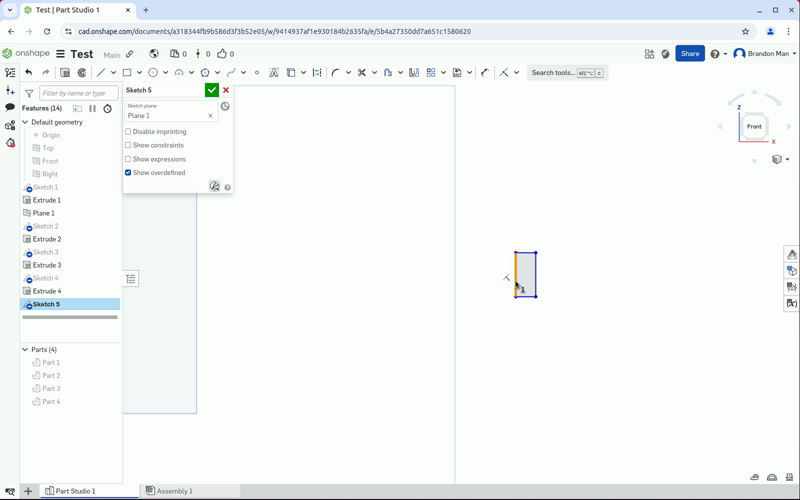
scroll(-6)
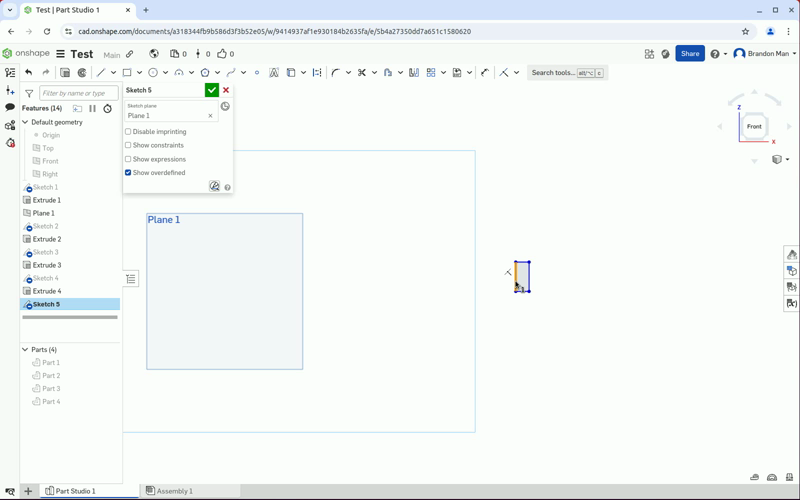
scroll(-6)
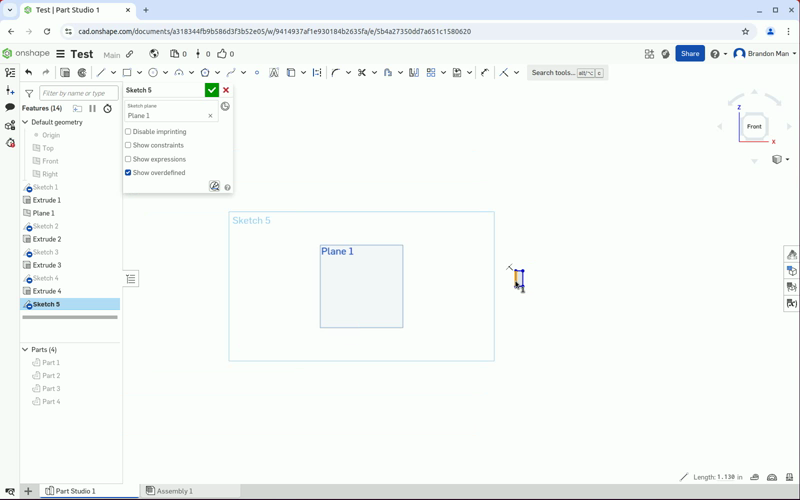
scroll(-6)
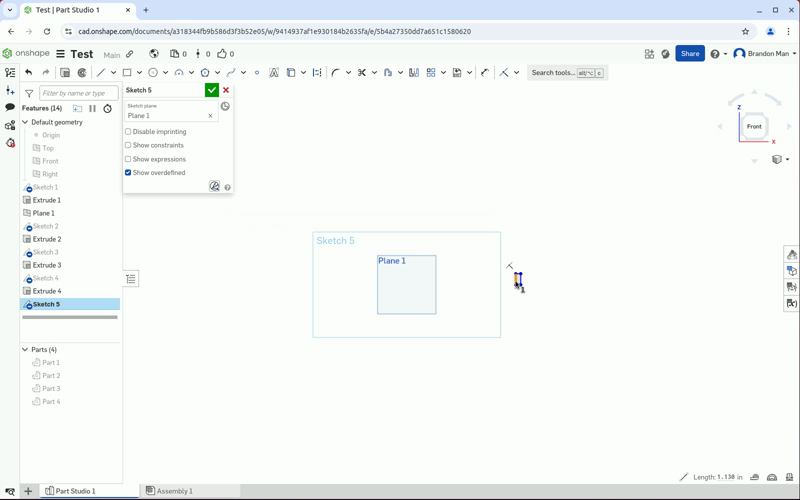
scroll(-6)
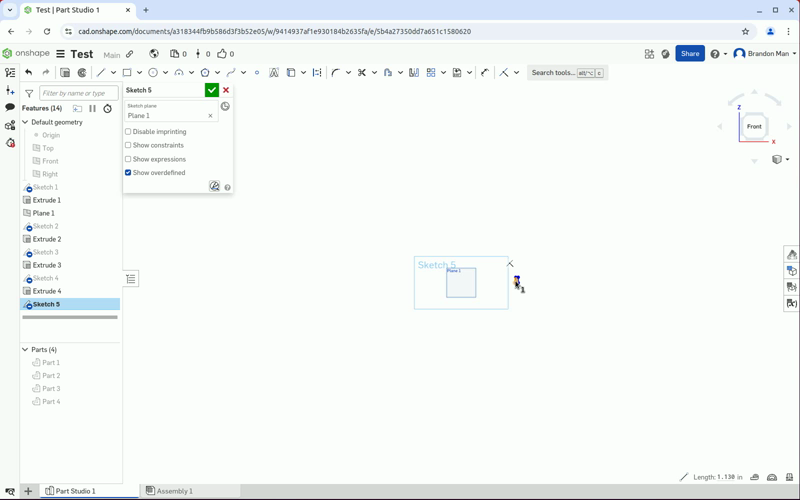
mouse_move(73, 352)
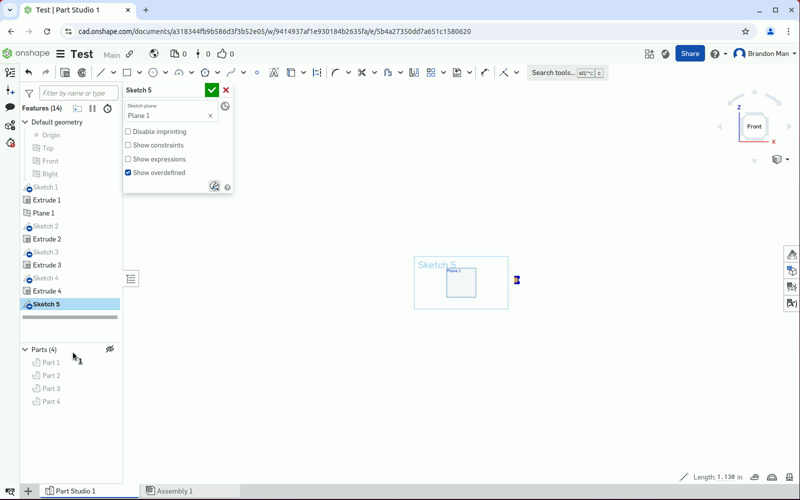
key(shift+y)
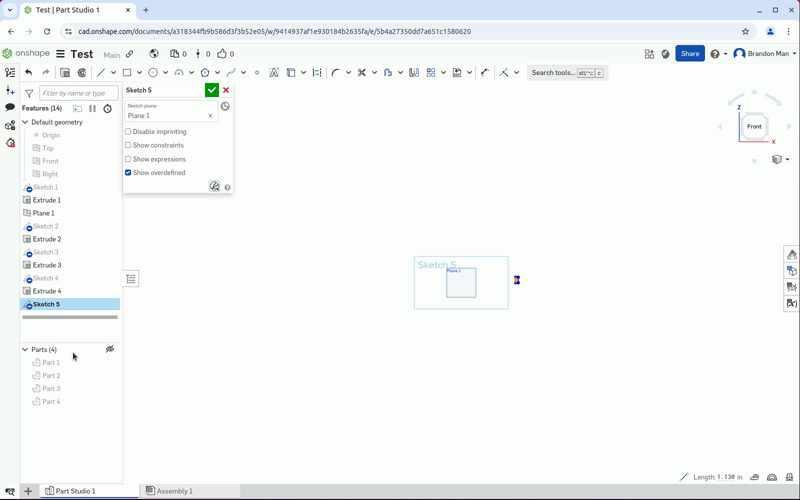
key(shift+e)
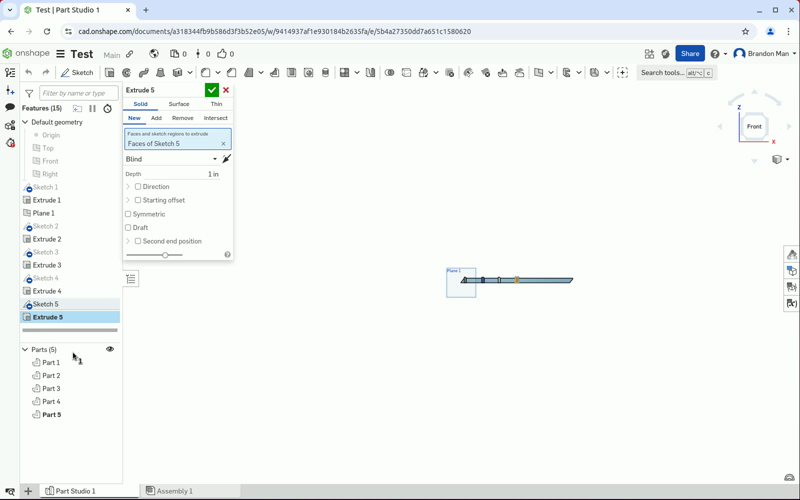
mouse_move(143, 106)
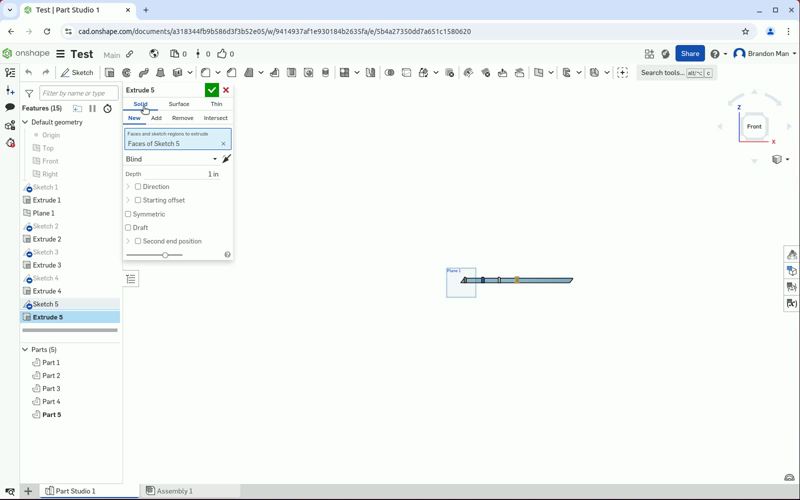
click(143, 106)
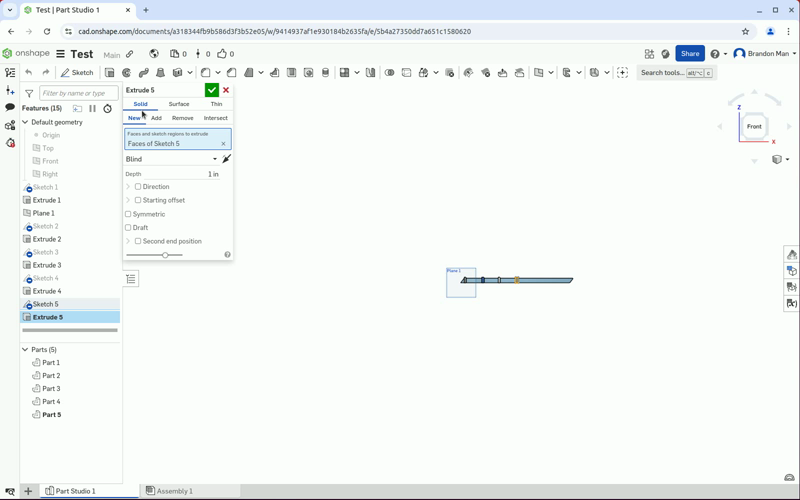
mouse_move(137, 120)
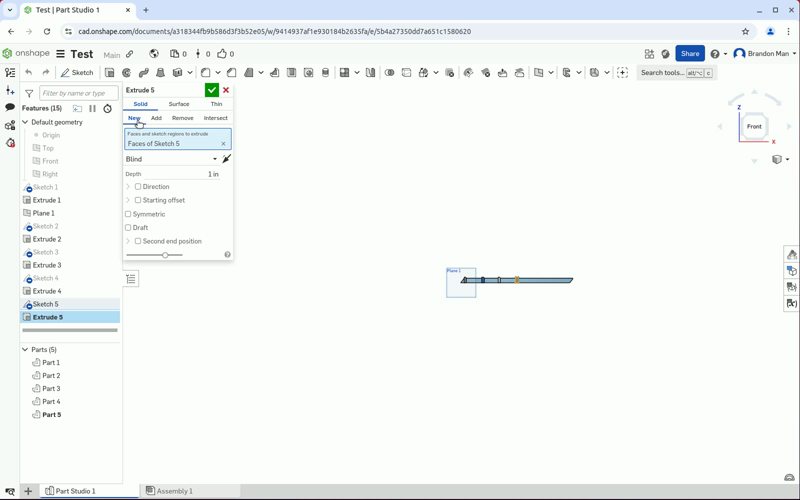
click(137, 120)
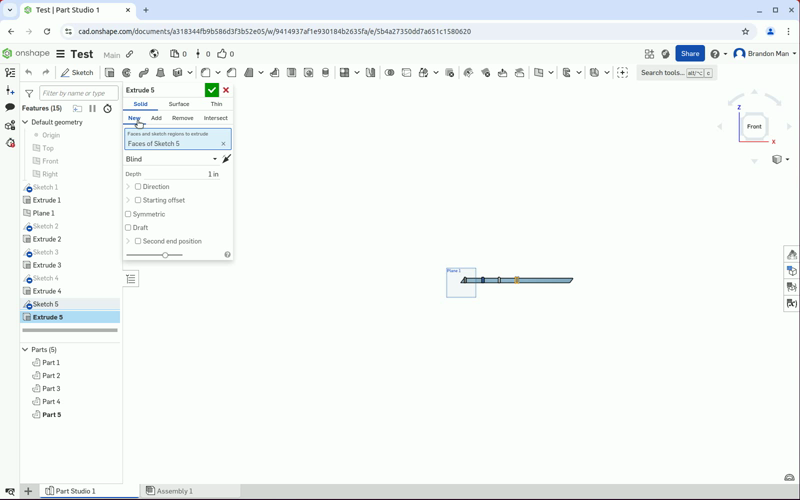
key(tab, 4)
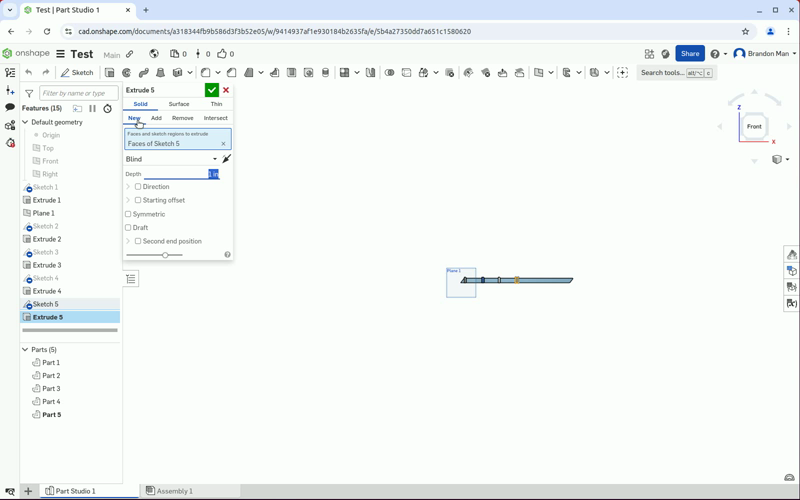
text(3.37)
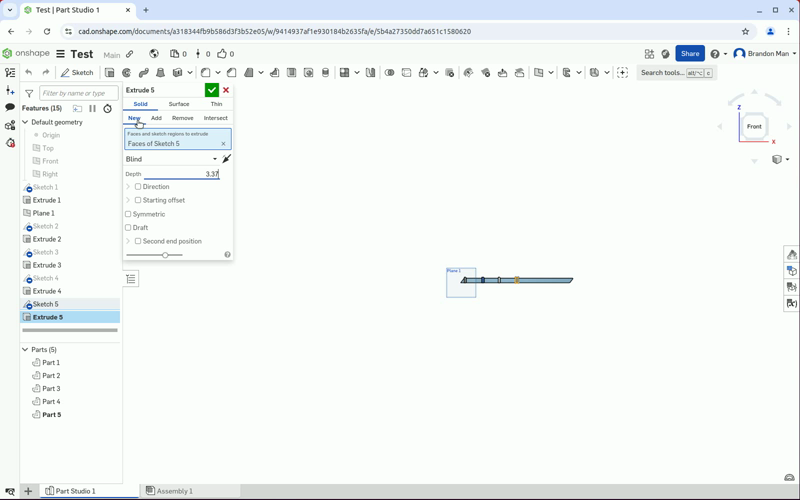
key(enter)
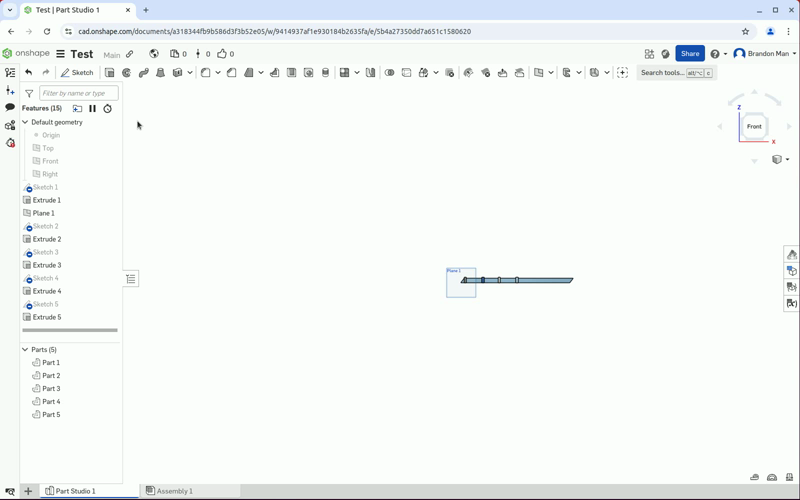
key(shift+h)
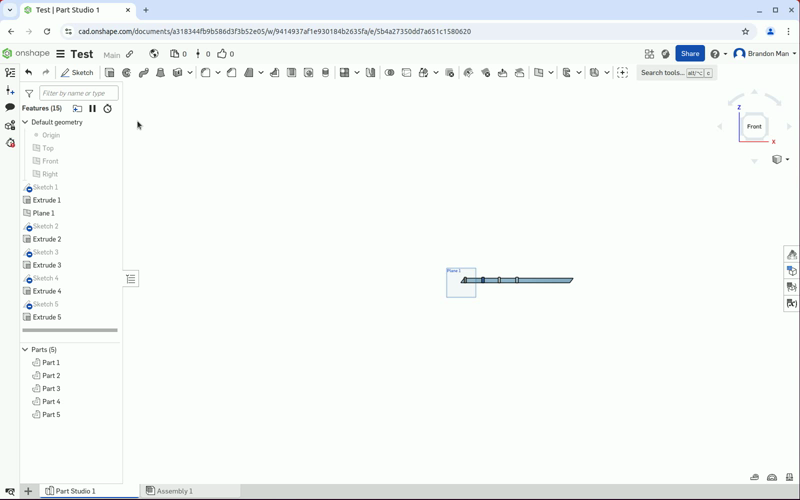
key(shift+h)
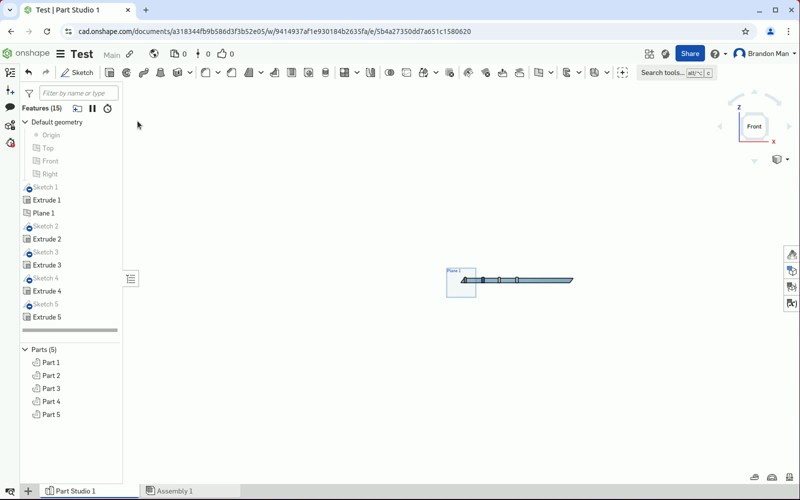
mouse_move(73, 189)
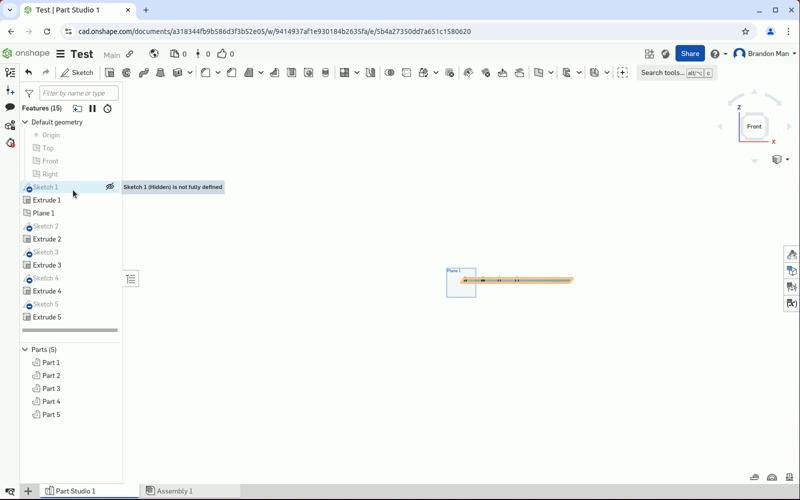
click(73, 189)
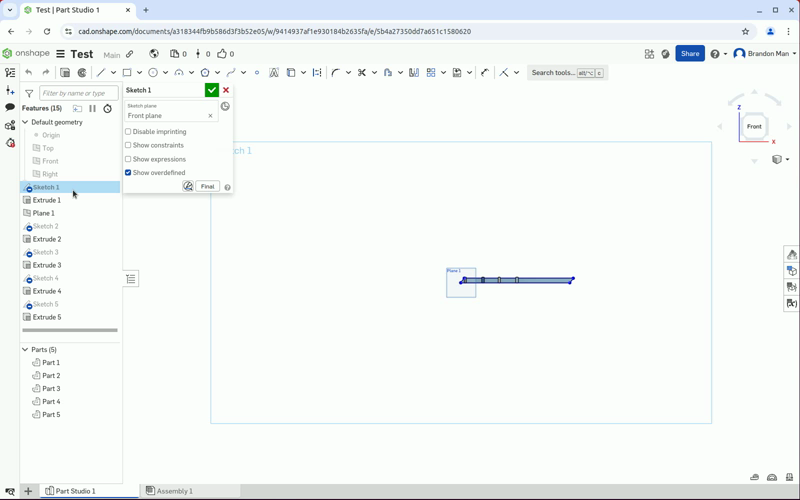
mouse_move(229, 92)
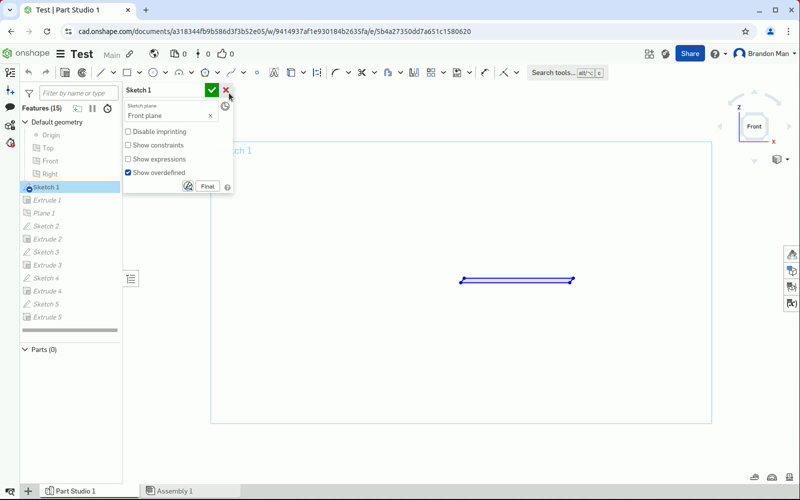
click(229, 92)
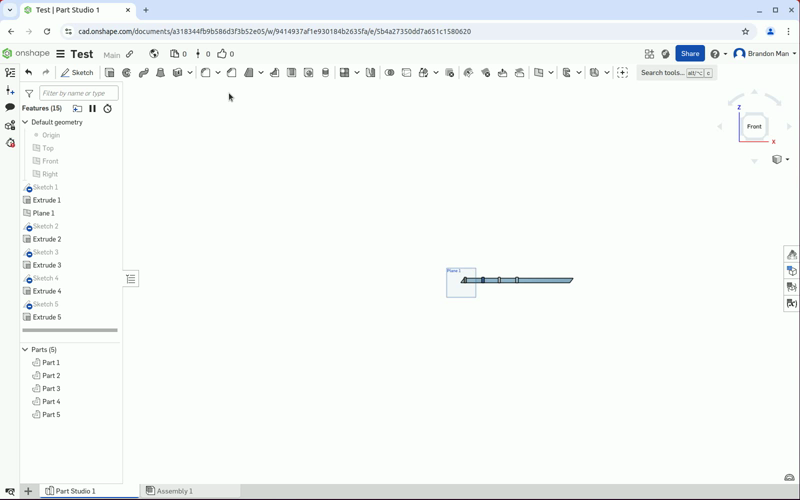
key(shift+s)
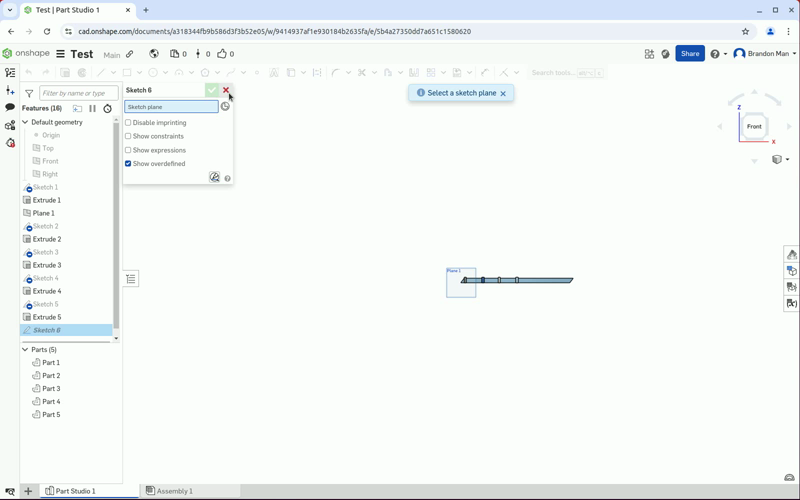
mouse_move(69, 215)
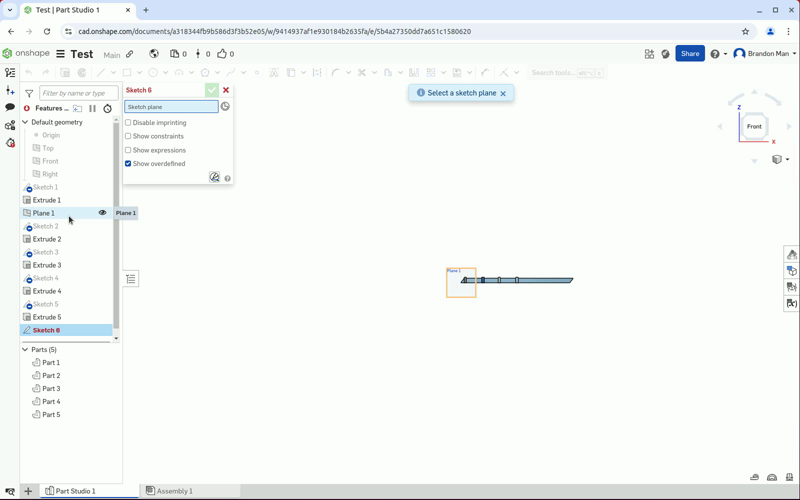
click(69, 215)
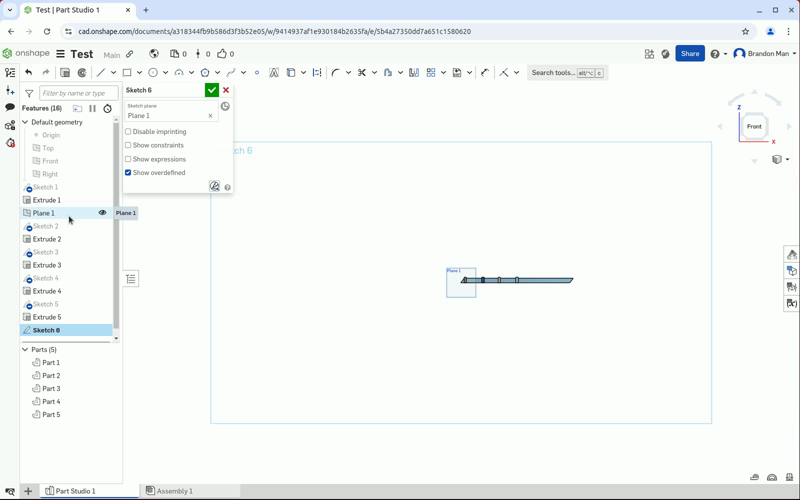
mouse_move(73, 352)
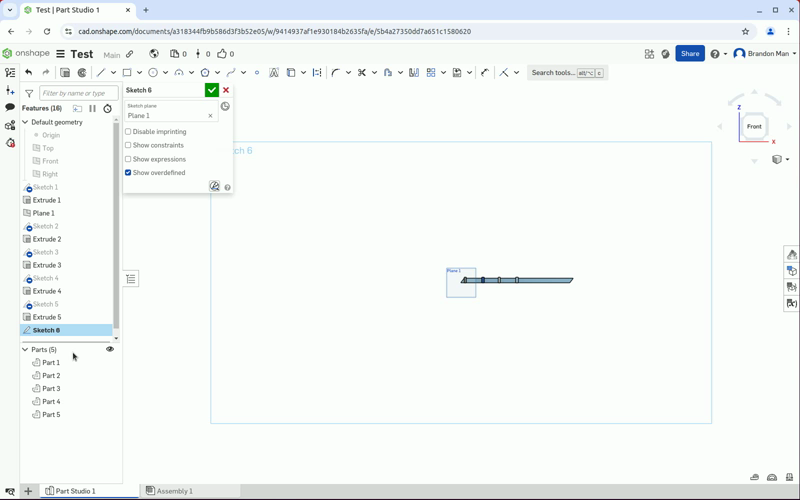
key(y)
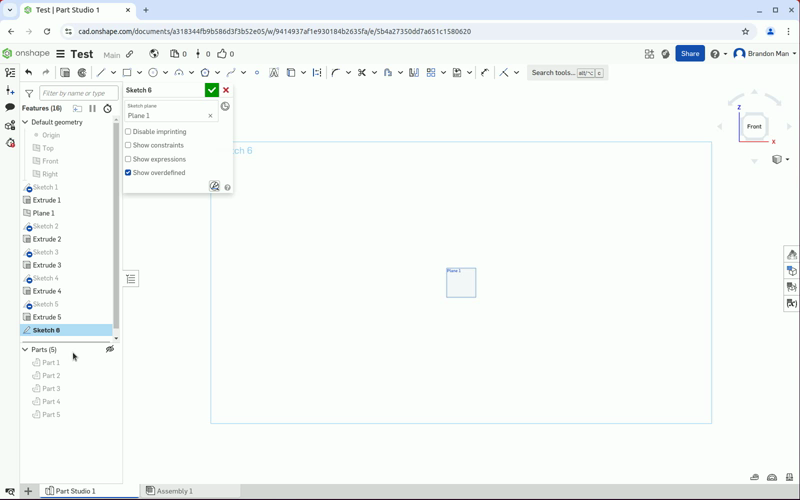
key(l)
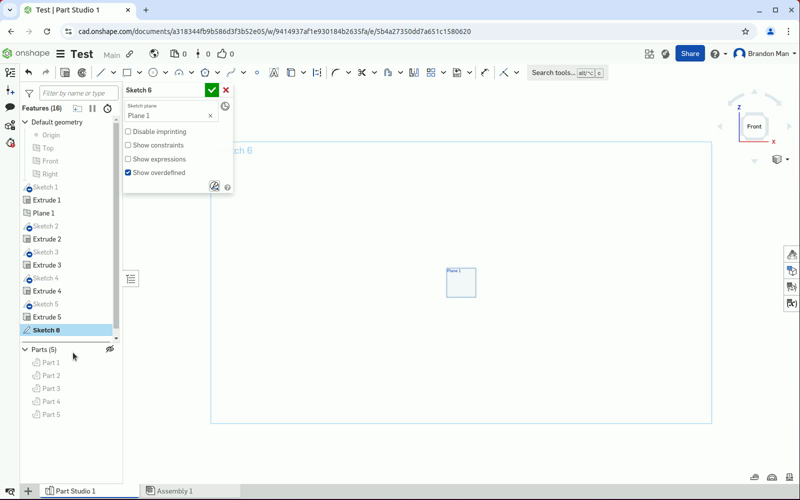
key_down(shift)
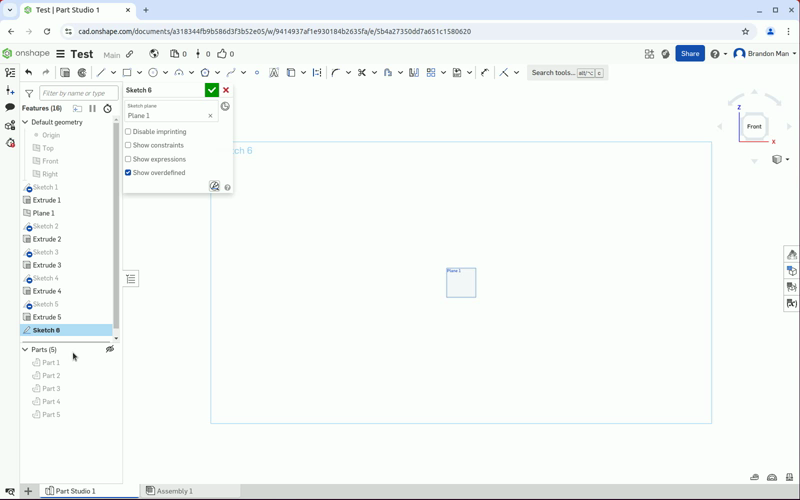
mouse_move(533, 282)
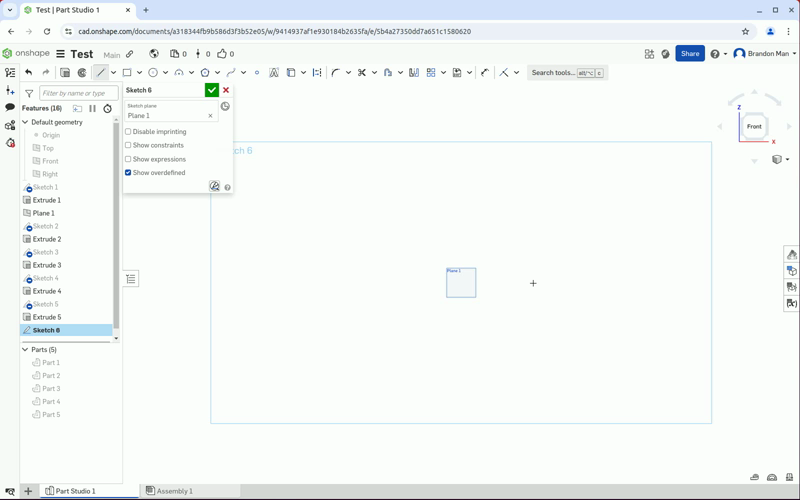
click(533, 282)
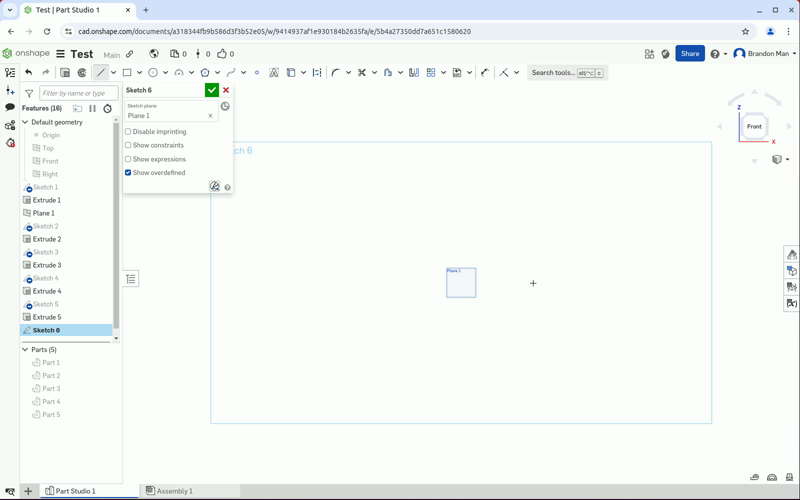
key_up(shift)
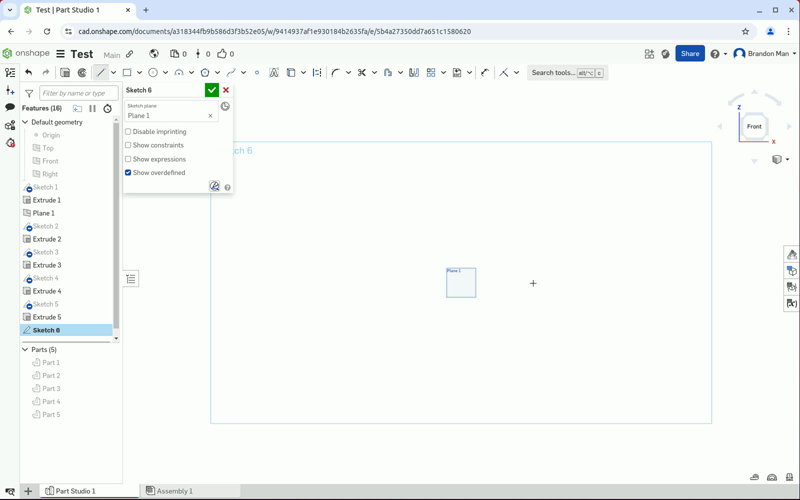
key_down(shift)
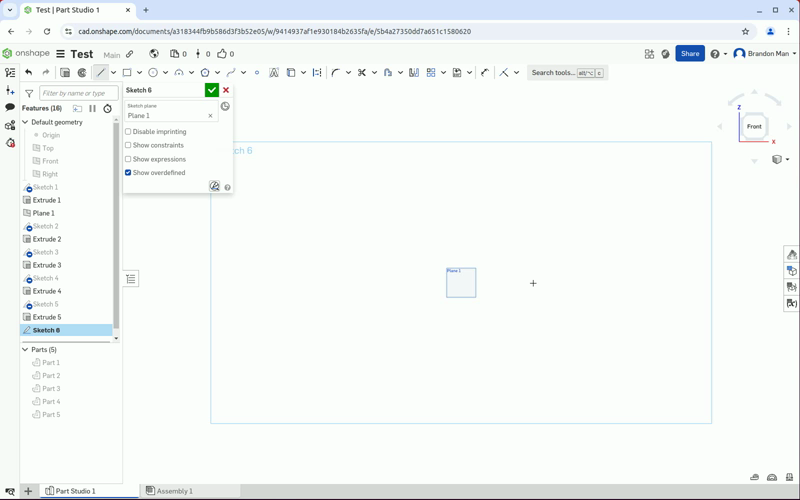
mouse_move(563, 282)
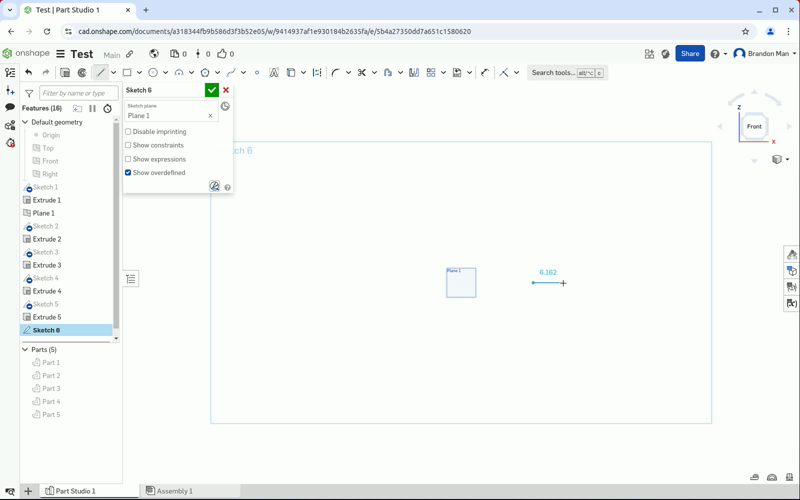
mouse_move(535, 282)
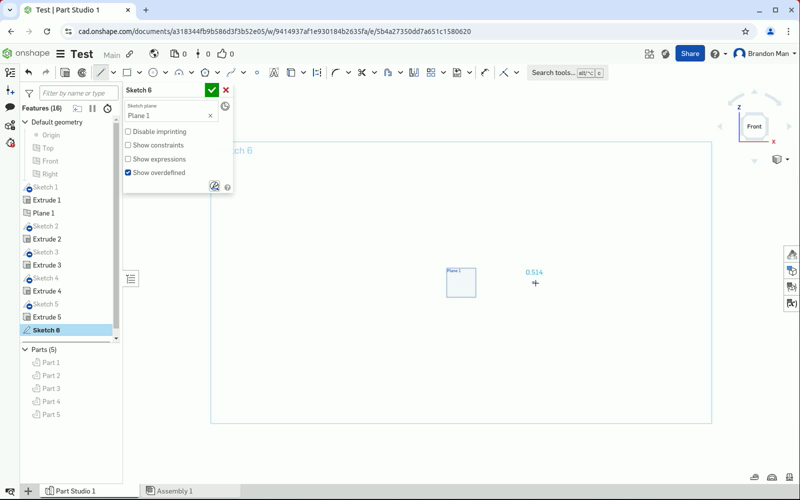
scroll(6)
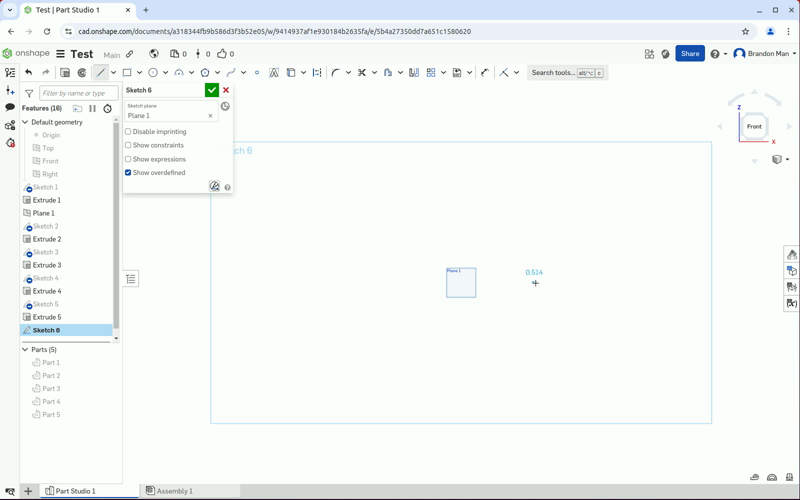
scroll(6)
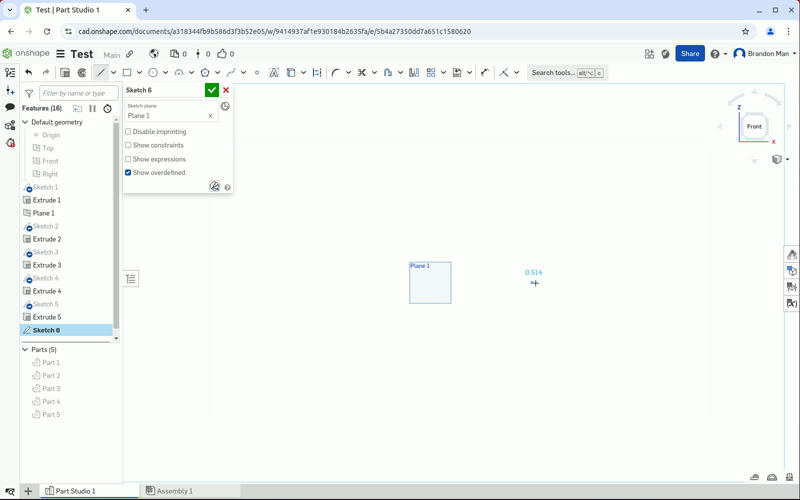
scroll(6)
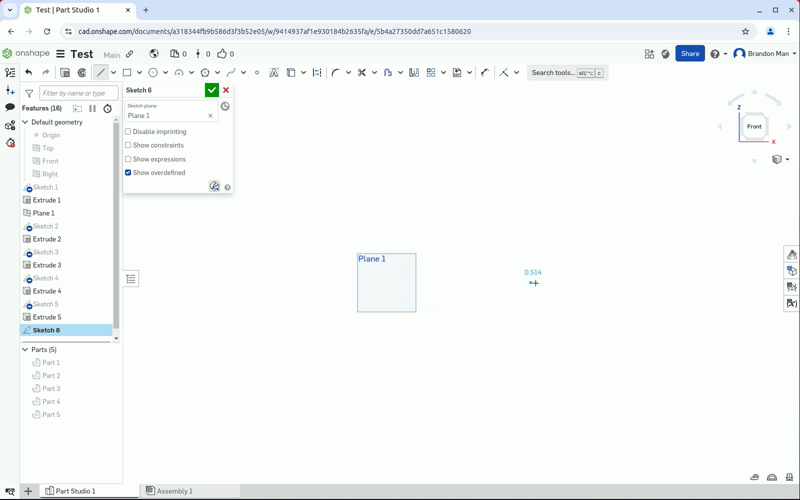
scroll(6)
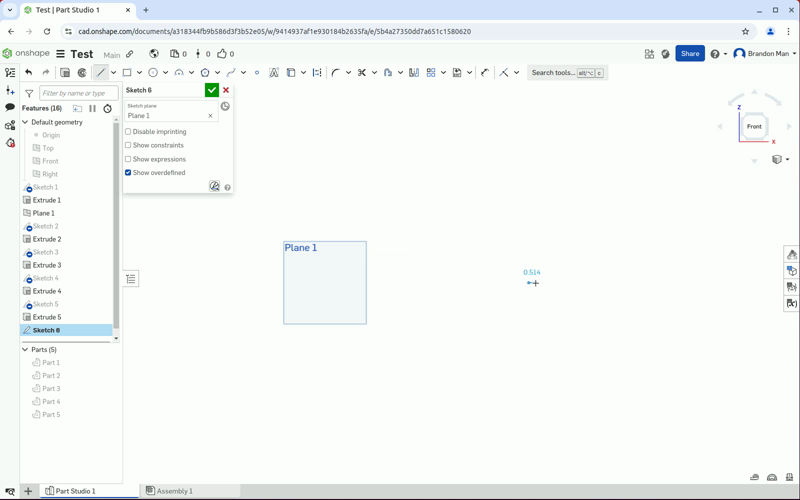
scroll(6)
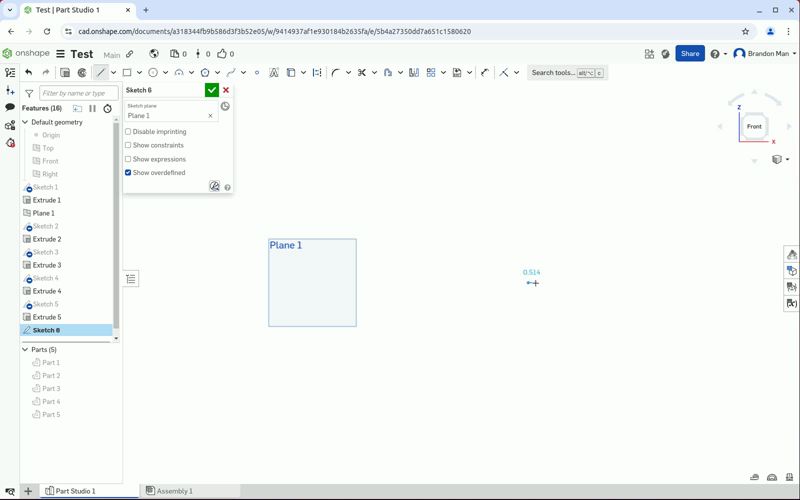
scroll(6)
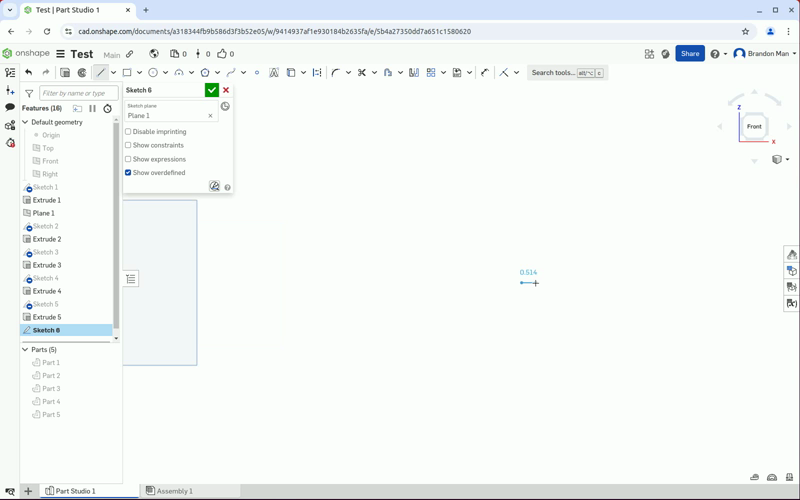
scroll(6)
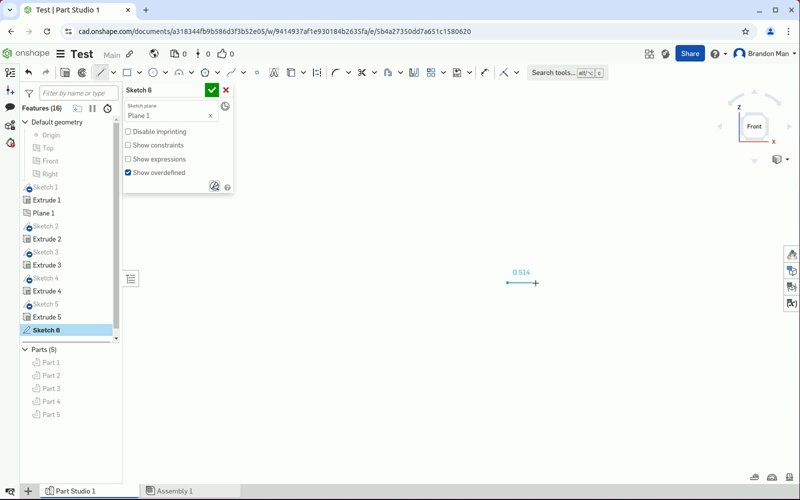
click(535, 282)
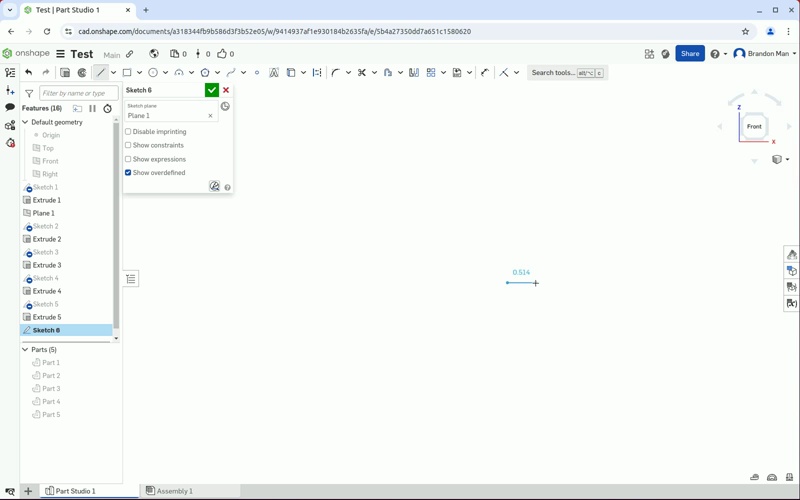
scroll(-6)
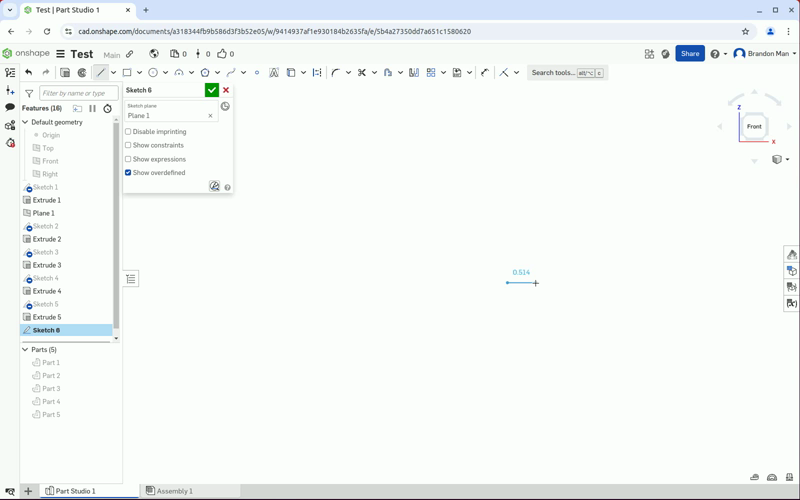
scroll(-6)
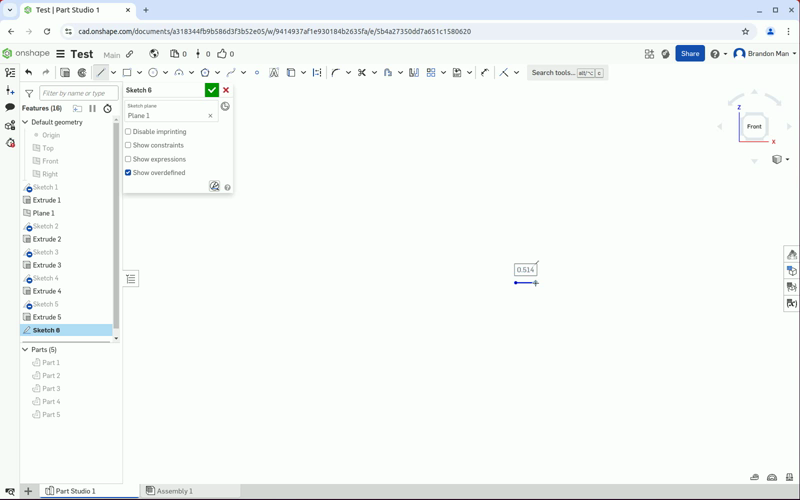
scroll(-6)
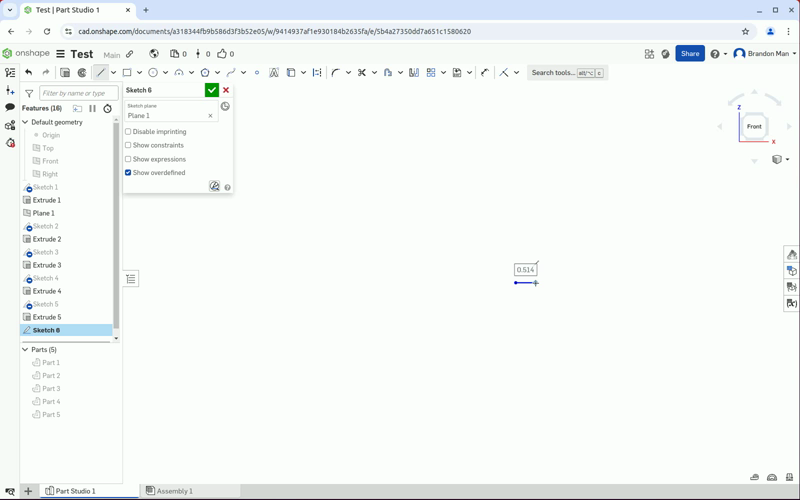
scroll(-6)
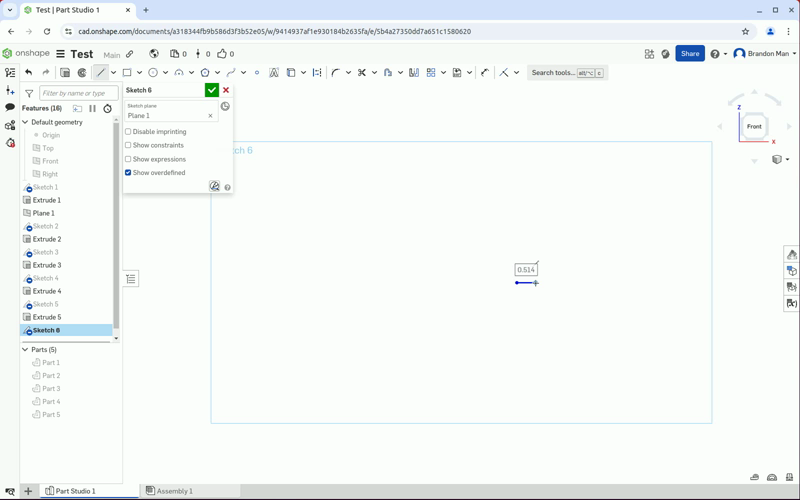
scroll(-6)
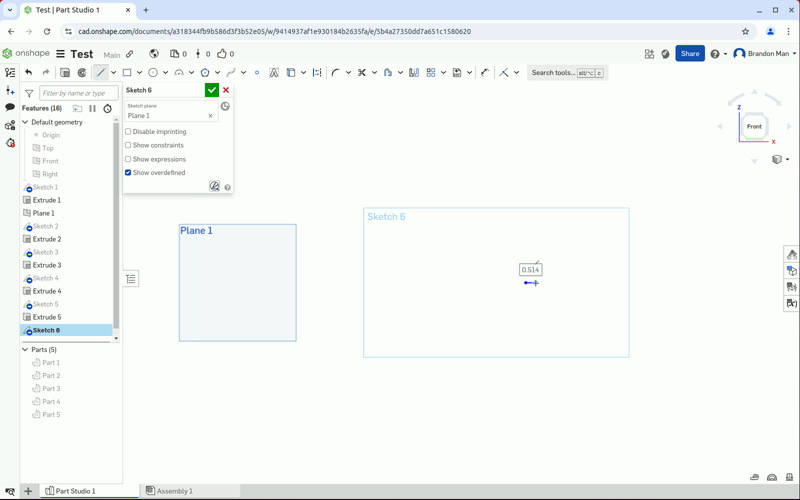
scroll(-6)
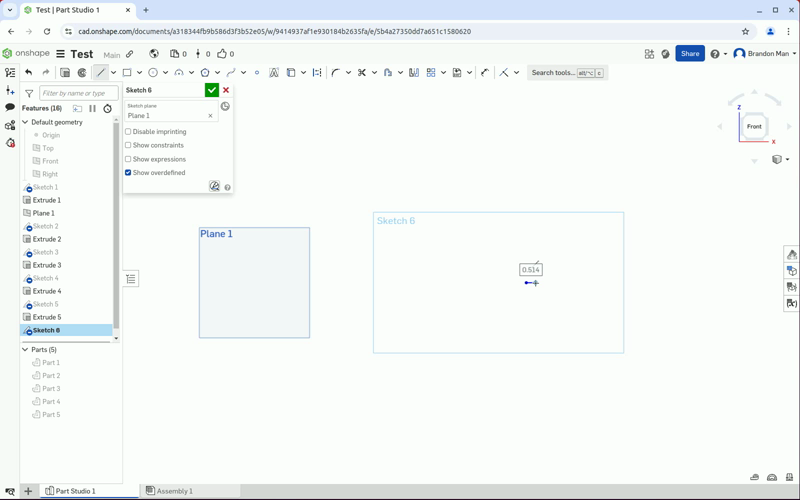
scroll(-6)
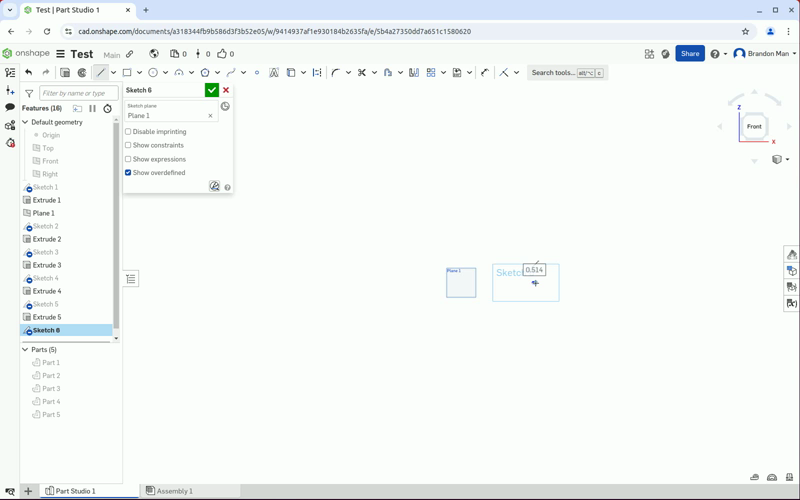
key_up(shift)
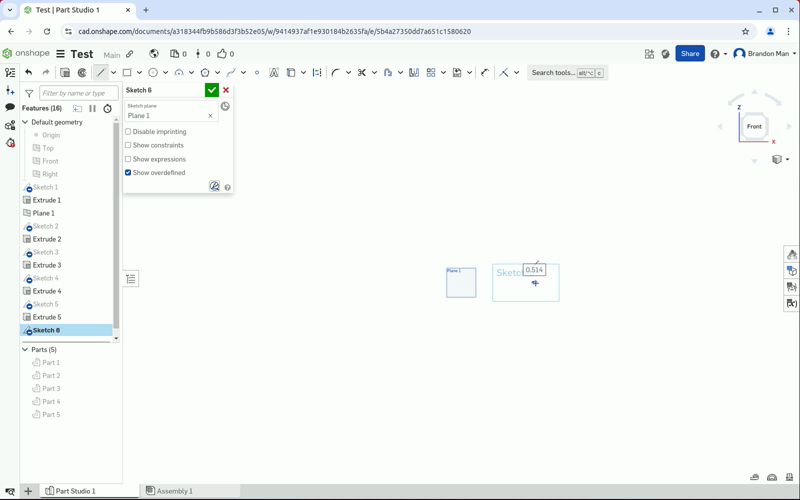
key_down(shift)
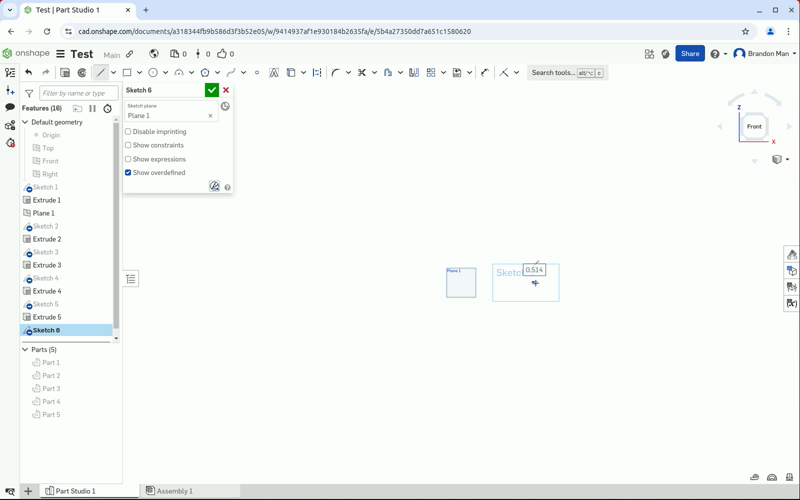
mouse_move(565, 282)
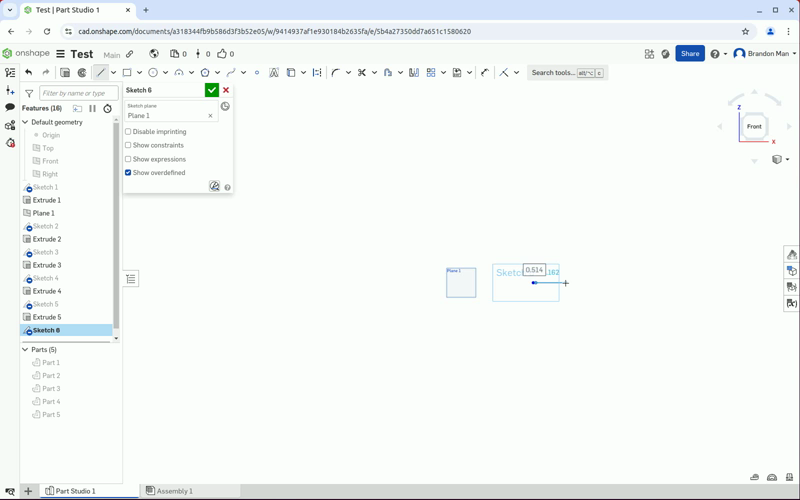
mouse_move(535, 277)
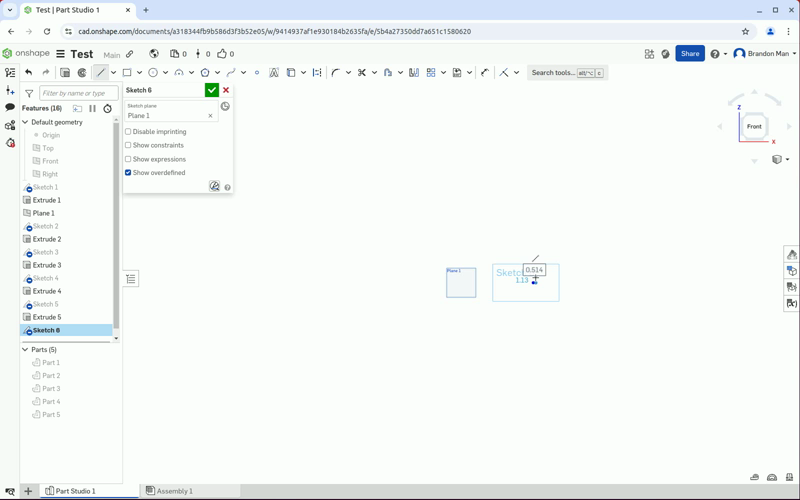
scroll(6)
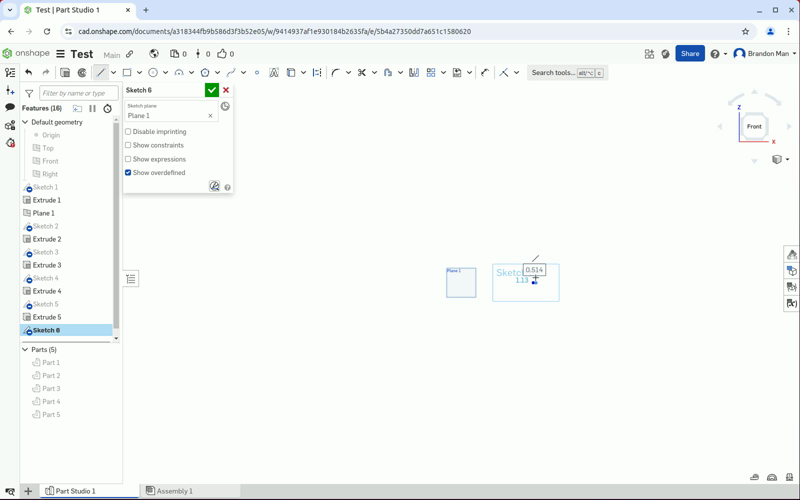
scroll(6)
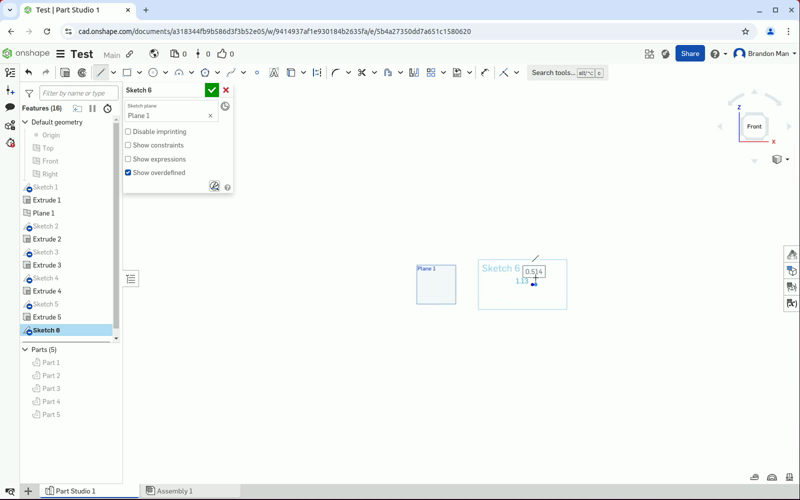
scroll(6)
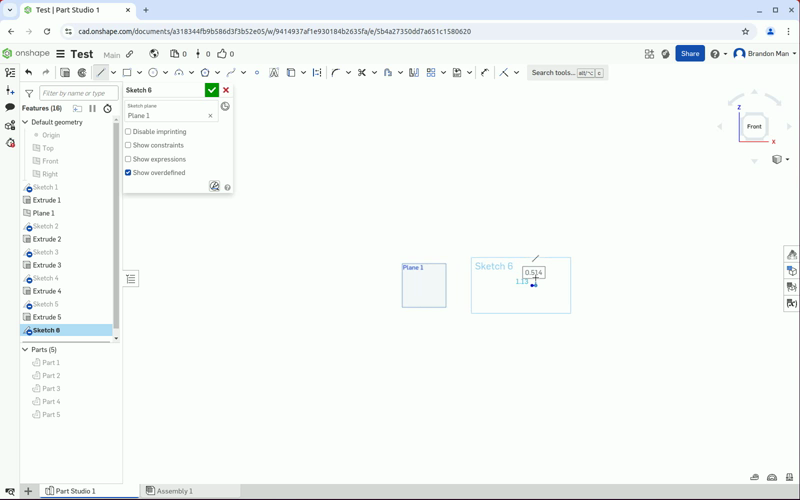
scroll(6)
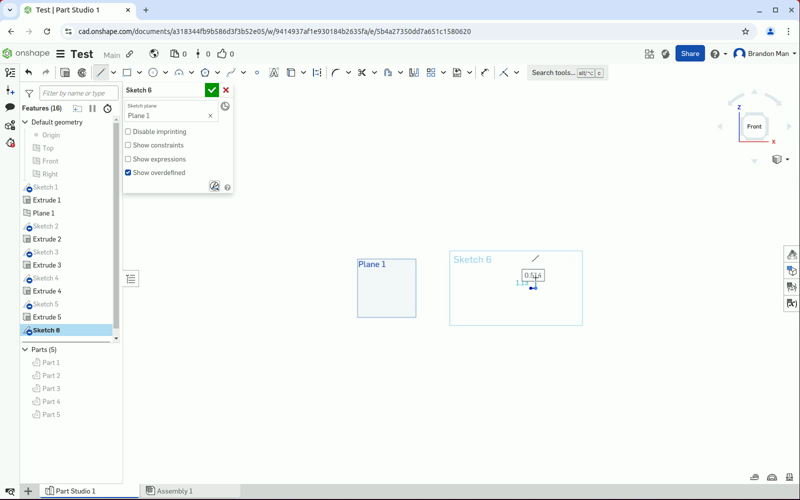
scroll(6)
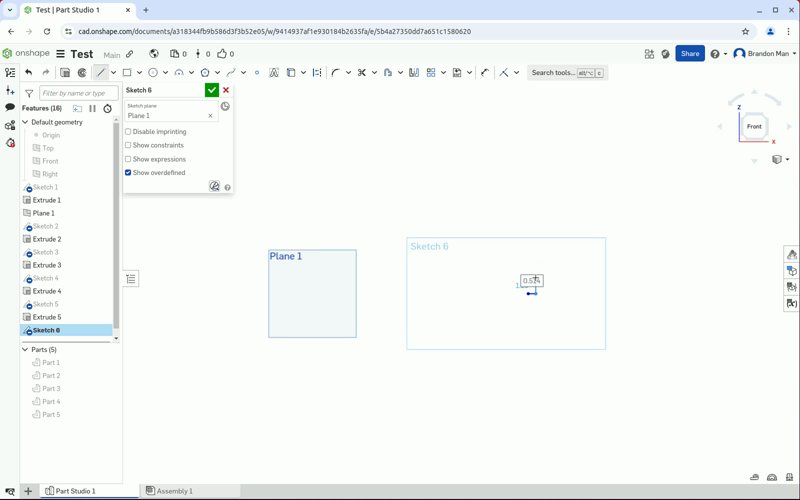
scroll(6)
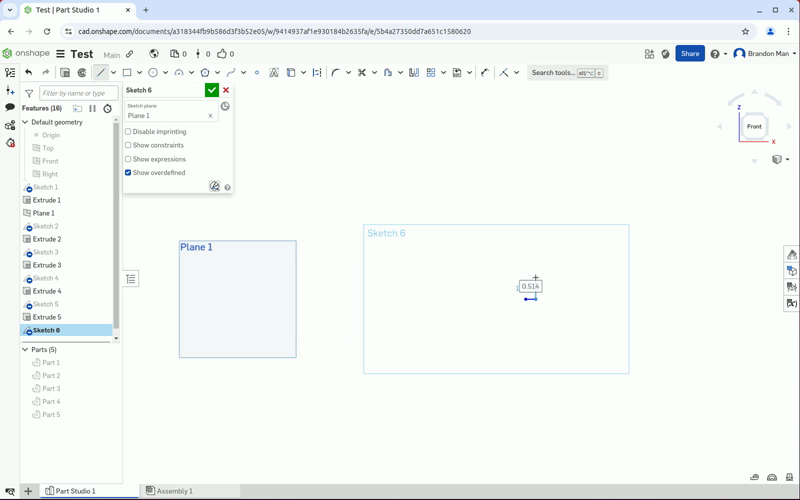
scroll(6)
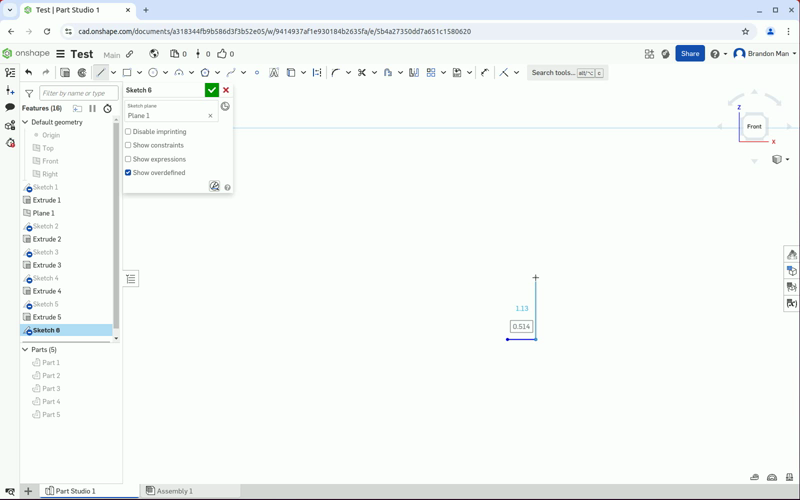
click(535, 277)
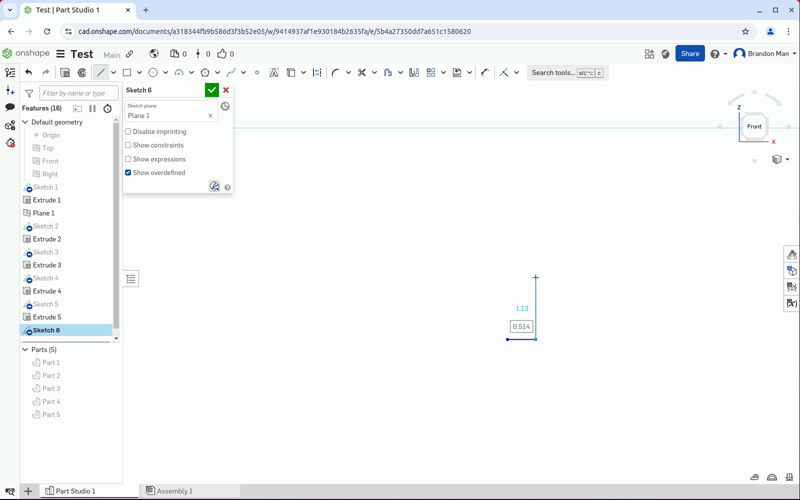
scroll(-6)
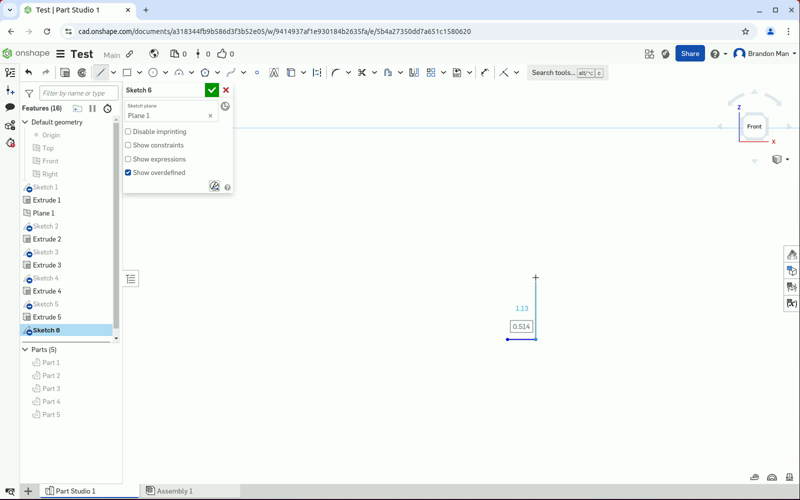
scroll(-6)
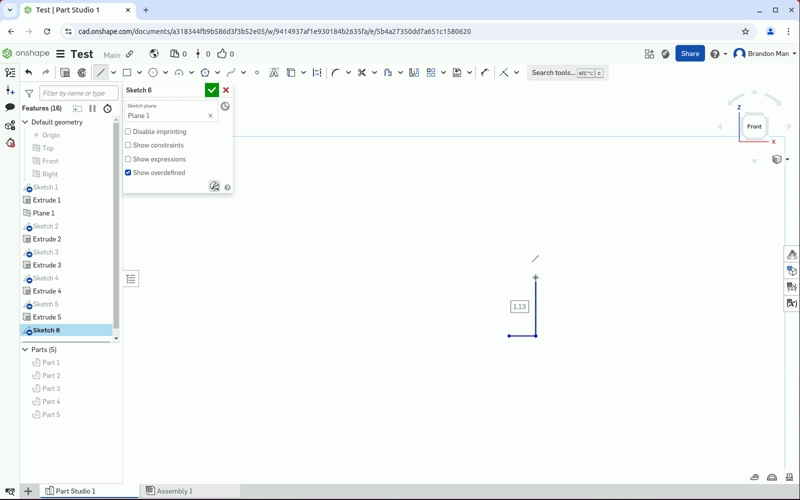
scroll(-6)
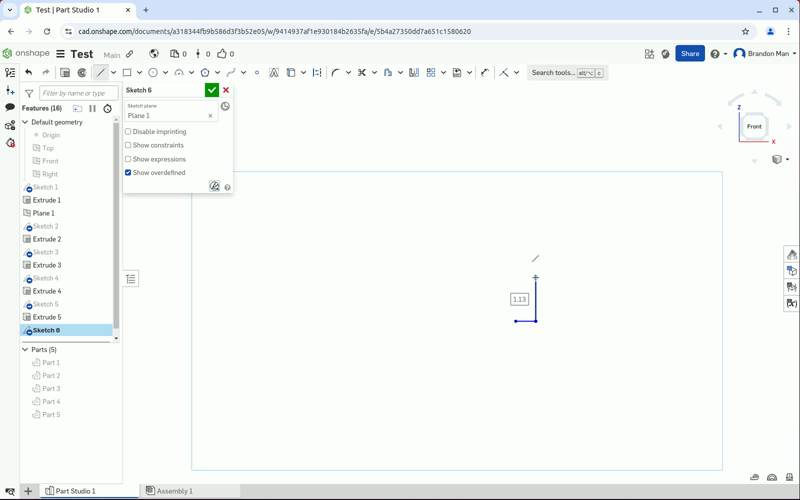
scroll(-6)
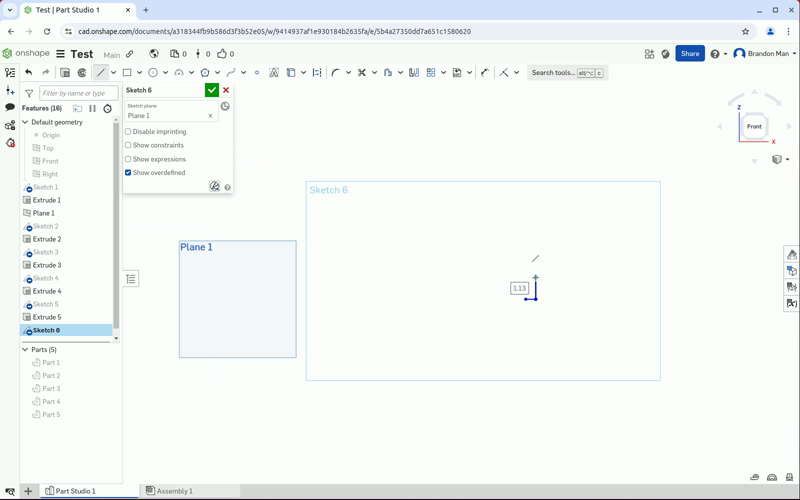
scroll(-6)
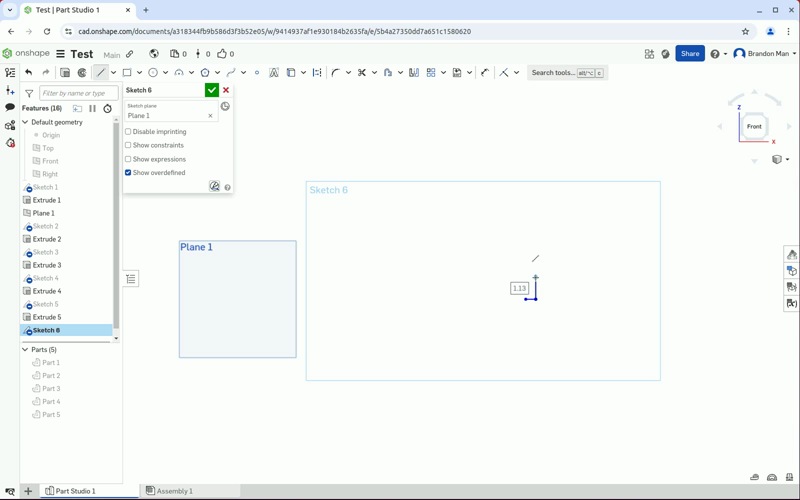
scroll(-6)
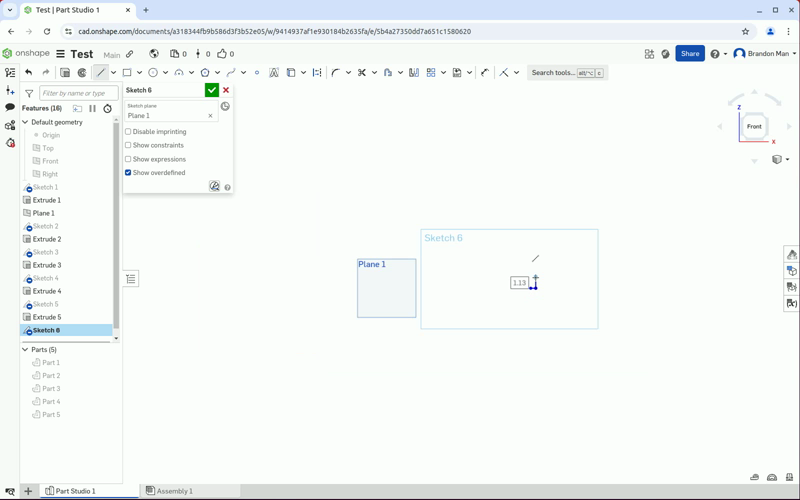
scroll(-6)
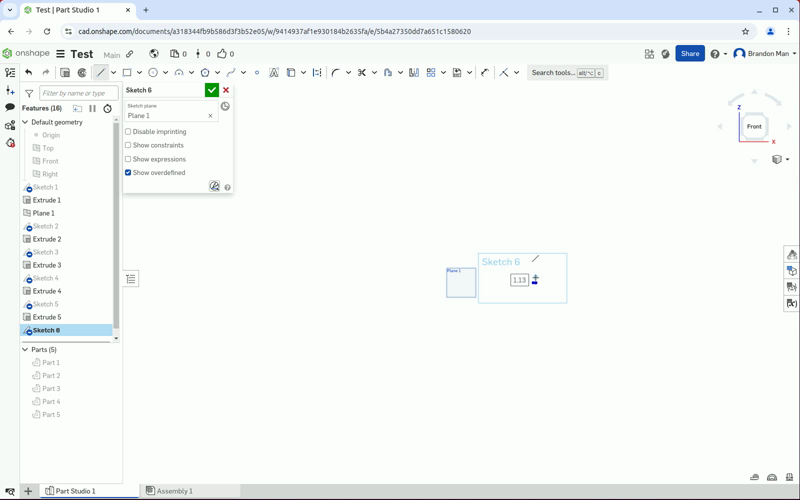
key_up(shift)
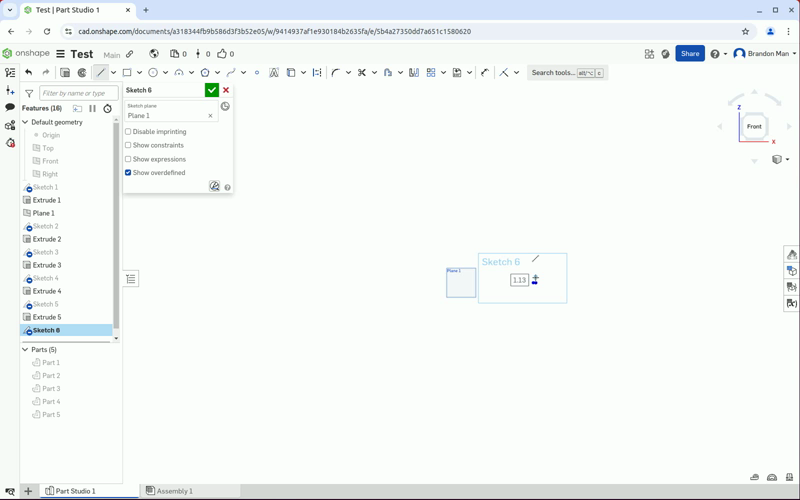
key_down(shift)
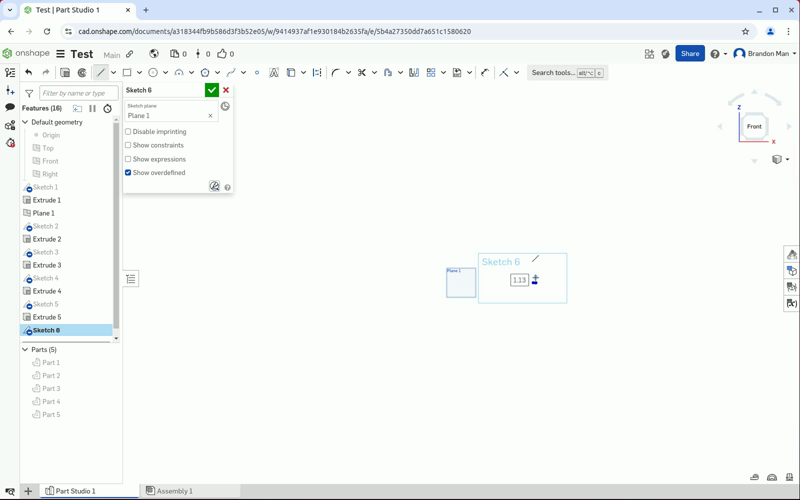
mouse_move(565, 277)
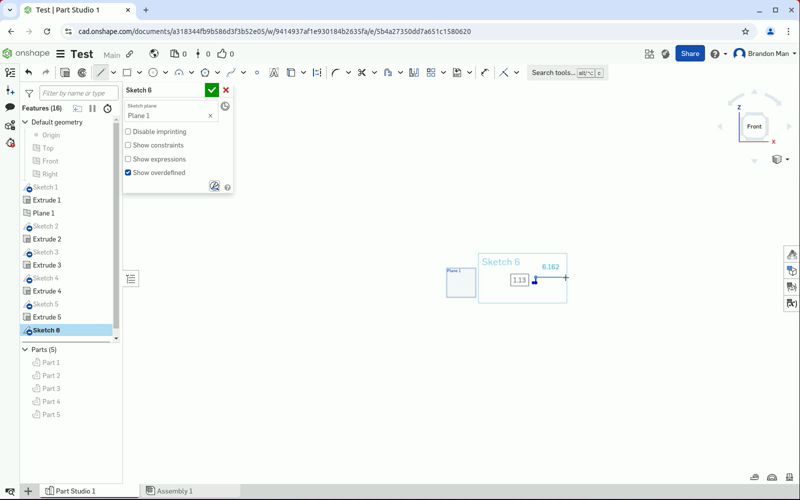
mouse_move(533, 277)
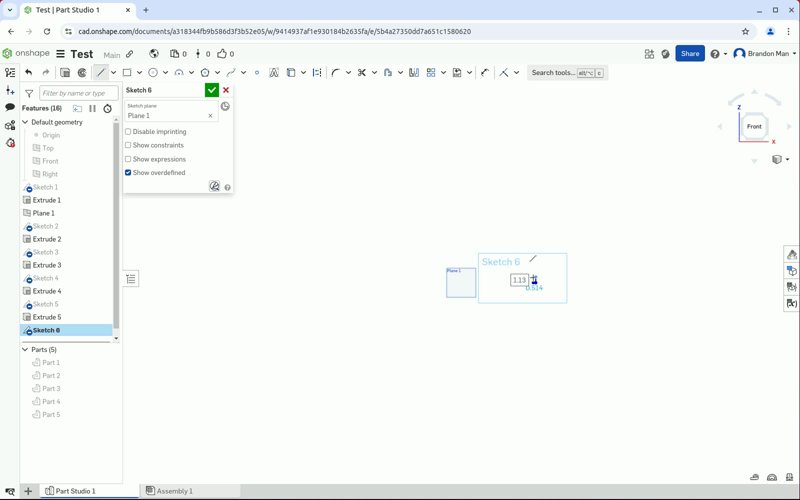
scroll(6)
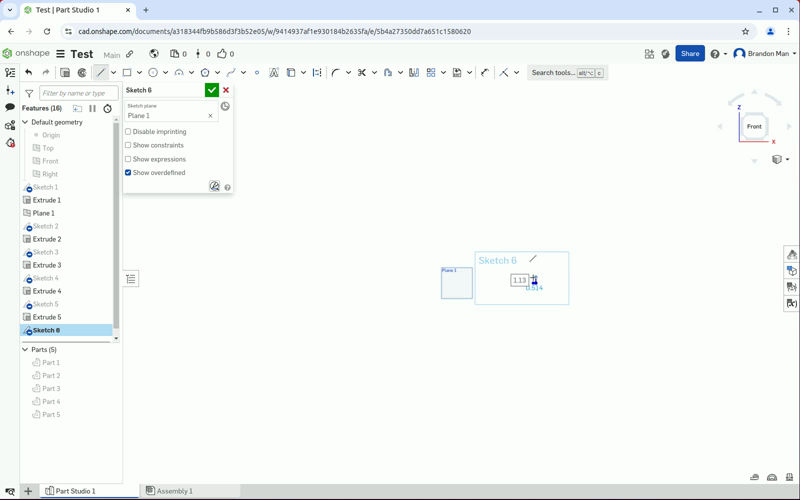
scroll(6)
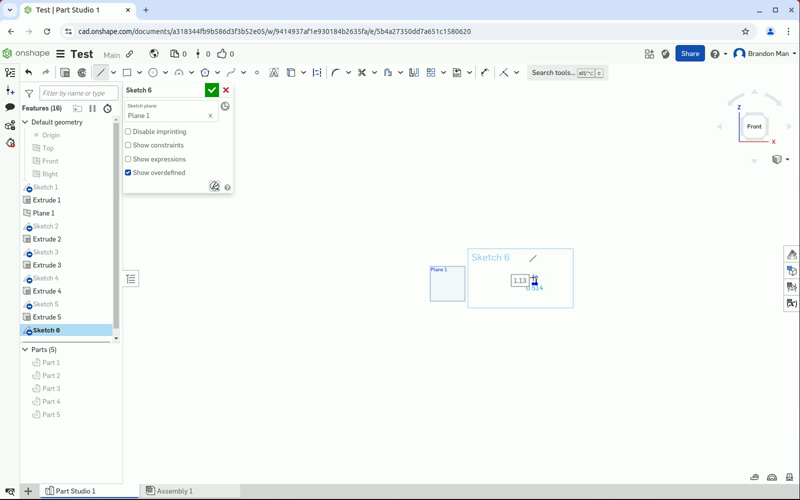
scroll(6)
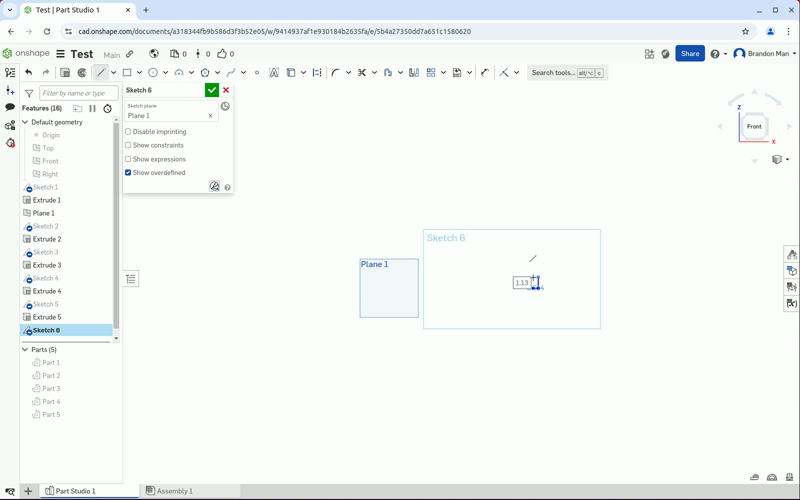
scroll(6)
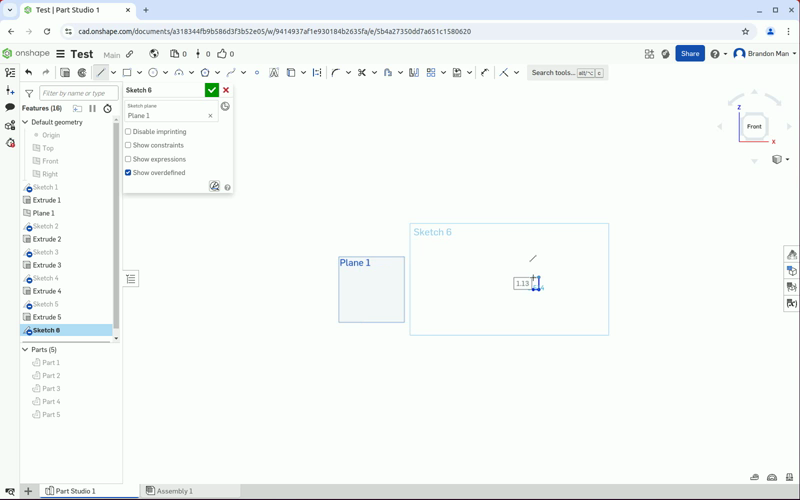
scroll(6)
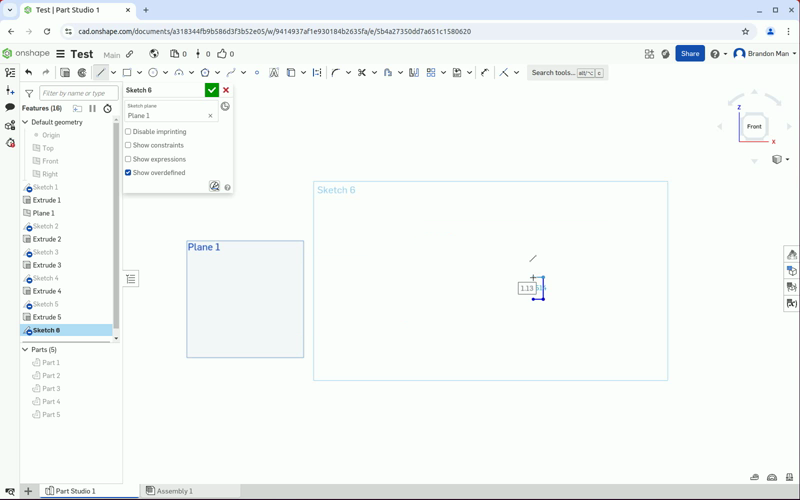
scroll(6)
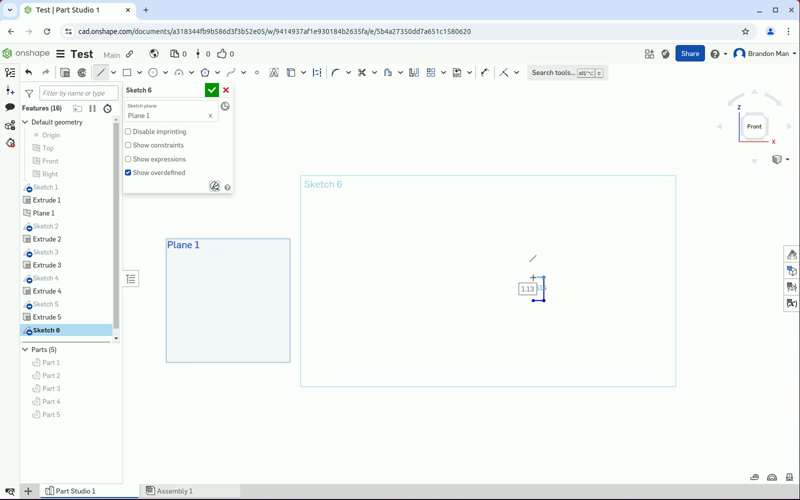
scroll(6)
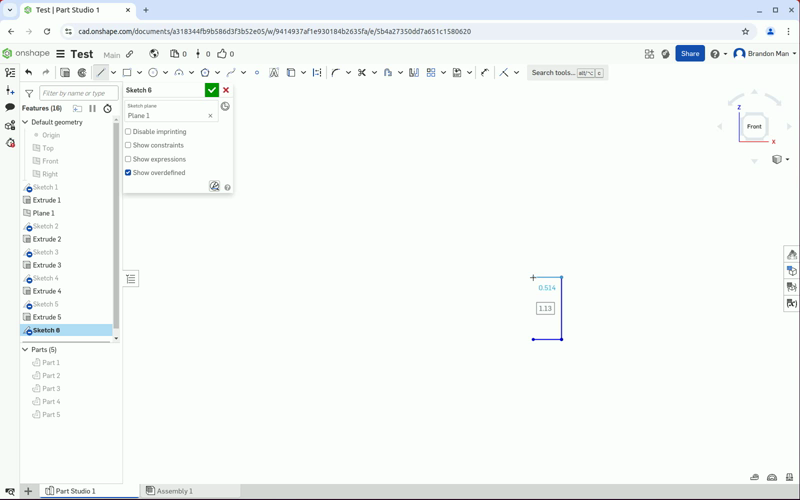
click(533, 277)
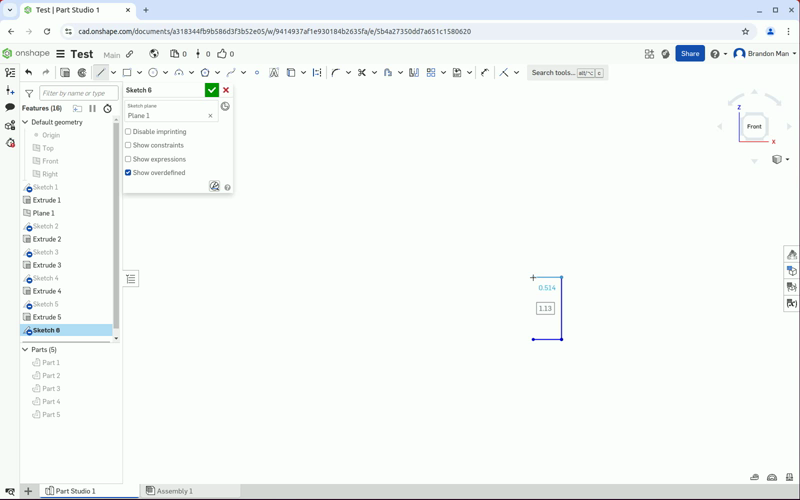
scroll(-6)
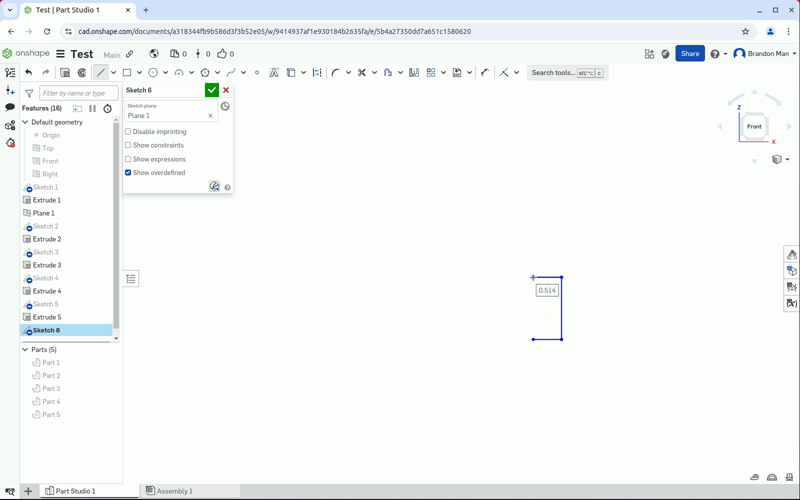
scroll(-6)
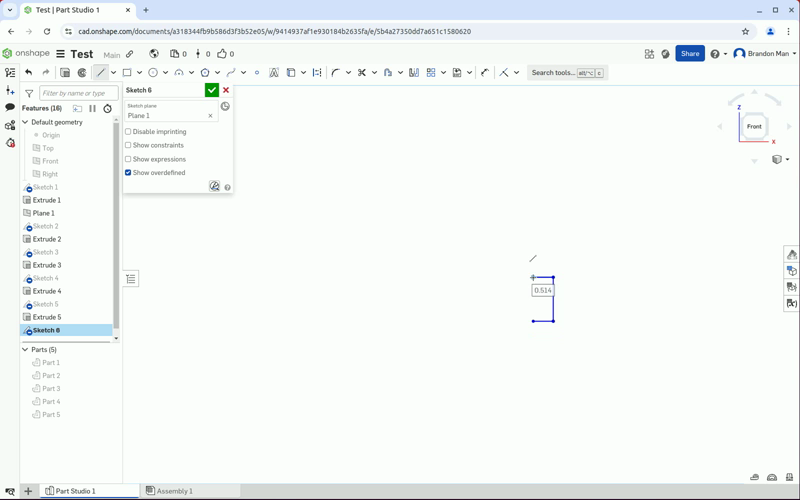
scroll(-6)
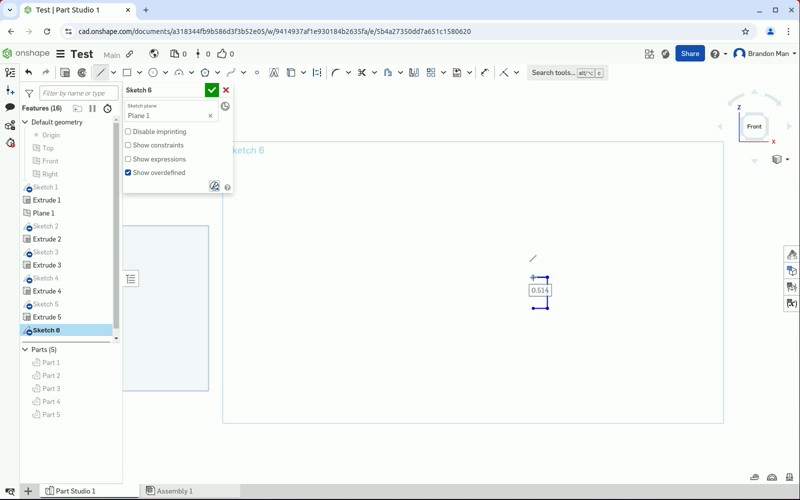
scroll(-6)
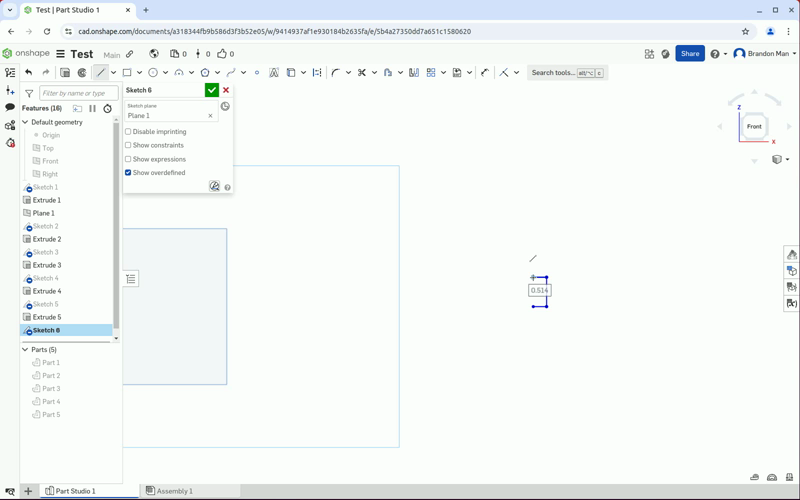
scroll(-6)
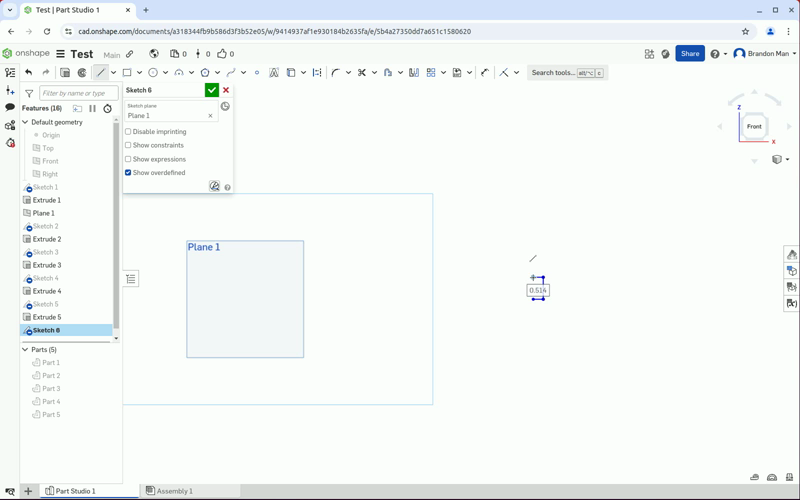
scroll(-6)
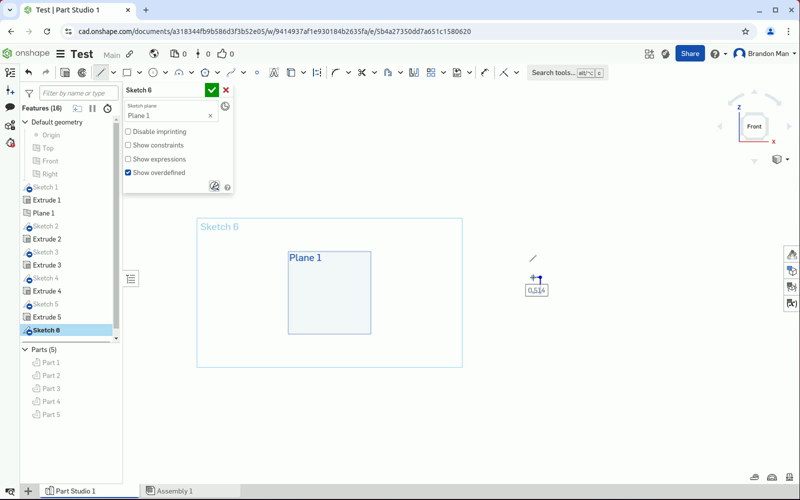
scroll(-6)
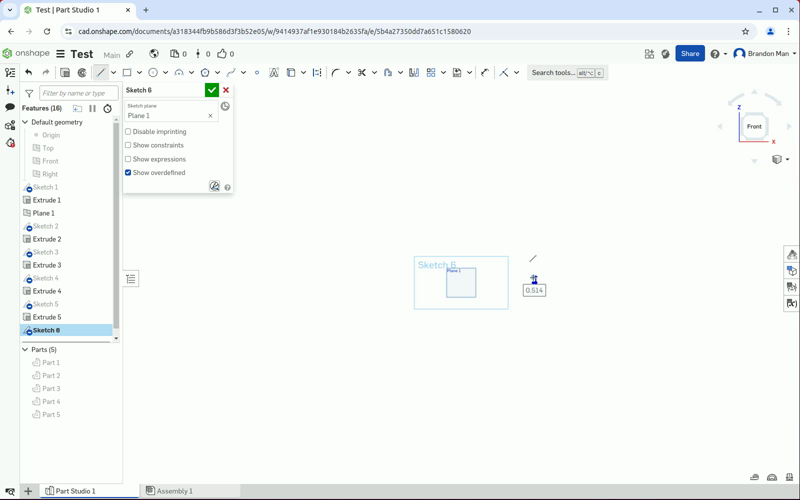
key_up(shift)
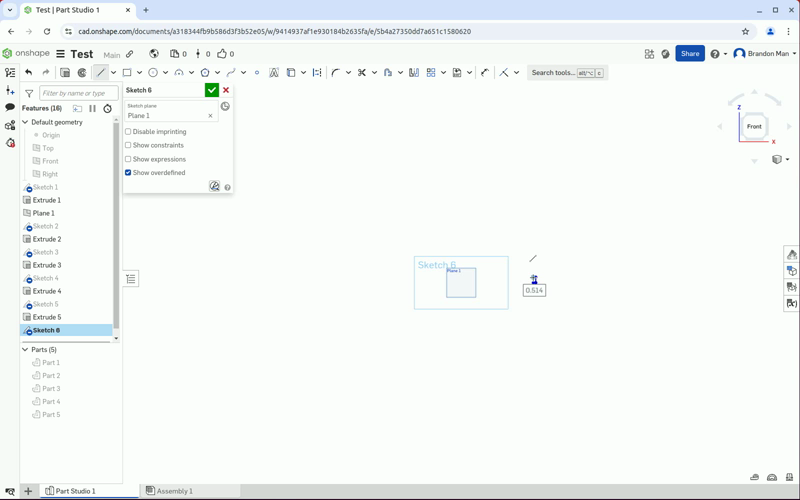
mouse_move(563, 277)
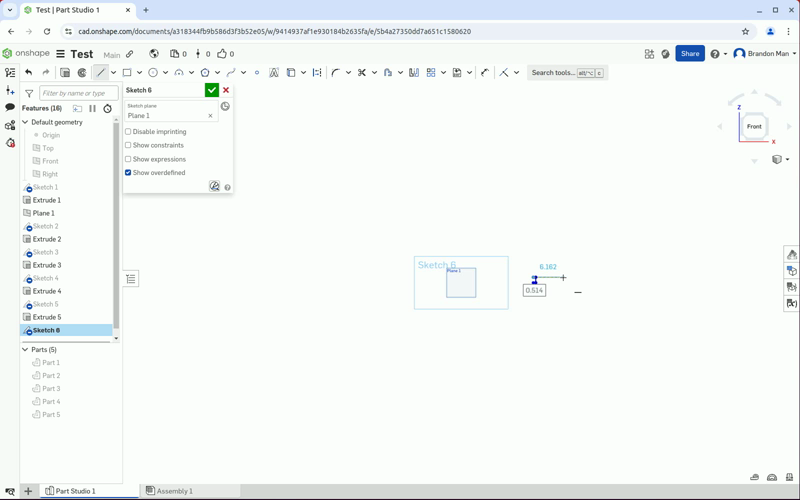
key_down(shift)
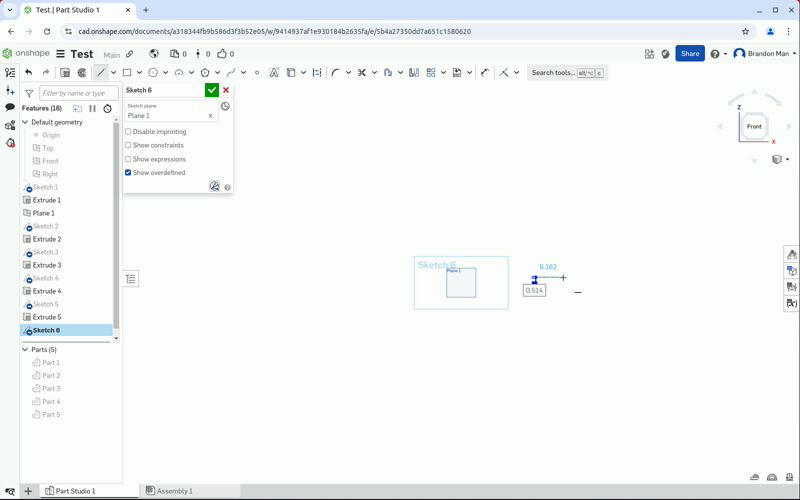
mouse_move(533, 282)
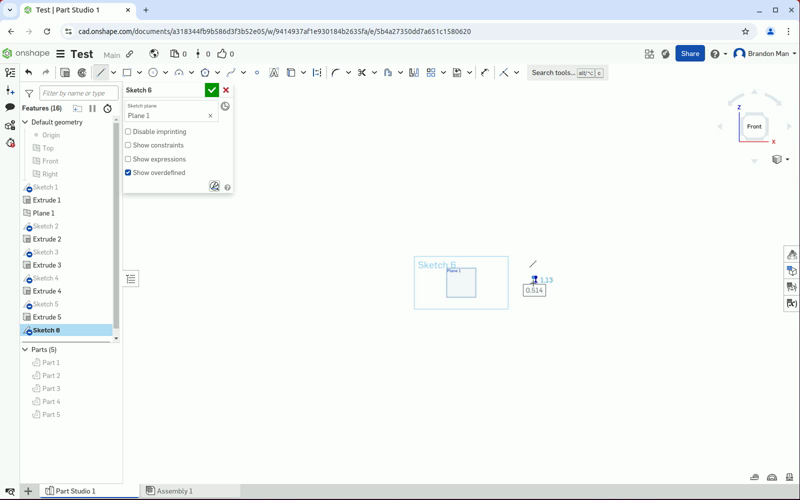
scroll(6)
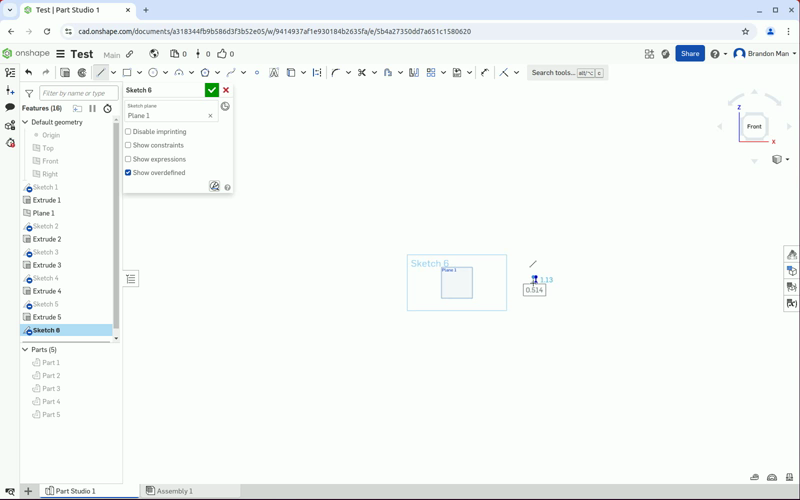
scroll(6)
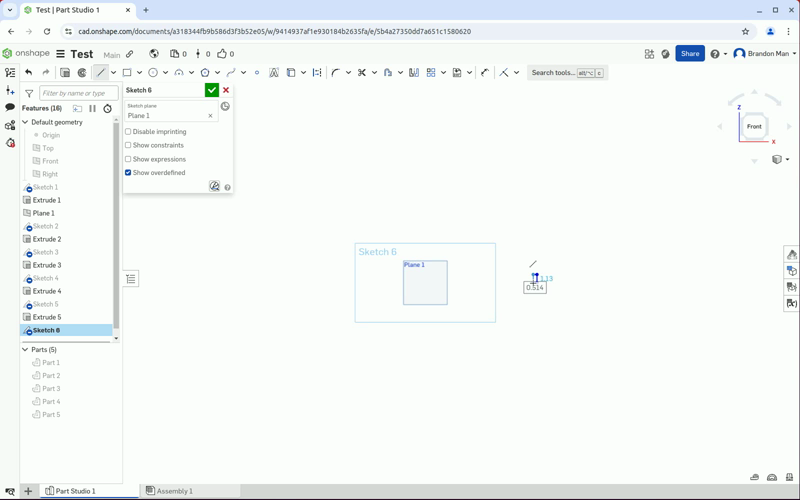
scroll(6)
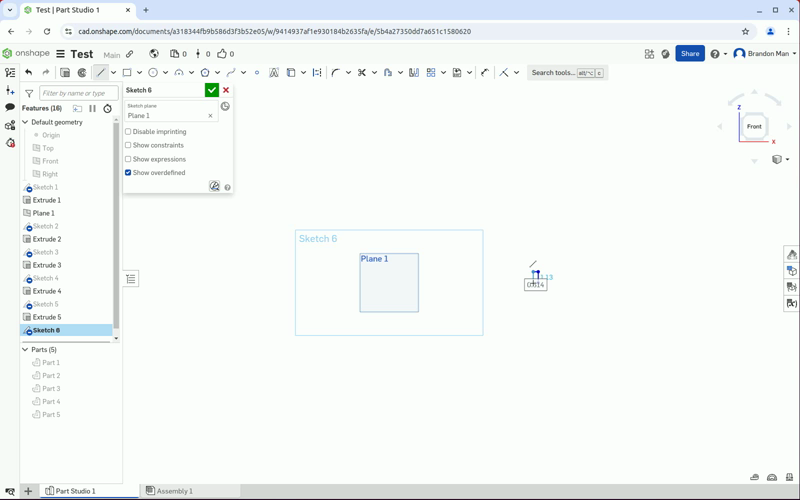
scroll(6)
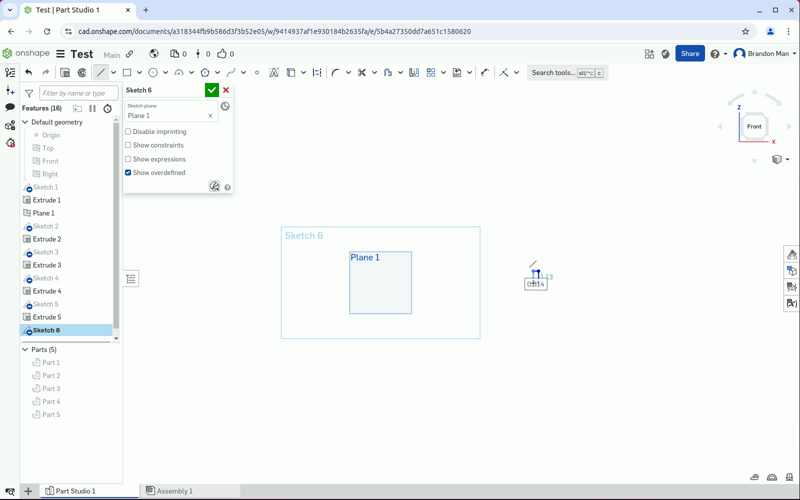
scroll(6)
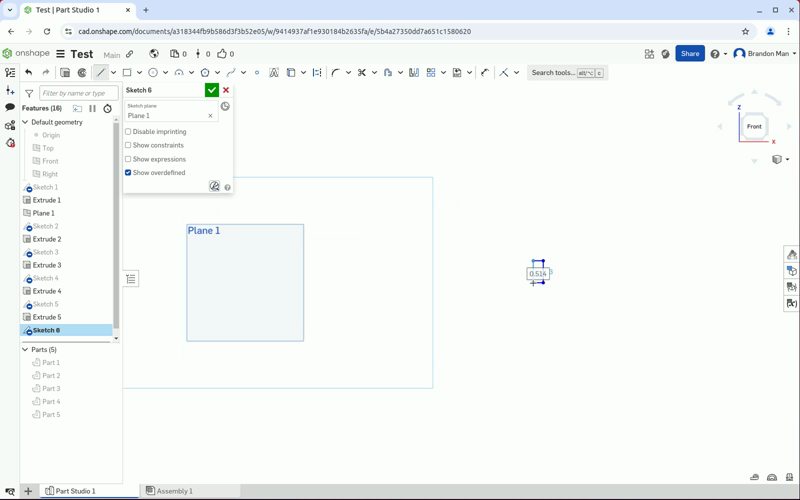
scroll(6)
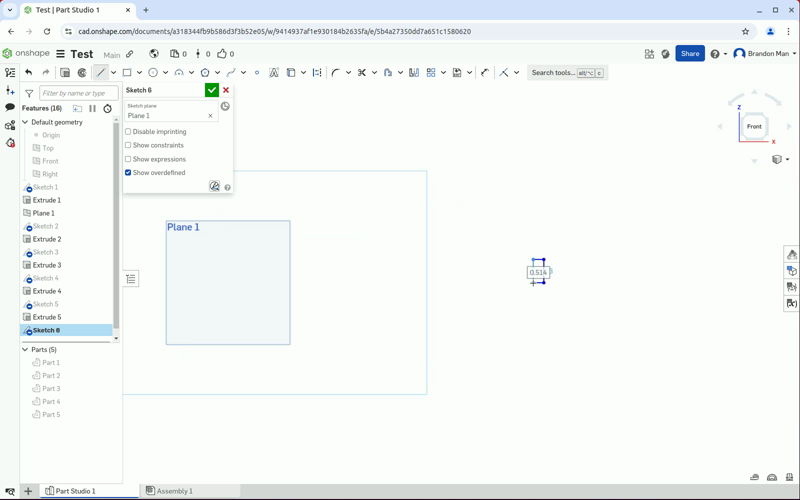
scroll(6)
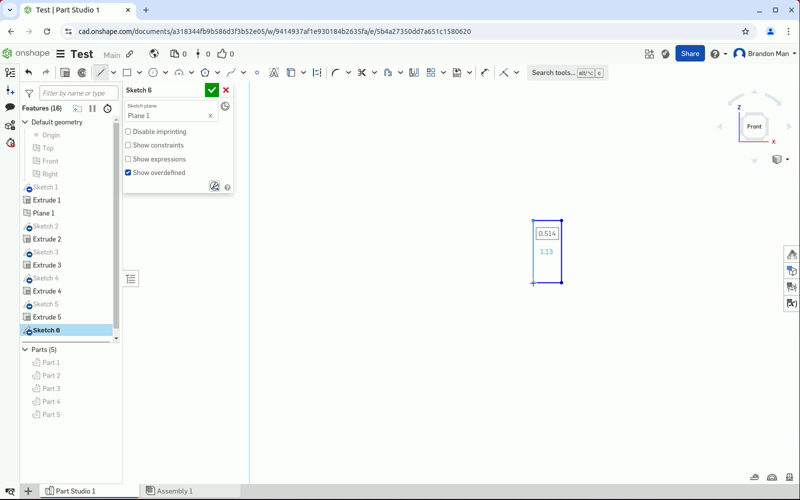
key_up(shift)
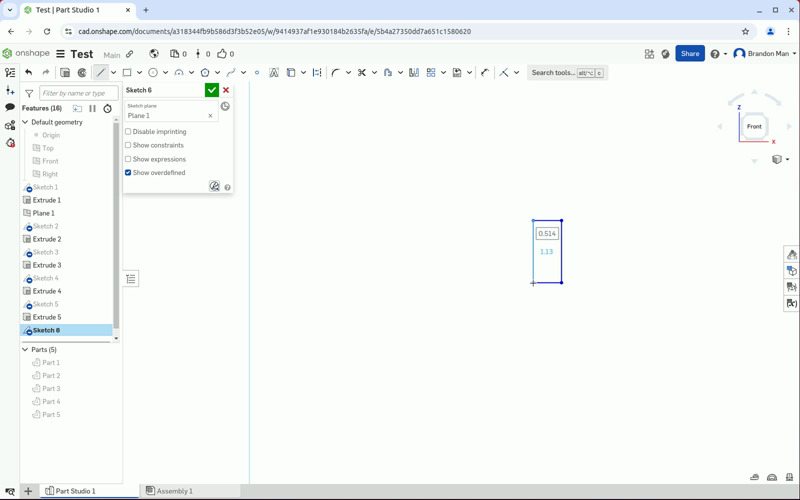
click(533, 282)
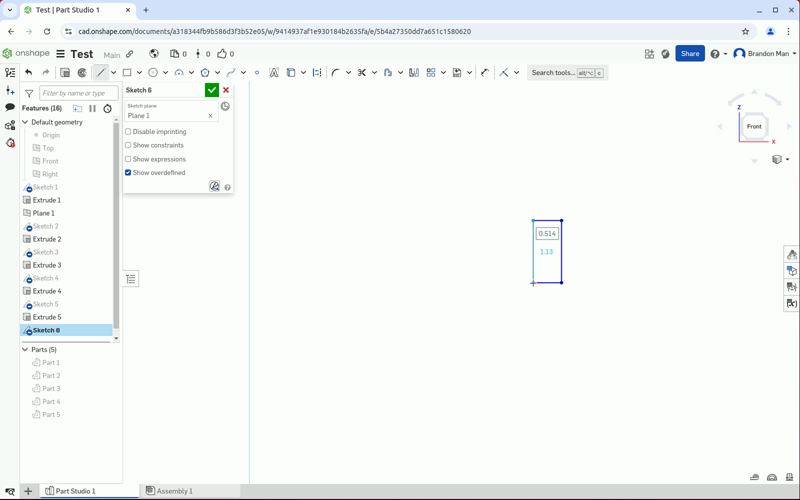
scroll(-6)
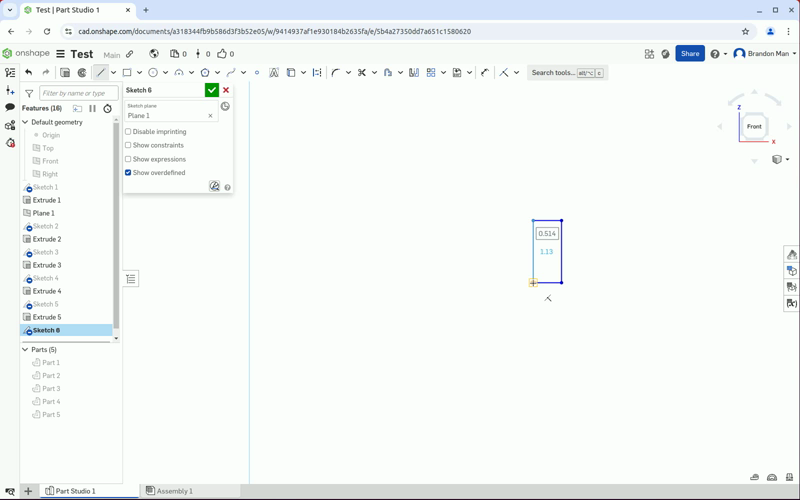
scroll(-6)
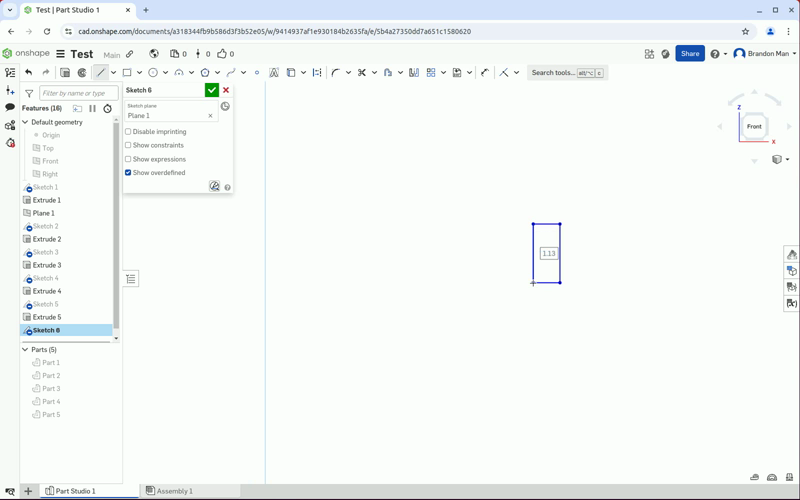
scroll(-6)
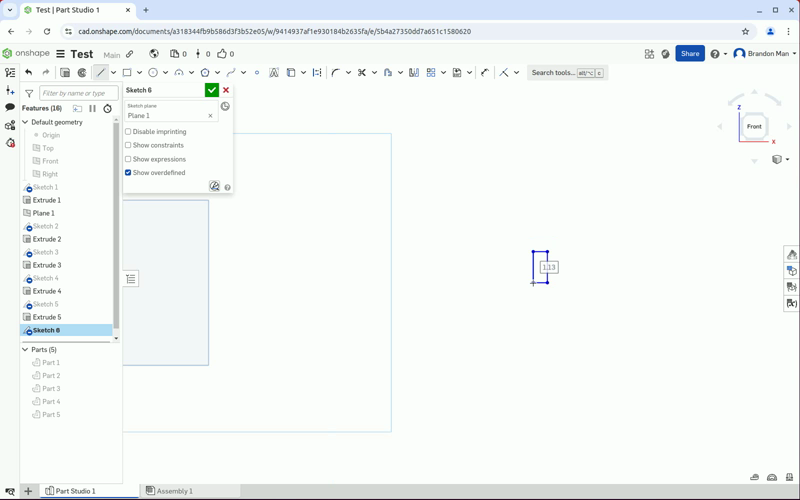
scroll(-6)
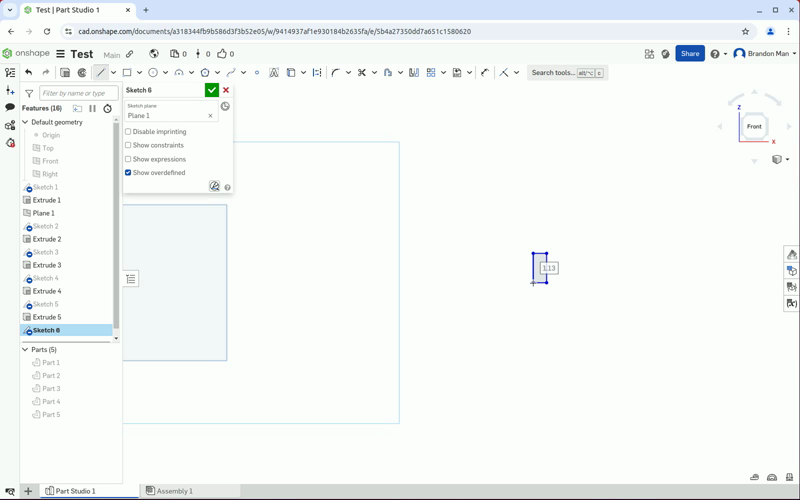
scroll(-6)
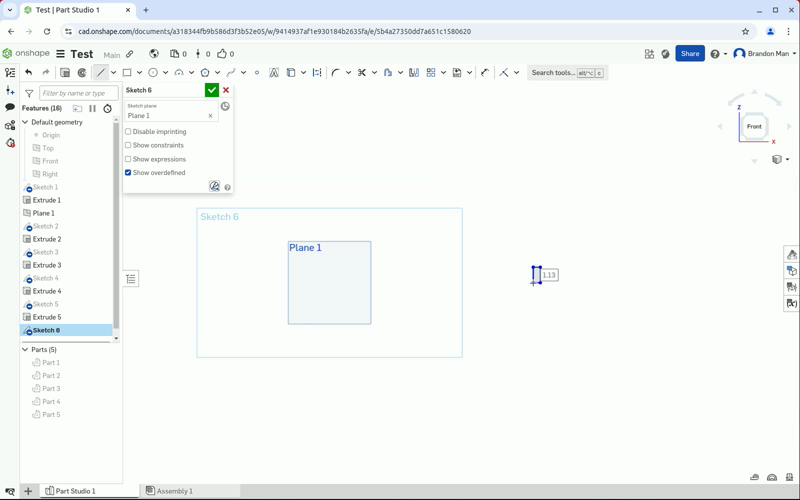
scroll(-6)
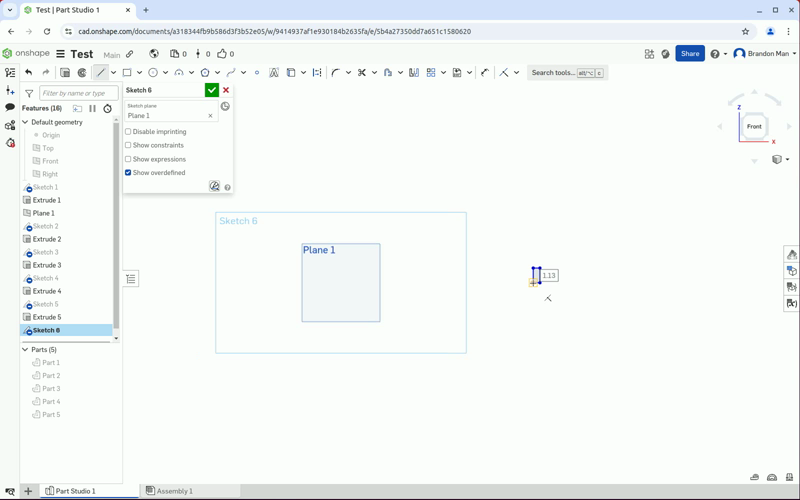
scroll(-6)
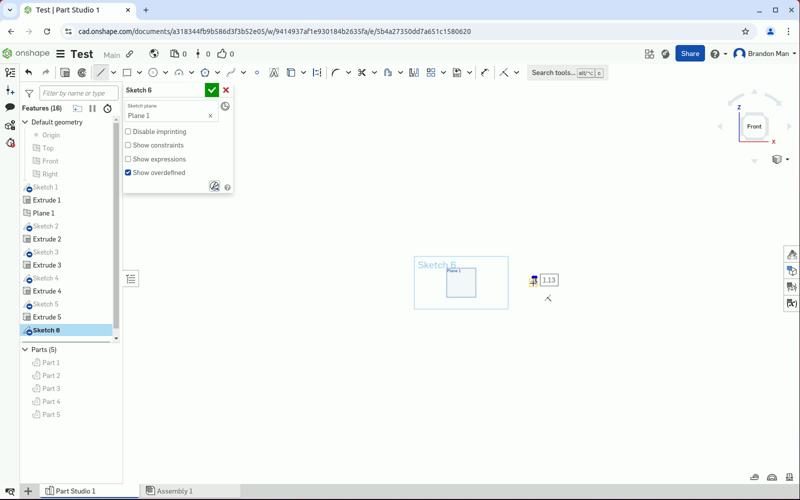
key(esc)
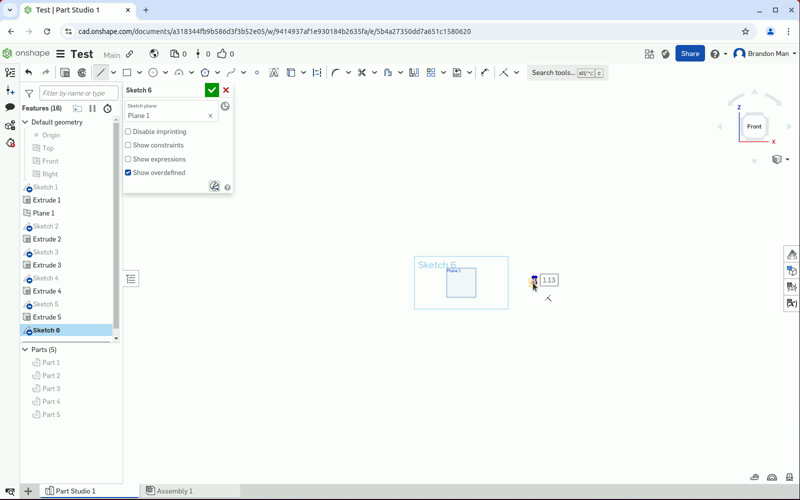
mouse_move(534, 282)
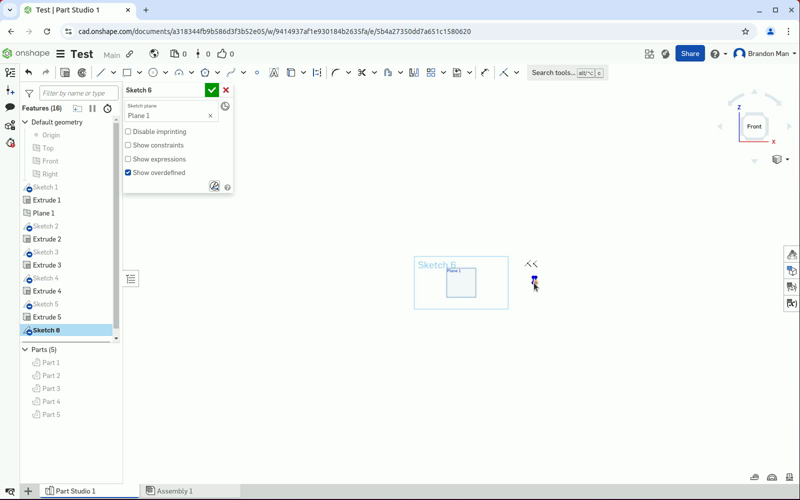
scroll(6)
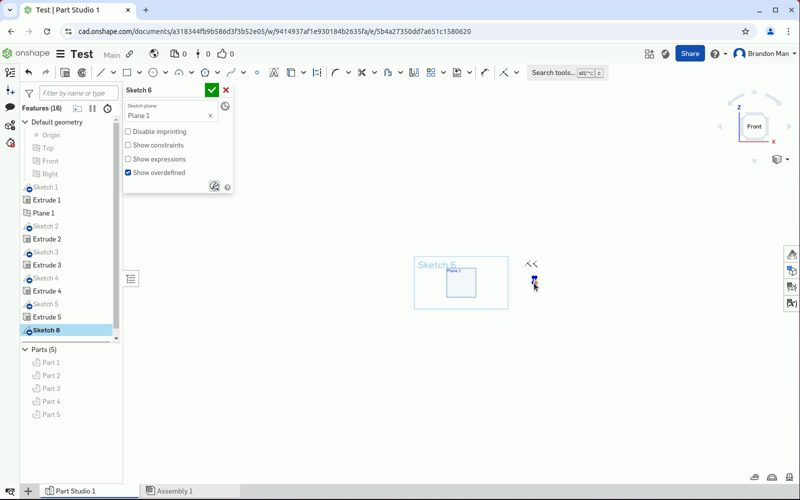
scroll(6)
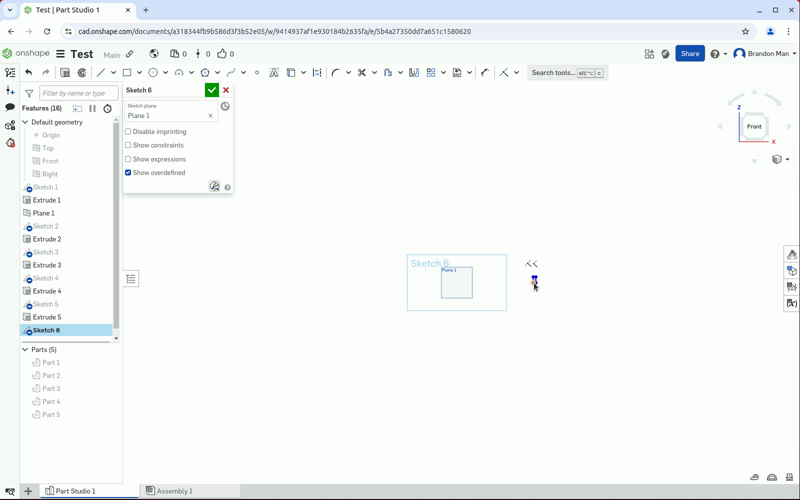
scroll(6)
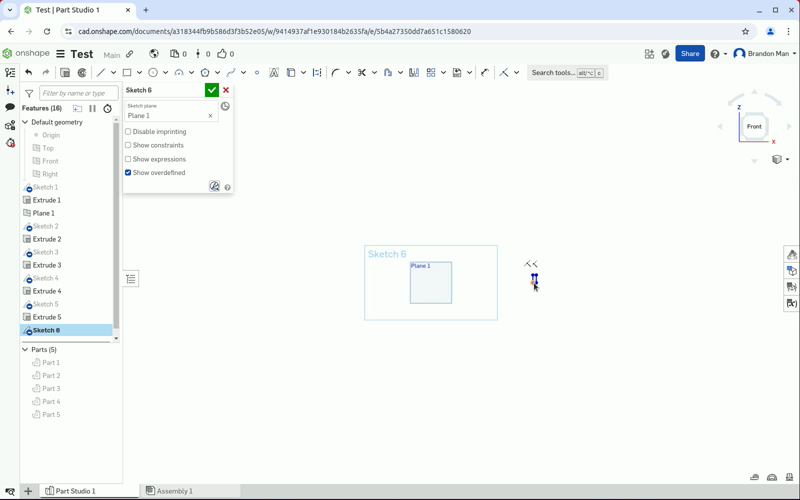
scroll(6)
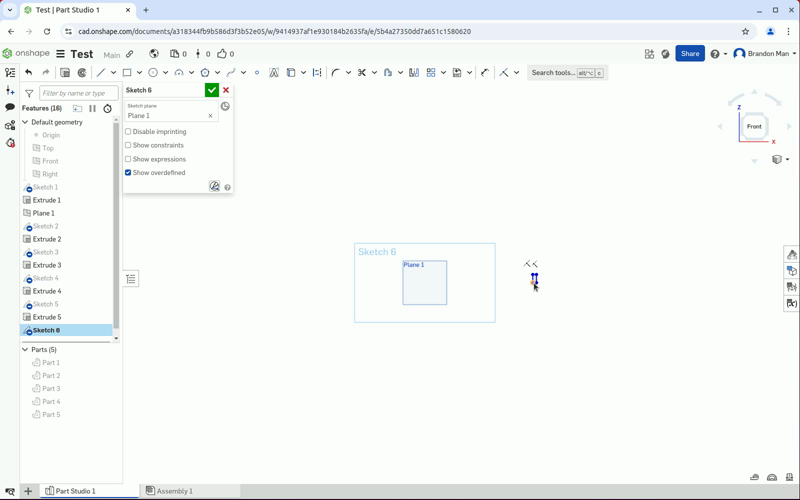
scroll(6)
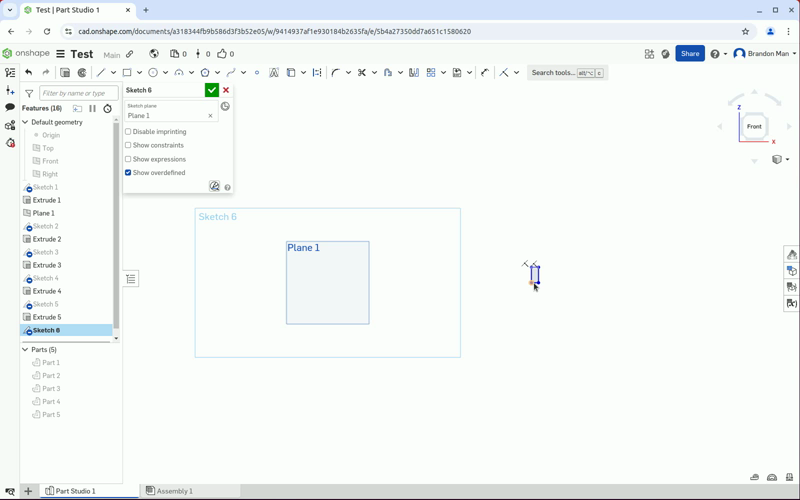
scroll(6)
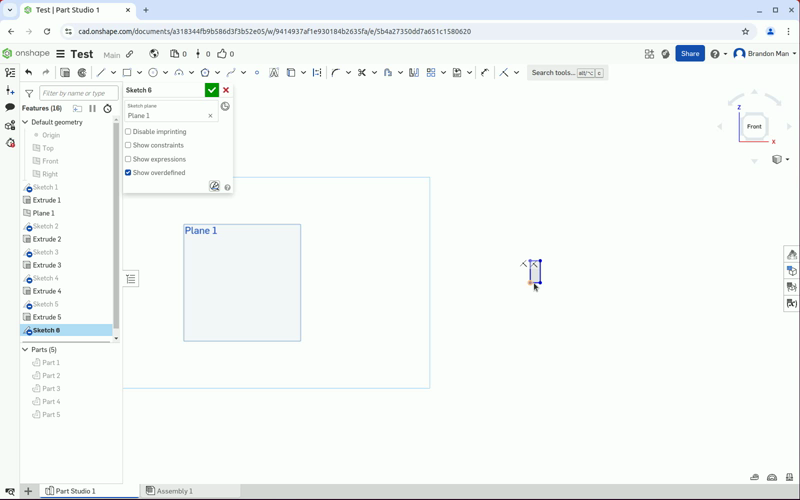
scroll(6)
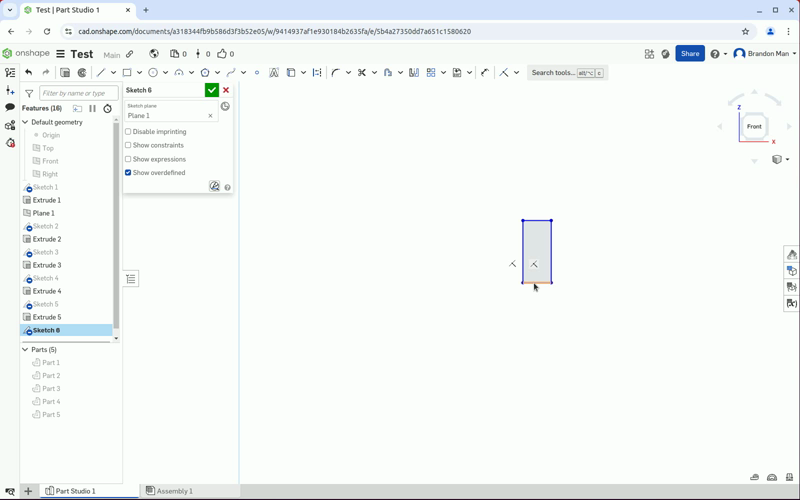
click(534, 282)
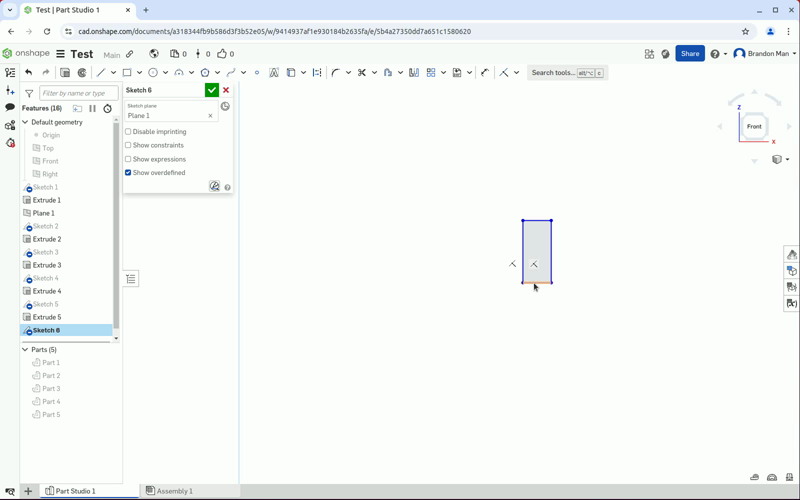
scroll(-6)
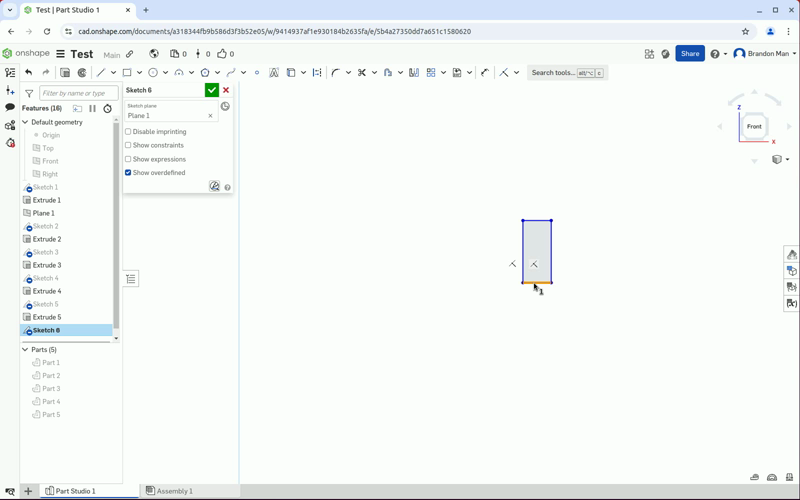
scroll(-6)
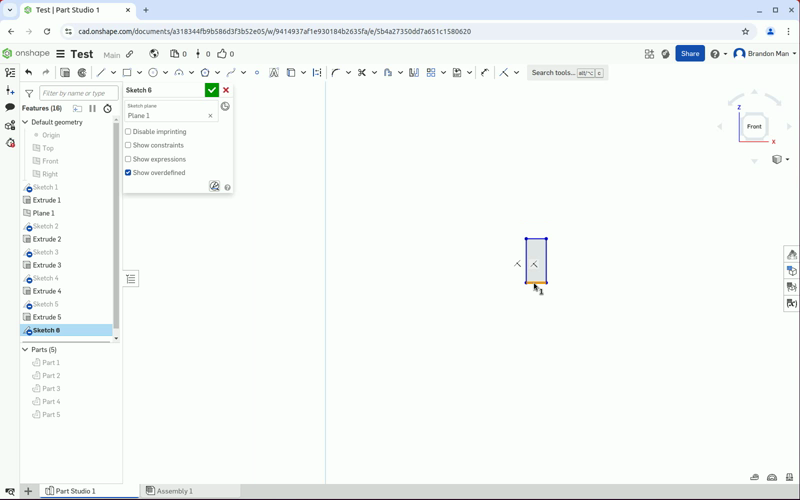
scroll(-6)
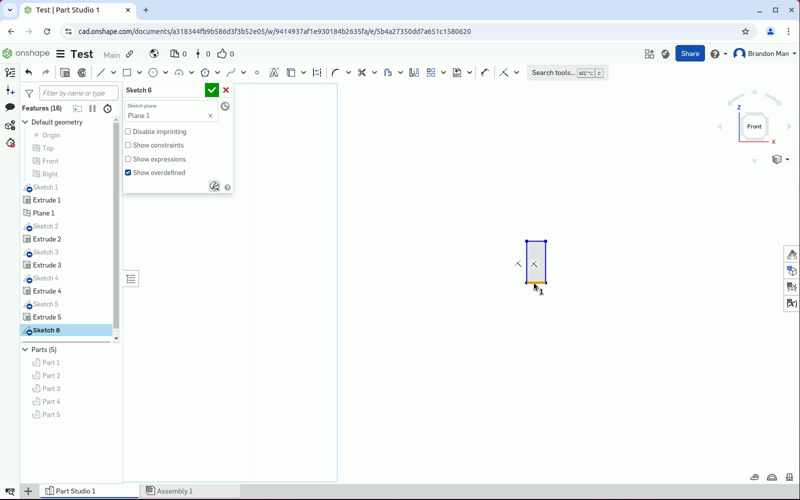
scroll(-6)
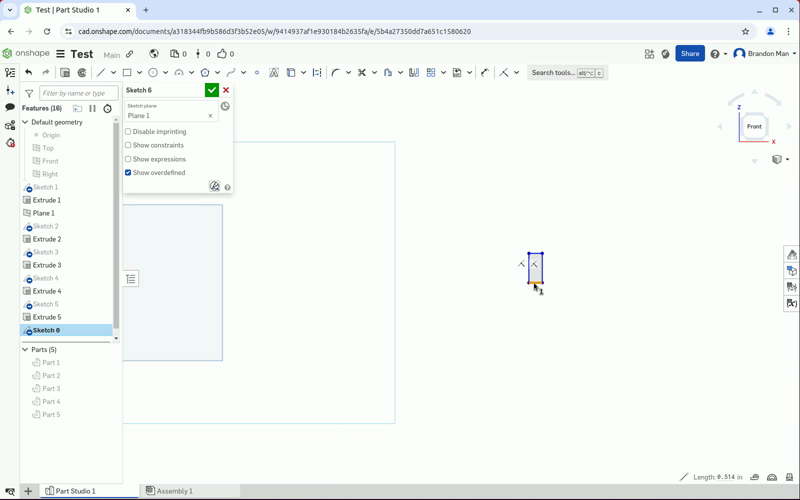
scroll(-6)
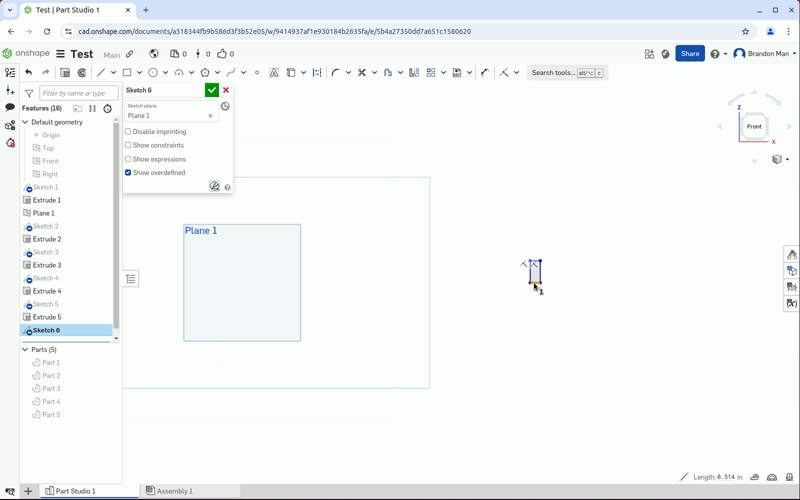
scroll(-6)
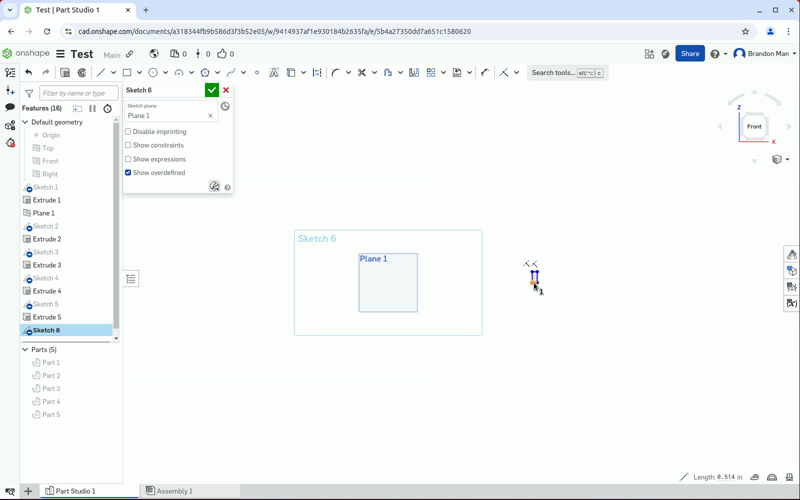
scroll(-6)
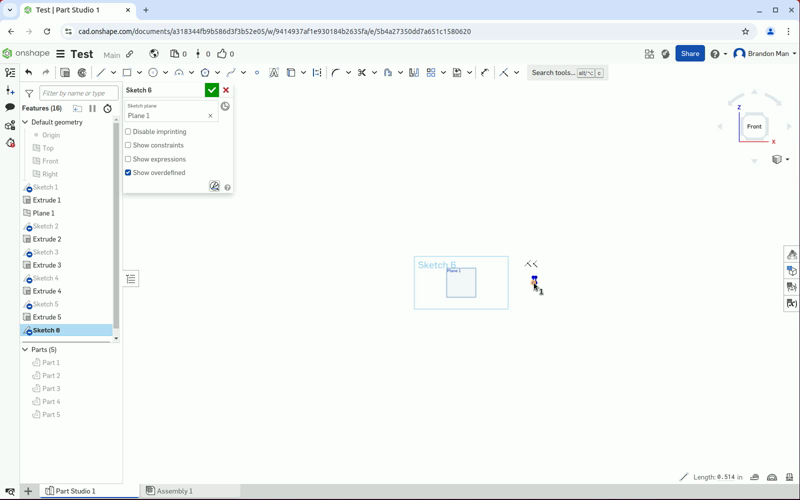
mouse_move(73, 352)
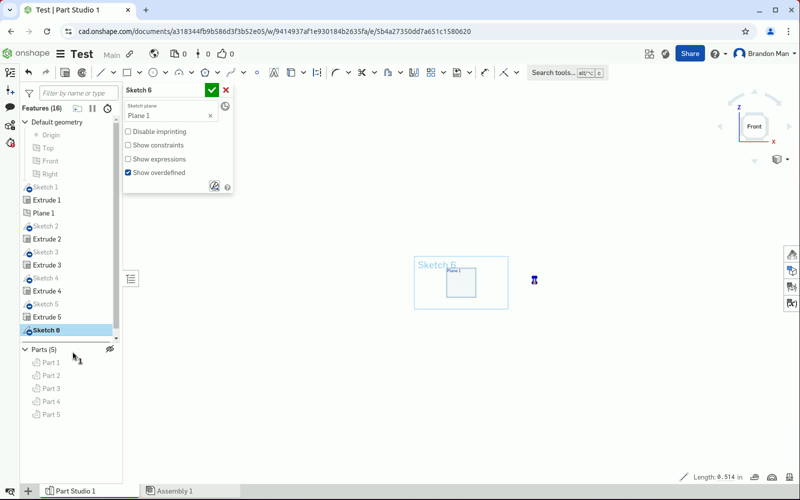
key(shift+y)
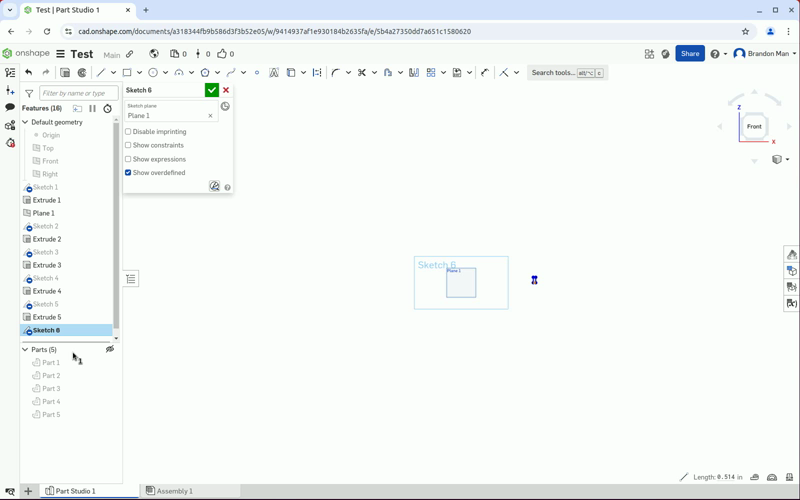
key(shift+e)
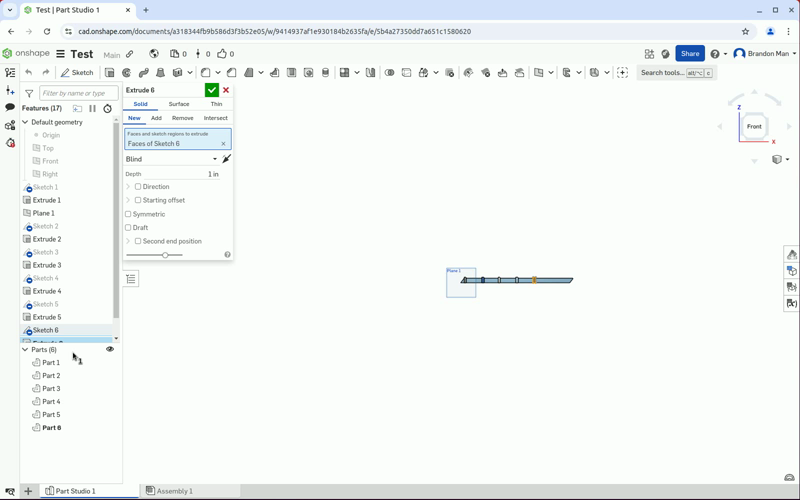
mouse_move(143, 106)
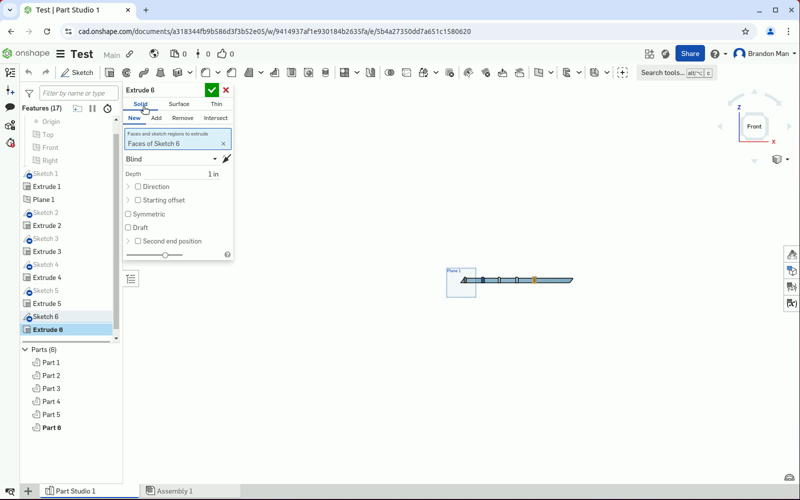
click(143, 106)
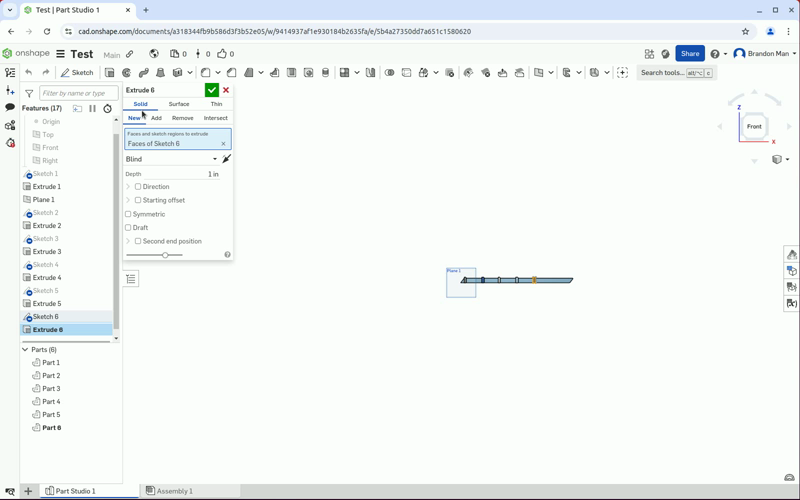
mouse_move(137, 120)
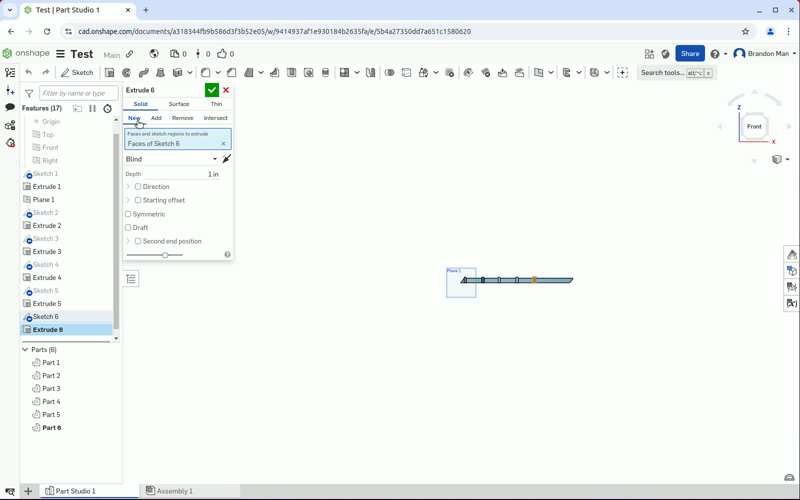
click(137, 120)
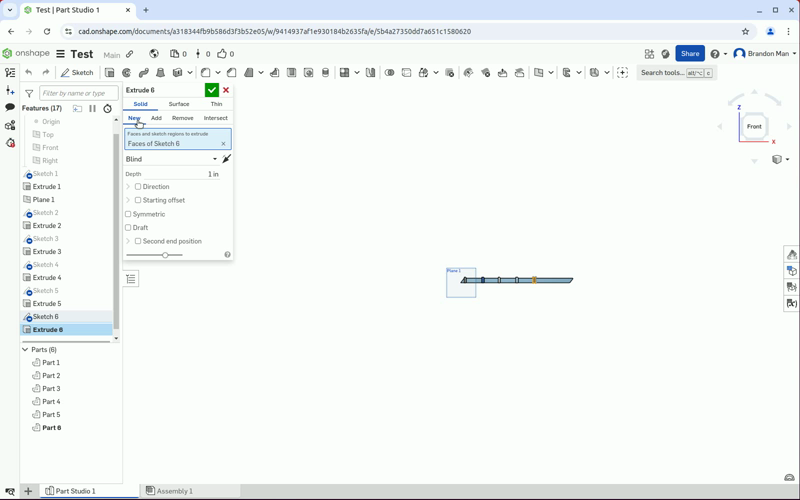
key(tab, 4)
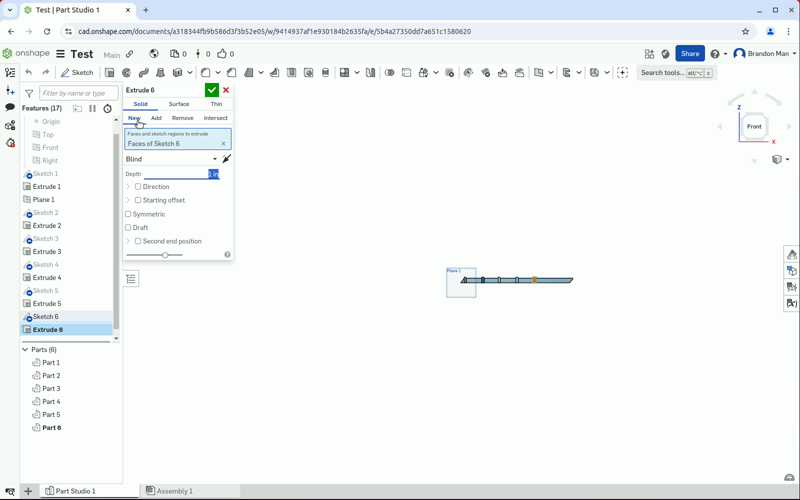
text(3.37)
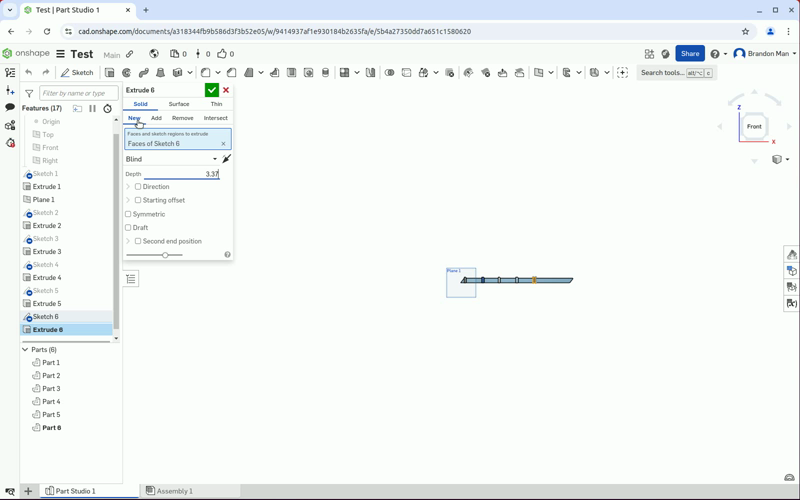
key(enter)
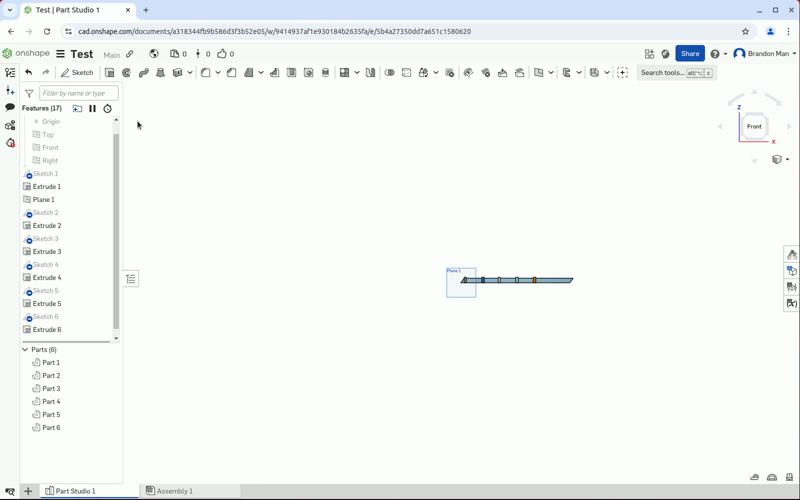
key(shift+h)
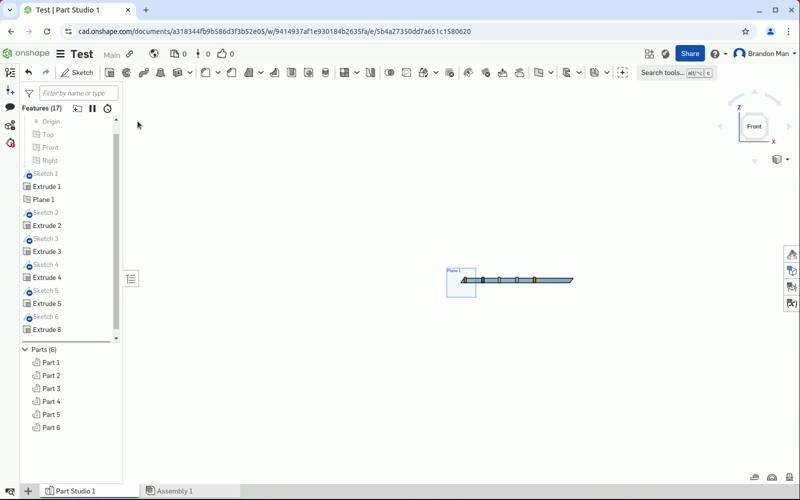
key(shift+h)
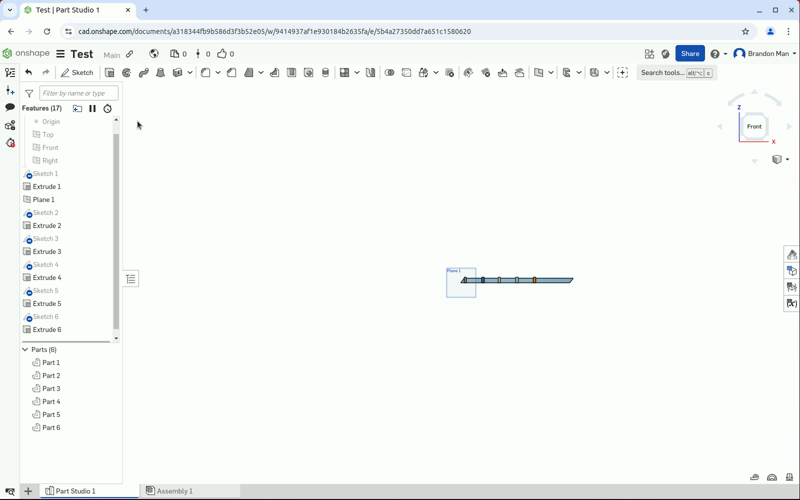
mouse_move(69, 176)
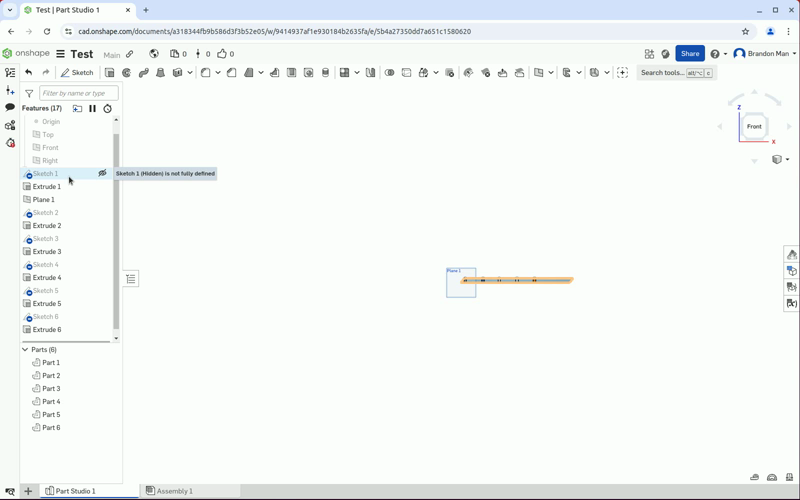
click(69, 176)
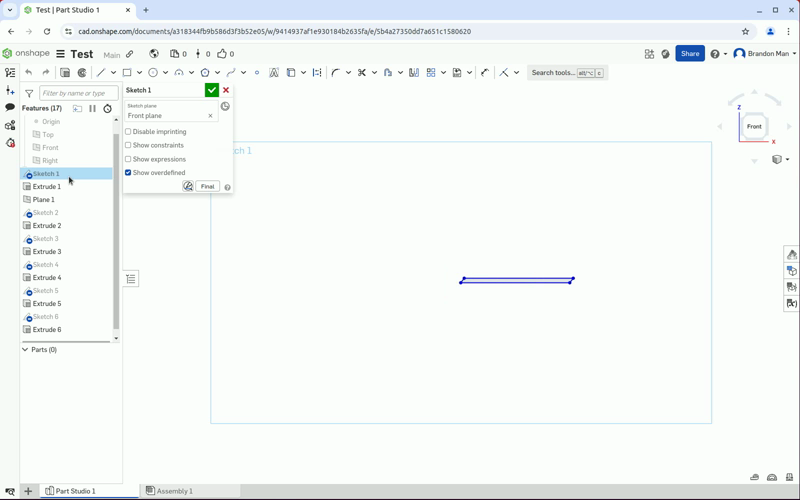
mouse_move(229, 92)
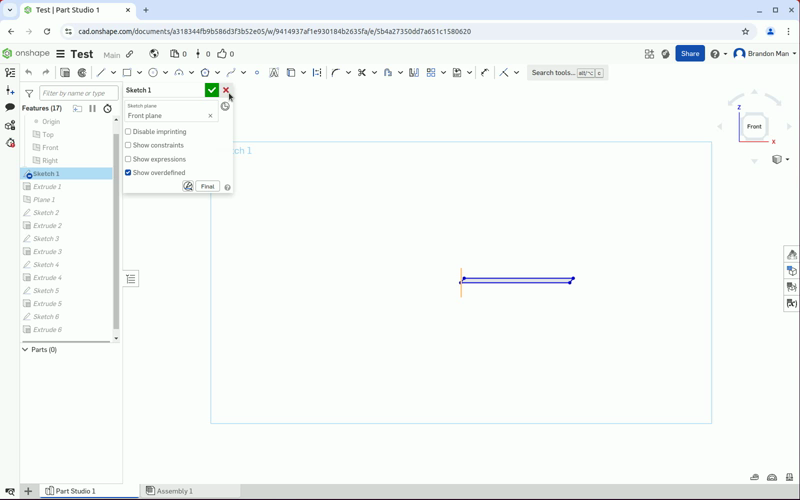
click(229, 92)
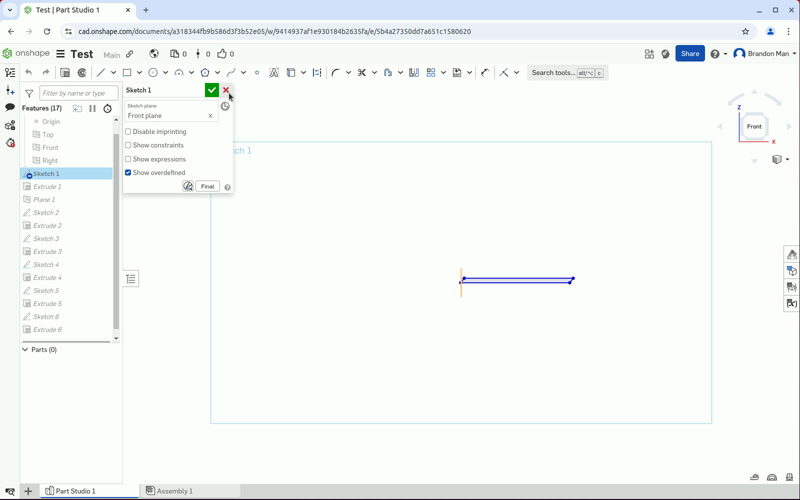
key(shift+s)
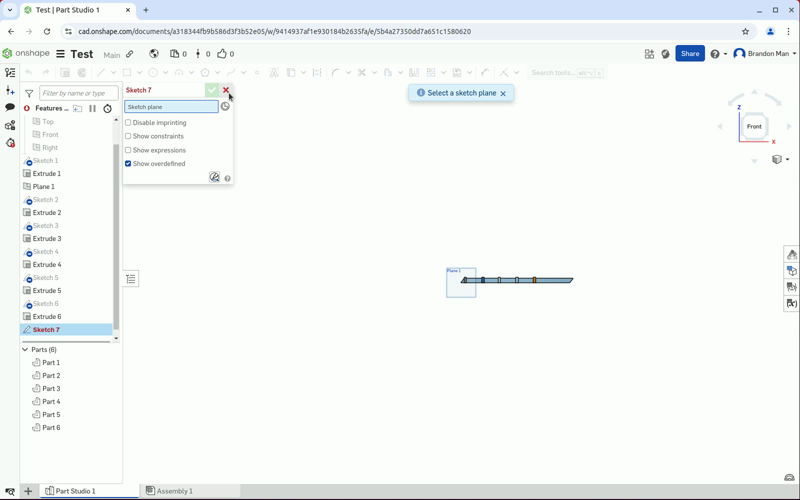
mouse_move(69, 189)
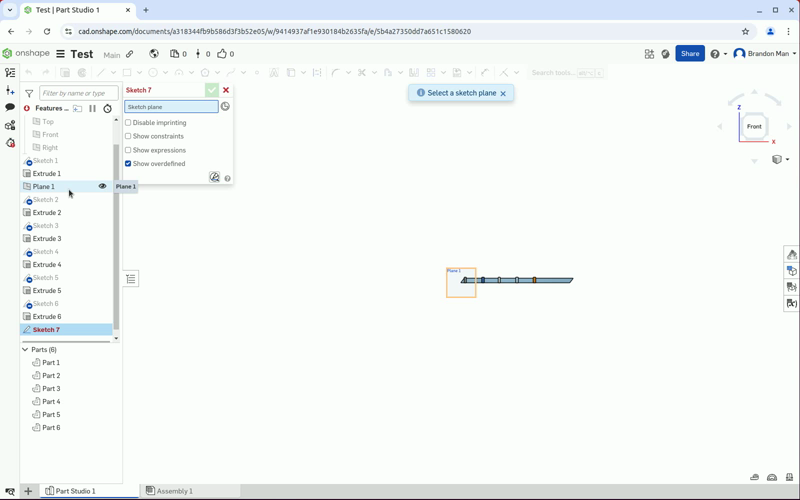
click(69, 189)
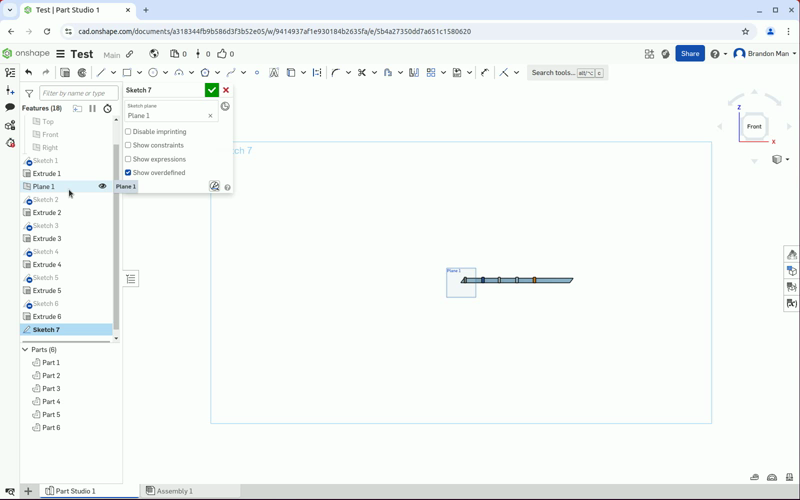
mouse_move(73, 352)
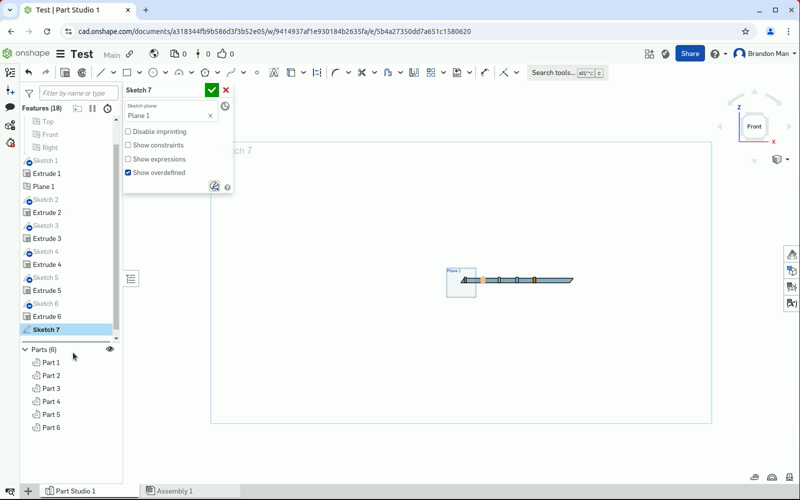
key(y)
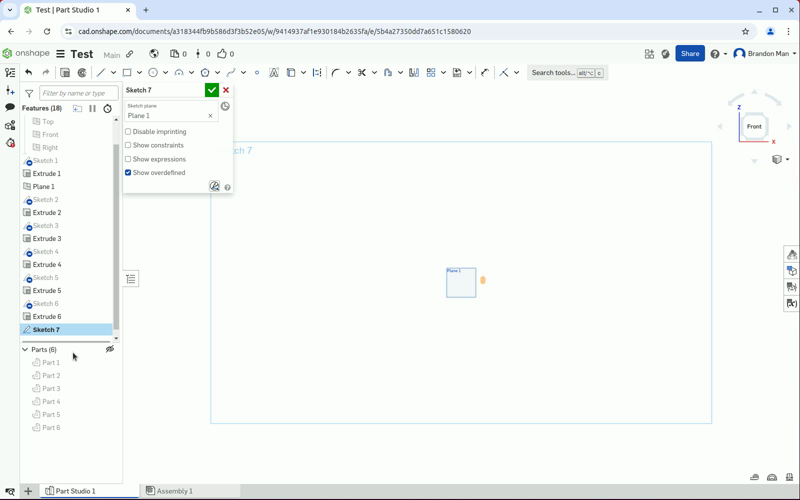
key(l)
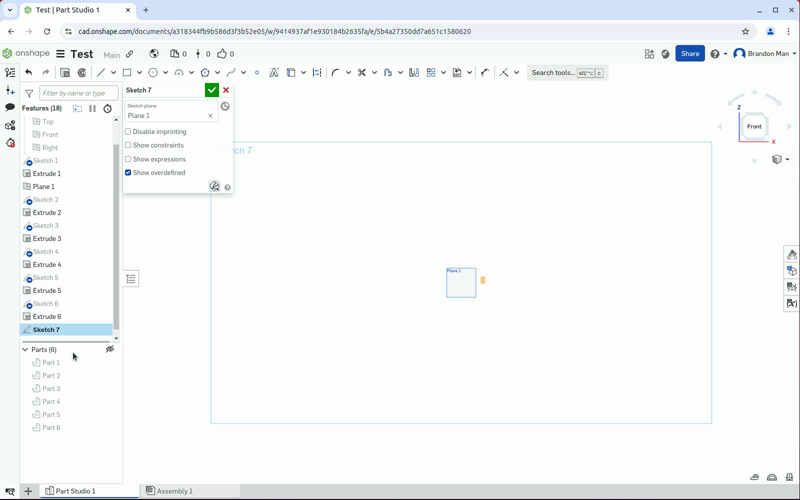
key_down(shift)
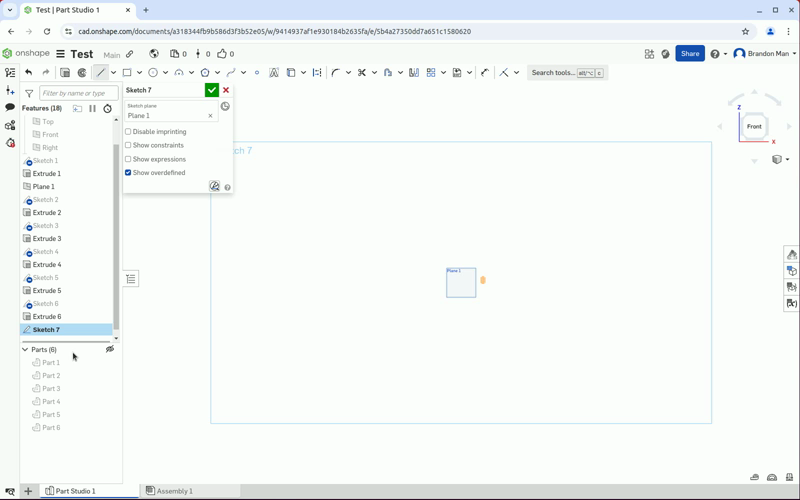
mouse_move(551, 282)
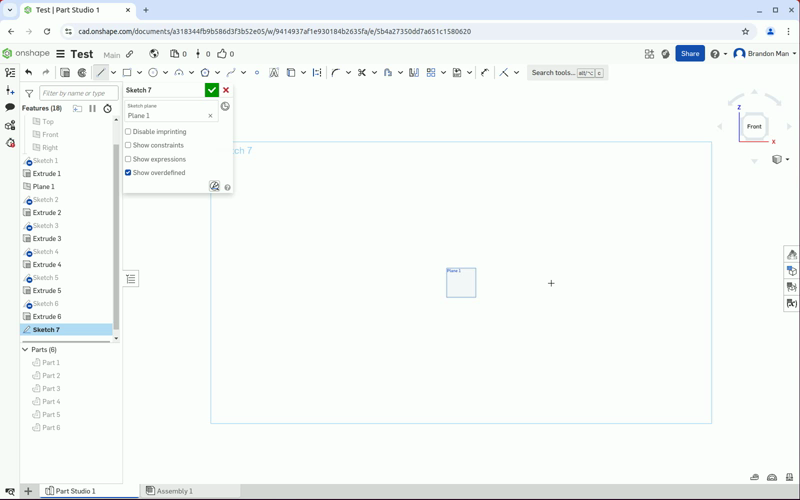
click(551, 282)
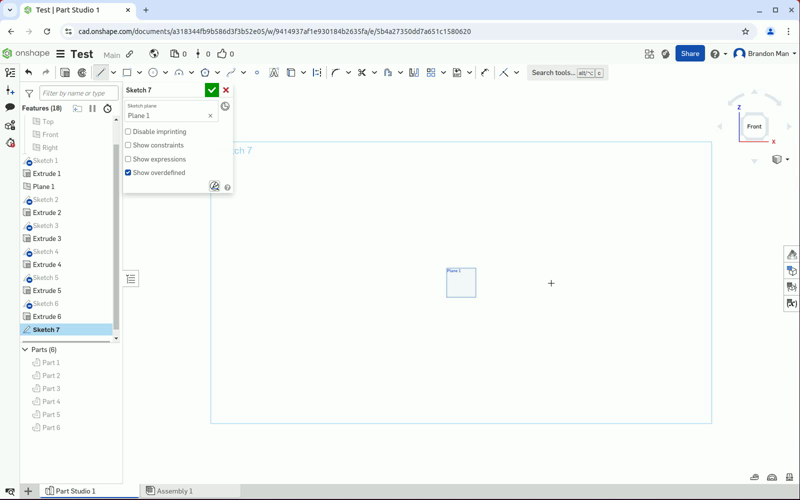
key_up(shift)
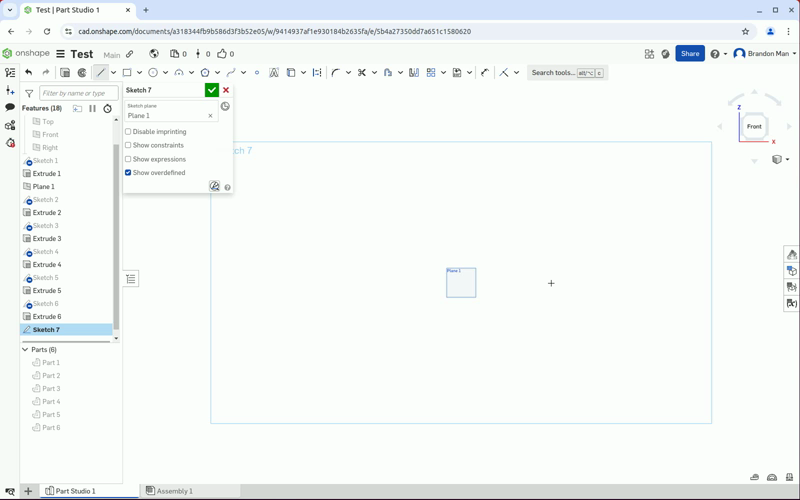
key_down(shift)
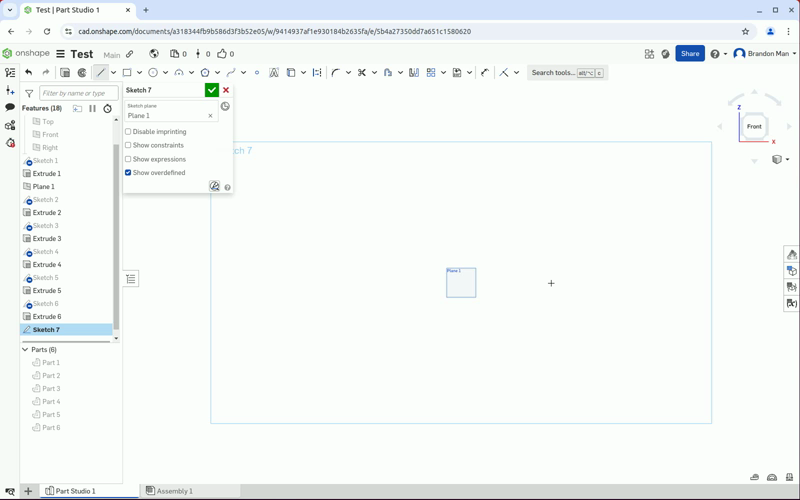
mouse_move(581, 282)
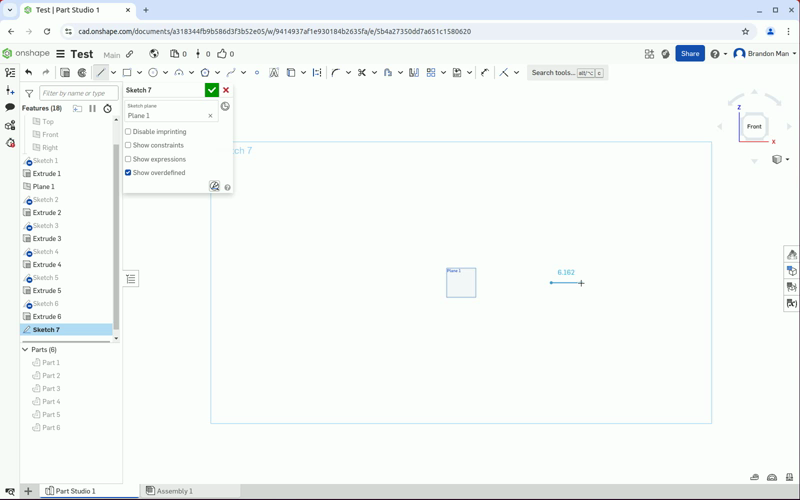
mouse_move(553, 282)
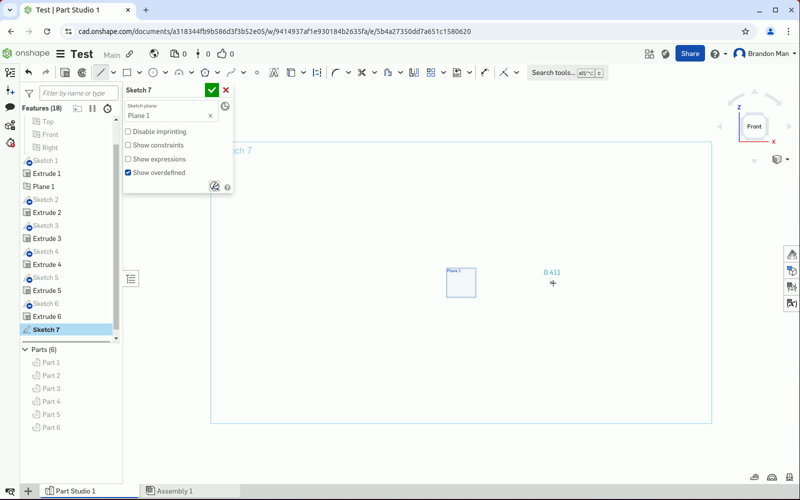
scroll(6)
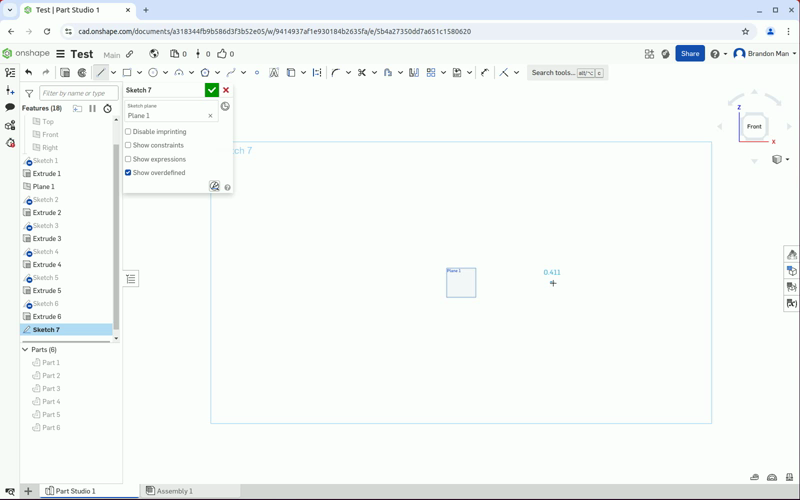
scroll(6)
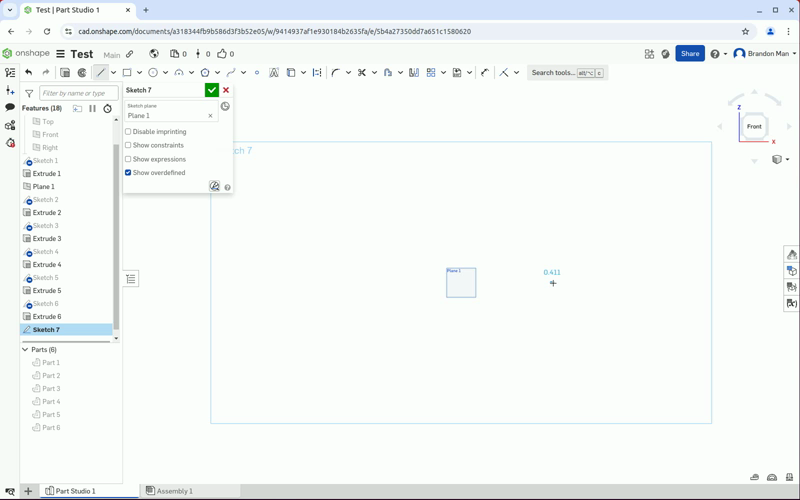
scroll(6)
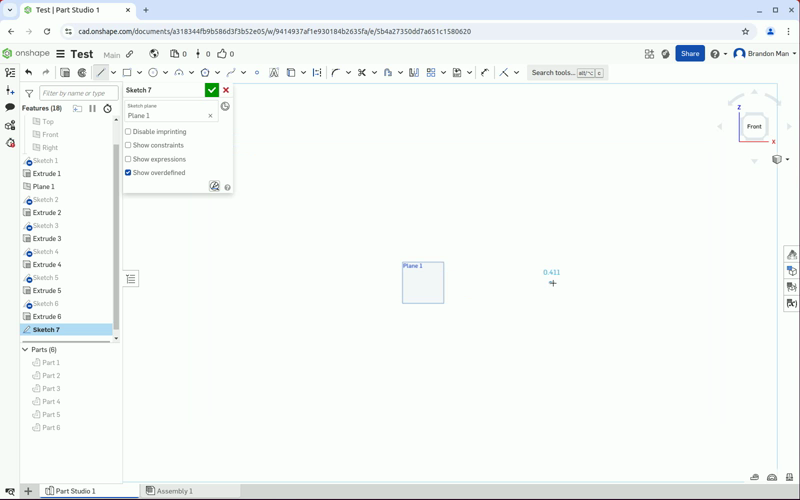
scroll(6)
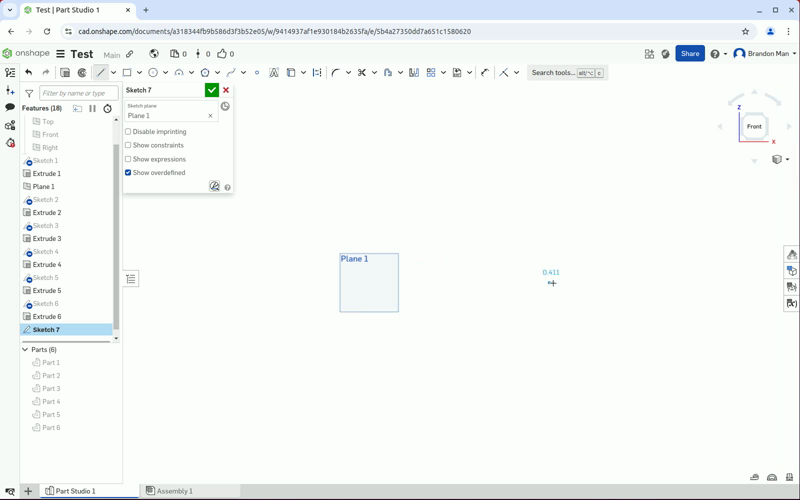
scroll(6)
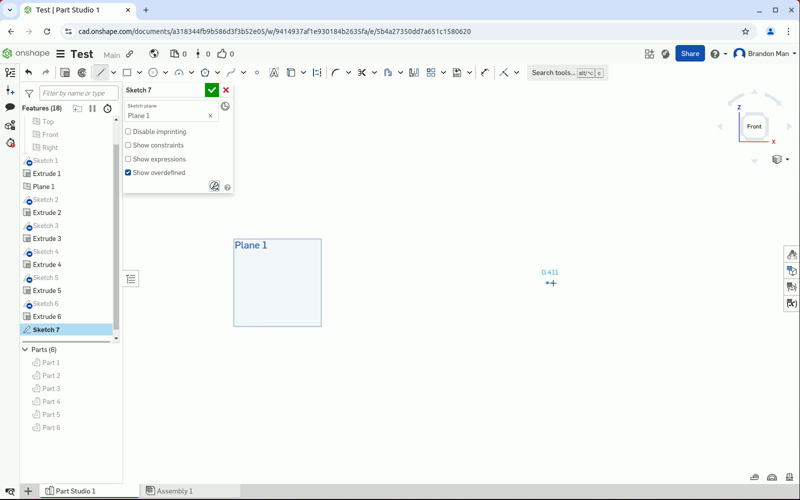
scroll(6)
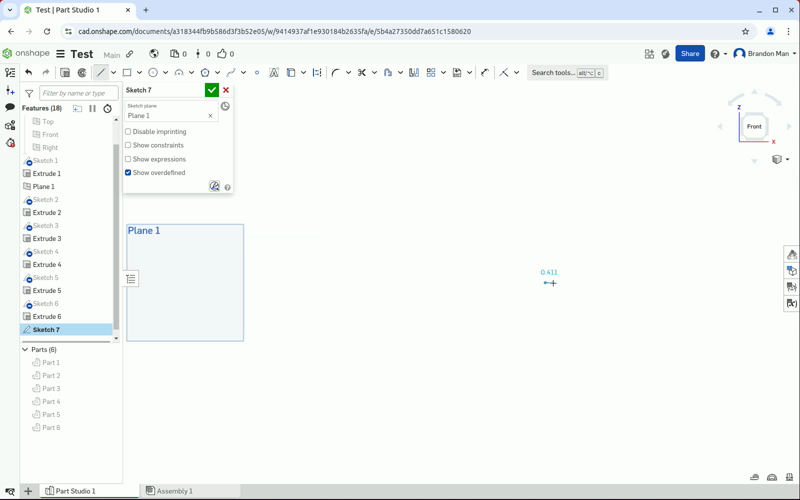
scroll(6)
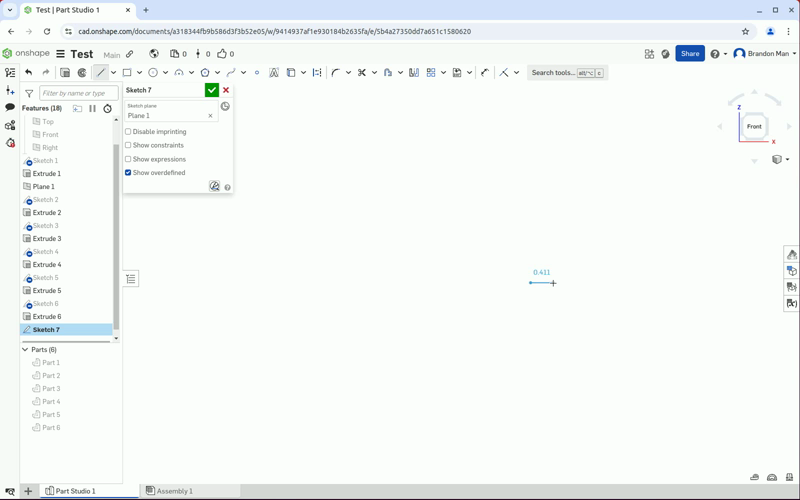
click(553, 282)
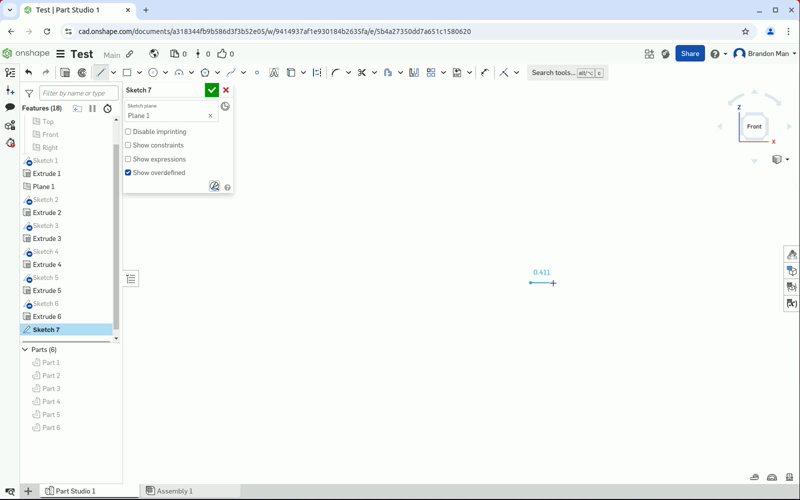
scroll(-6)
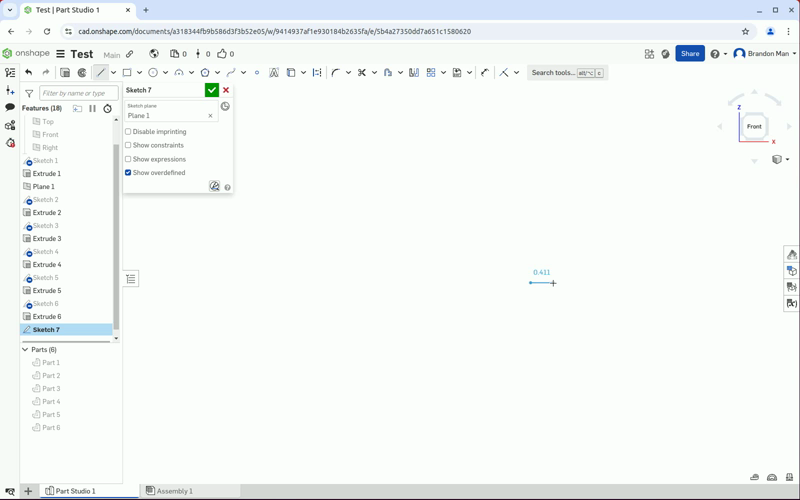
scroll(-6)
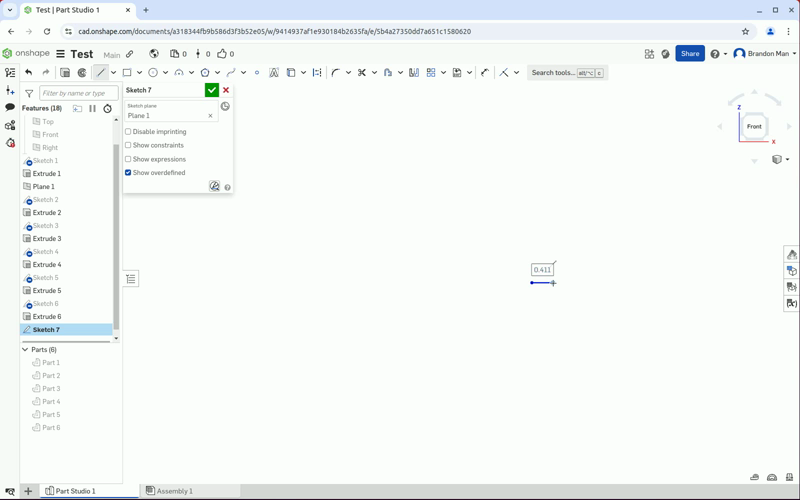
scroll(-6)
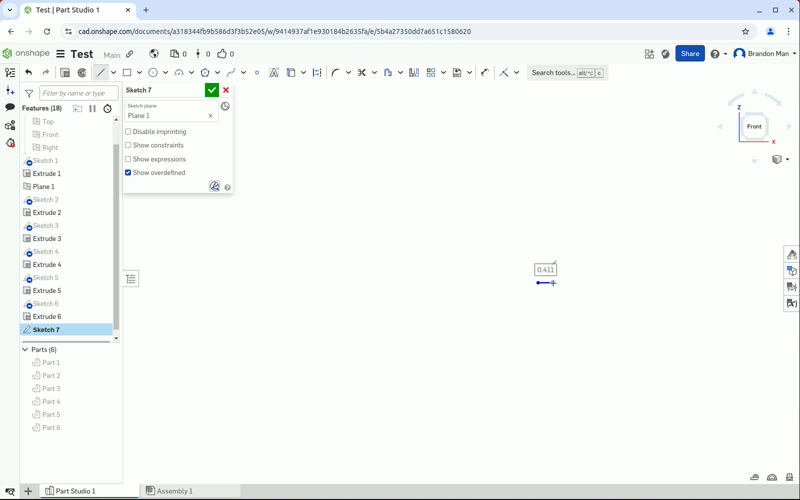
scroll(-6)
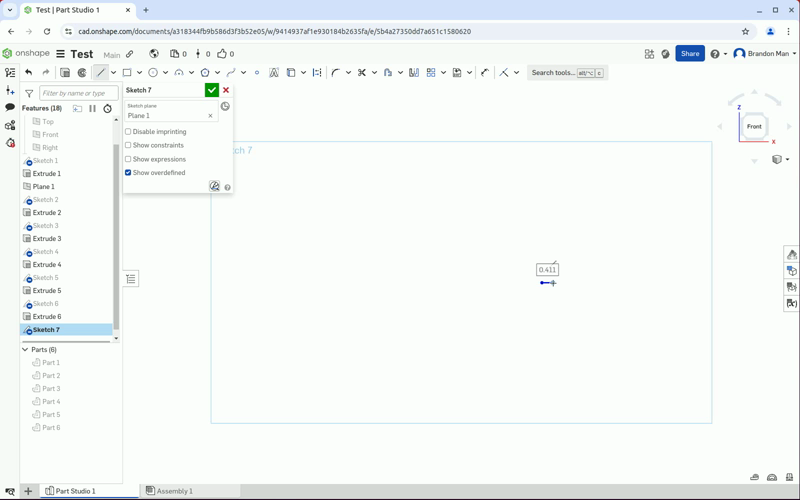
scroll(-6)
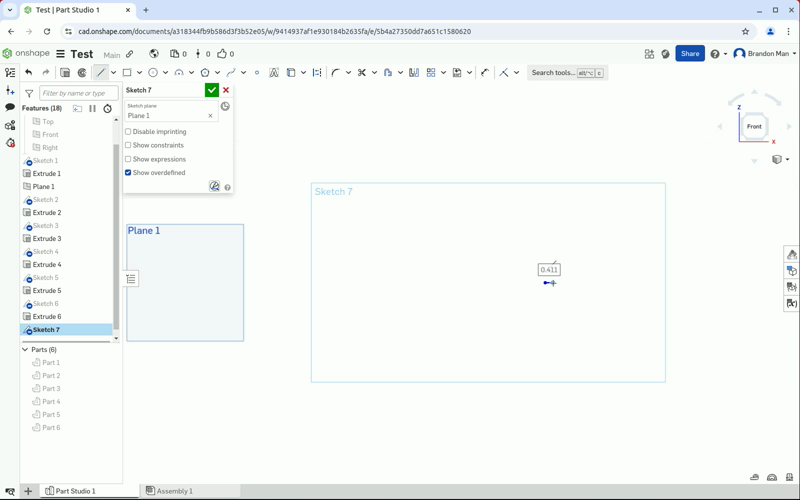
scroll(-6)
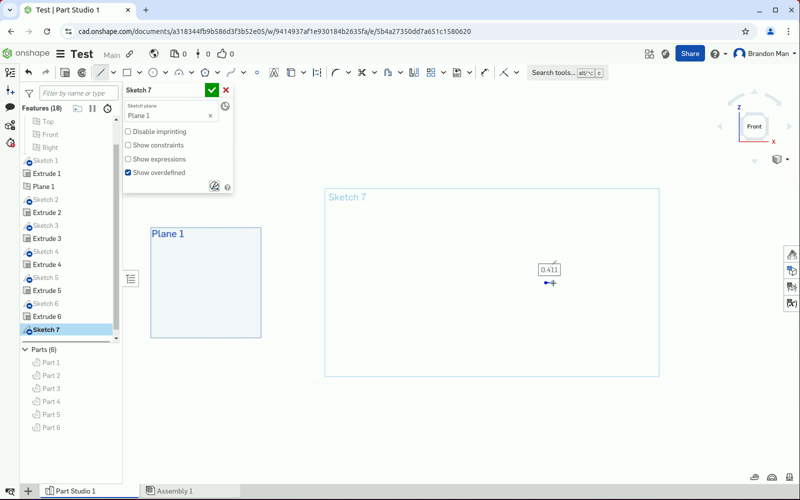
scroll(-6)
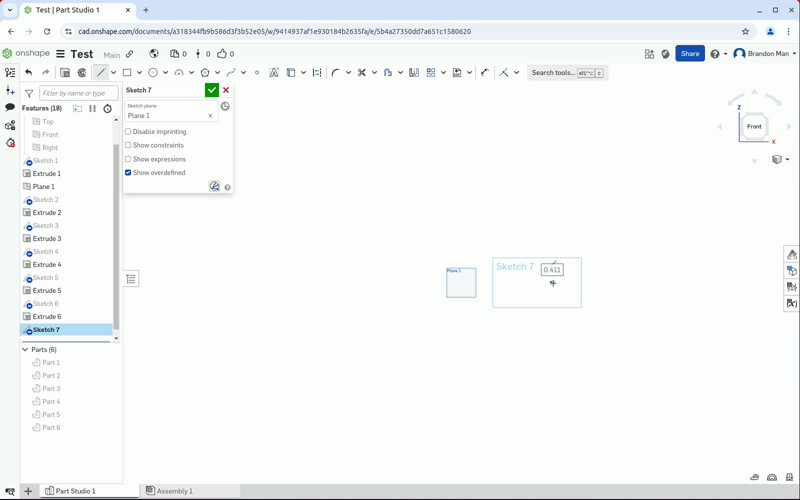
key_up(shift)
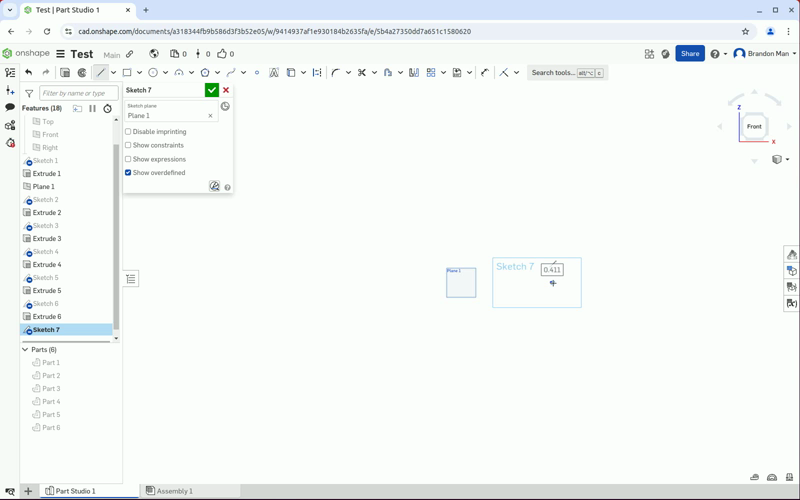
key_down(shift)
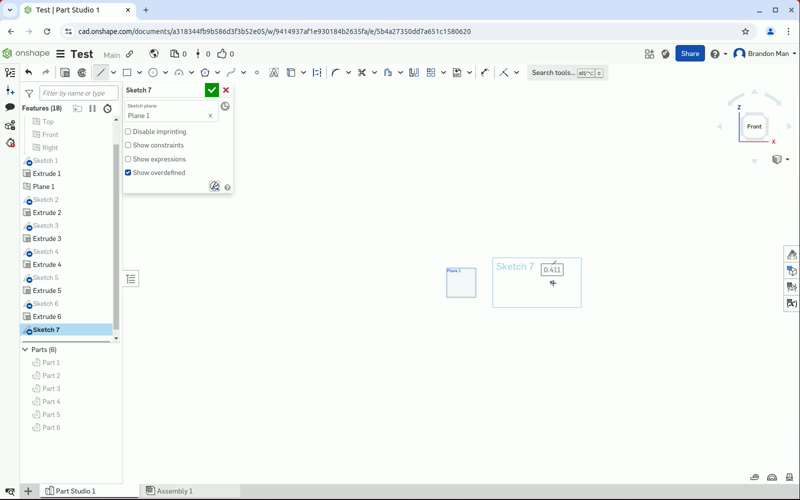
mouse_move(583, 282)
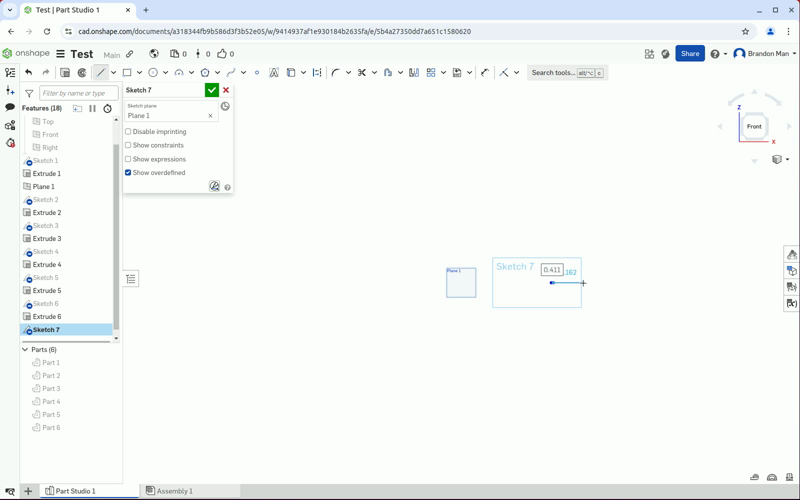
mouse_move(553, 277)
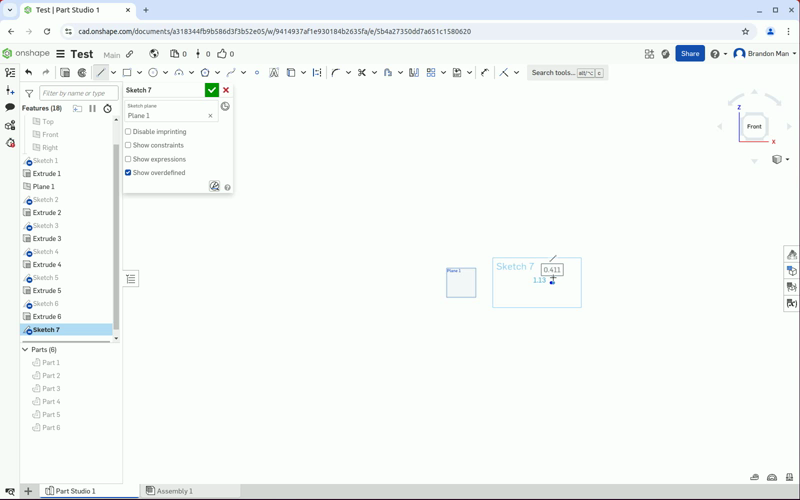
scroll(6)
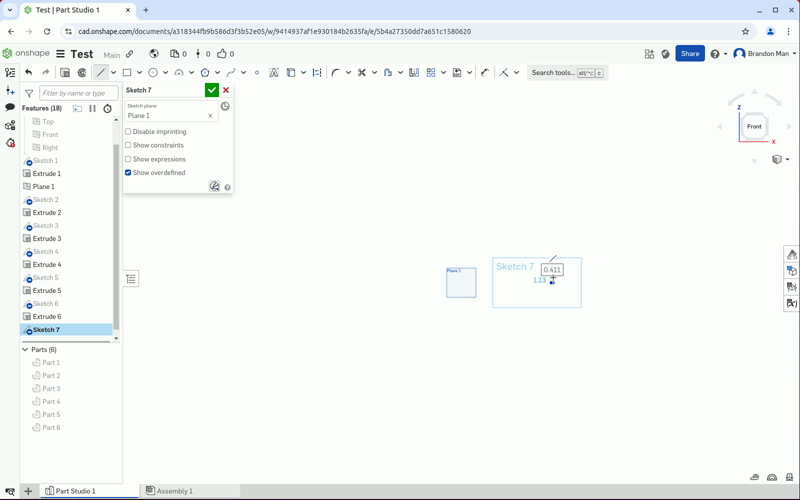
scroll(6)
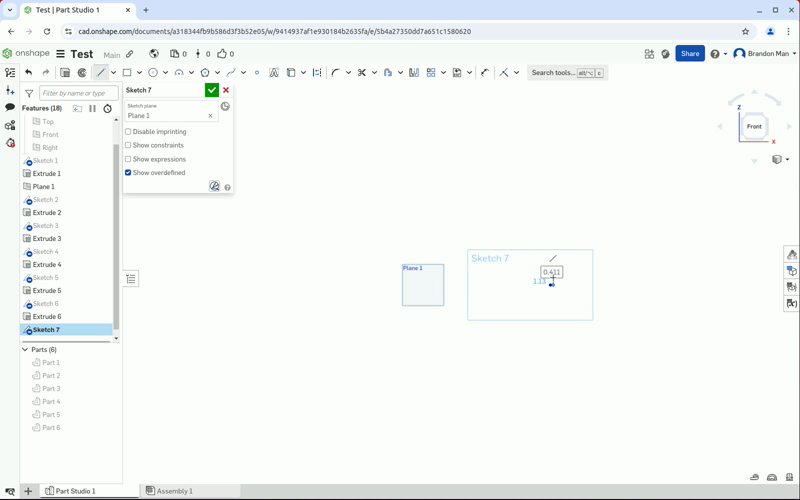
scroll(6)
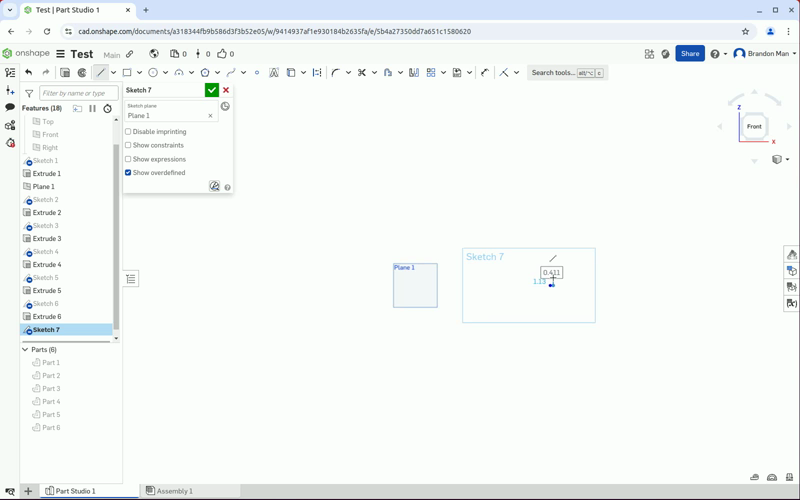
scroll(6)
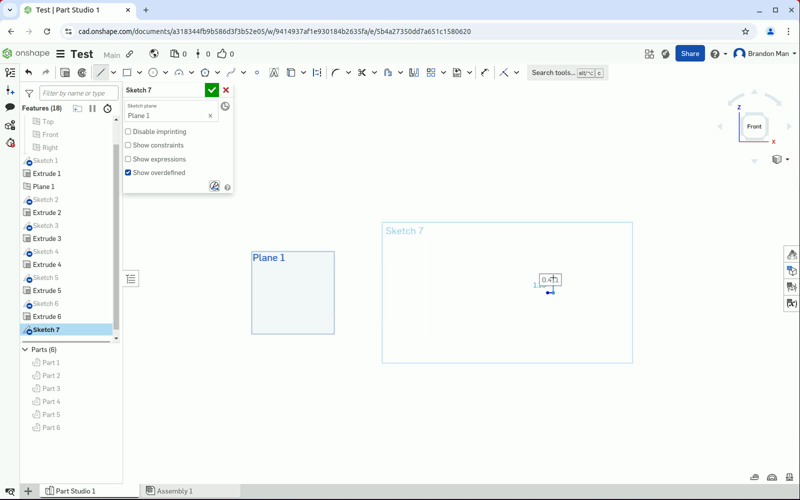
scroll(6)
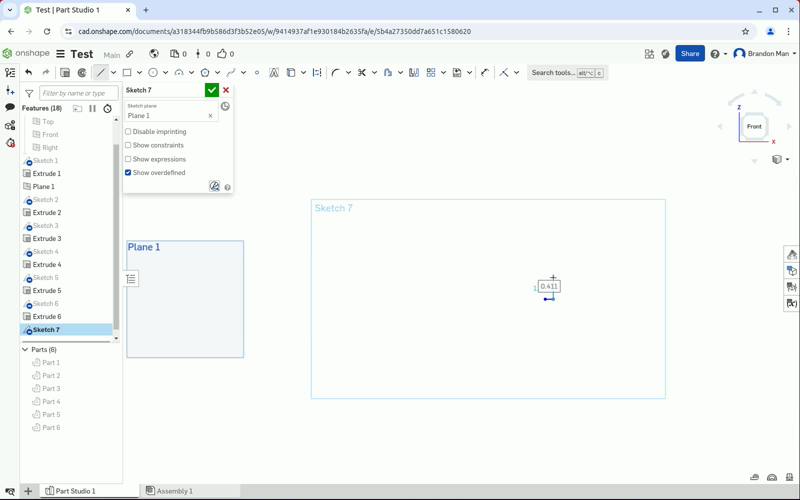
scroll(6)
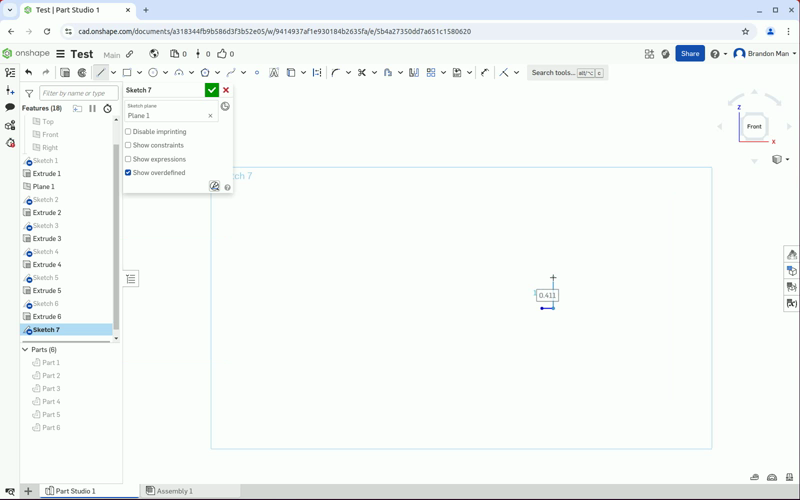
scroll(6)
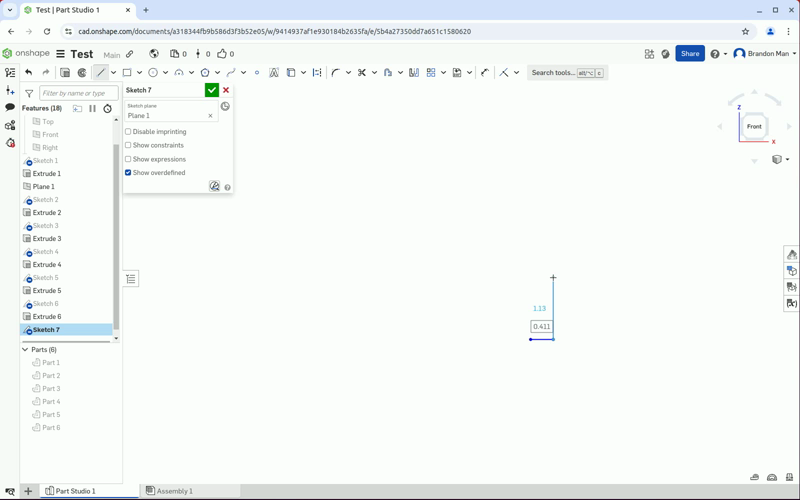
click(553, 277)
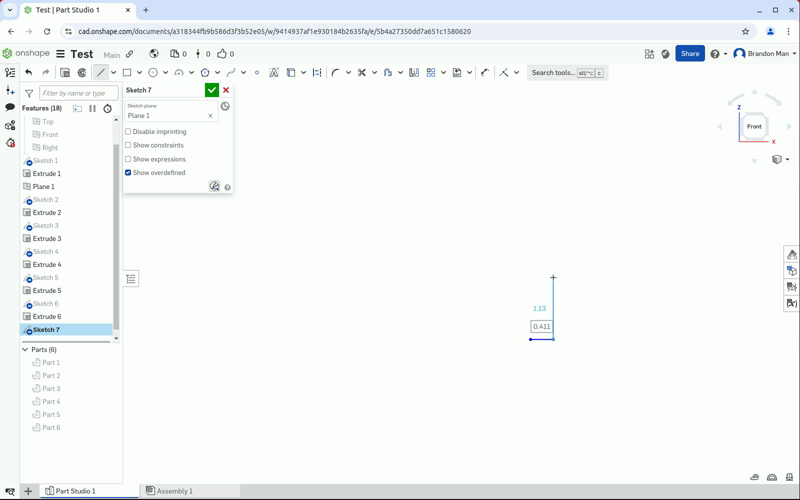
scroll(-6)
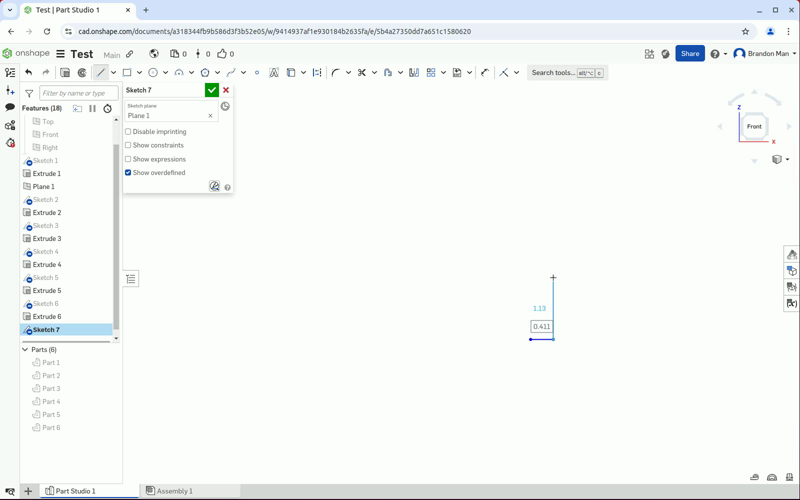
scroll(-6)
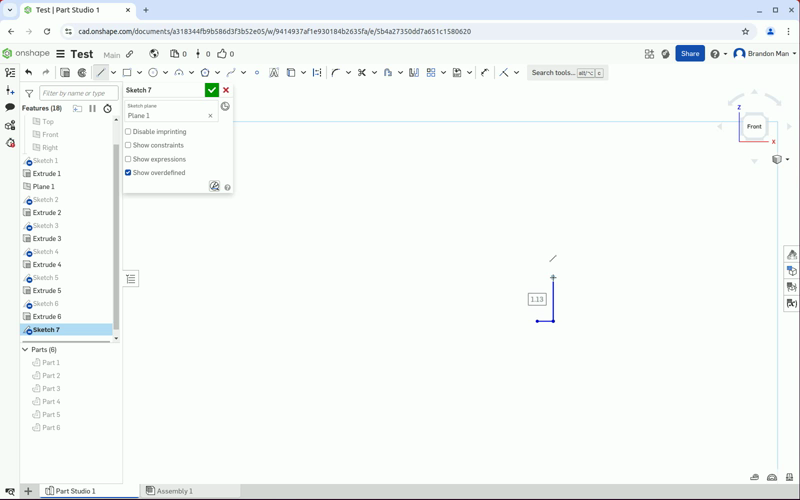
scroll(-6)
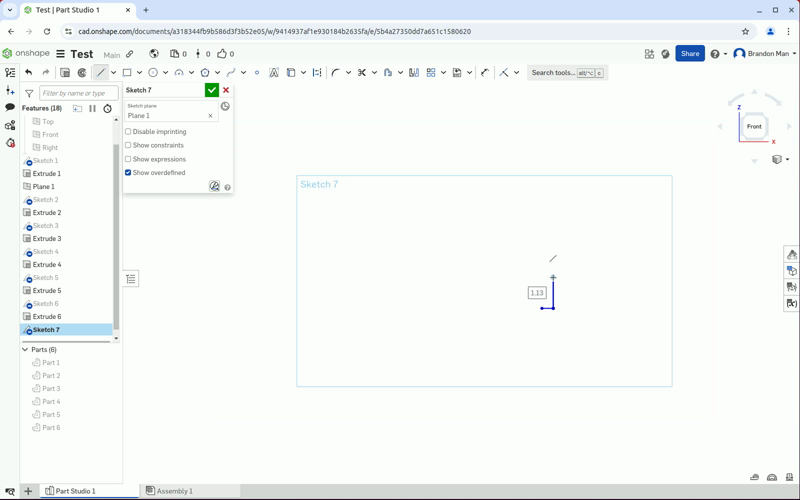
scroll(-6)
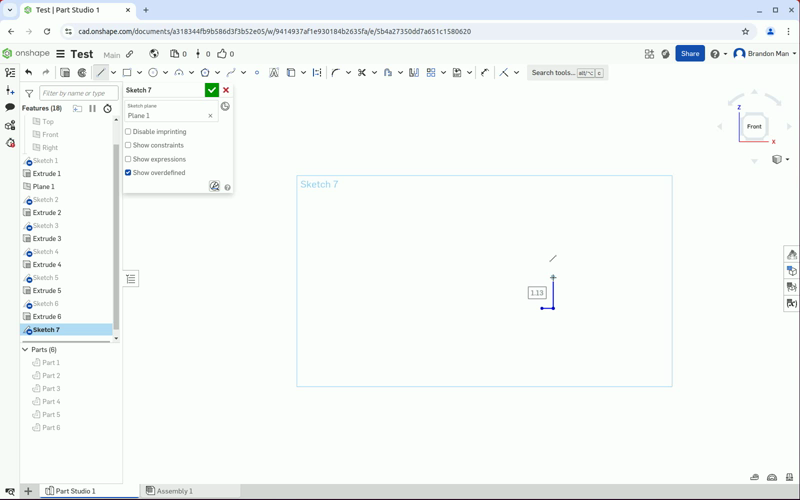
scroll(-6)
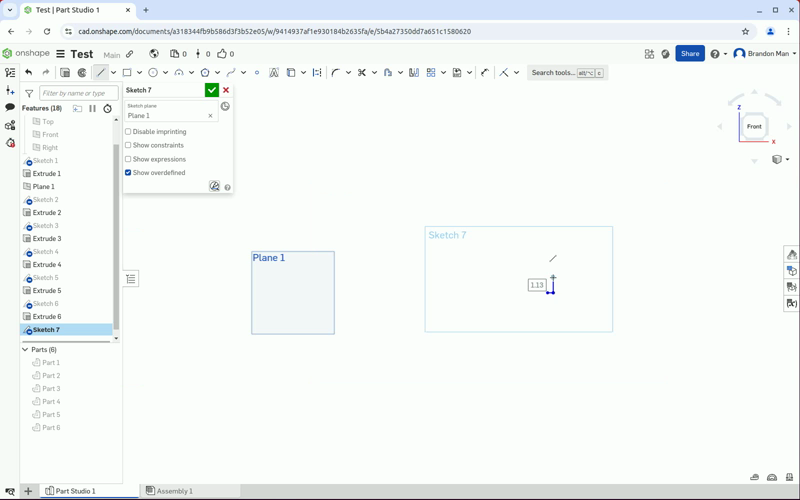
scroll(-6)
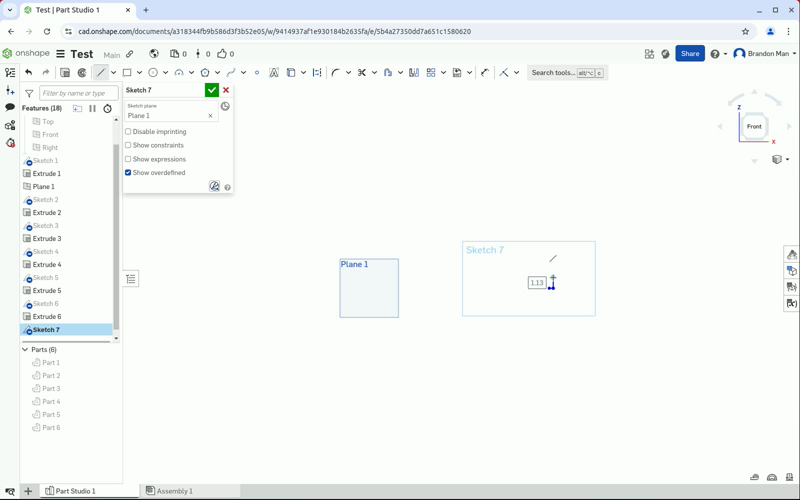
scroll(-6)
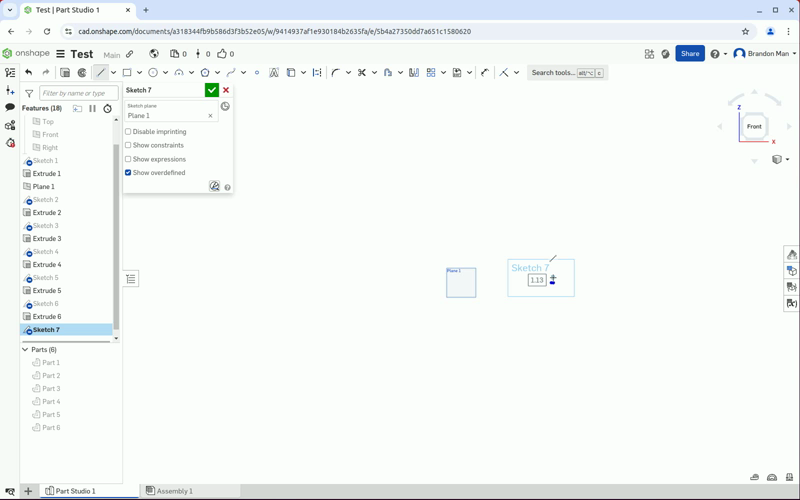
key_up(shift)
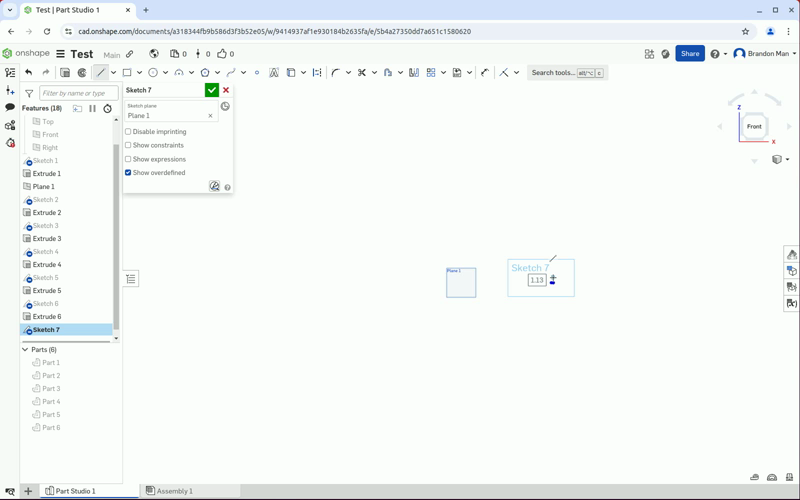
key_down(shift)
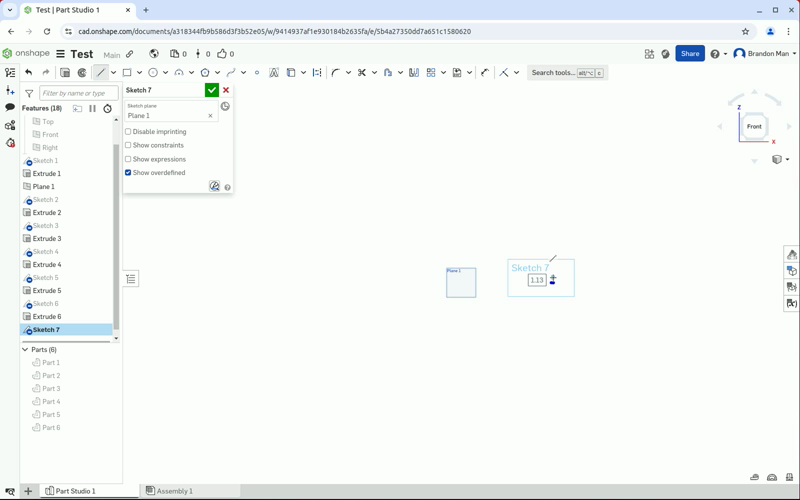
mouse_move(583, 277)
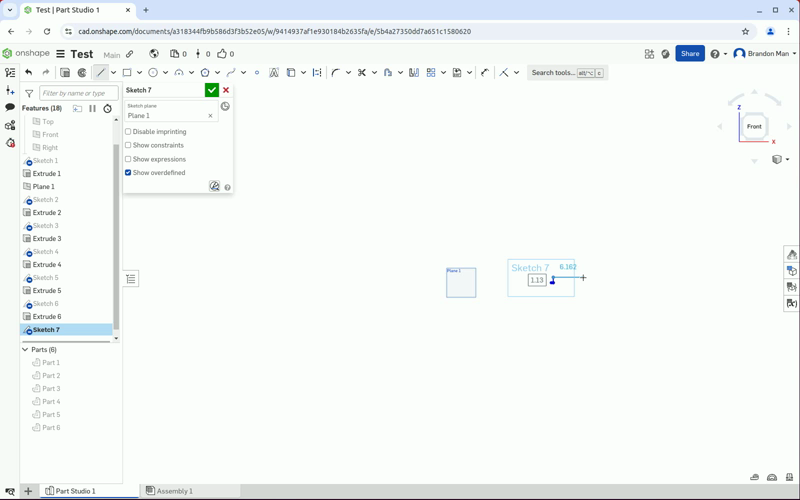
mouse_move(551, 277)
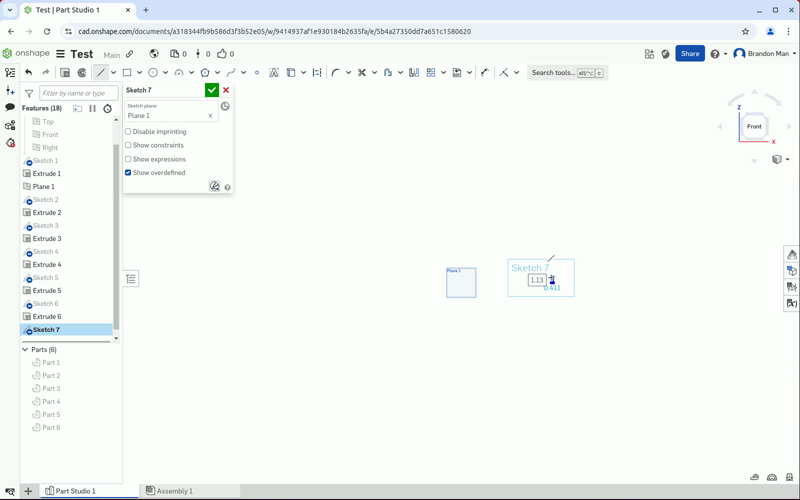
scroll(6)
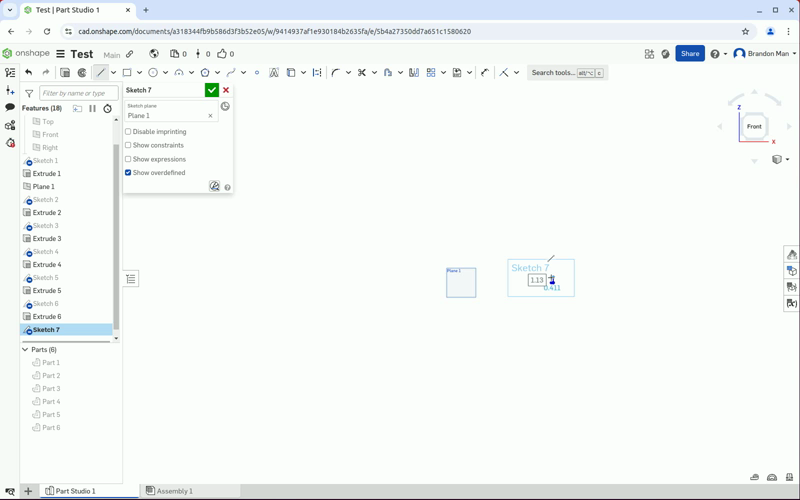
scroll(6)
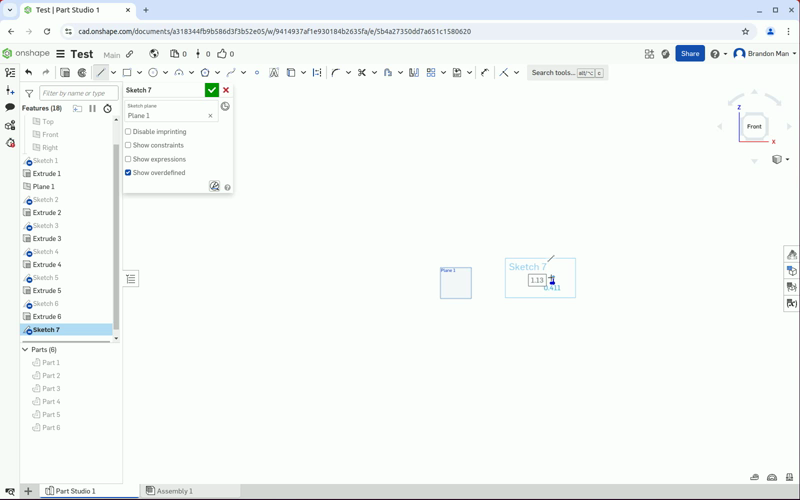
scroll(6)
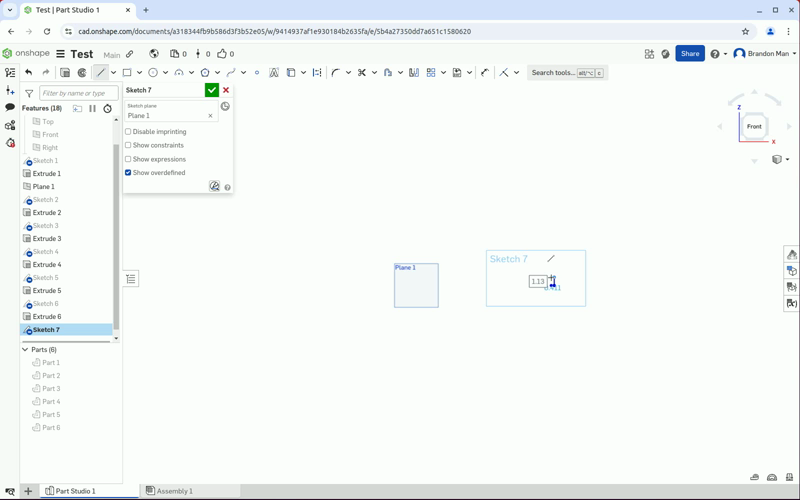
scroll(6)
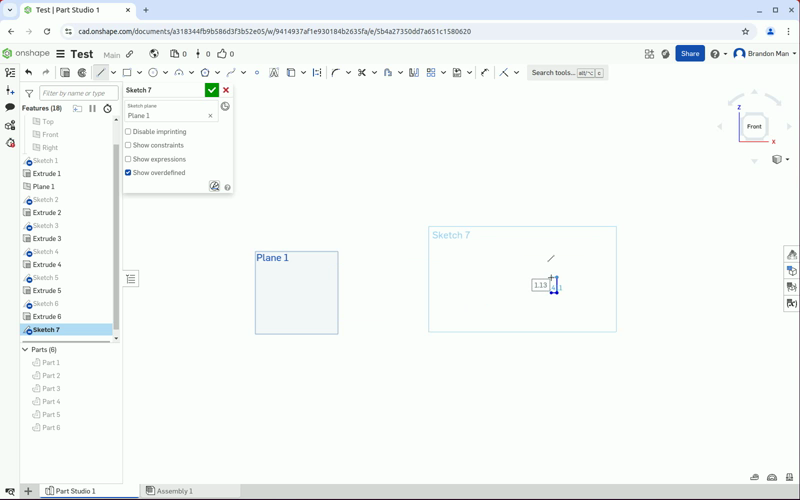
scroll(6)
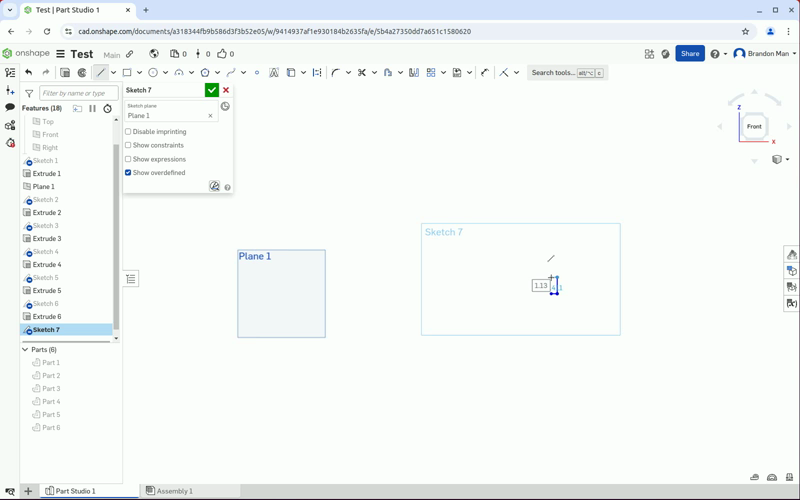
scroll(6)
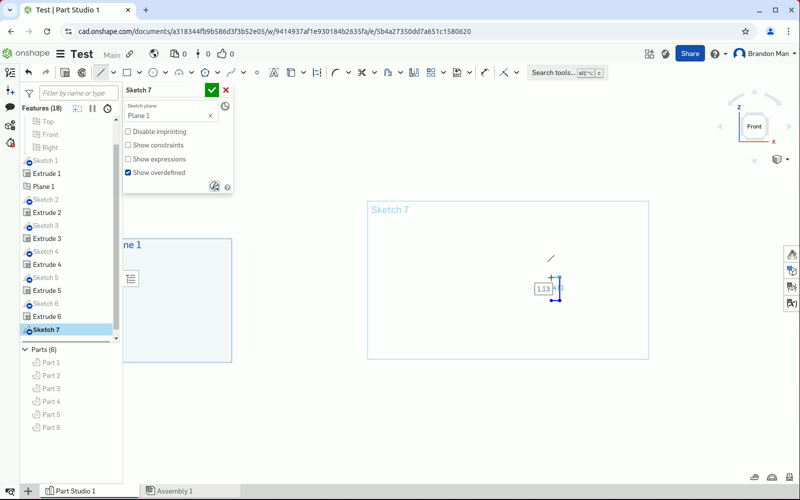
scroll(6)
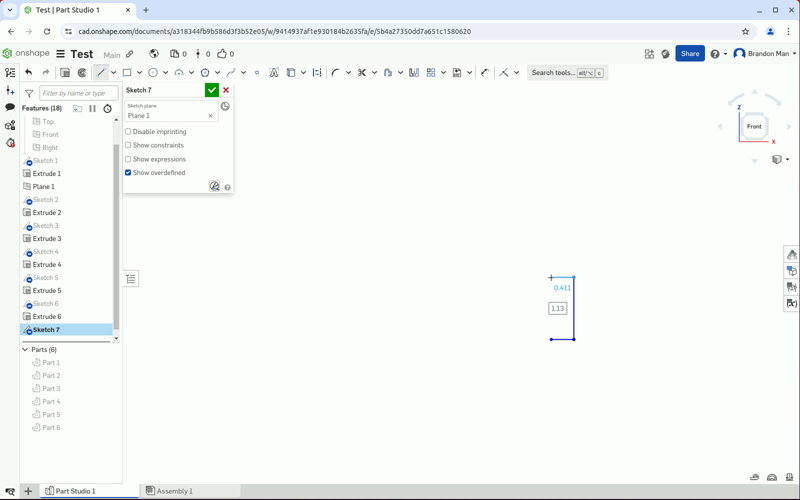
click(551, 277)
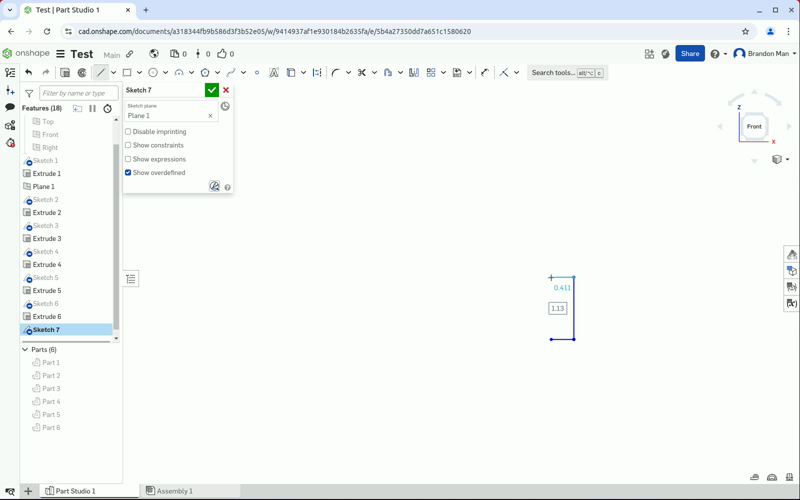
scroll(-6)
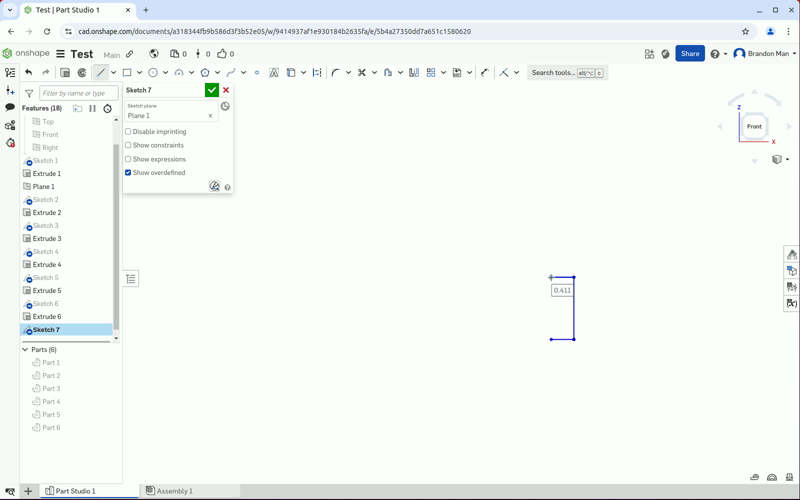
scroll(-6)
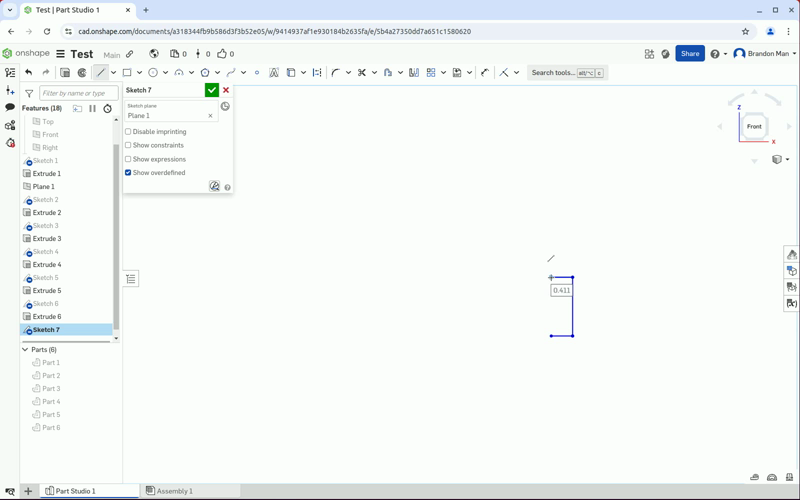
scroll(-6)
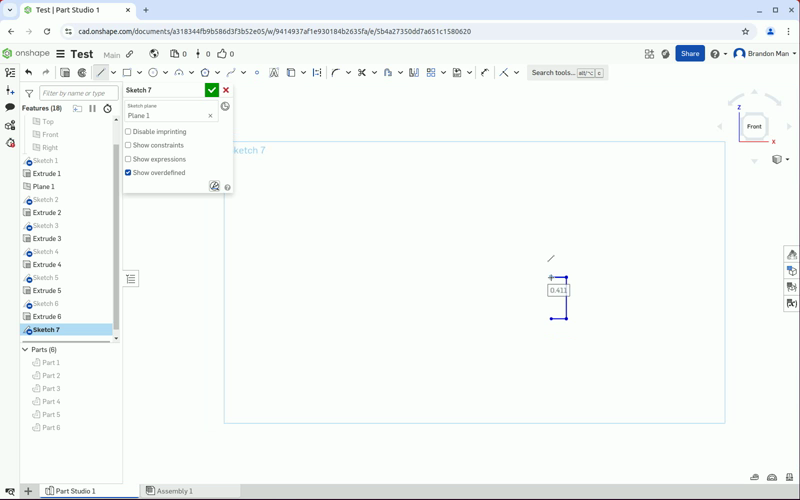
scroll(-6)
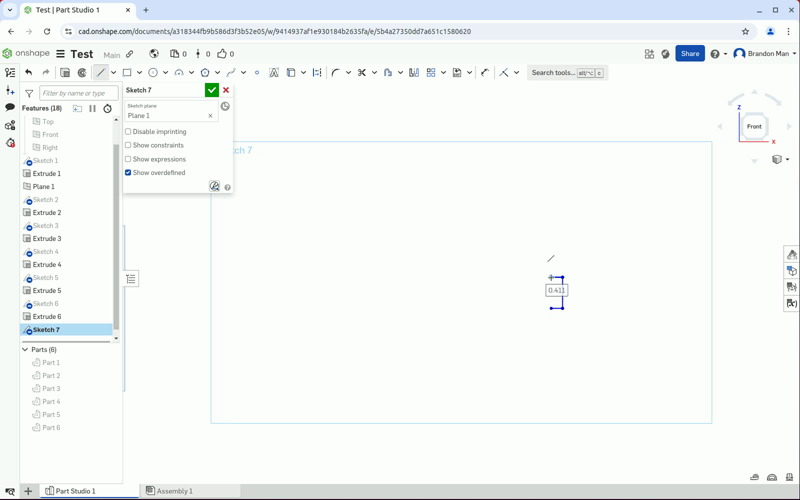
scroll(-6)
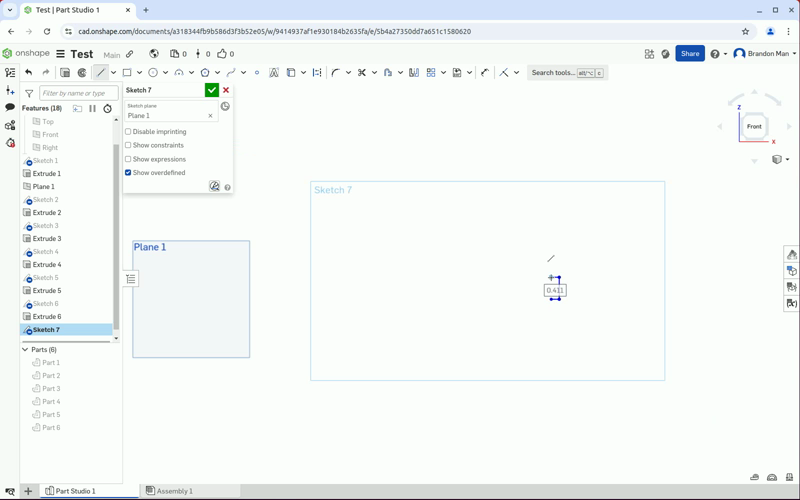
scroll(-6)
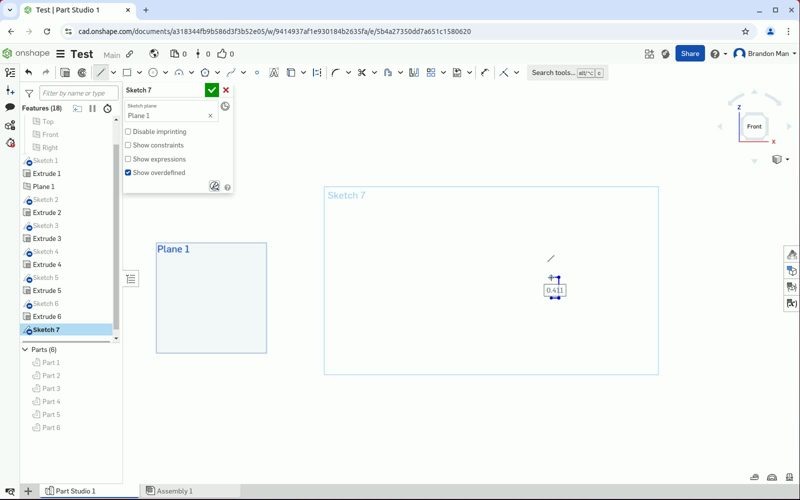
scroll(-6)
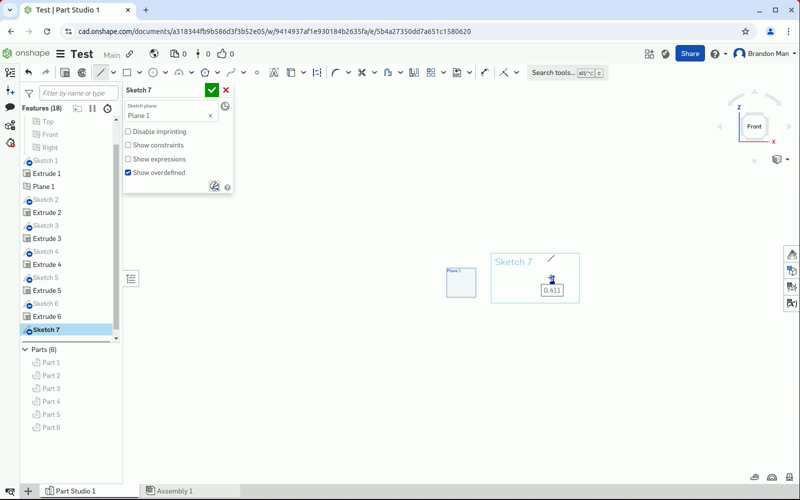
key_up(shift)
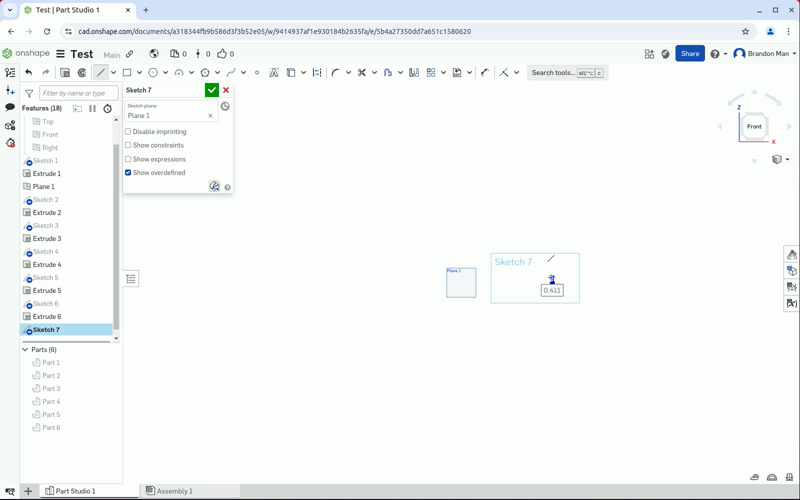
mouse_move(581, 277)
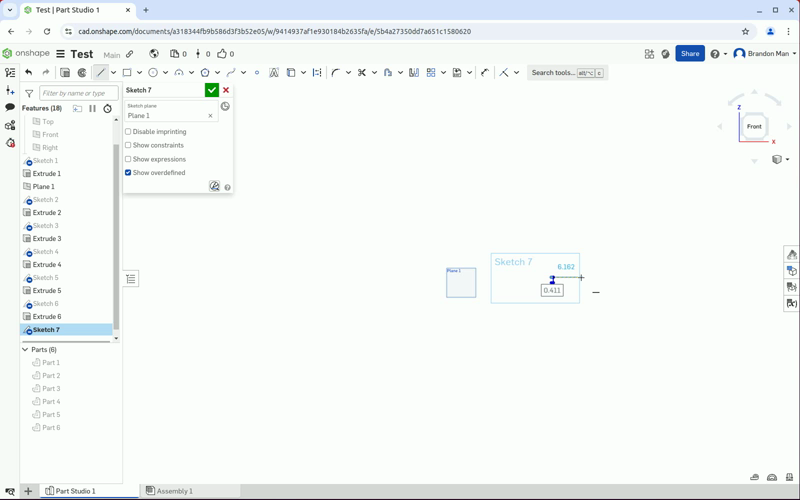
key_down(shift)
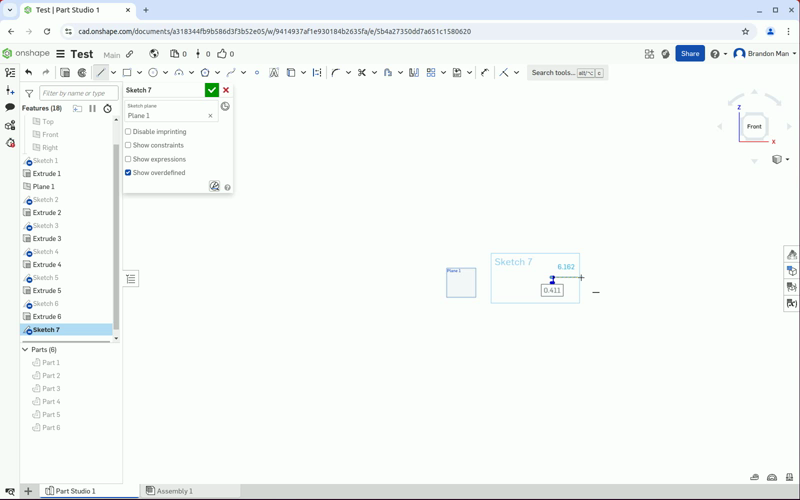
mouse_move(551, 282)
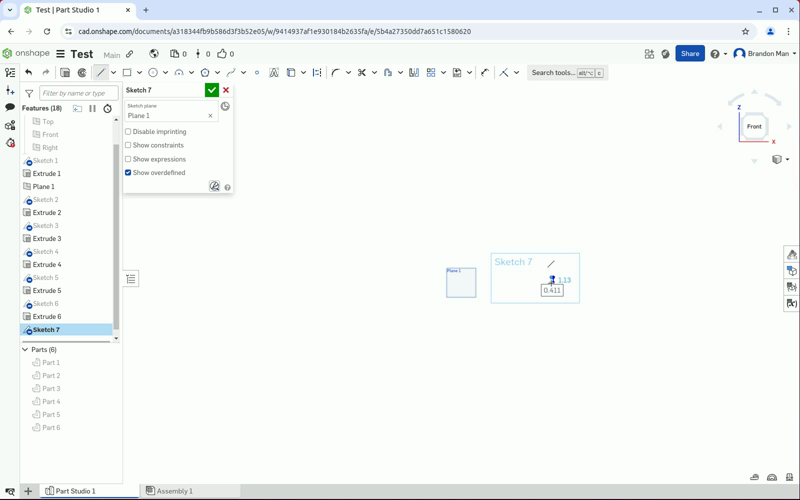
scroll(6)
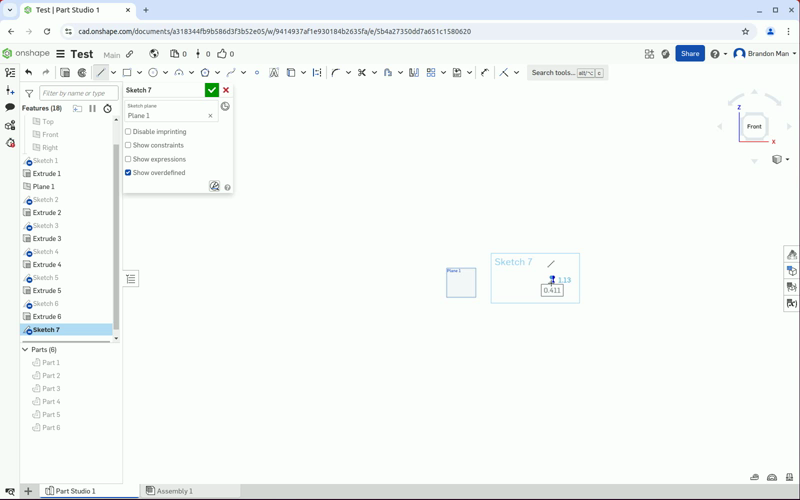
scroll(6)
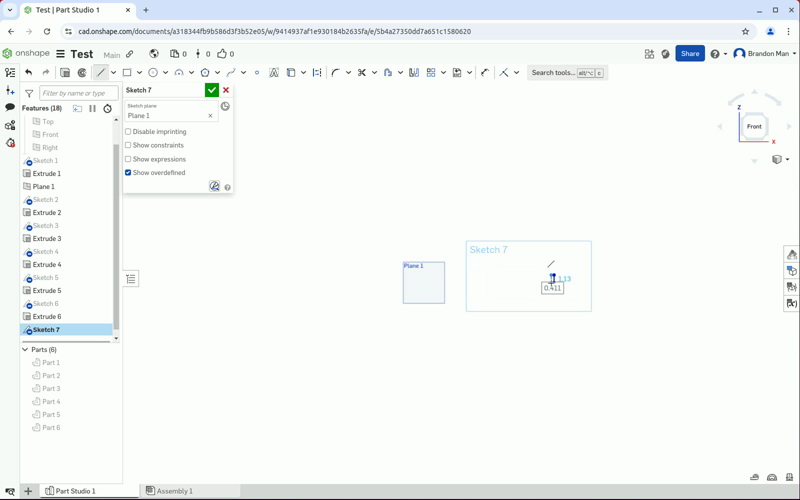
scroll(6)
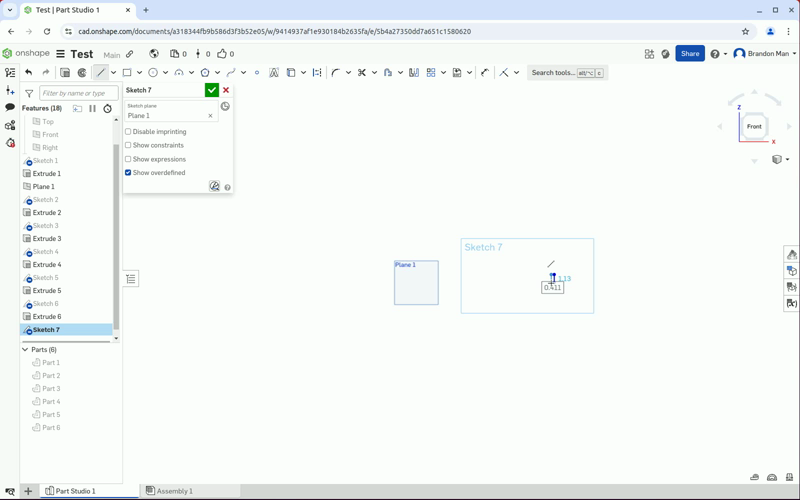
scroll(6)
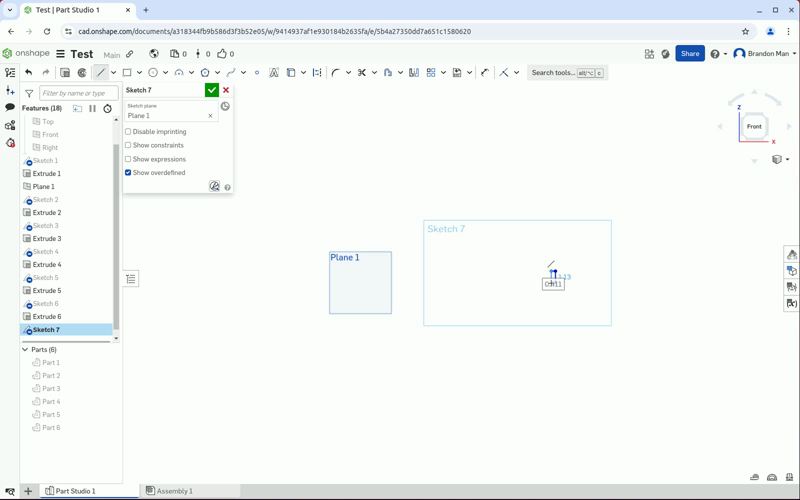
scroll(6)
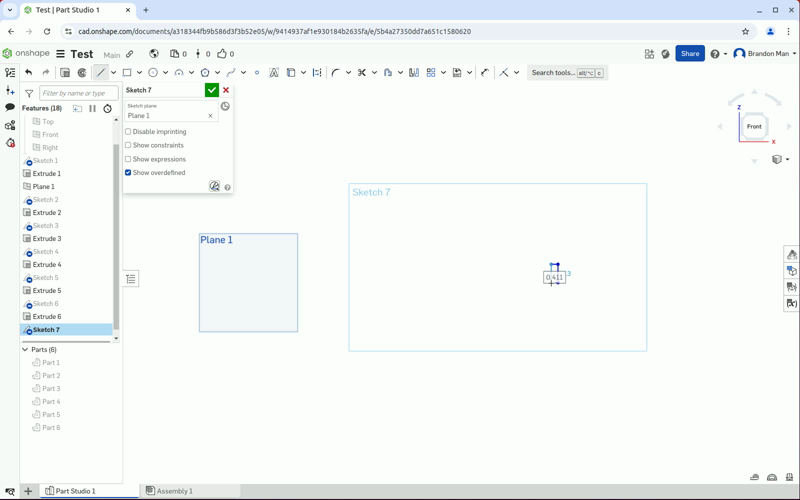
scroll(6)
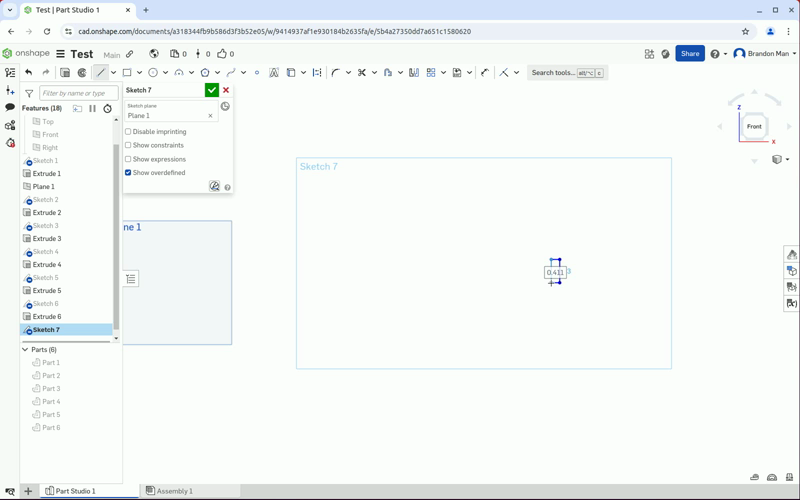
scroll(6)
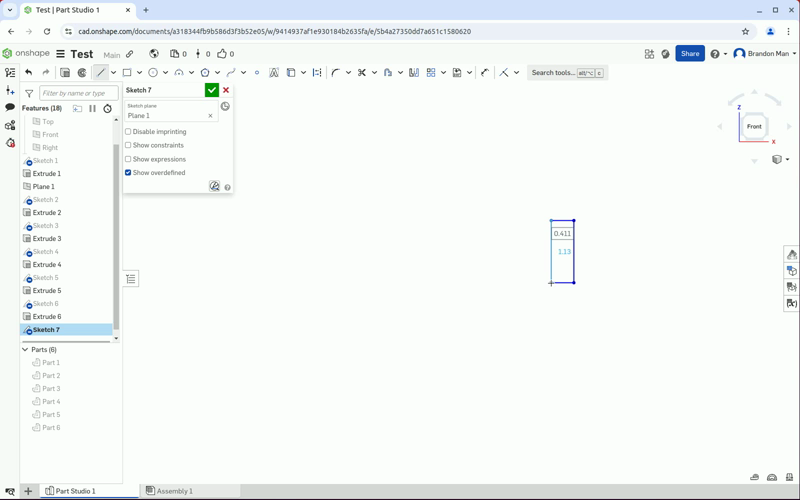
key_up(shift)
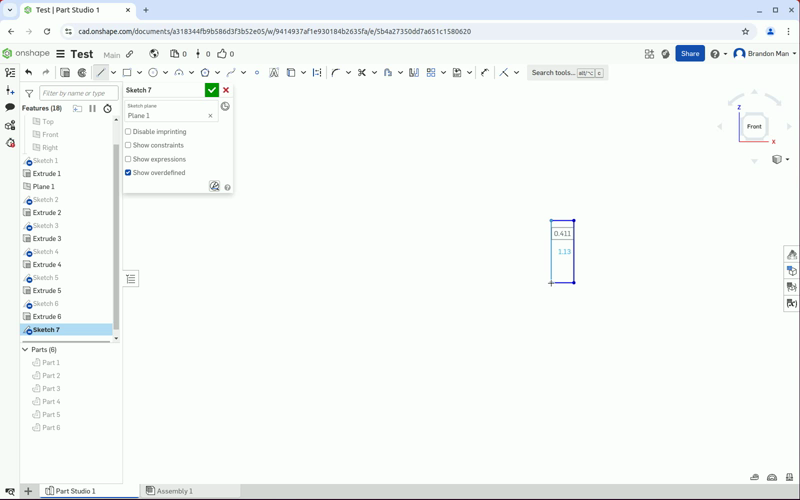
click(551, 282)
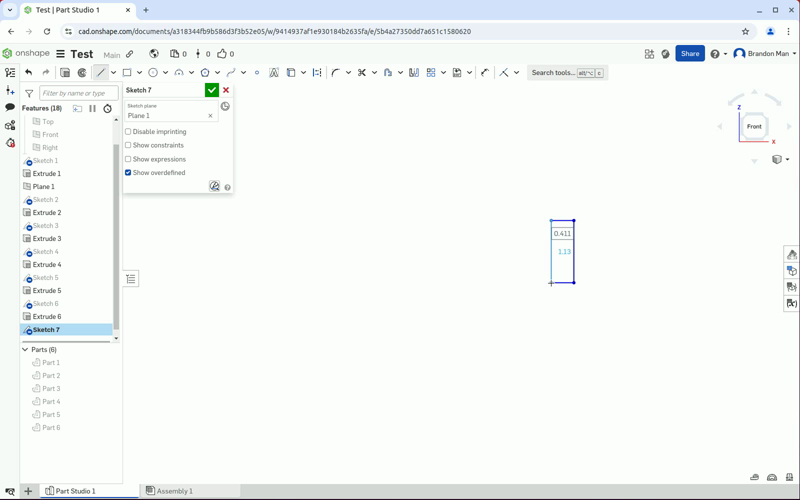
scroll(-6)
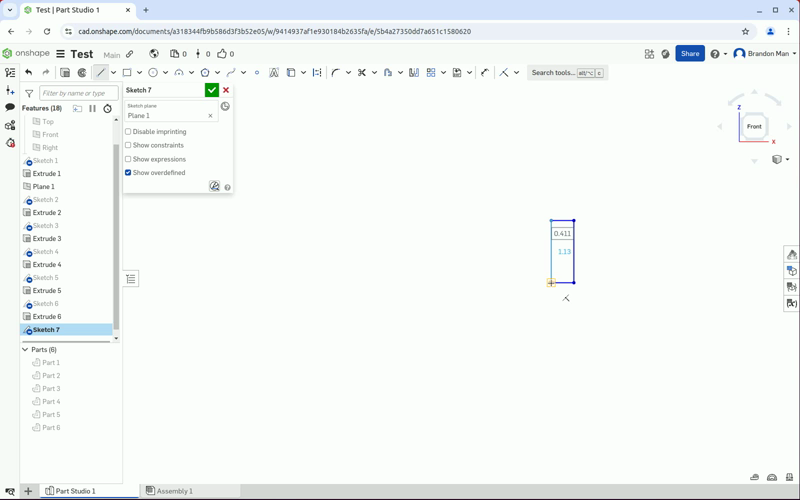
scroll(-6)
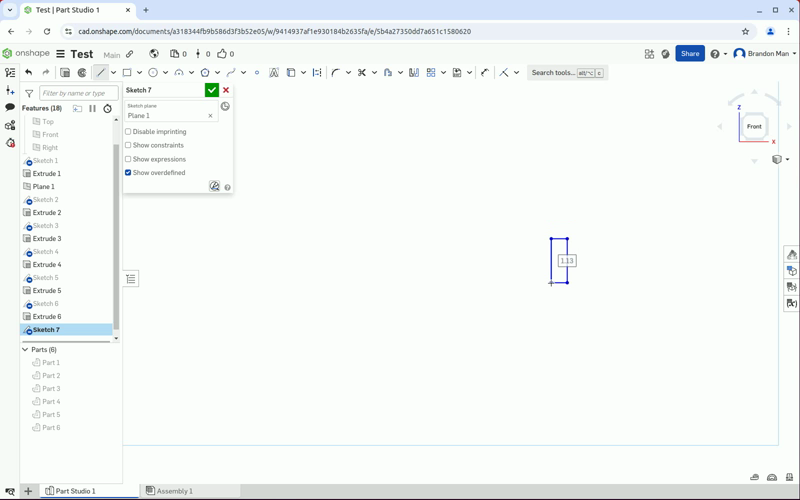
scroll(-6)
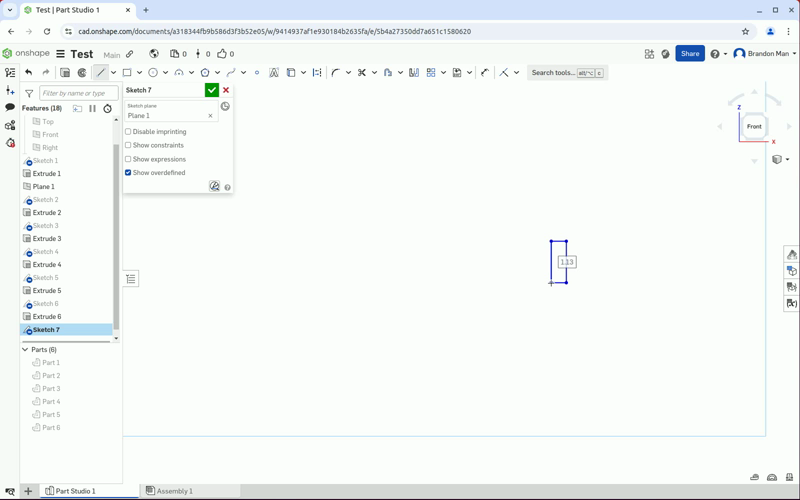
scroll(-6)
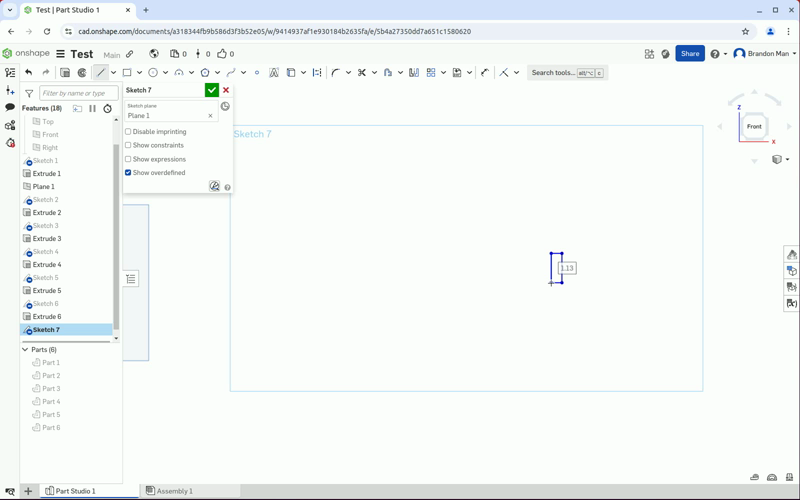
scroll(-6)
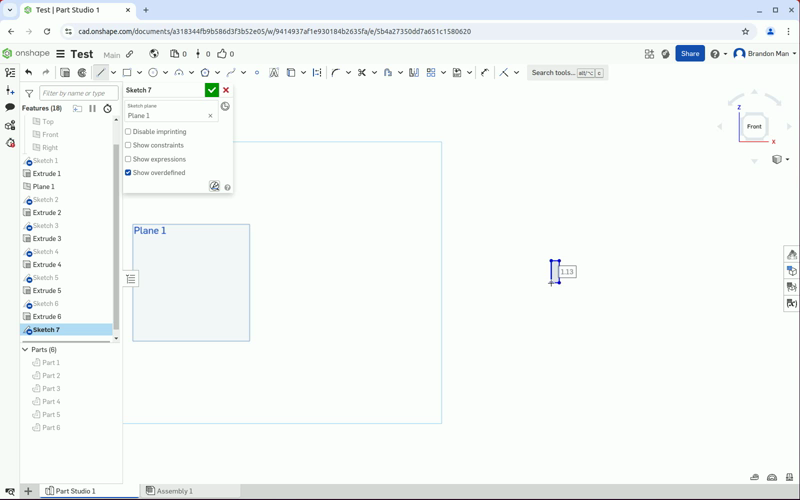
scroll(-6)
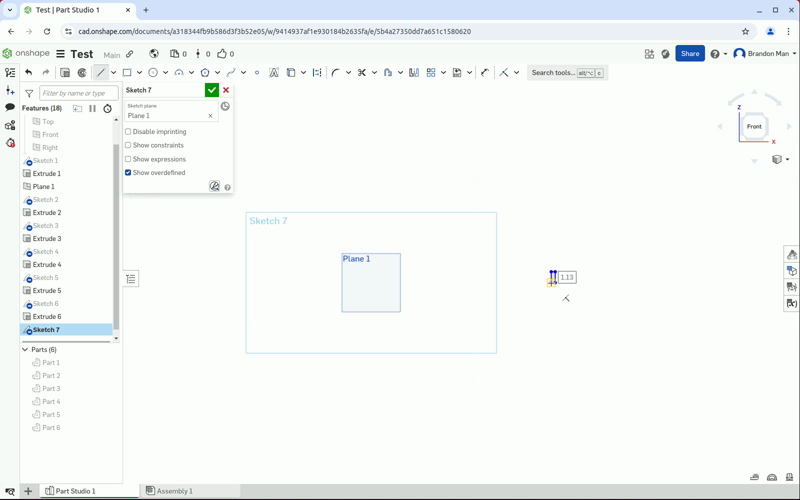
scroll(-6)
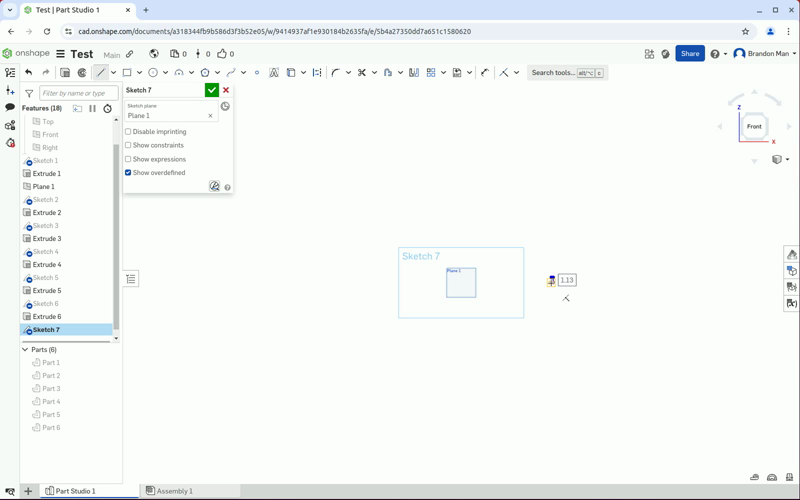
key(esc)
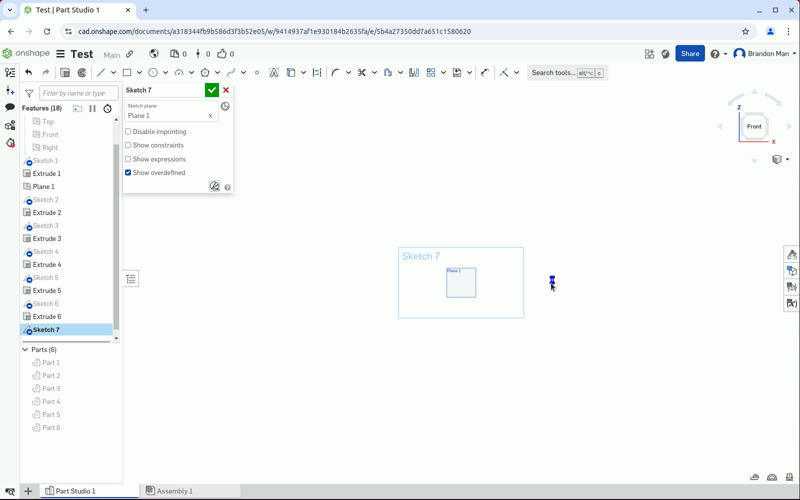
mouse_move(552, 279)
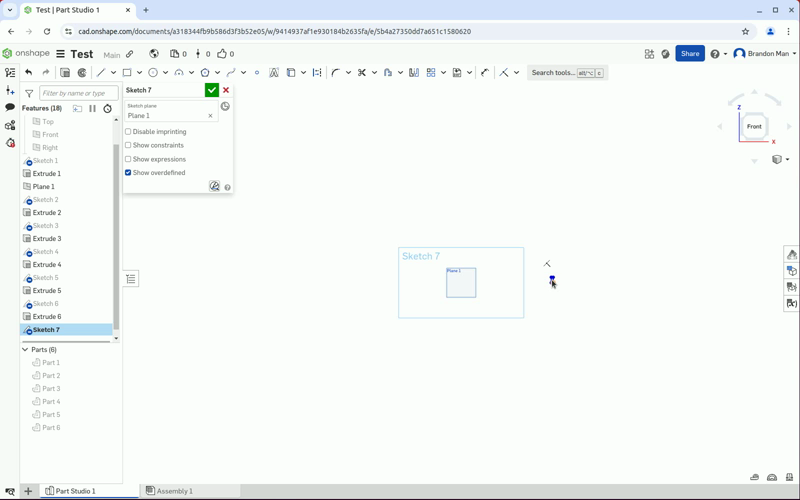
scroll(6)
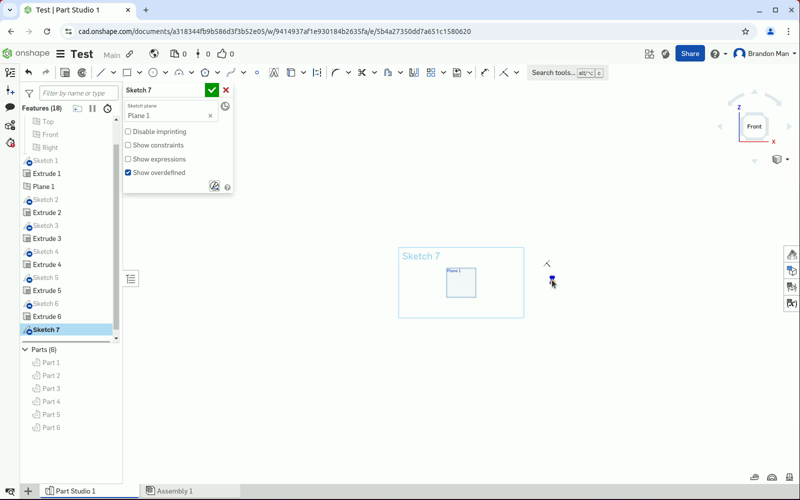
scroll(6)
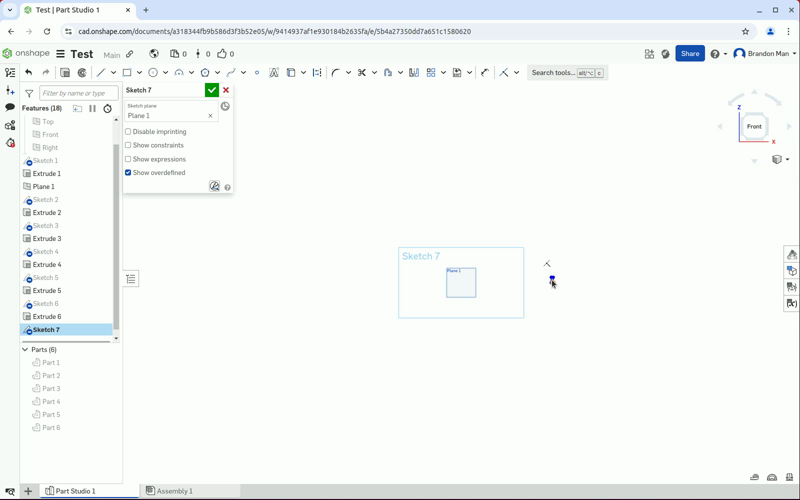
scroll(6)
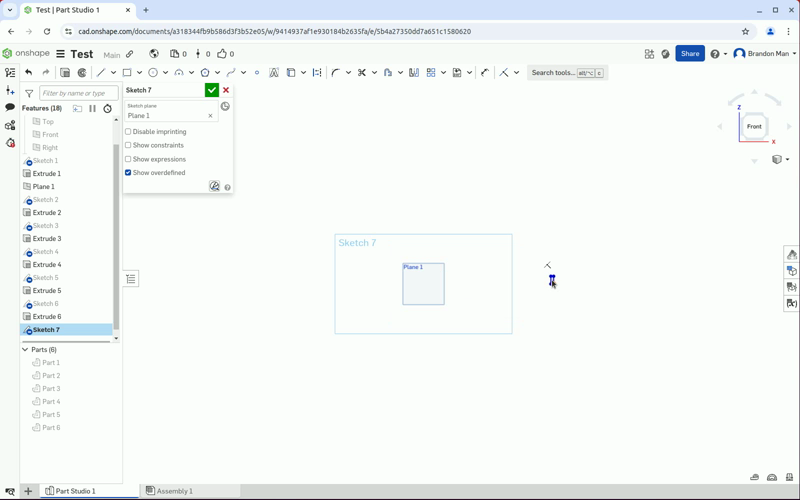
scroll(6)
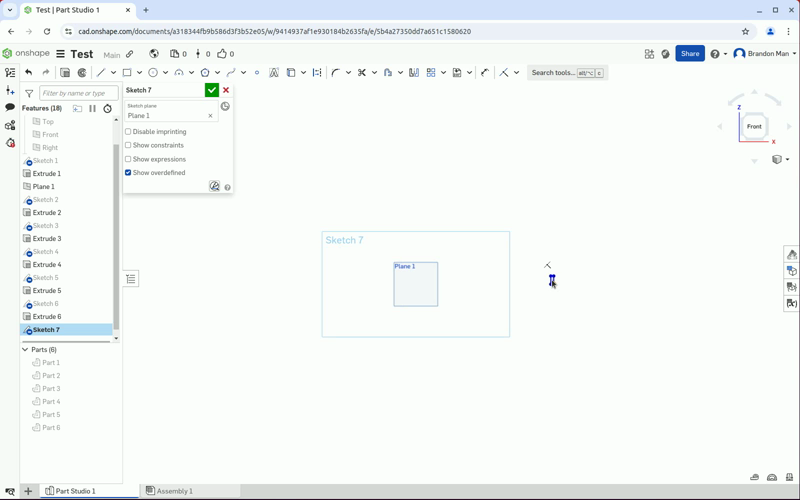
scroll(6)
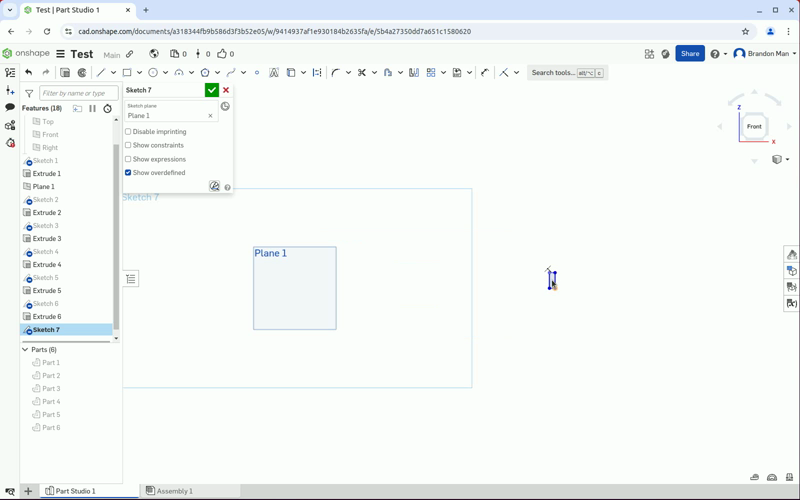
scroll(6)
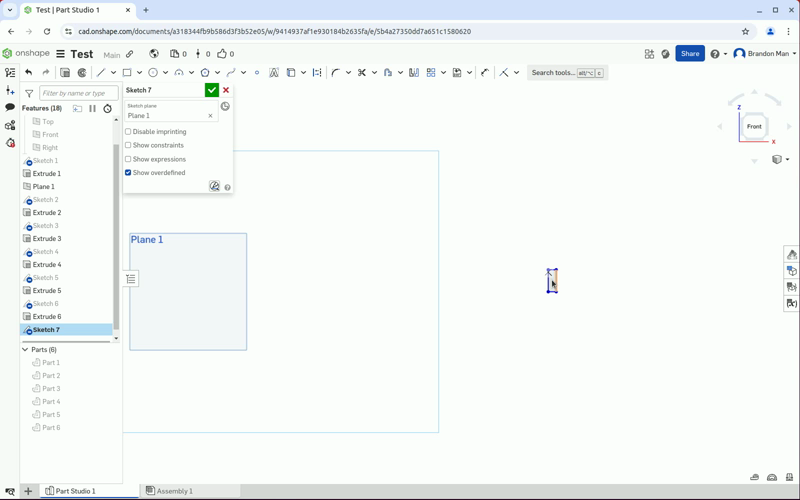
scroll(6)
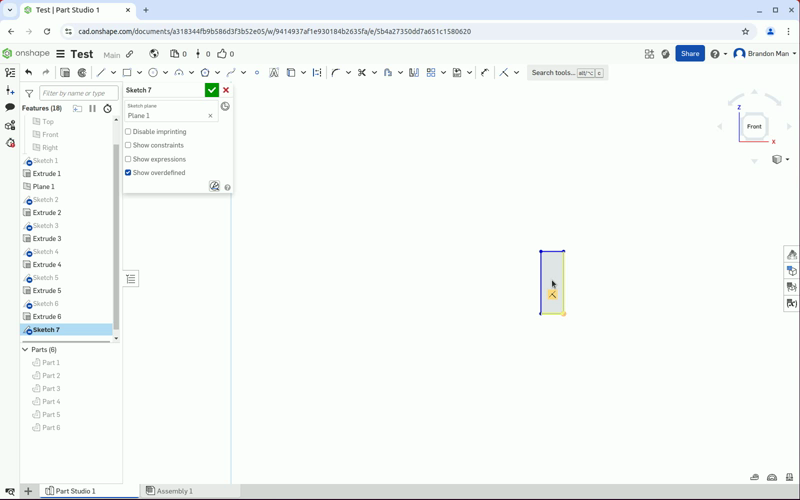
click(552, 279)
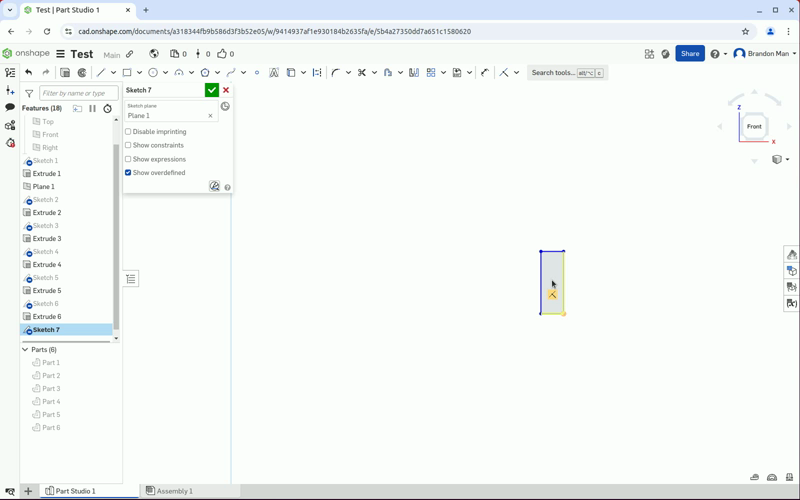
scroll(-6)
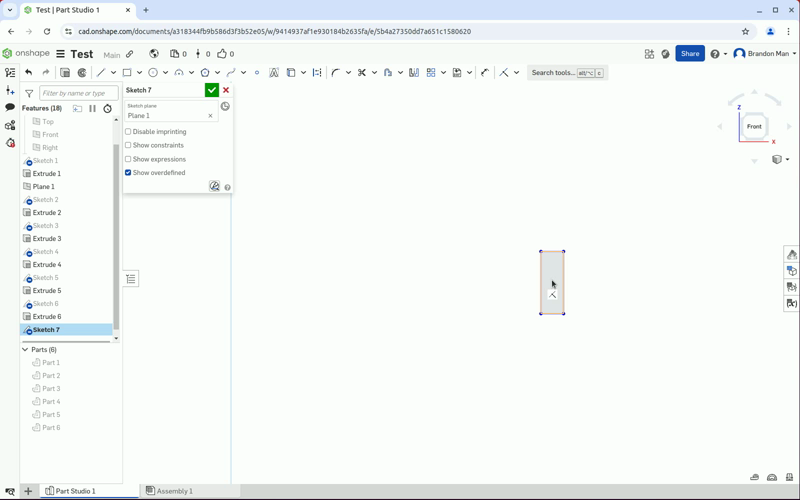
scroll(-6)
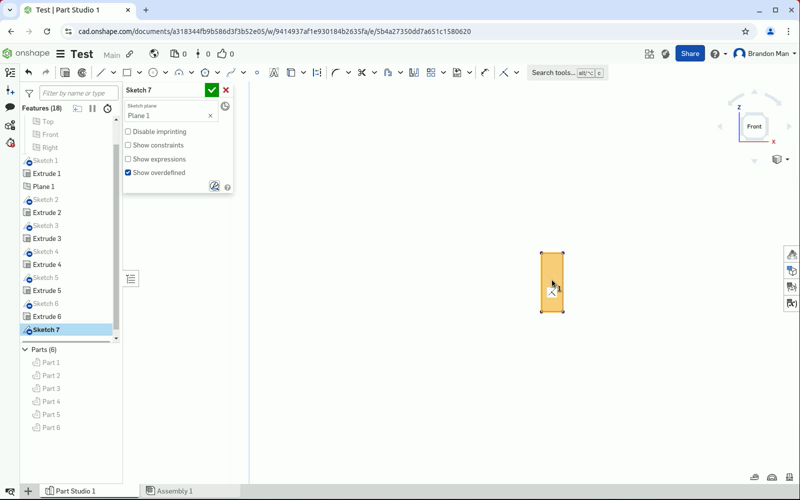
scroll(-6)
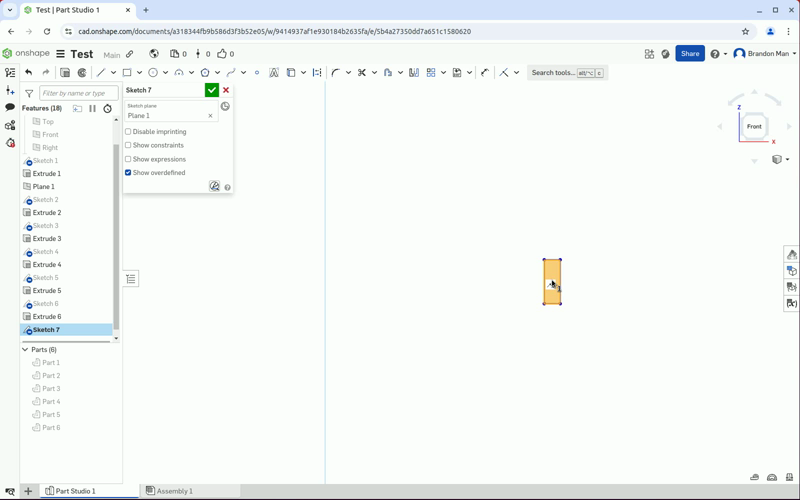
scroll(-6)
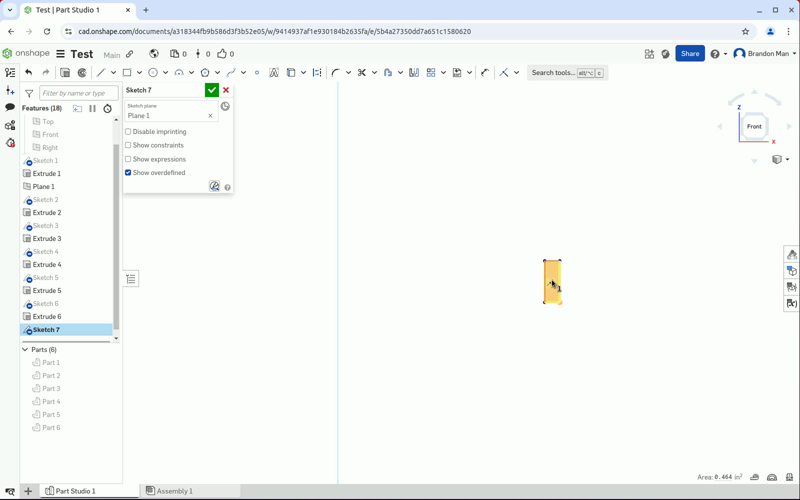
scroll(-6)
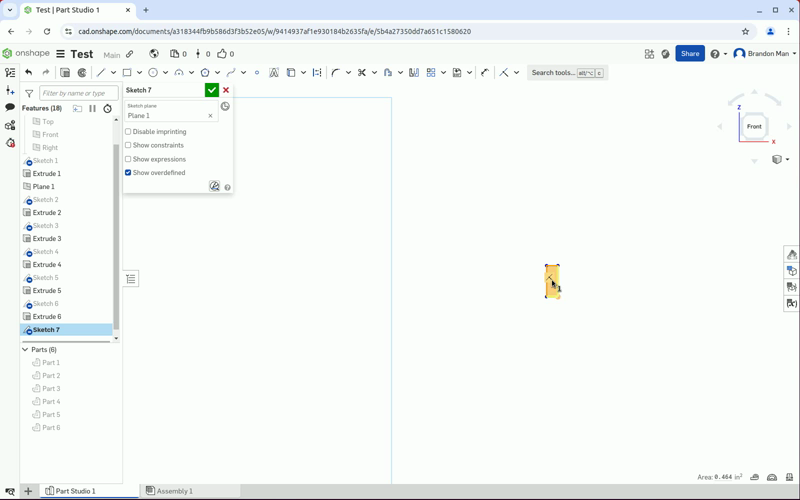
scroll(-6)
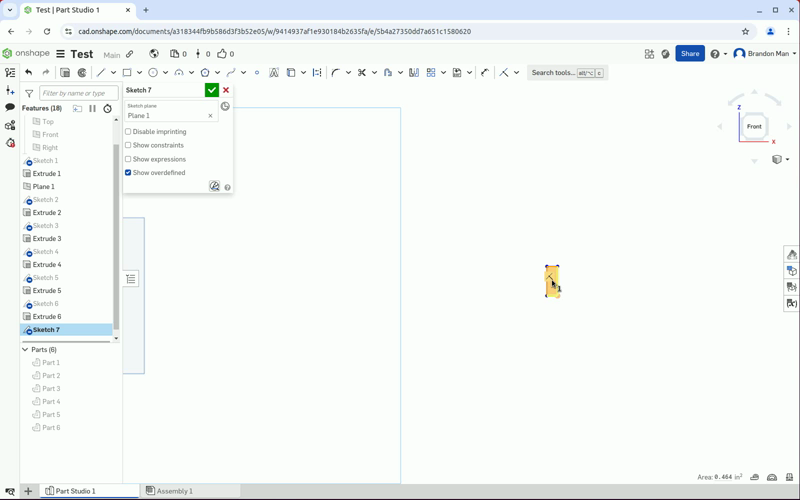
scroll(-6)
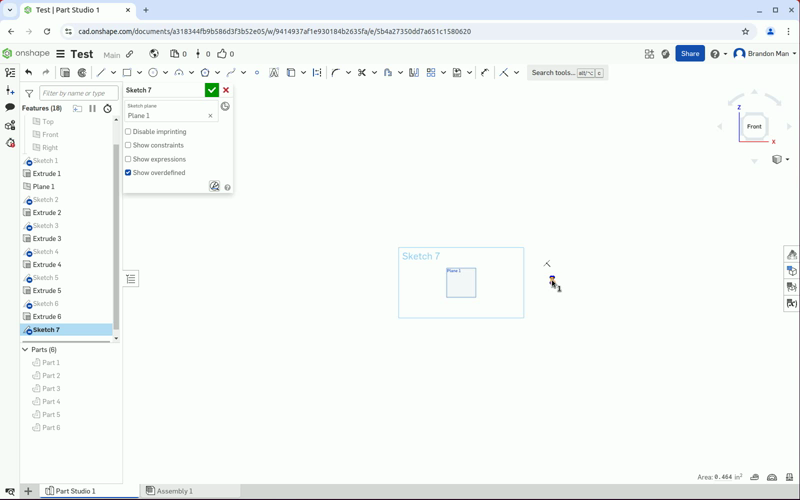
mouse_move(73, 352)
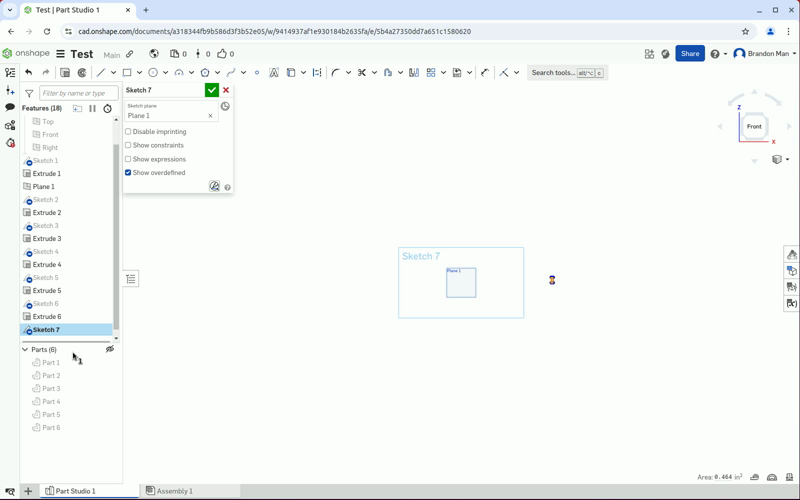
key(shift+y)
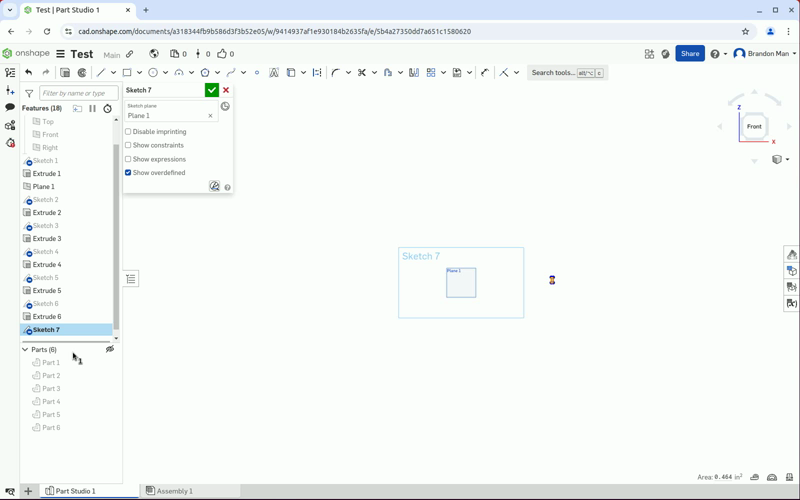
key(shift+e)
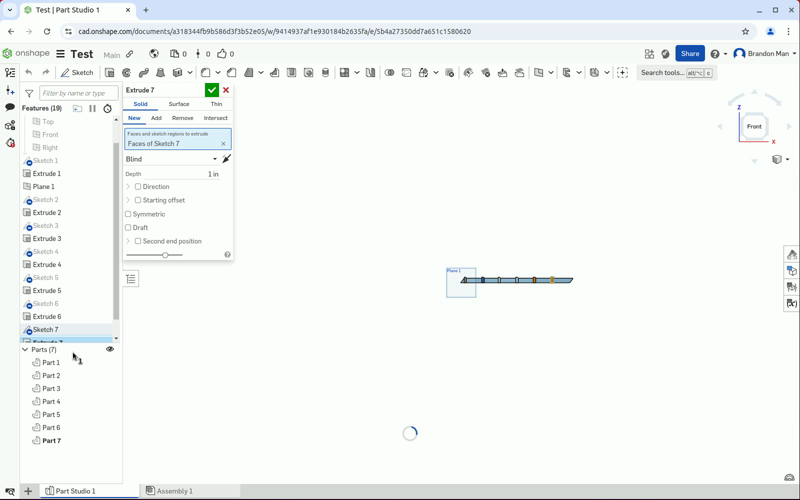
mouse_move(143, 106)
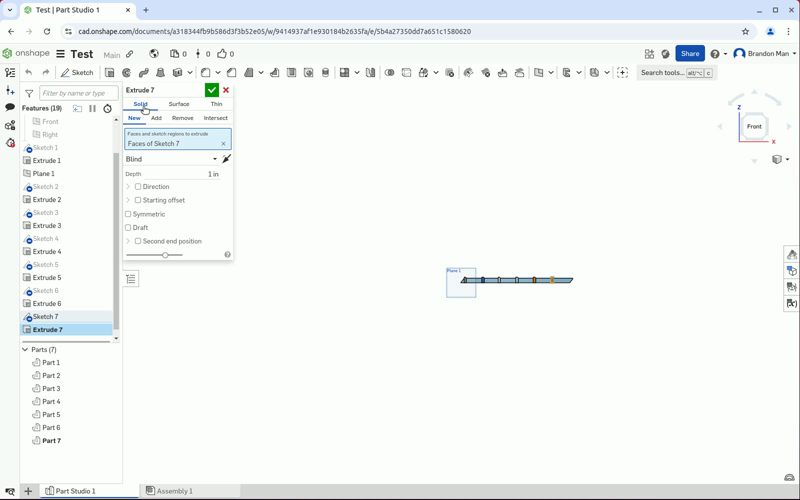
click(143, 106)
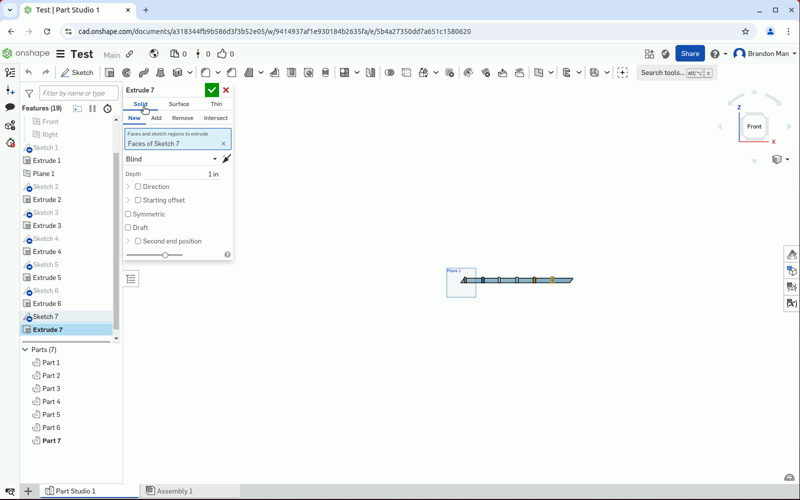
mouse_move(137, 120)
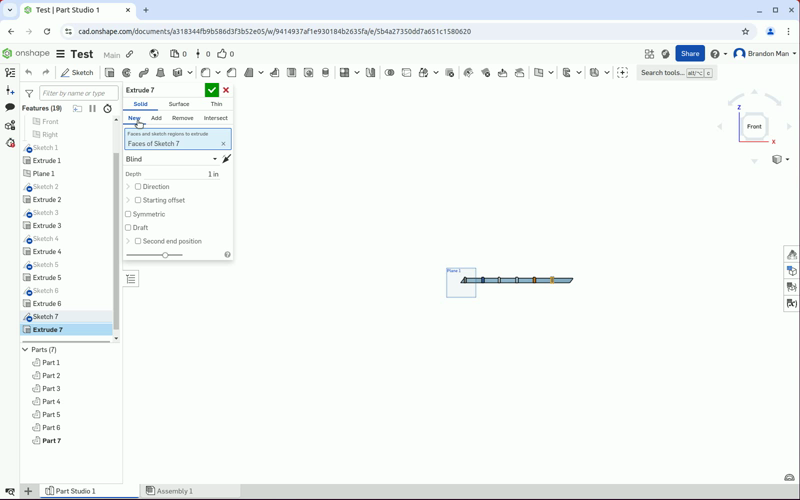
click(137, 120)
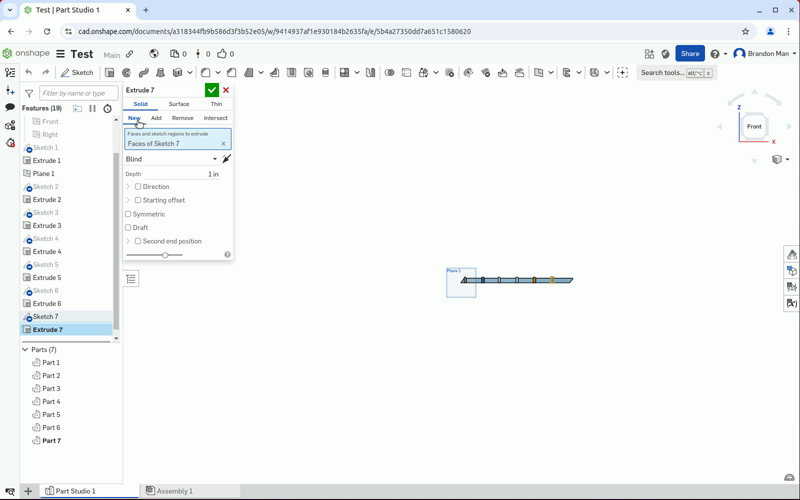
key(tab, 4)
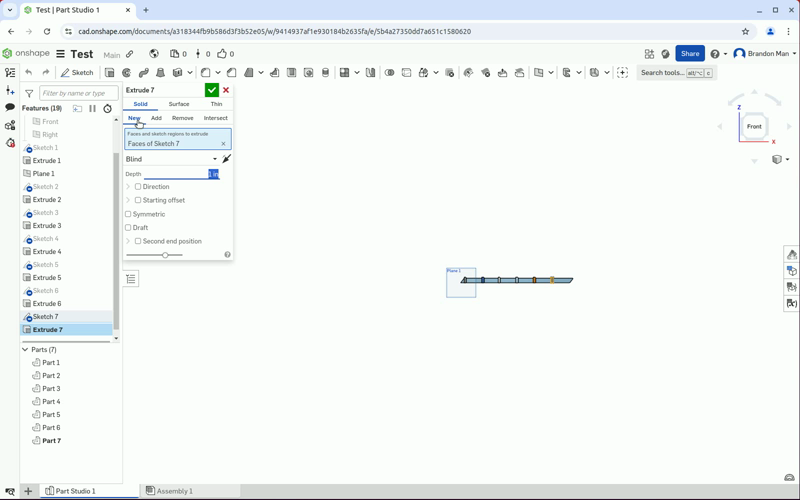
text(3.37)
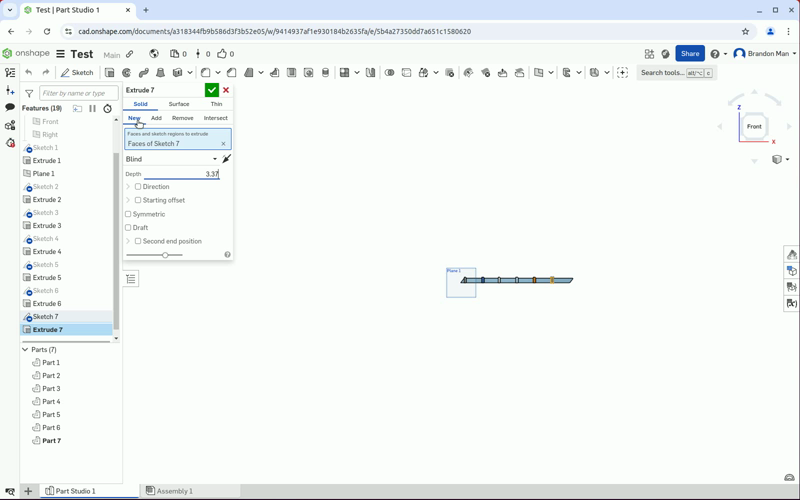
key(enter)
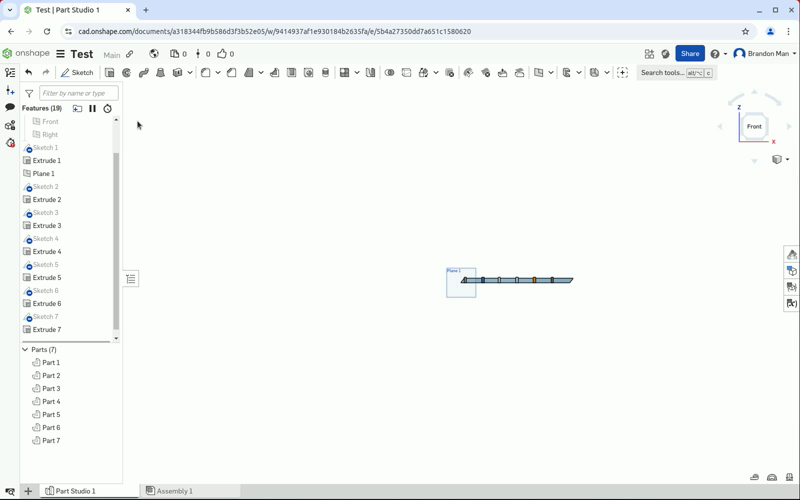
key(shift+h)
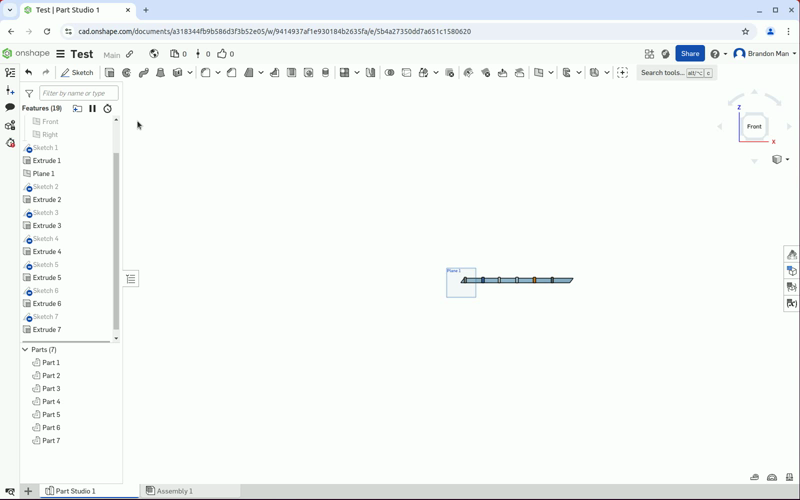
key(shift+h)
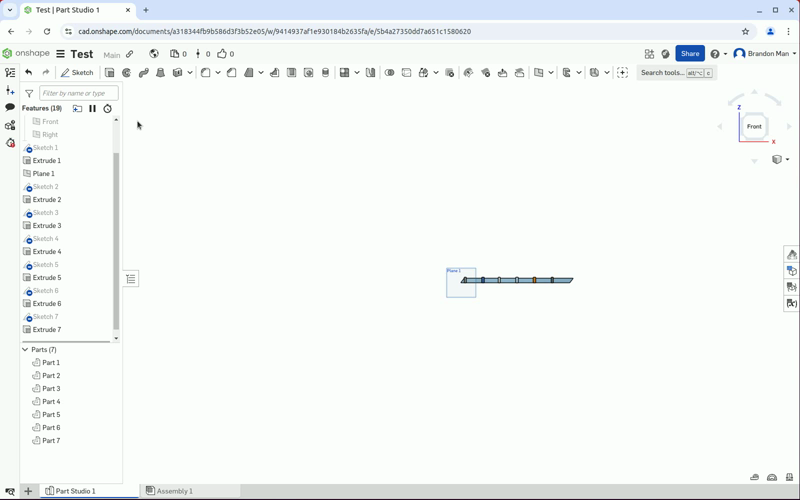
mouse_move(69, 150)
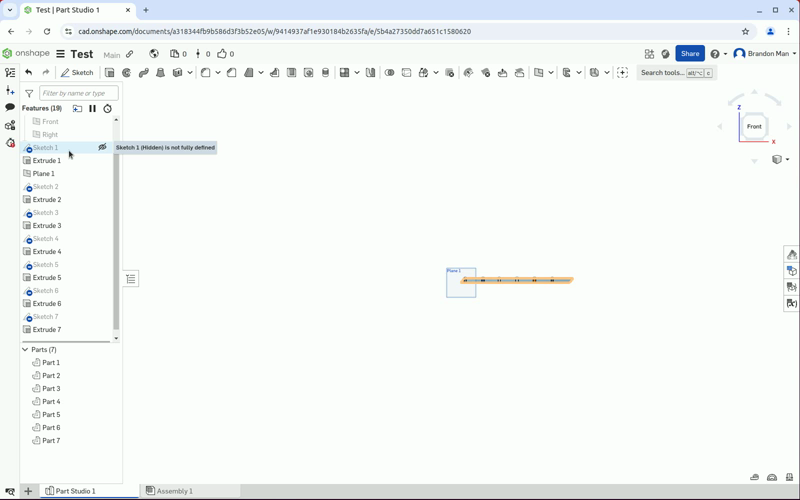
click(69, 150)
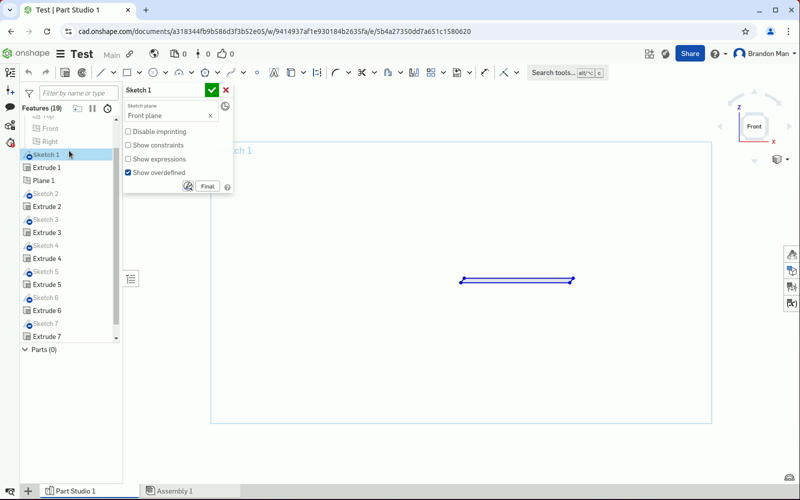
mouse_move(229, 92)
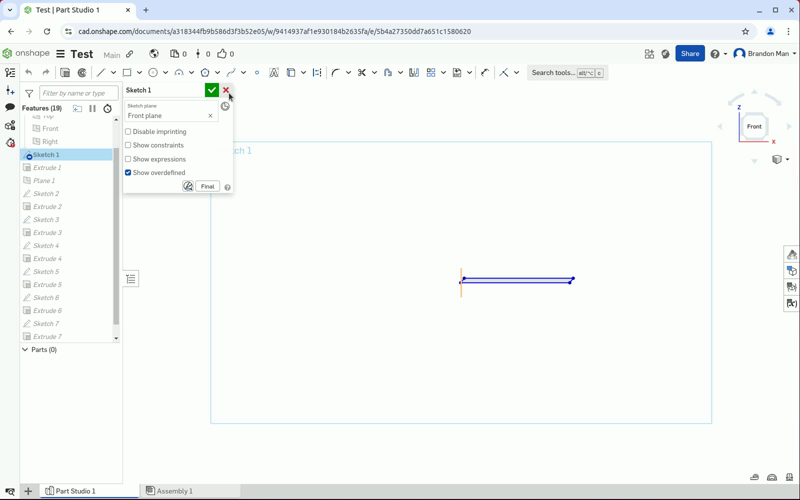
click(229, 92)
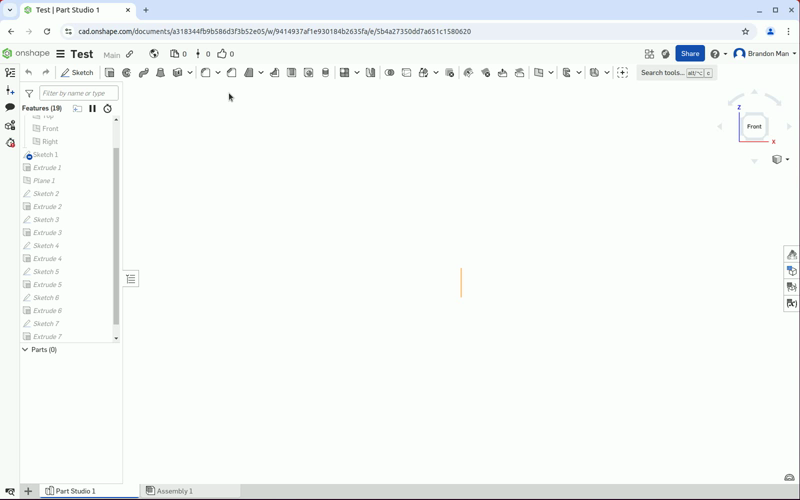
key(shift+s)
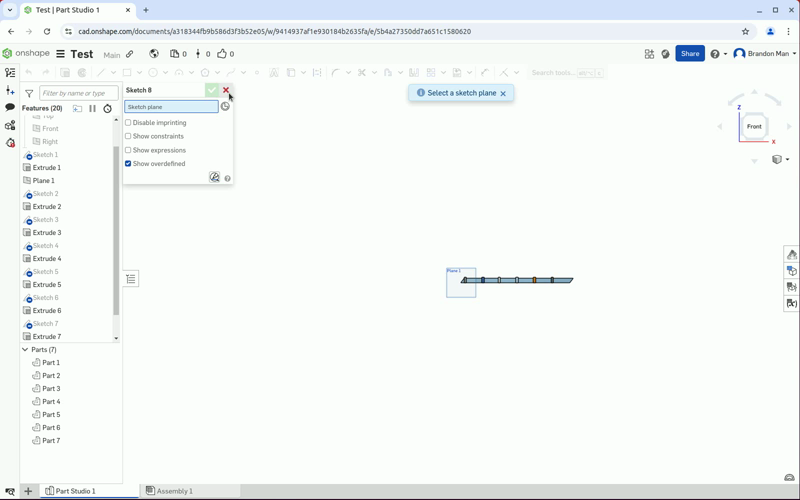
mouse_move(69, 163)
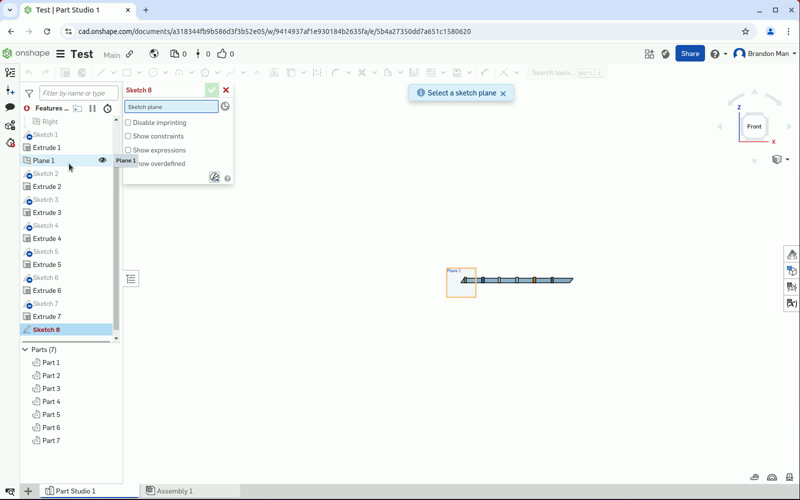
click(69, 163)
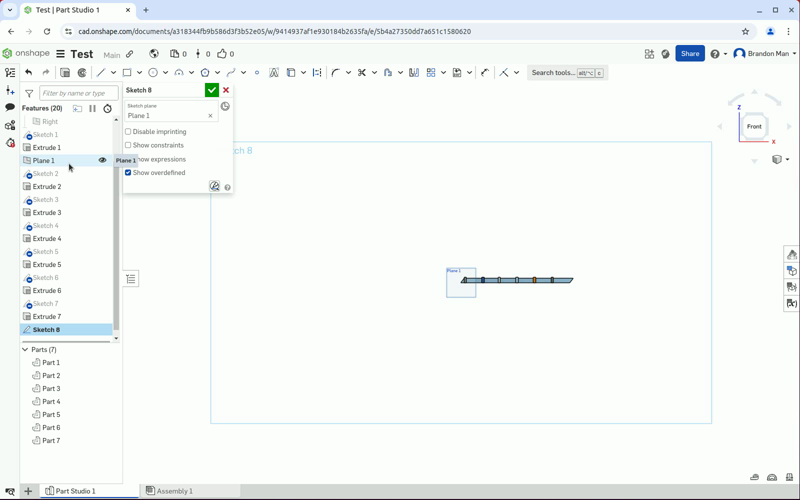
mouse_move(73, 352)
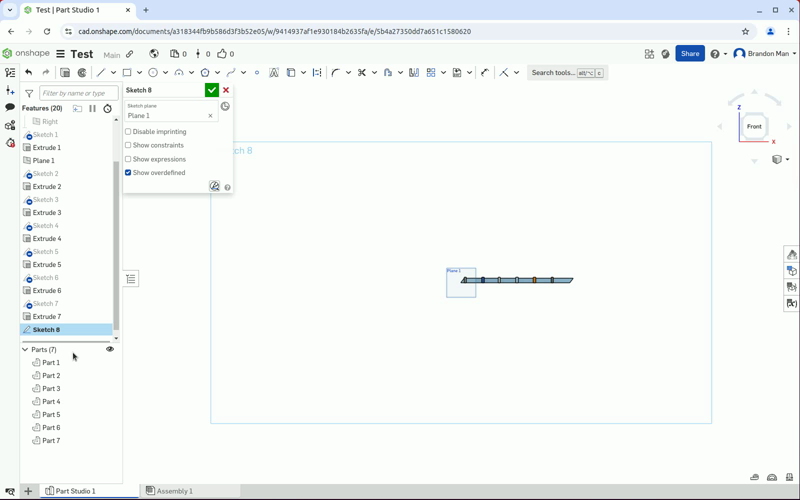
key(y)
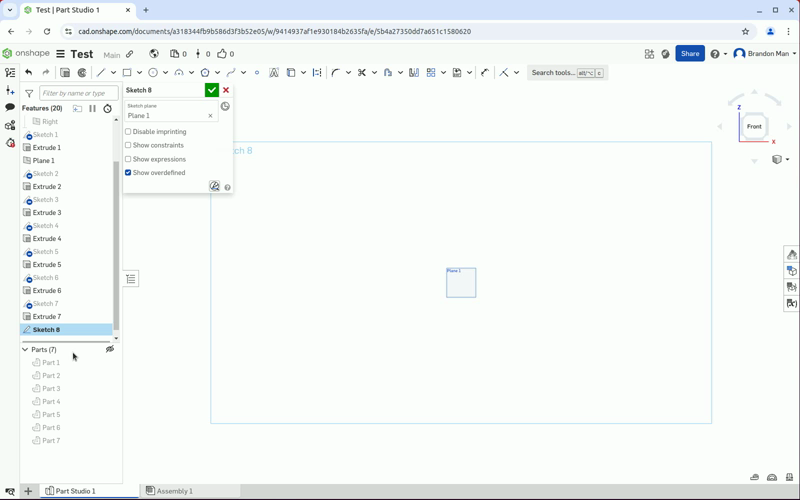
key(l)
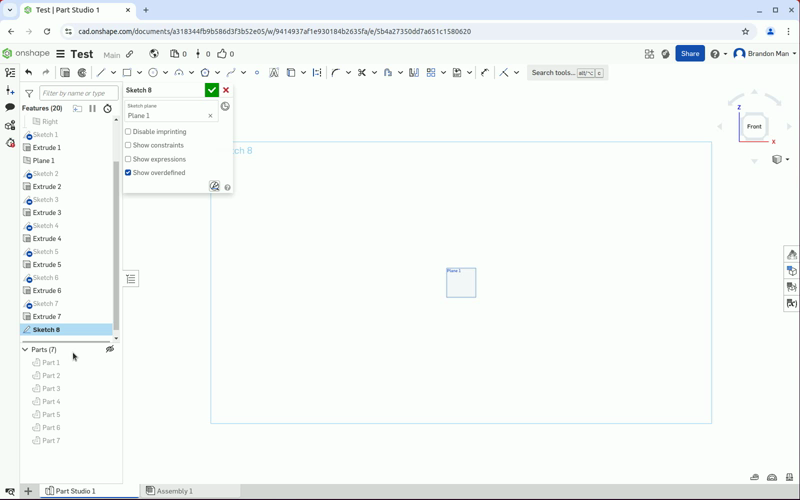
key_down(shift)
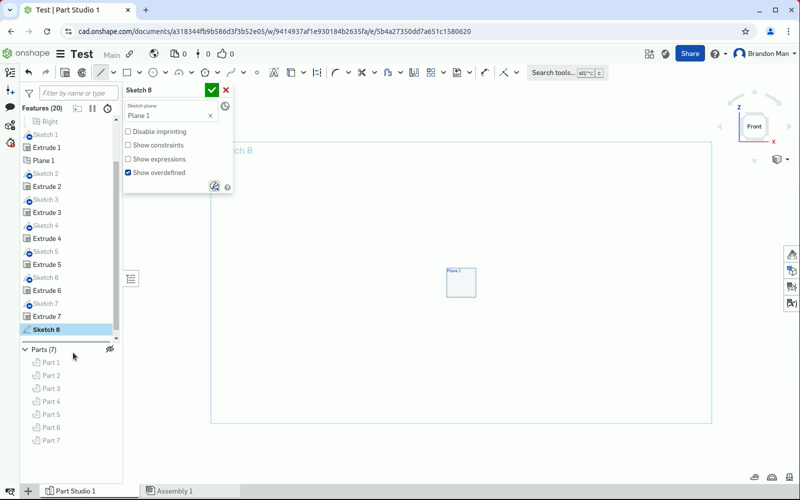
mouse_move(568, 282)
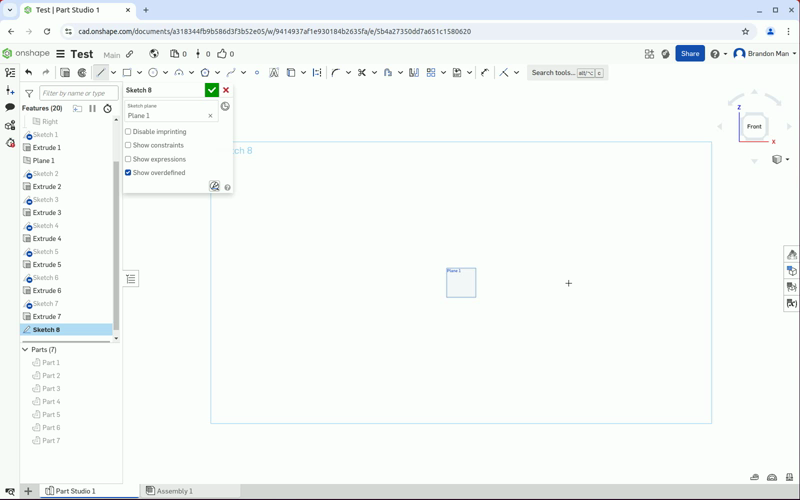
click(568, 282)
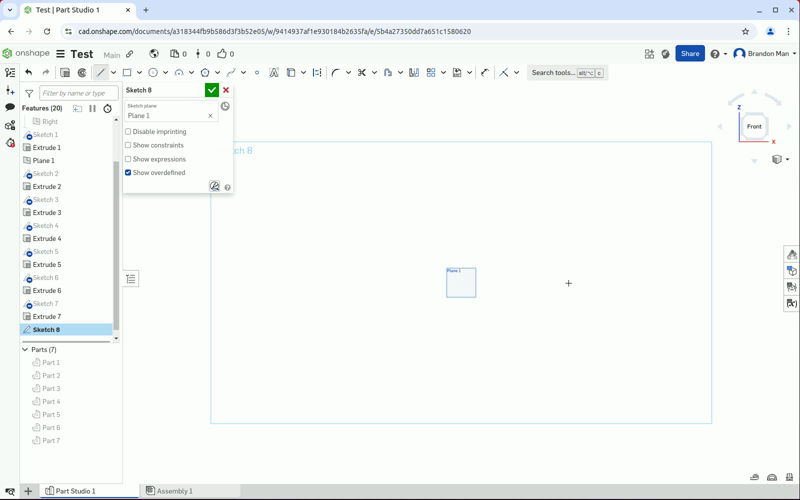
key_up(shift)
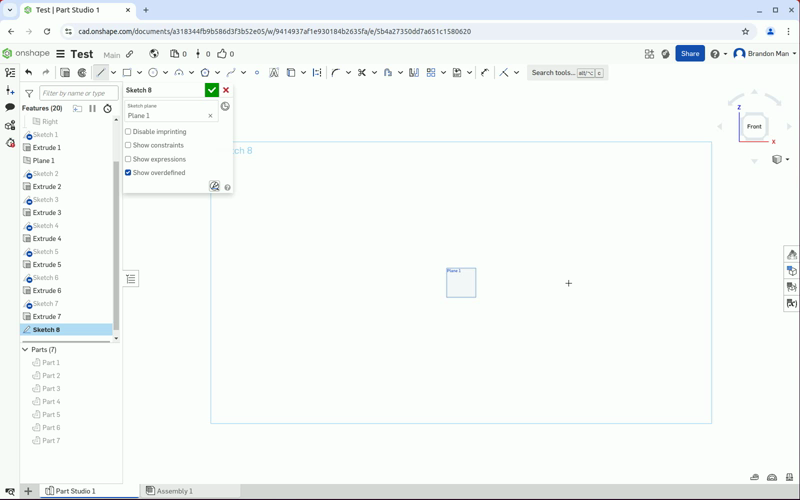
key_down(shift)
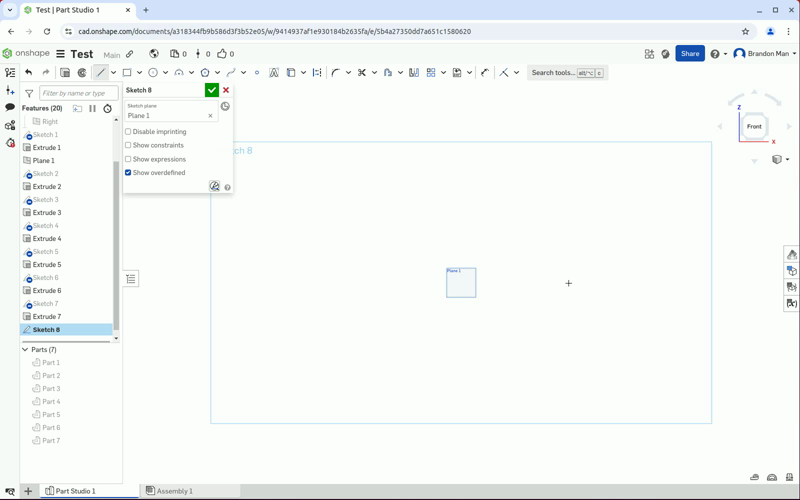
mouse_move(589, 282)
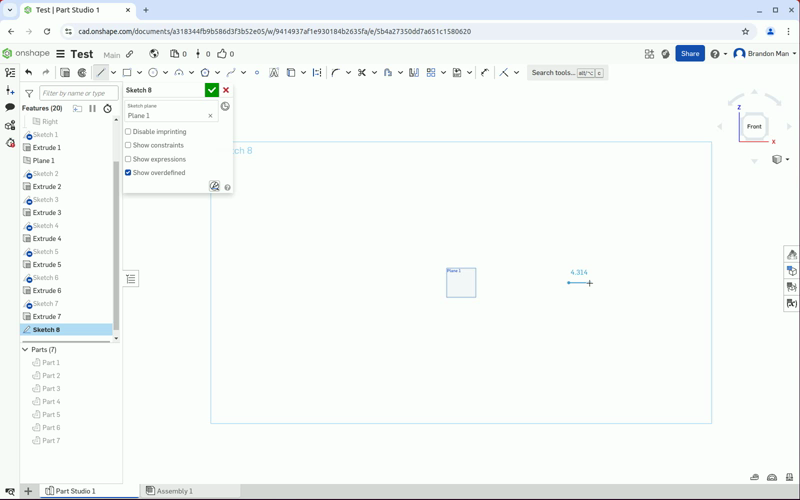
mouse_move(570, 282)
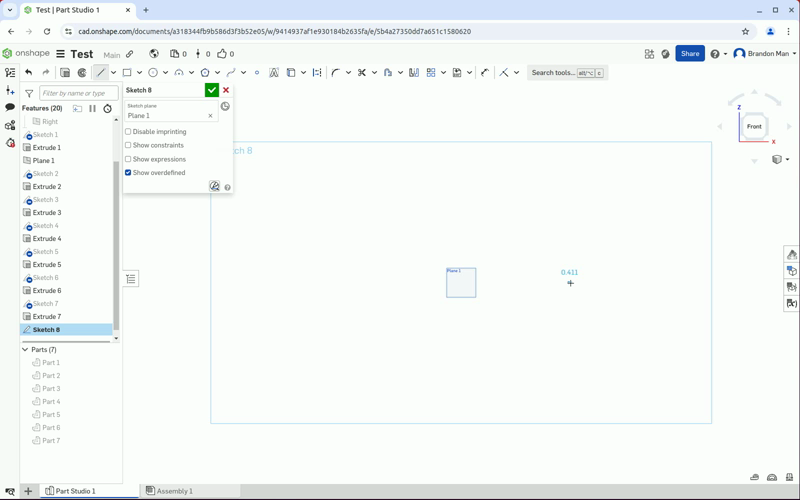
scroll(6)
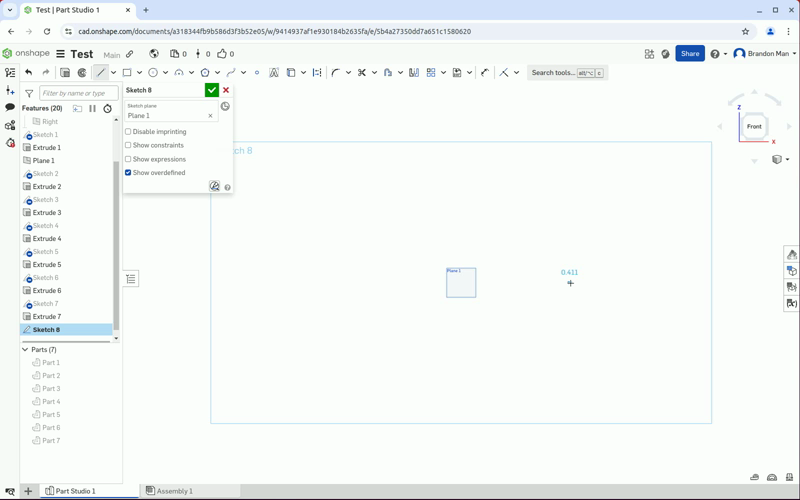
scroll(6)
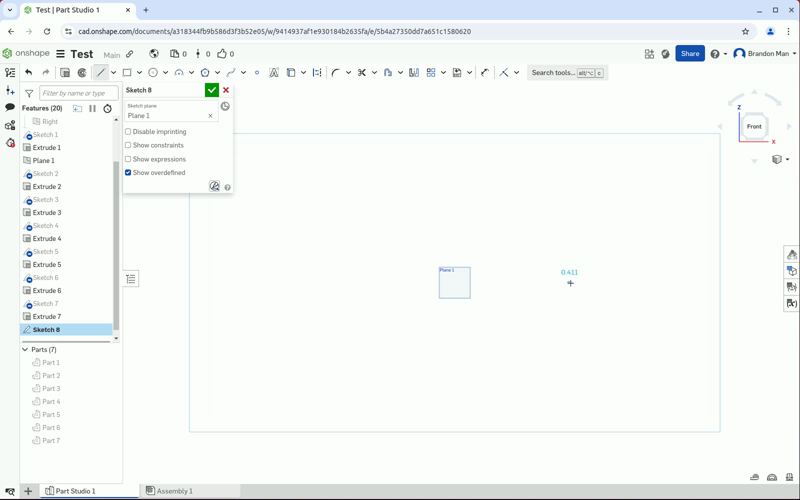
scroll(6)
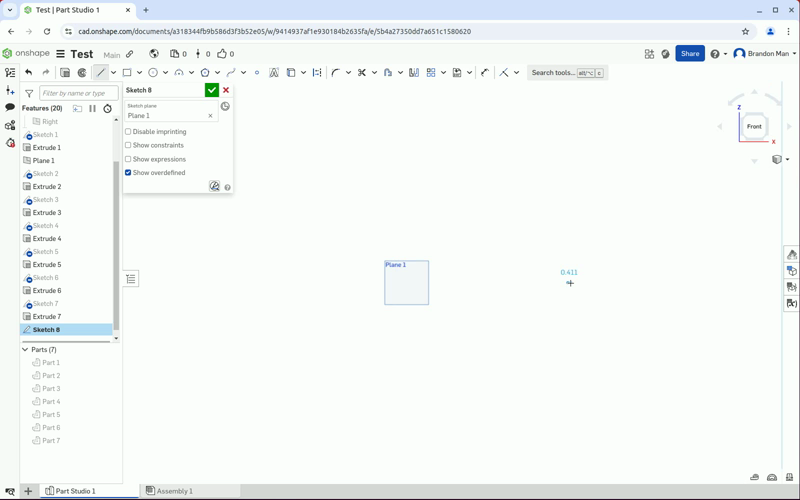
scroll(6)
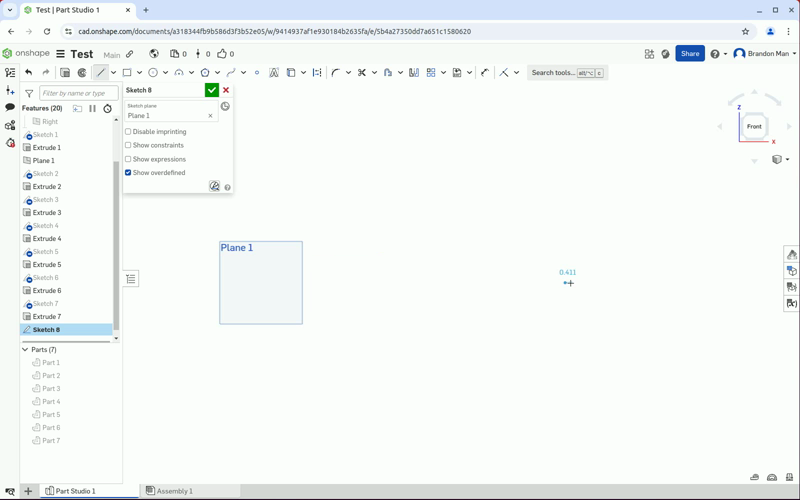
scroll(6)
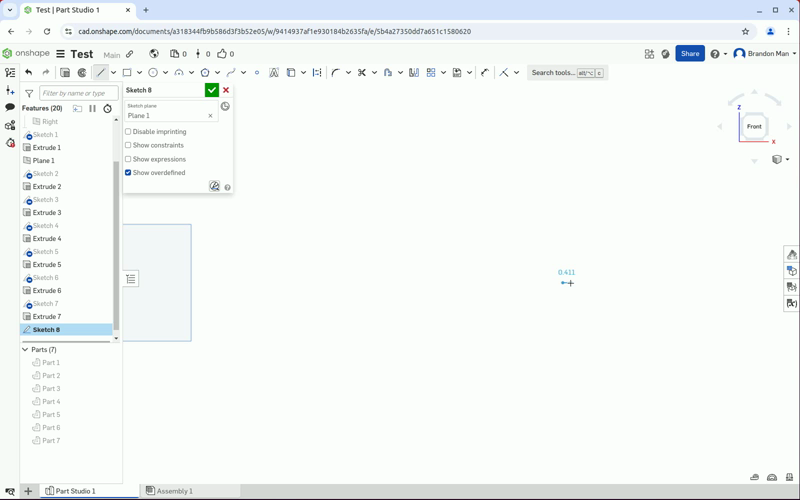
scroll(6)
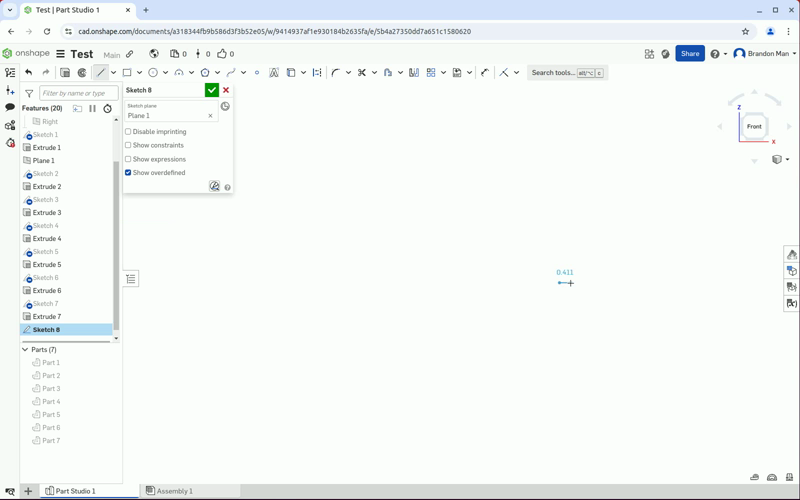
scroll(6)
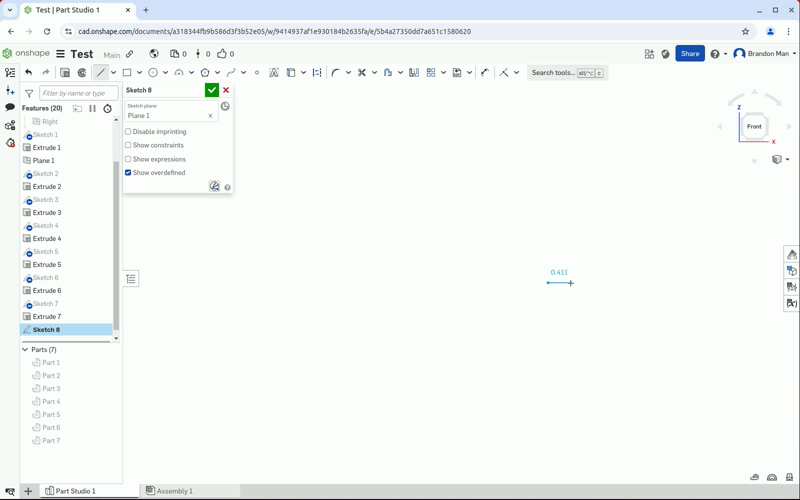
click(570, 282)
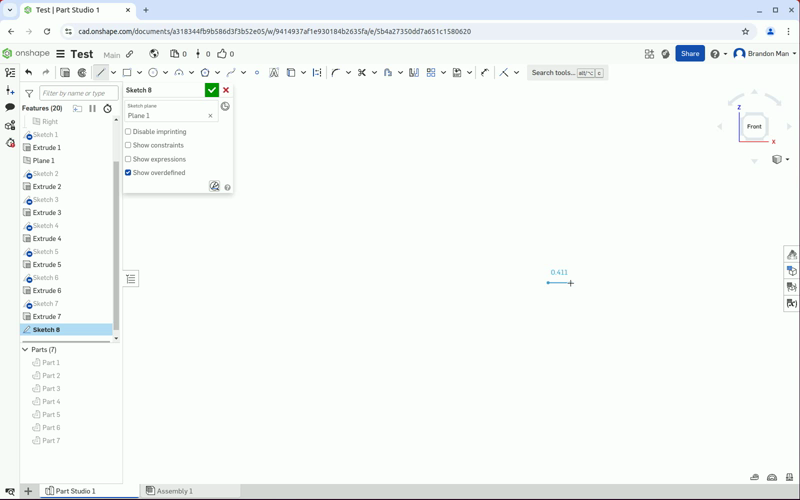
scroll(-6)
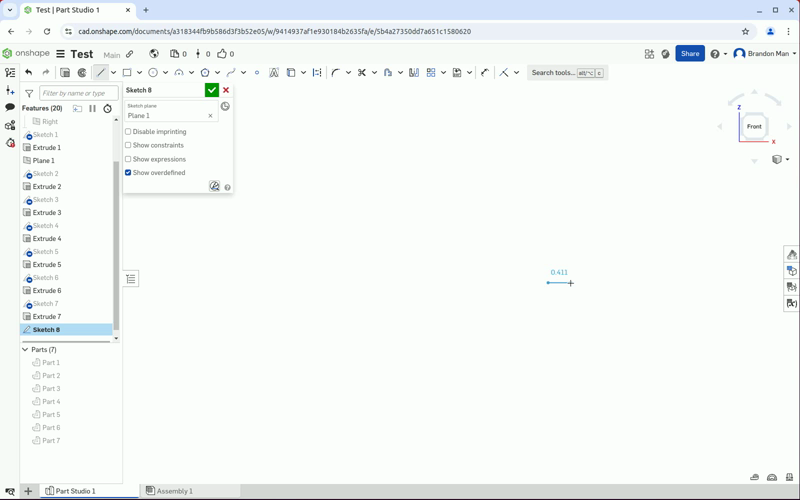
scroll(-6)
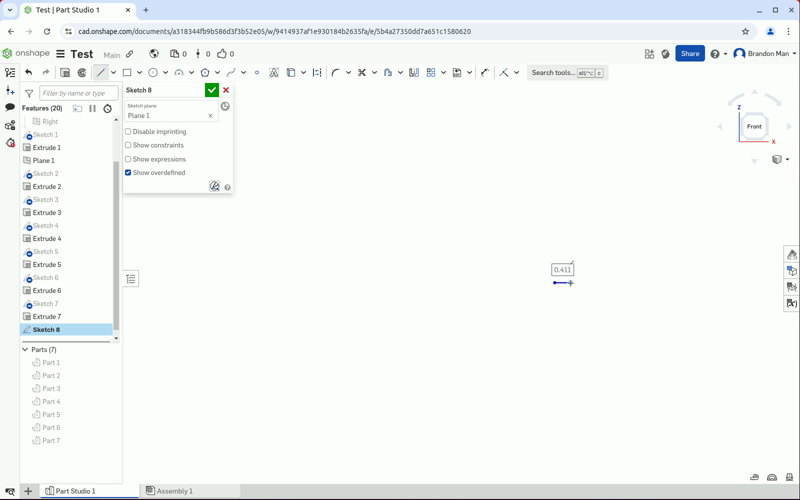
scroll(-6)
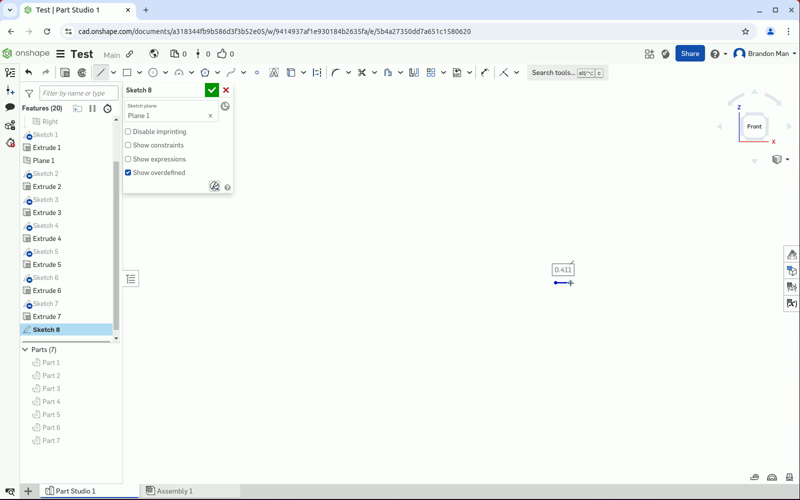
scroll(-6)
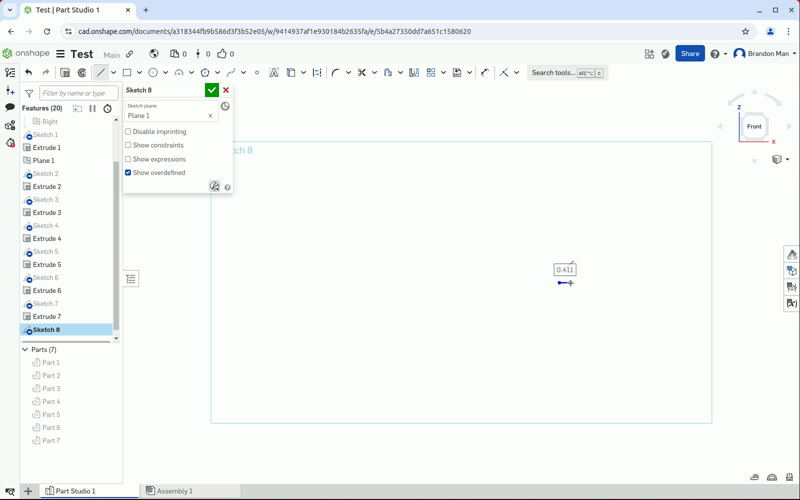
scroll(-6)
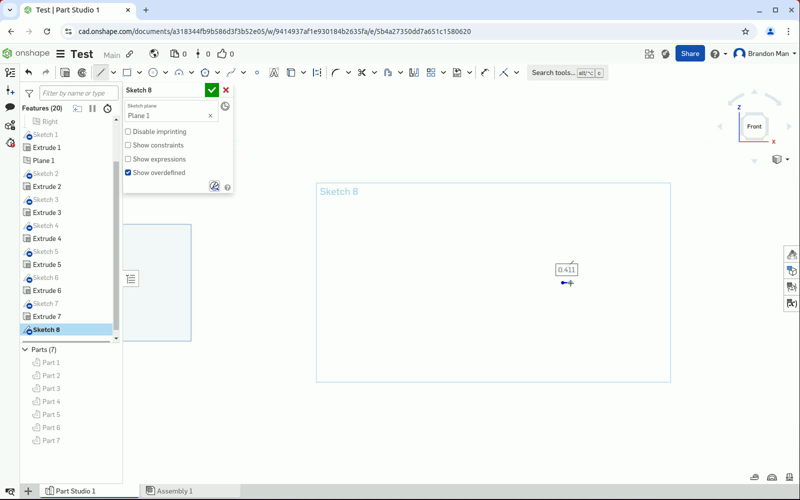
scroll(-6)
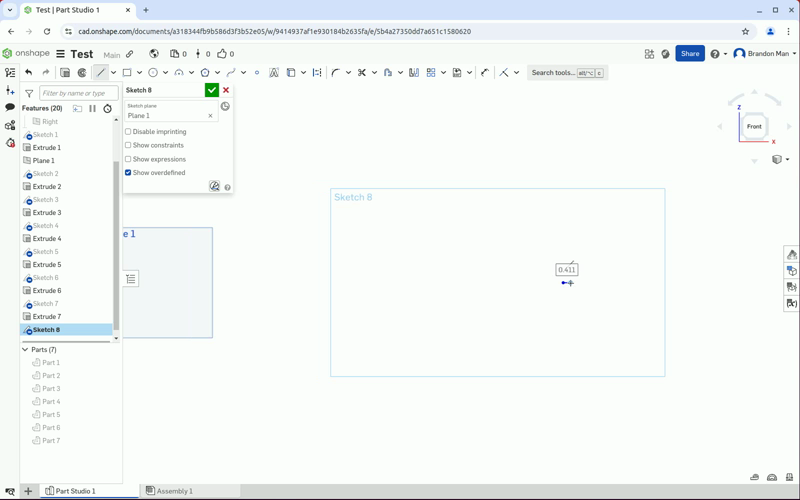
scroll(-6)
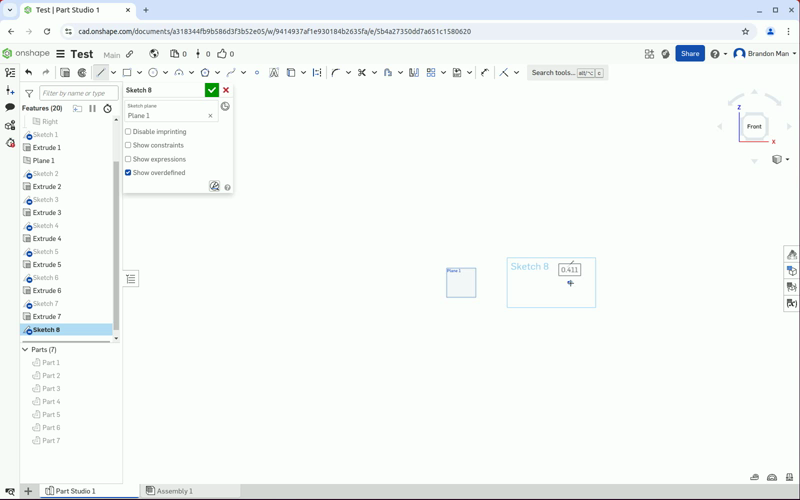
key_up(shift)
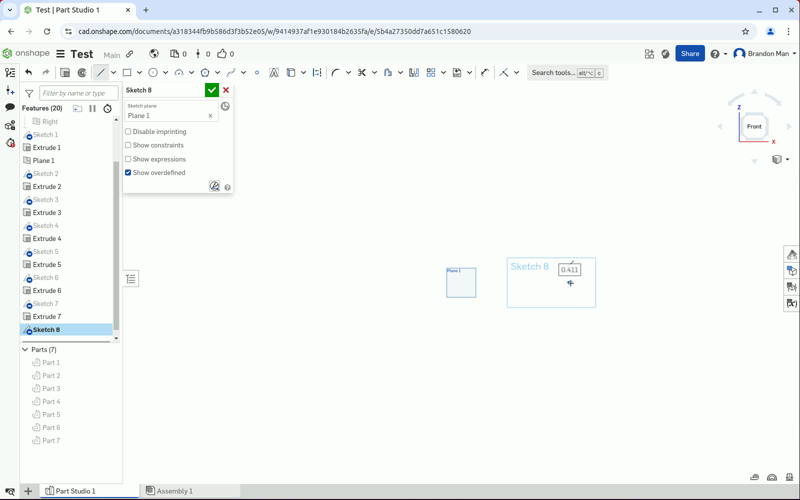
key_down(shift)
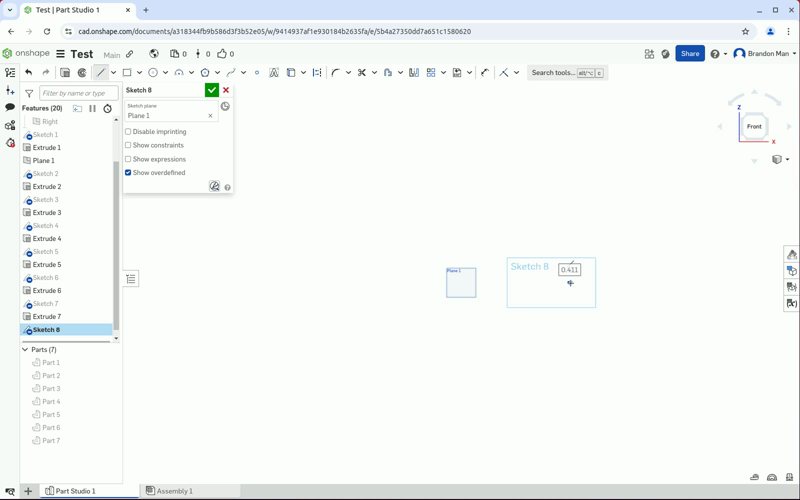
mouse_move(589, 282)
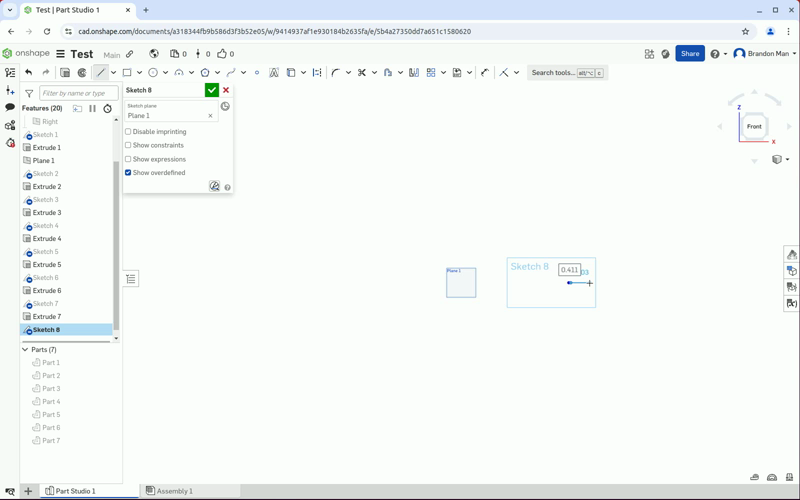
mouse_move(570, 277)
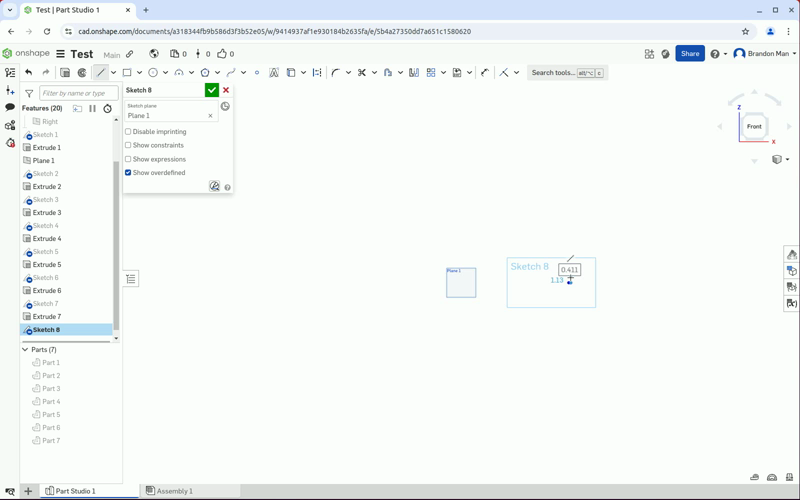
scroll(6)
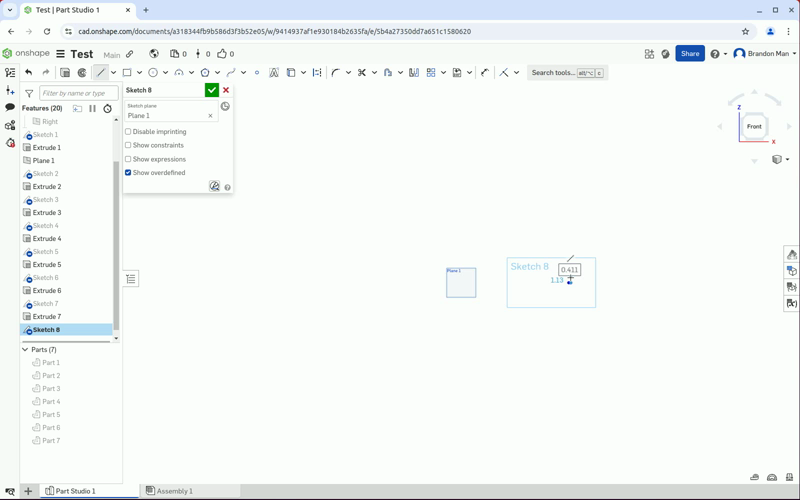
scroll(6)
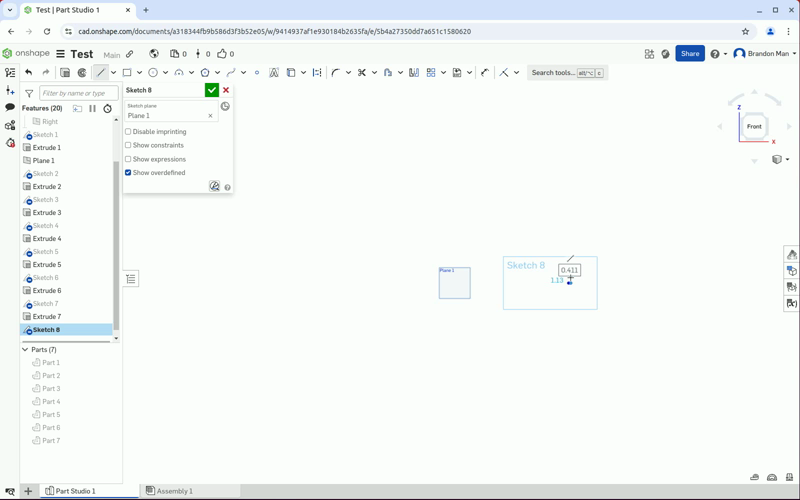
scroll(6)
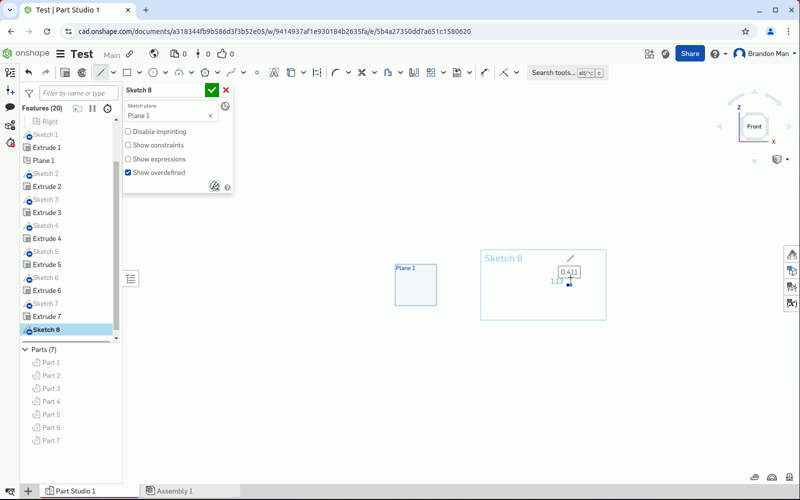
scroll(6)
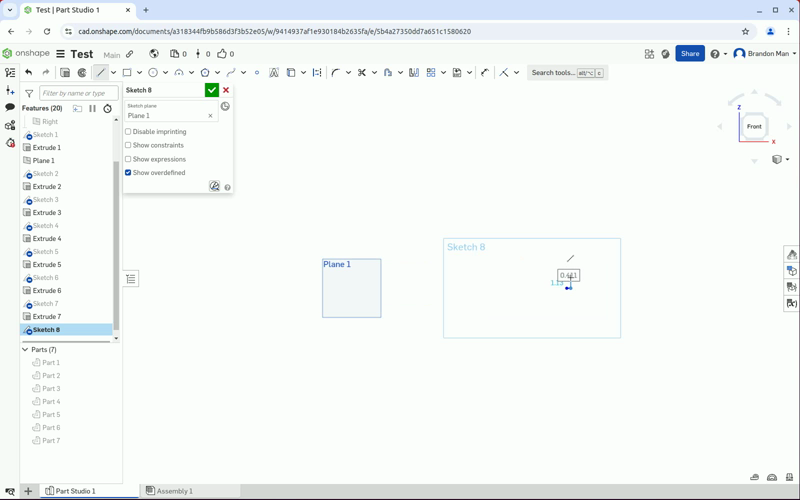
scroll(6)
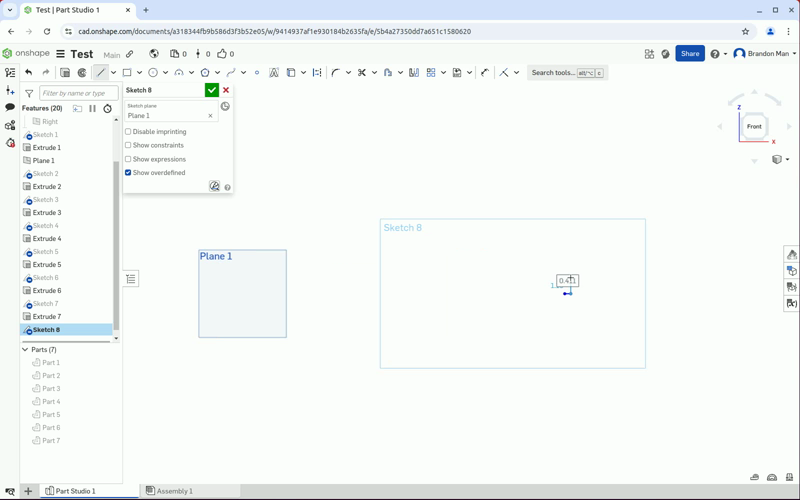
scroll(6)
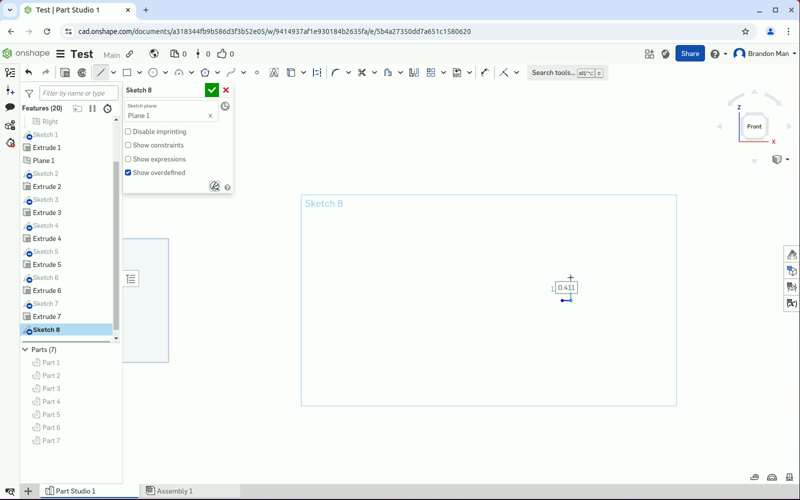
scroll(6)
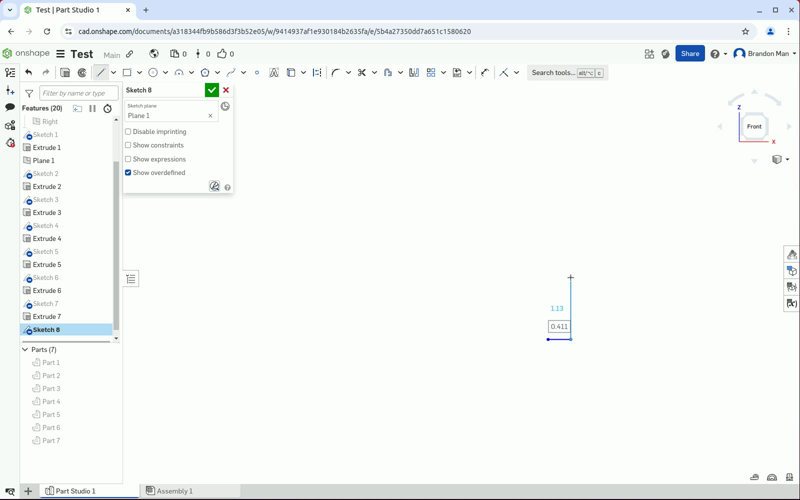
click(570, 277)
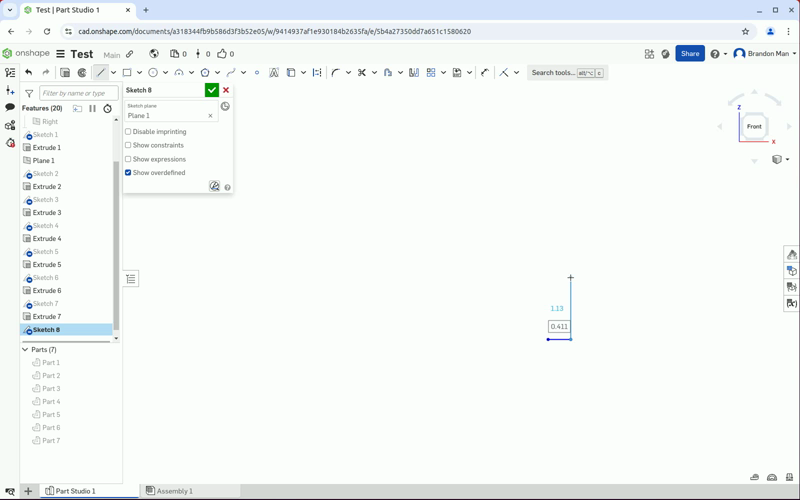
scroll(-6)
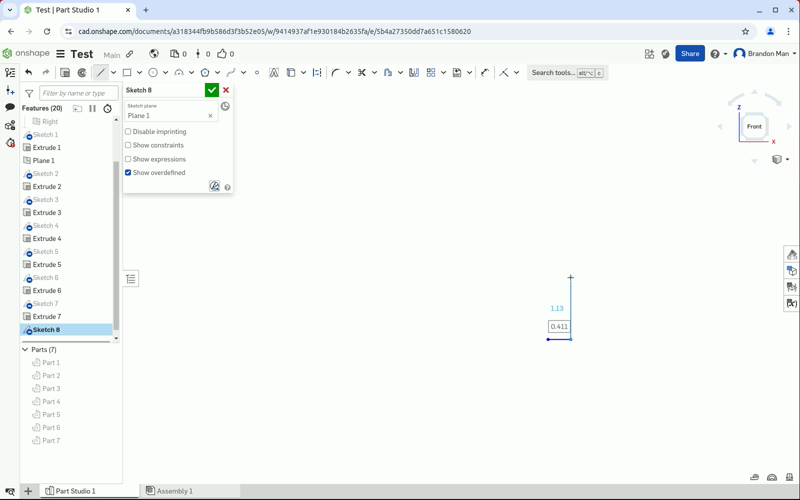
scroll(-6)
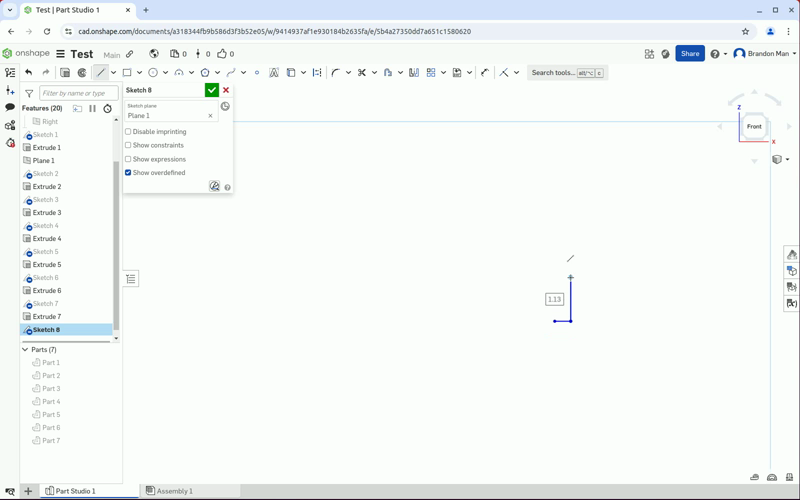
scroll(-6)
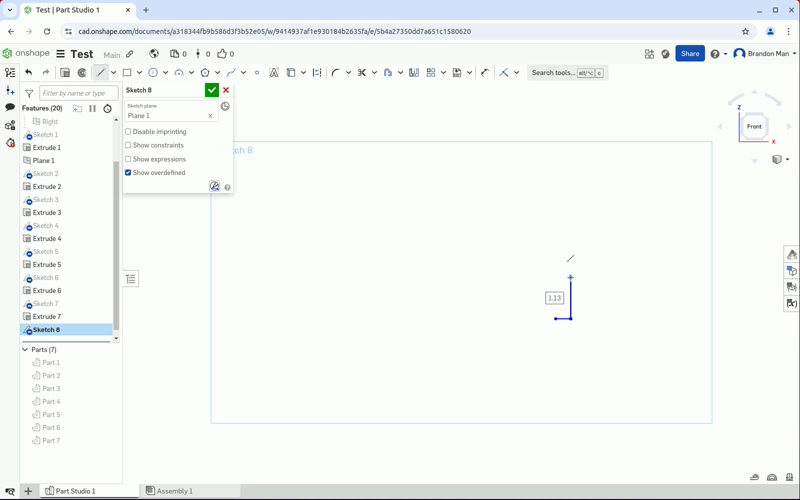
scroll(-6)
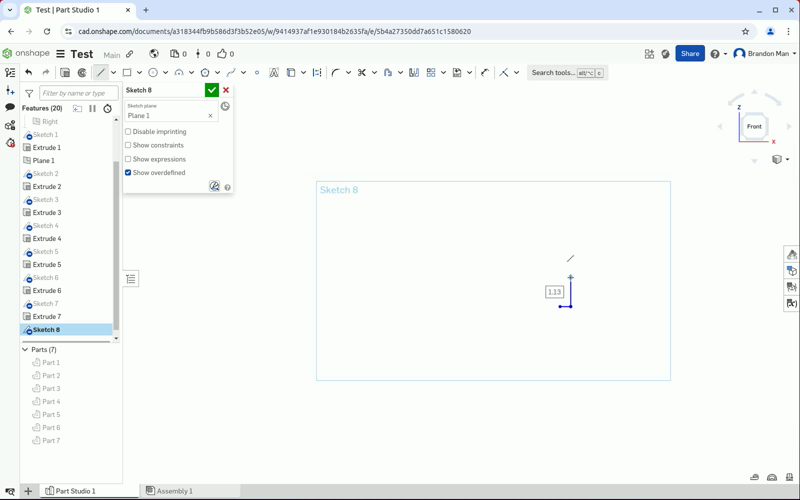
scroll(-6)
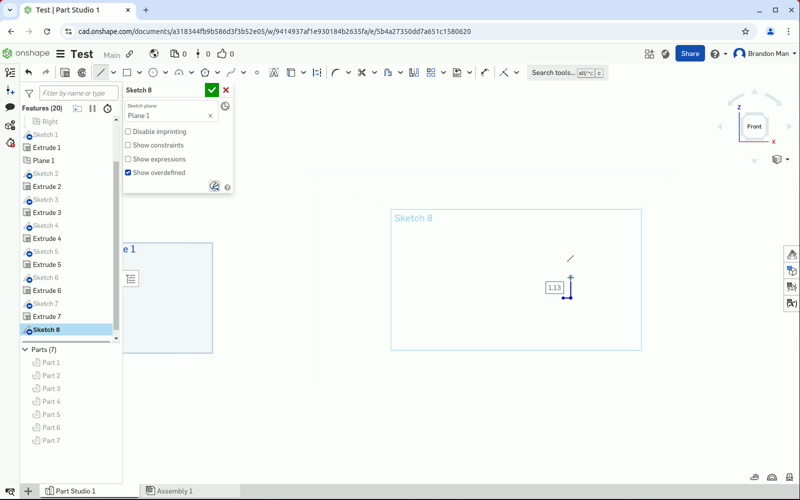
scroll(-6)
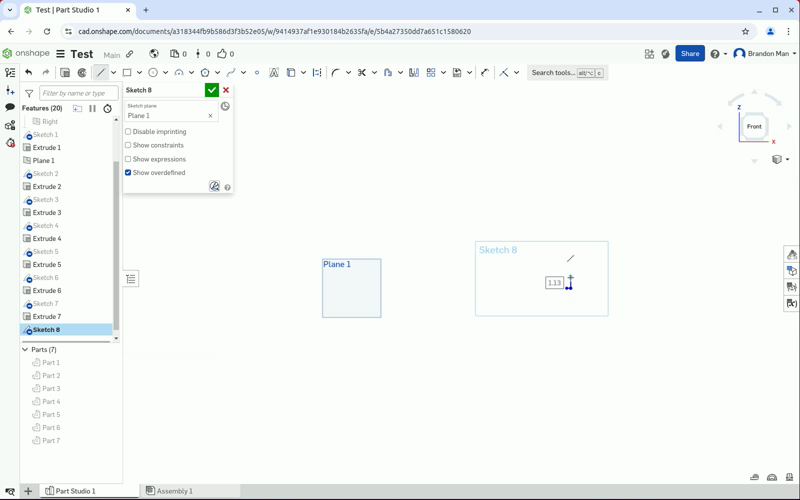
scroll(-6)
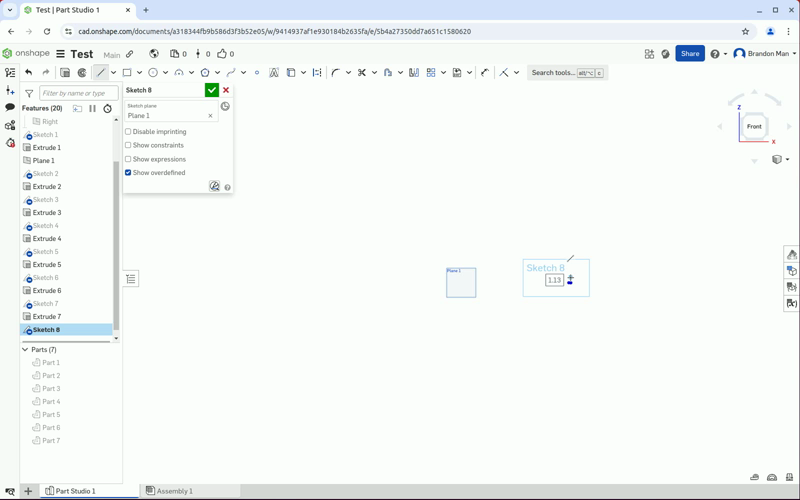
key_up(shift)
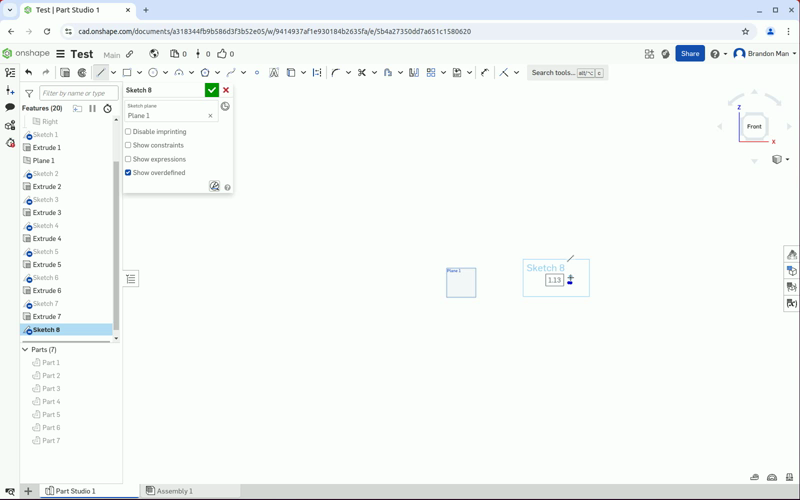
key_down(shift)
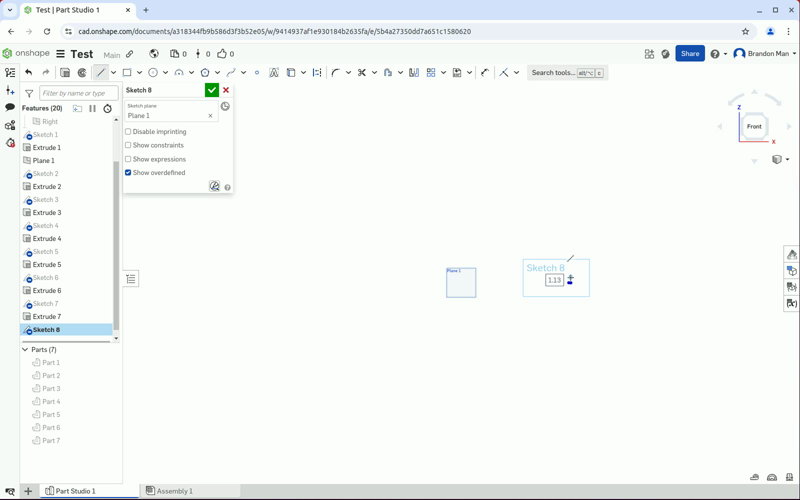
mouse_move(589, 277)
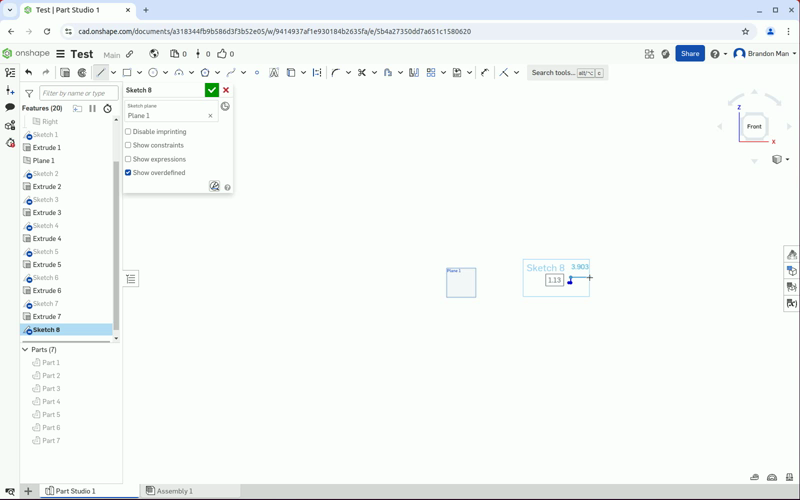
mouse_move(568, 277)
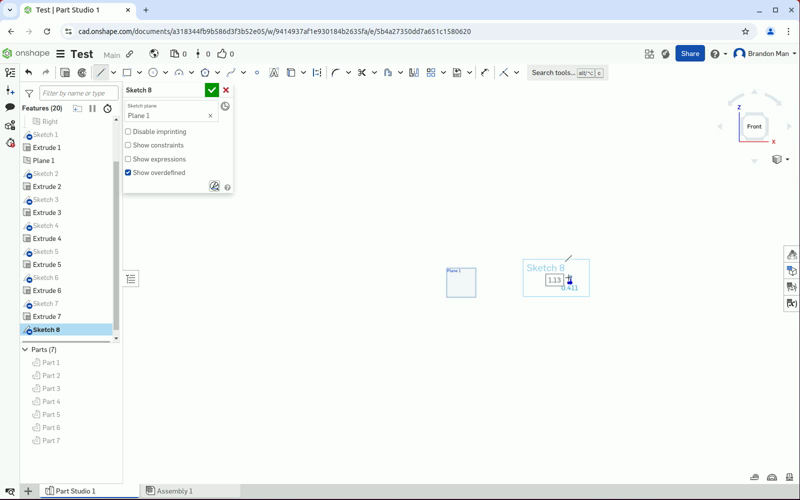
scroll(6)
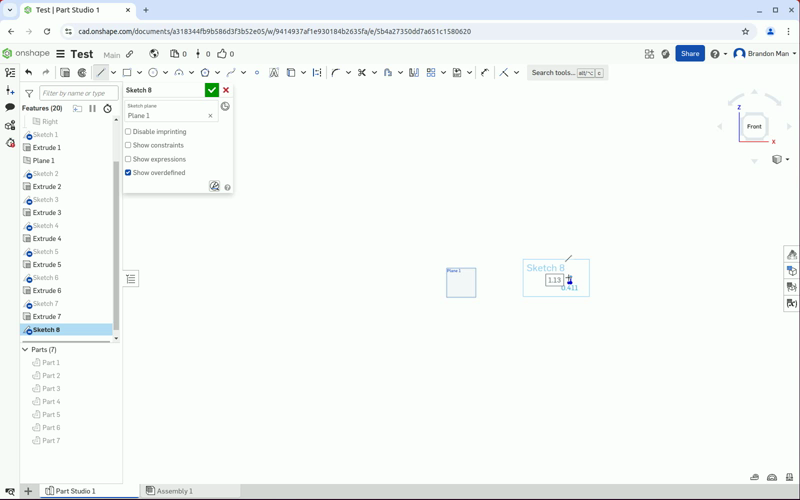
scroll(6)
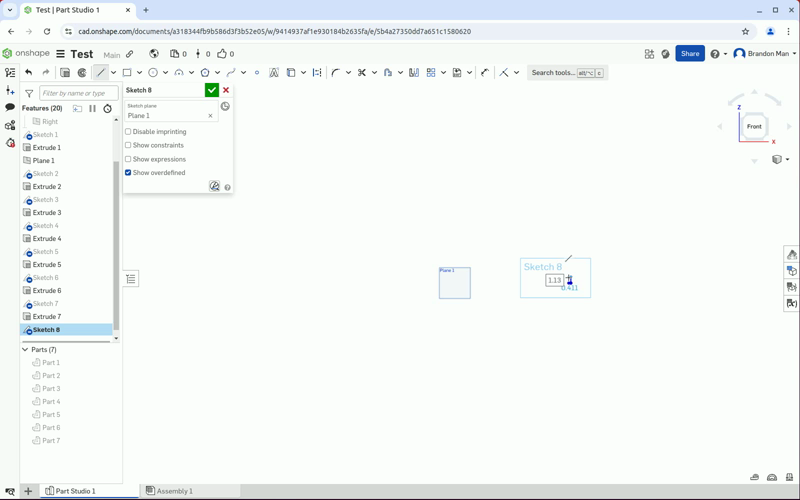
scroll(6)
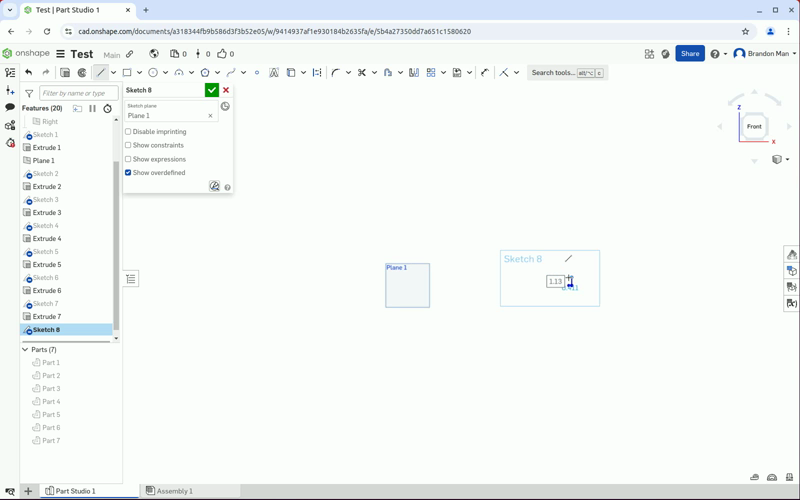
scroll(6)
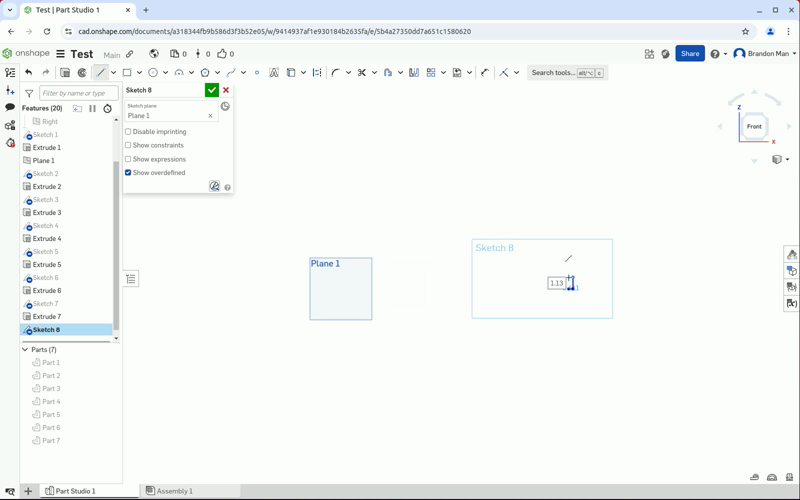
scroll(6)
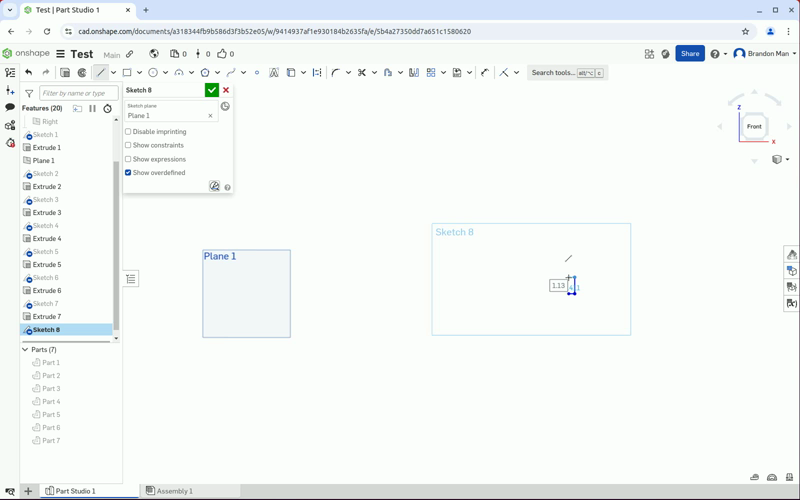
scroll(6)
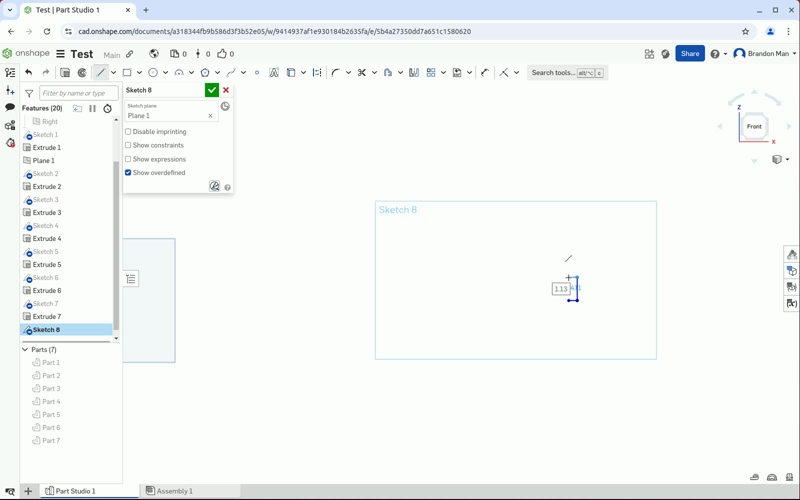
scroll(6)
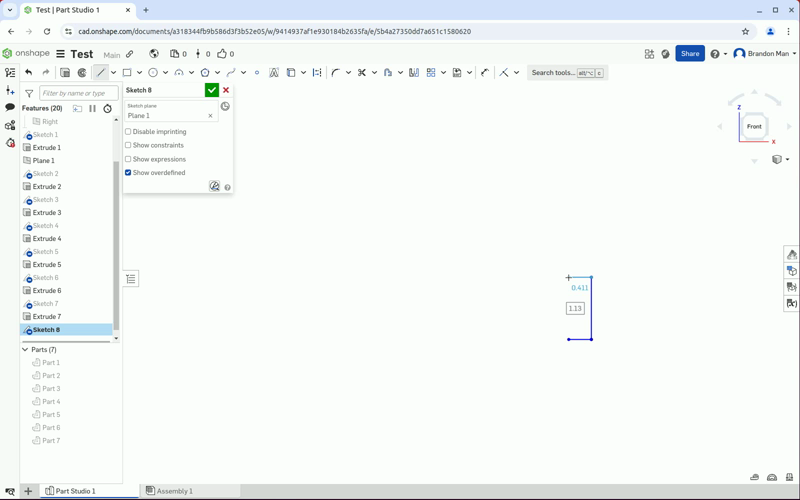
click(568, 277)
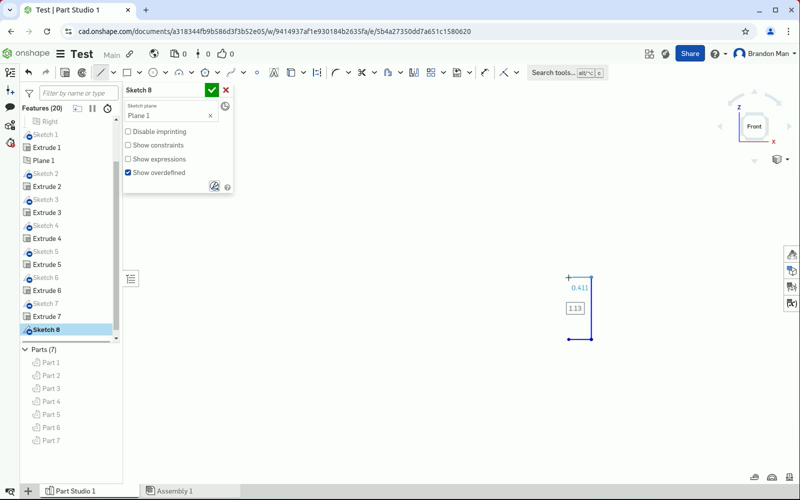
scroll(-6)
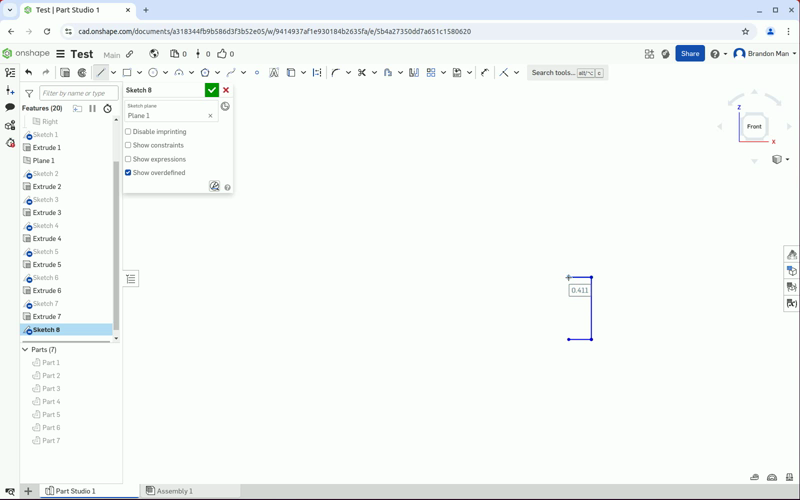
scroll(-6)
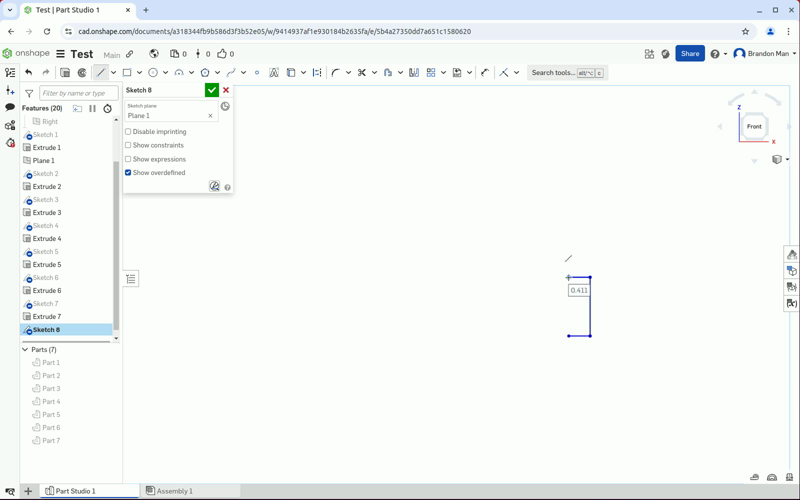
scroll(-6)
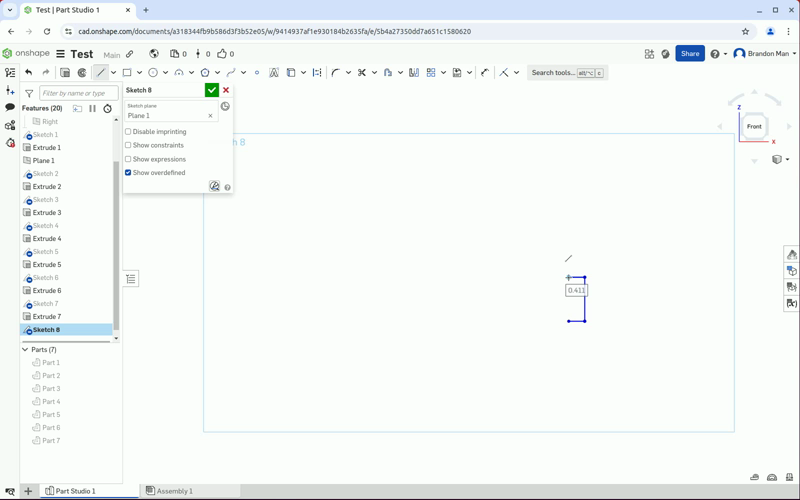
scroll(-6)
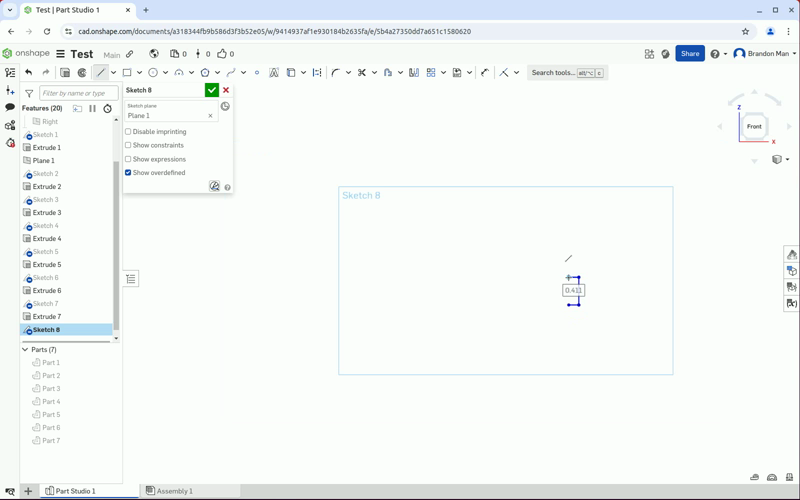
scroll(-6)
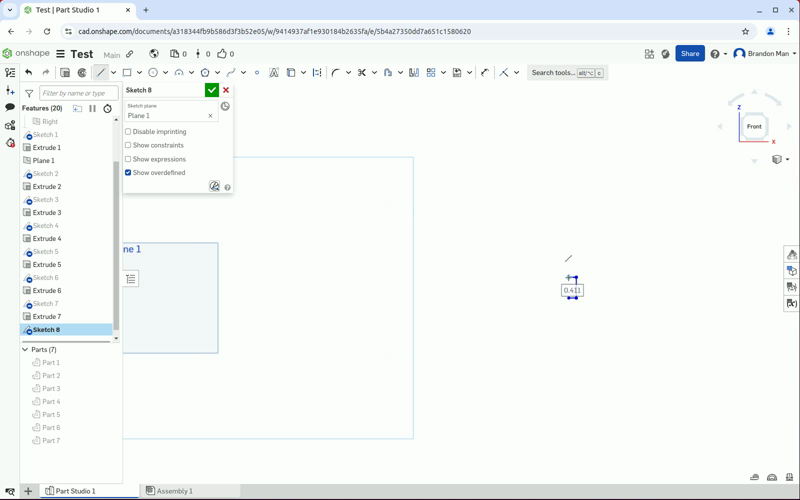
scroll(-6)
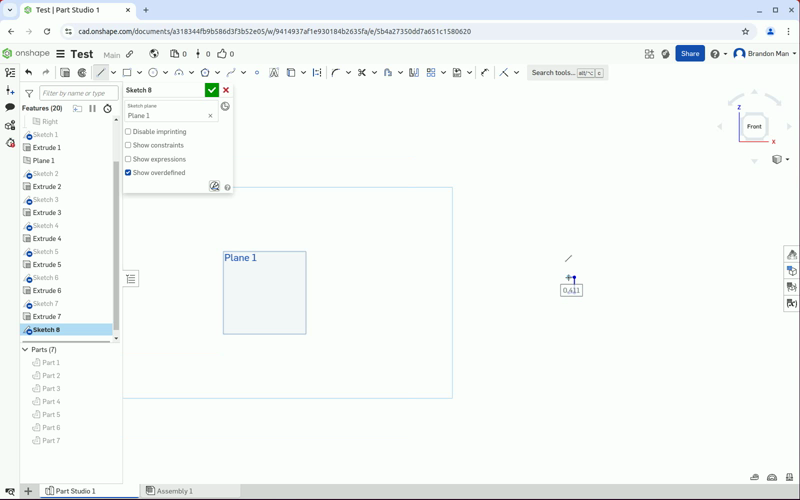
scroll(-6)
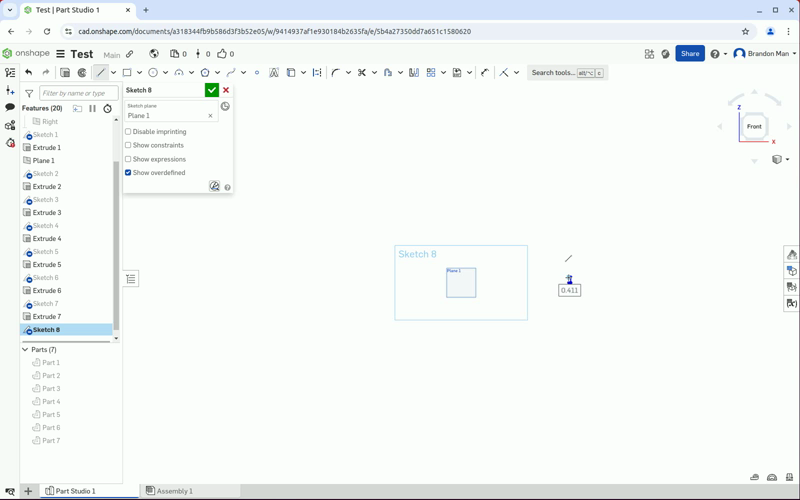
key_up(shift)
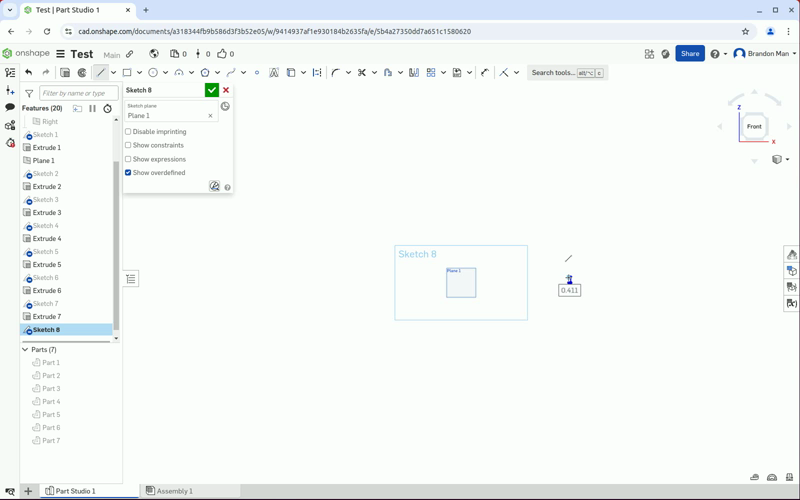
mouse_move(589, 277)
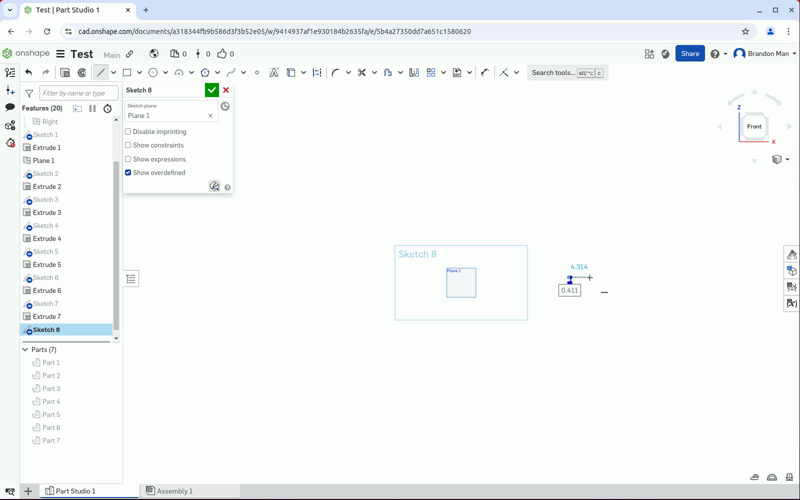
key_down(shift)
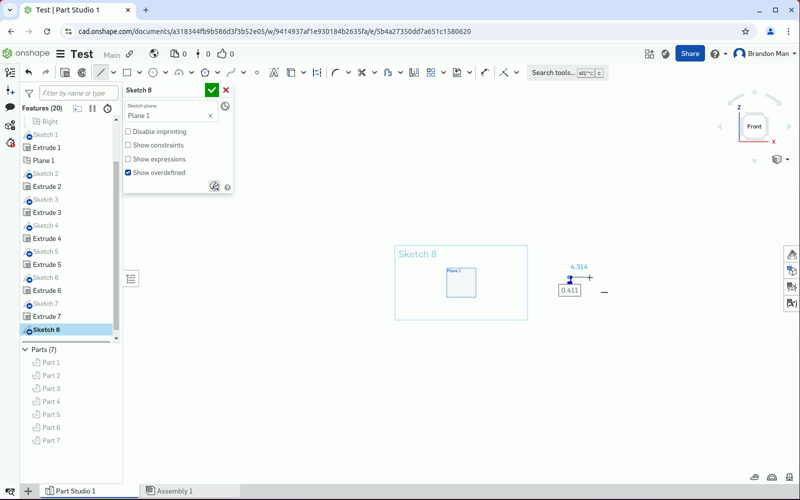
mouse_move(568, 282)
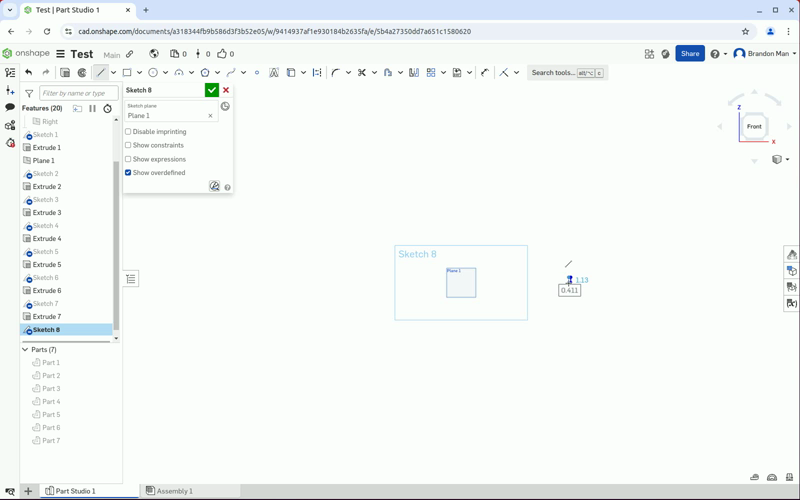
scroll(6)
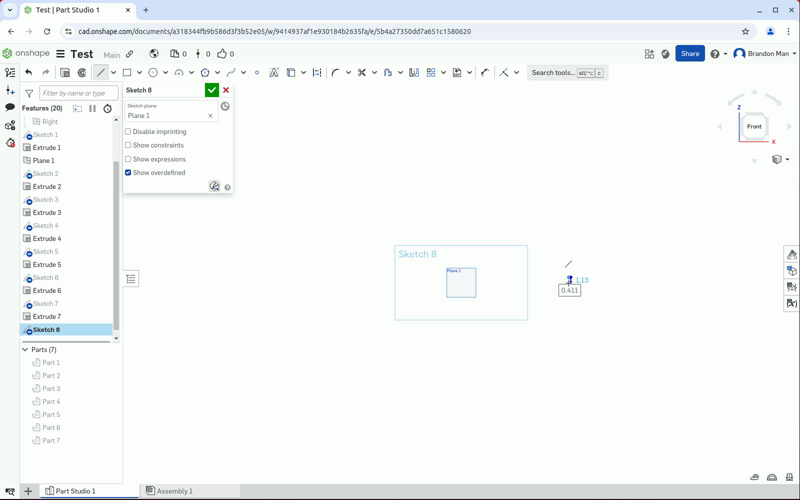
scroll(6)
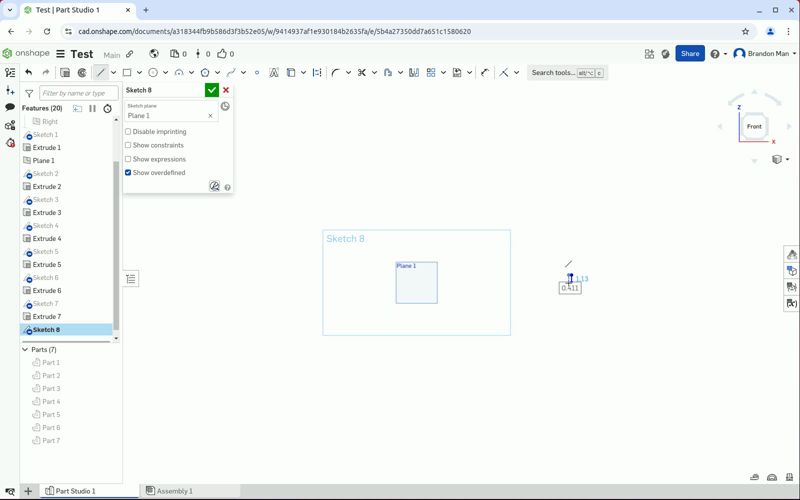
scroll(6)
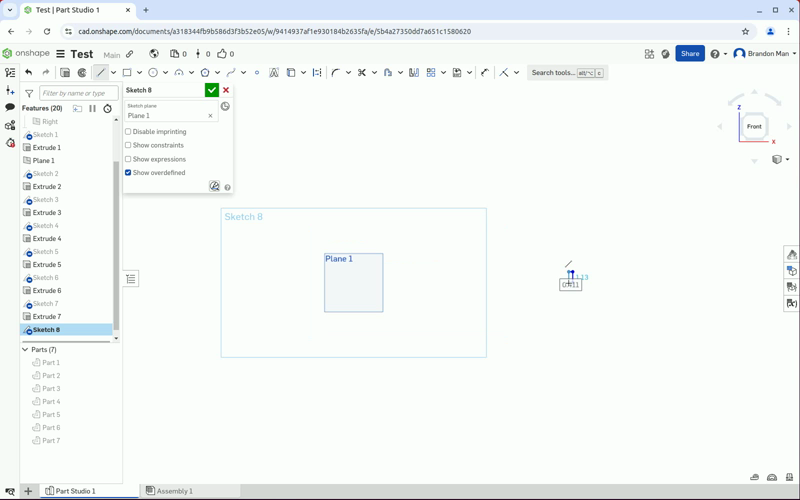
scroll(6)
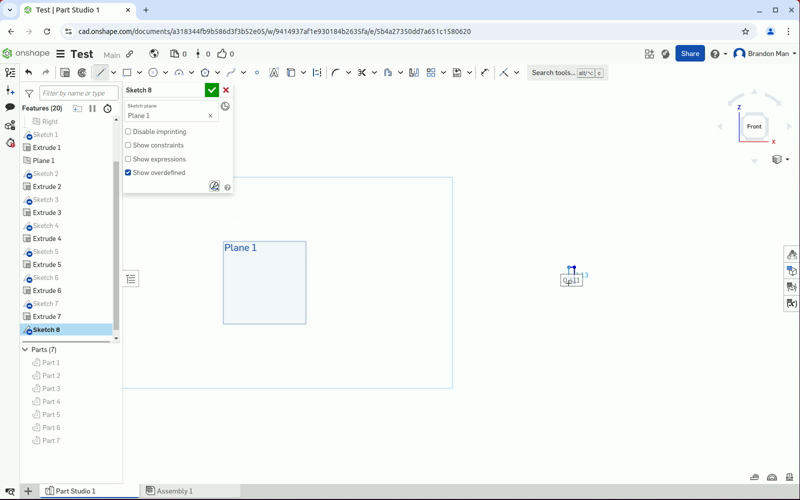
scroll(6)
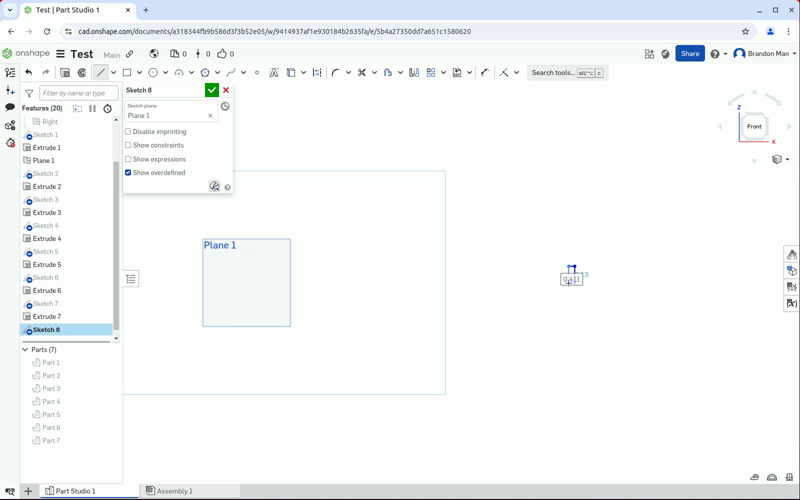
scroll(6)
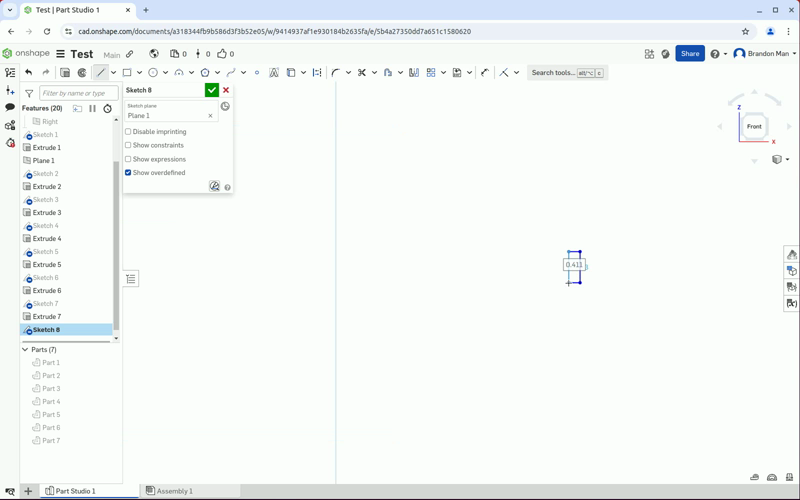
scroll(6)
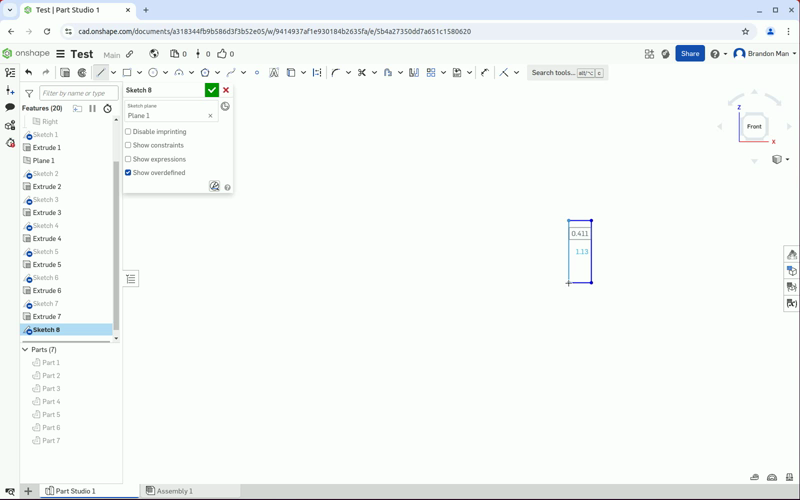
key_up(shift)
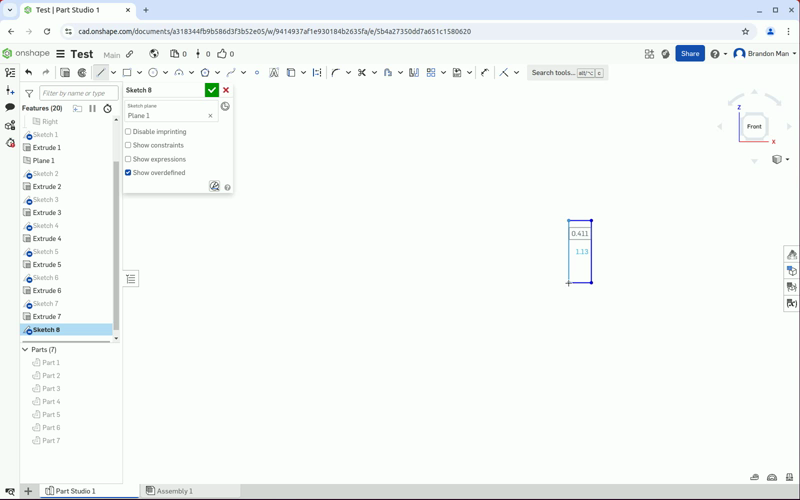
click(568, 282)
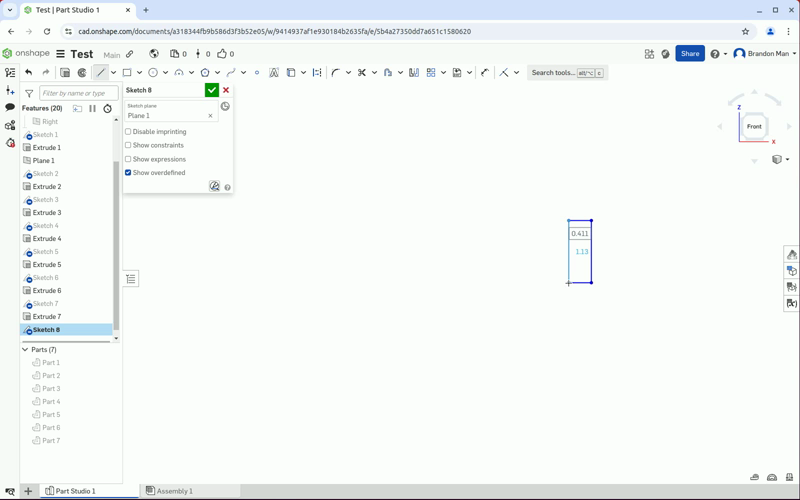
scroll(-6)
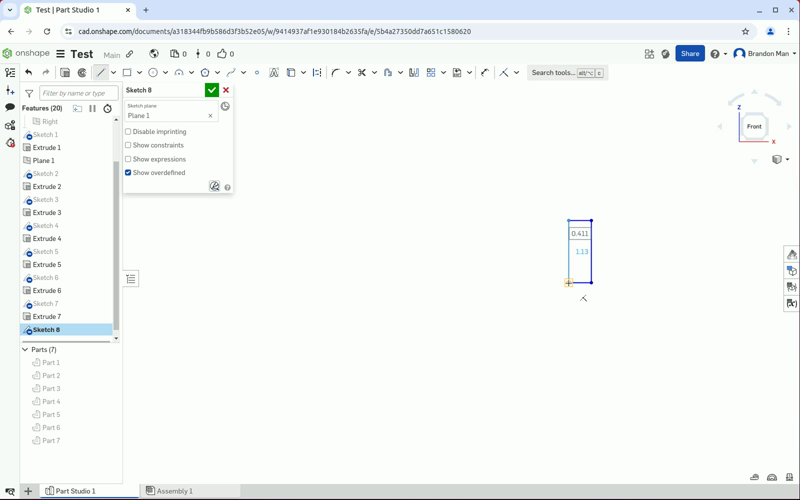
scroll(-6)
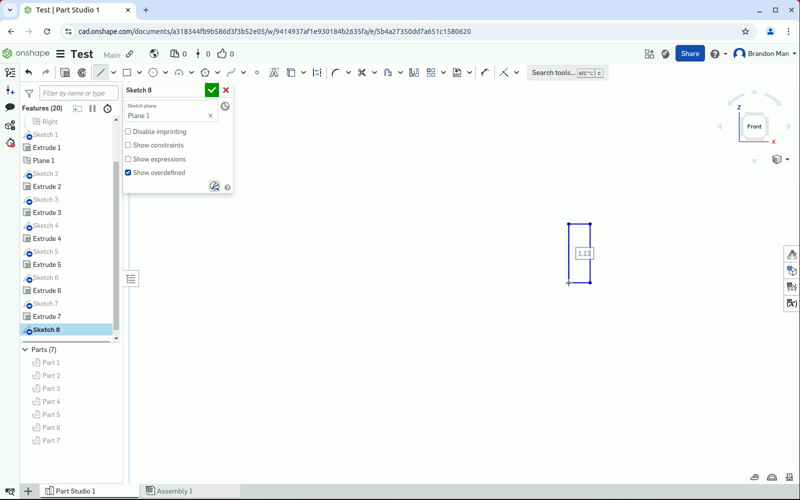
scroll(-6)
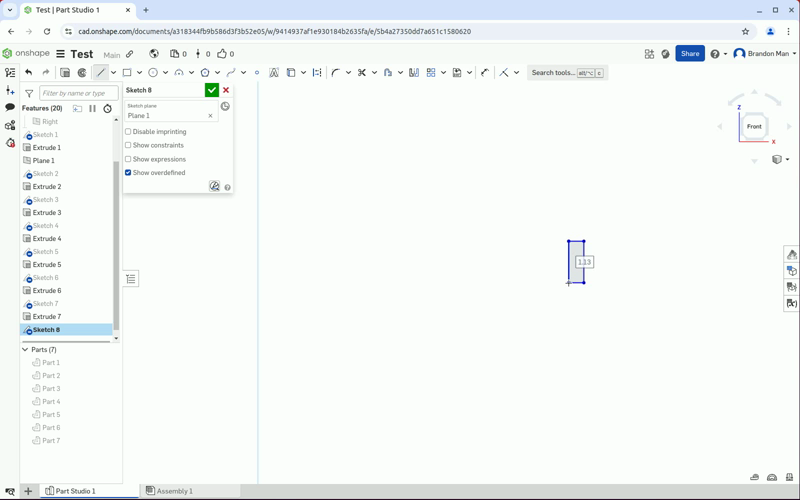
scroll(-6)
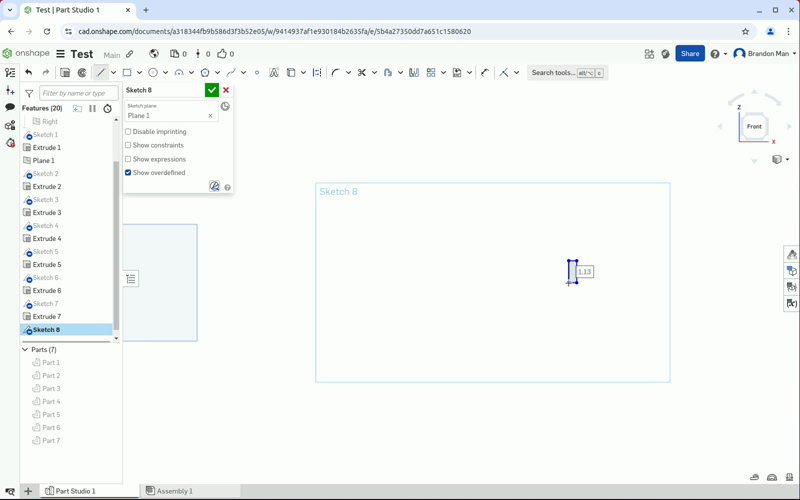
scroll(-6)
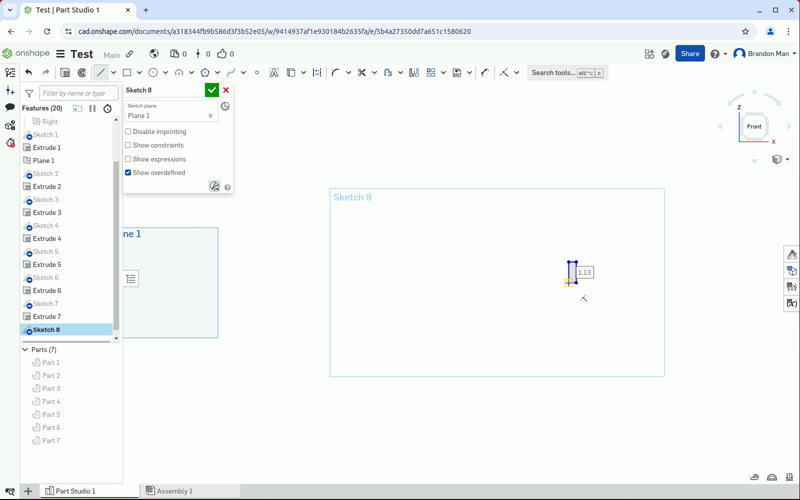
scroll(-6)
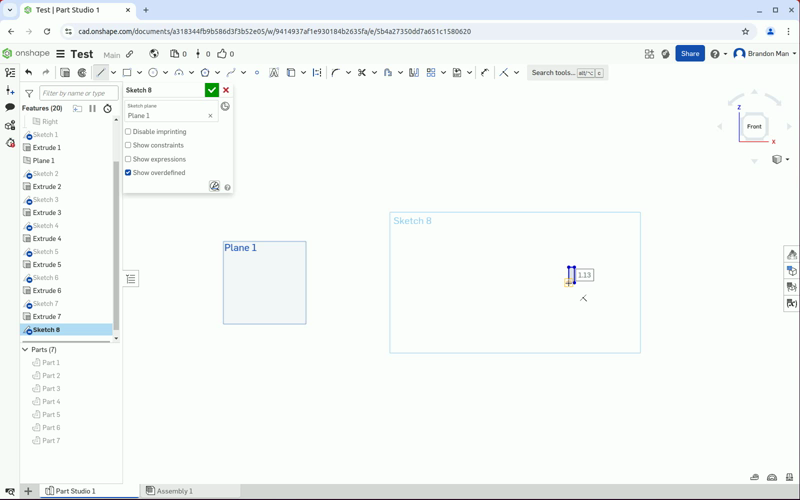
scroll(-6)
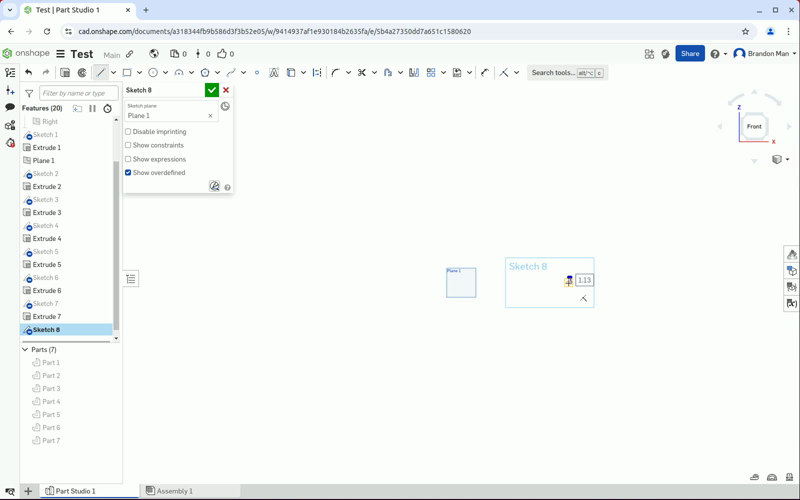
key(esc)
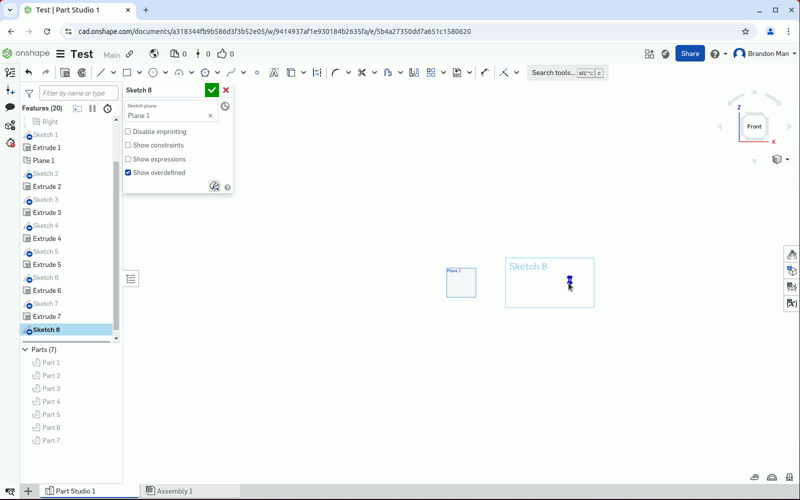
mouse_move(570, 282)
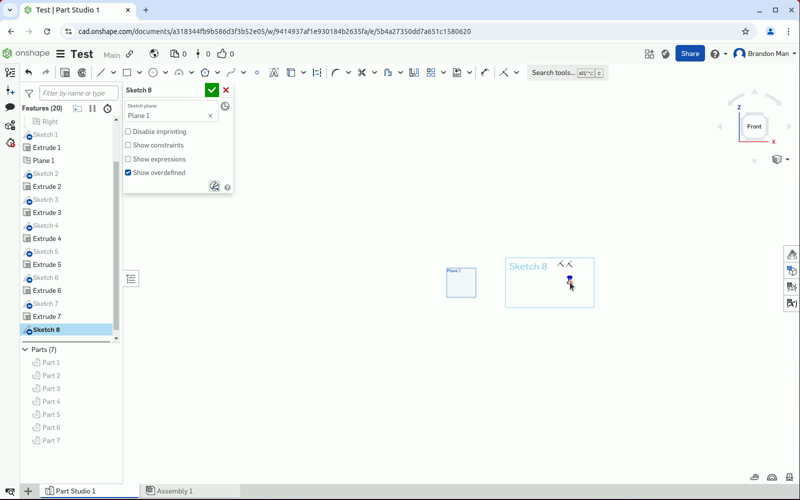
scroll(6)
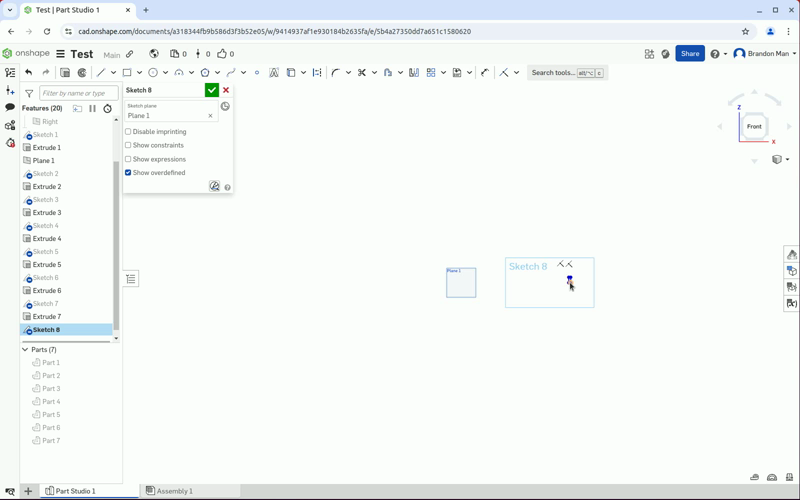
scroll(6)
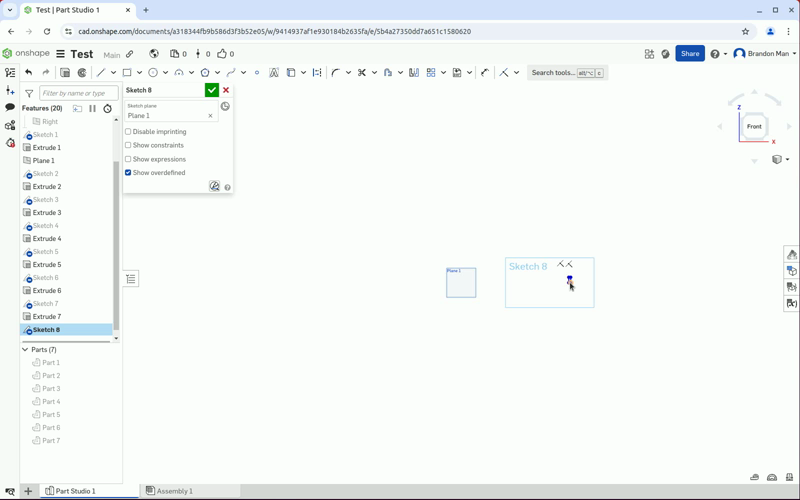
scroll(6)
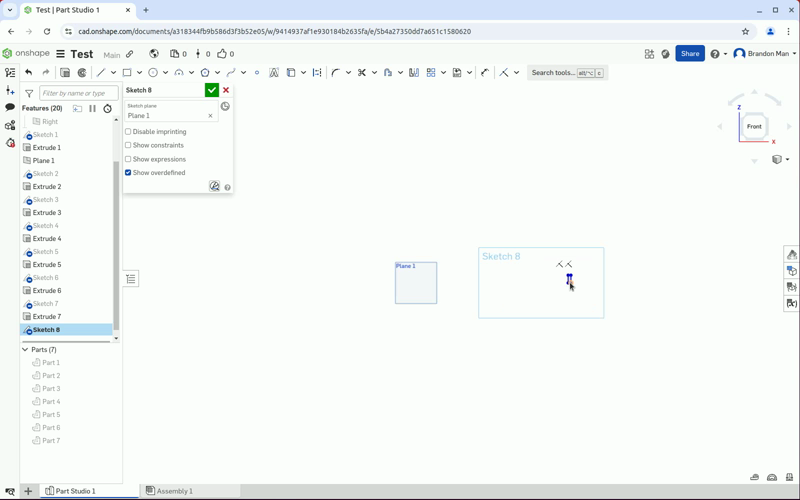
scroll(6)
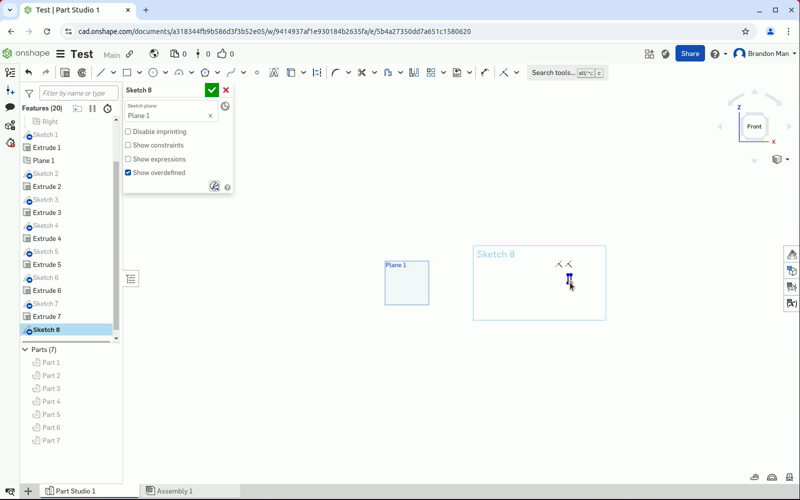
scroll(6)
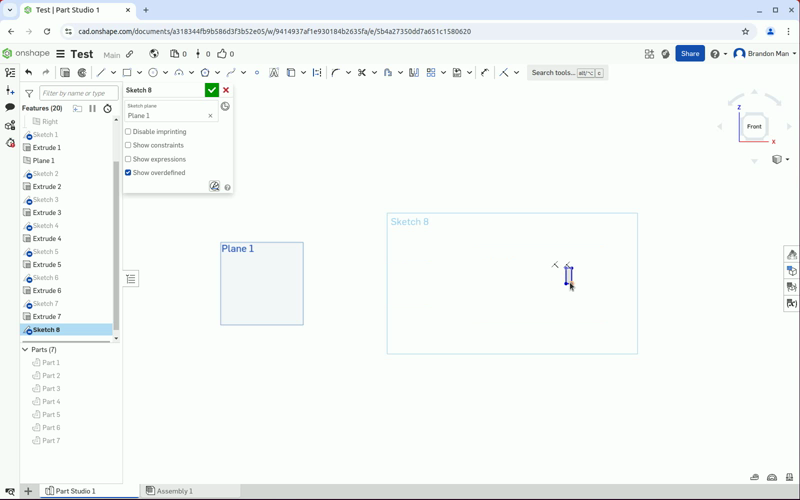
scroll(6)
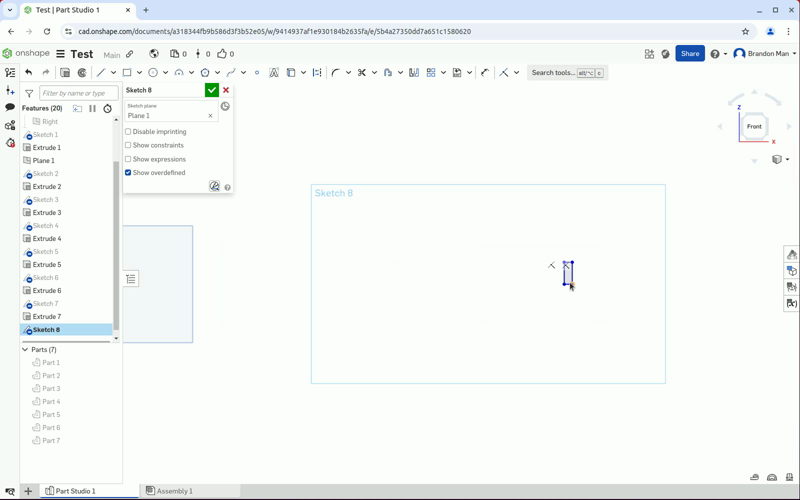
scroll(6)
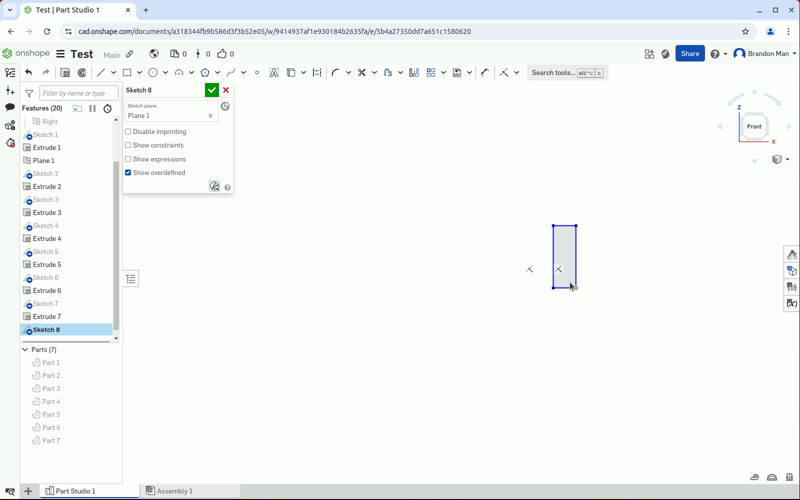
click(570, 282)
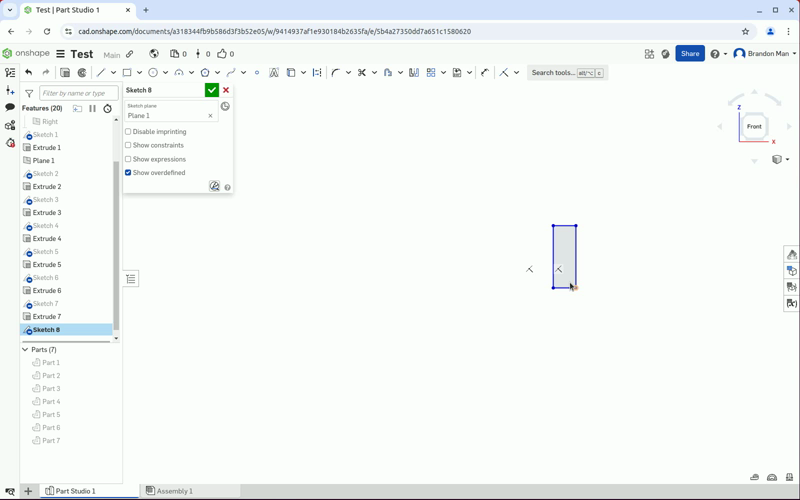
scroll(-6)
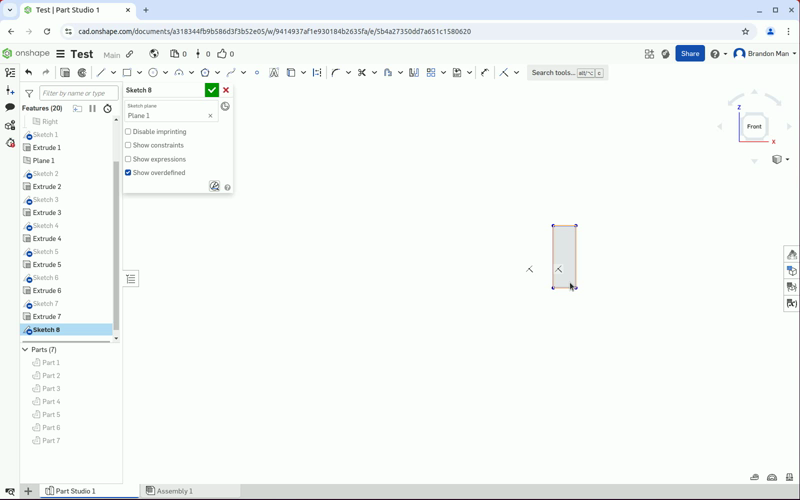
scroll(-6)
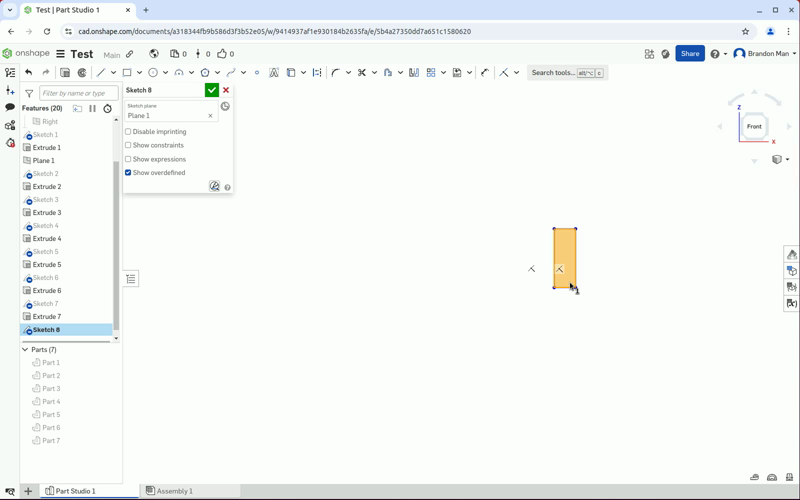
scroll(-6)
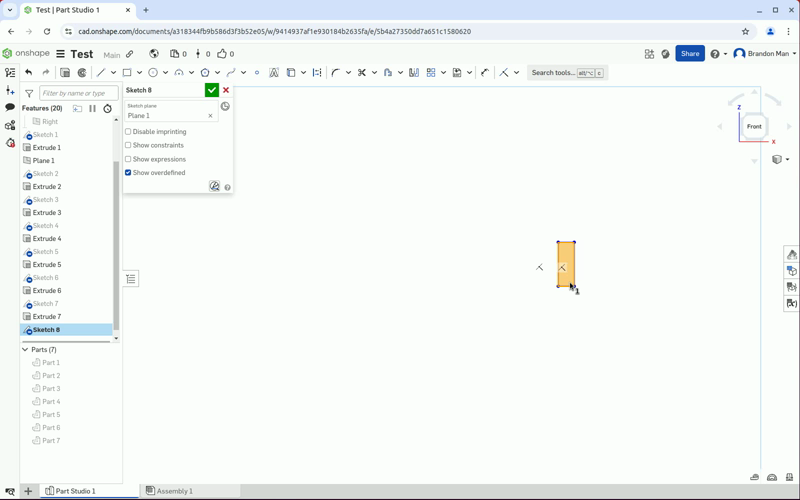
scroll(-6)
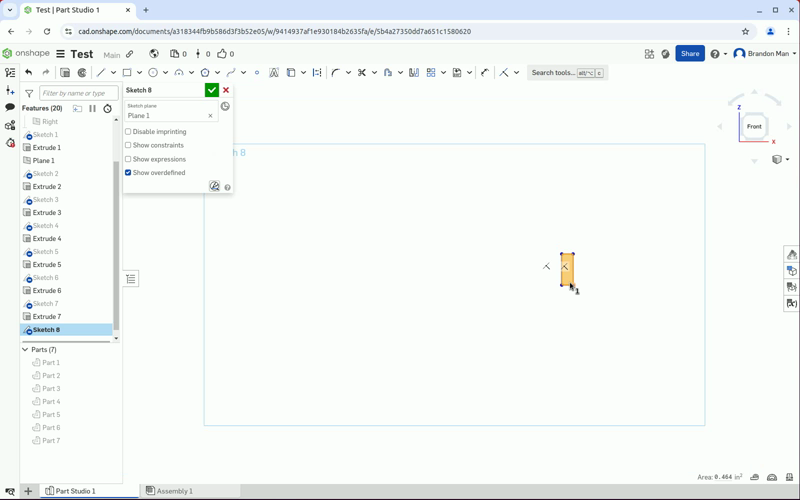
scroll(-6)
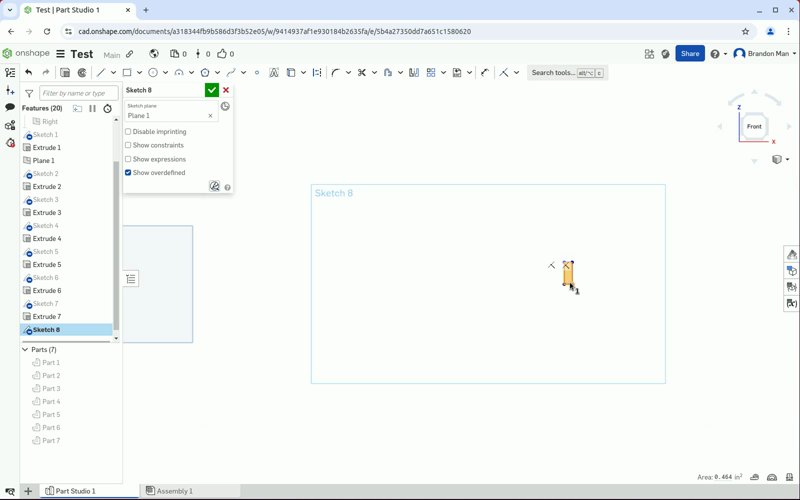
scroll(-6)
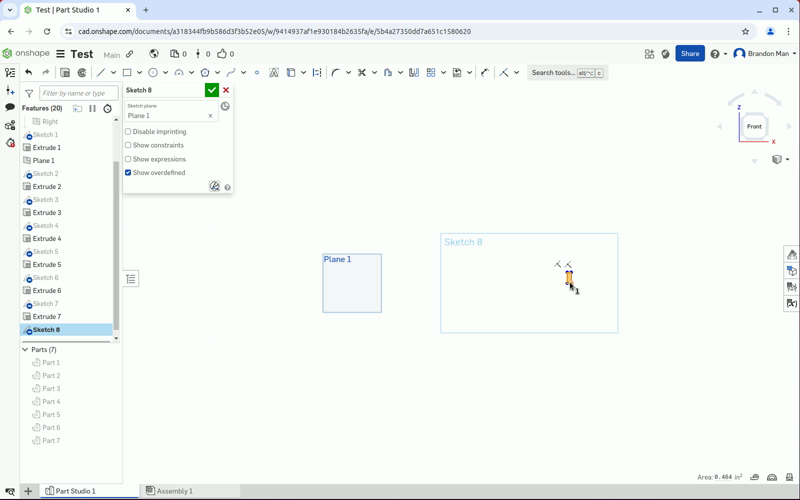
scroll(-6)
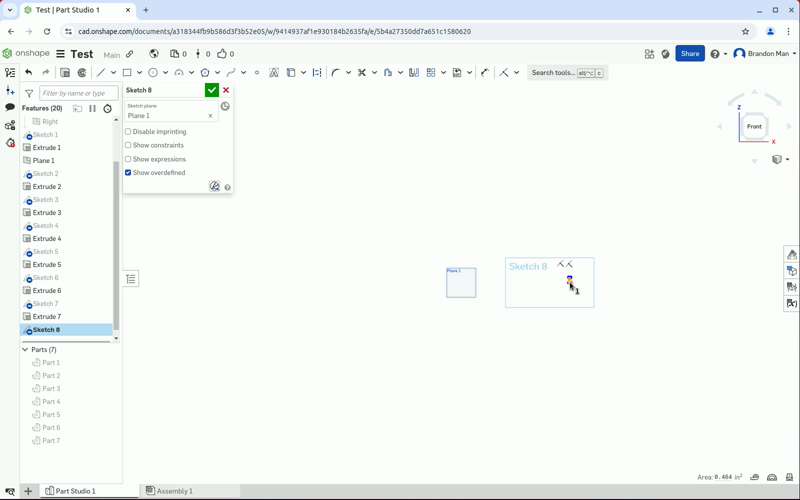
mouse_move(73, 352)
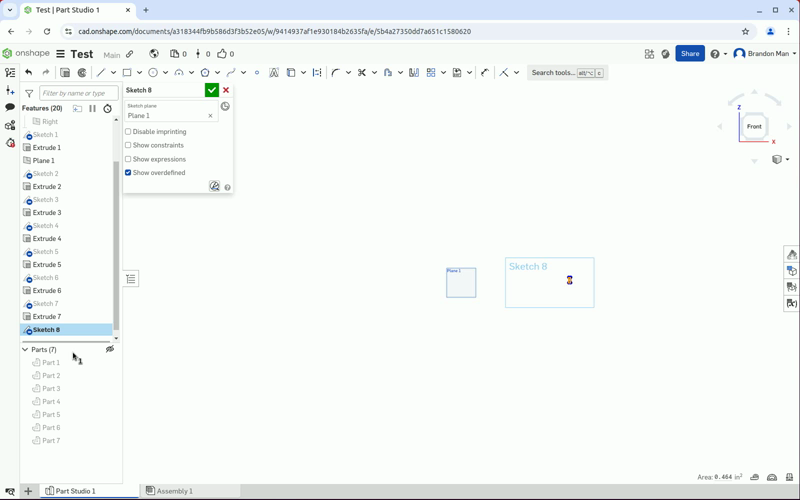
key(shift+y)
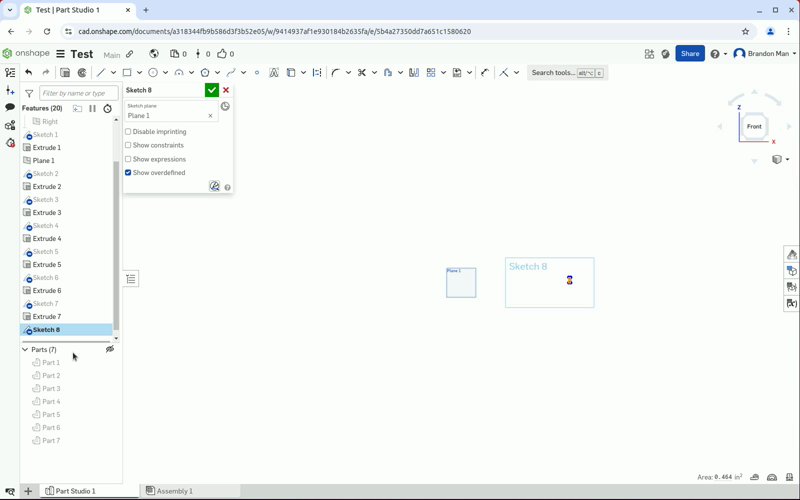
key(shift+e)
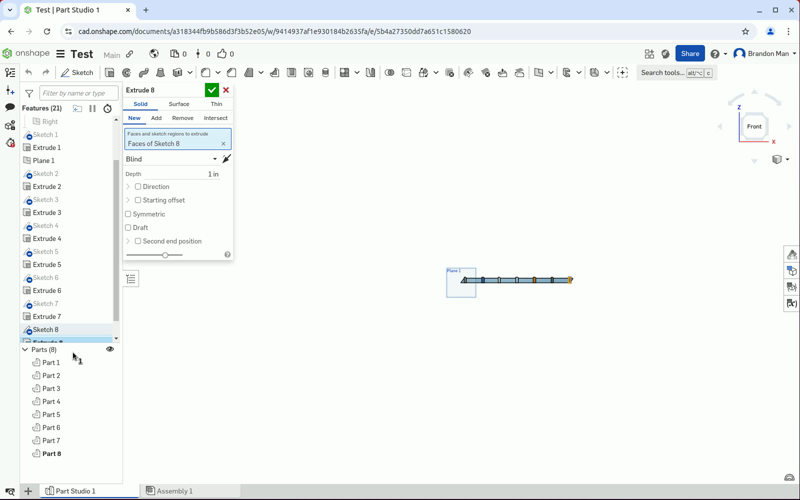
mouse_move(143, 106)
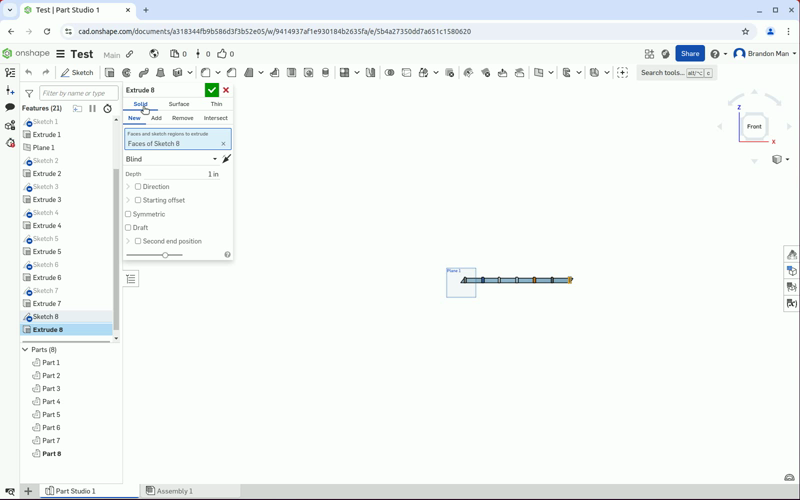
click(143, 106)
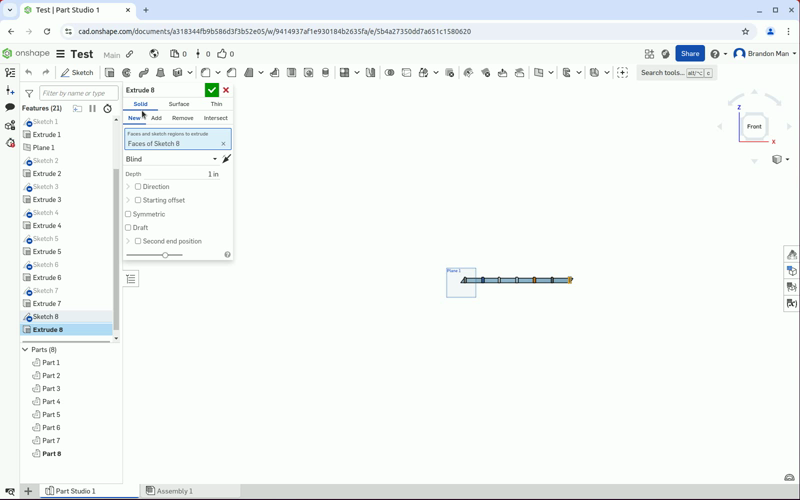
mouse_move(137, 120)
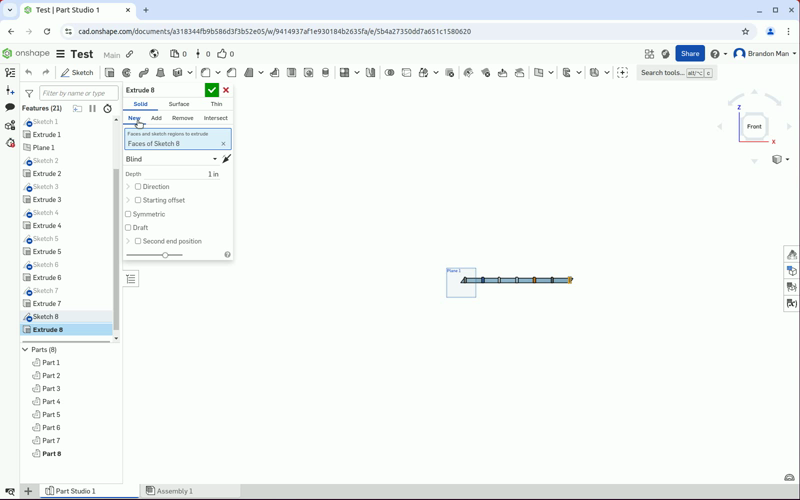
click(137, 120)
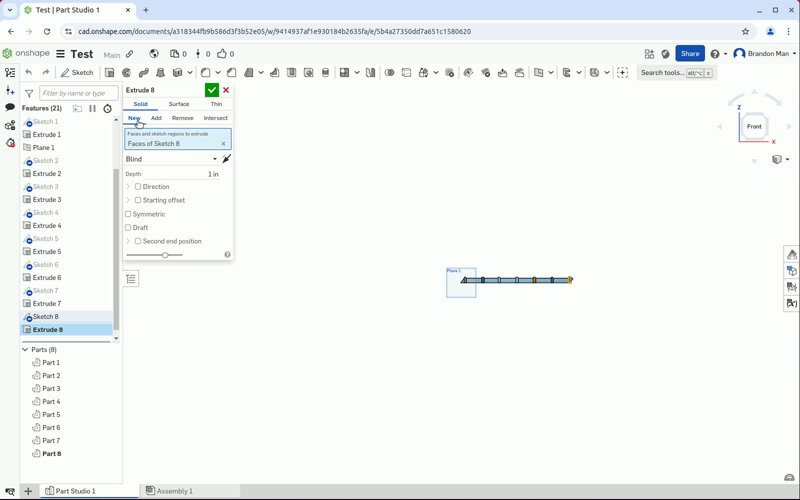
key(tab, 4)
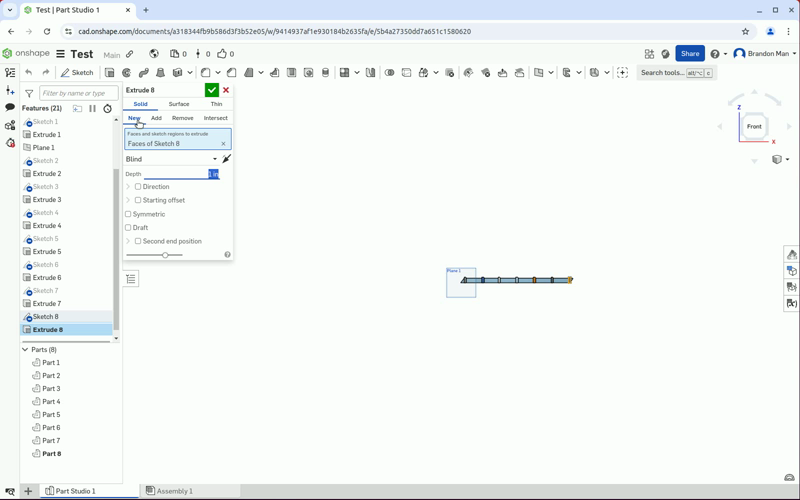
text(3.37)
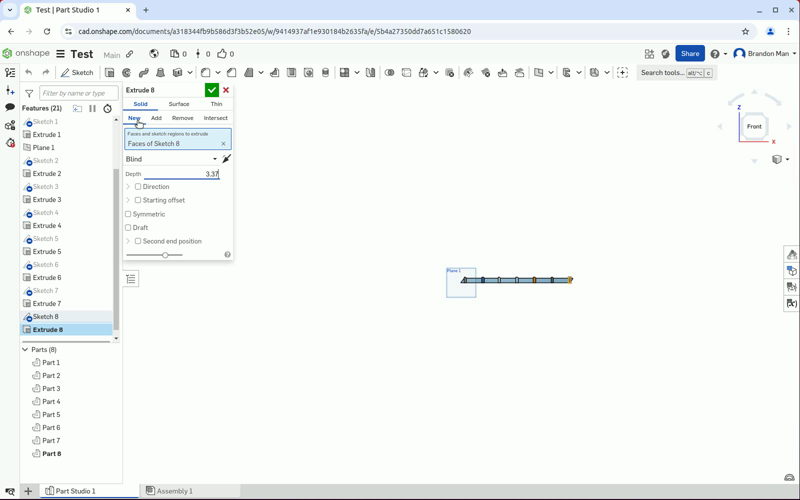
key(enter)
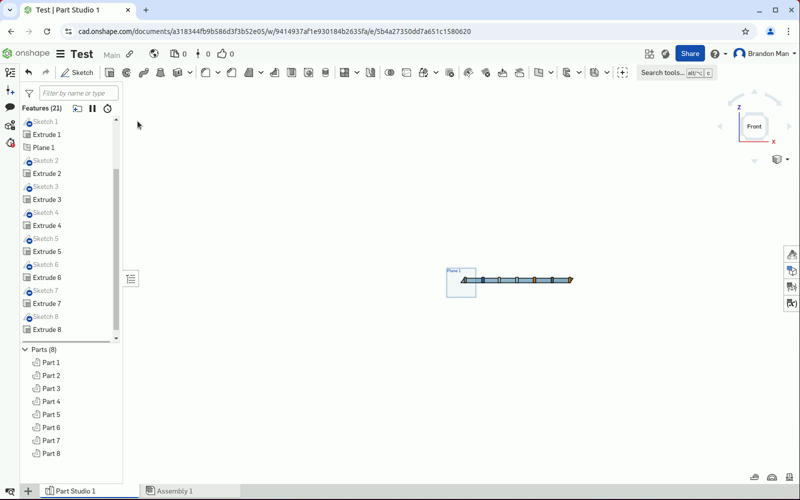
key(shift+h)
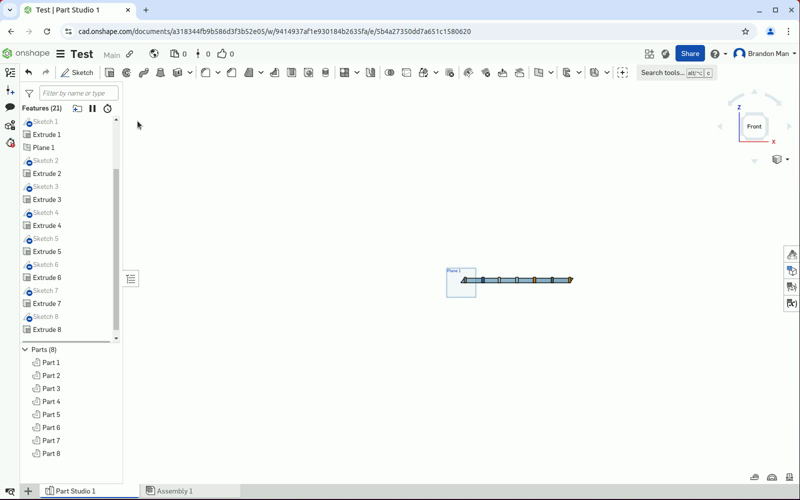
key(shift+h)
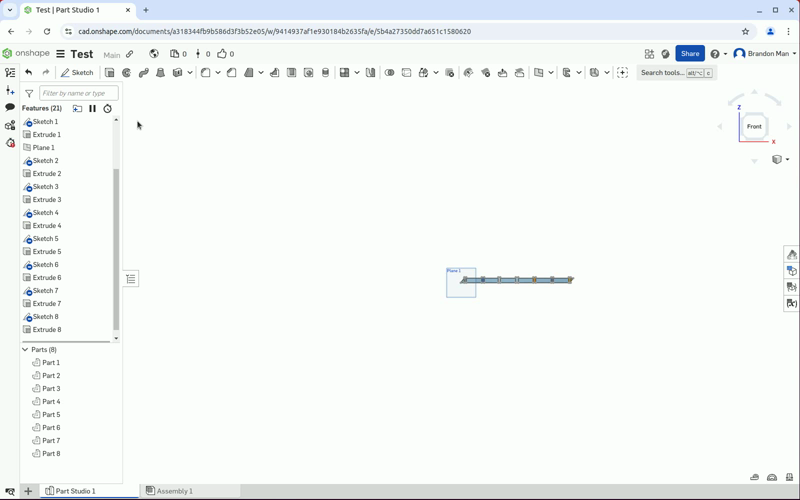
key(shift+7)
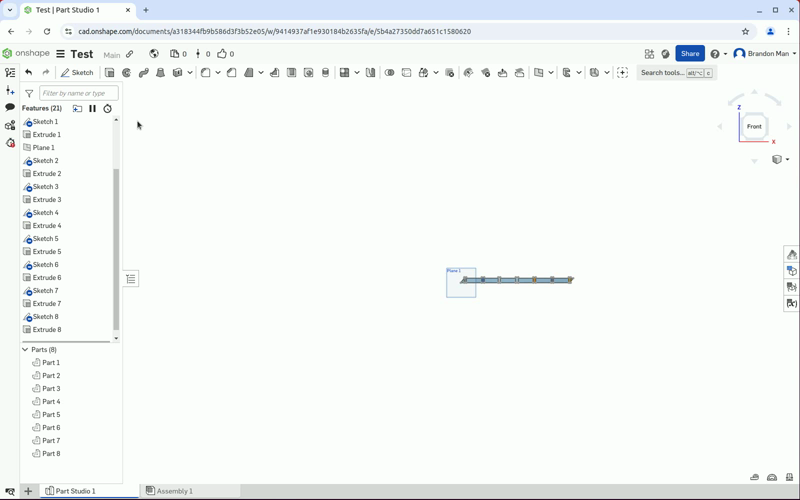
key(left, 2)
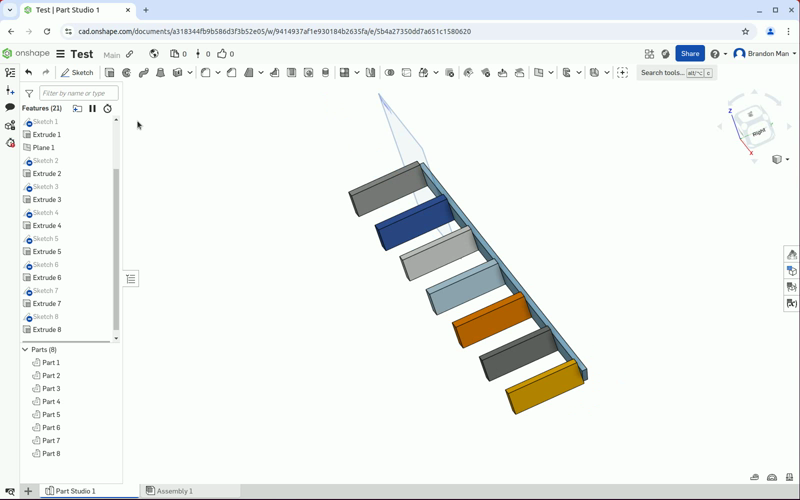
key(down, 2)
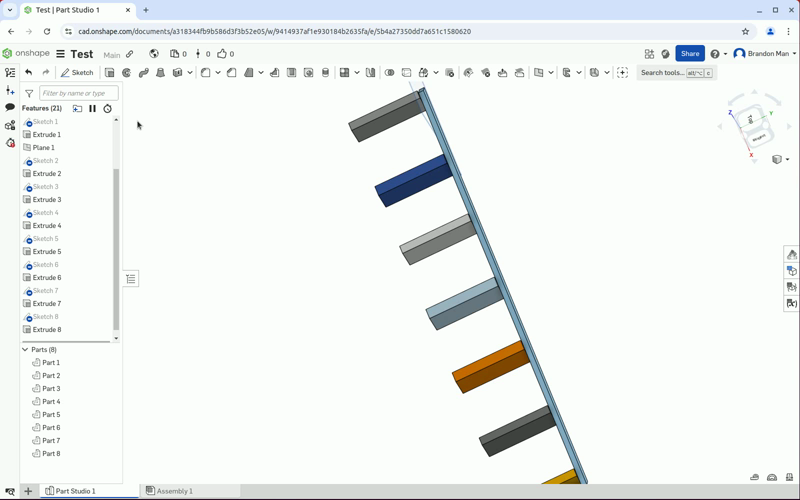
key(up, 2)
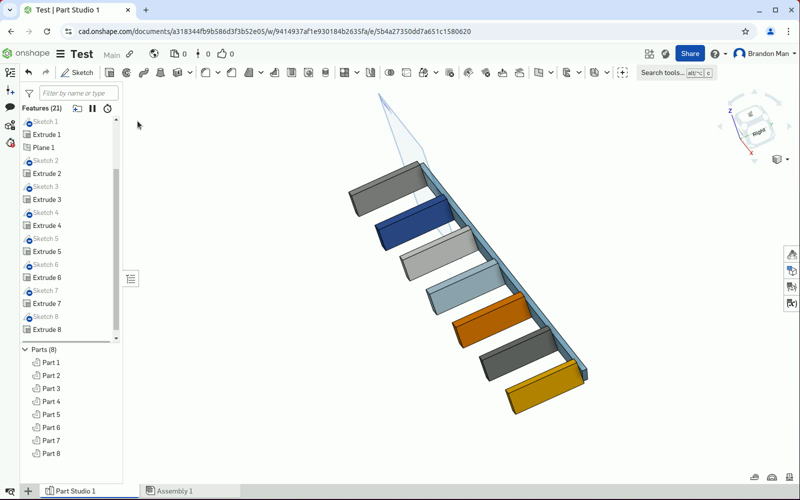
key(right, 2)
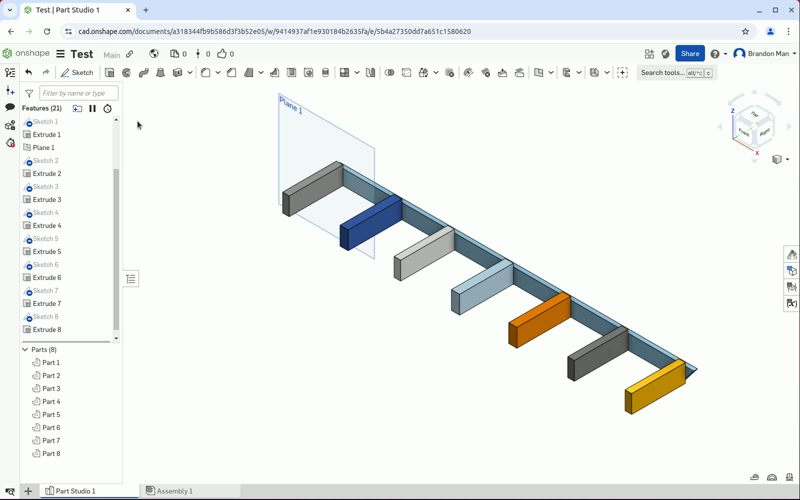
mouse_move(69, 124)
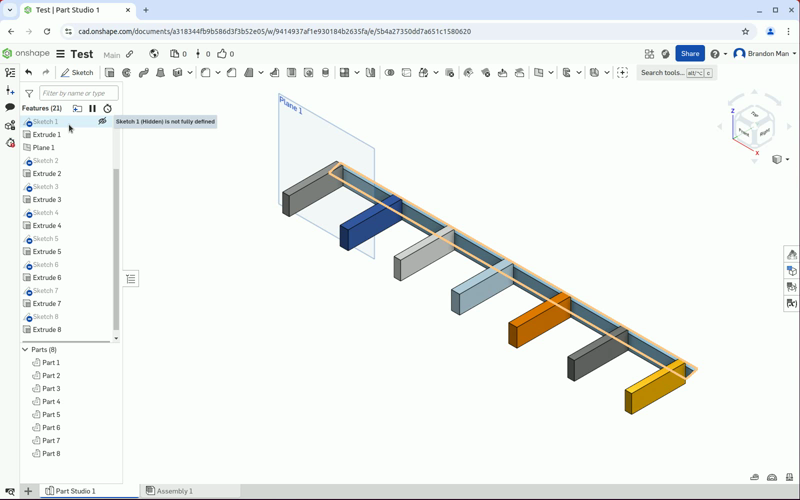
click(69, 124)